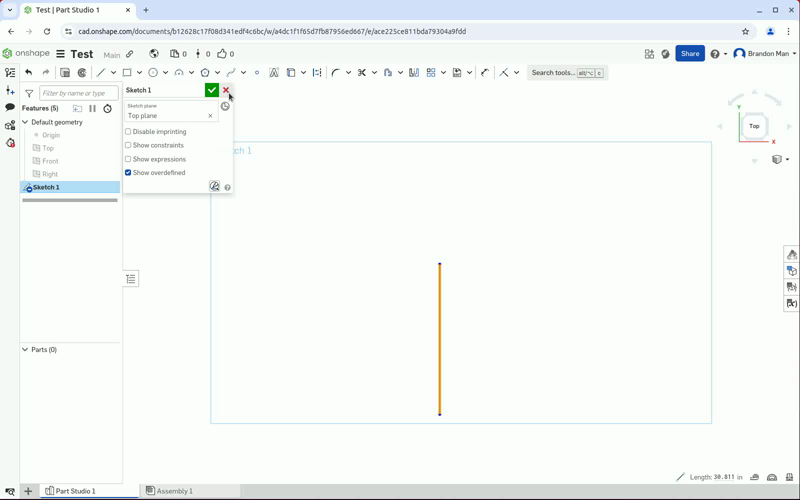
key(shift+h)
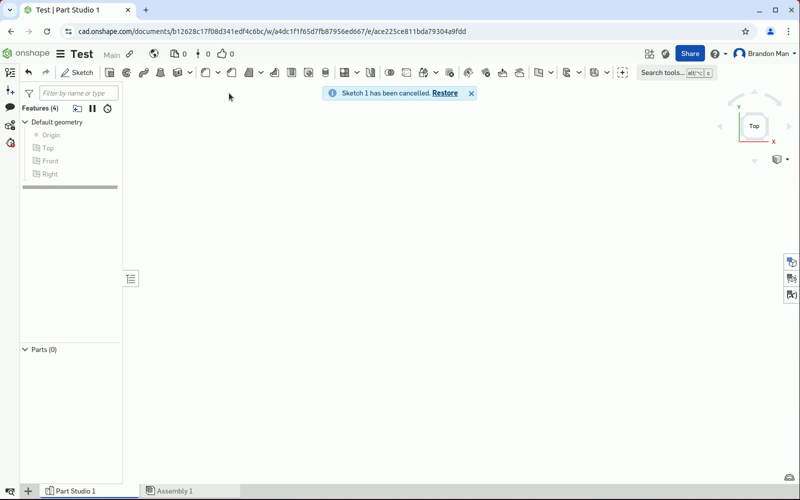
mouse_move(73, 352)
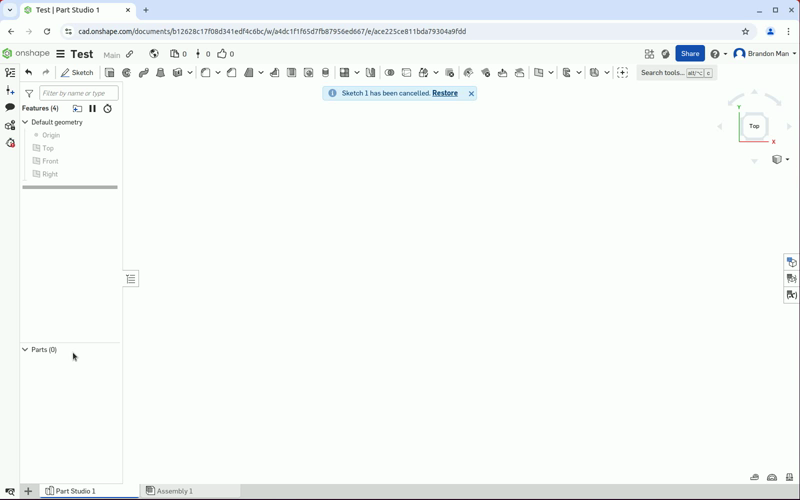
key(y)
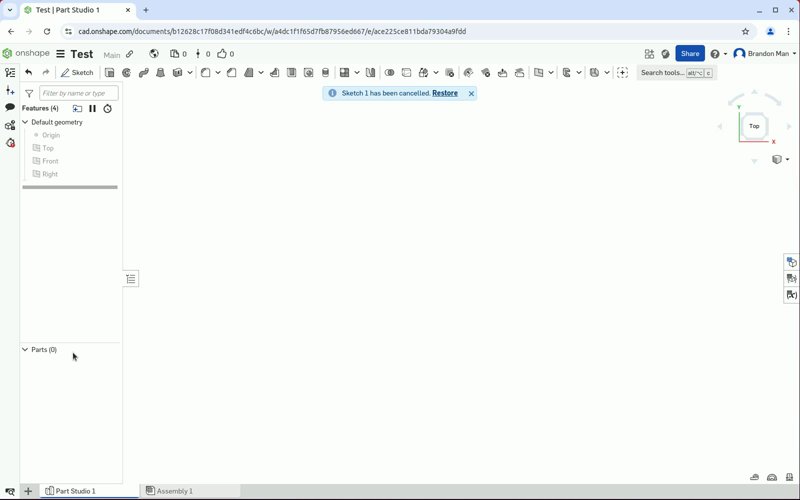
key(shift+p)
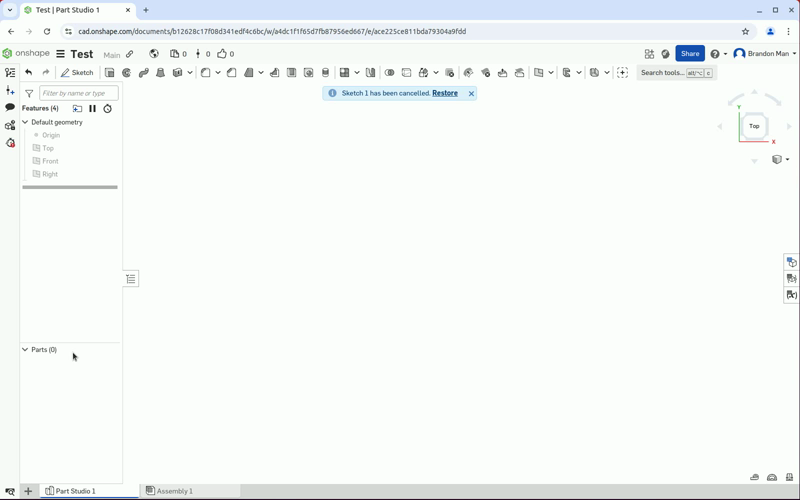
key(space)
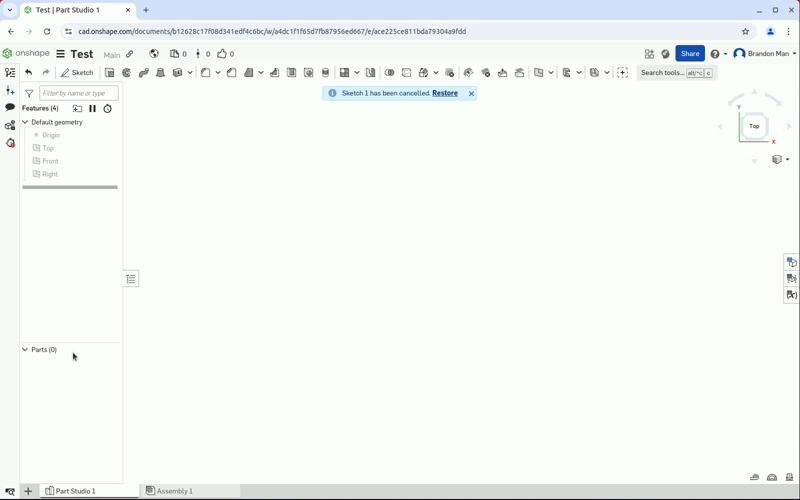
key_down(shift)
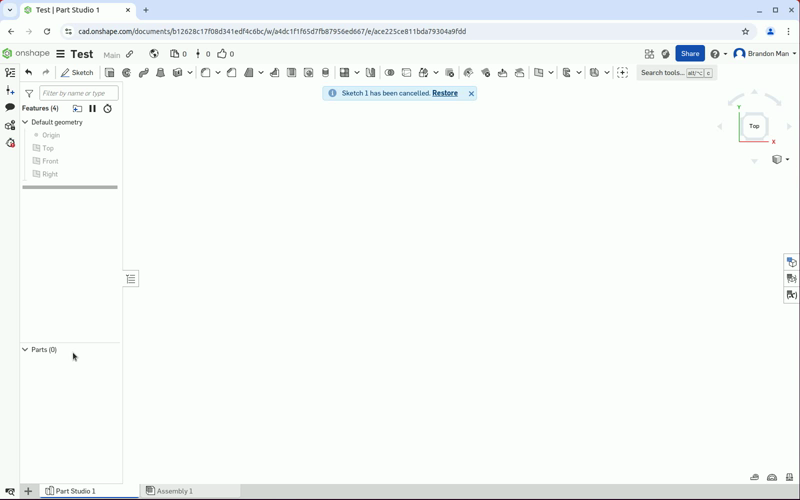
key(up)
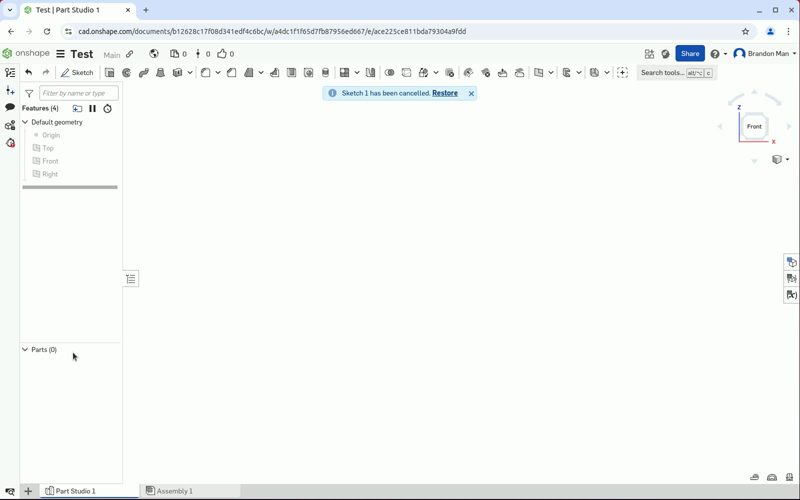
key_up(shift)
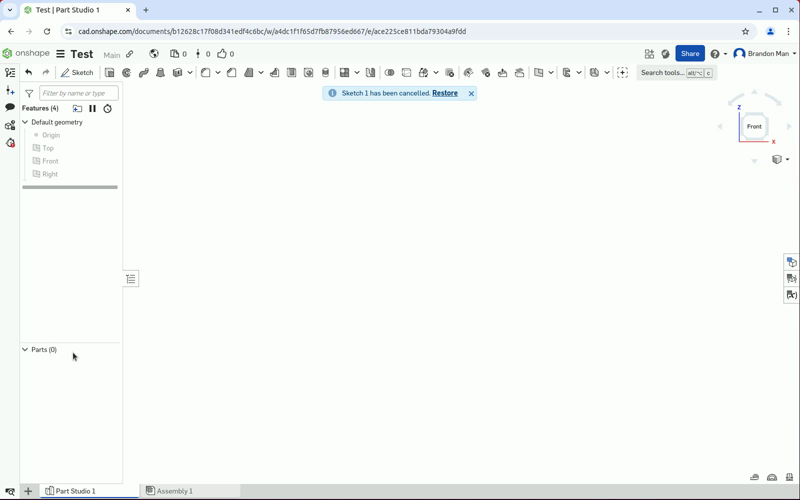
mouse_move(73, 352)
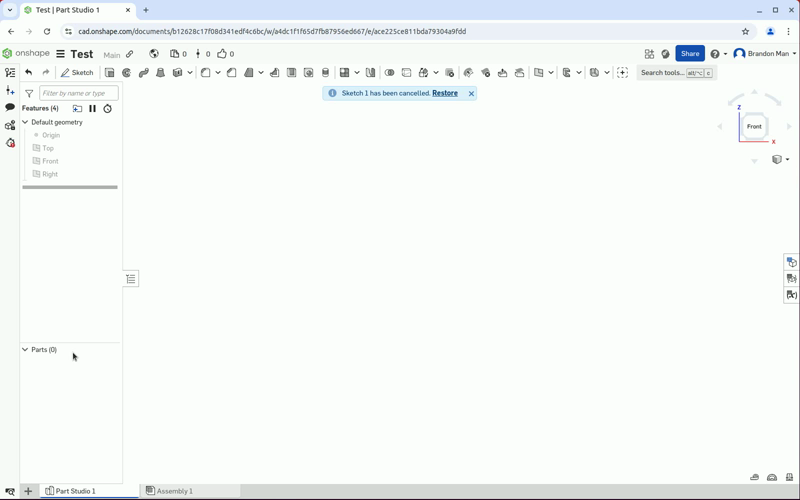
key(shift+y)
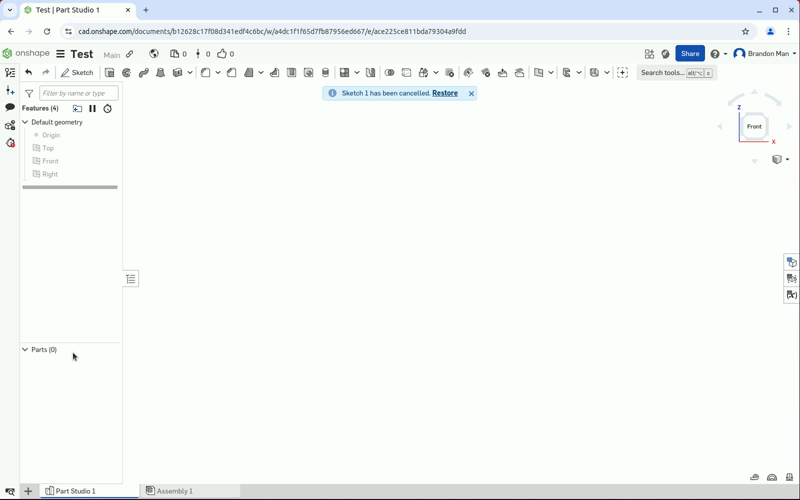
mouse_move(541, 75)
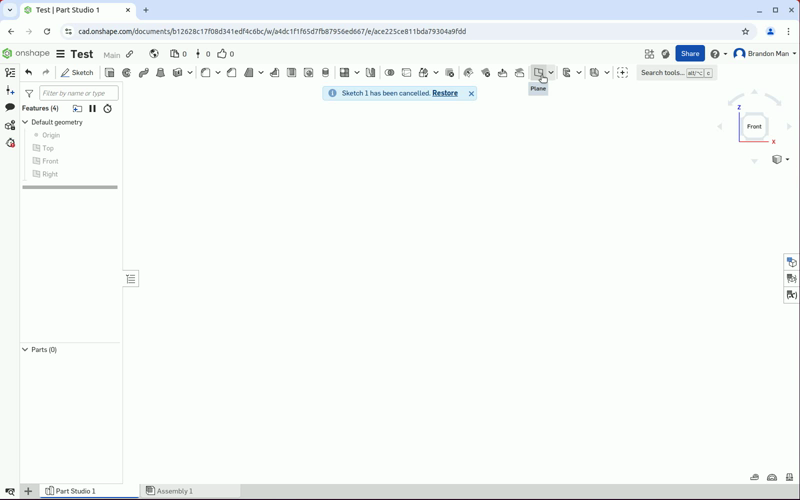
click(541, 75)
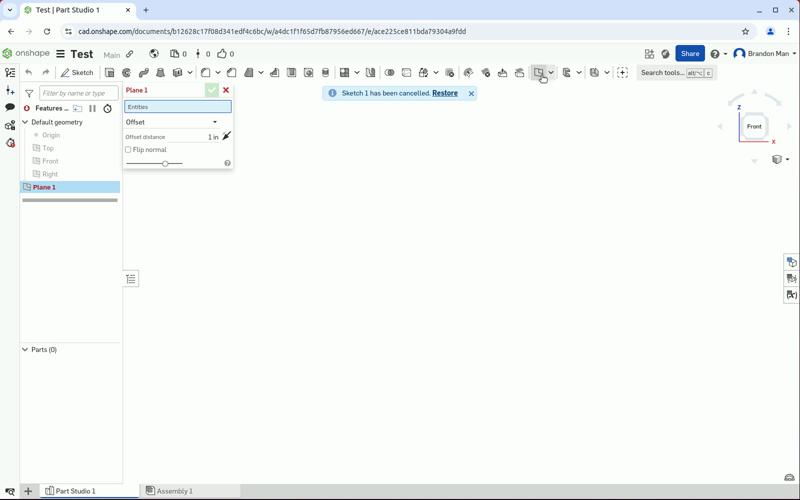
mouse_move(73, 163)
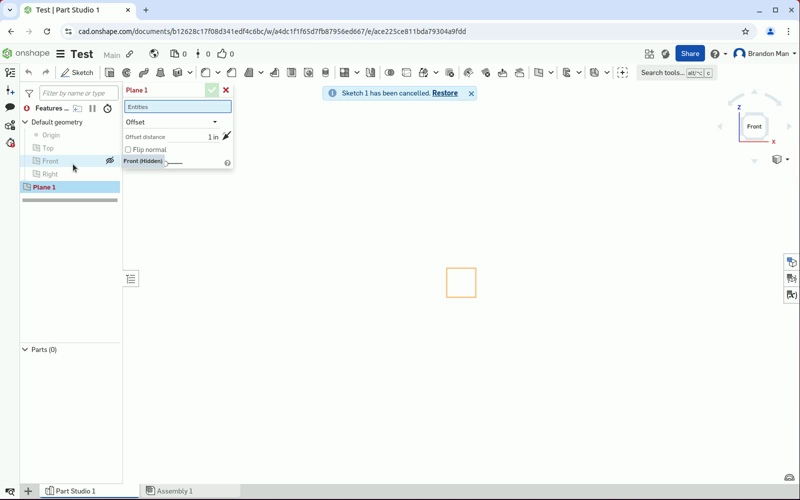
click(73, 163)
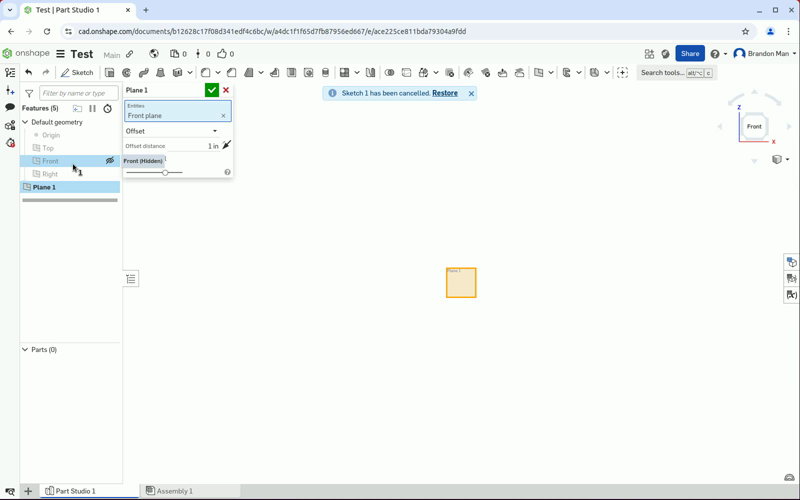
key(tab, 2)
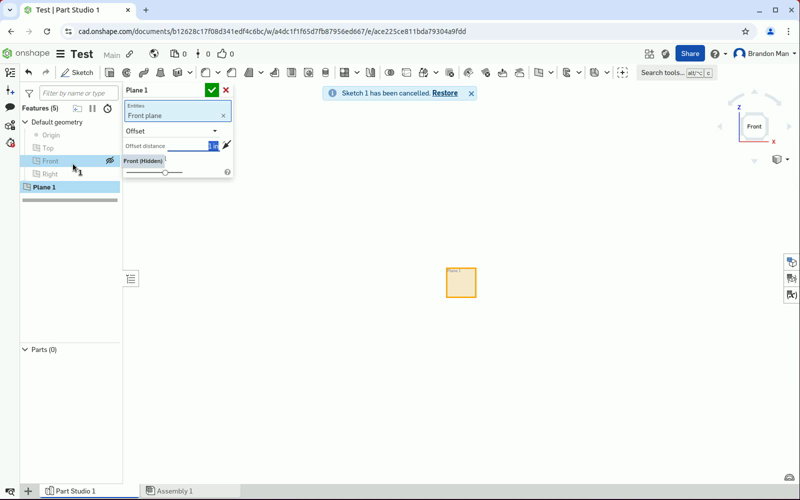
text(16.361)
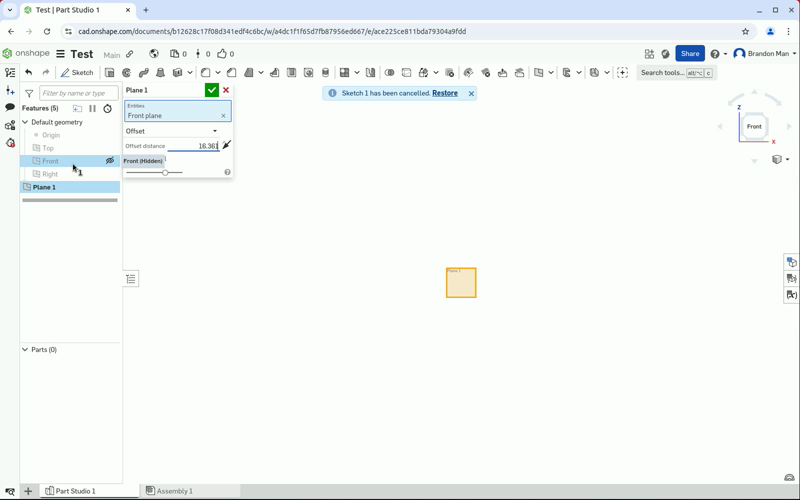
key(enter, 2)
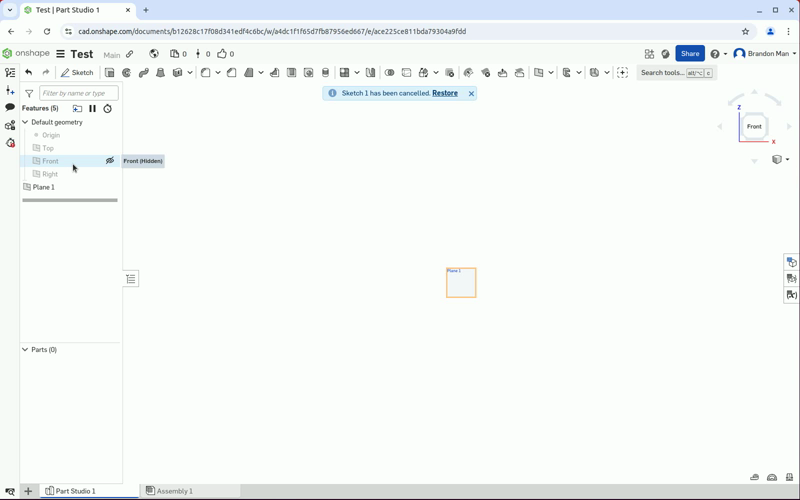
key(shift+s)
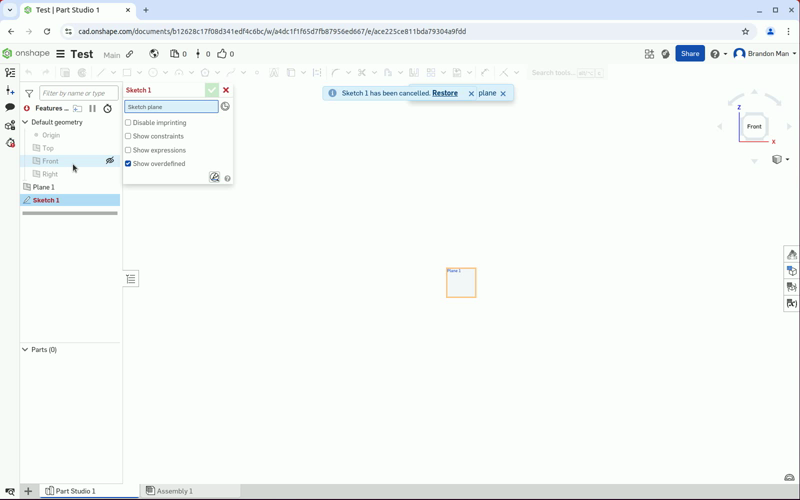
mouse_move(73, 189)
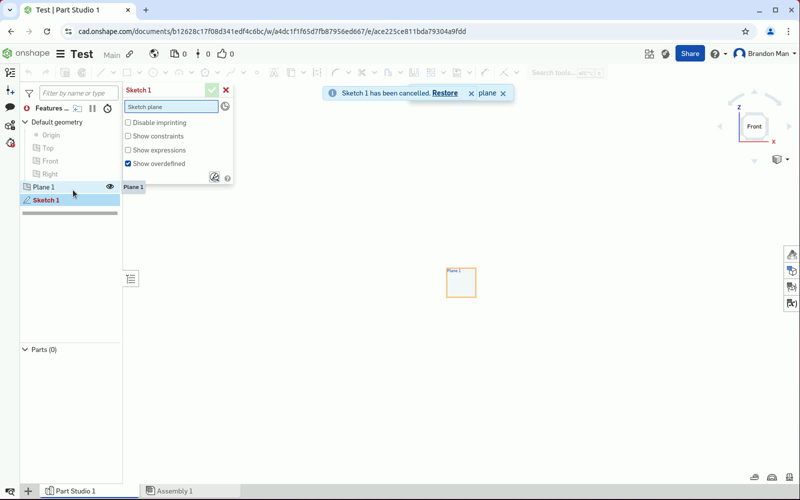
click(73, 189)
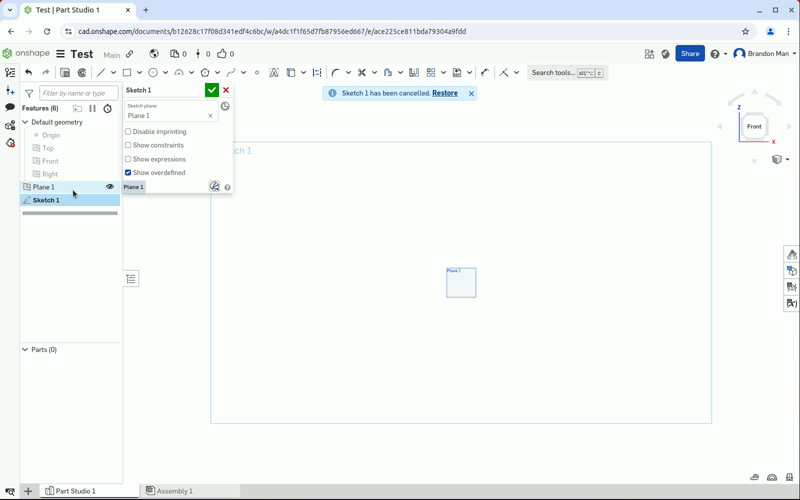
mouse_move(73, 352)
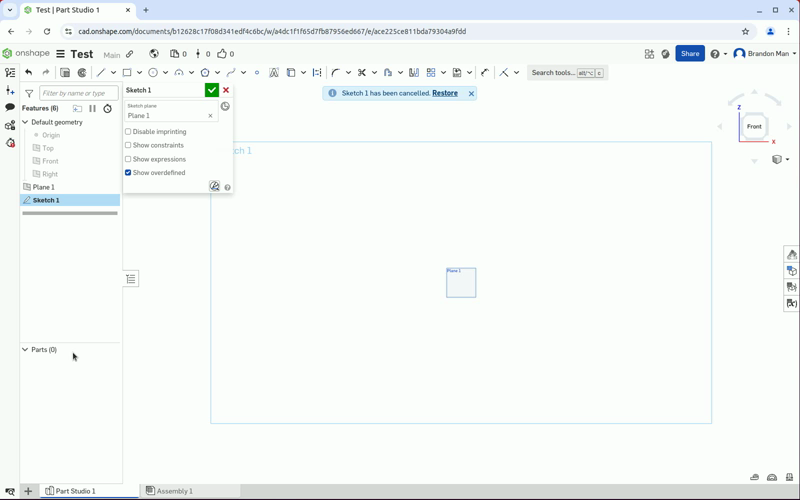
key(y)
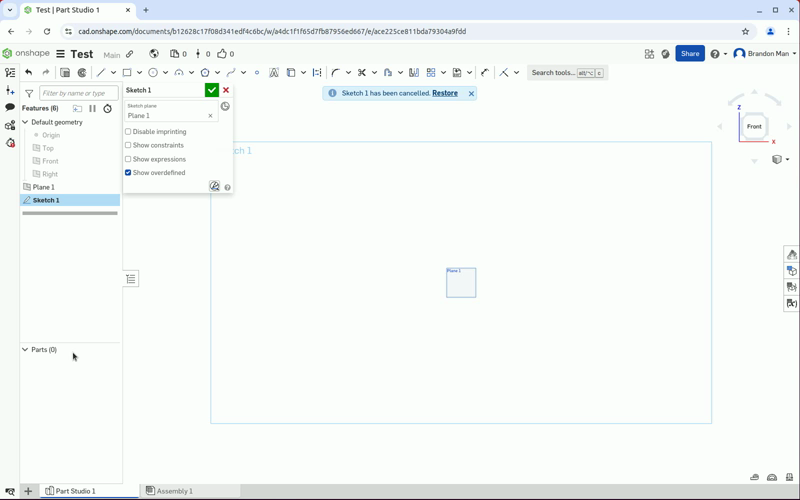
key(a)
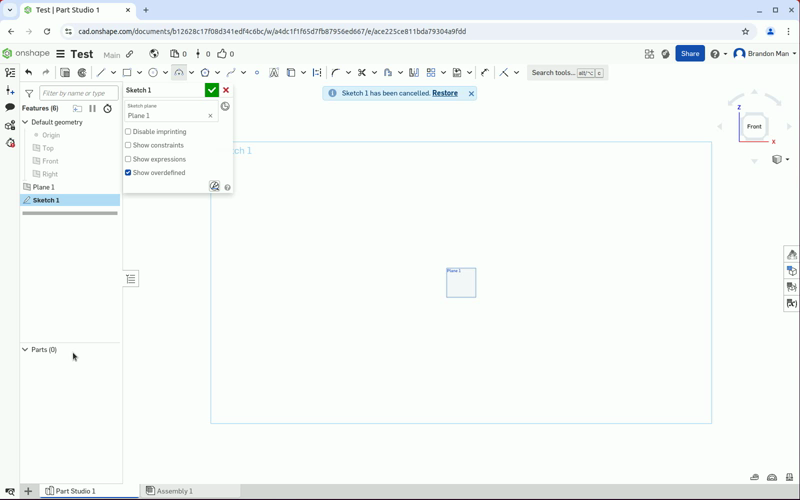
key_down(shift)
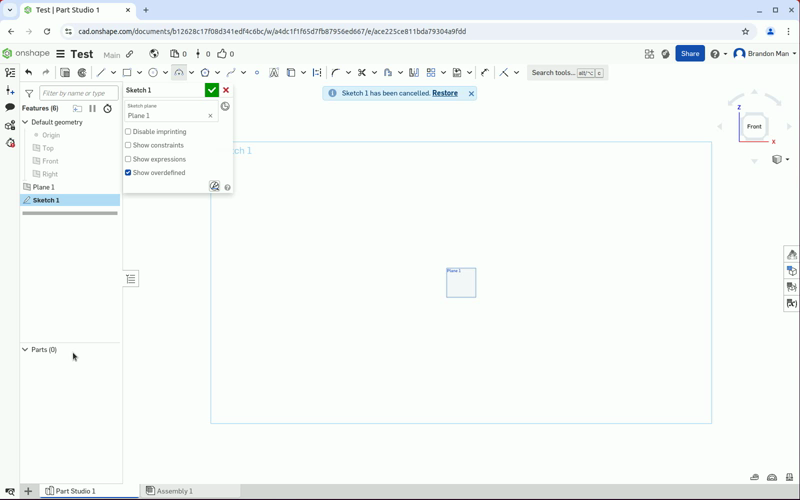
mouse_move(528, 372)
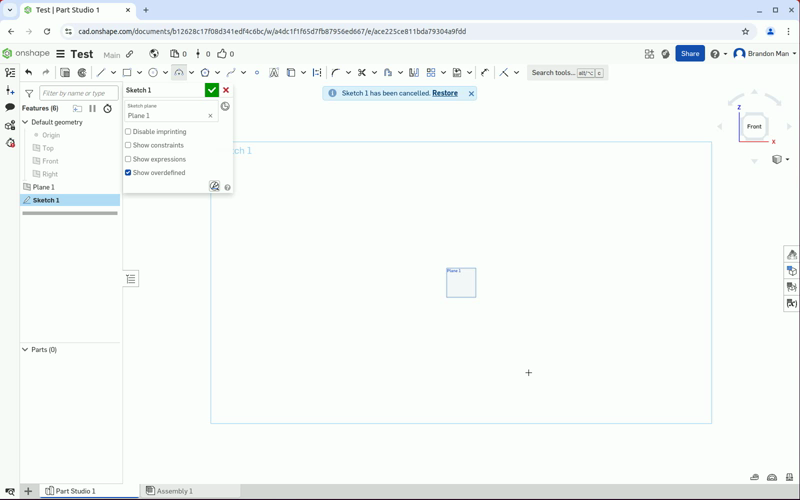
click(528, 372)
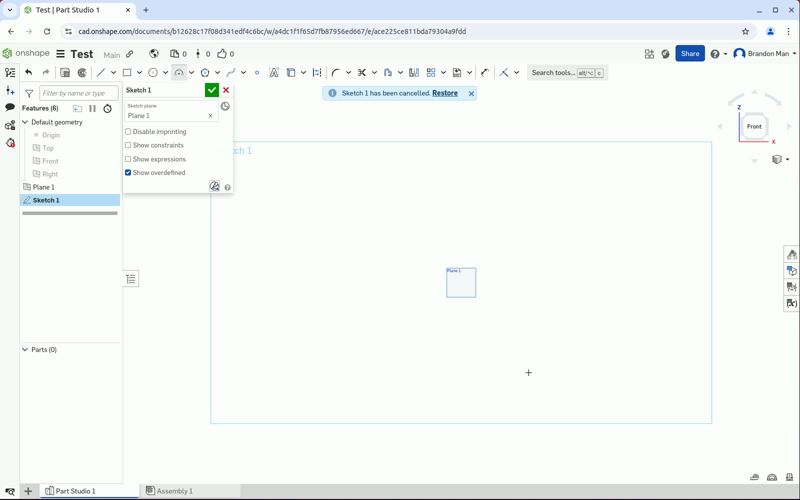
key_up(shift)
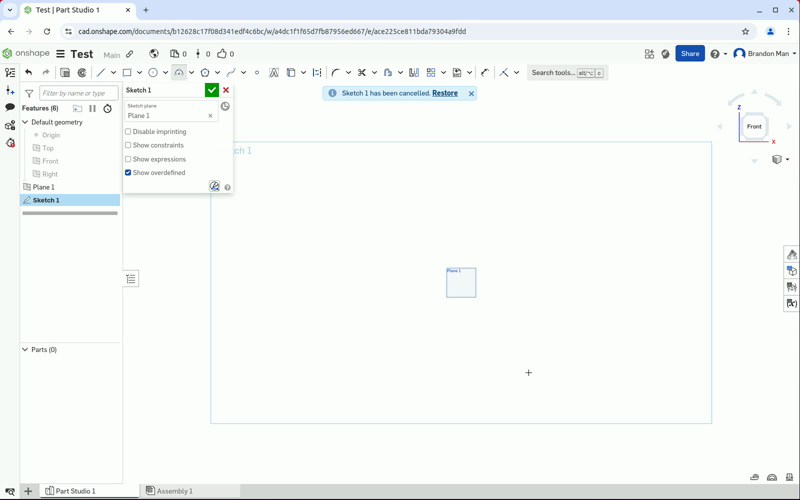
key_down(shift)
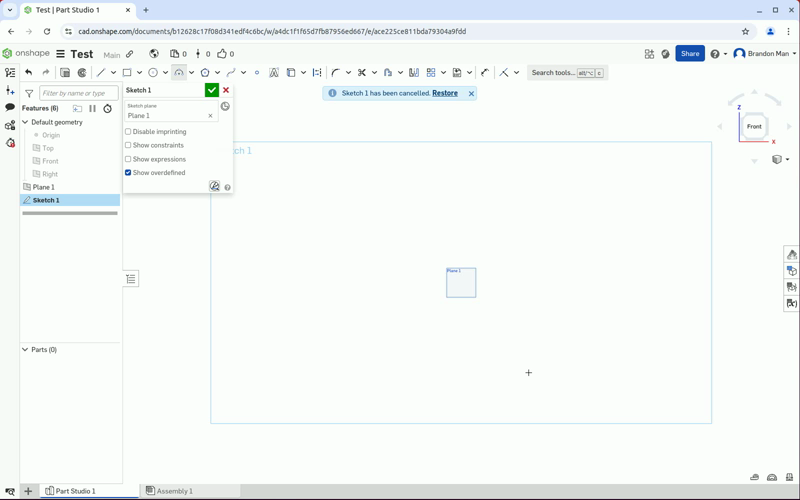
mouse_move(533, 390)
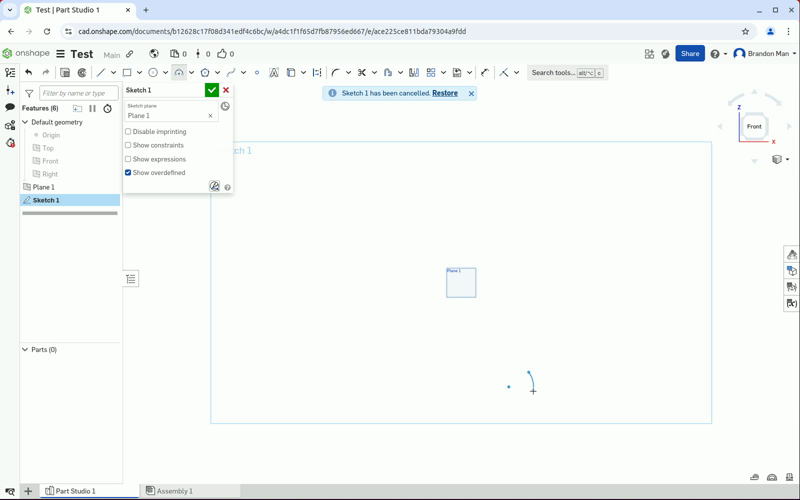
click(533, 390)
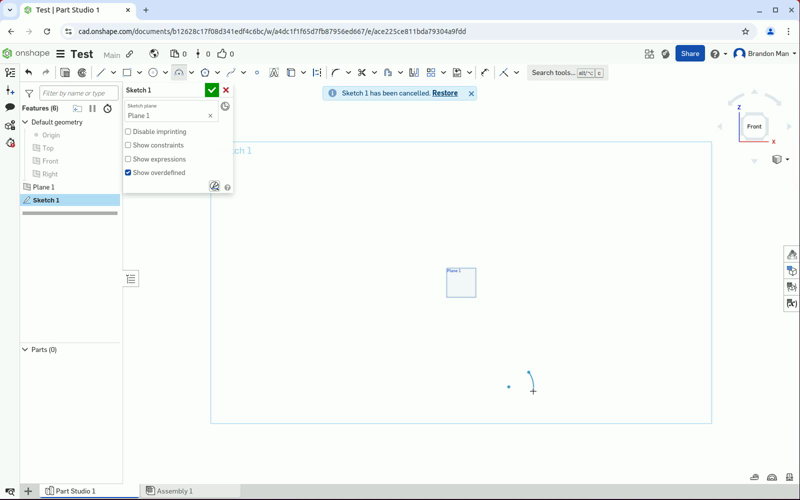
mouse_move(533, 381)
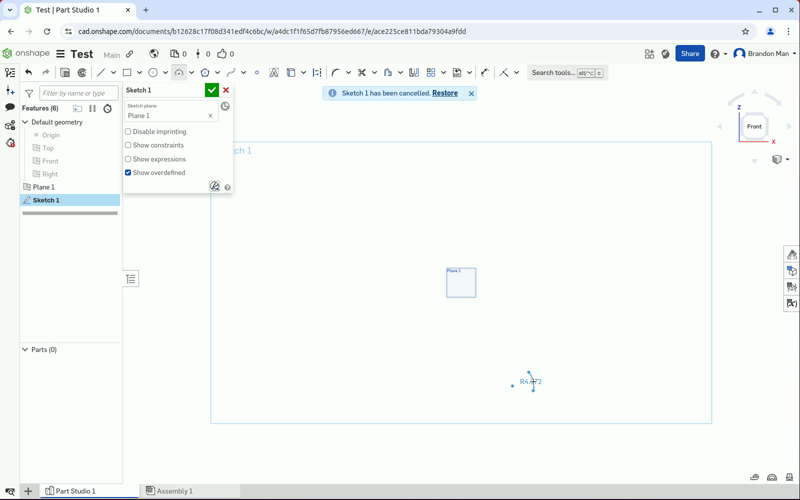
click(533, 381)
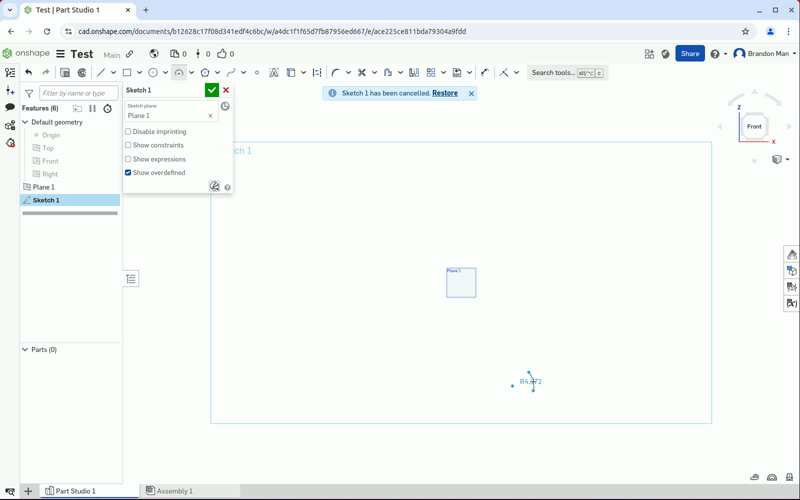
key_up(shift)
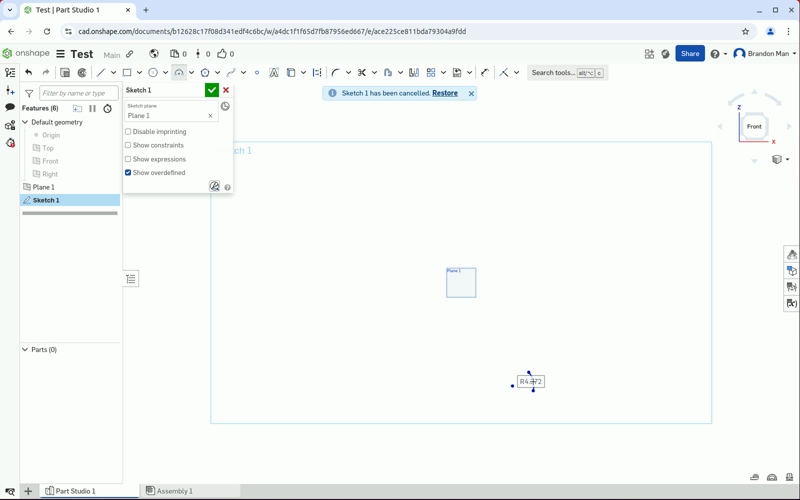
mouse_move(533, 390)
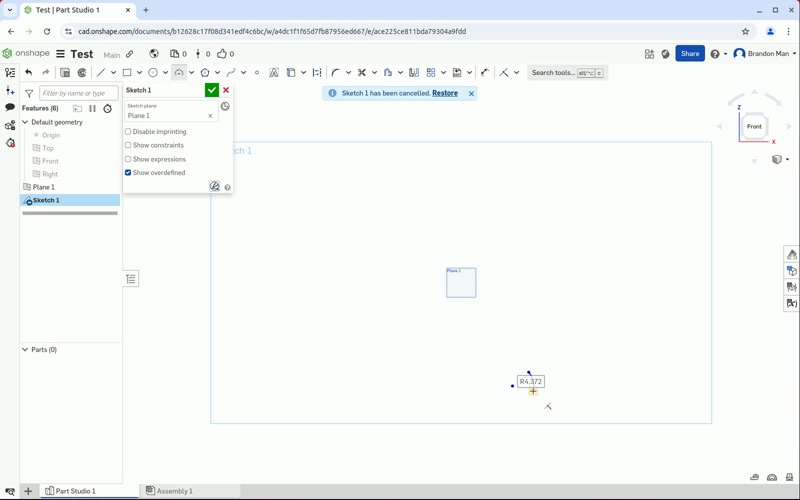
click(533, 390)
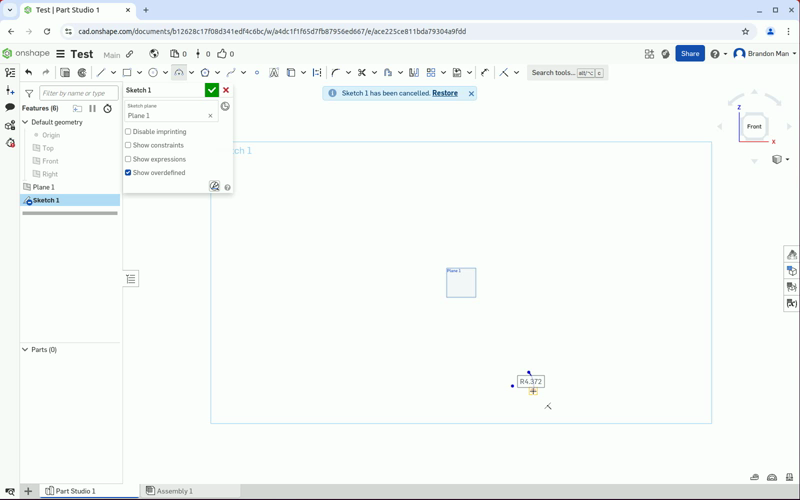
key_down(shift)
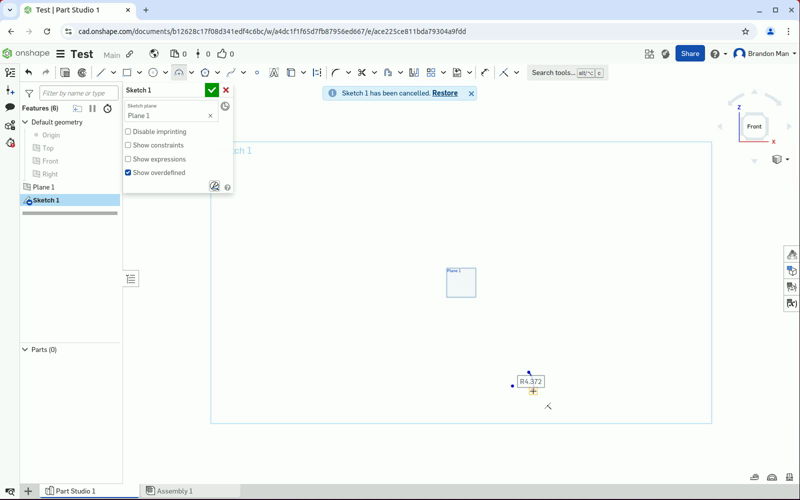
mouse_move(538, 391)
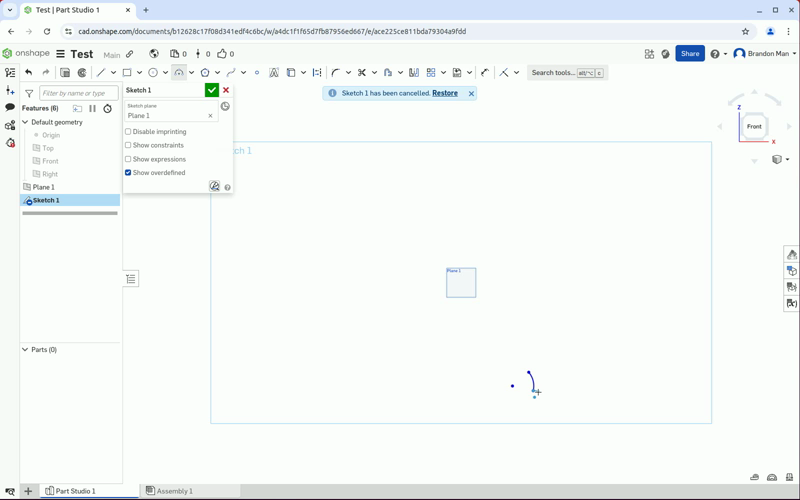
scroll(6)
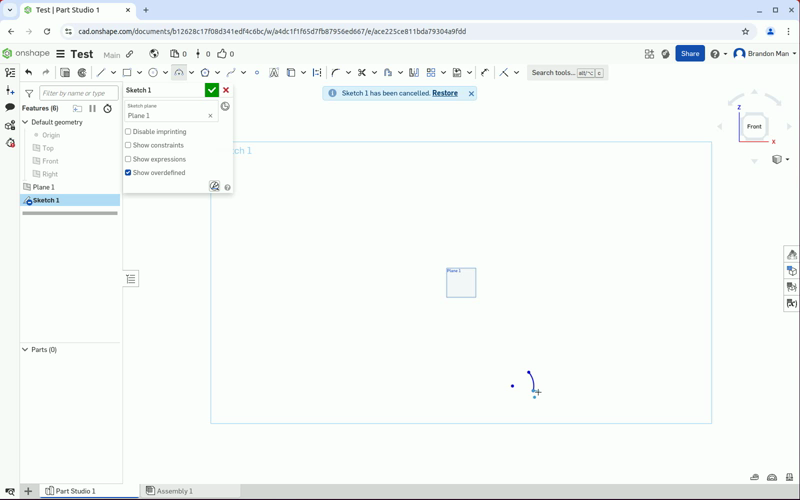
scroll(6)
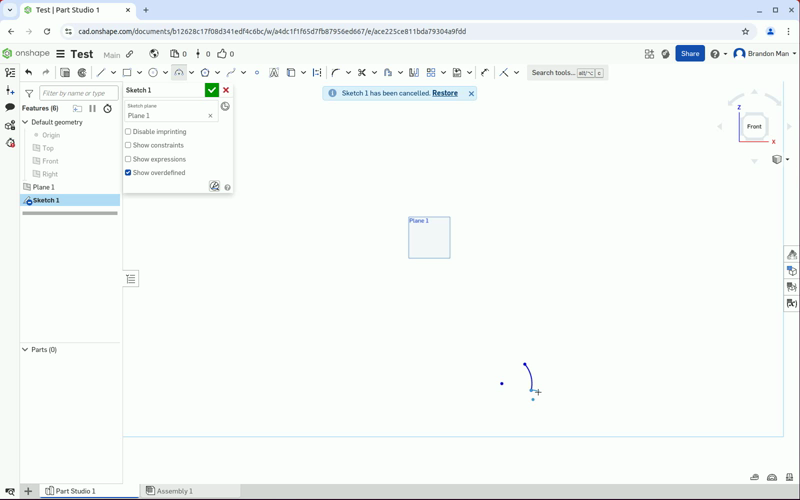
scroll(6)
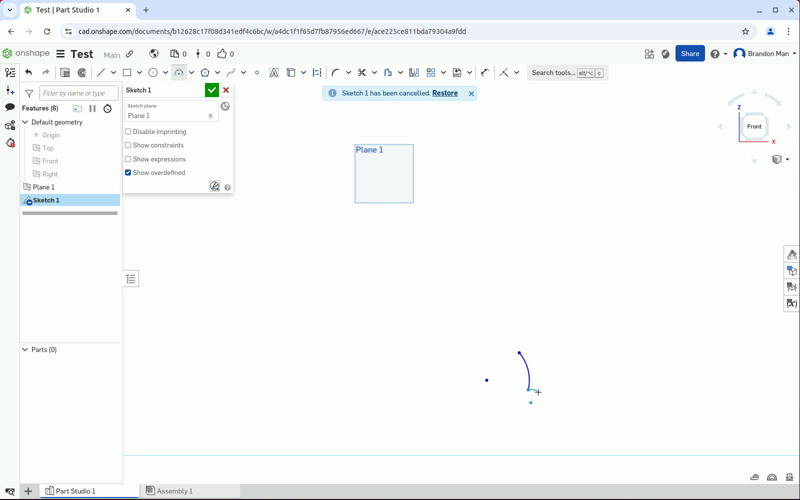
scroll(6)
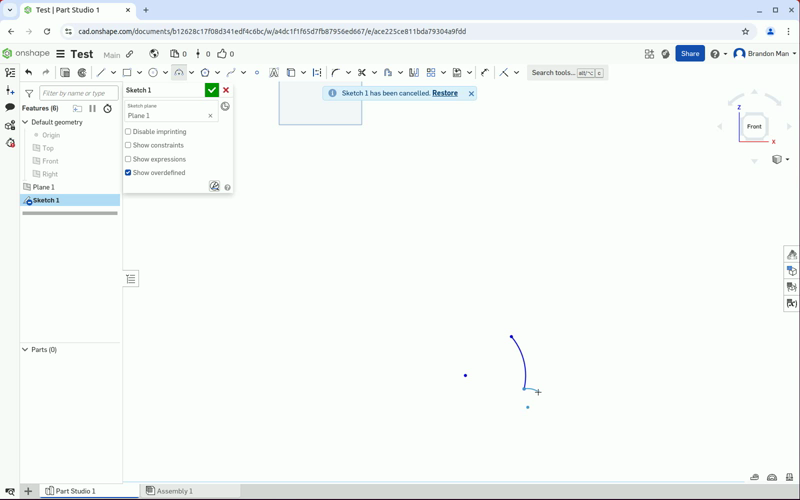
scroll(6)
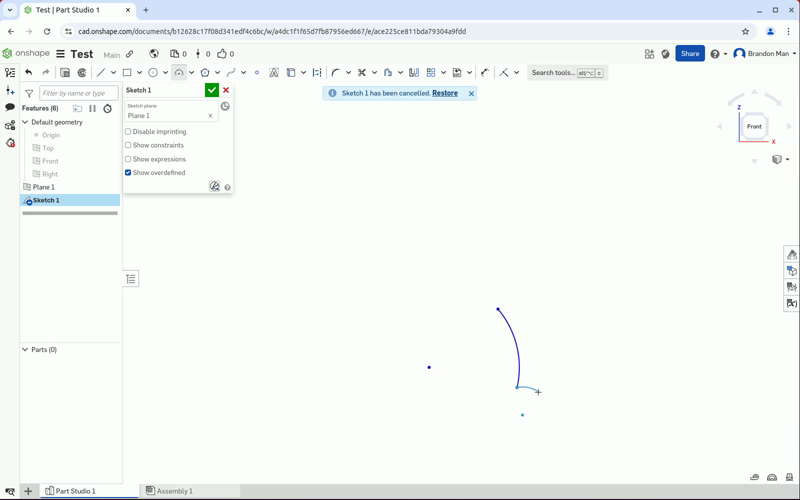
scroll(6)
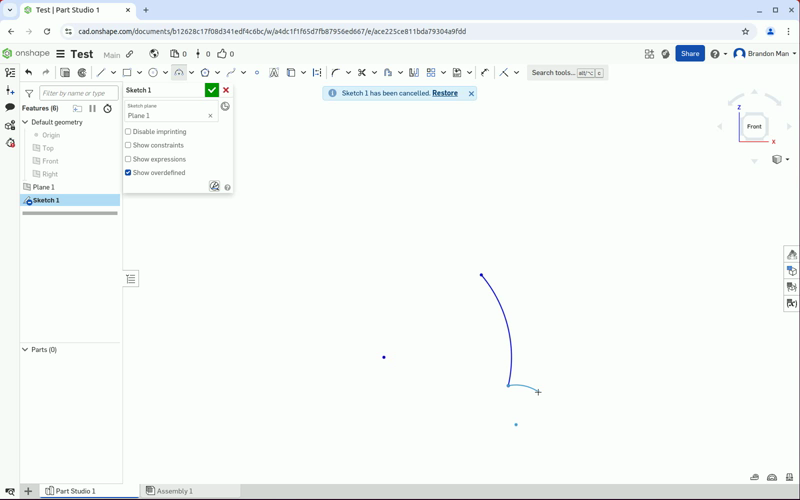
scroll(6)
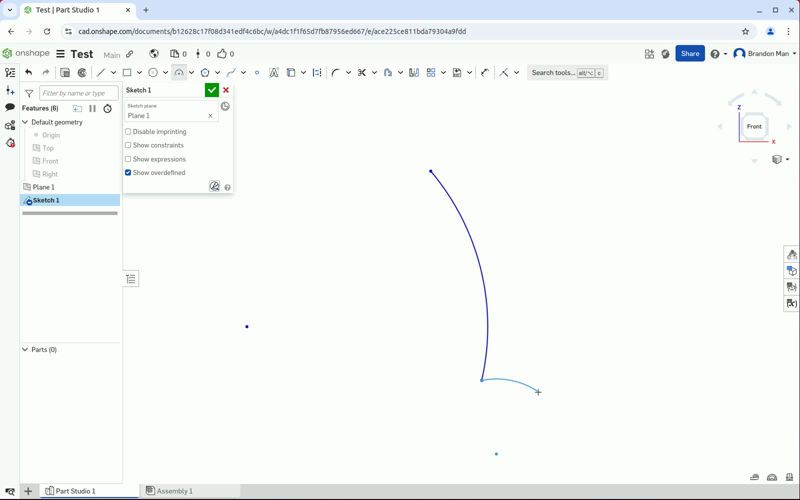
click(538, 391)
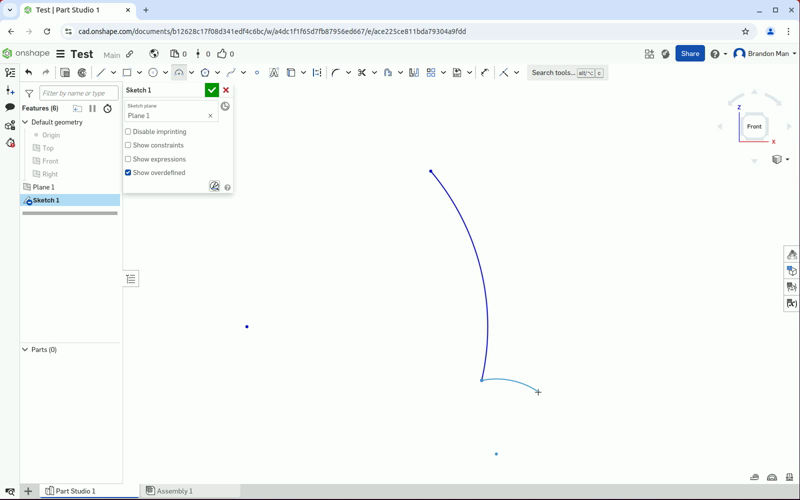
scroll(-6)
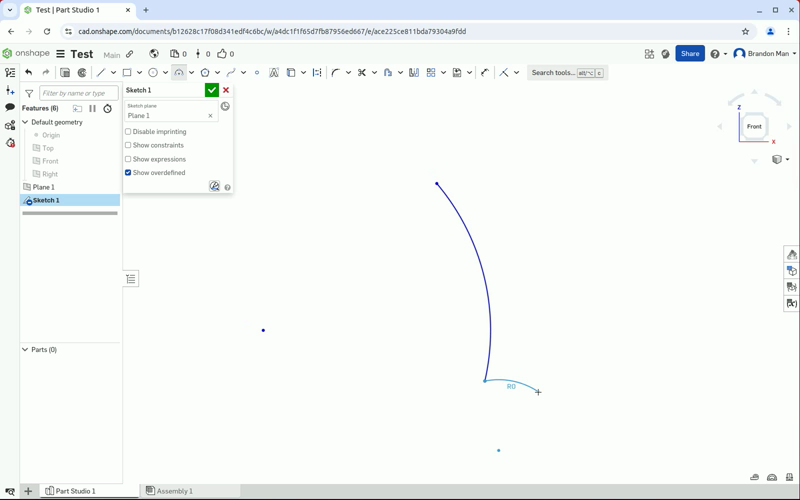
scroll(-6)
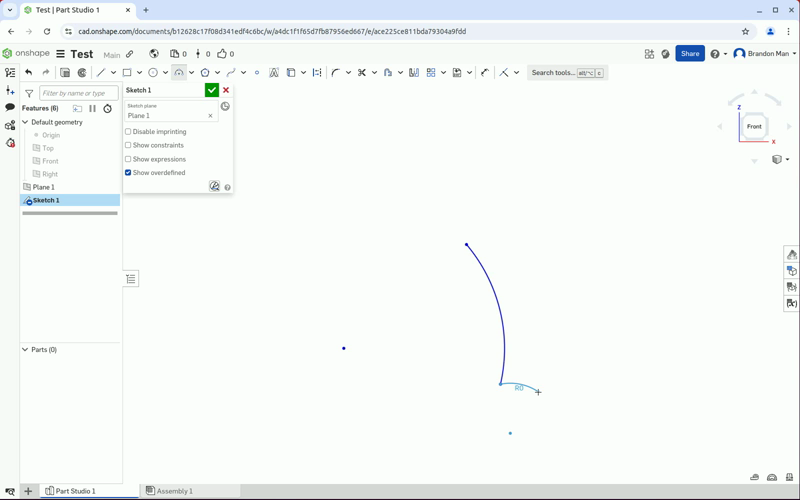
scroll(-6)
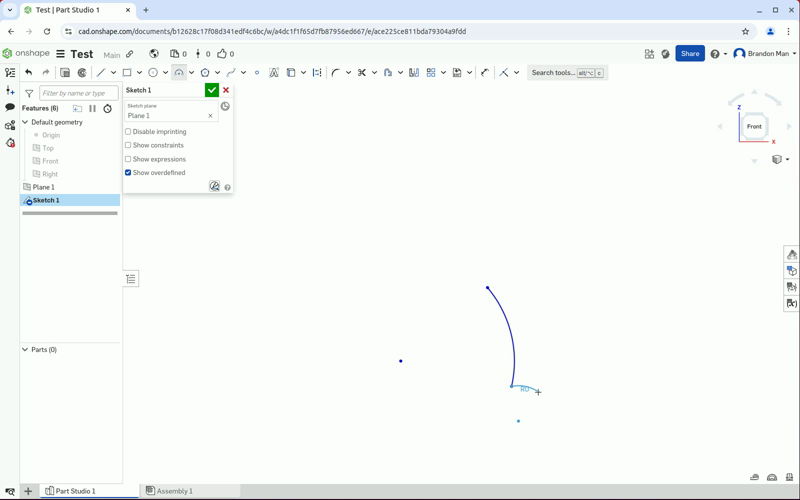
scroll(-6)
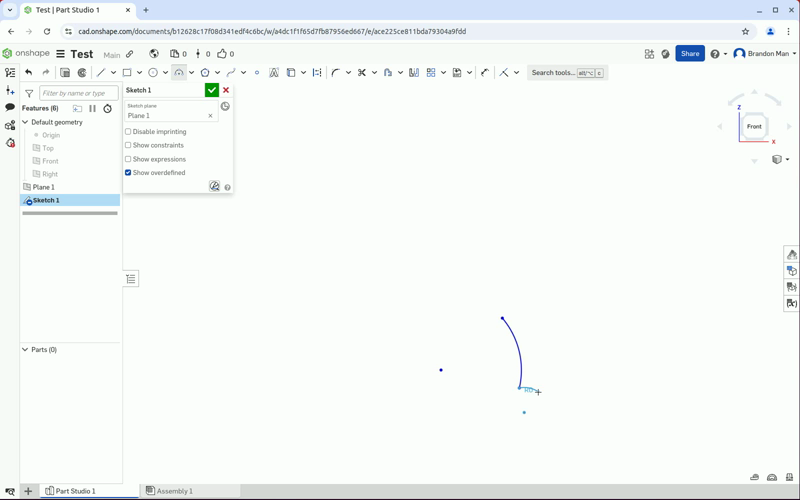
scroll(-6)
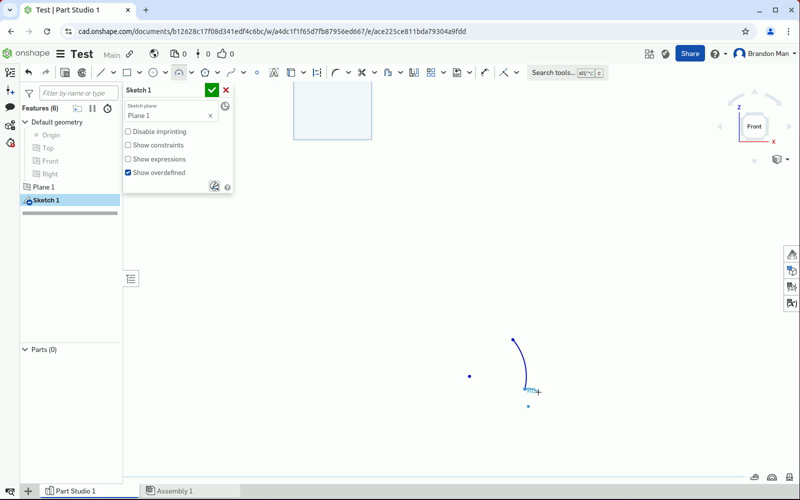
scroll(-6)
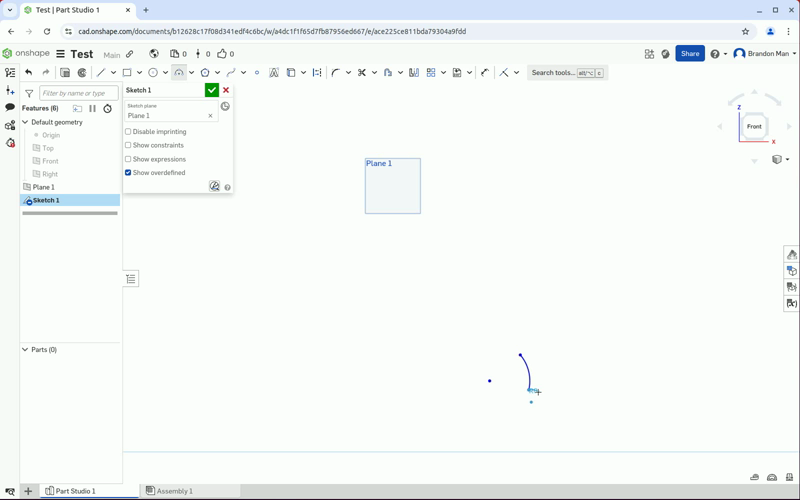
scroll(-6)
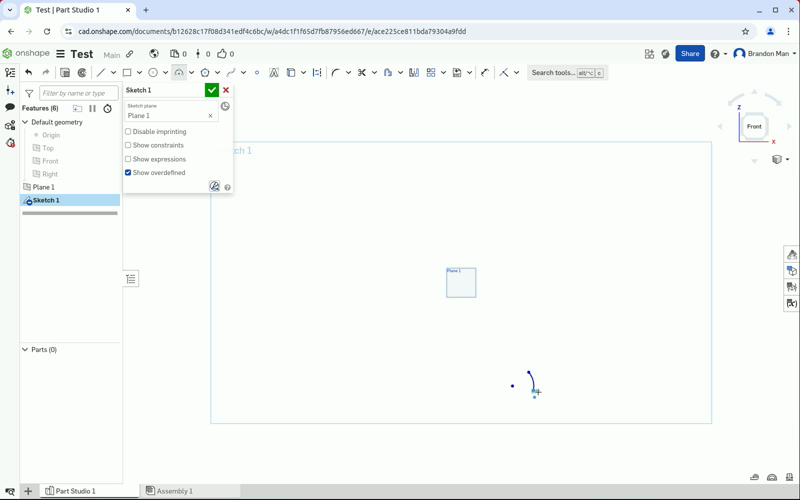
mouse_move(535, 393)
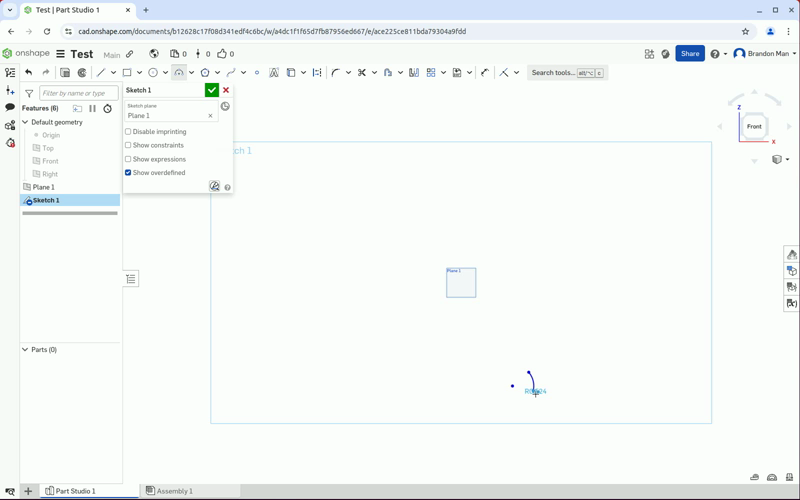
scroll(6)
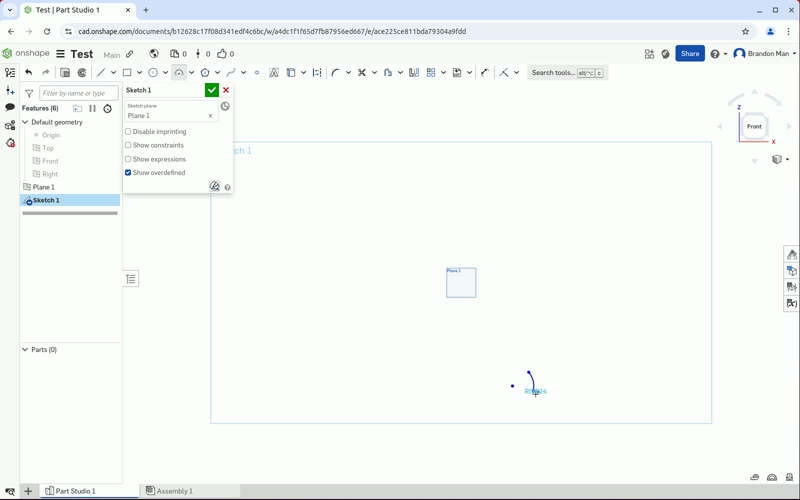
scroll(6)
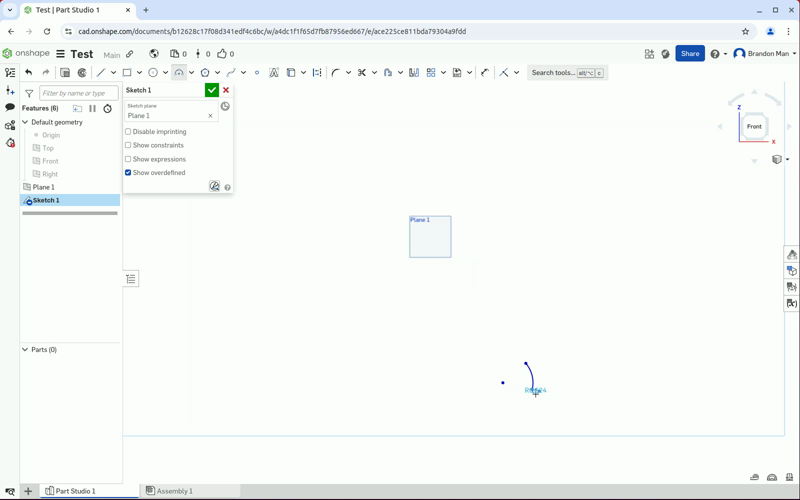
scroll(6)
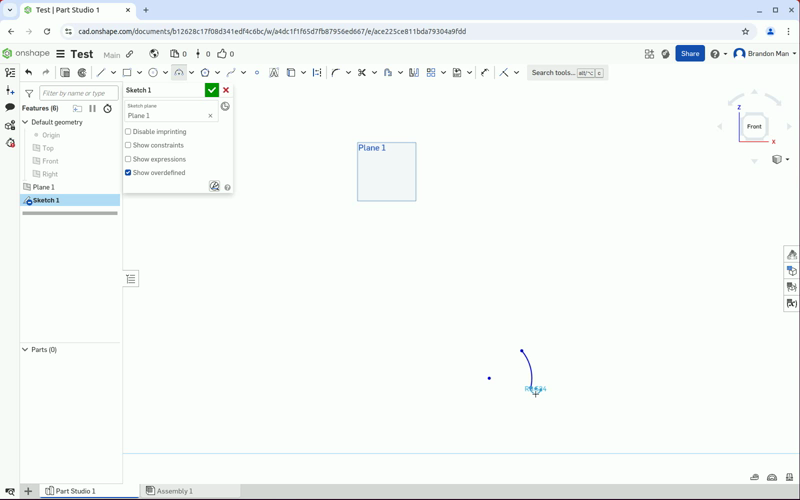
scroll(6)
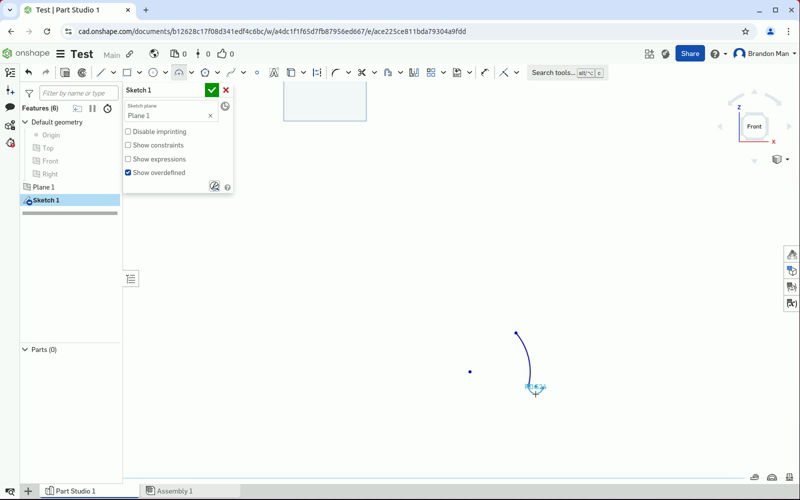
scroll(6)
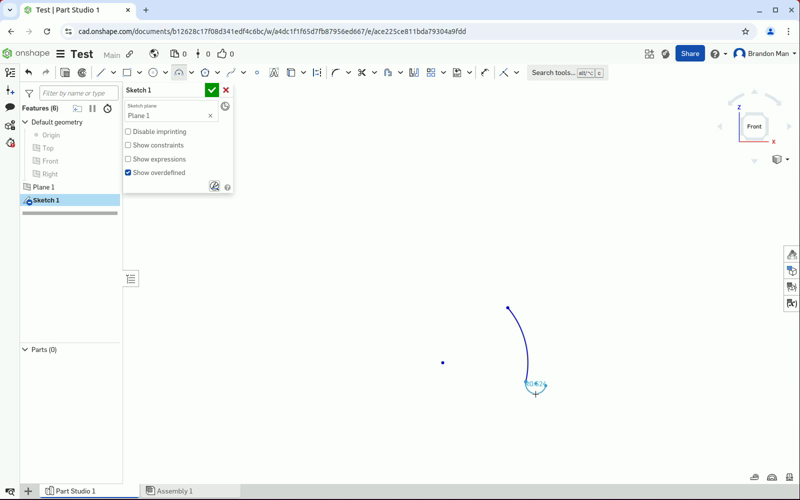
scroll(6)
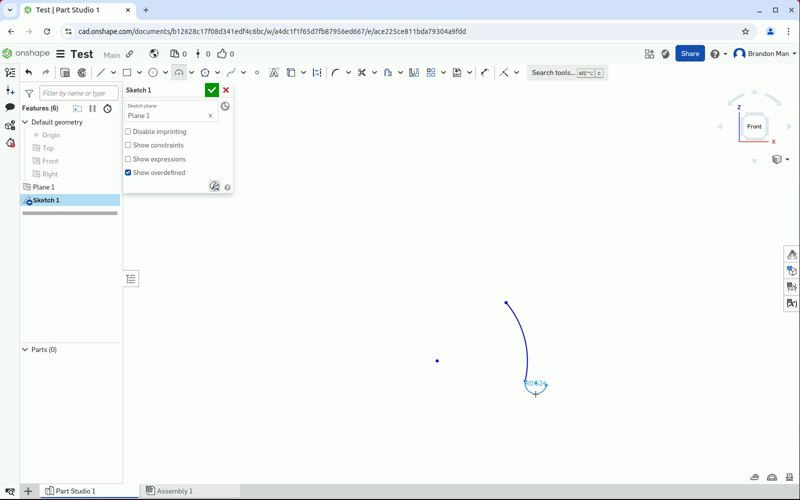
scroll(6)
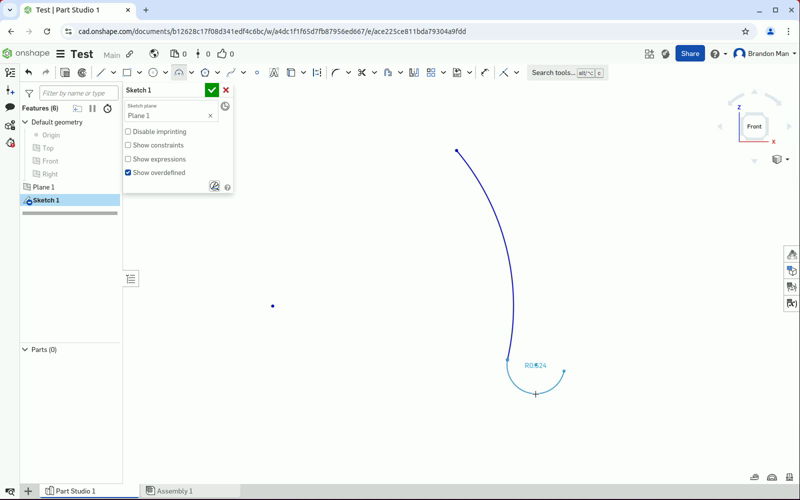
click(535, 393)
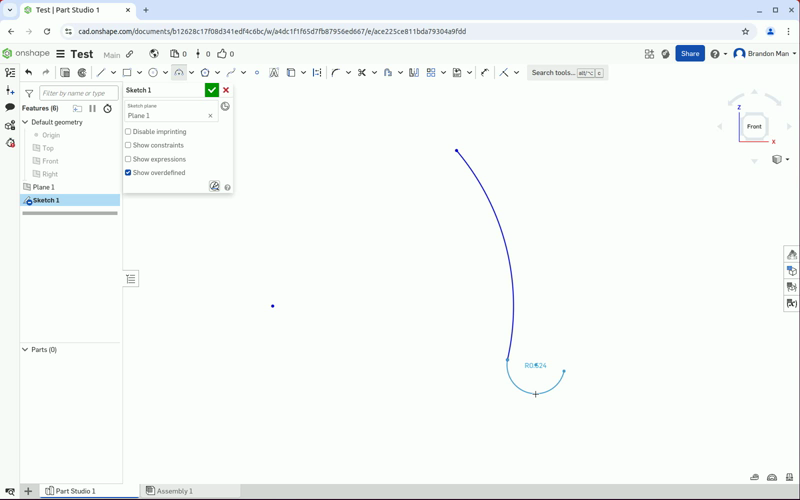
scroll(-6)
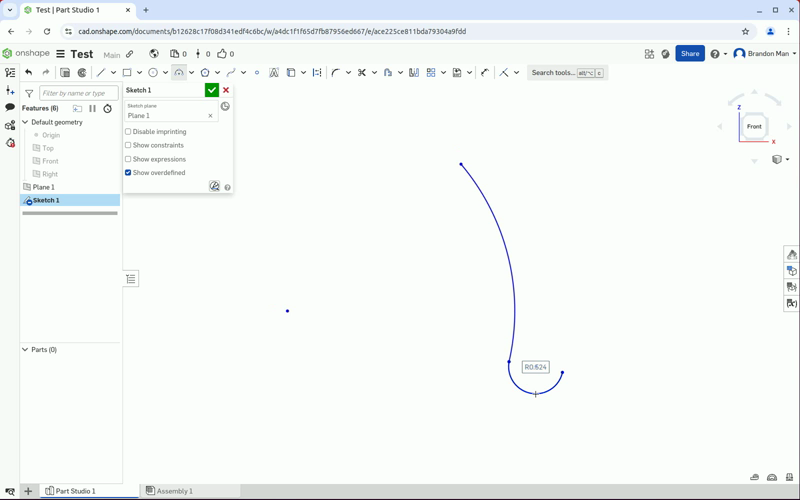
scroll(-6)
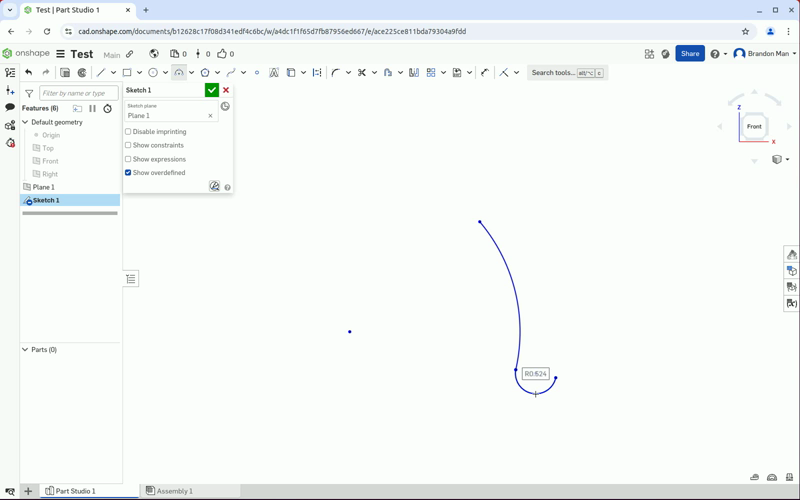
scroll(-6)
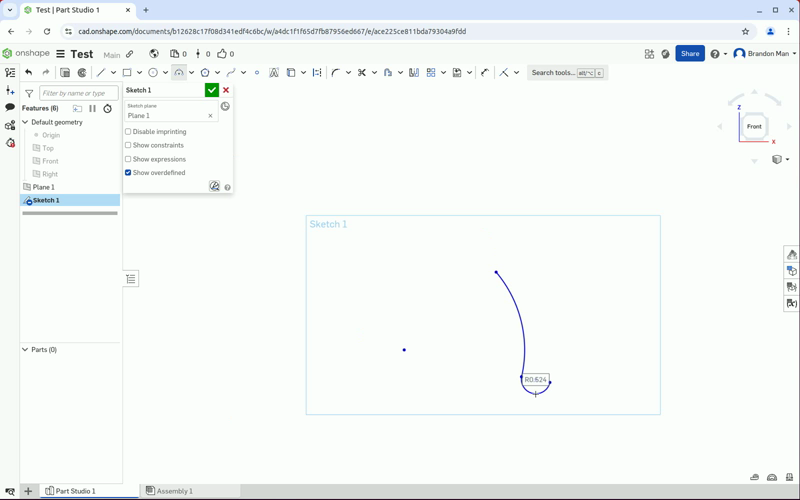
scroll(-6)
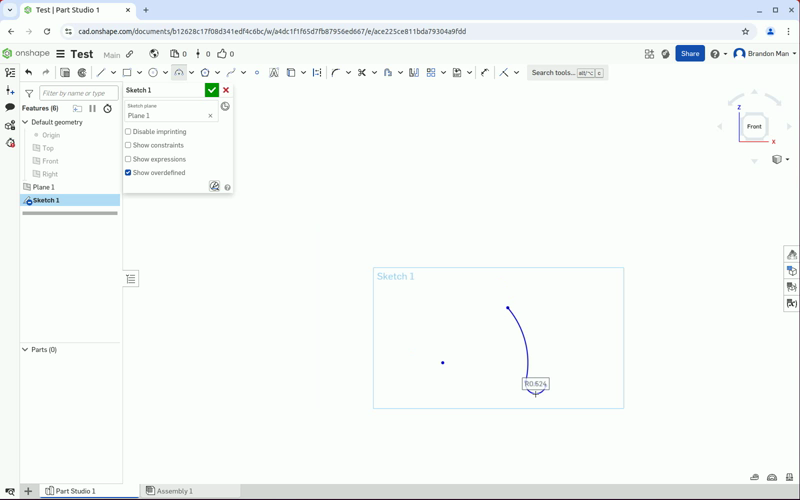
scroll(-6)
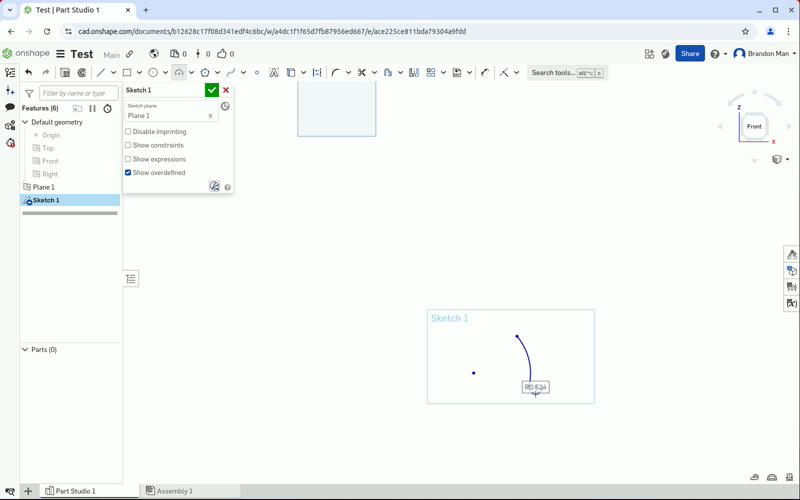
scroll(-6)
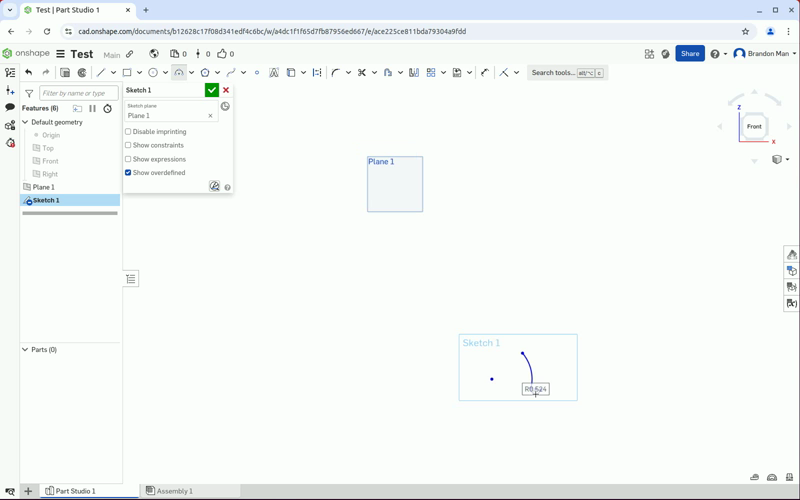
scroll(-6)
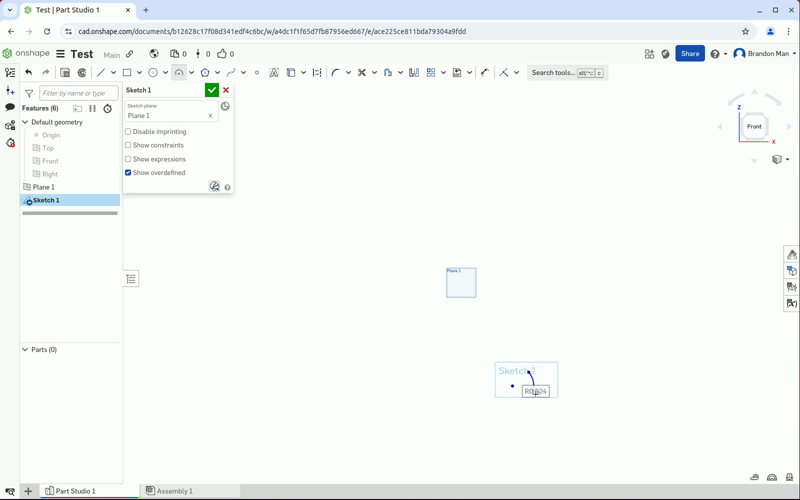
key_up(shift)
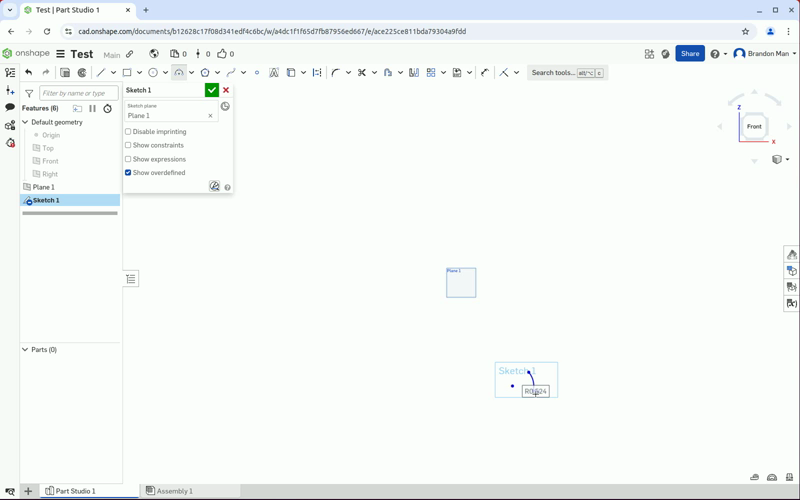
key(esc)
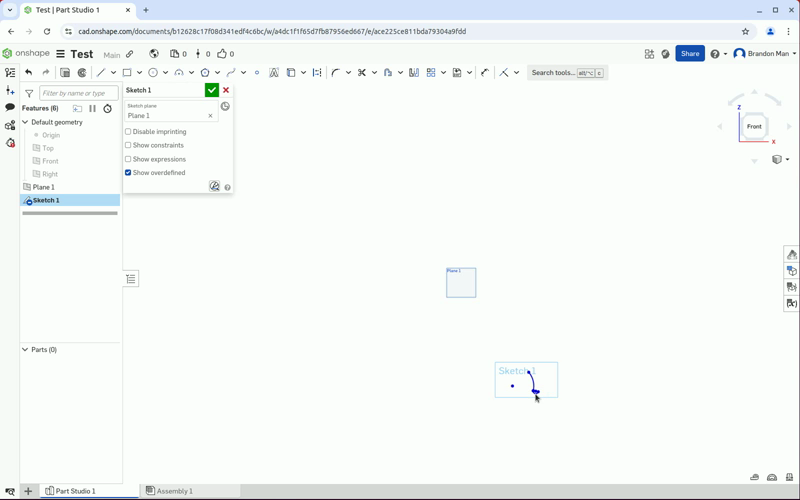
key(l)
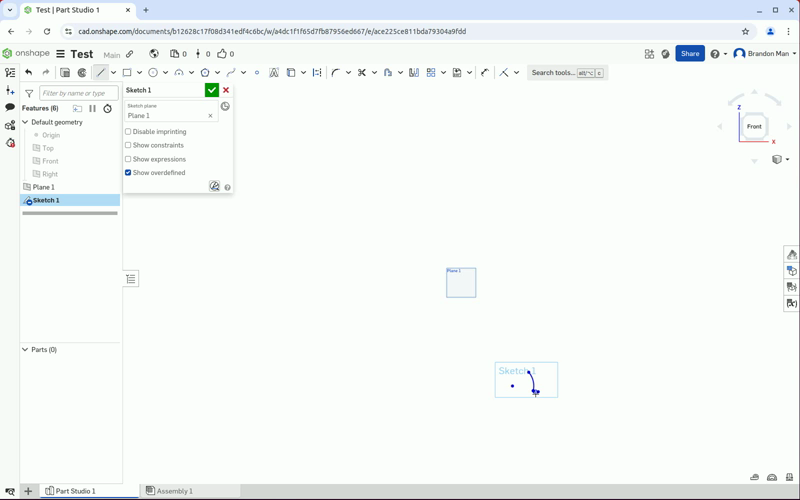
mouse_move(538, 391)
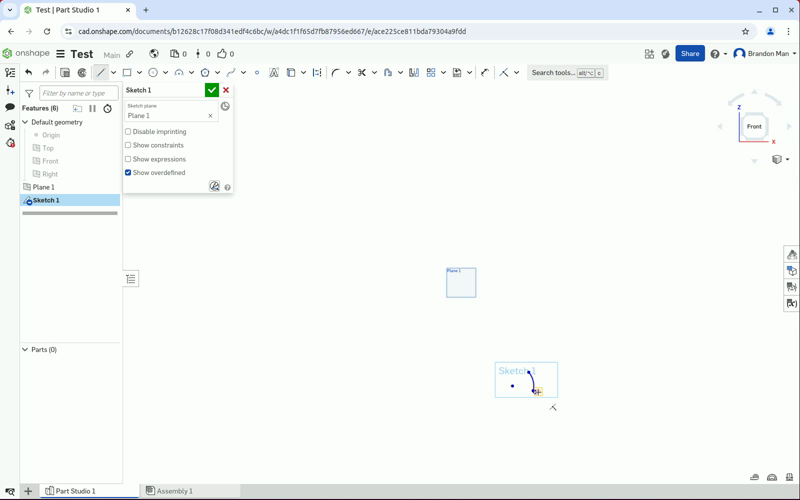
scroll(6)
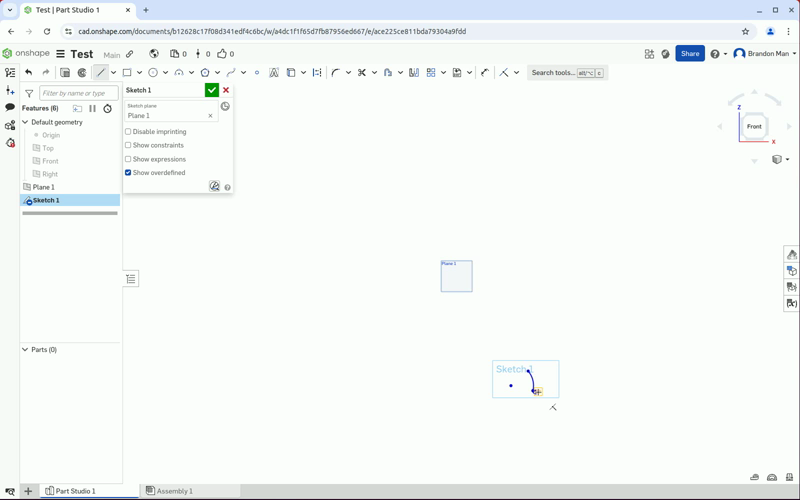
scroll(6)
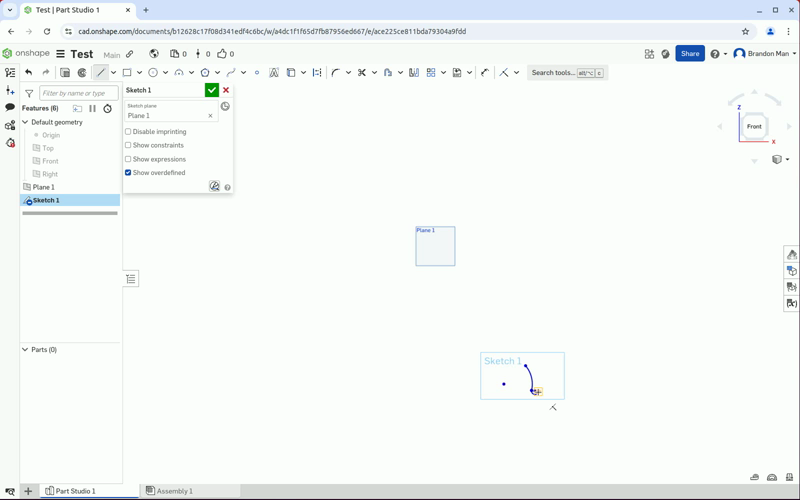
scroll(6)
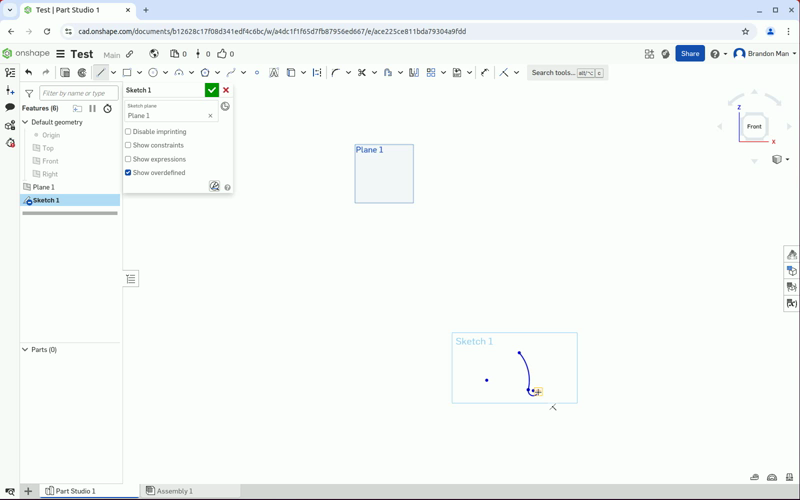
scroll(6)
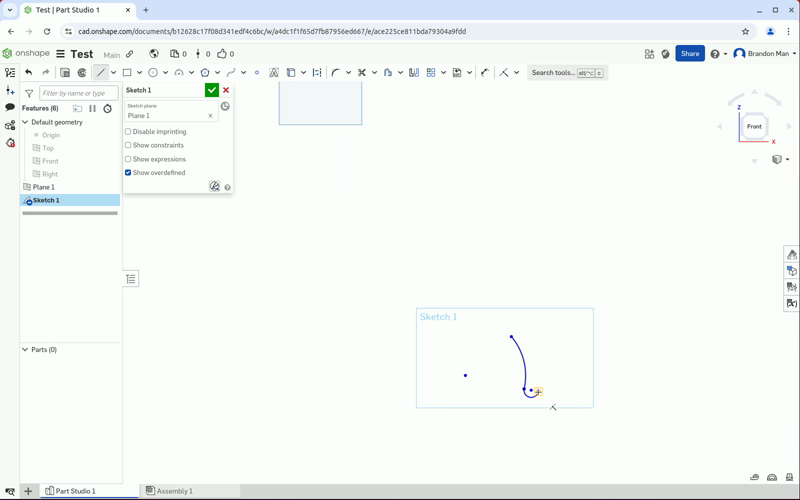
scroll(6)
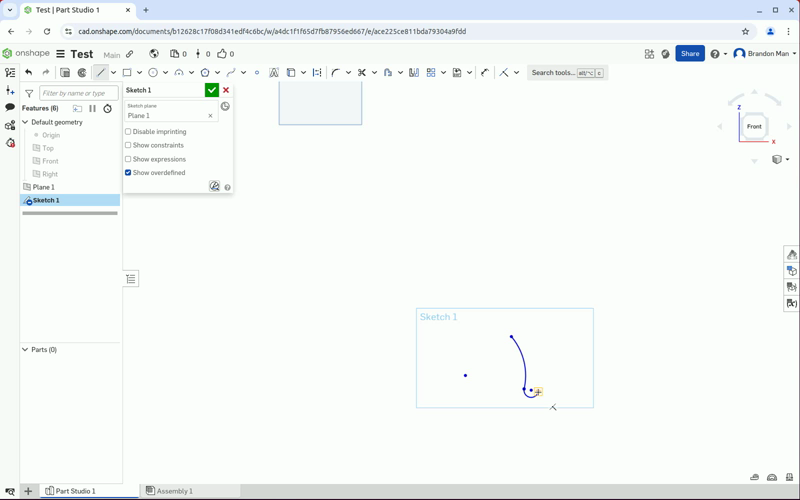
scroll(6)
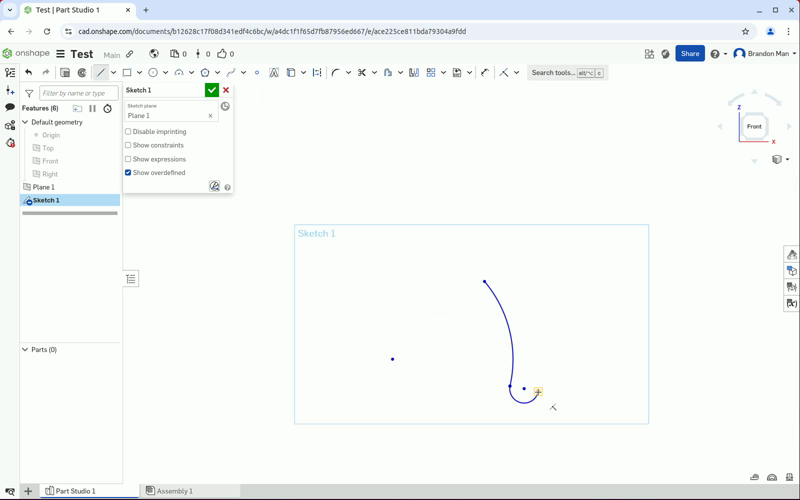
scroll(6)
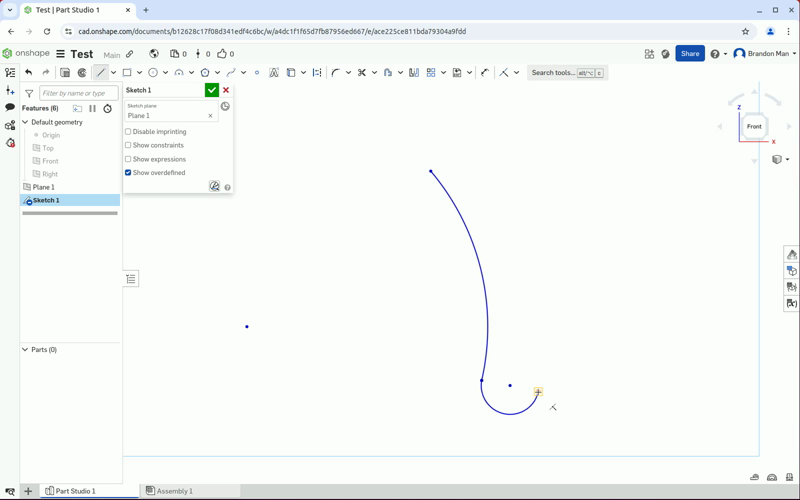
click(538, 391)
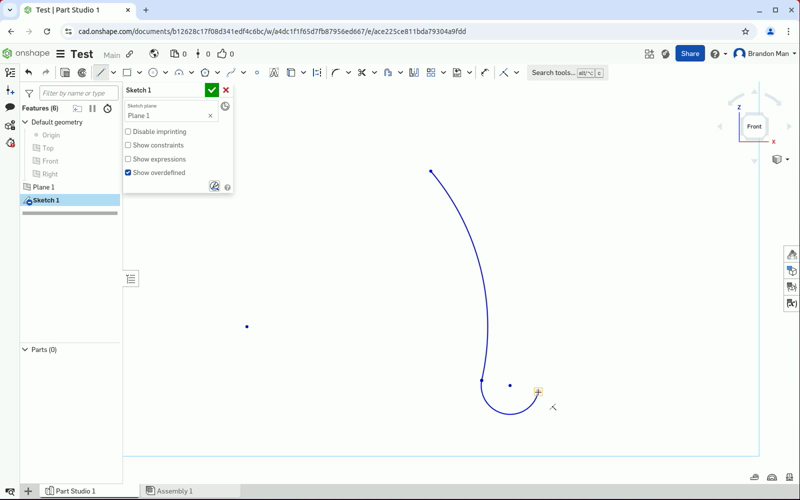
scroll(-6)
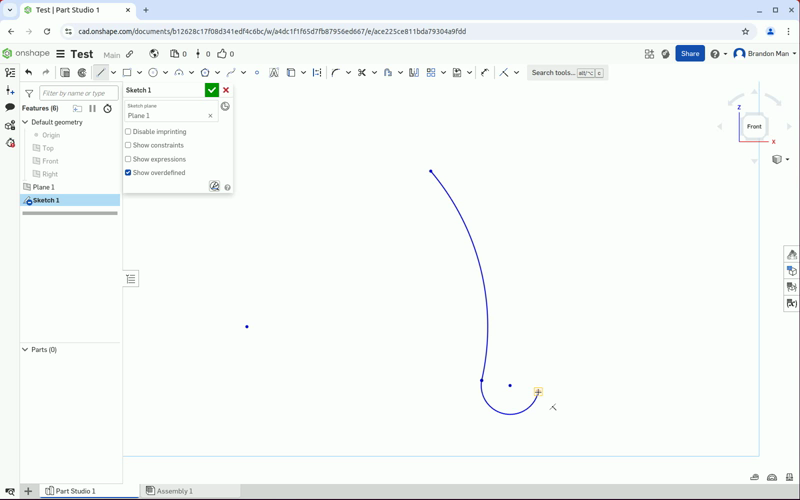
scroll(-6)
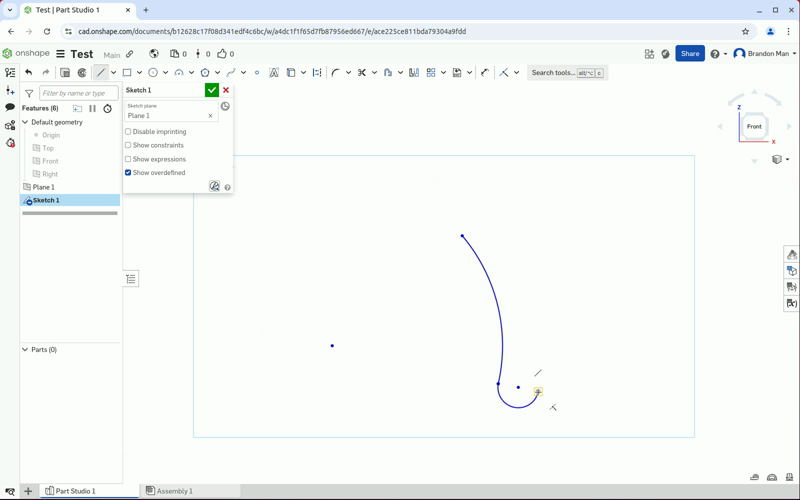
scroll(-6)
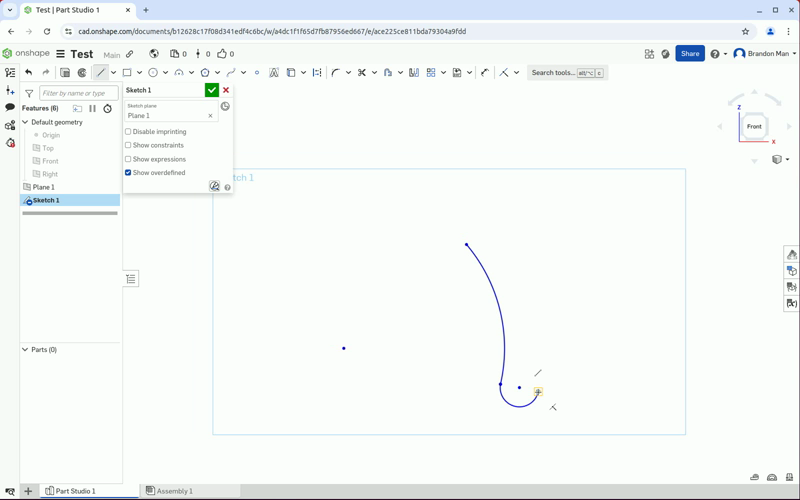
scroll(-6)
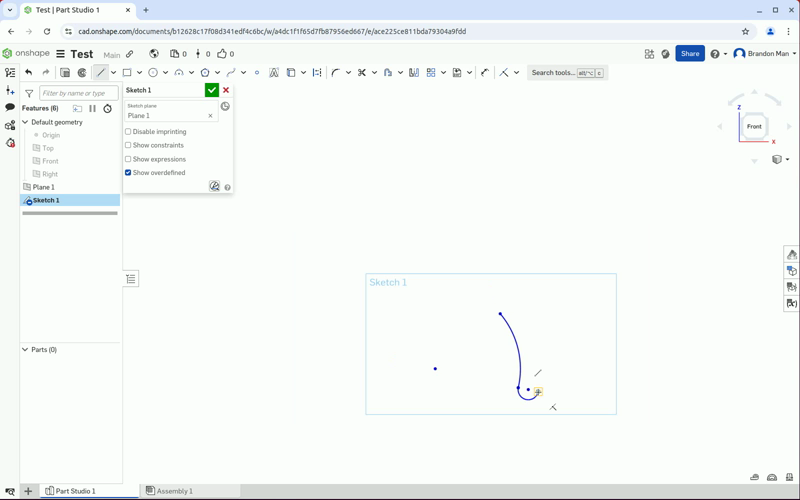
scroll(-6)
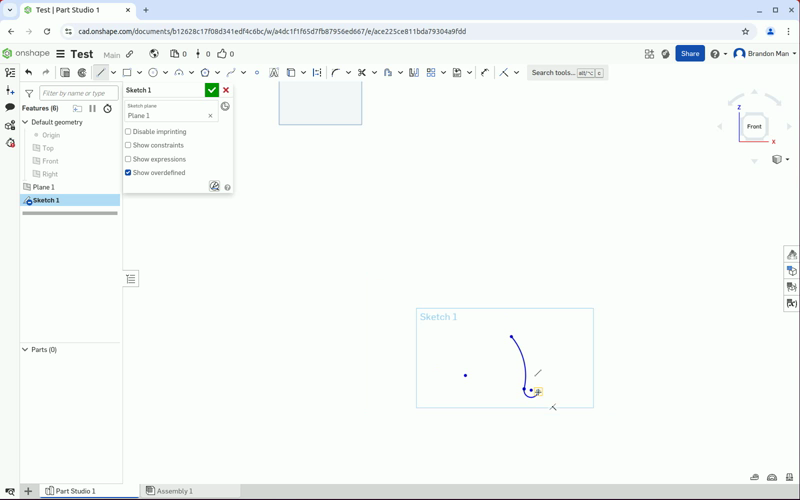
scroll(-6)
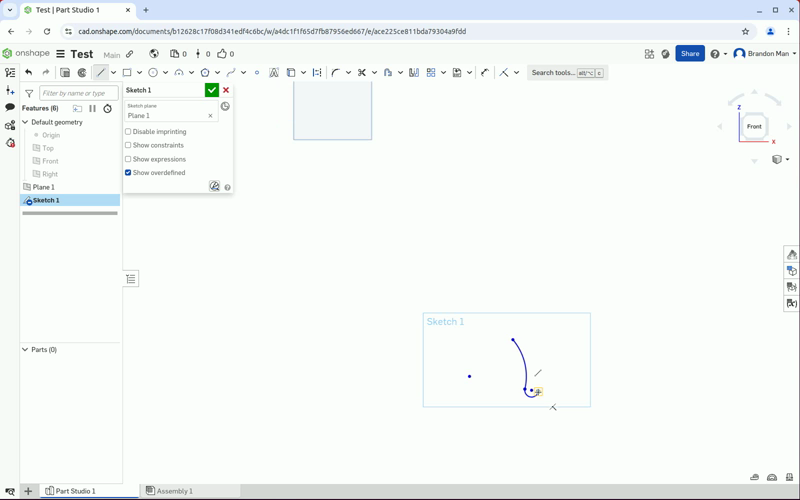
scroll(-6)
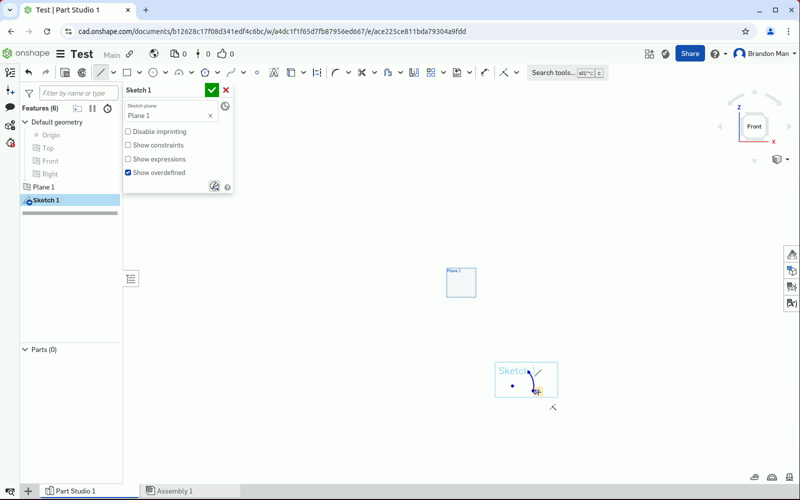
key_down(shift)
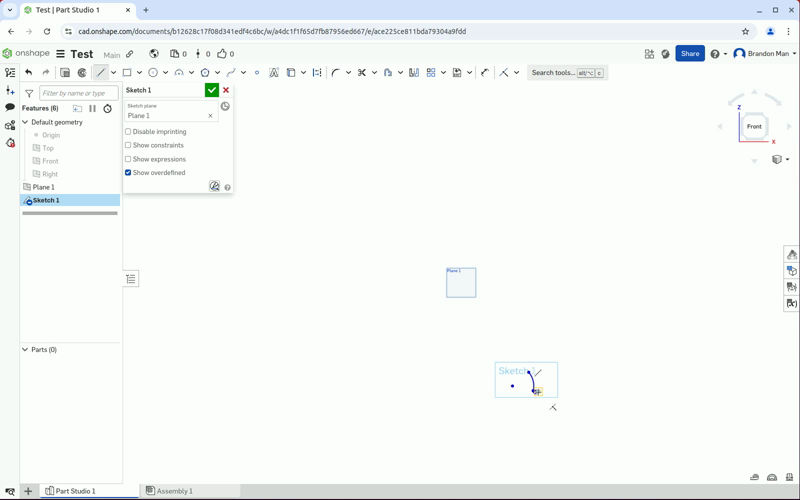
mouse_move(568, 391)
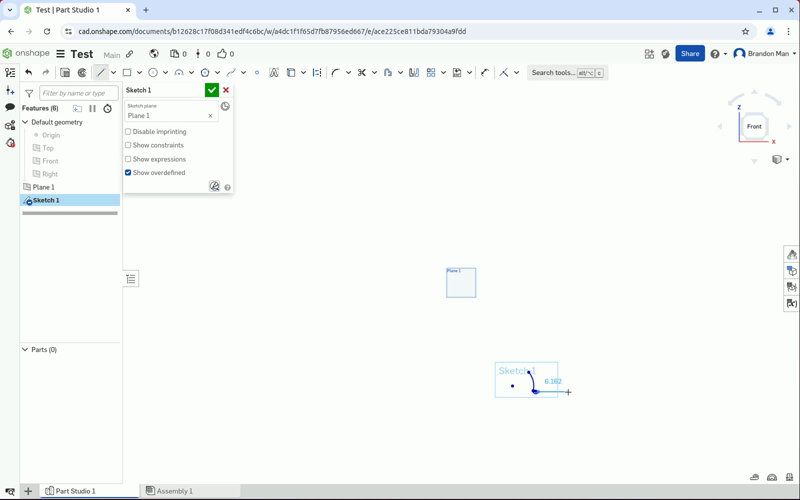
mouse_move(538, 390)
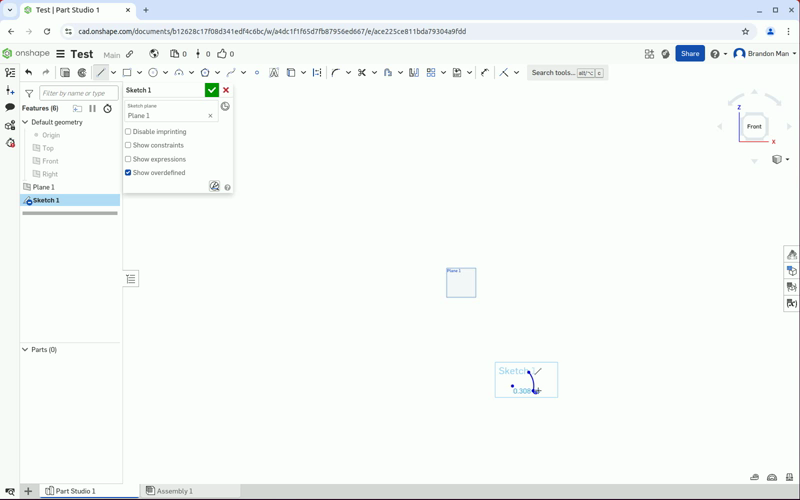
scroll(6)
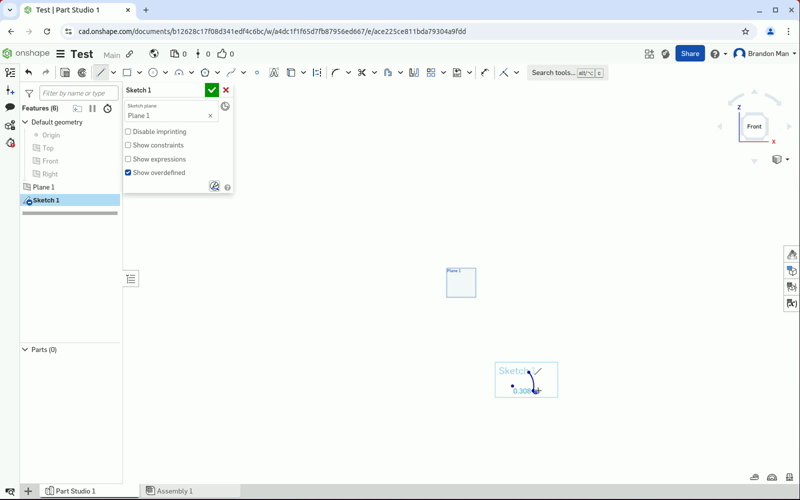
scroll(6)
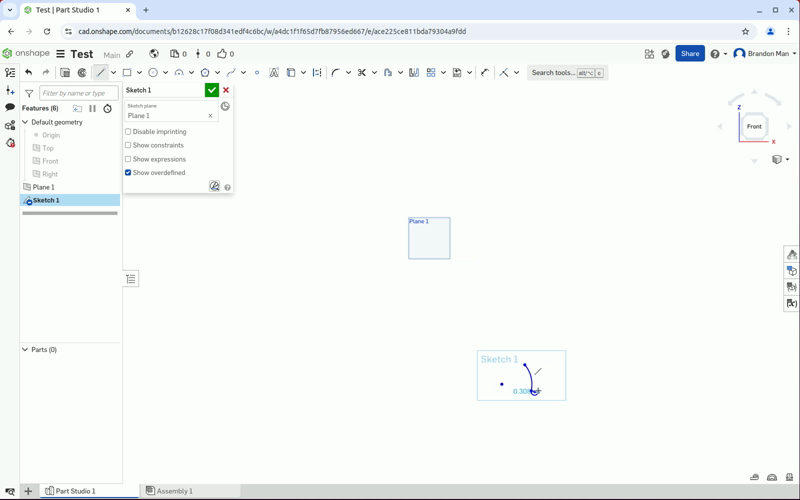
scroll(6)
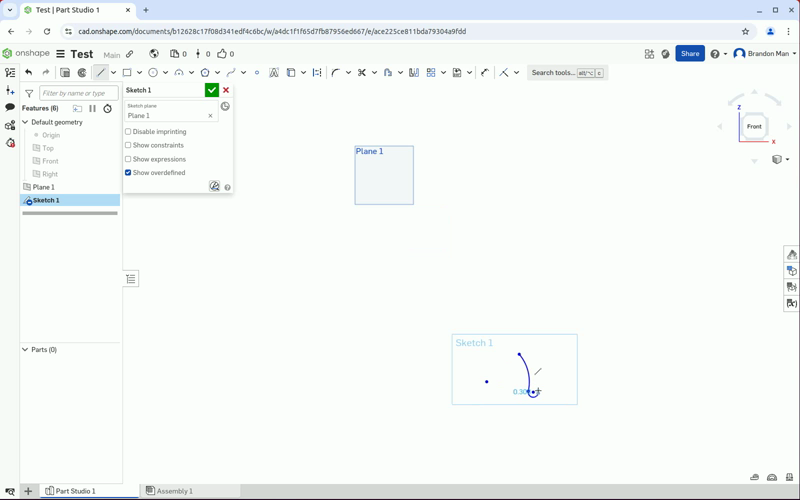
scroll(6)
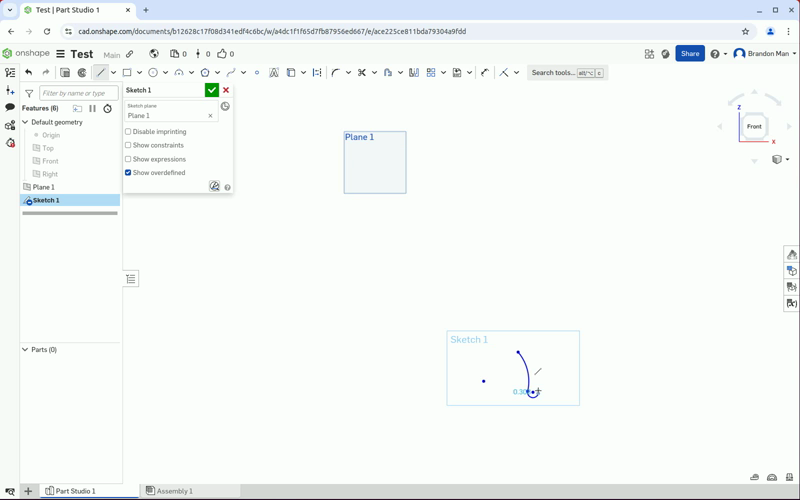
scroll(6)
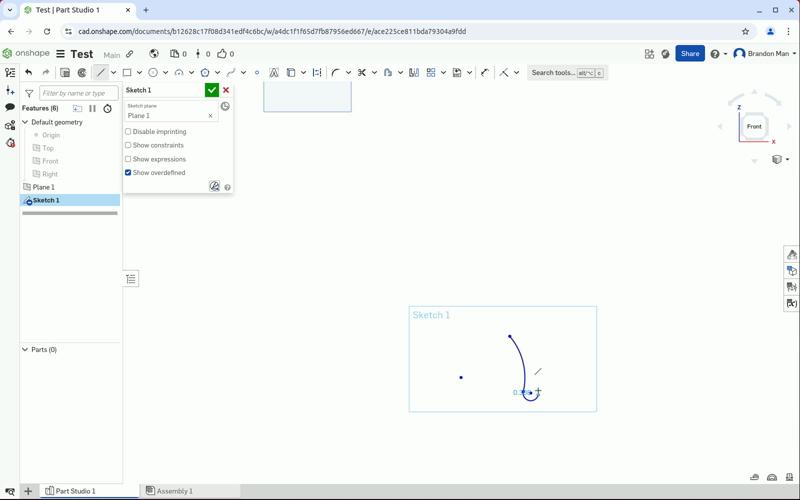
scroll(6)
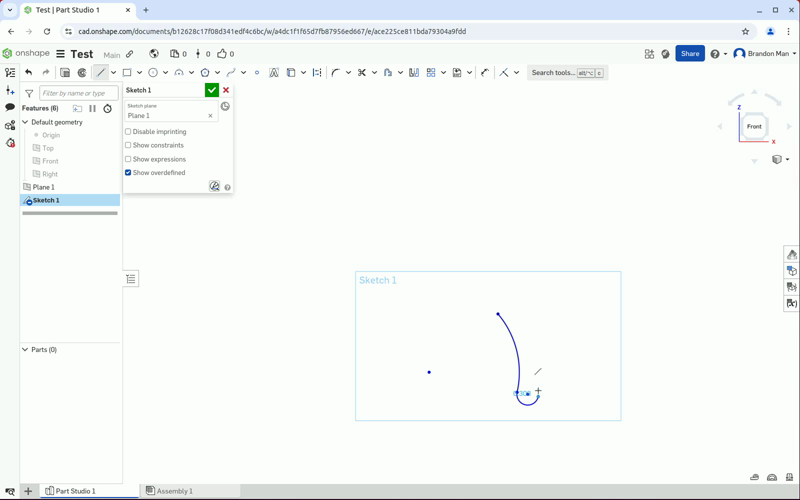
scroll(6)
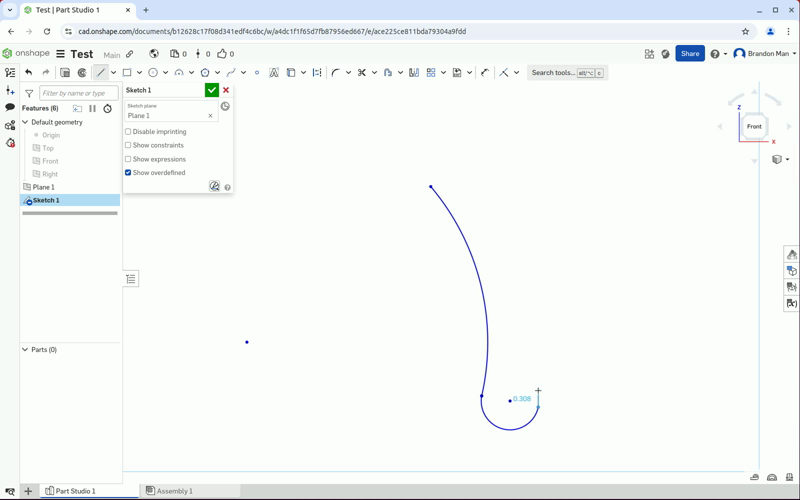
click(538, 390)
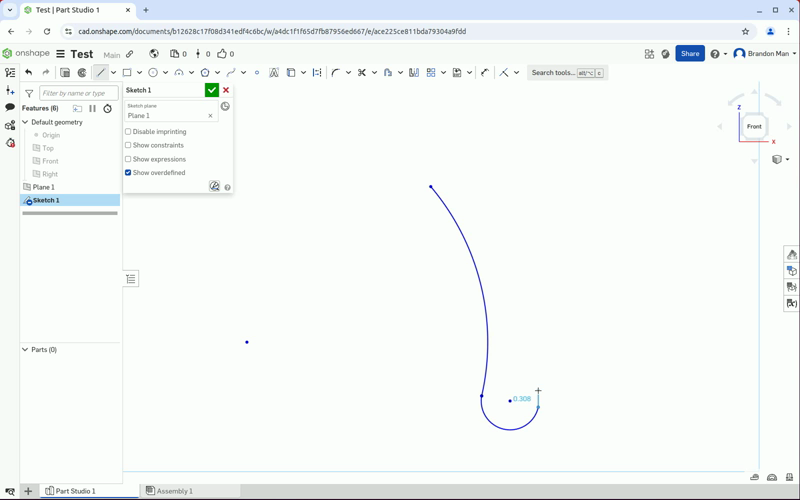
scroll(-6)
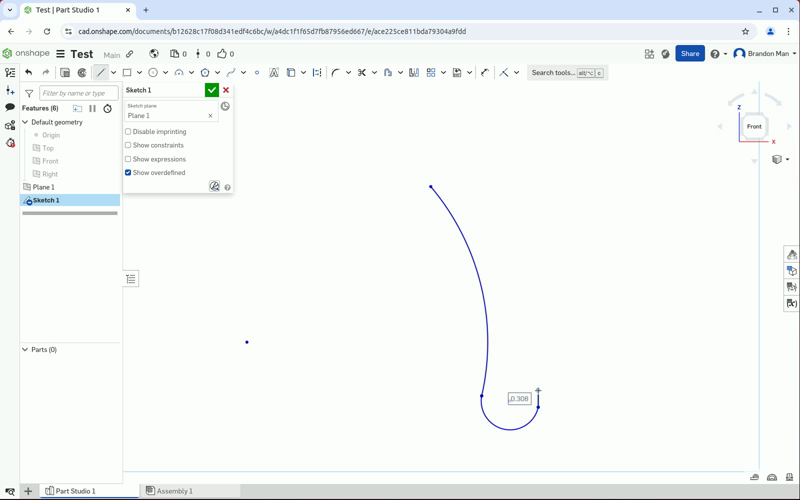
scroll(-6)
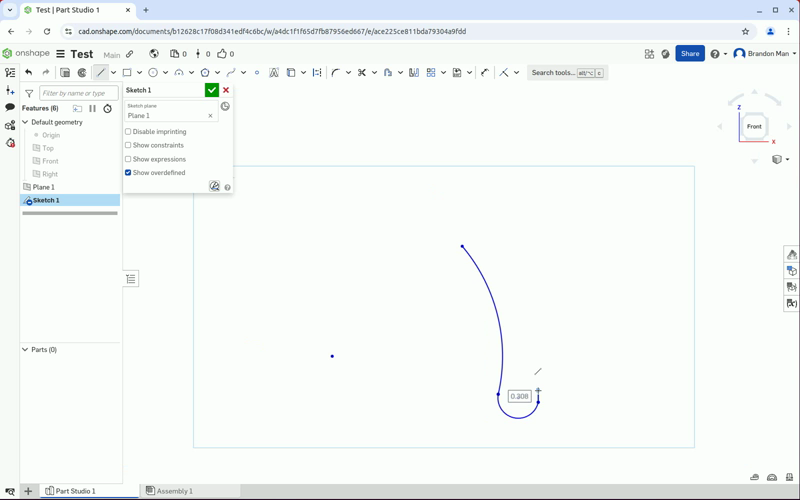
scroll(-6)
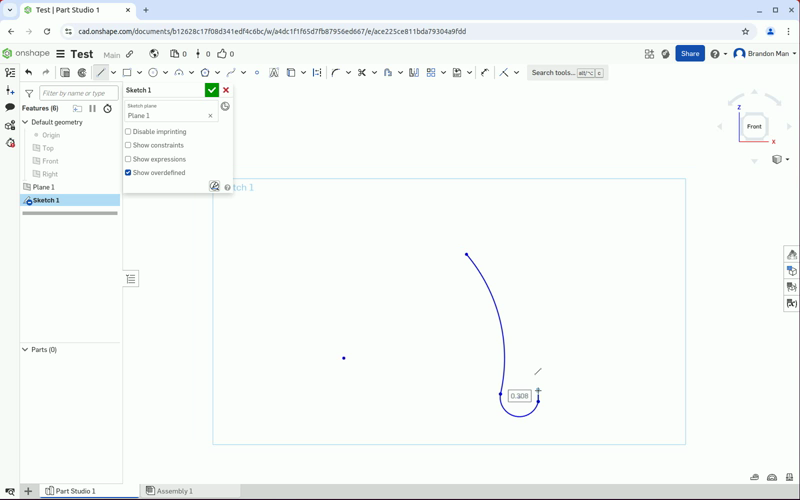
scroll(-6)
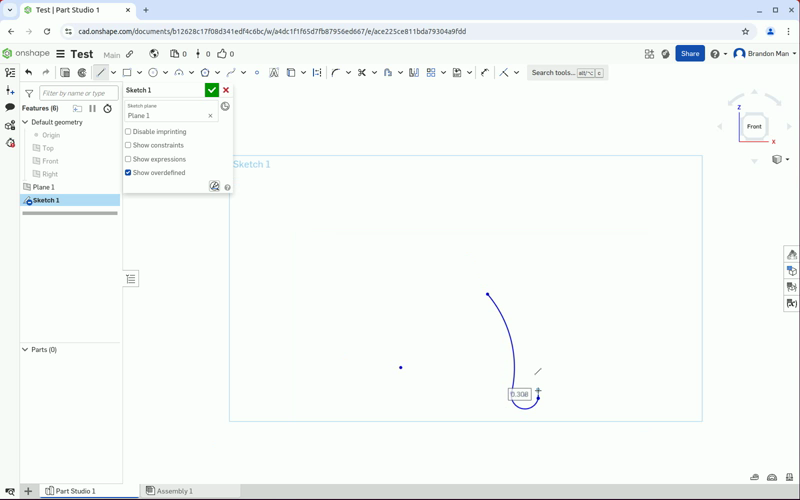
scroll(-6)
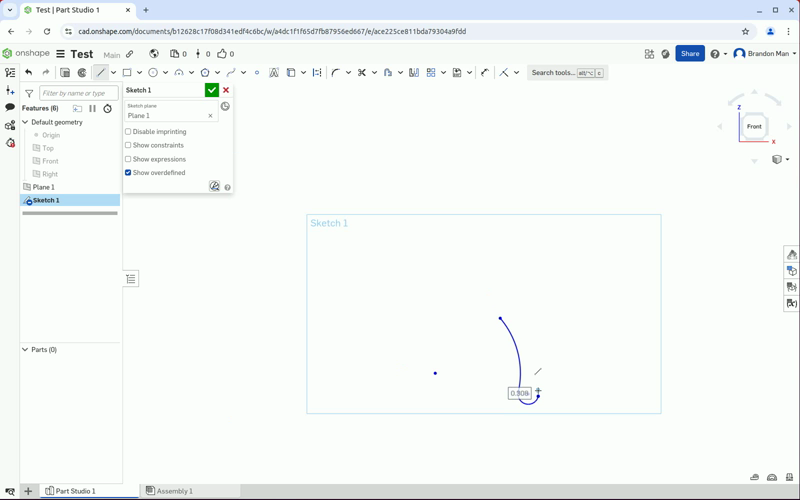
scroll(-6)
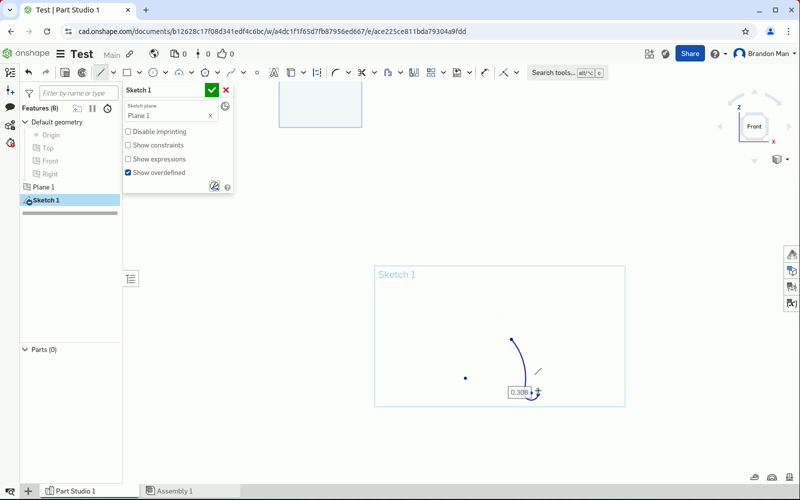
scroll(-6)
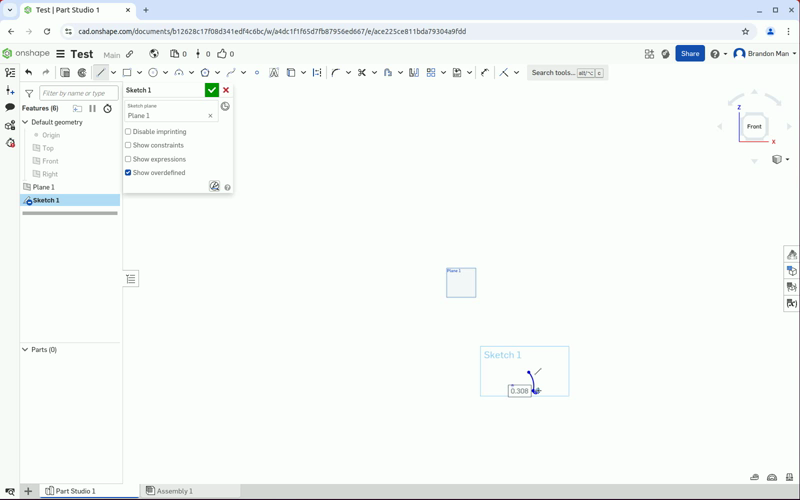
key_up(shift)
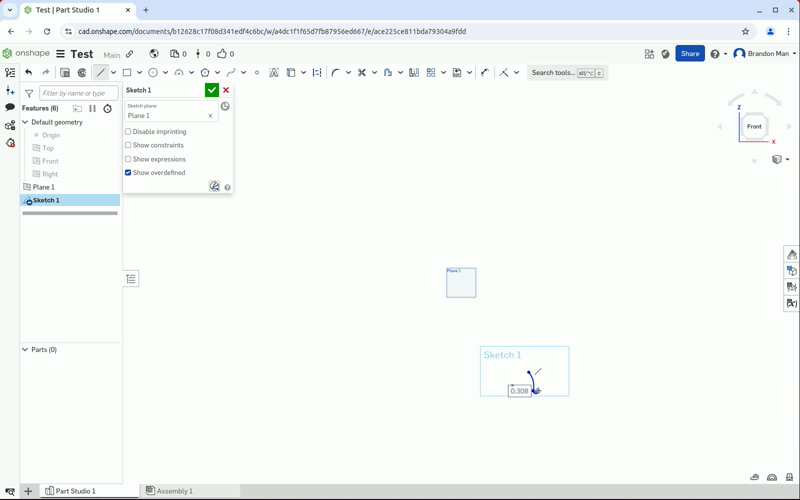
key(esc)
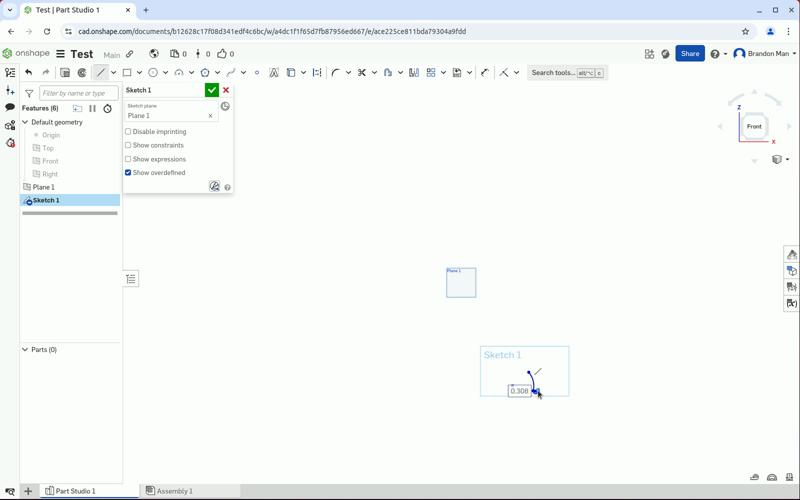
key(a)
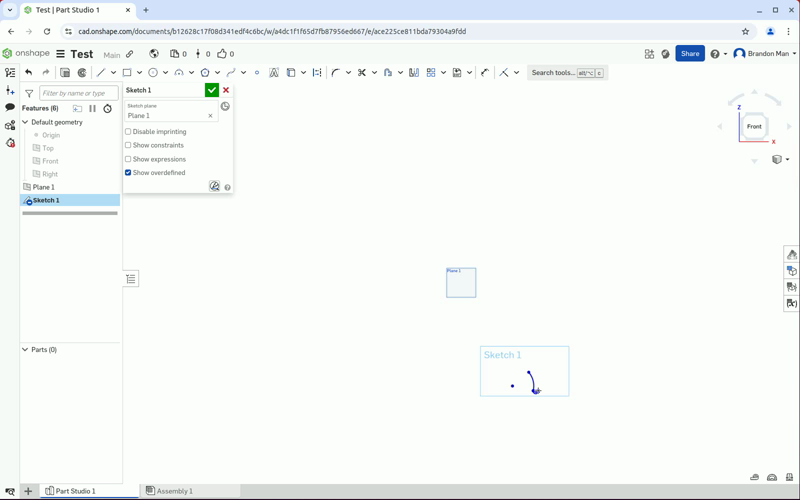
mouse_move(538, 390)
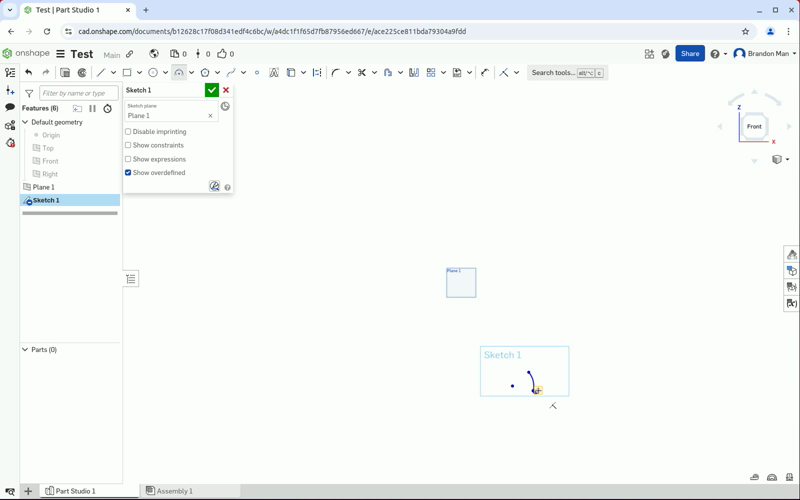
scroll(6)
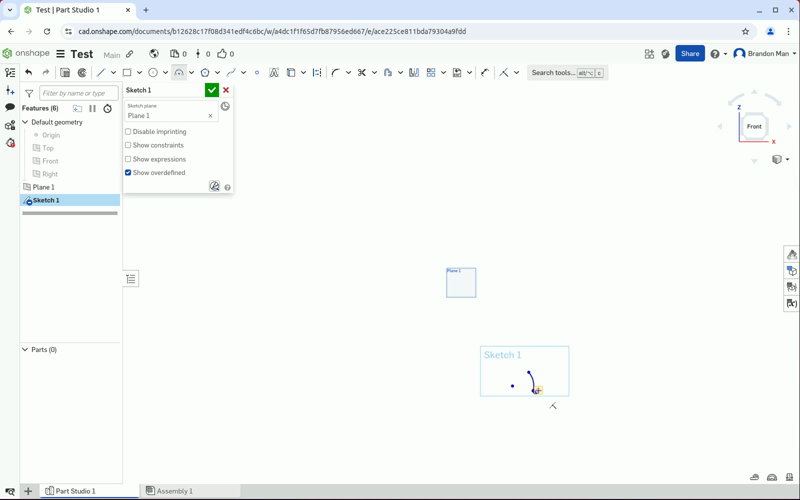
scroll(6)
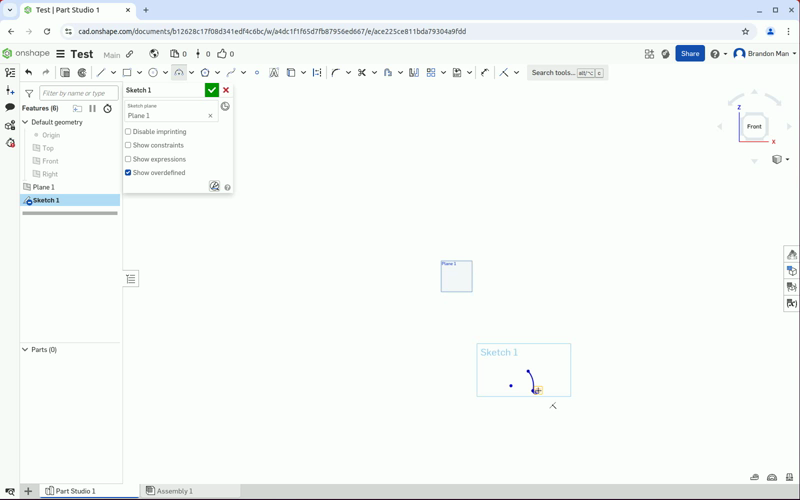
scroll(6)
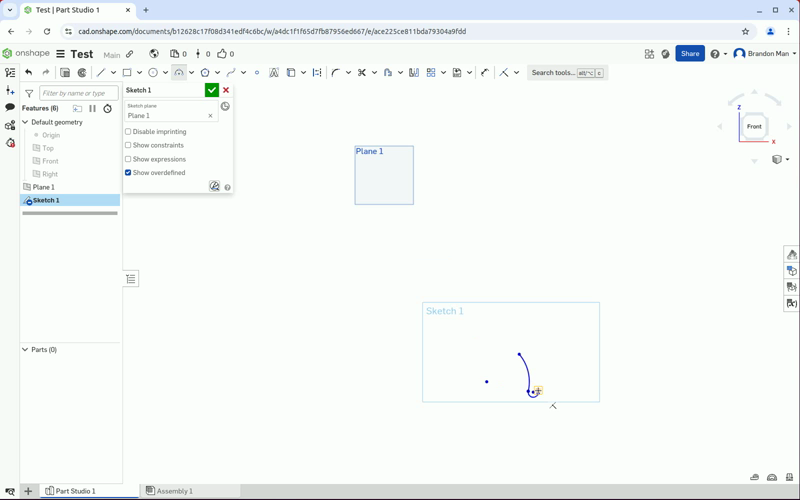
scroll(6)
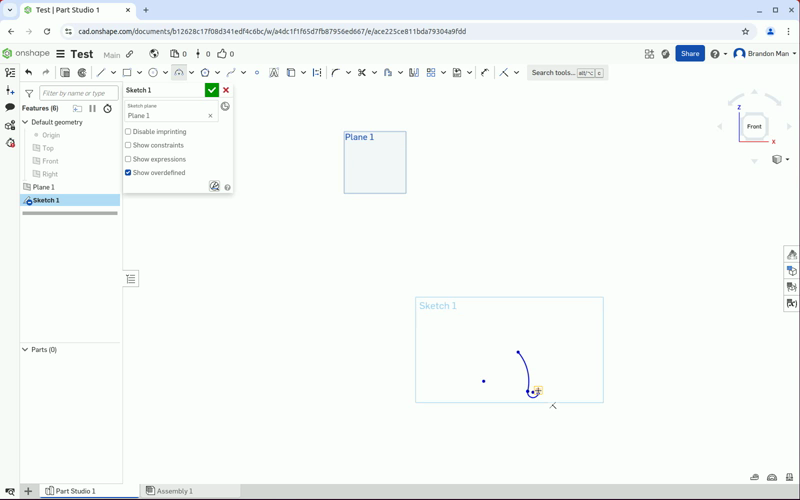
scroll(6)
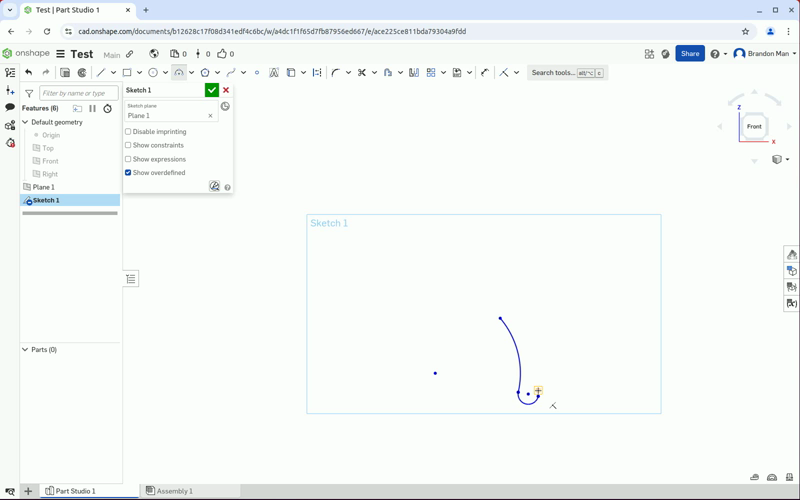
scroll(6)
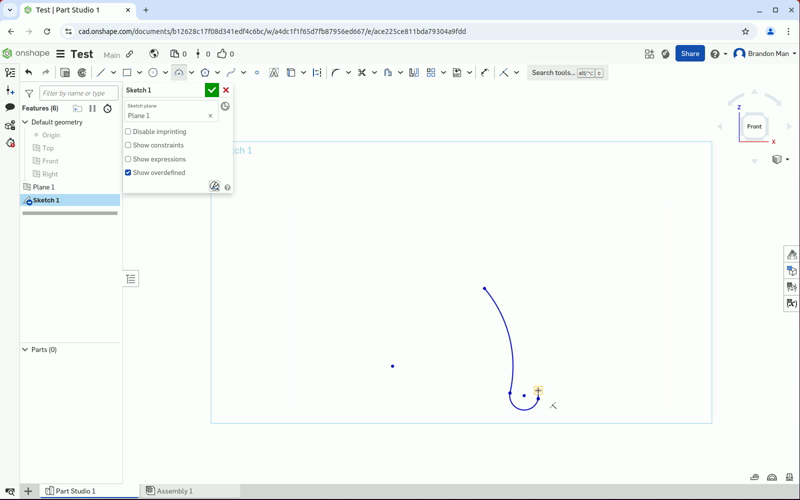
scroll(6)
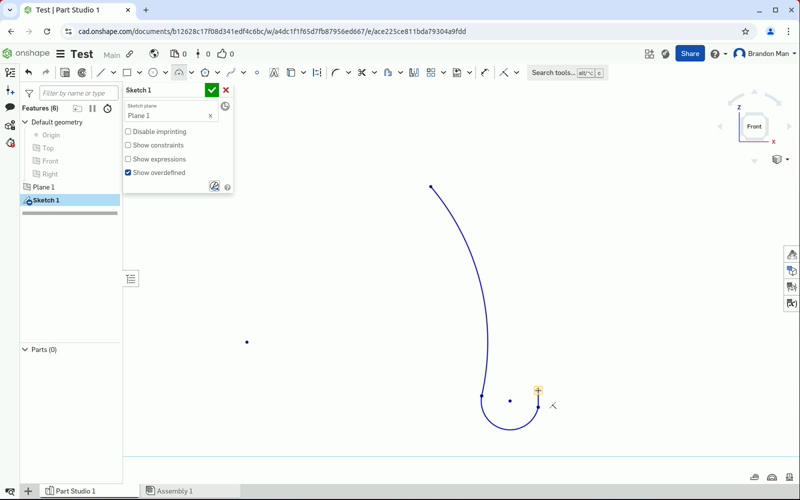
click(538, 390)
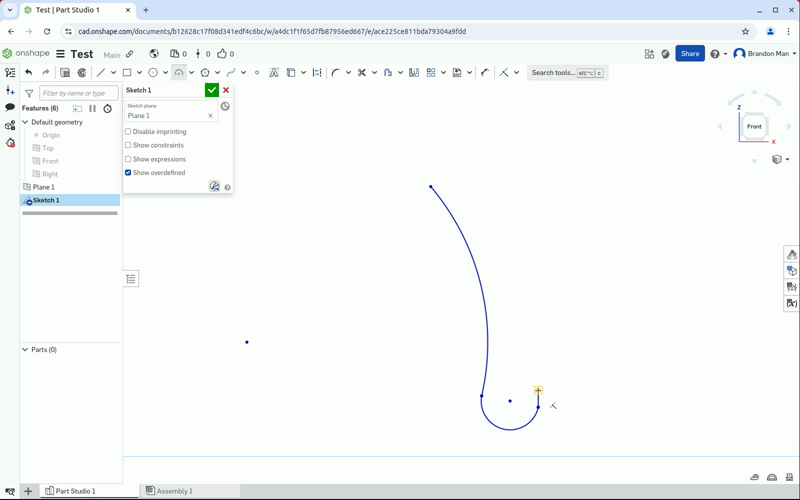
scroll(-6)
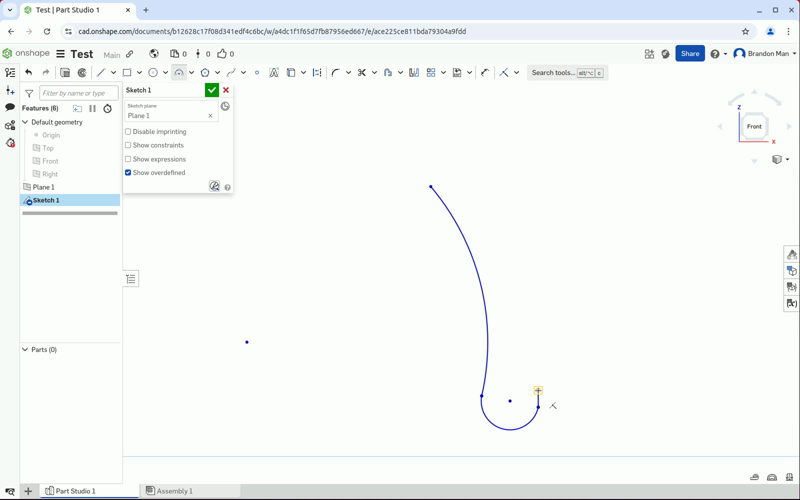
scroll(-6)
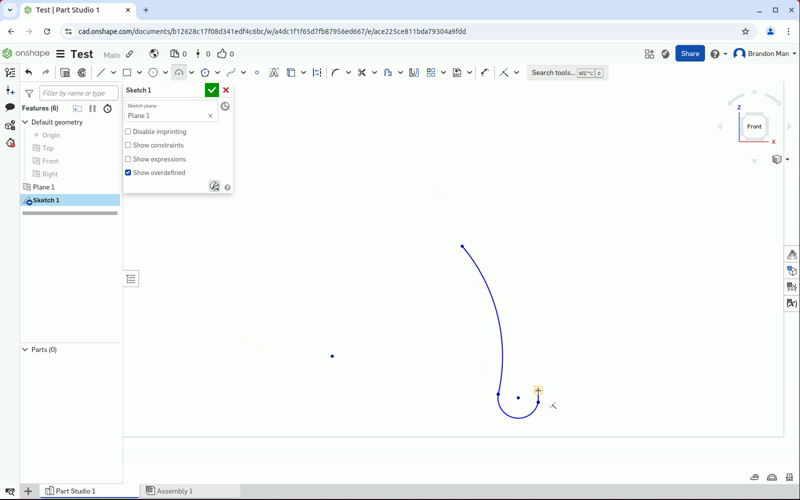
scroll(-6)
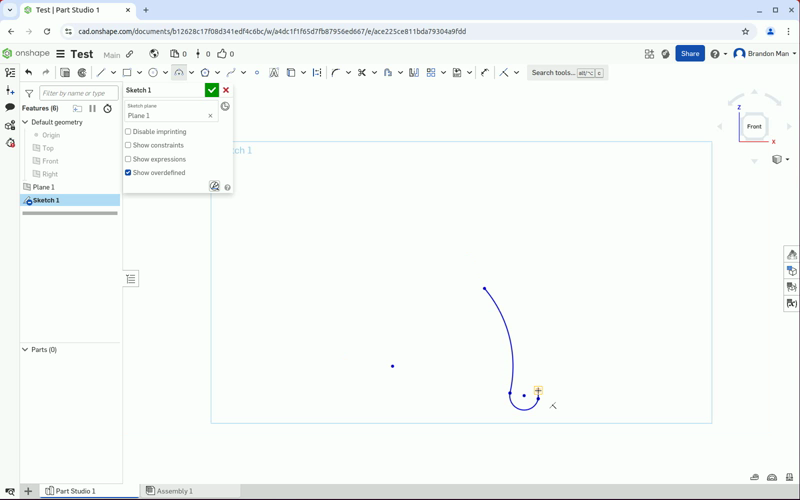
scroll(-6)
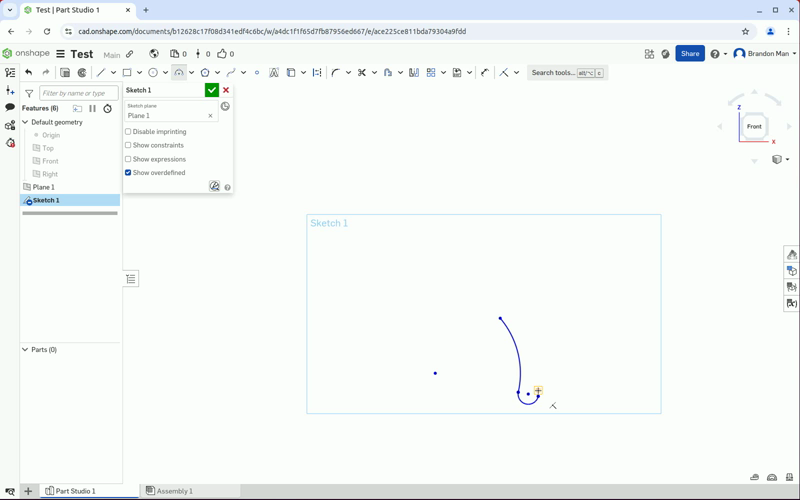
scroll(-6)
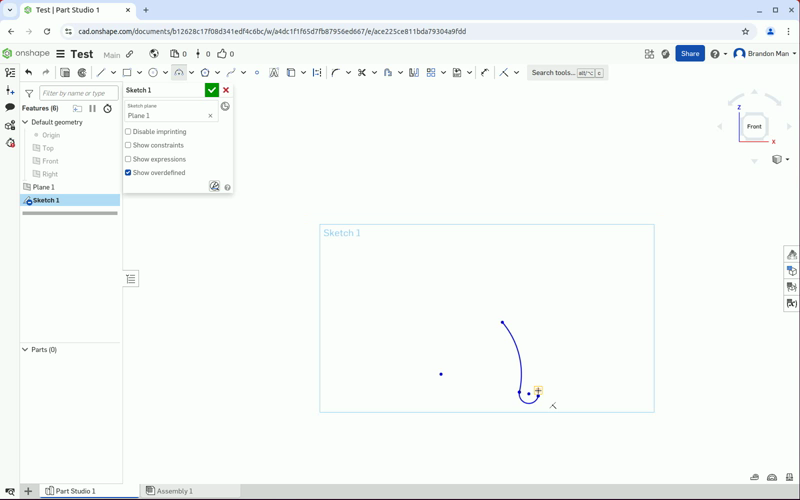
scroll(-6)
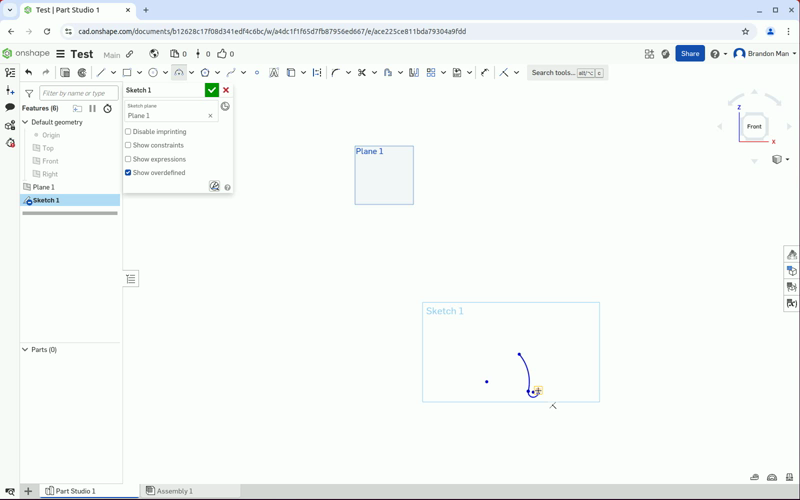
scroll(-6)
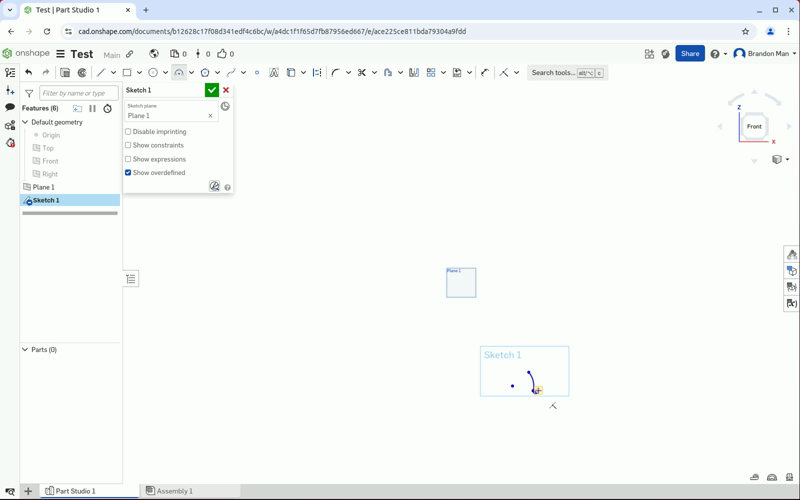
key_down(shift)
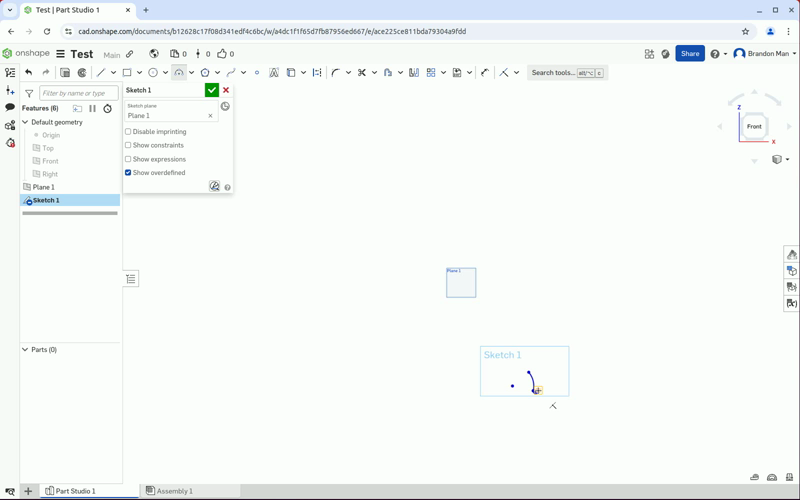
mouse_move(540, 389)
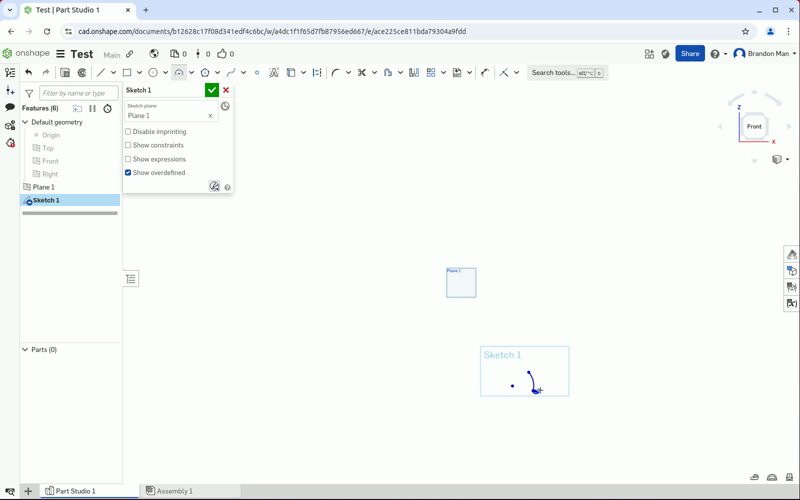
scroll(6)
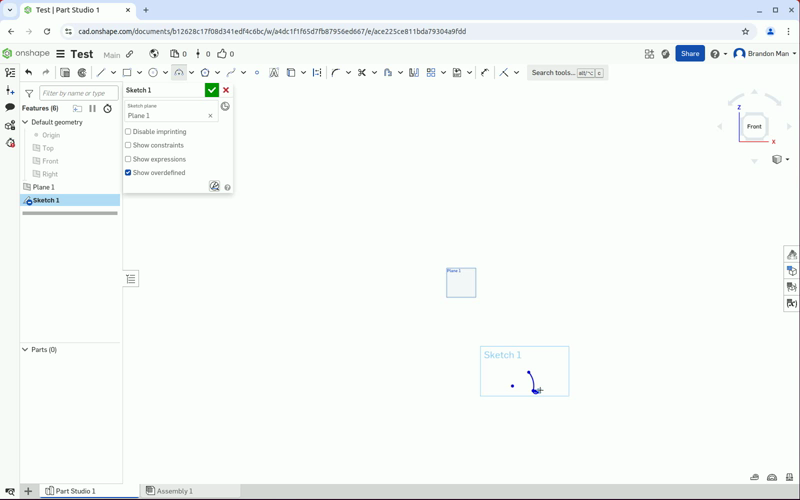
scroll(6)
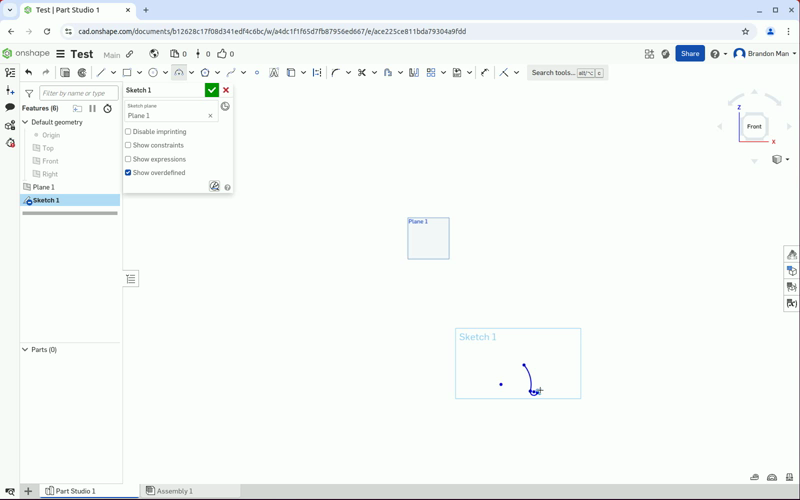
scroll(6)
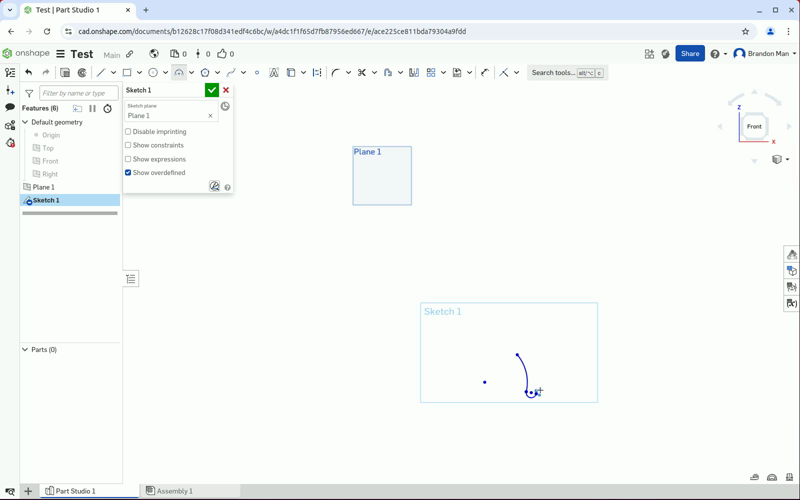
scroll(6)
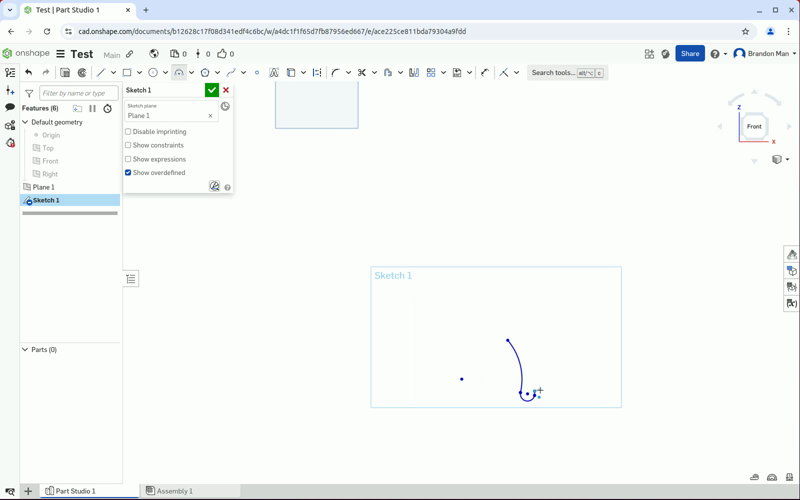
scroll(6)
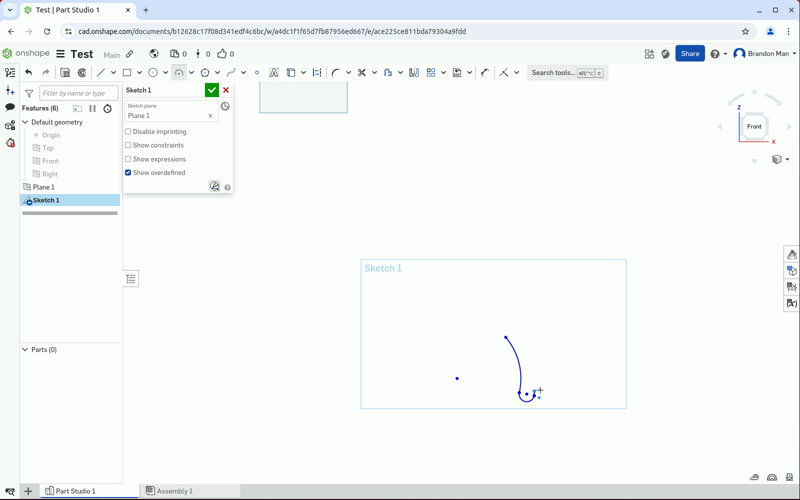
scroll(6)
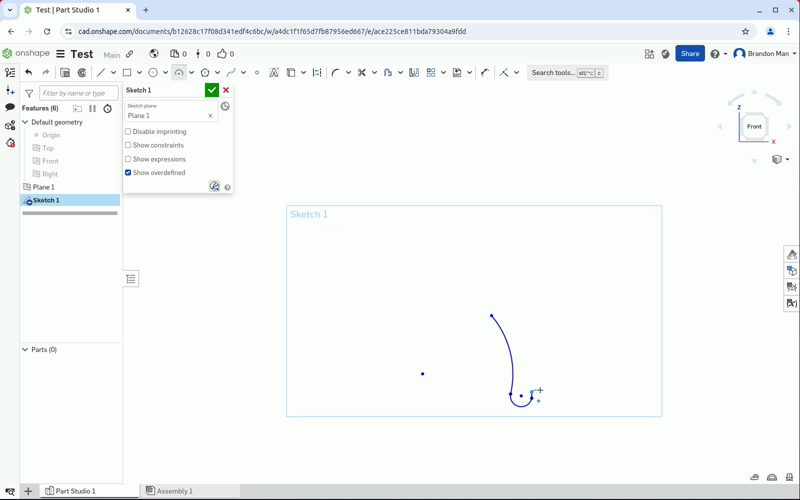
scroll(6)
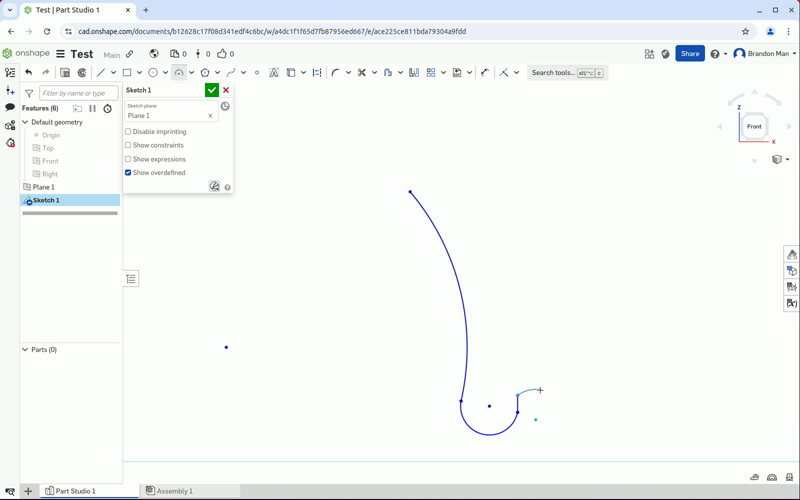
click(540, 389)
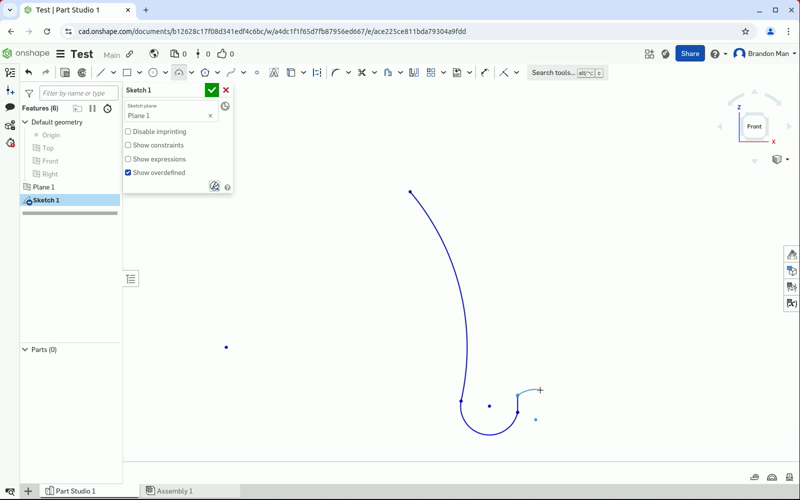
scroll(-6)
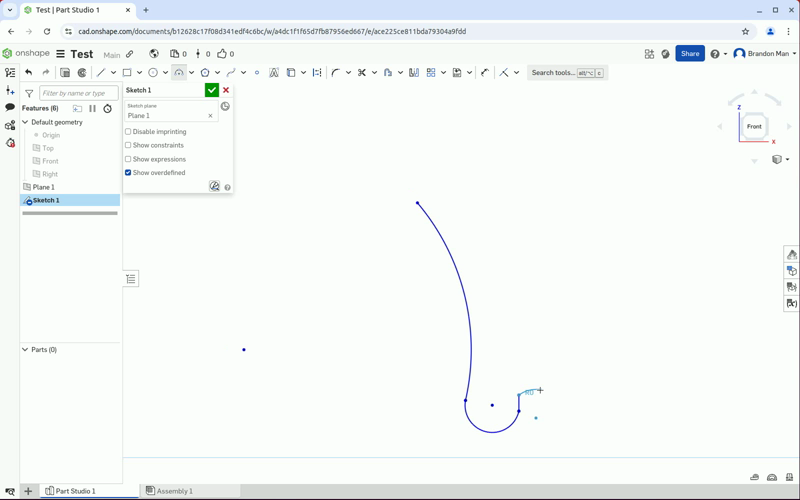
scroll(-6)
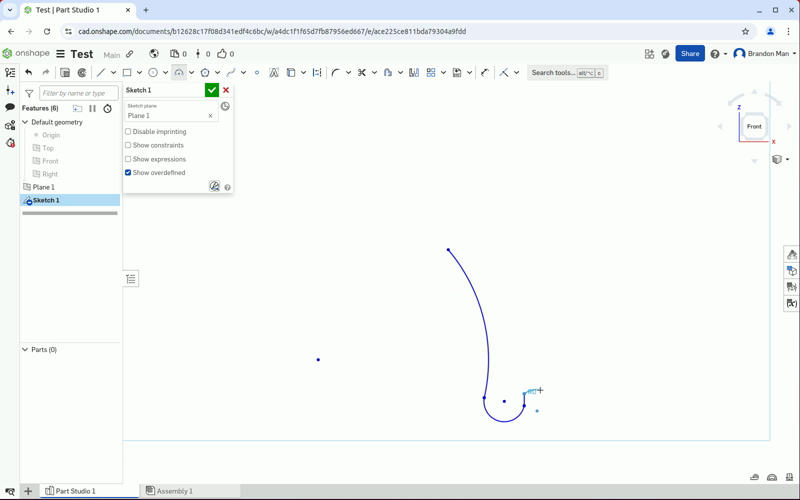
scroll(-6)
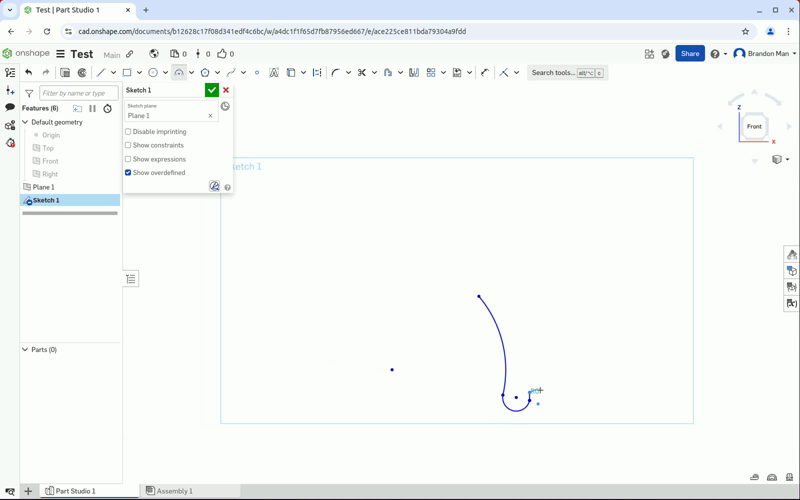
scroll(-6)
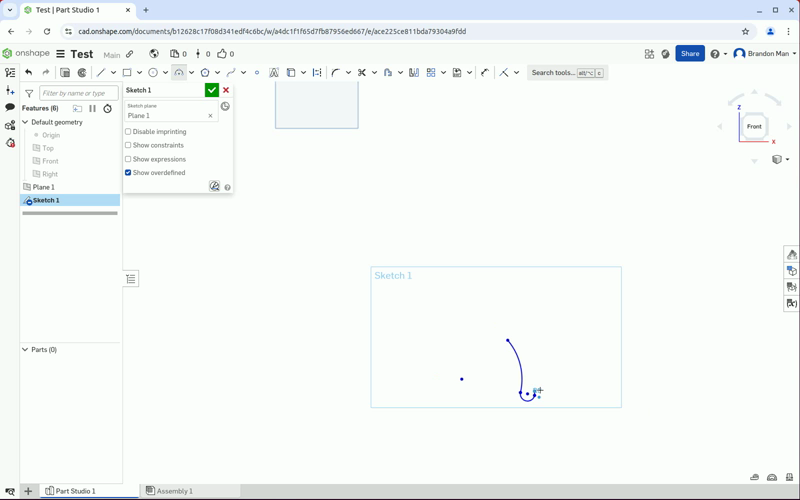
scroll(-6)
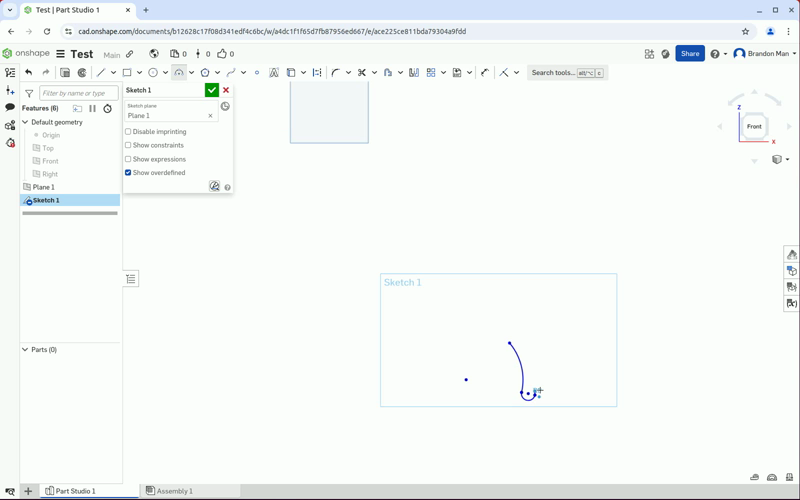
scroll(-6)
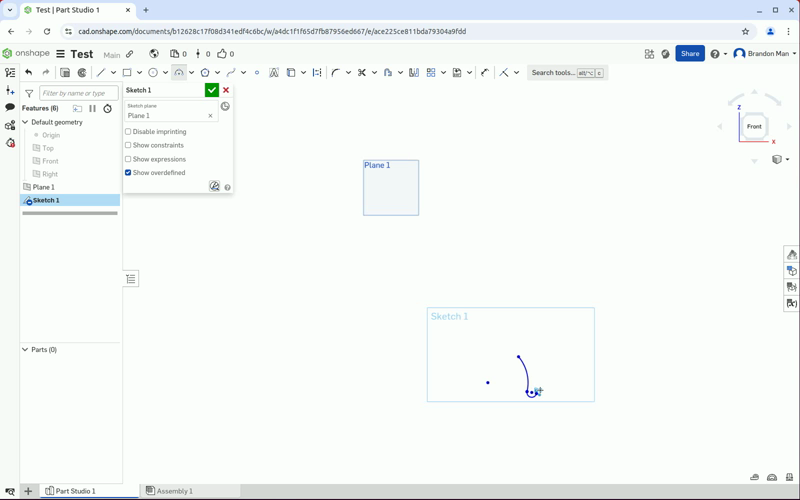
scroll(-6)
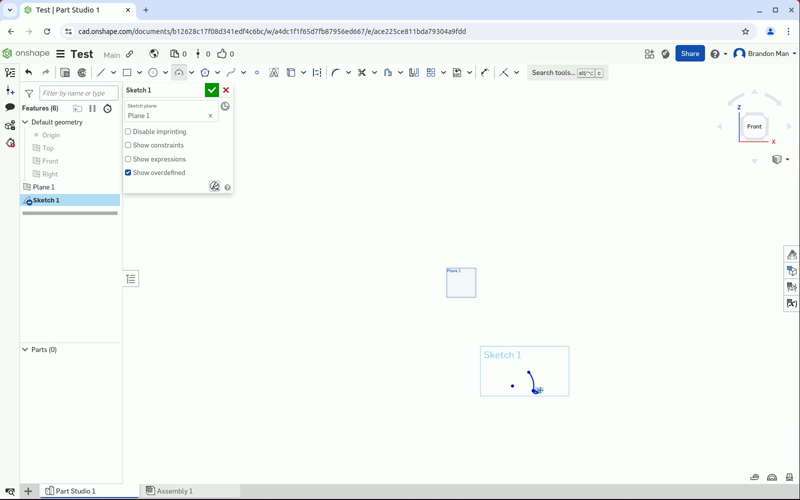
mouse_move(538, 389)
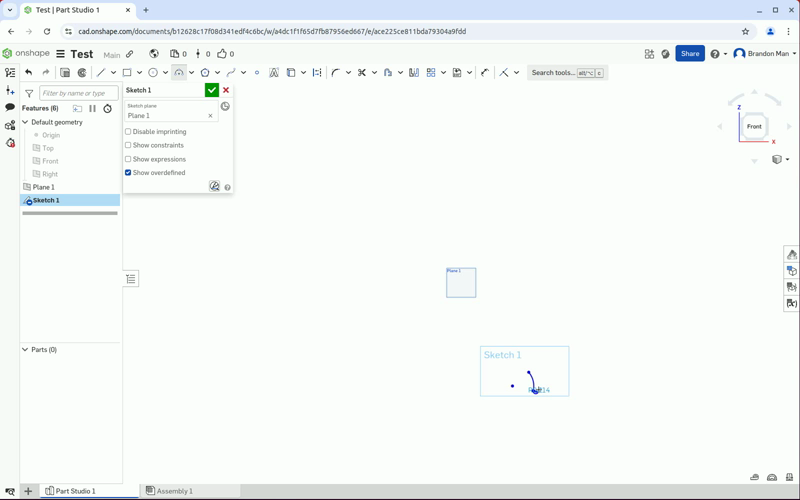
scroll(6)
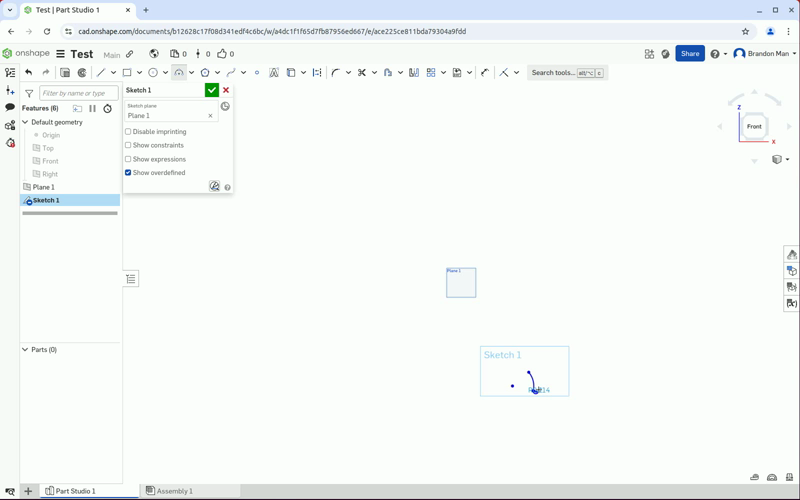
scroll(6)
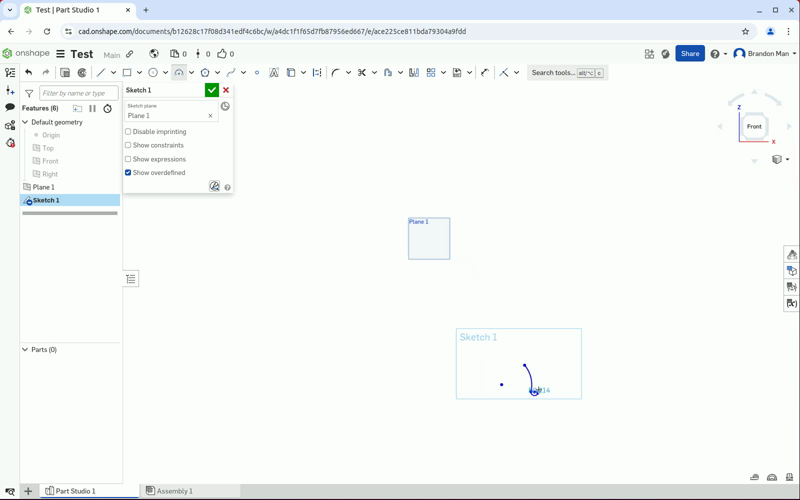
scroll(6)
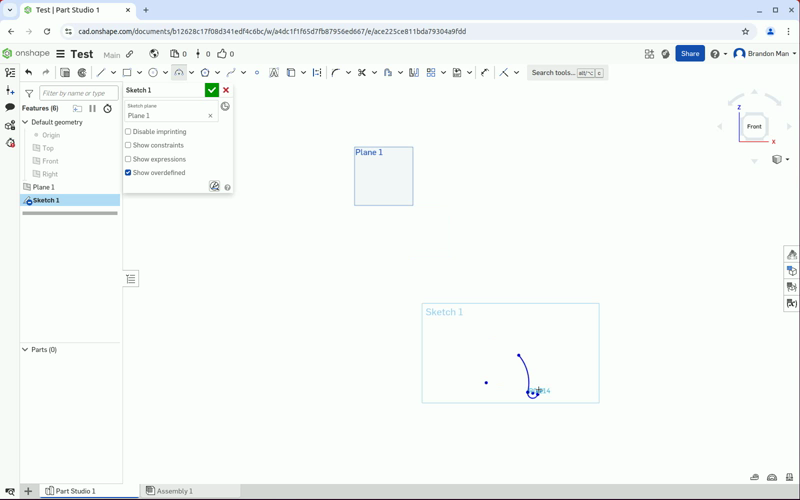
scroll(6)
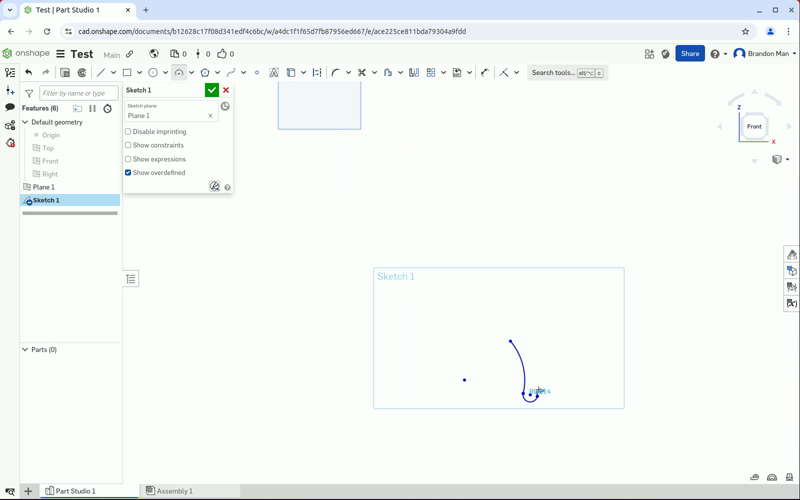
scroll(6)
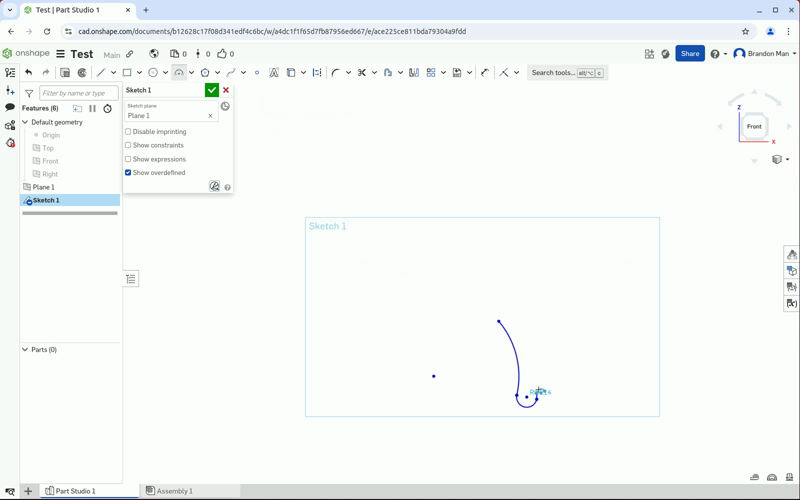
scroll(6)
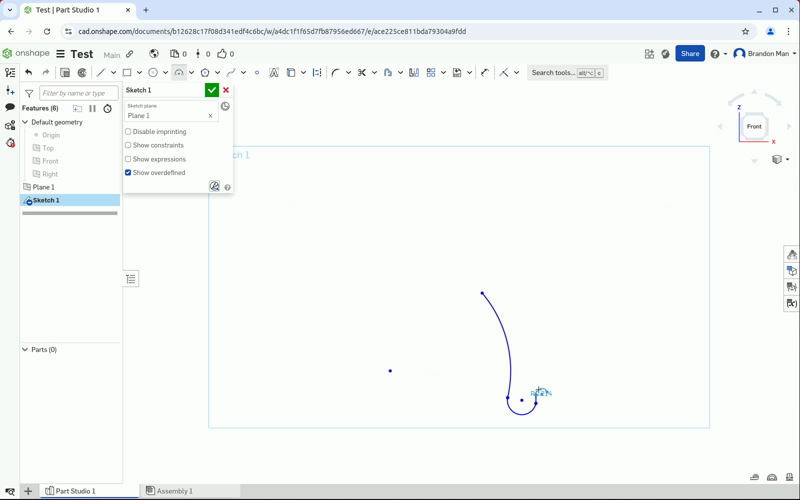
scroll(6)
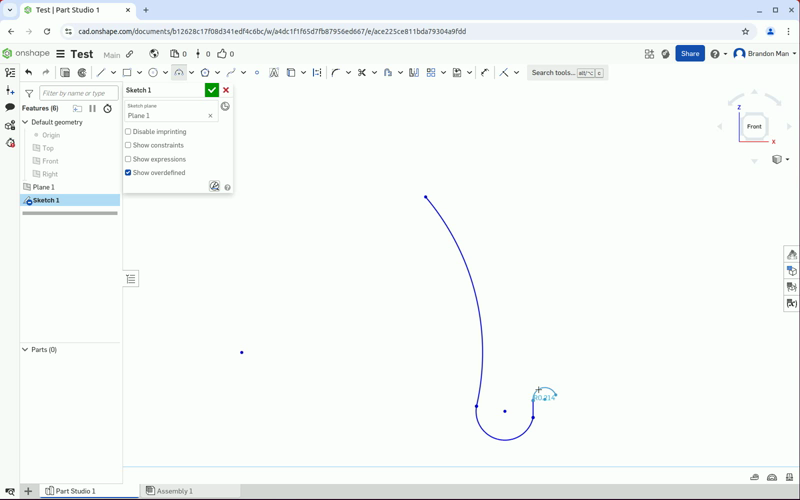
click(538, 389)
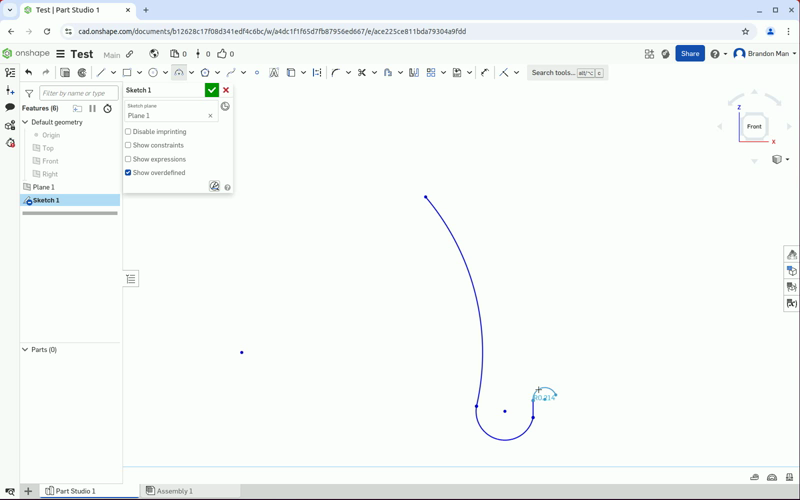
scroll(-6)
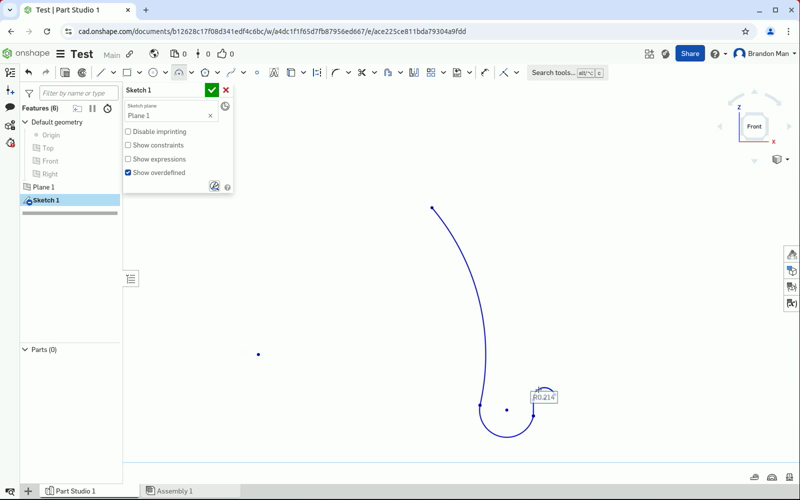
scroll(-6)
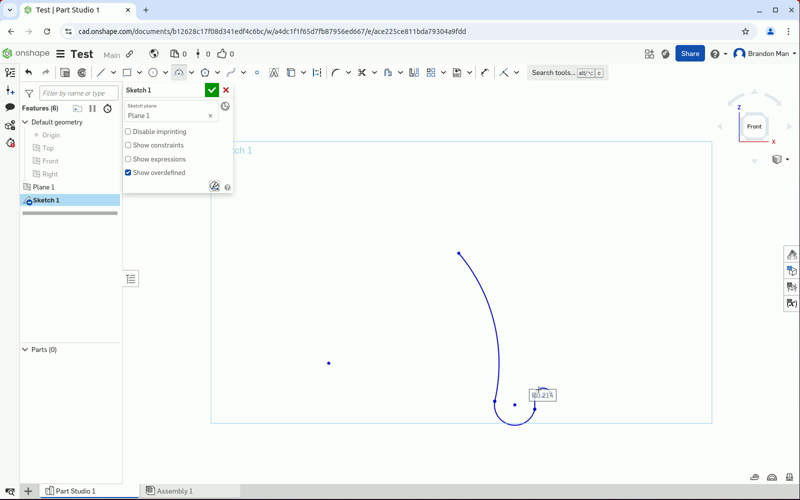
scroll(-6)
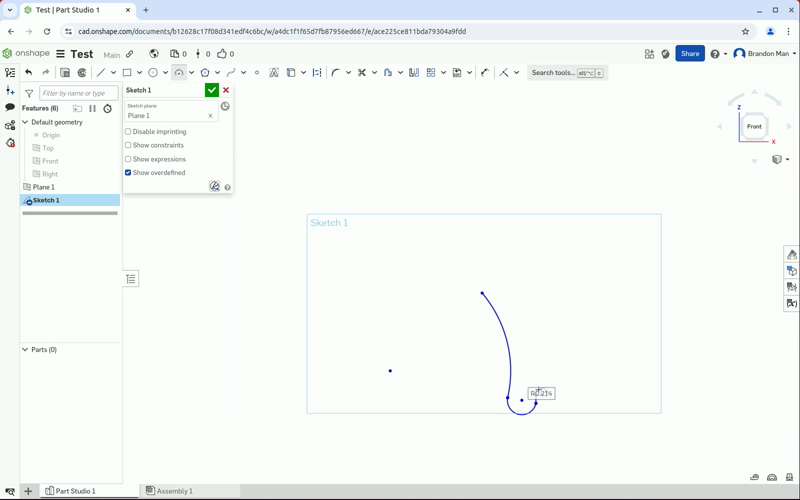
scroll(-6)
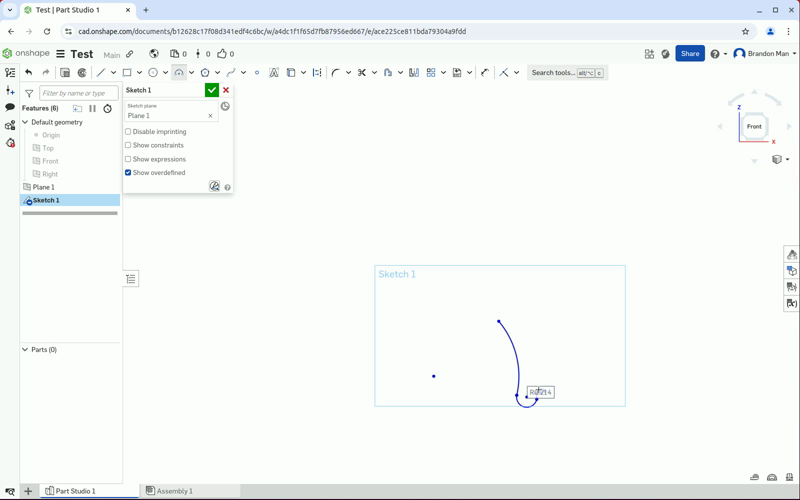
scroll(-6)
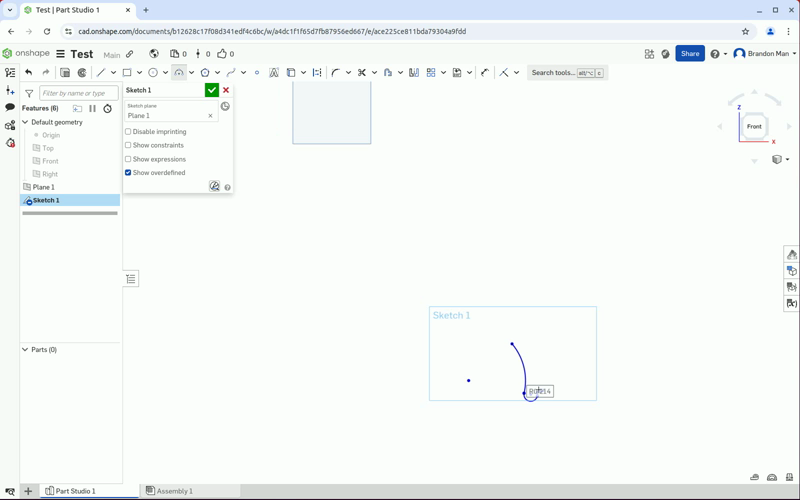
scroll(-6)
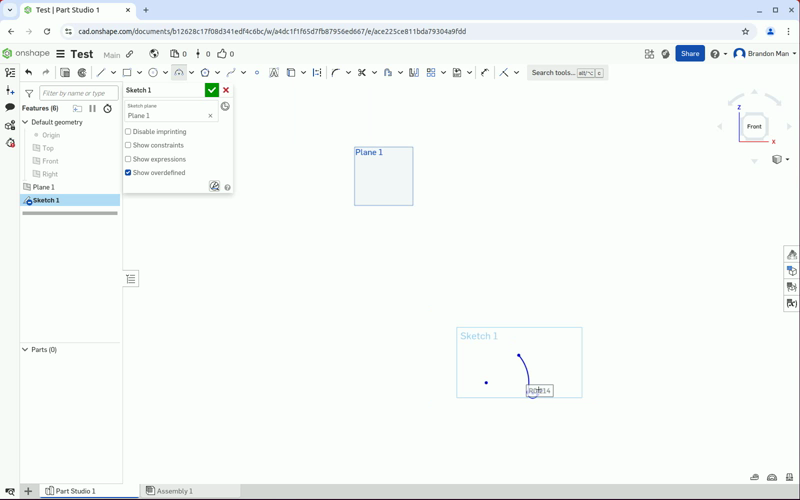
scroll(-6)
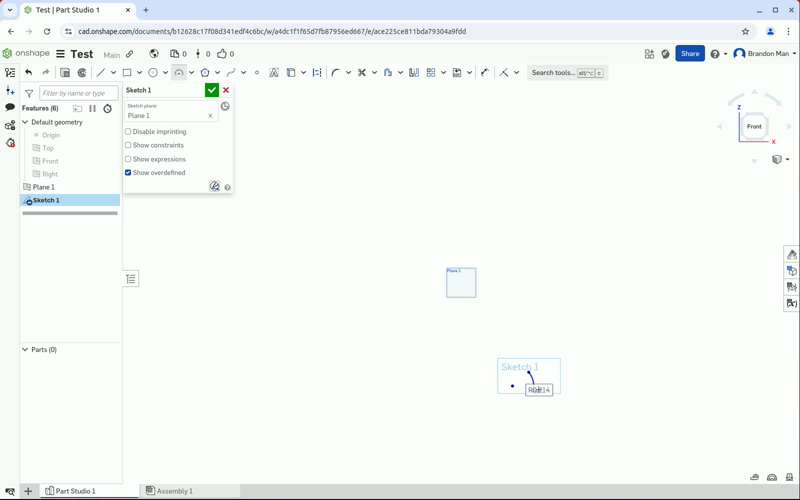
key_up(shift)
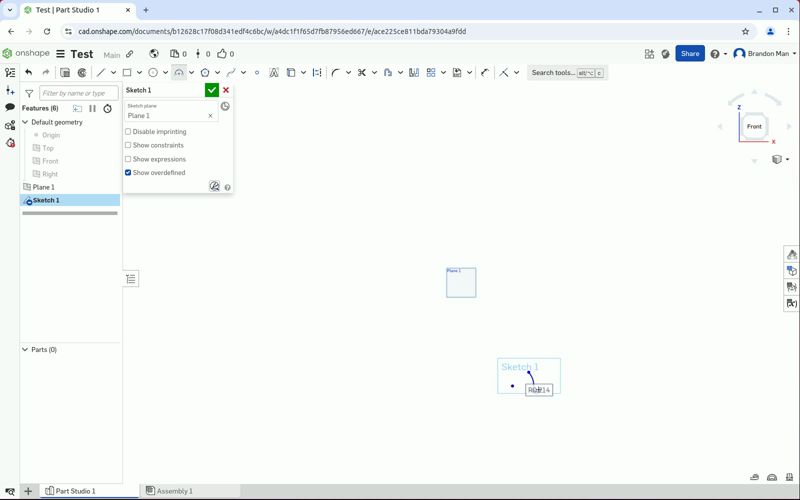
key(esc)
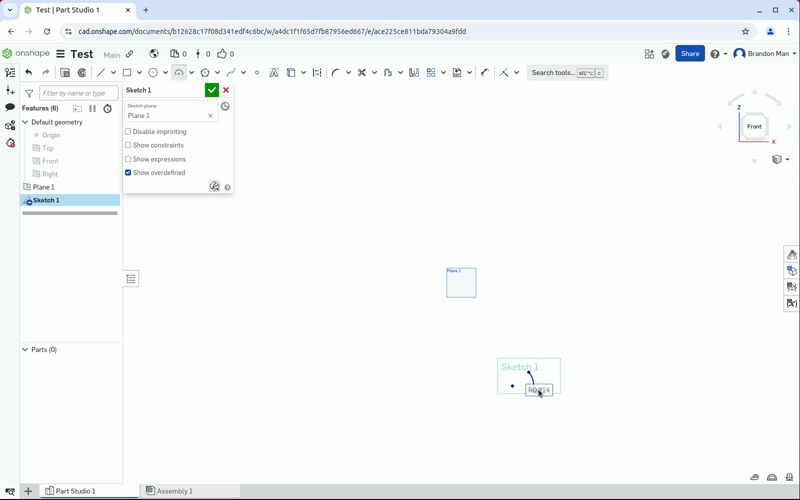
key(l)
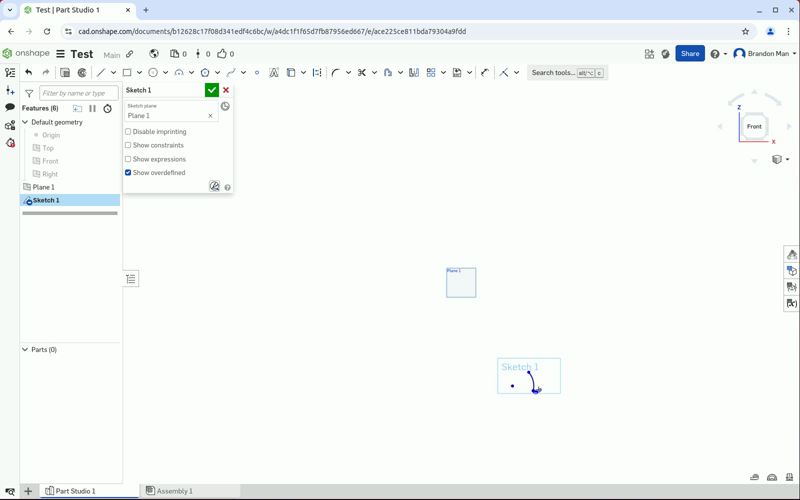
mouse_move(540, 389)
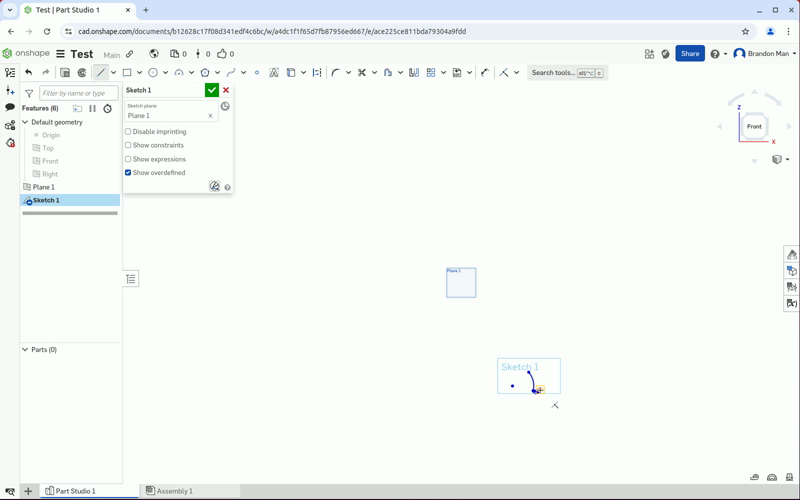
scroll(6)
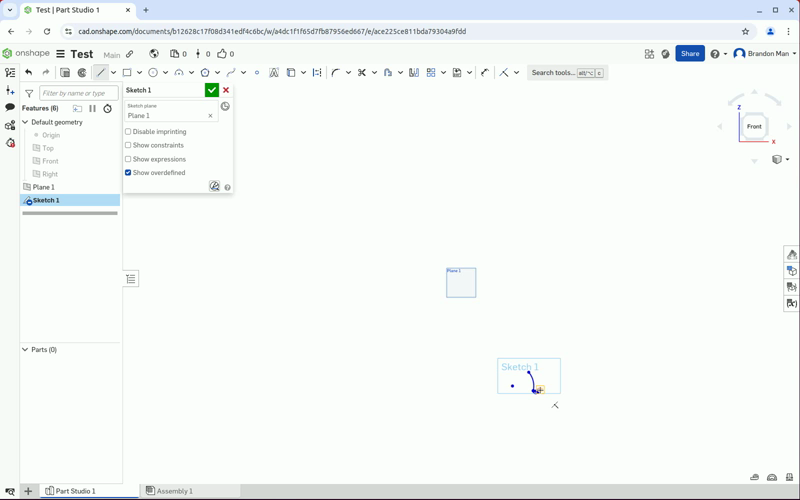
scroll(6)
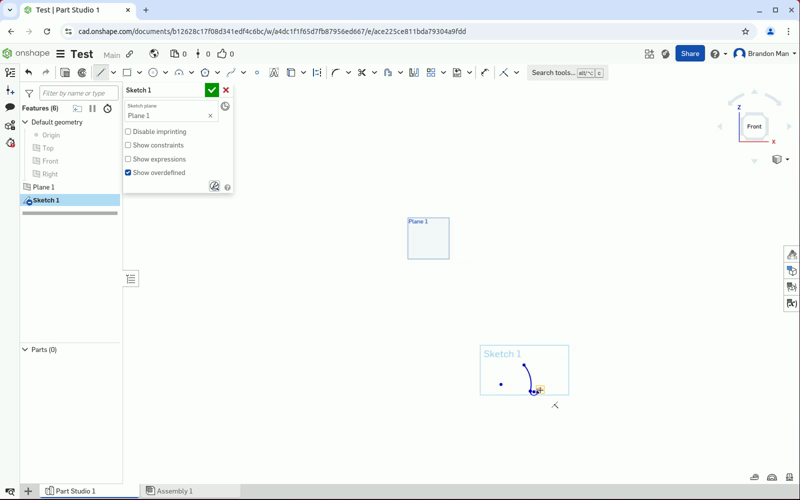
scroll(6)
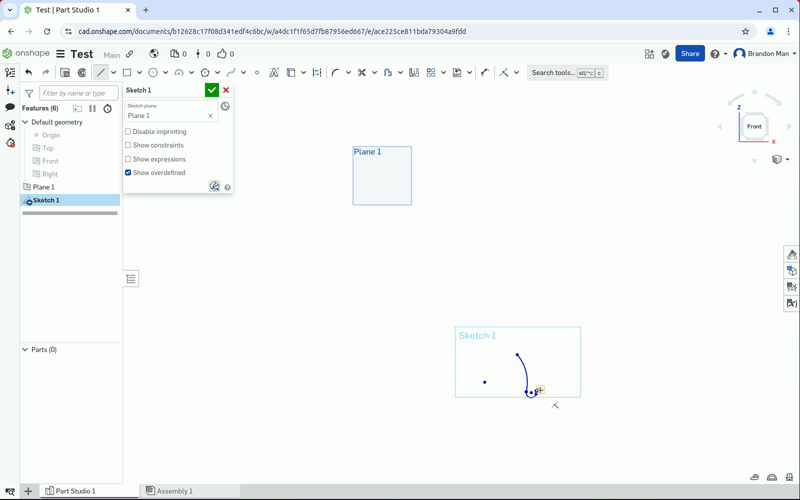
scroll(6)
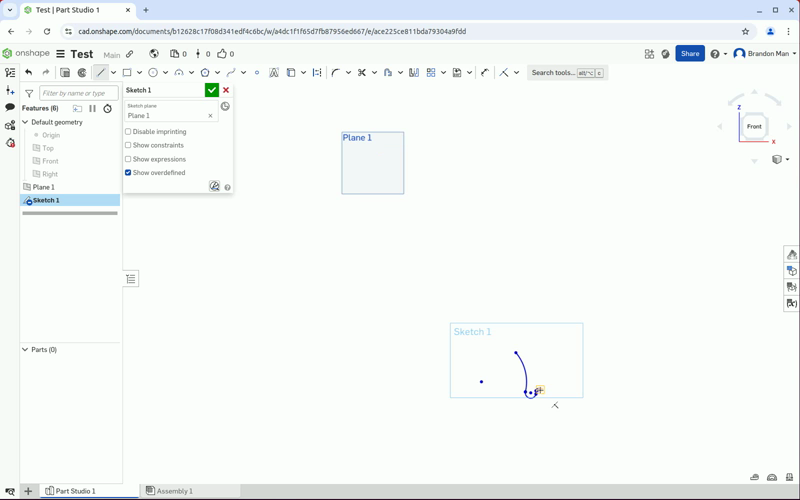
scroll(6)
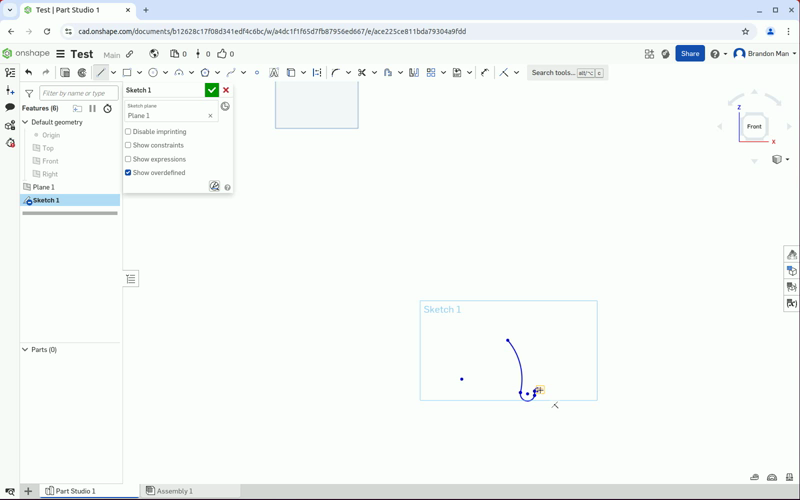
scroll(6)
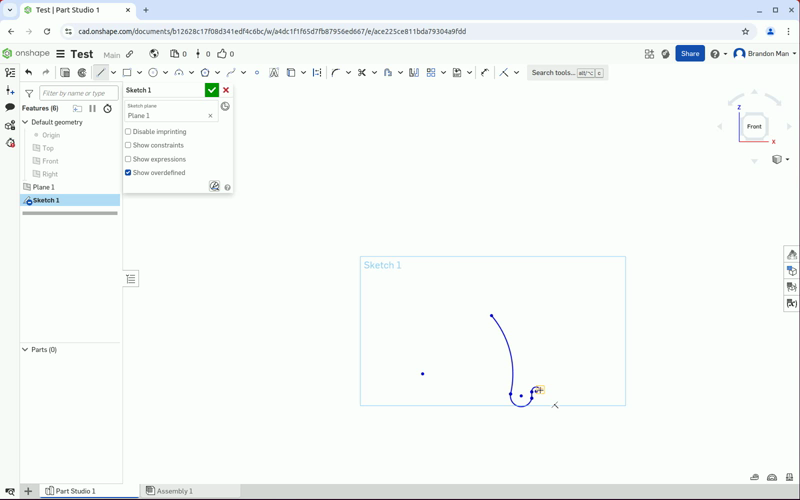
scroll(6)
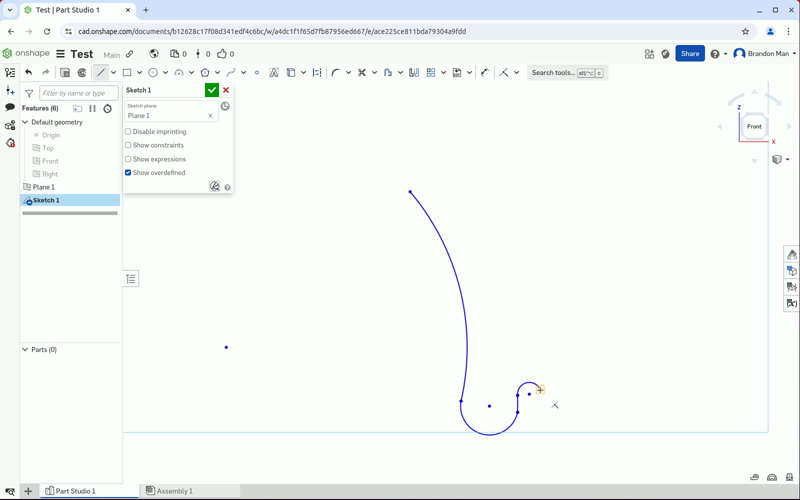
click(540, 389)
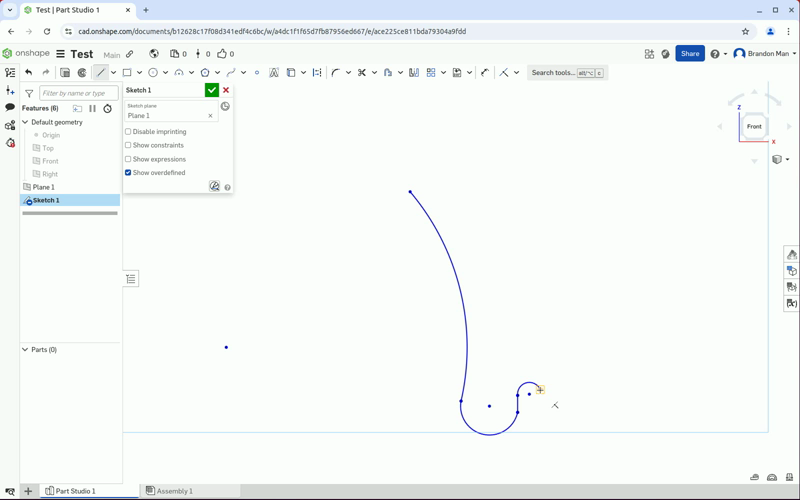
scroll(-6)
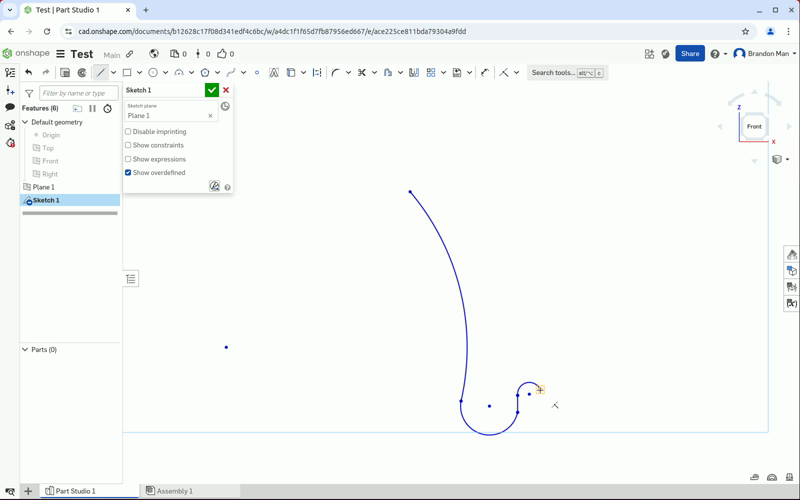
scroll(-6)
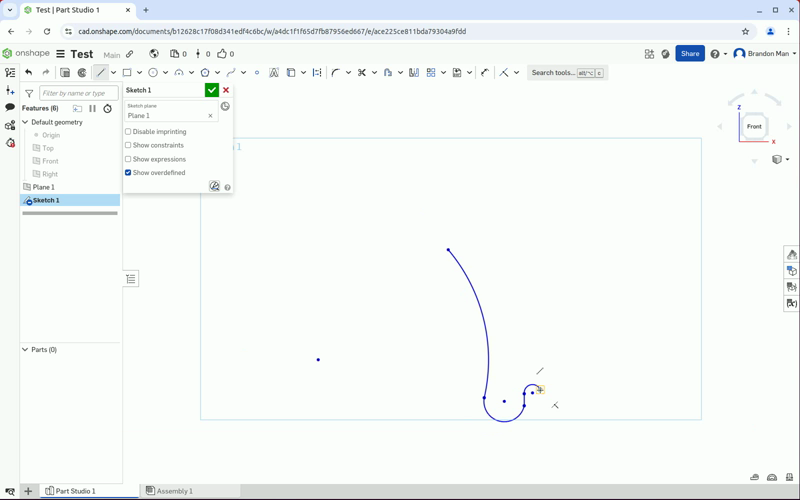
scroll(-6)
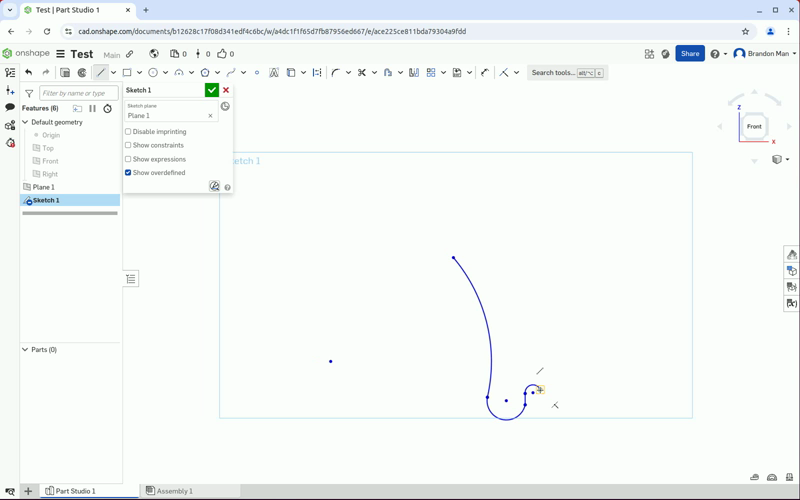
scroll(-6)
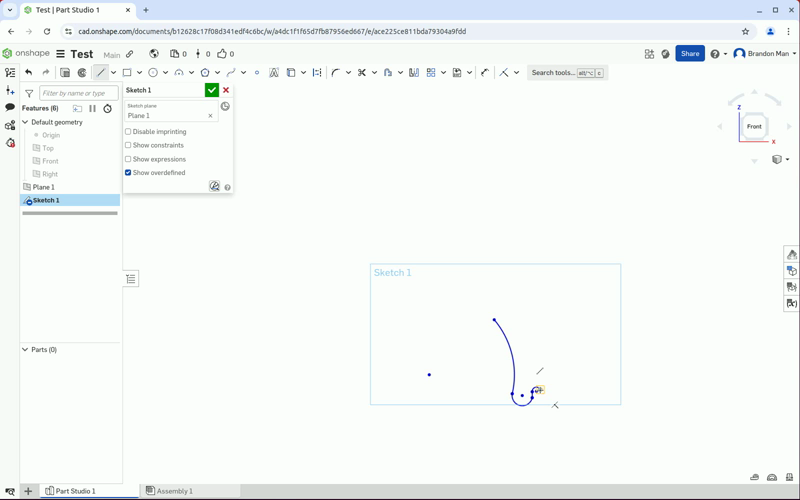
scroll(-6)
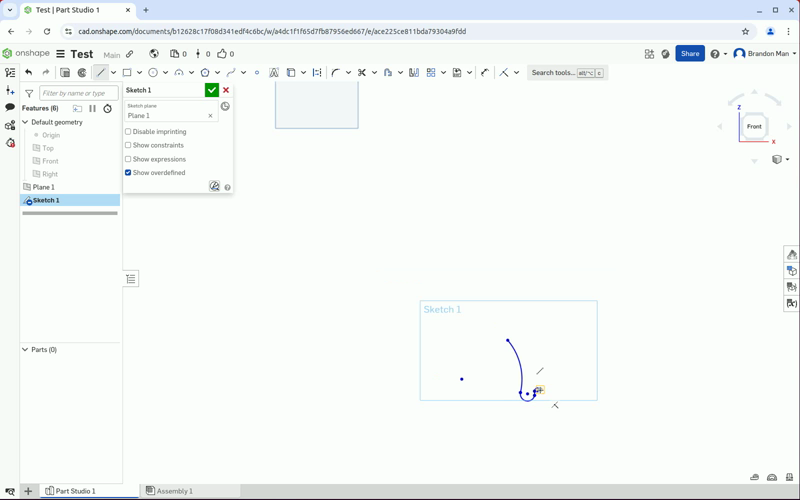
scroll(-6)
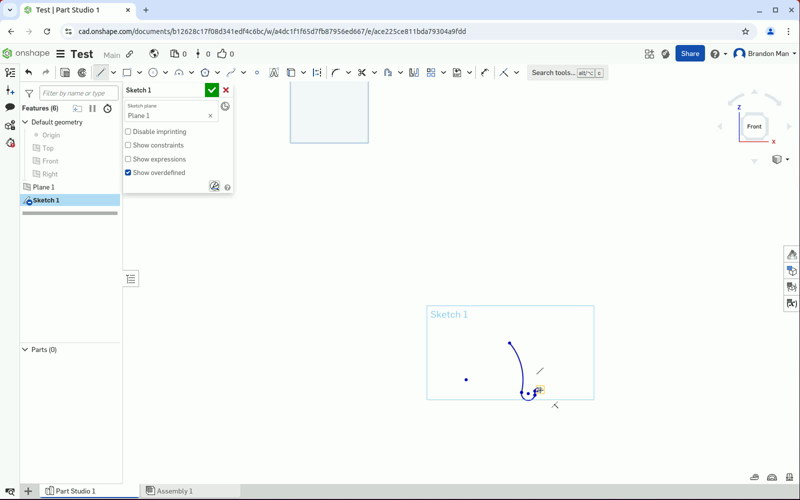
scroll(-6)
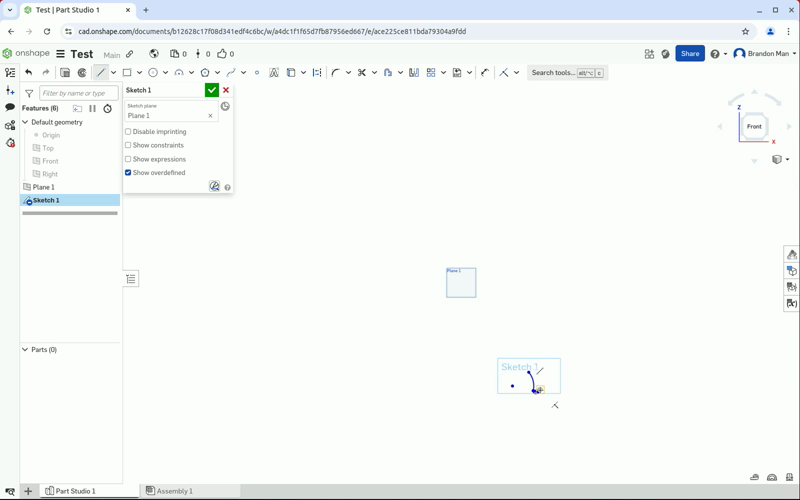
key_down(shift)
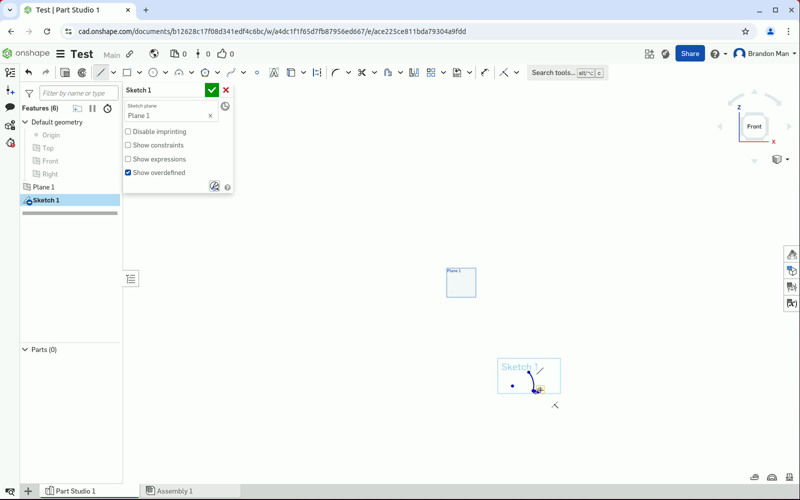
mouse_move(570, 389)
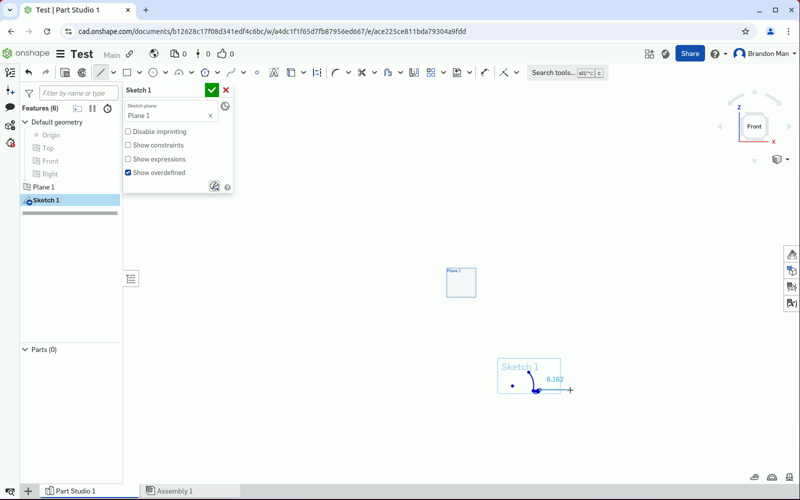
mouse_move(542, 393)
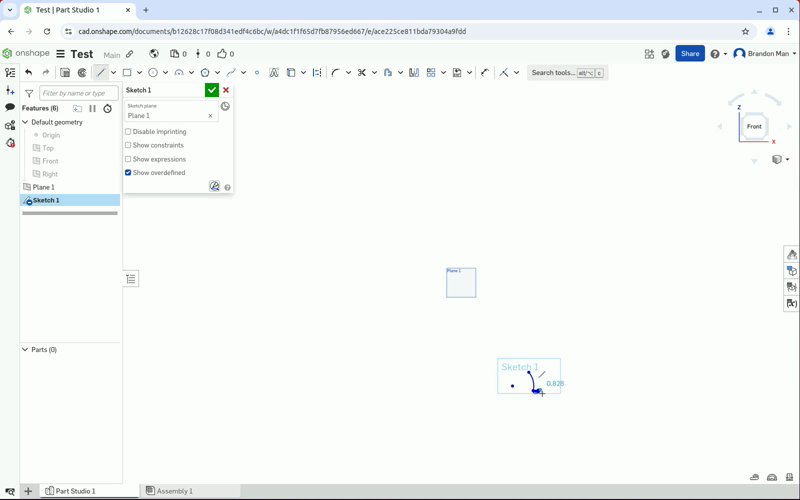
scroll(6)
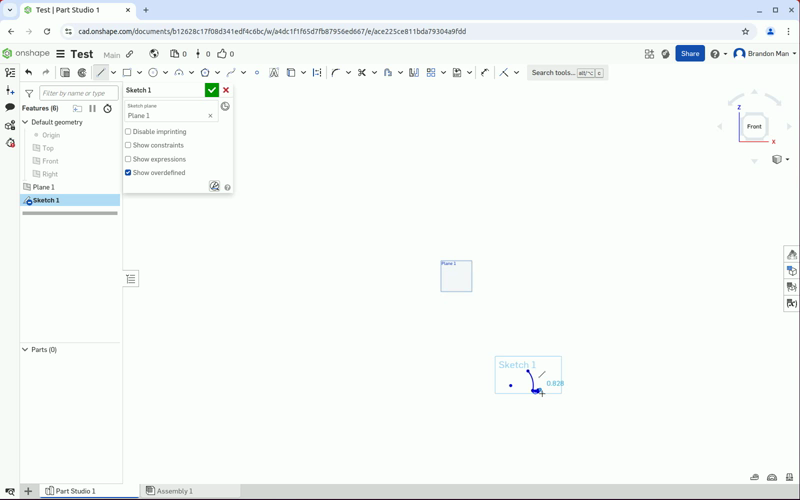
scroll(6)
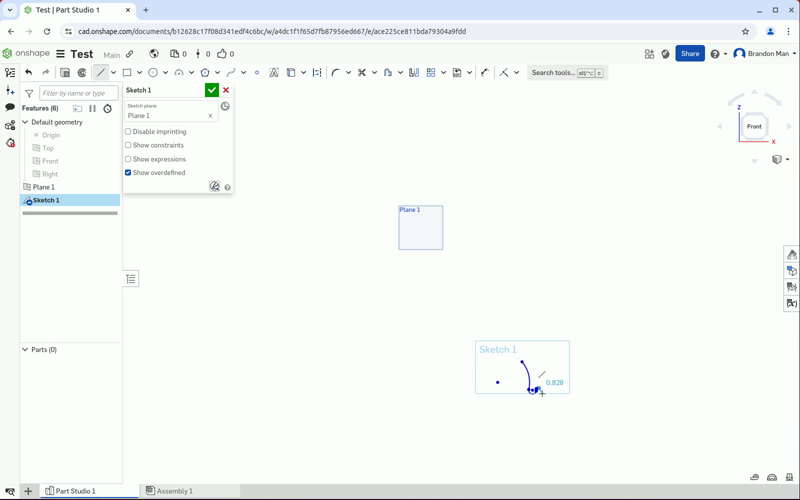
scroll(6)
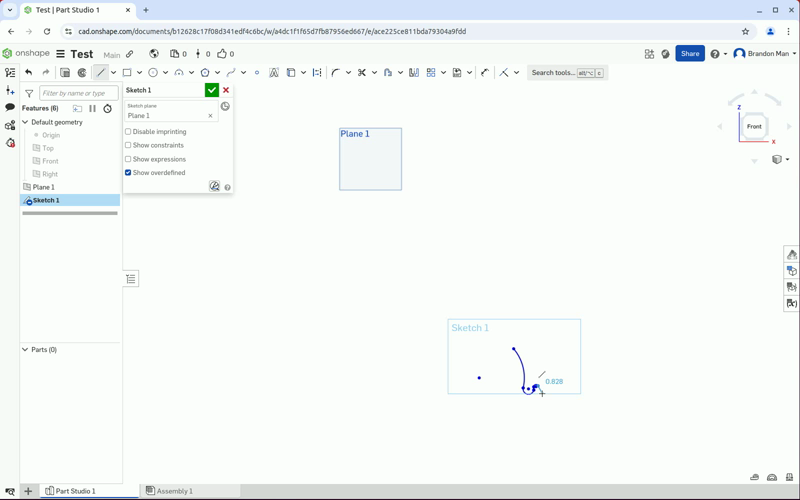
scroll(6)
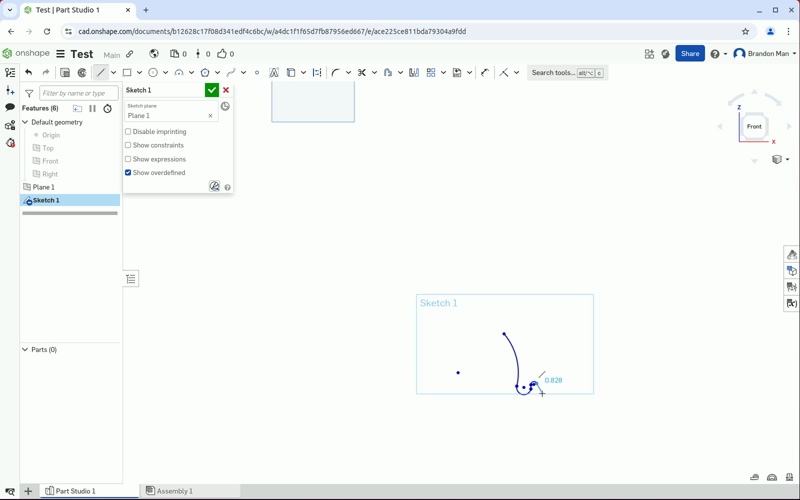
scroll(6)
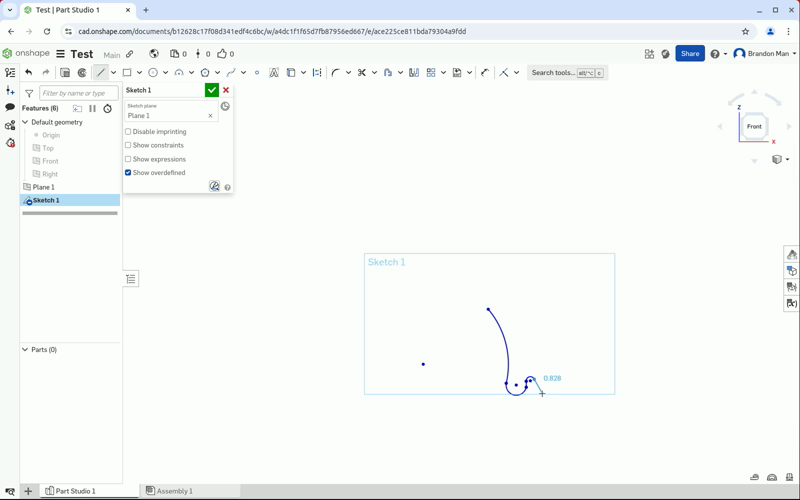
scroll(6)
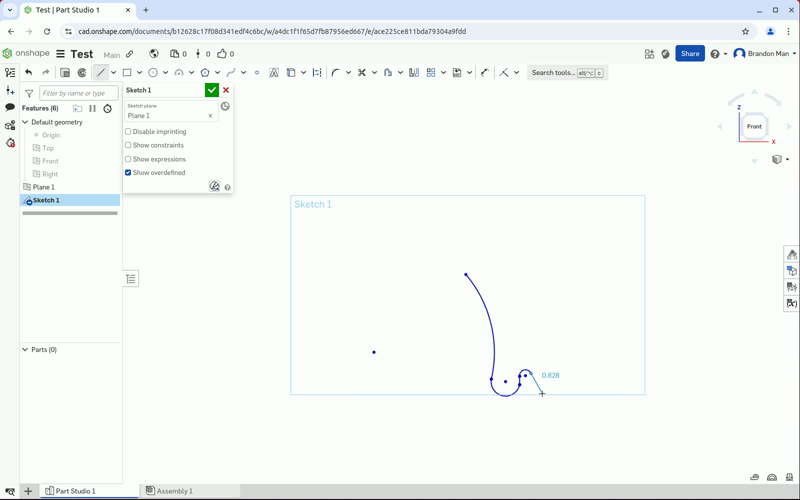
scroll(6)
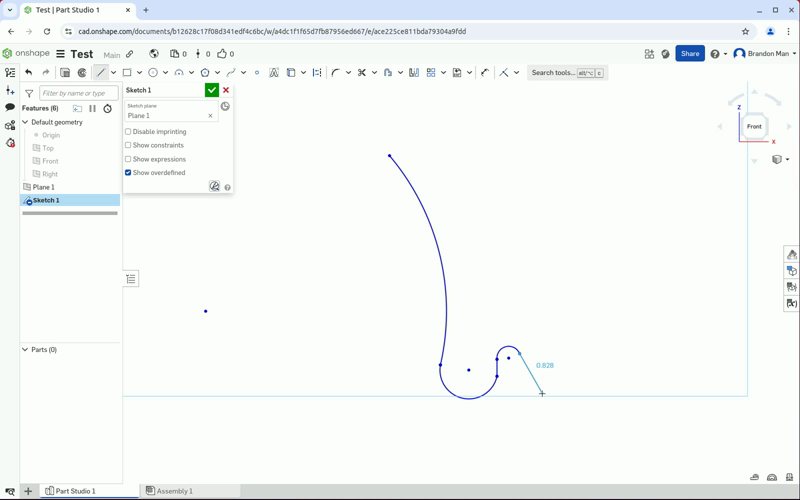
click(542, 393)
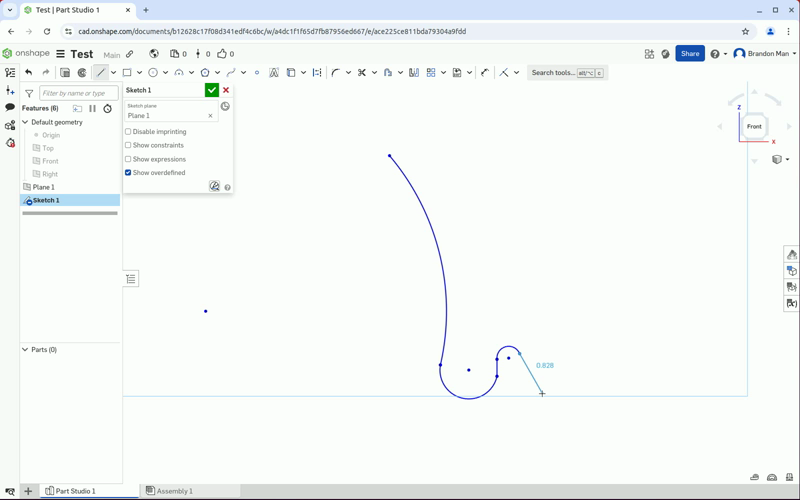
scroll(-6)
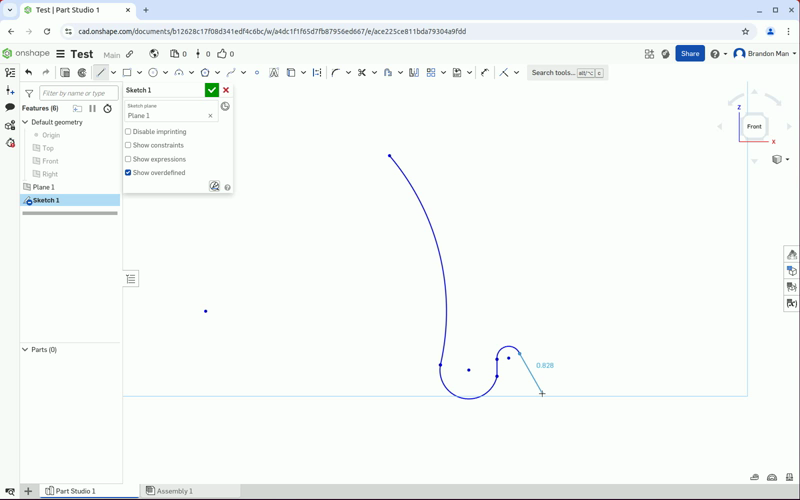
scroll(-6)
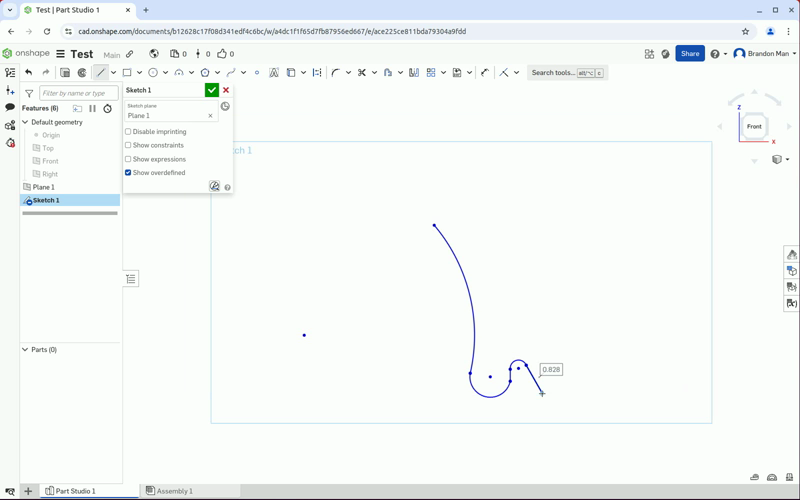
scroll(-6)
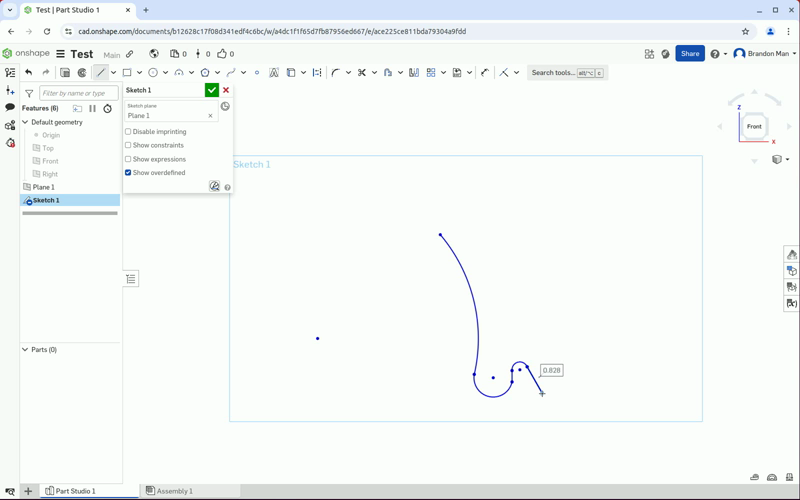
scroll(-6)
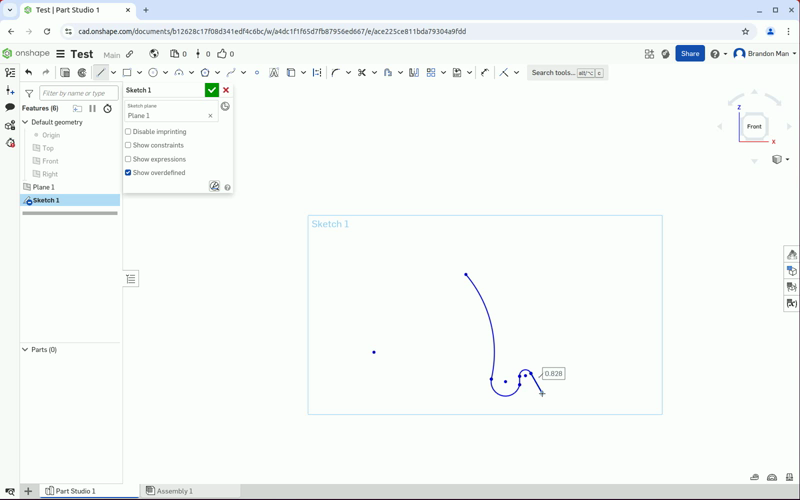
scroll(-6)
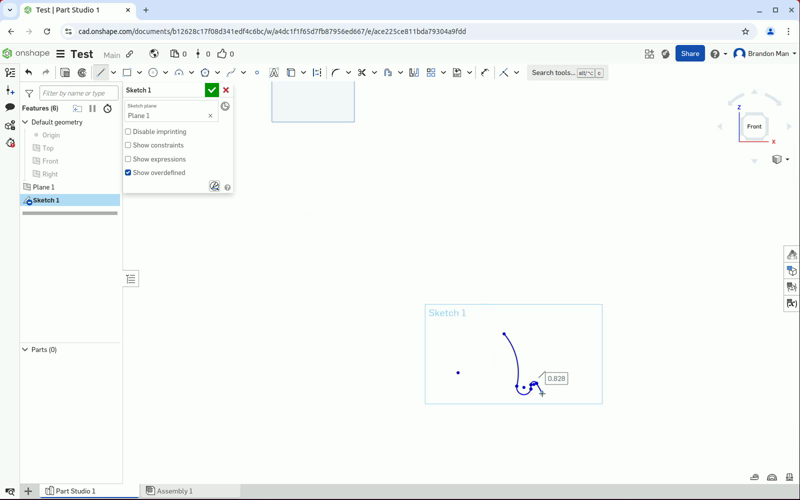
scroll(-6)
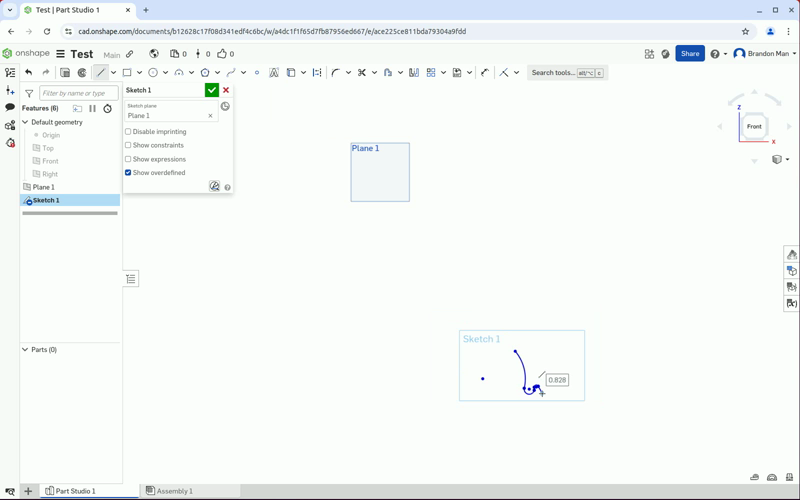
scroll(-6)
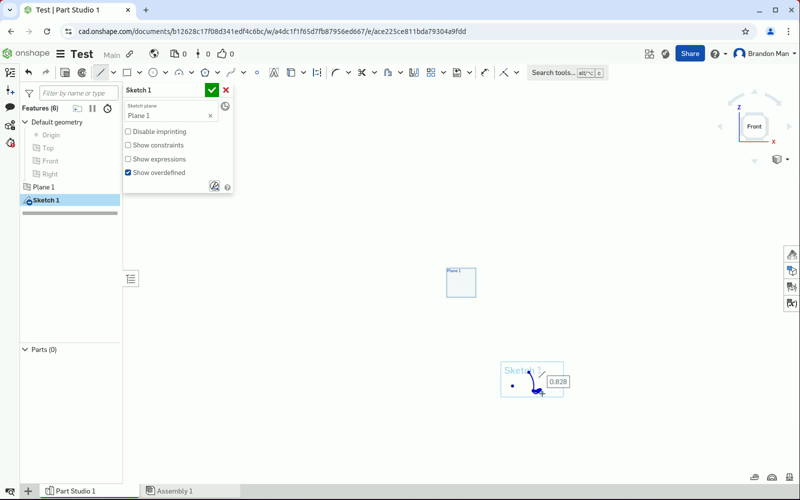
key_up(shift)
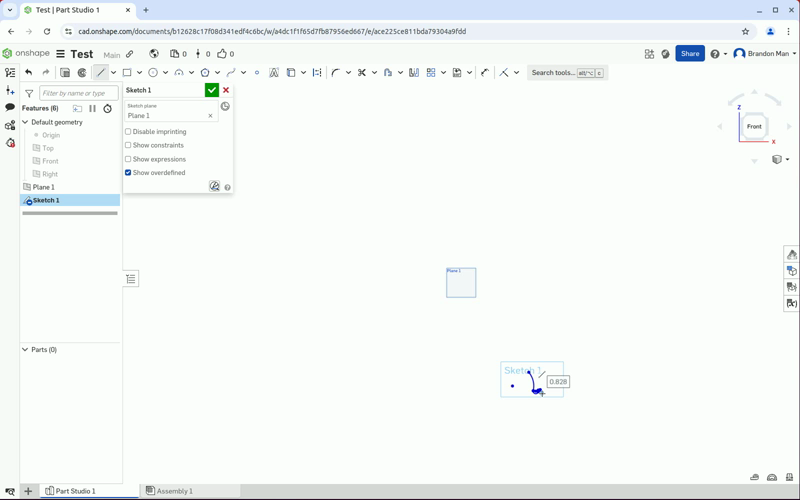
key_down(shift)
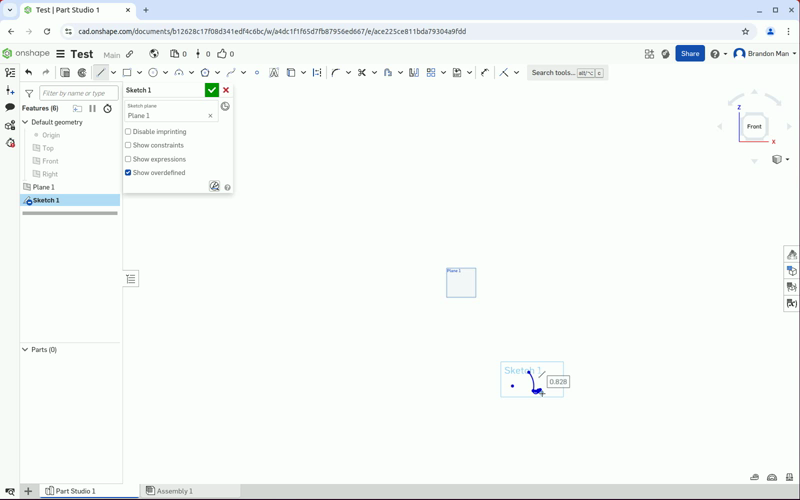
mouse_move(572, 393)
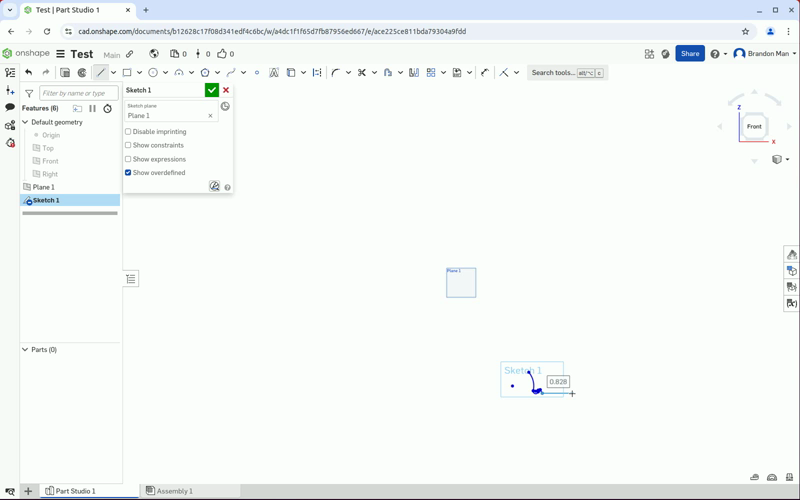
mouse_move(545, 388)
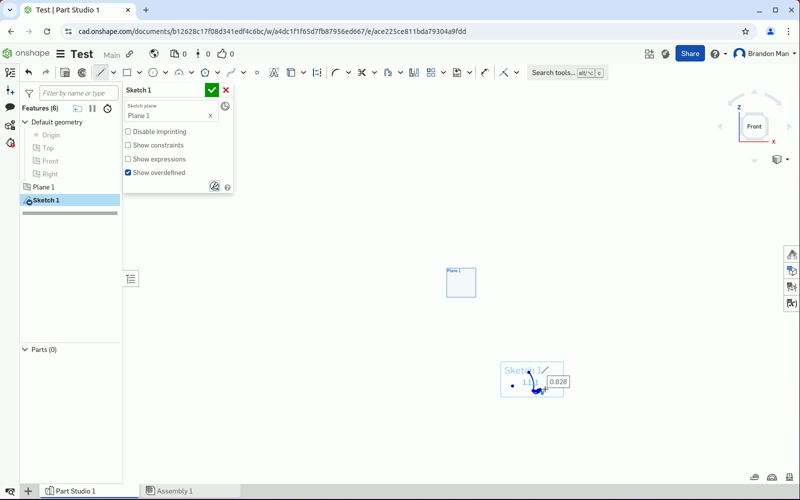
scroll(6)
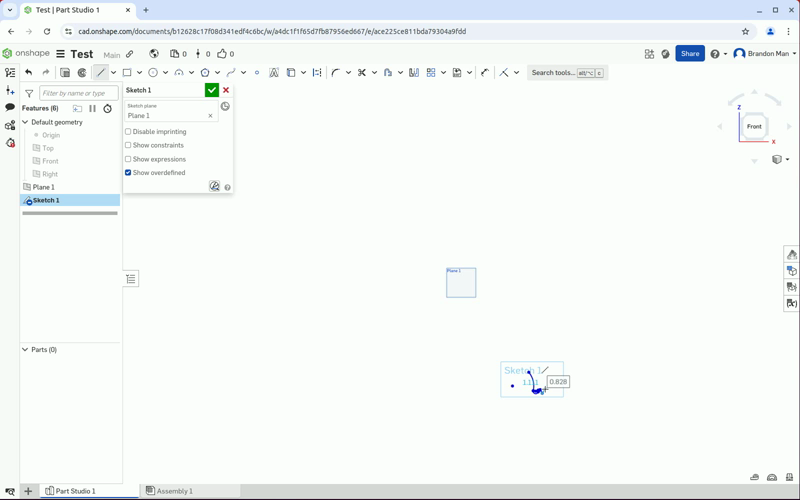
scroll(6)
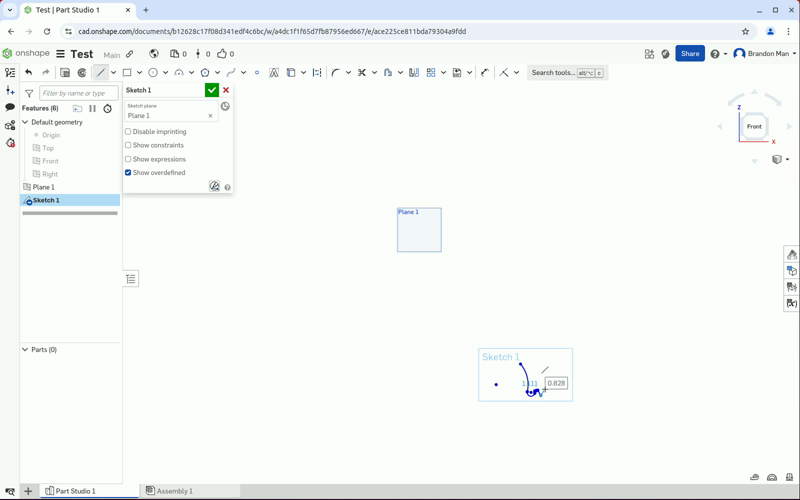
scroll(6)
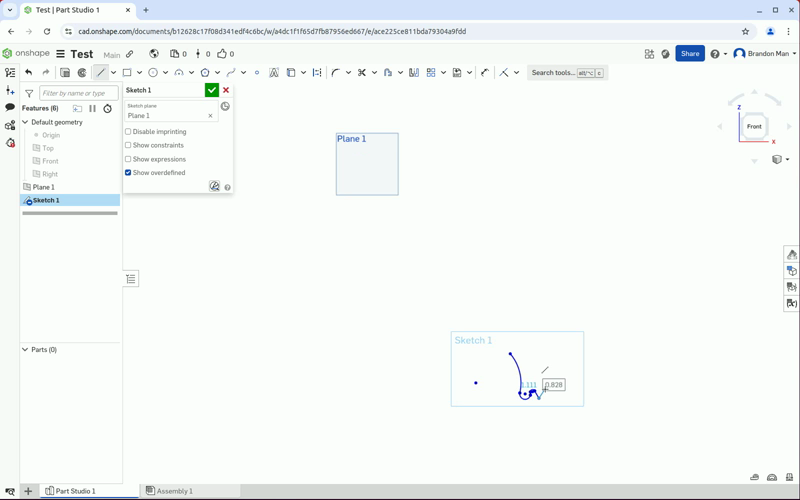
scroll(6)
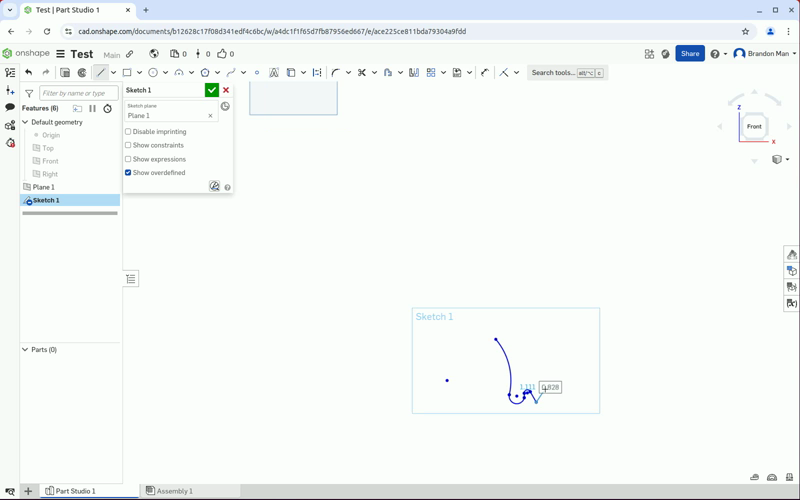
scroll(6)
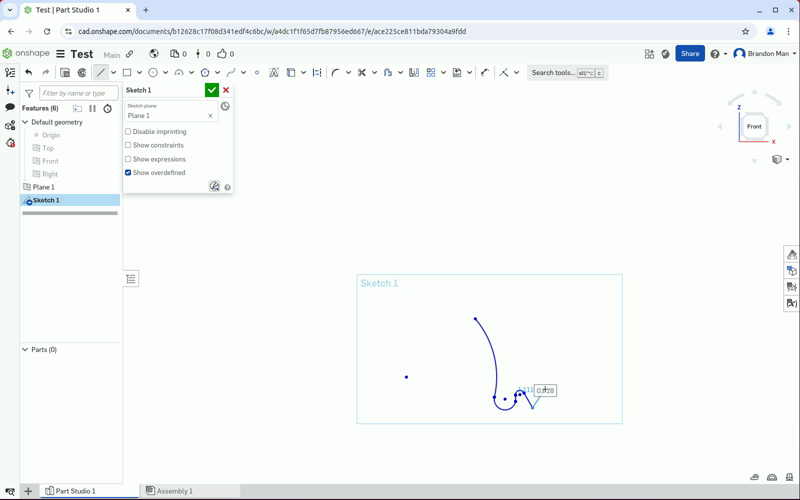
scroll(6)
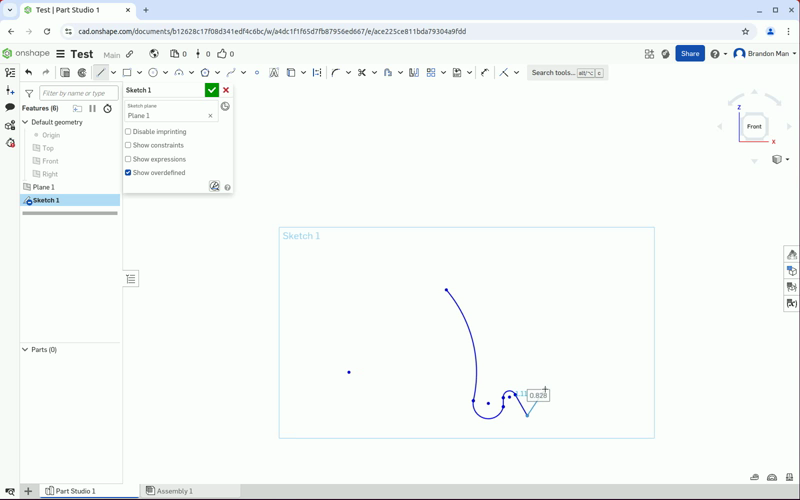
scroll(6)
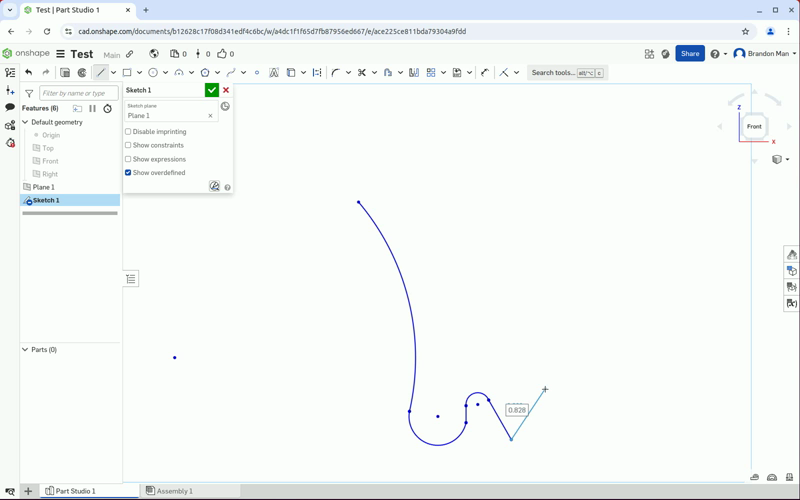
click(545, 388)
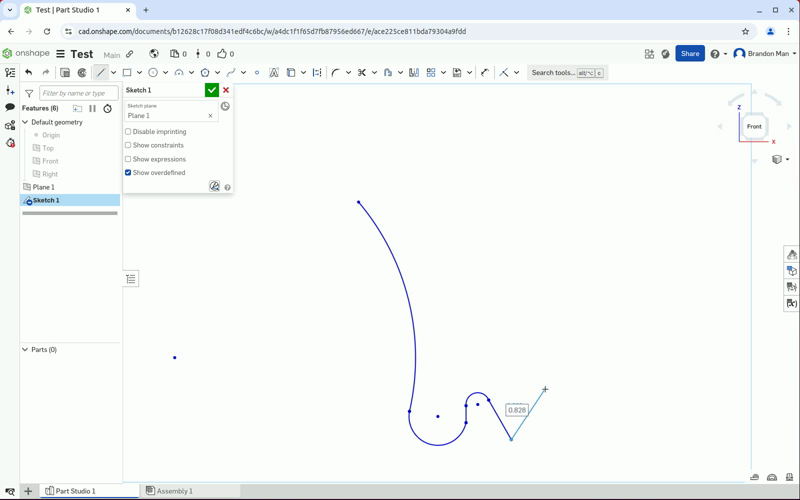
scroll(-6)
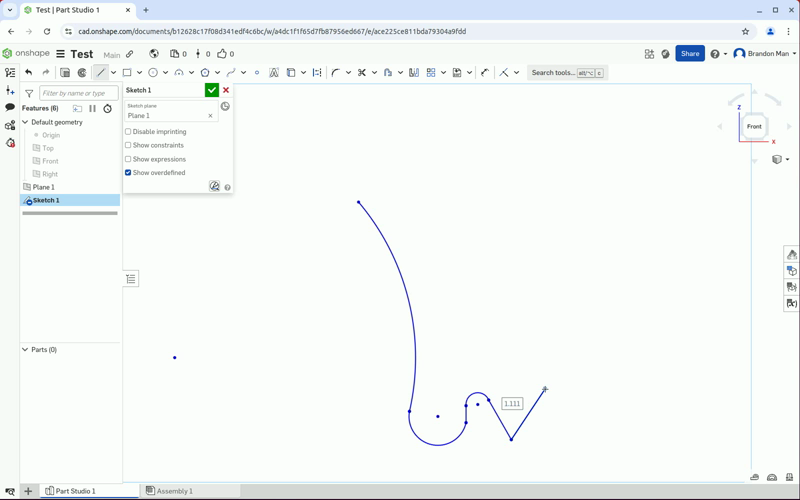
scroll(-6)
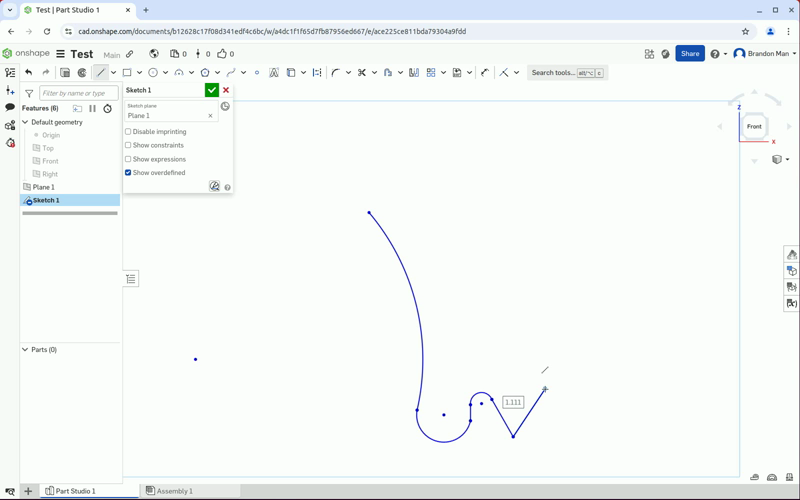
scroll(-6)
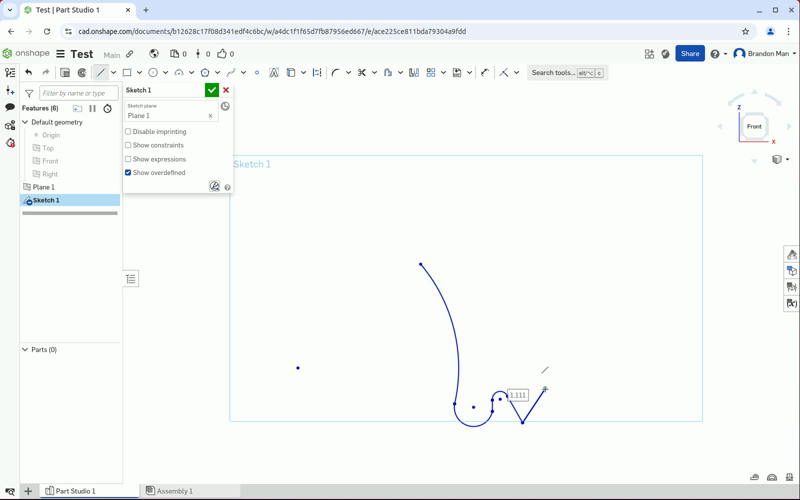
scroll(-6)
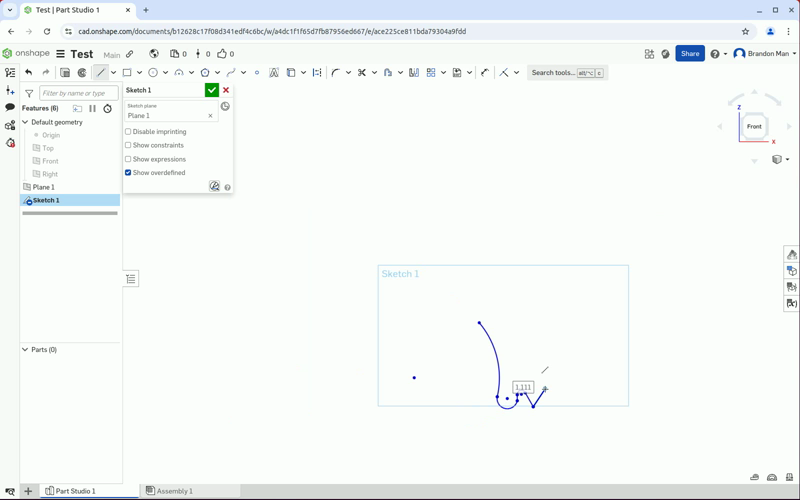
scroll(-6)
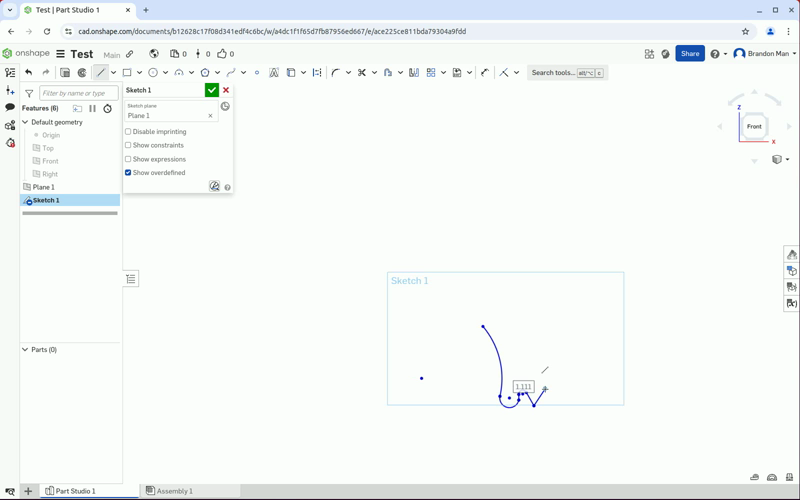
scroll(-6)
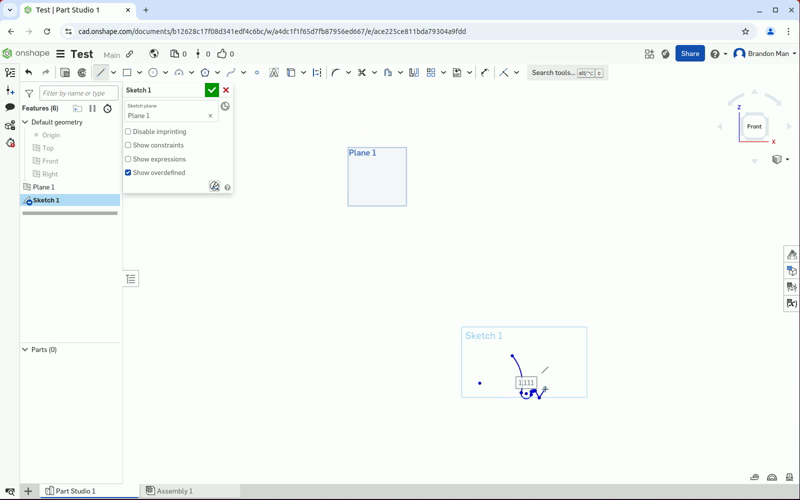
scroll(-6)
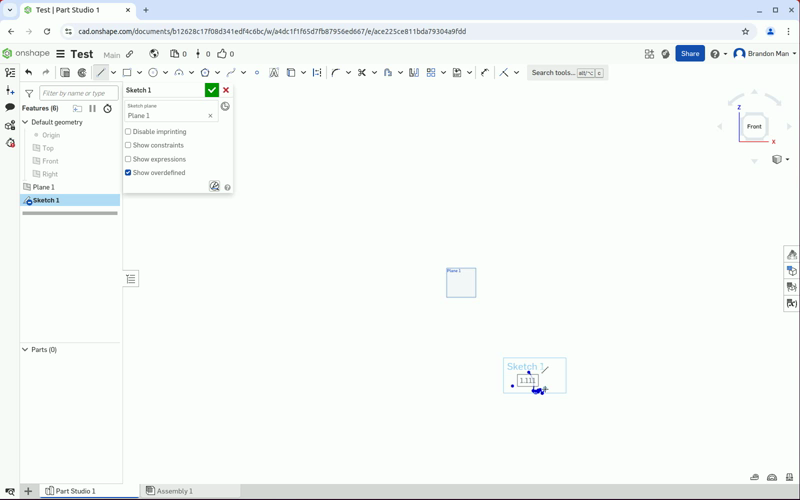
key_up(shift)
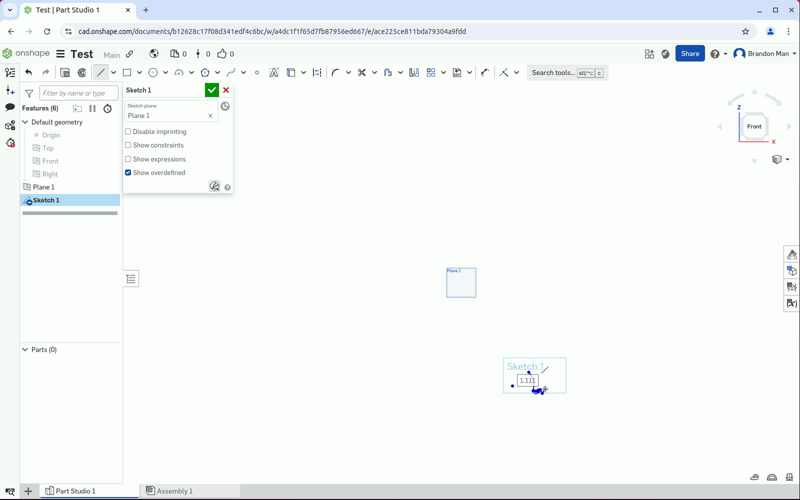
key_down(shift)
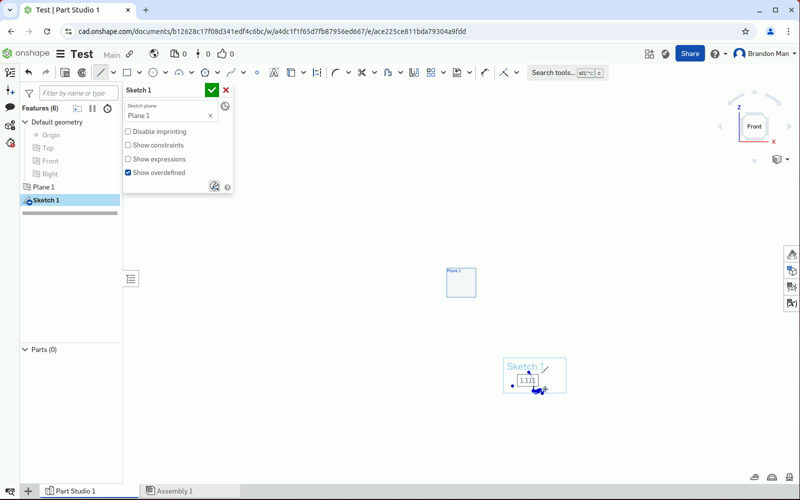
mouse_move(575, 388)
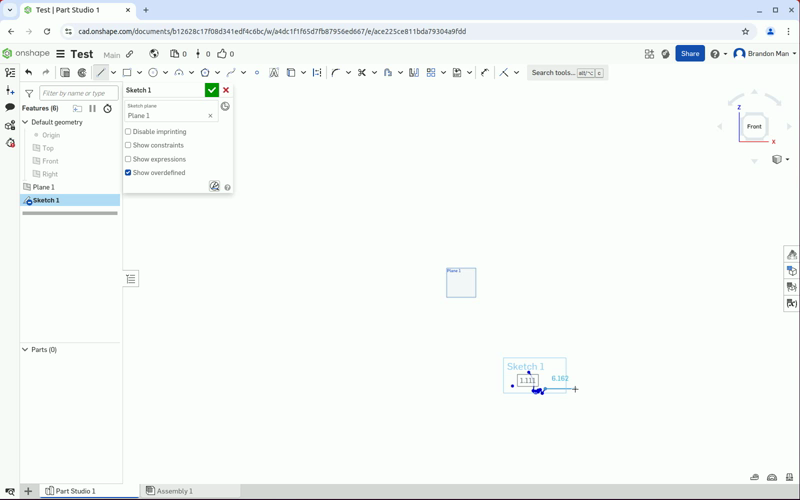
mouse_move(544, 386)
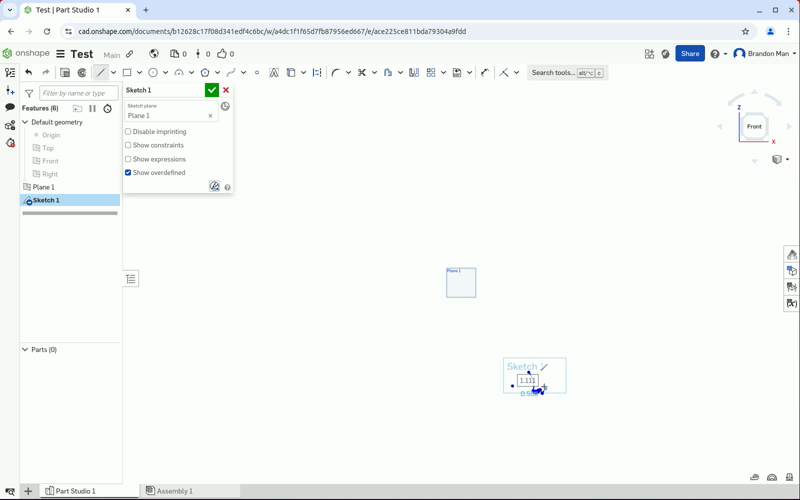
scroll(6)
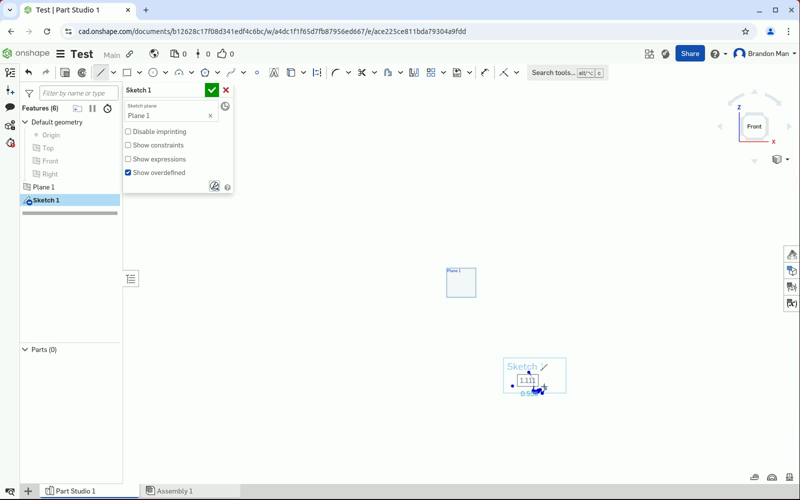
scroll(6)
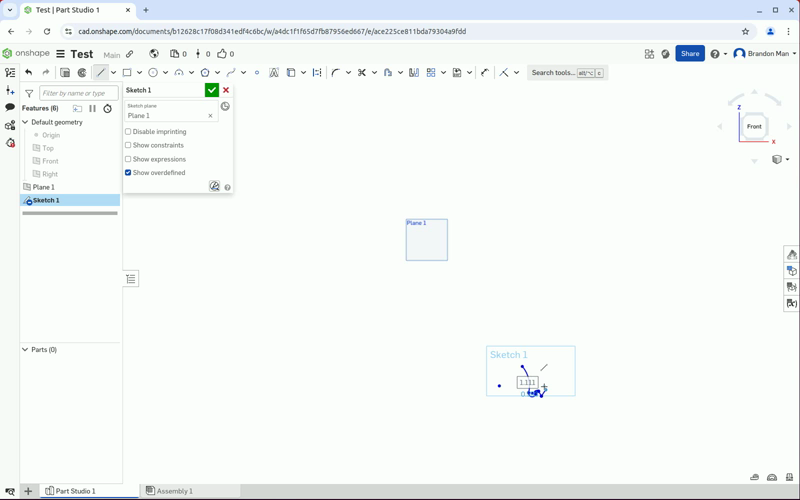
scroll(6)
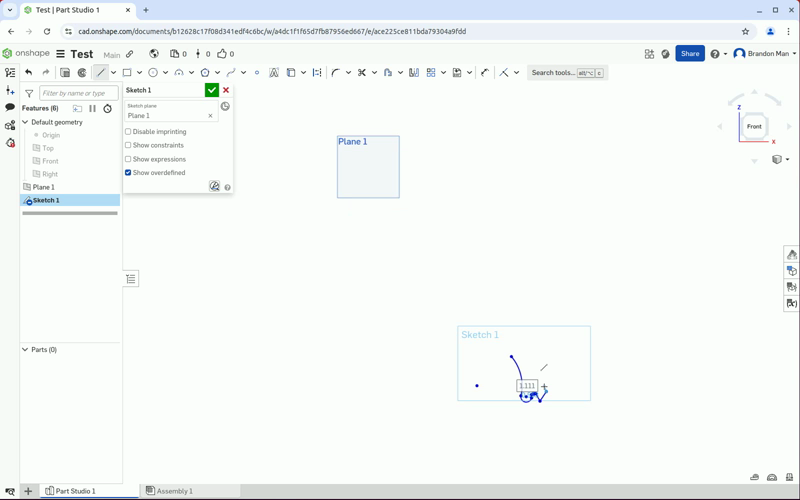
scroll(6)
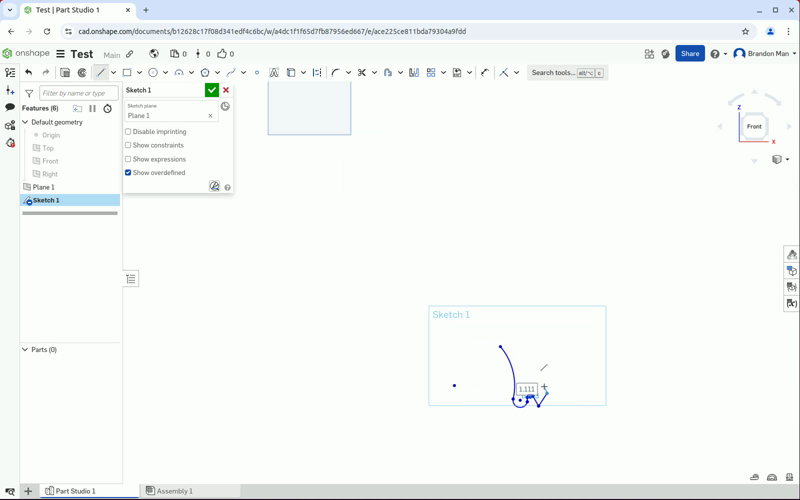
scroll(6)
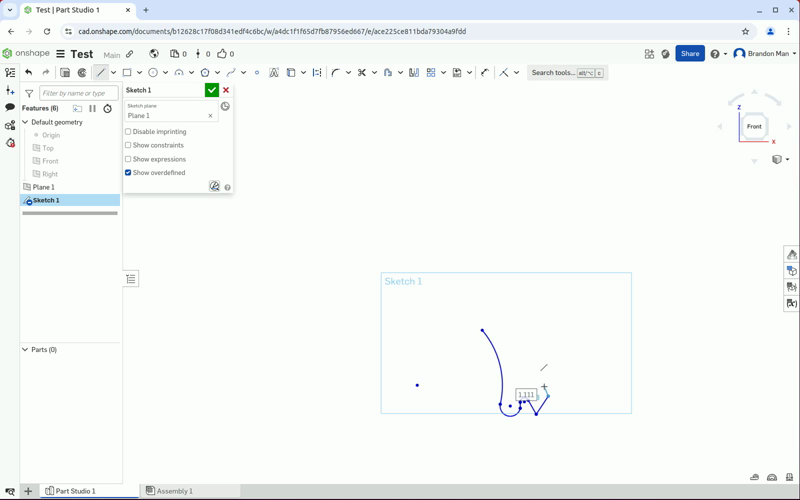
scroll(6)
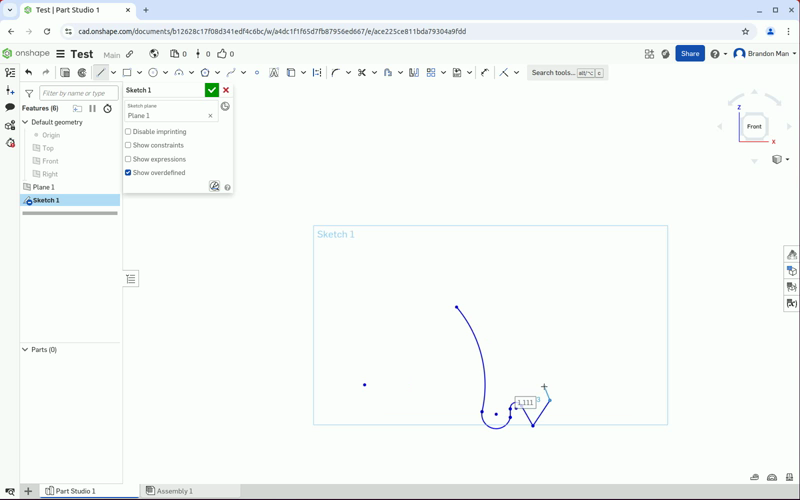
scroll(6)
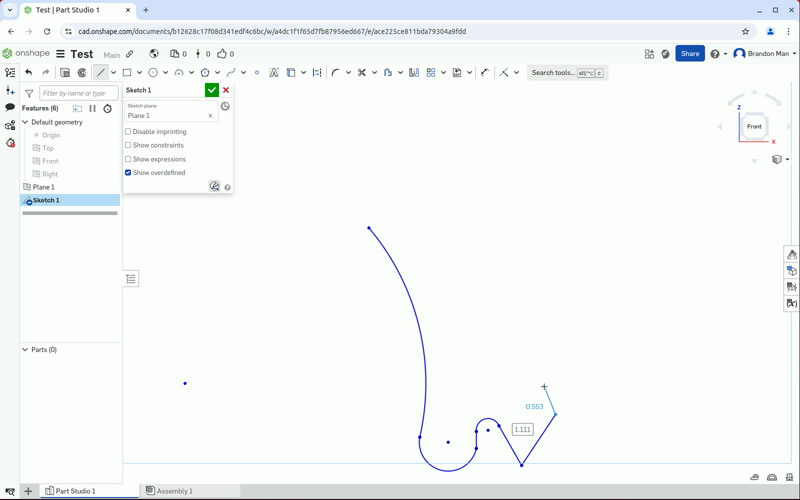
click(544, 386)
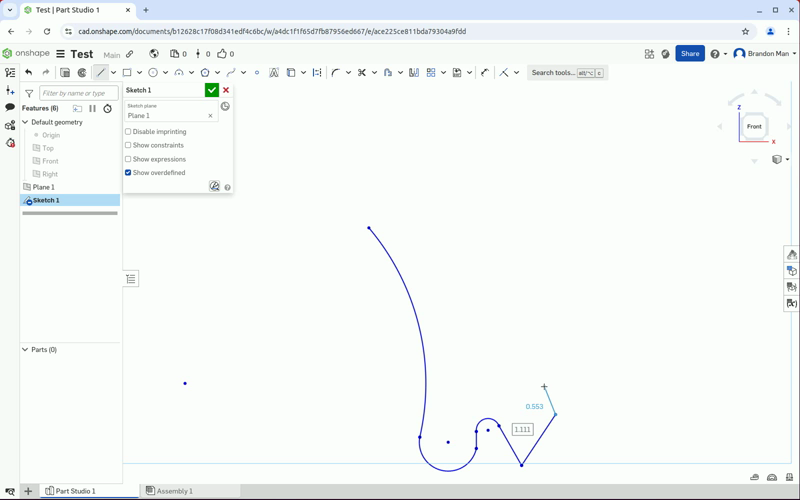
scroll(-6)
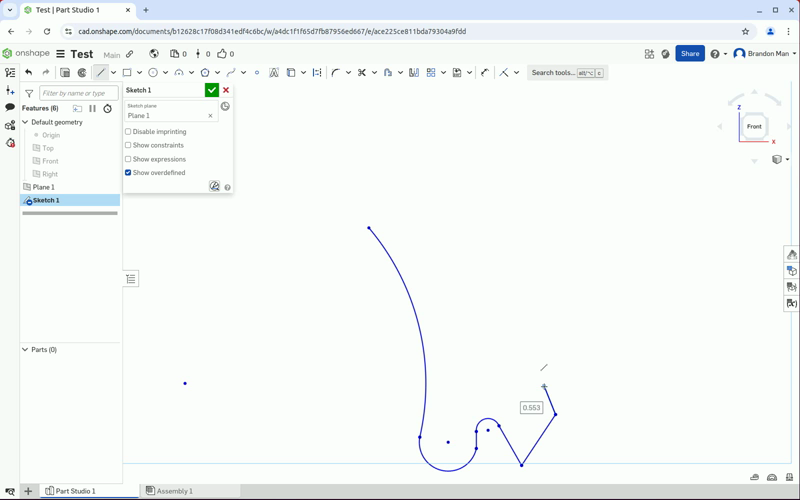
scroll(-6)
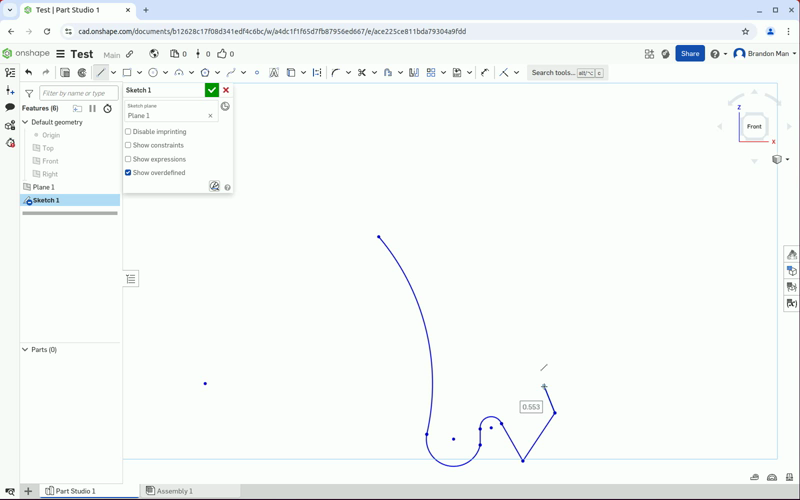
scroll(-6)
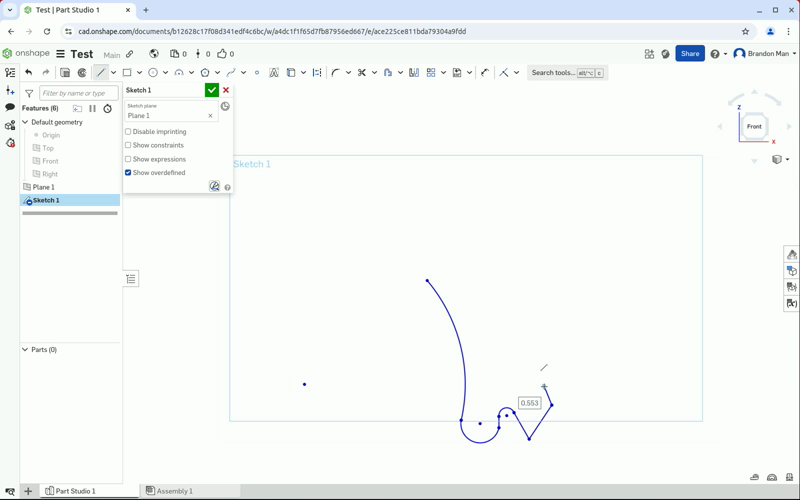
scroll(-6)
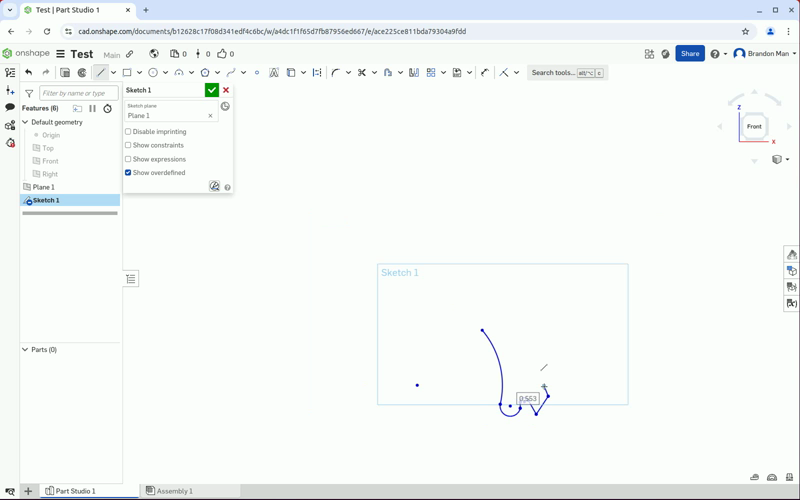
scroll(-6)
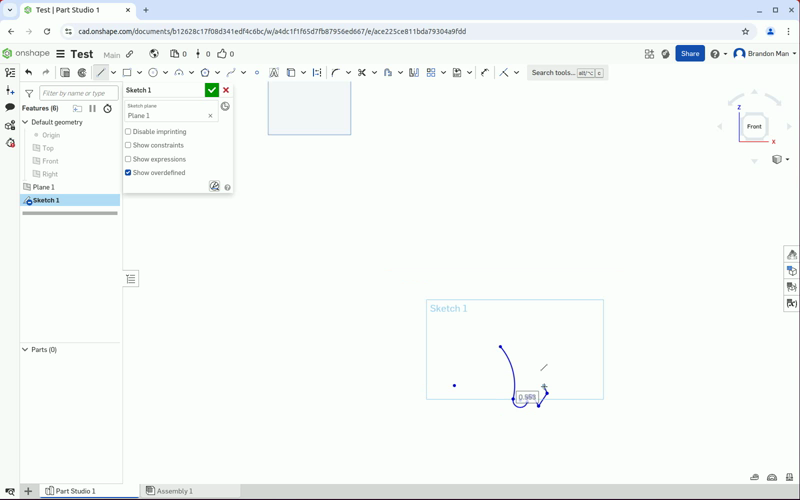
scroll(-6)
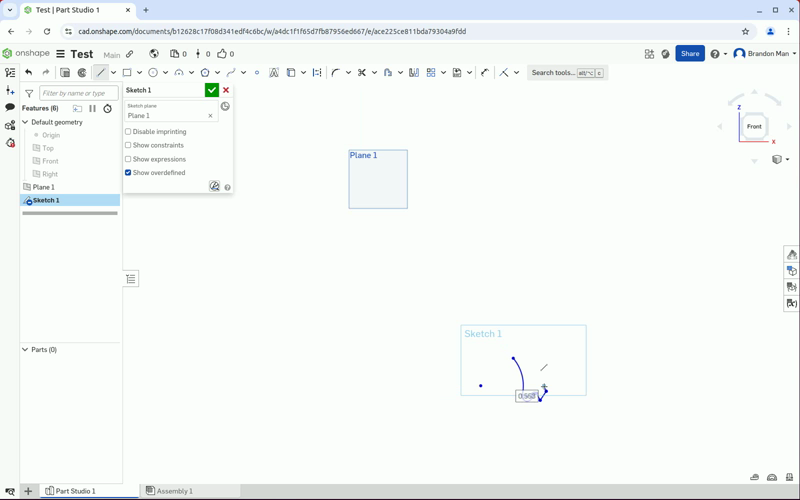
scroll(-6)
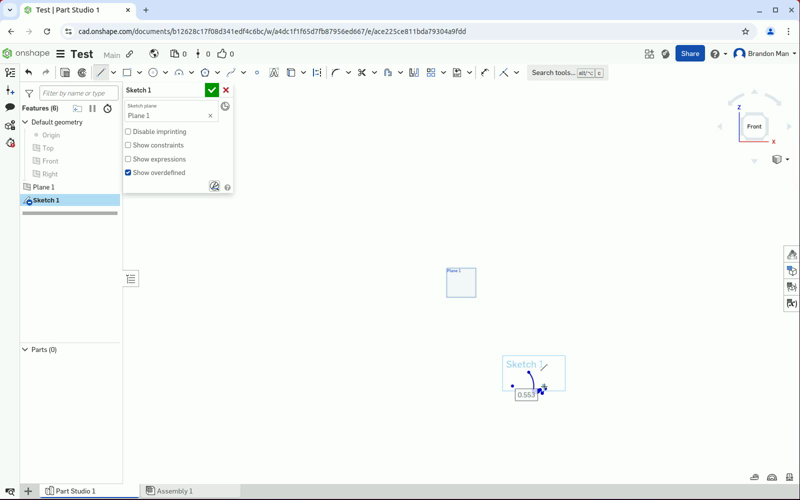
key_up(shift)
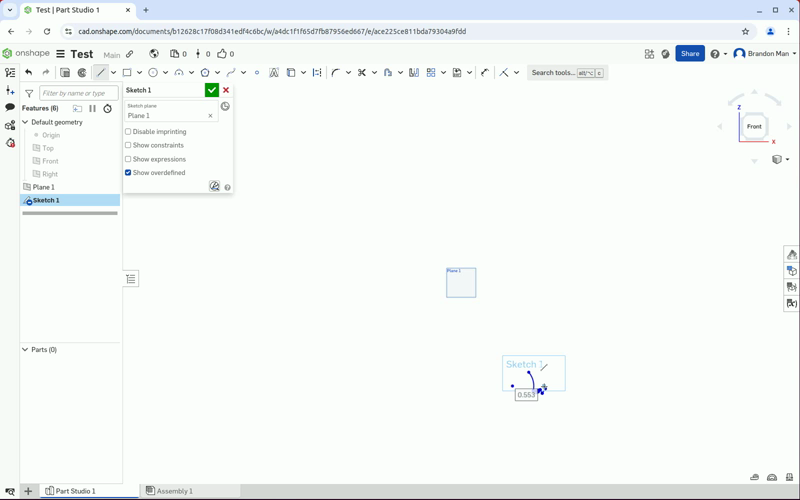
key(esc)
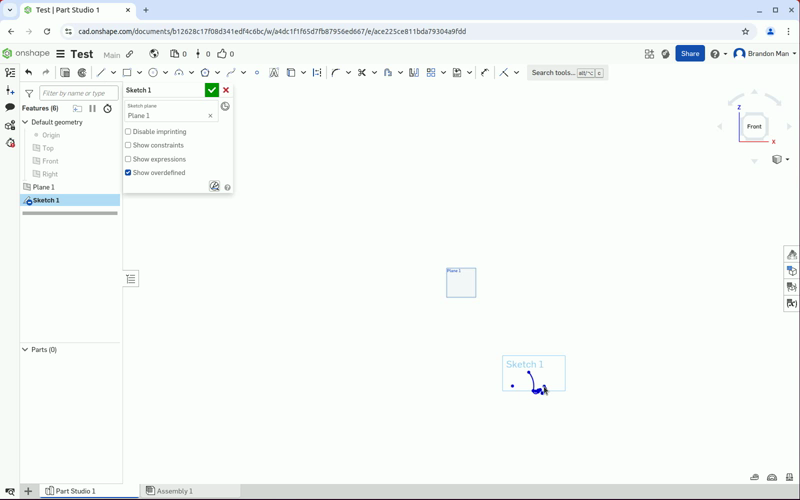
key(a)
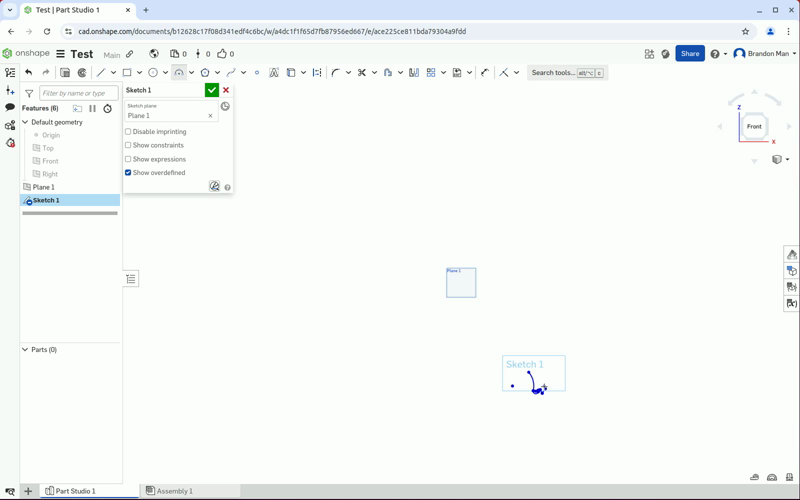
mouse_move(544, 386)
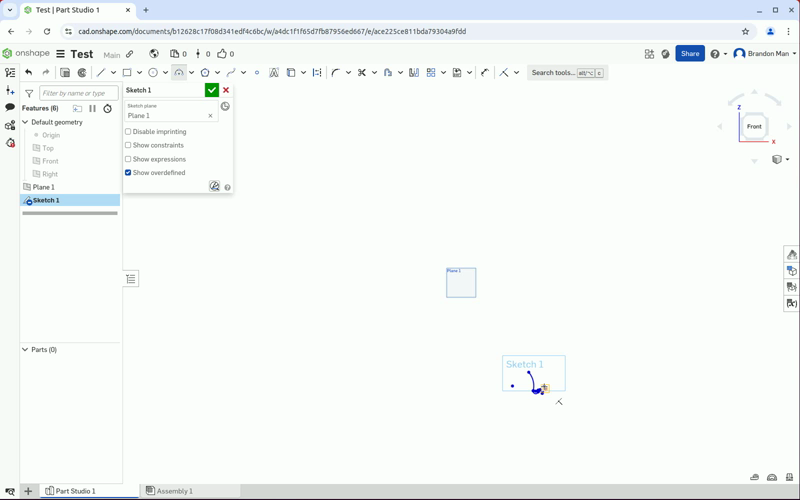
scroll(6)
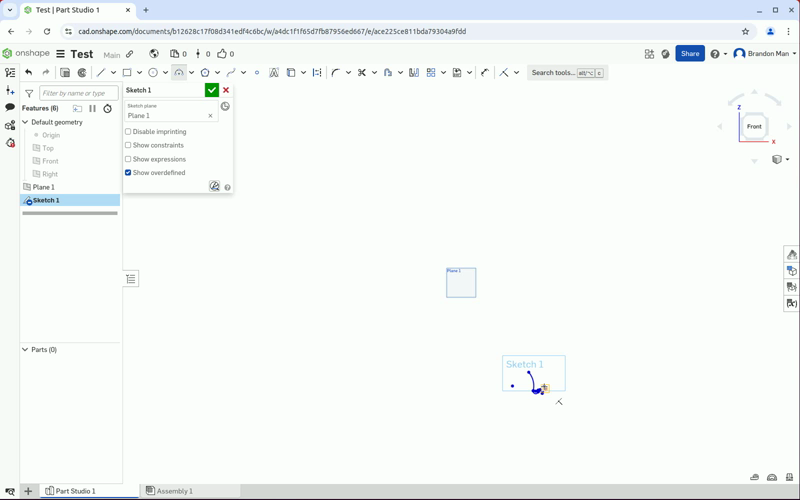
scroll(6)
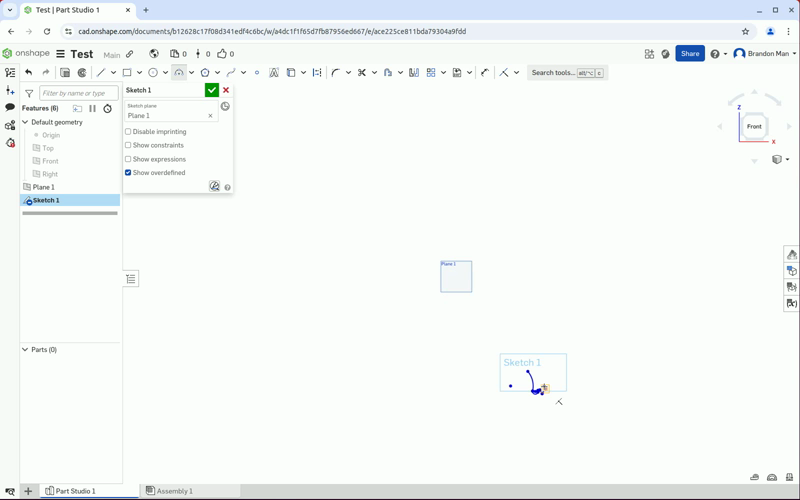
scroll(6)
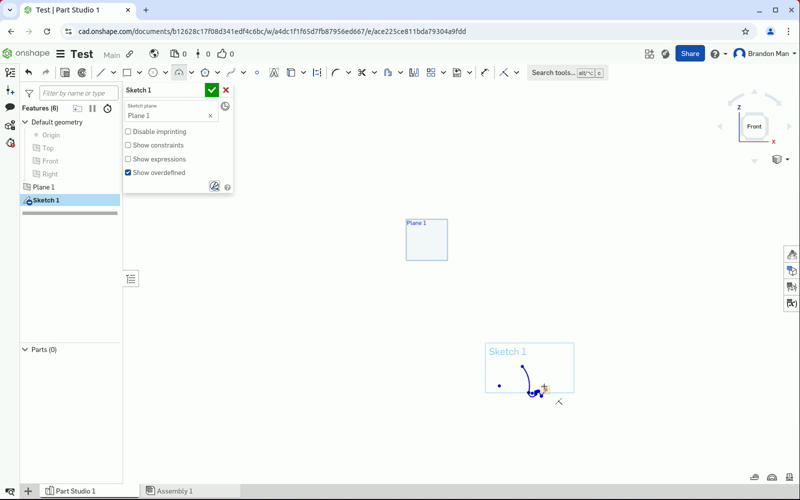
scroll(6)
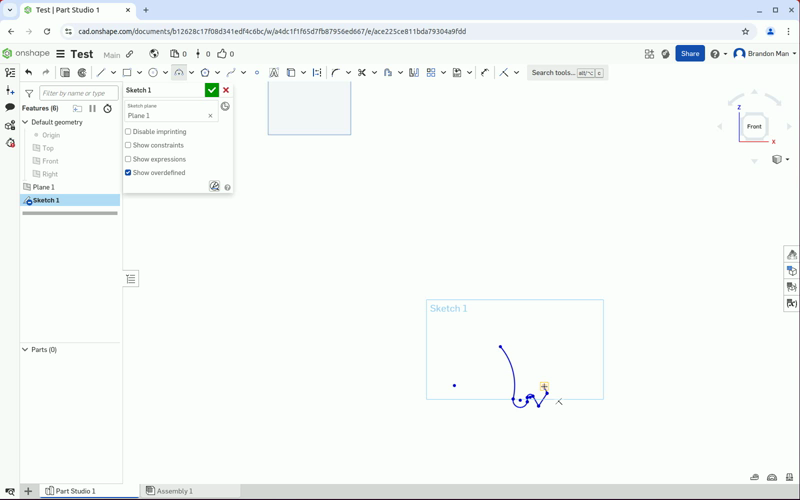
scroll(6)
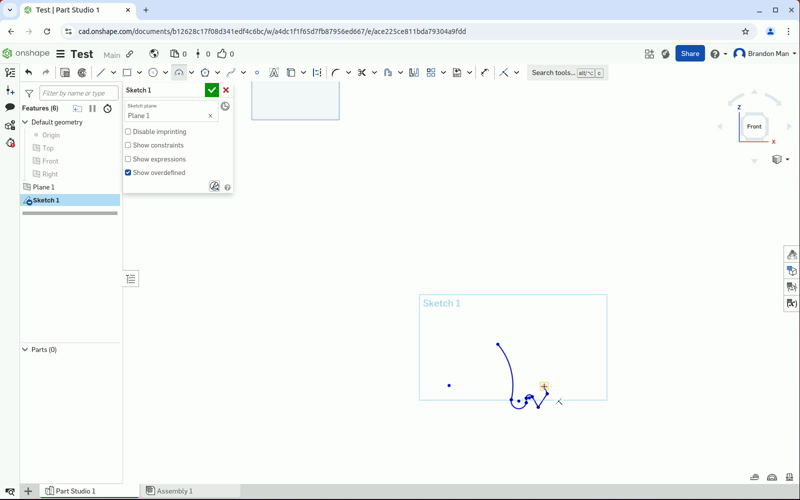
scroll(6)
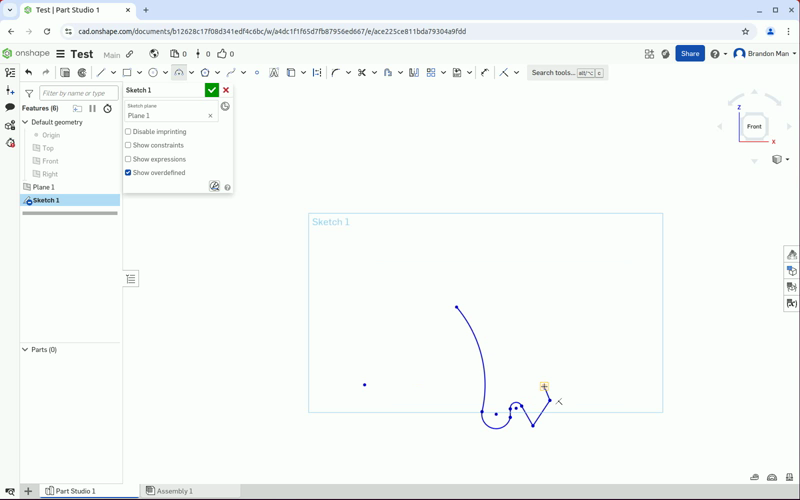
scroll(6)
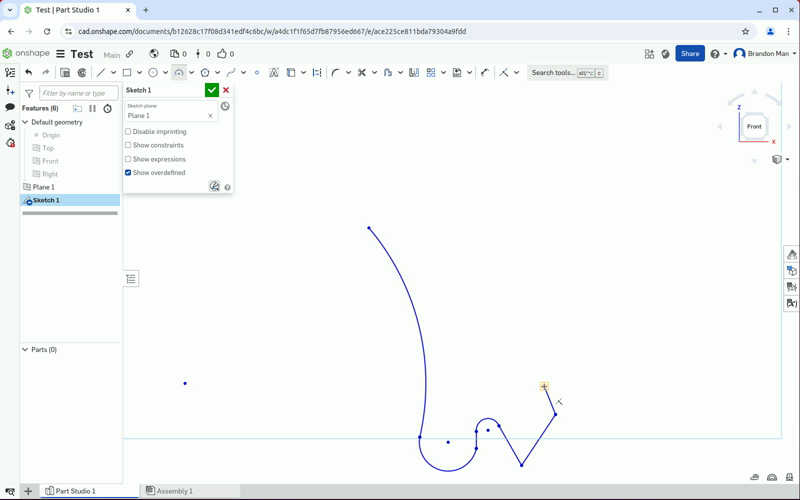
click(544, 386)
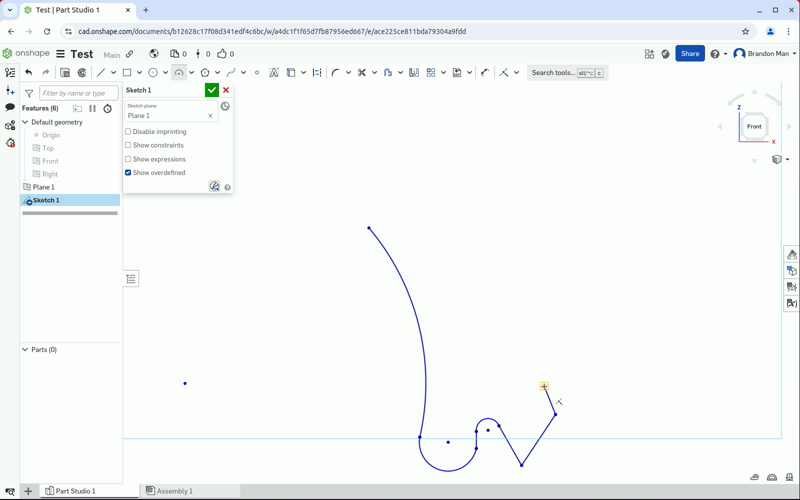
scroll(-6)
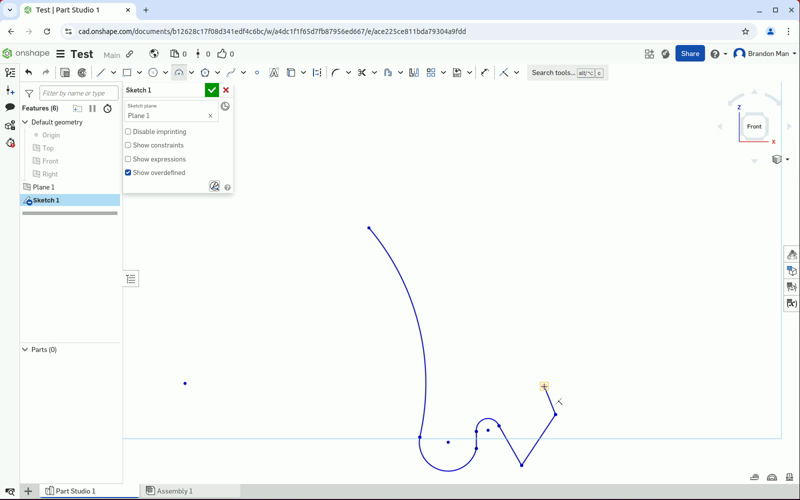
scroll(-6)
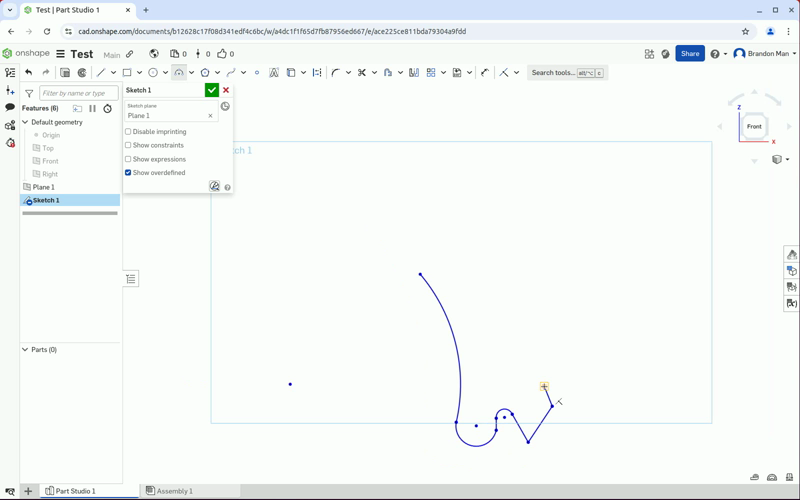
scroll(-6)
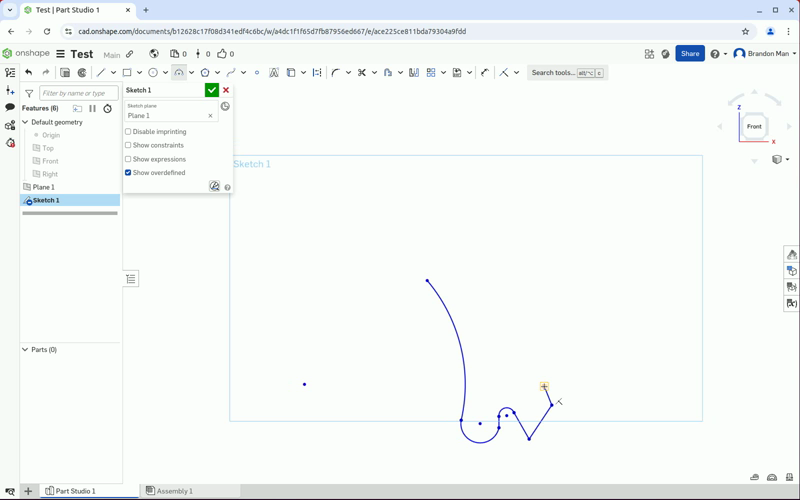
scroll(-6)
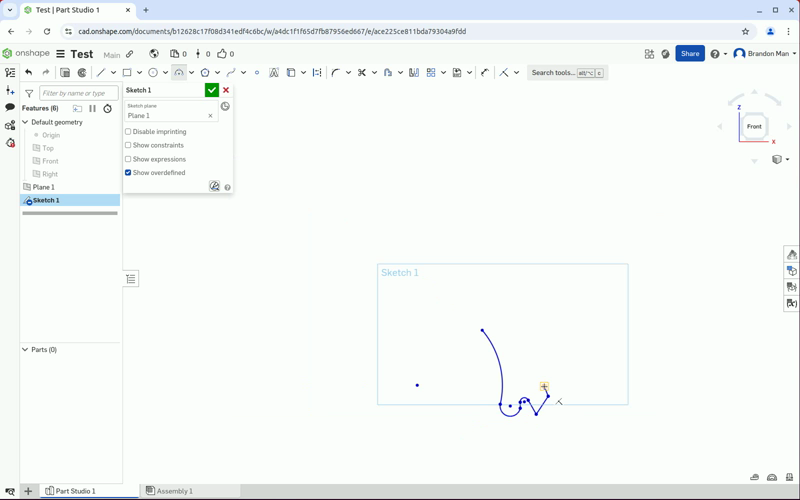
scroll(-6)
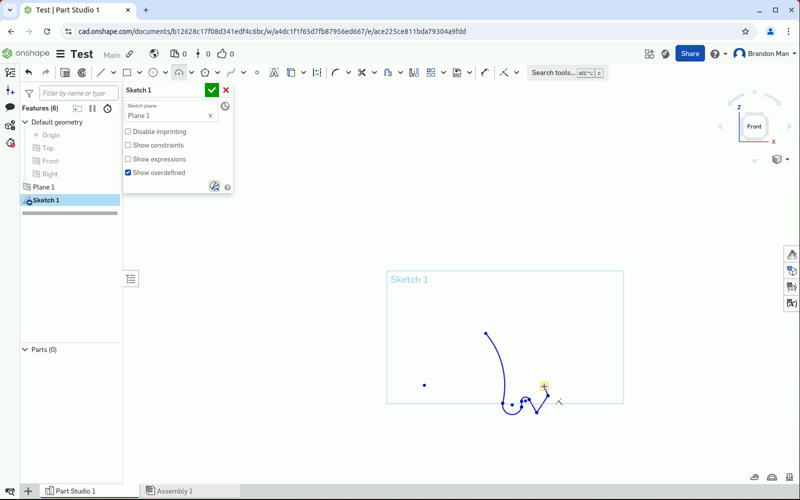
scroll(-6)
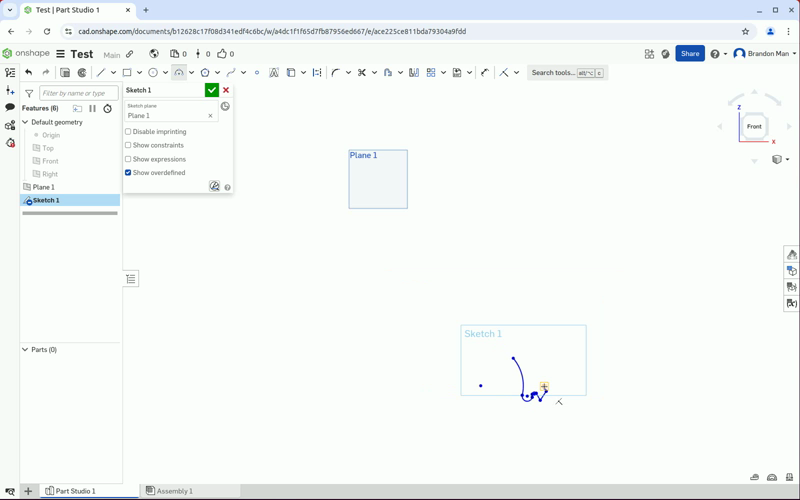
scroll(-6)
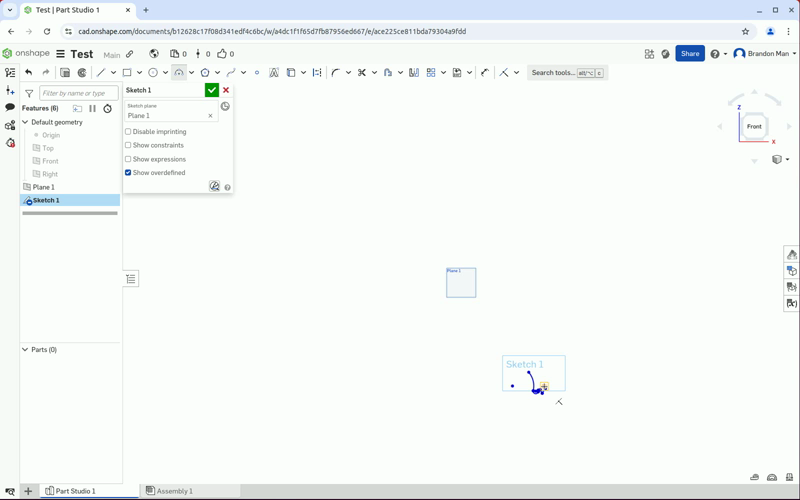
key_down(shift)
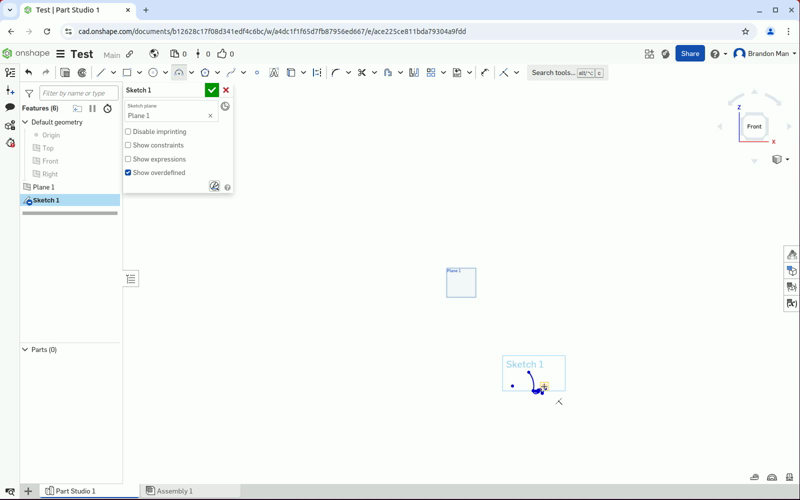
mouse_move(538, 370)
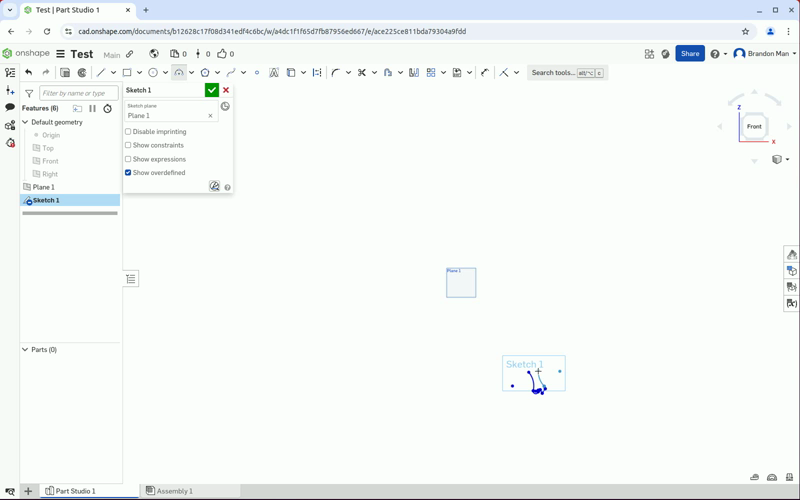
click(538, 370)
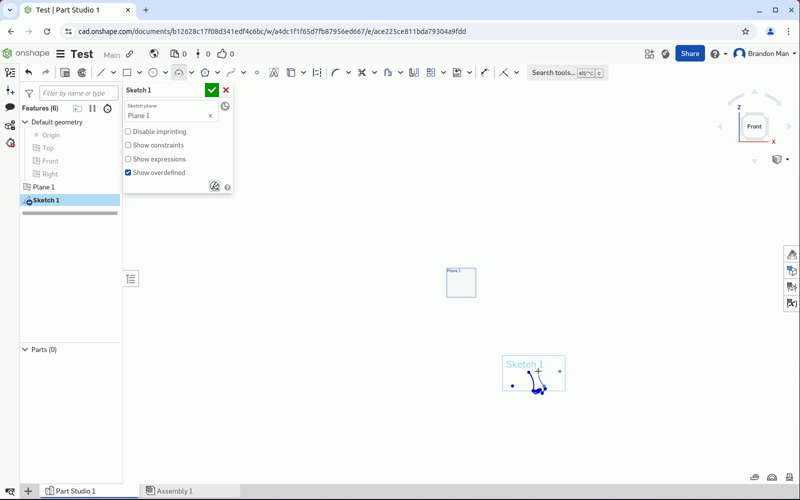
mouse_move(540, 378)
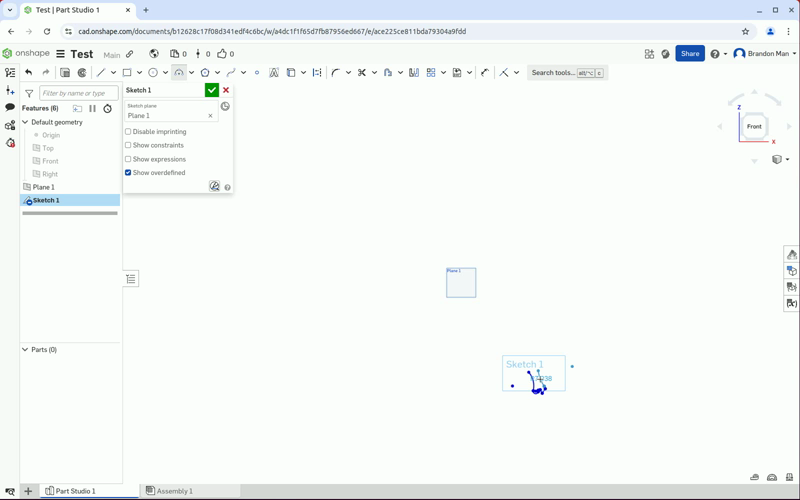
click(540, 378)
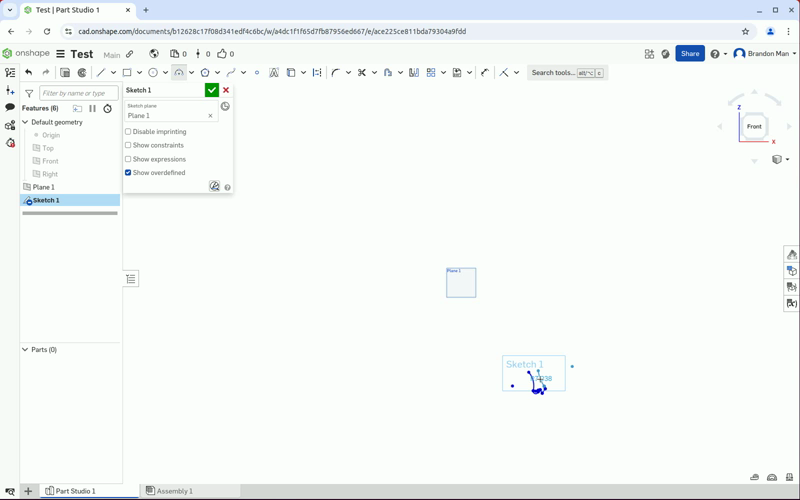
key_up(shift)
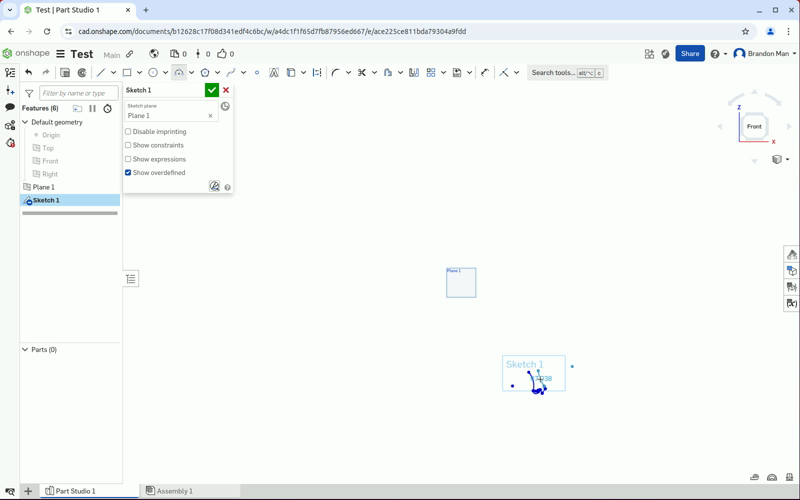
mouse_move(538, 370)
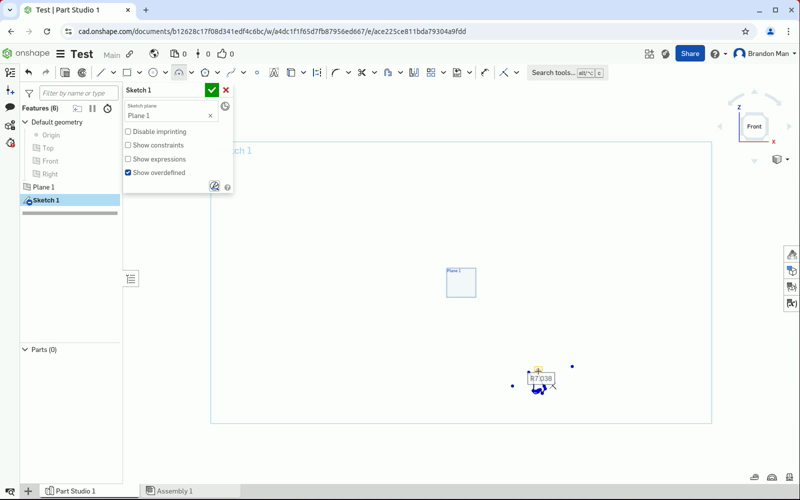
click(538, 370)
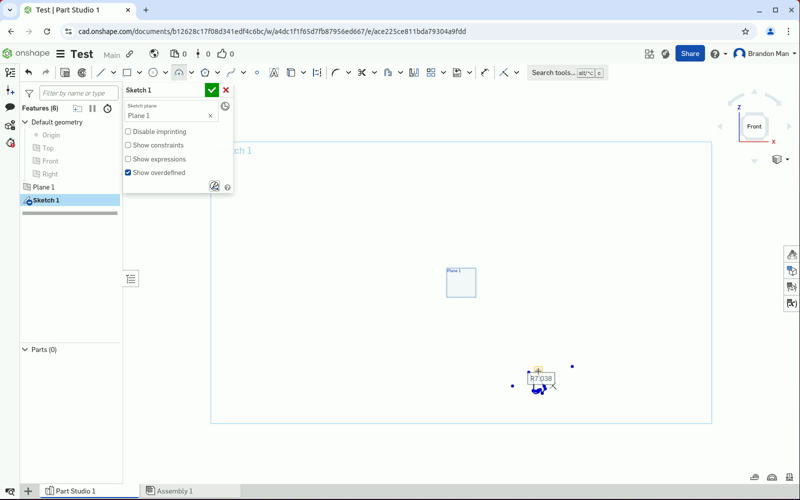
key_down(shift)
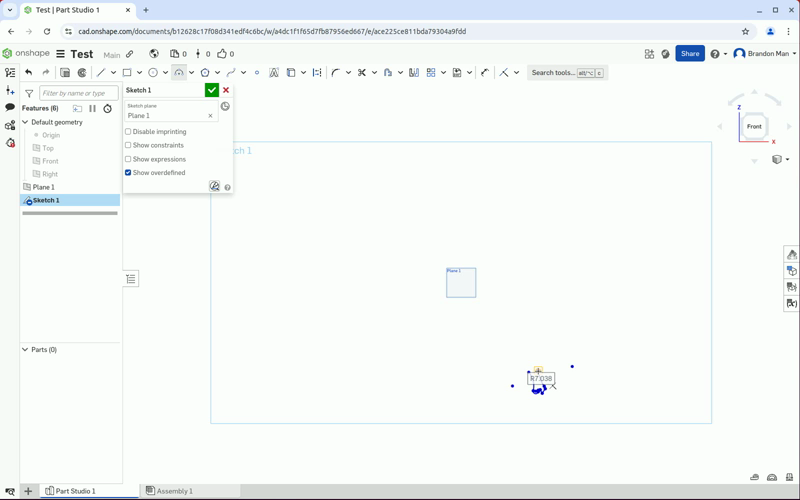
mouse_move(534, 369)
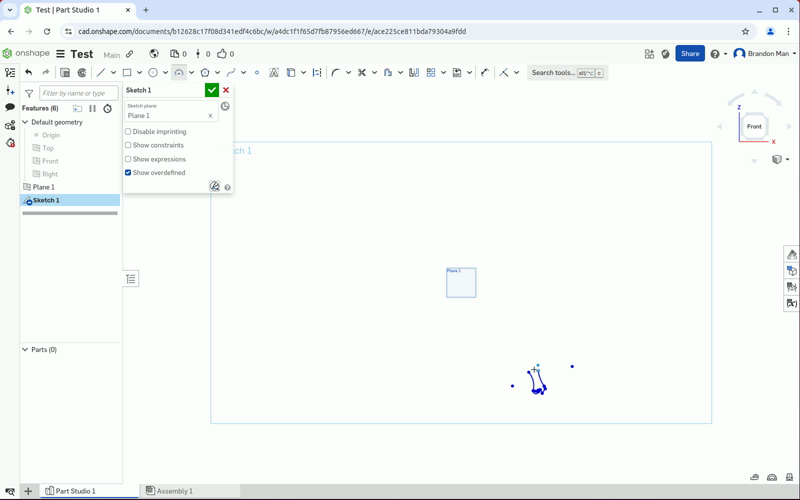
scroll(6)
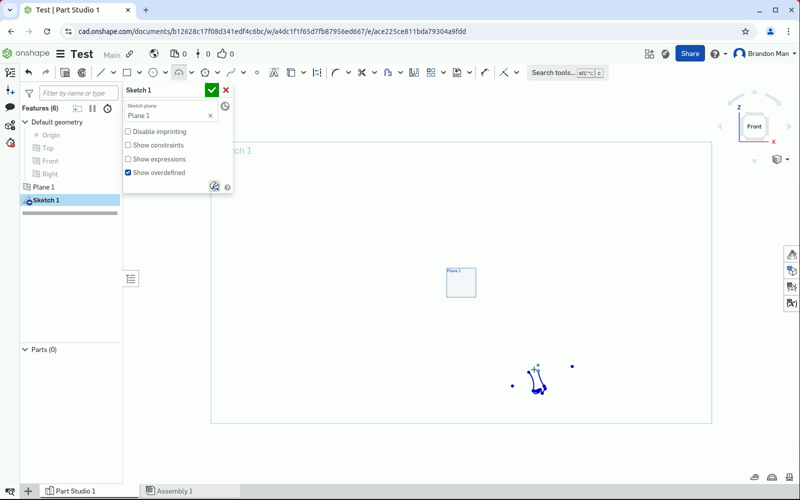
scroll(6)
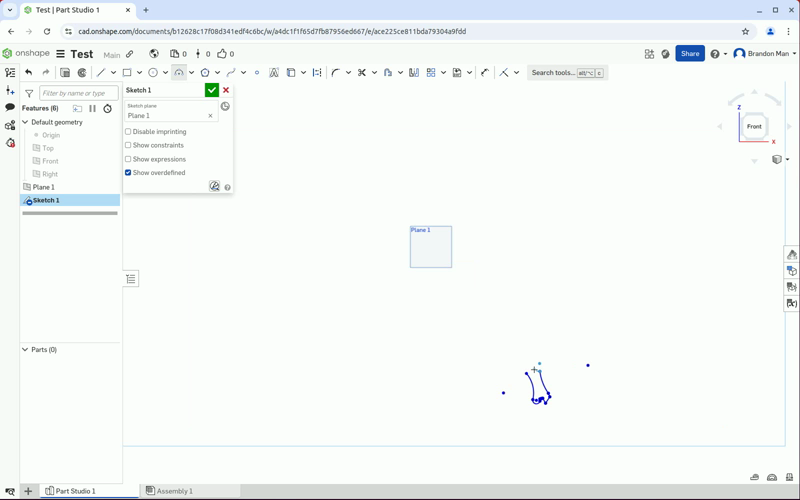
scroll(6)
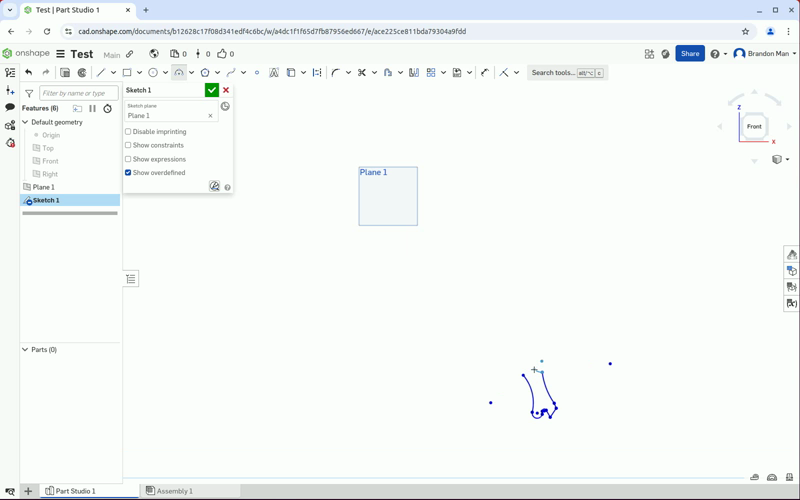
scroll(6)
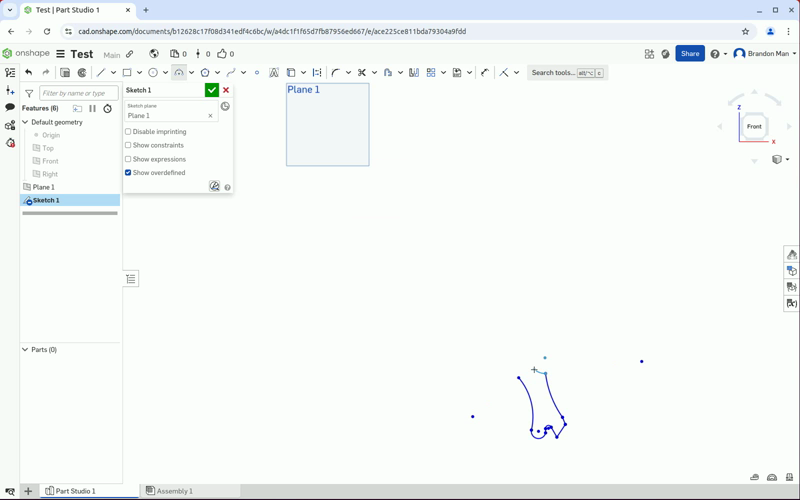
scroll(6)
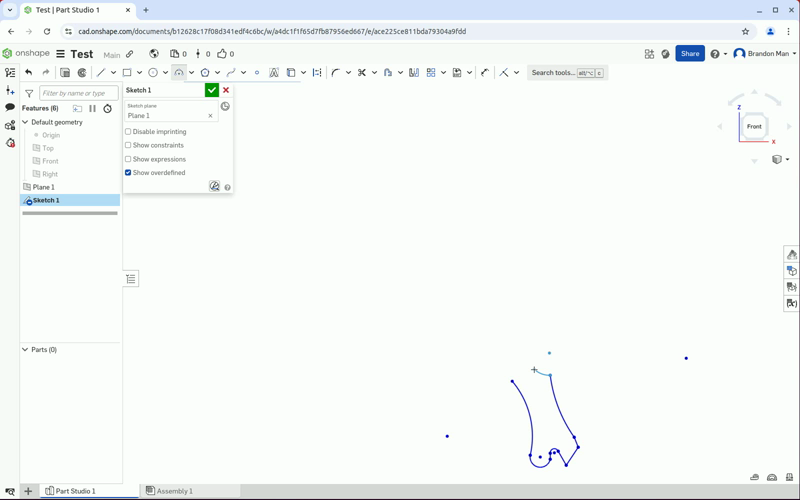
scroll(6)
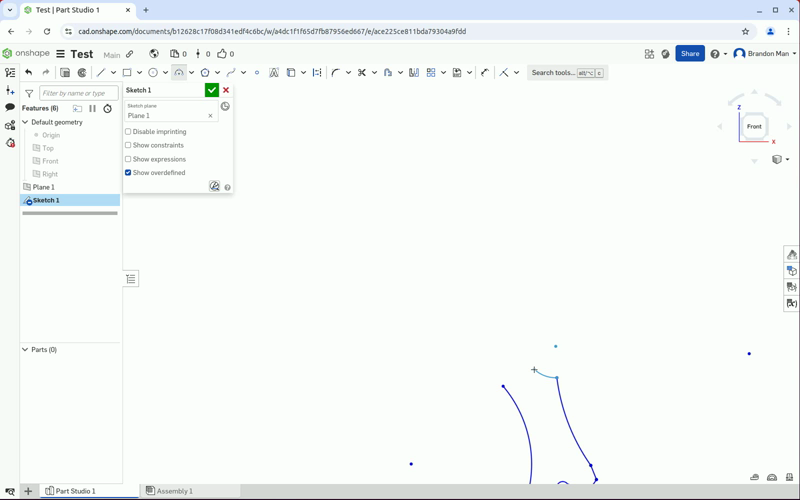
scroll(6)
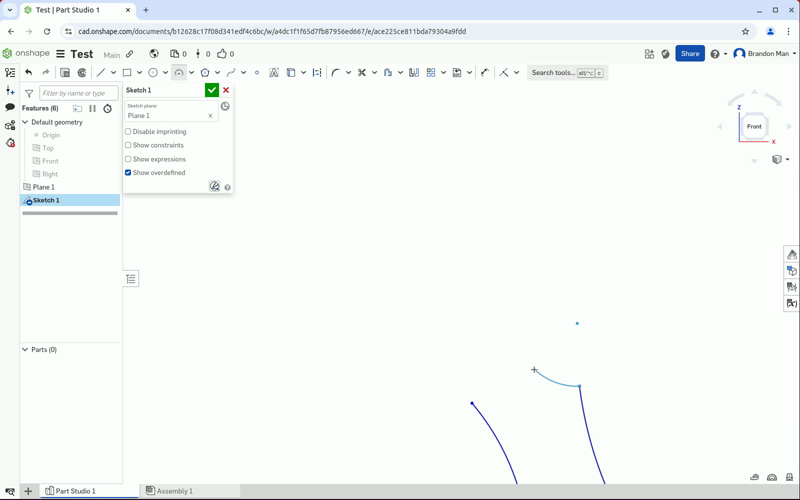
click(534, 369)
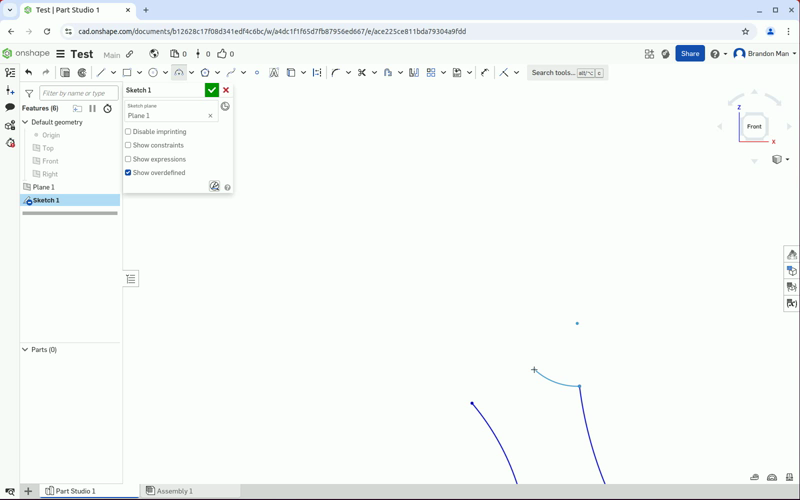
scroll(-6)
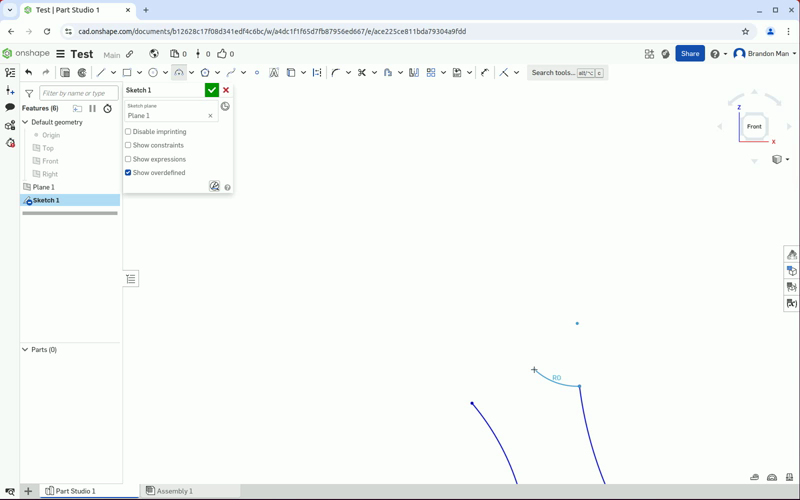
scroll(-6)
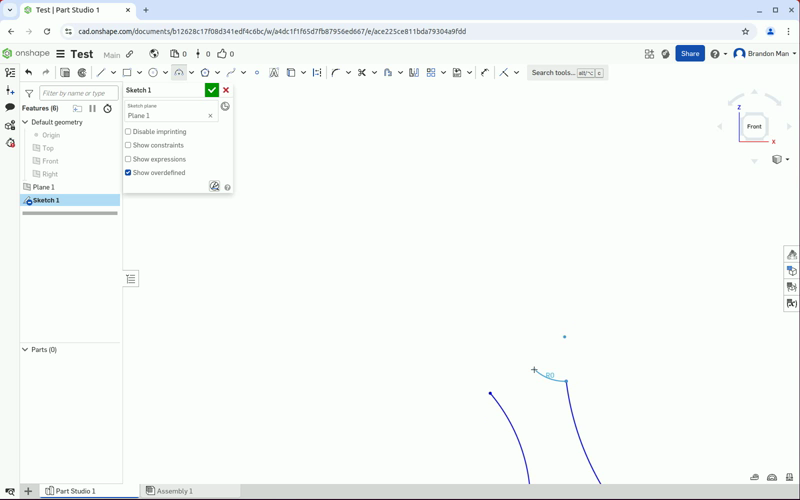
scroll(-6)
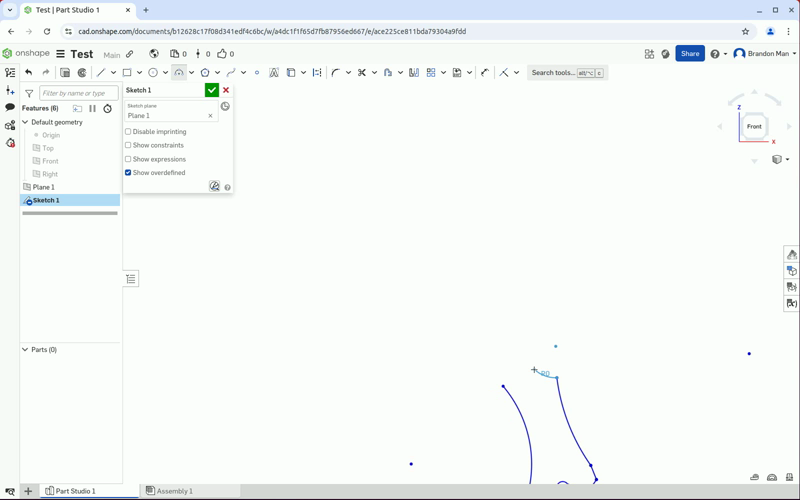
scroll(-6)
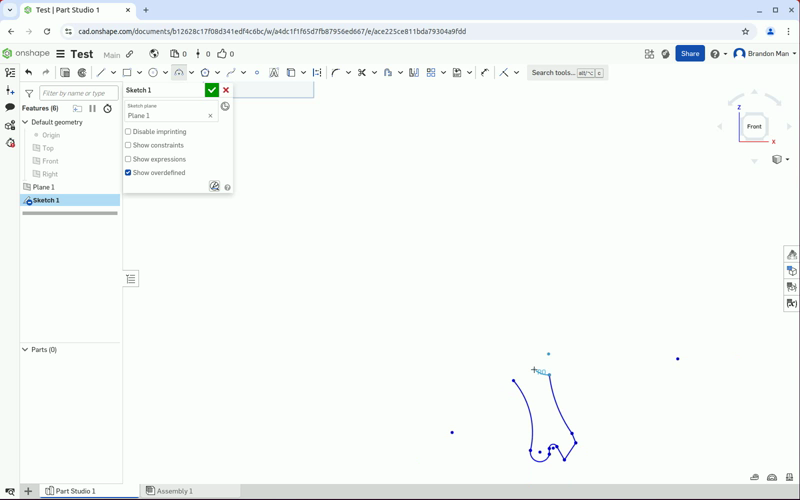
scroll(-6)
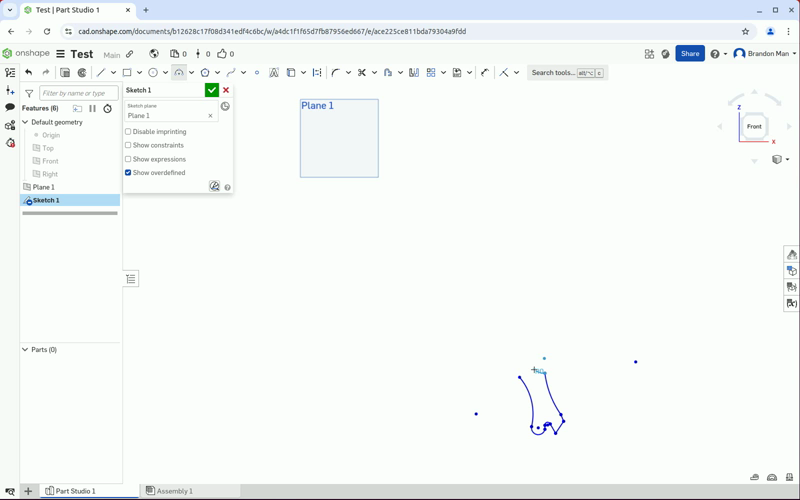
scroll(-6)
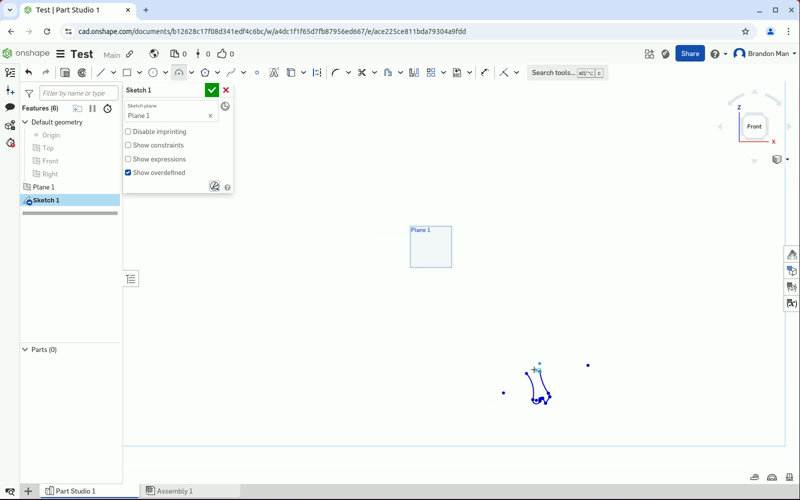
scroll(-6)
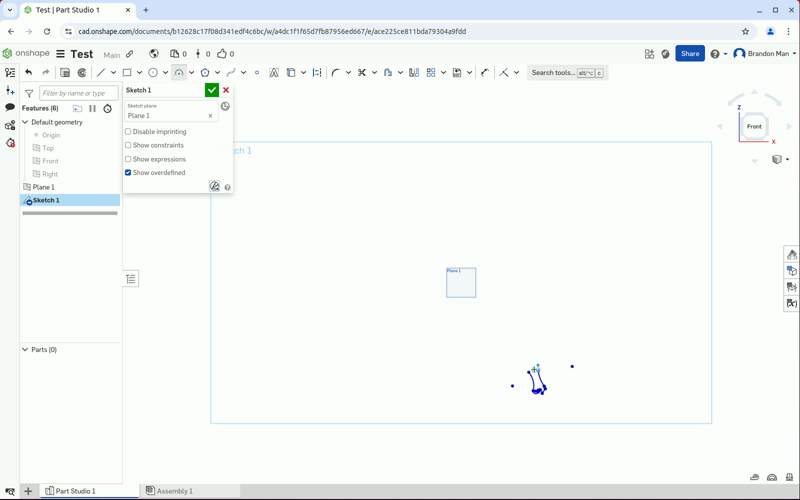
mouse_move(536, 368)
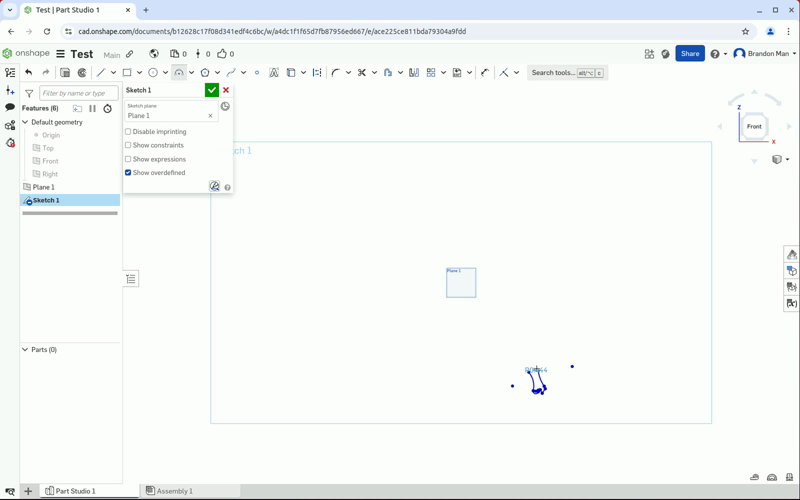
scroll(6)
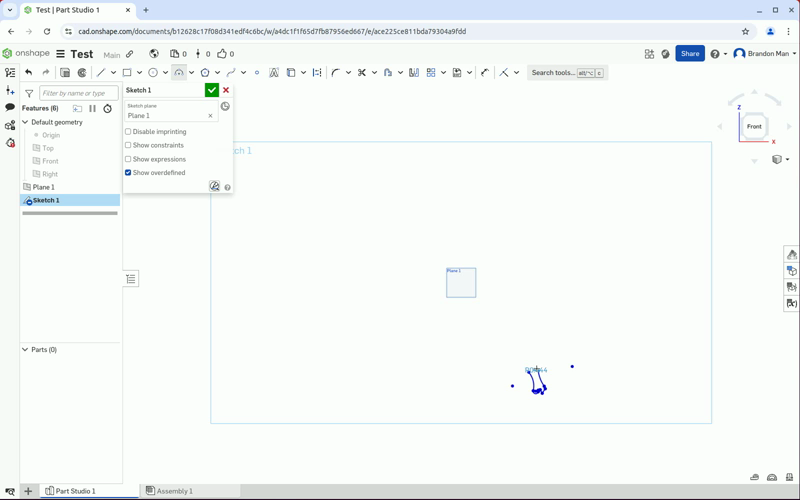
scroll(6)
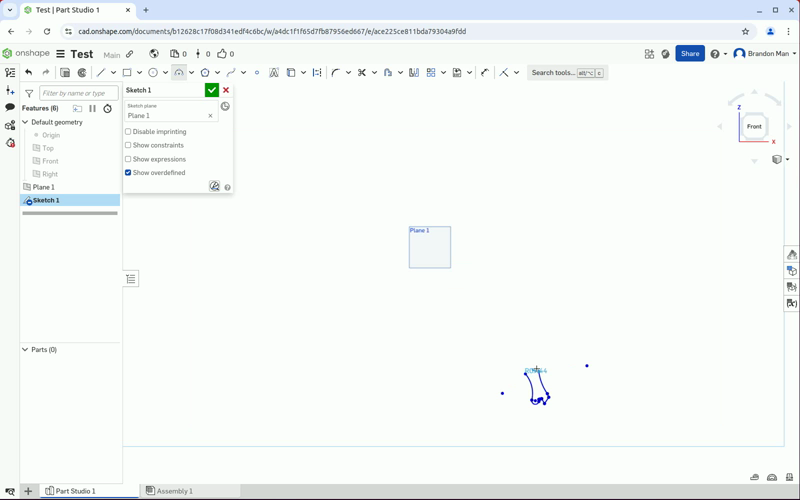
scroll(6)
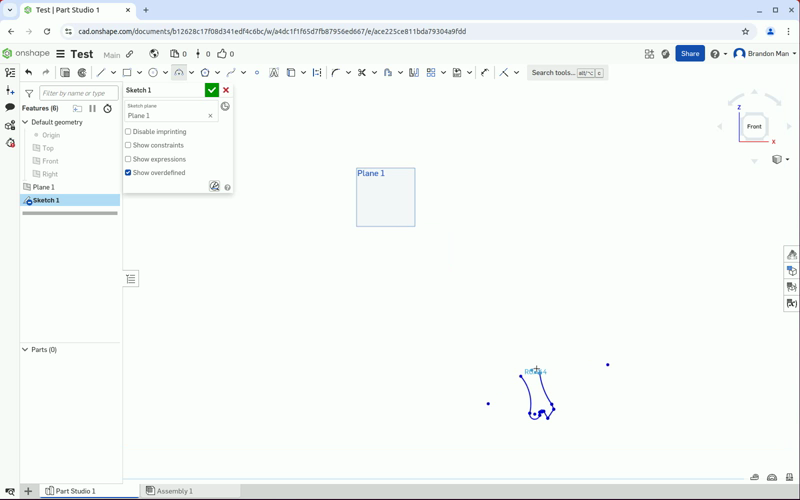
scroll(6)
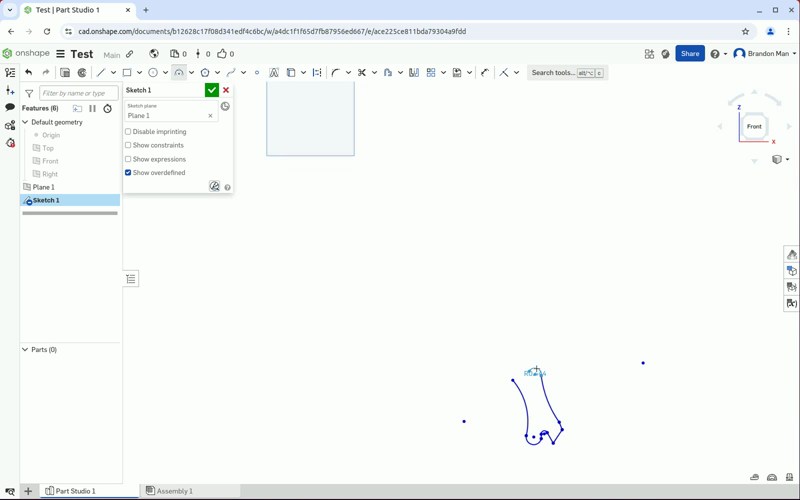
scroll(6)
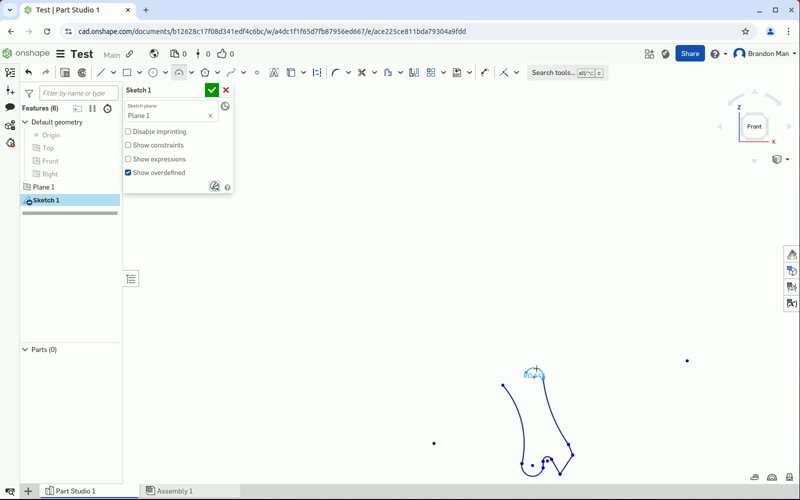
scroll(6)
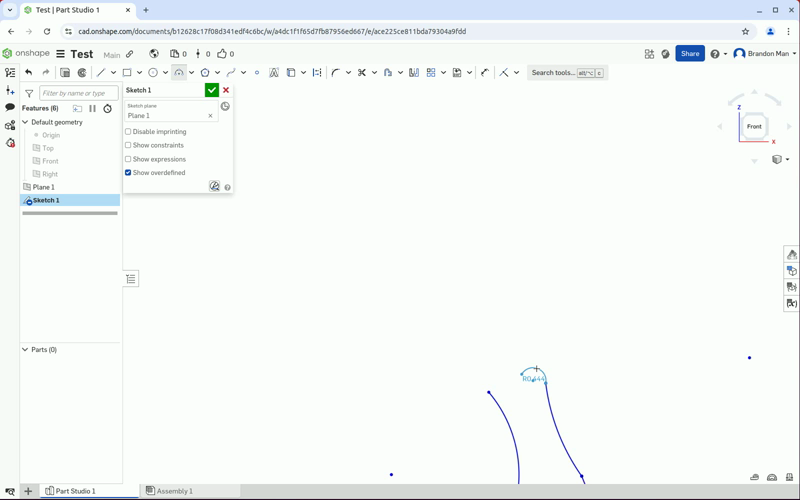
scroll(6)
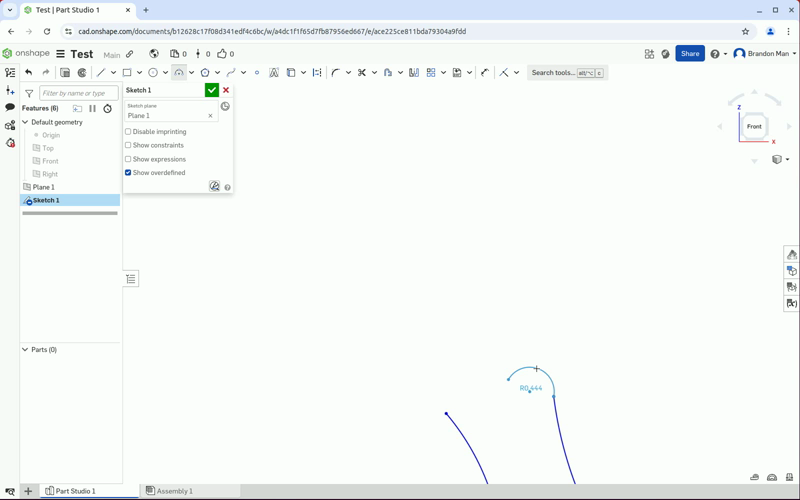
click(536, 368)
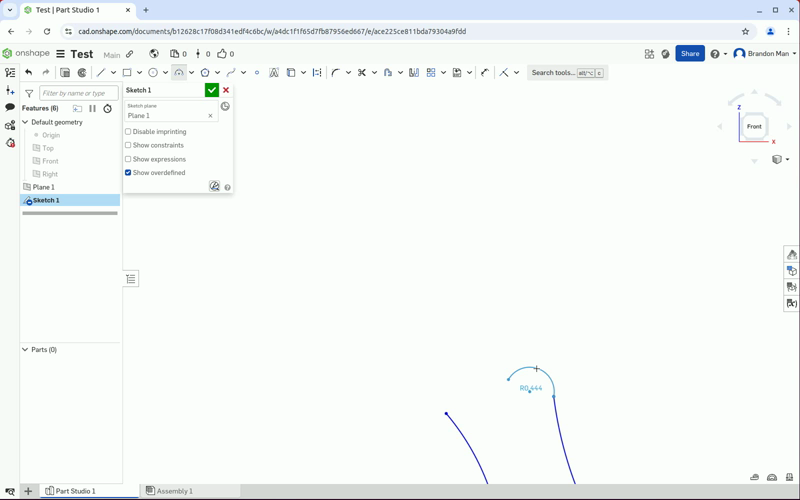
scroll(-6)
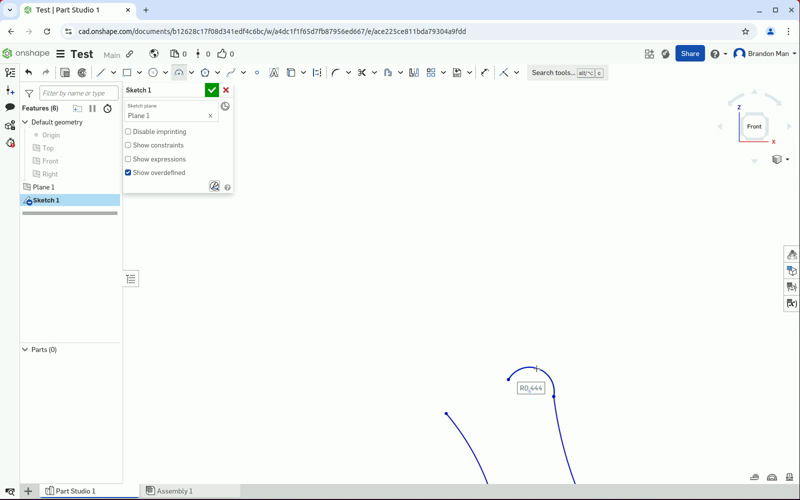
scroll(-6)
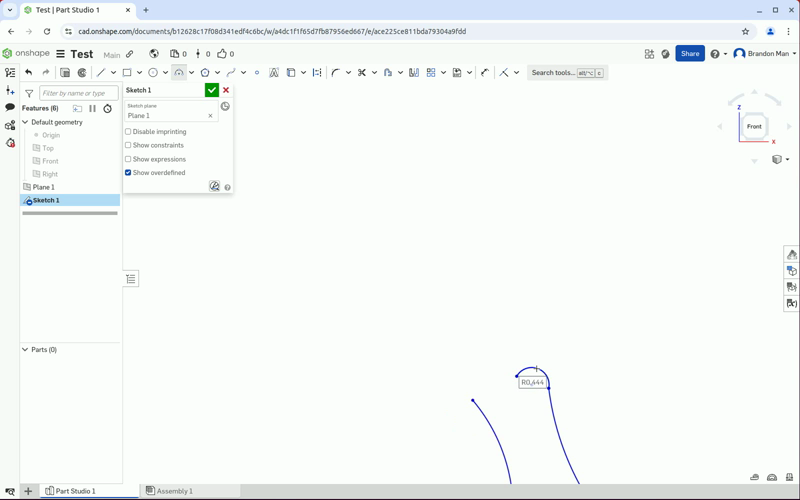
scroll(-6)
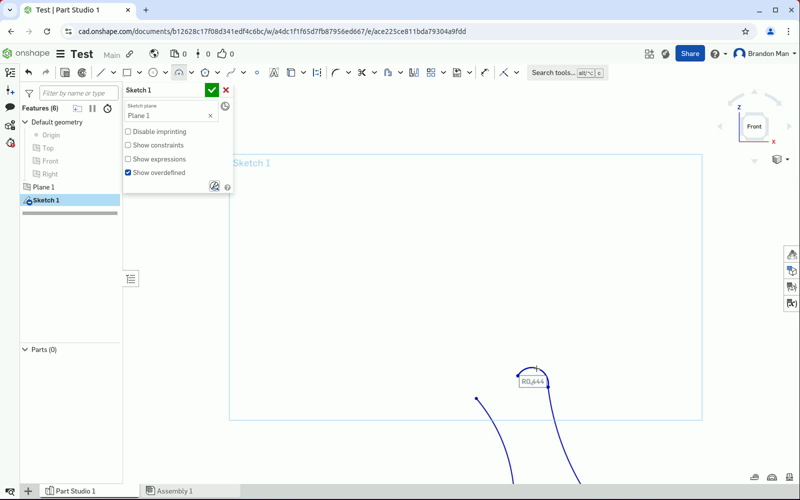
scroll(-6)
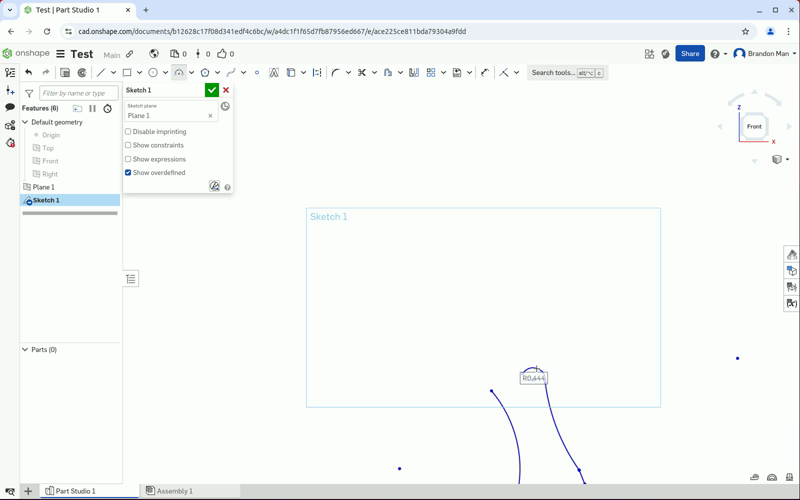
scroll(-6)
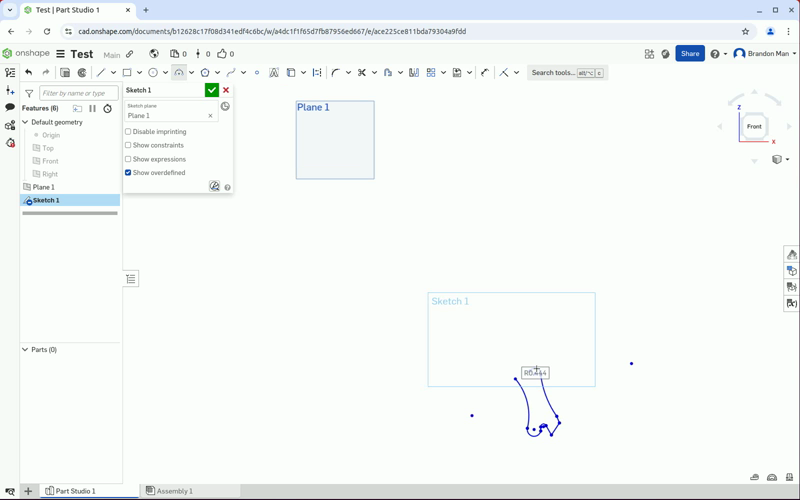
scroll(-6)
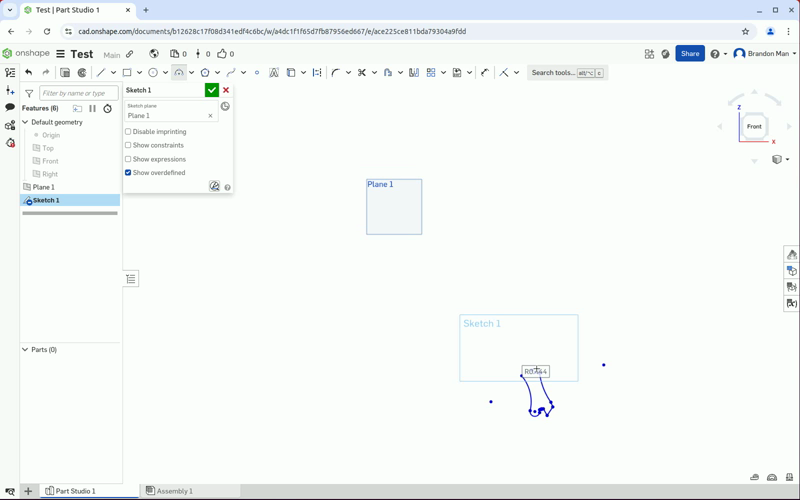
scroll(-6)
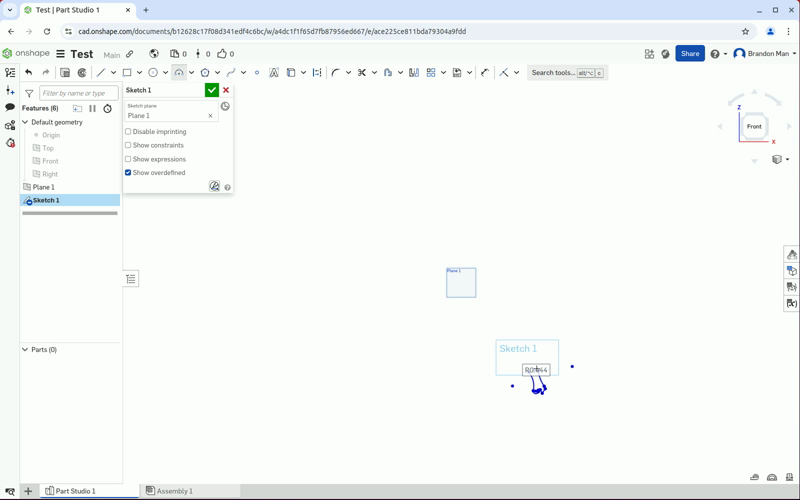
key_up(shift)
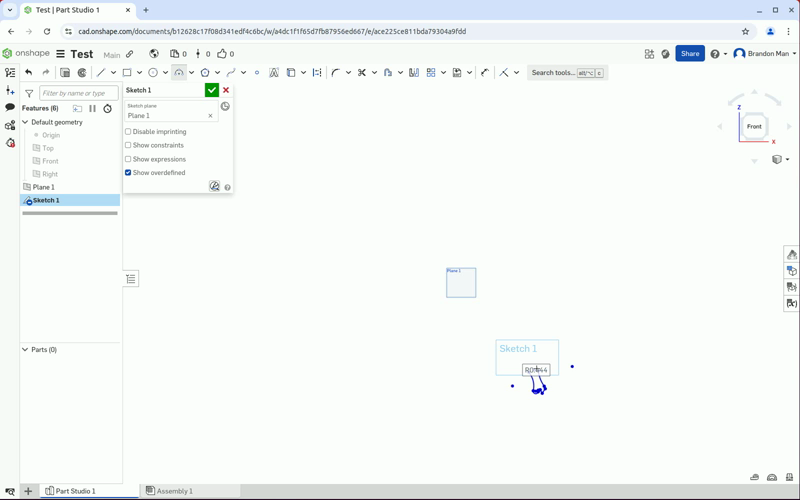
mouse_move(534, 369)
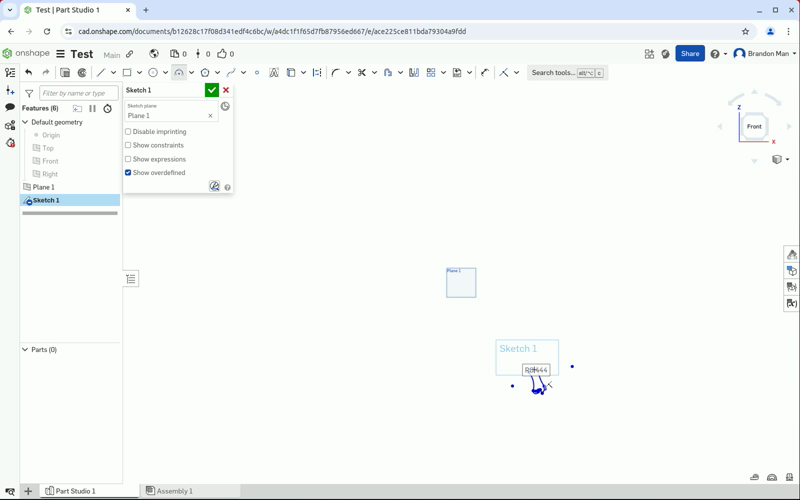
scroll(6)
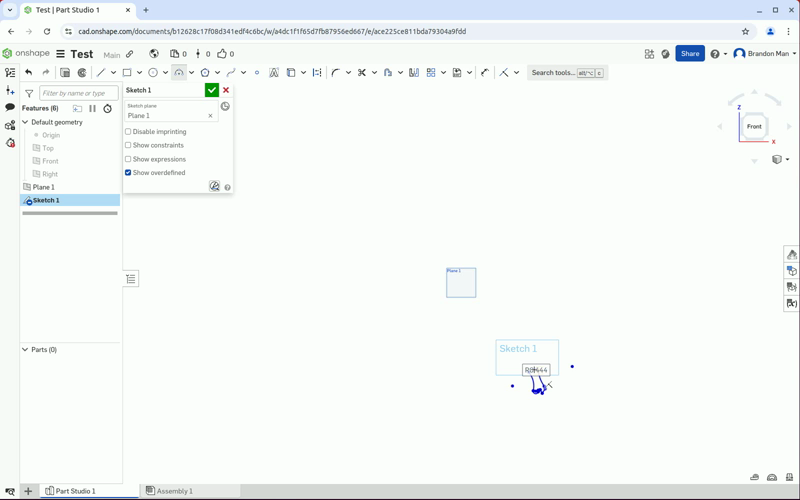
scroll(6)
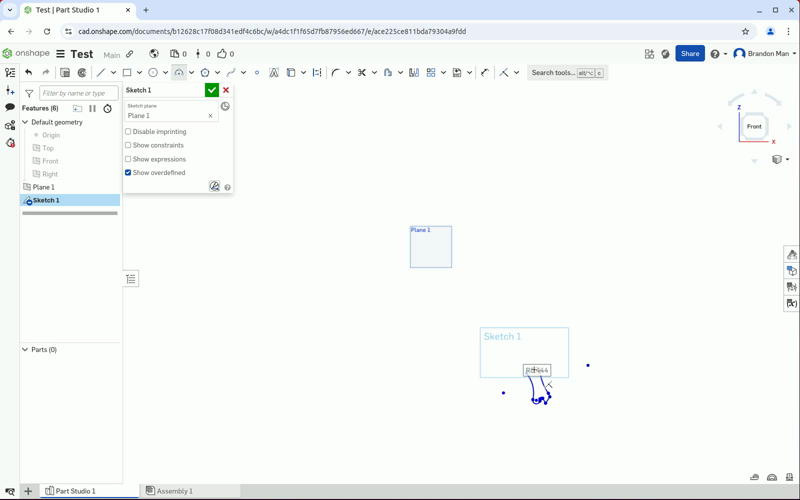
scroll(6)
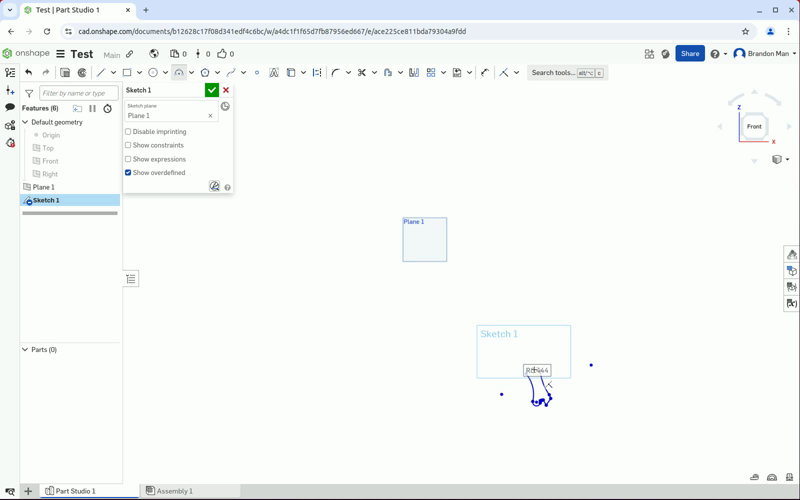
scroll(6)
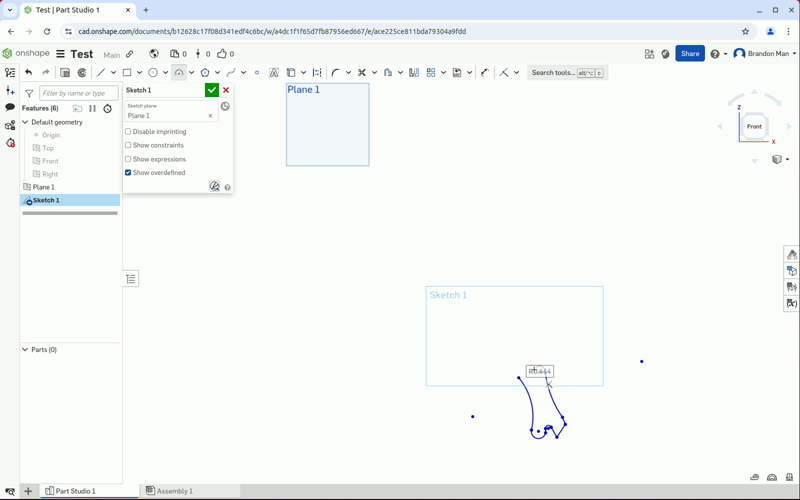
scroll(6)
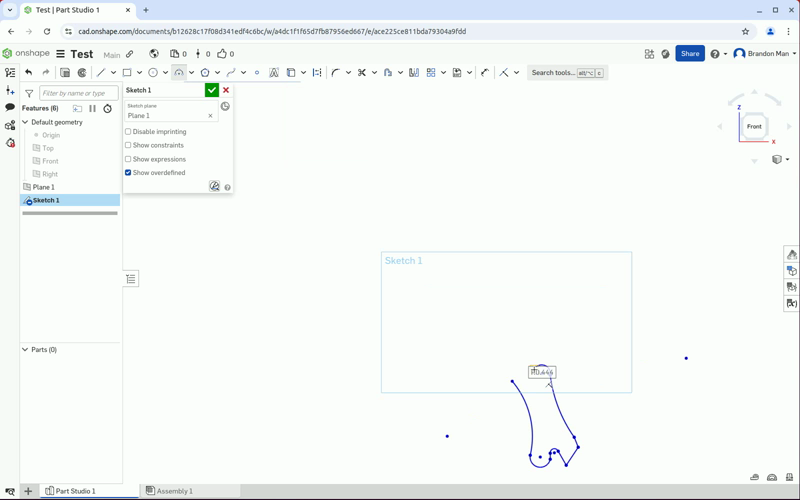
scroll(6)
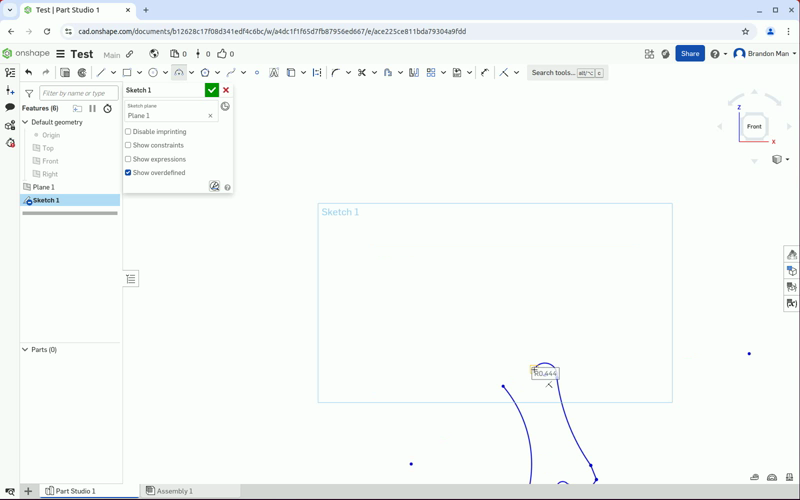
scroll(6)
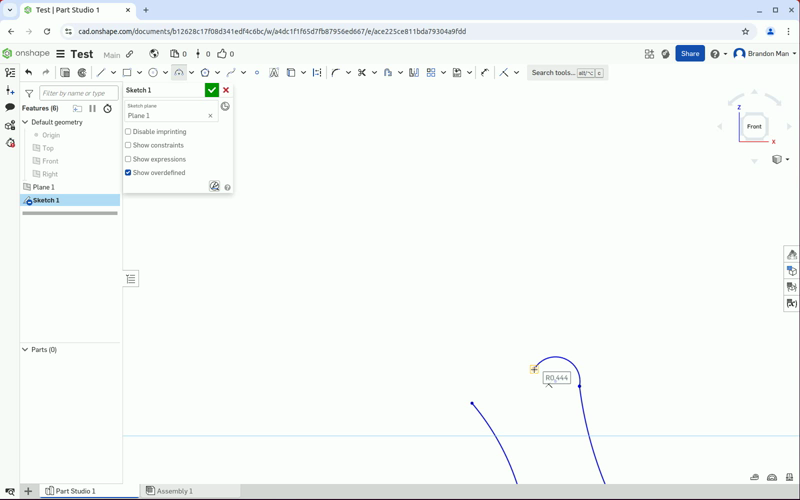
click(534, 369)
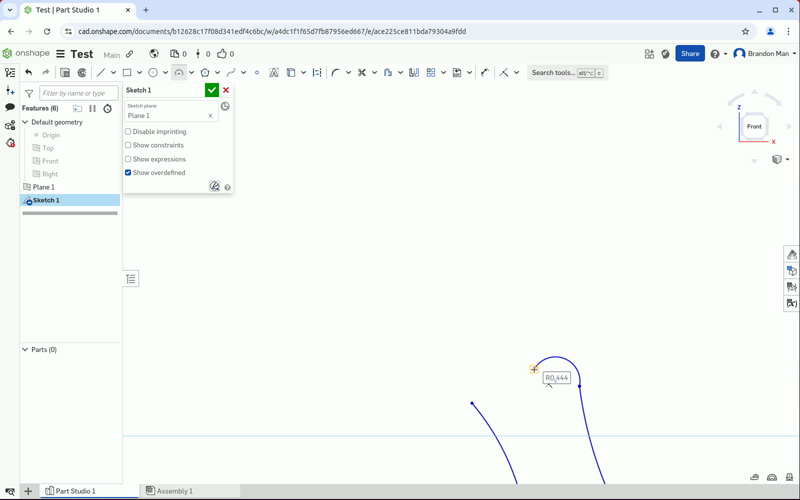
scroll(-6)
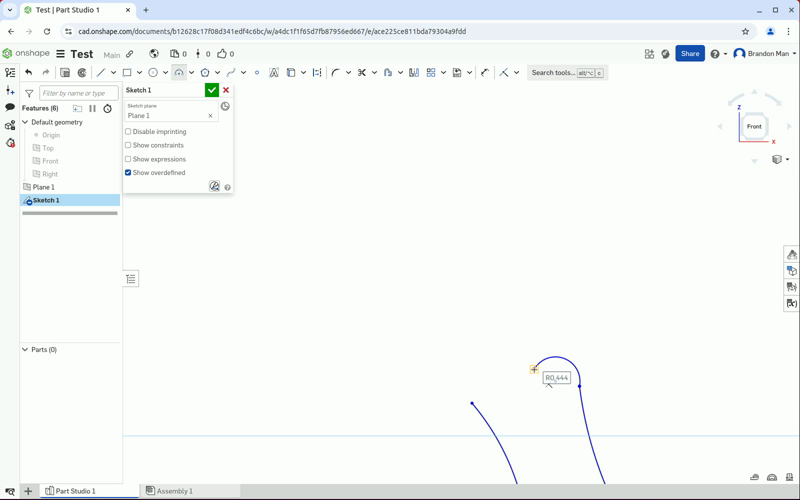
scroll(-6)
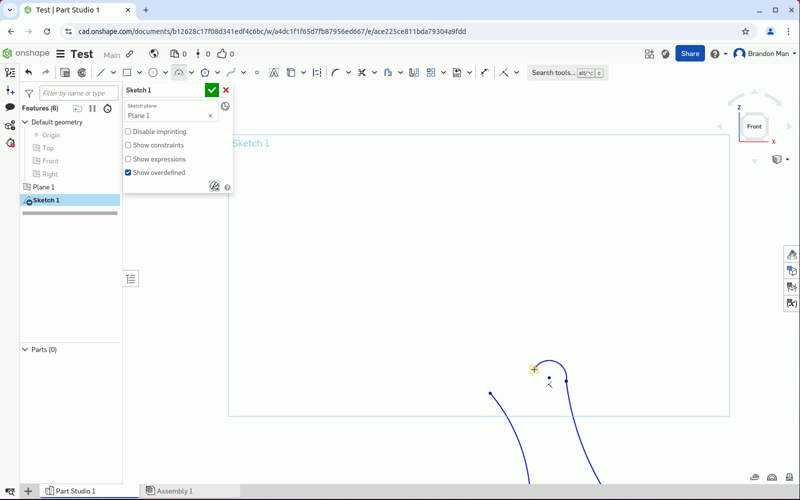
scroll(-6)
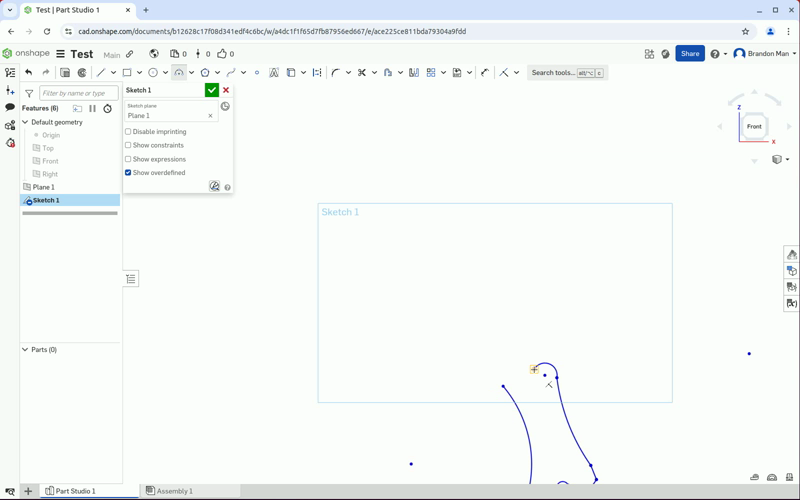
scroll(-6)
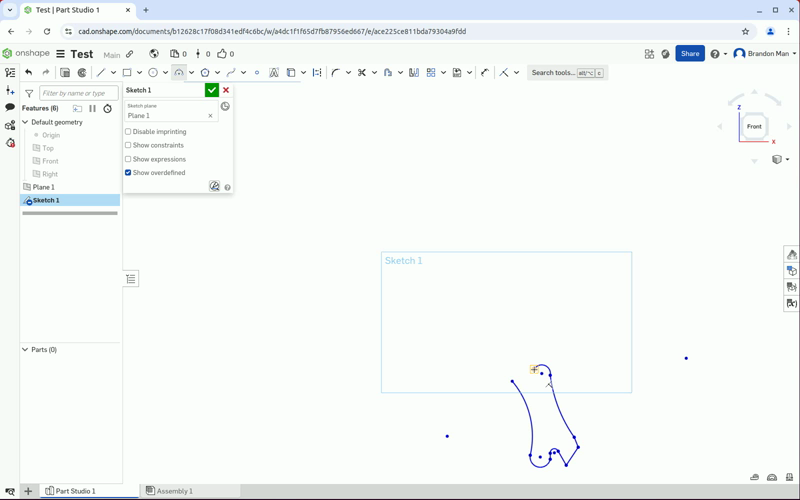
scroll(-6)
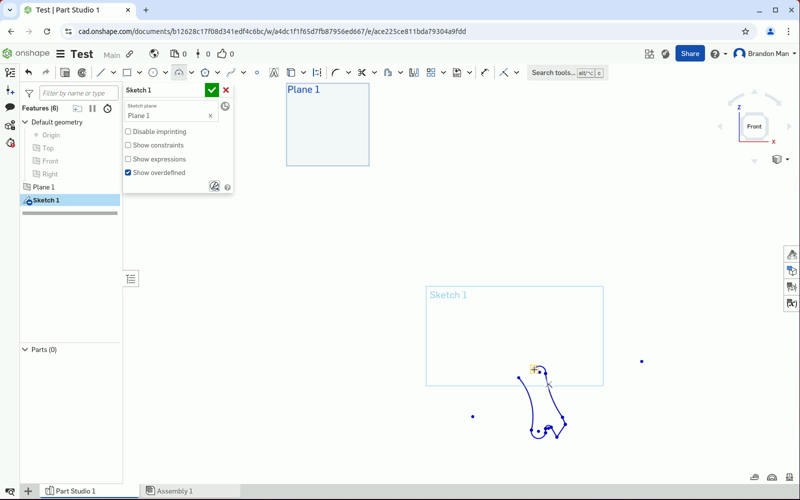
scroll(-6)
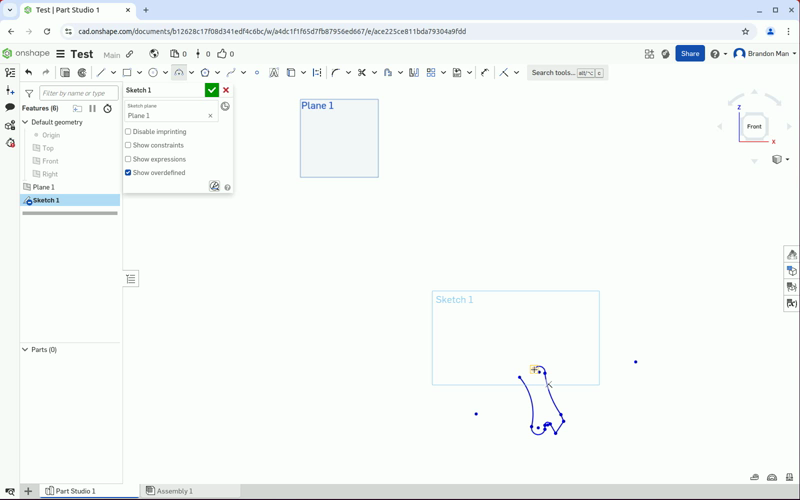
scroll(-6)
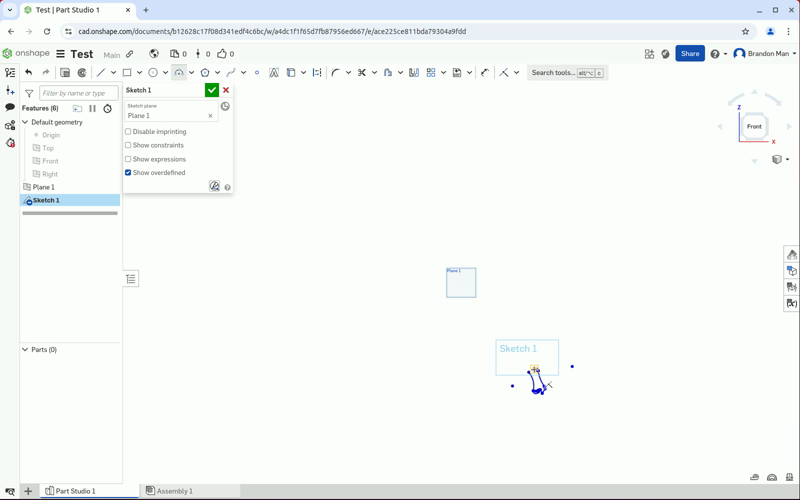
key_down(shift)
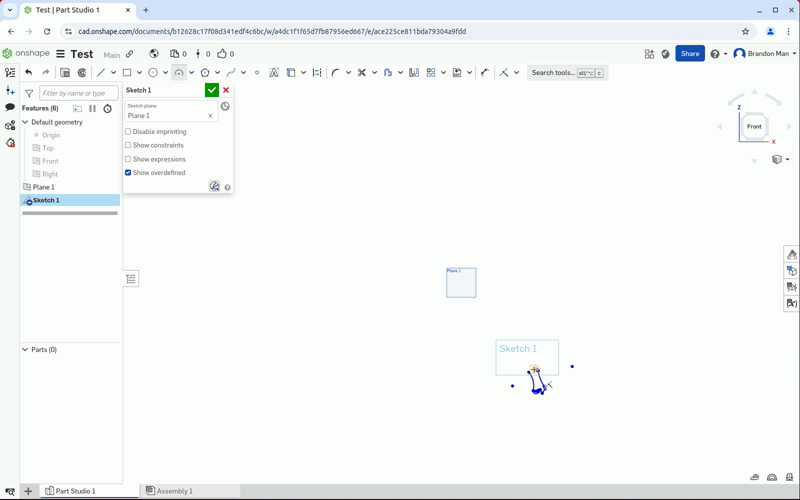
mouse_move(532, 368)
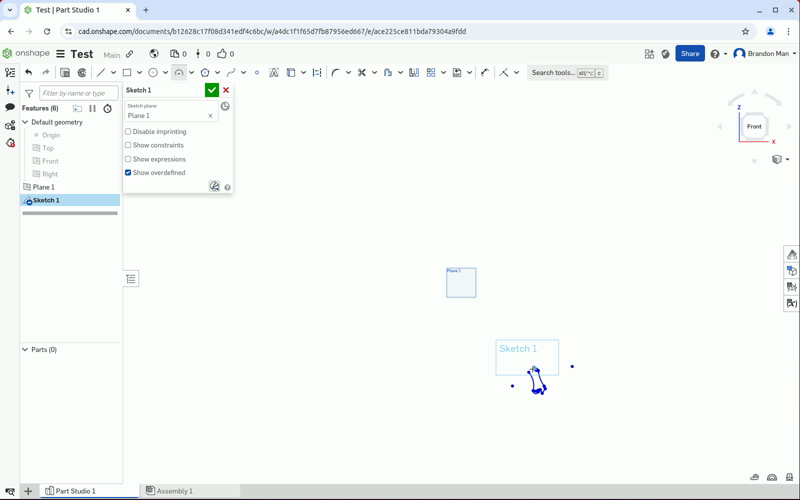
scroll(6)
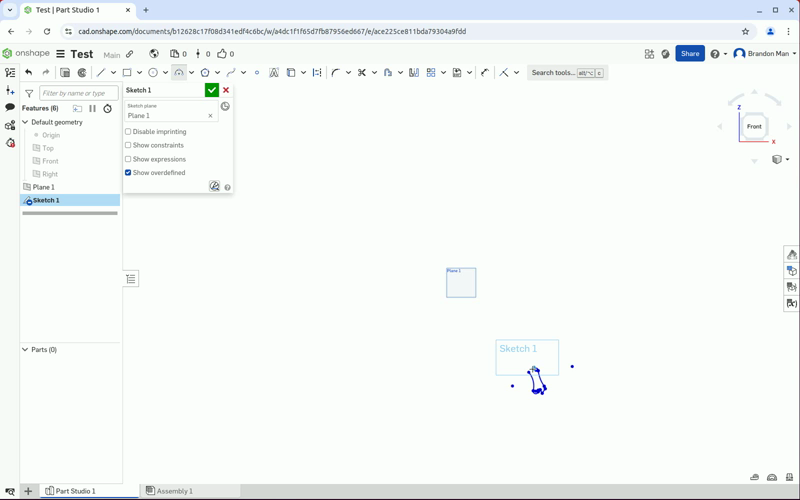
scroll(6)
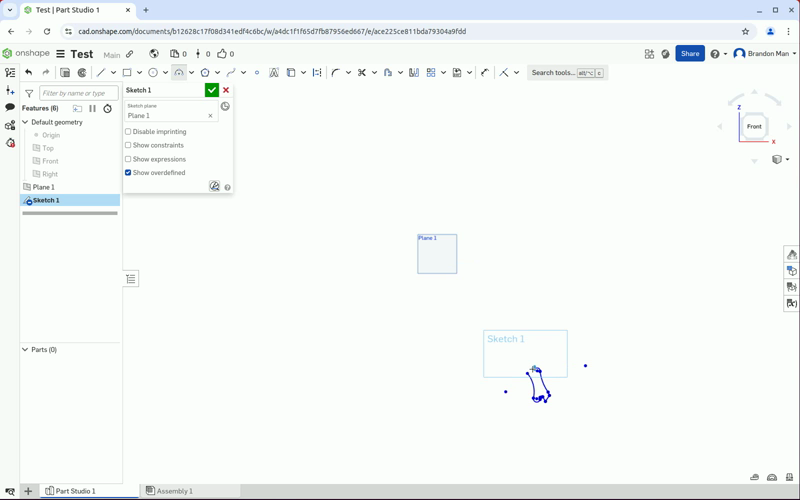
scroll(6)
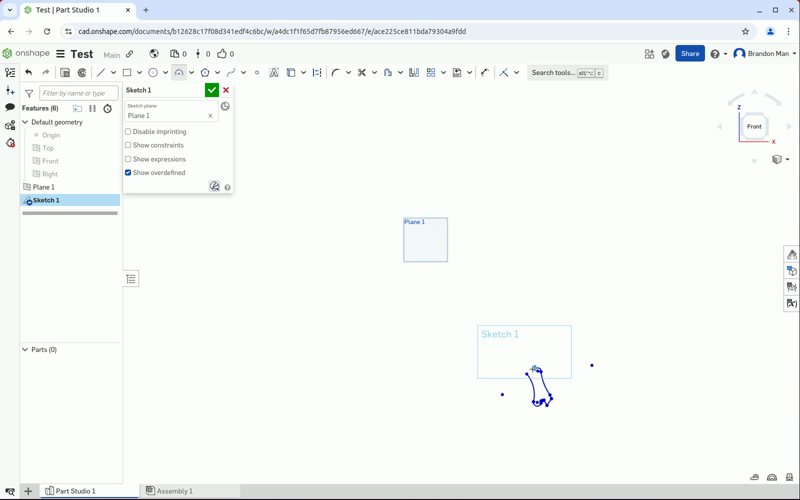
scroll(6)
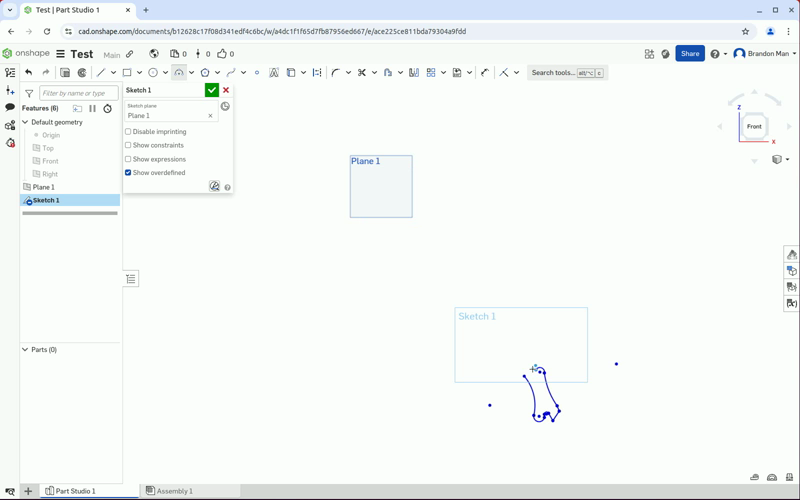
scroll(6)
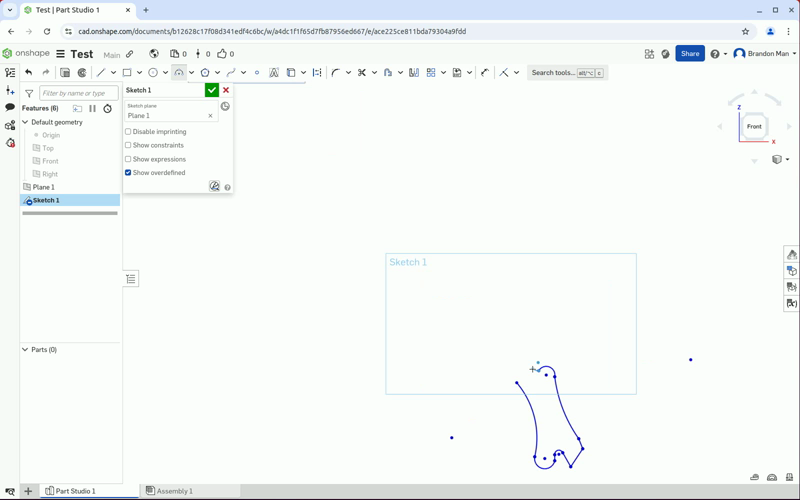
scroll(6)
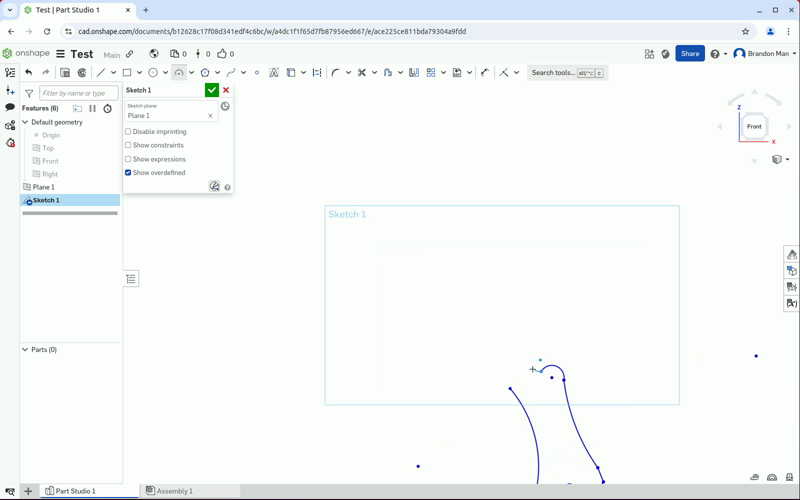
scroll(6)
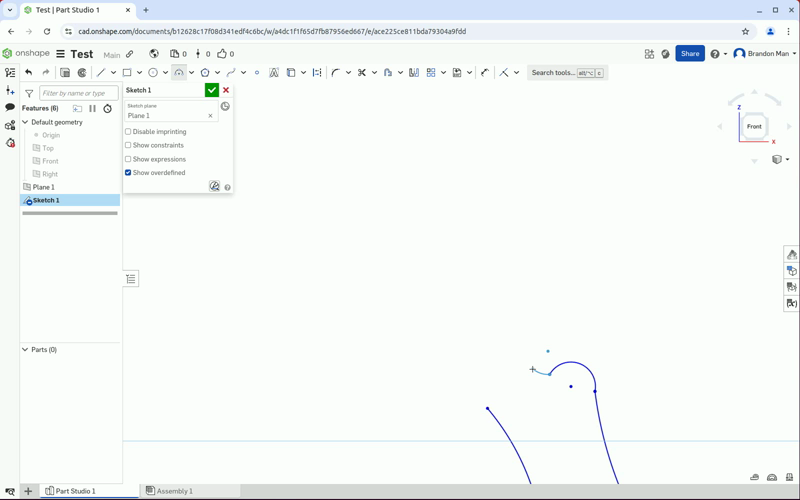
click(532, 368)
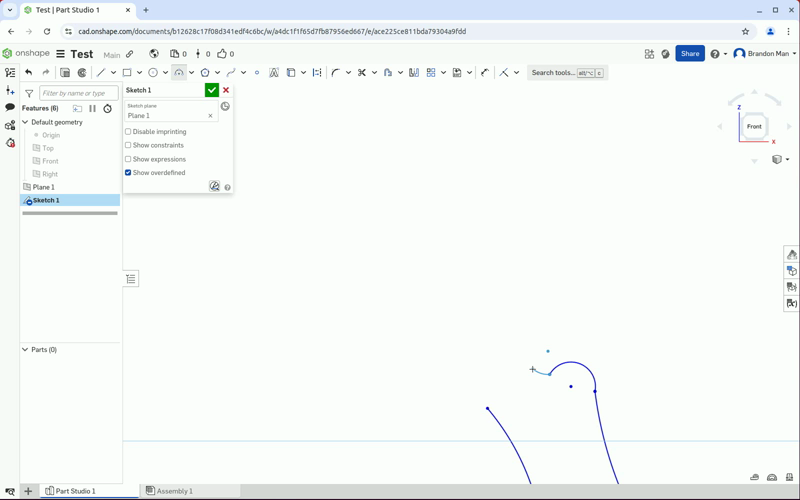
scroll(-6)
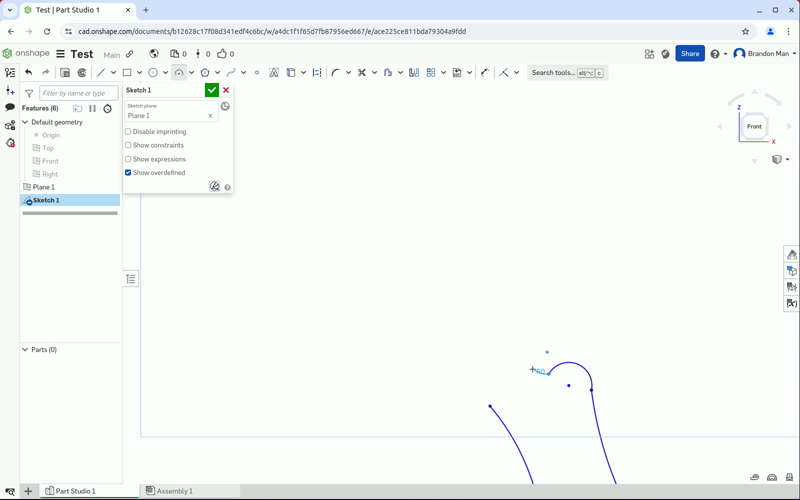
scroll(-6)
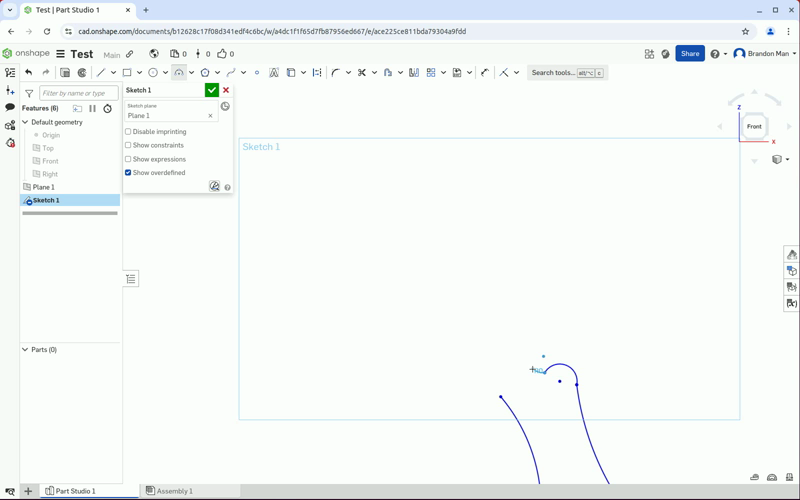
scroll(-6)
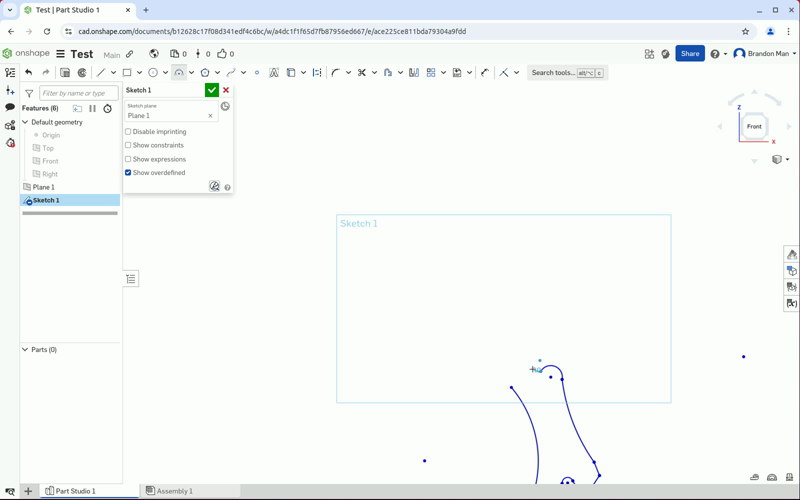
scroll(-6)
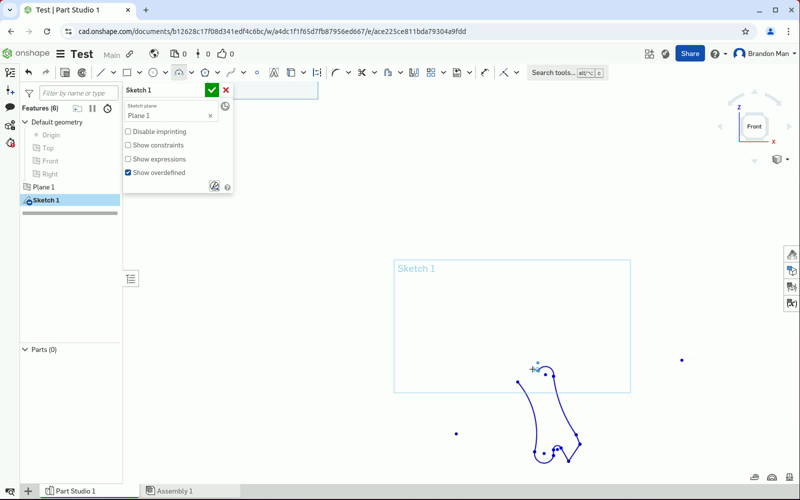
scroll(-6)
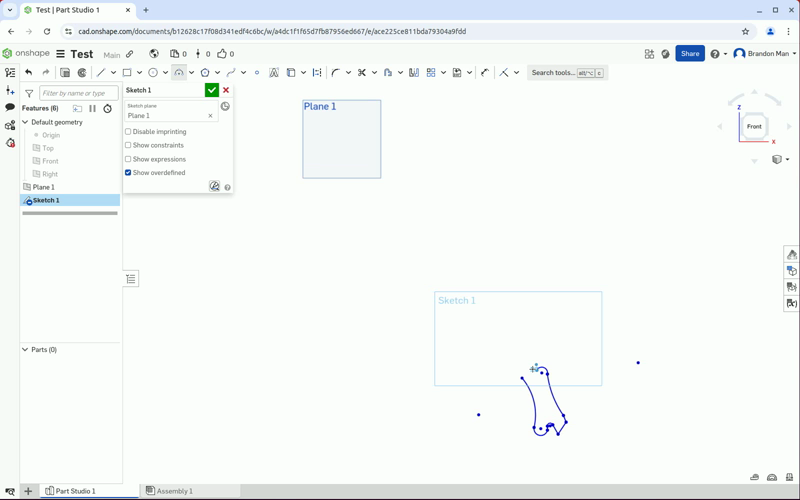
scroll(-6)
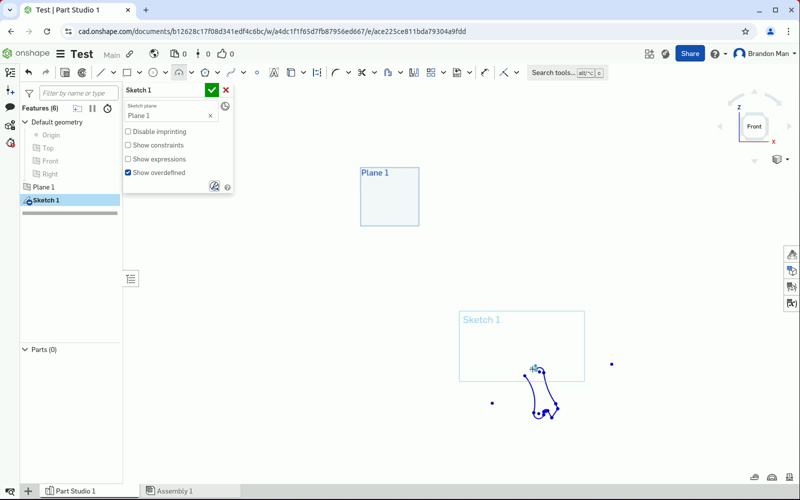
scroll(-6)
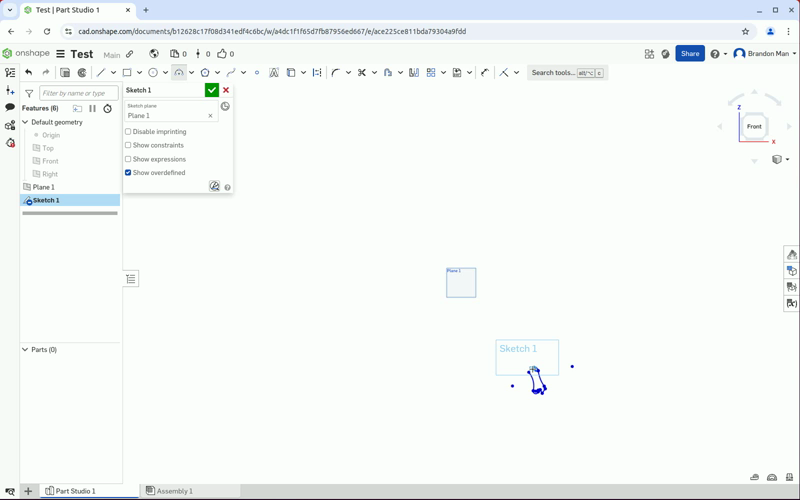
mouse_move(533, 369)
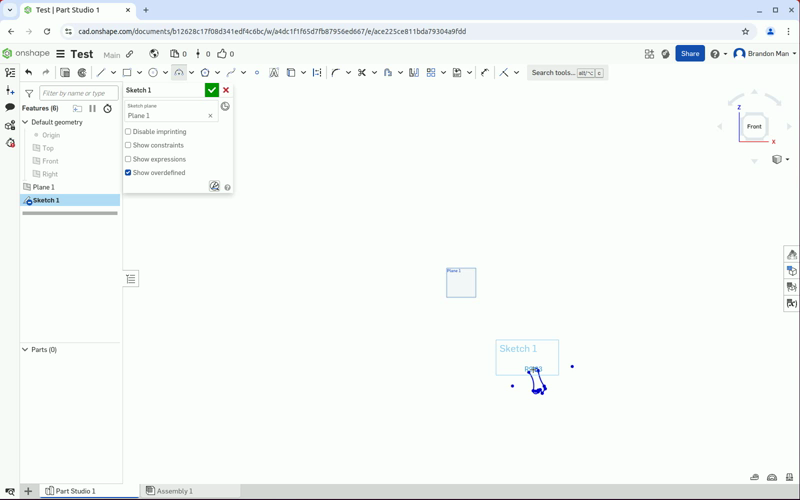
scroll(6)
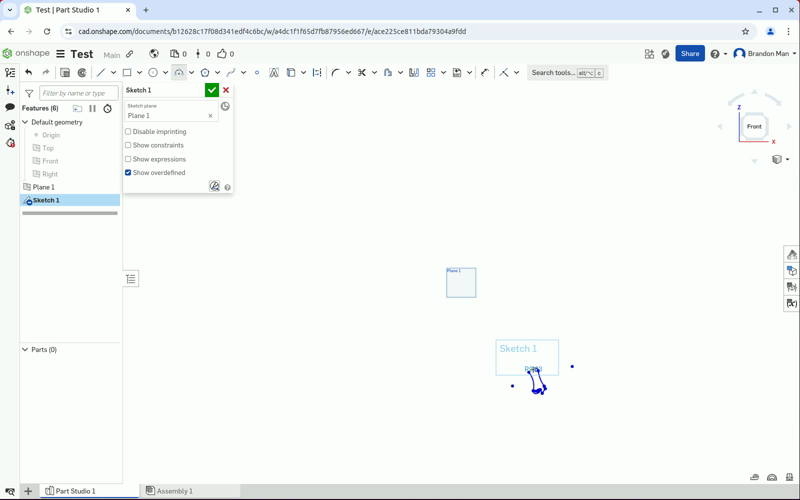
scroll(6)
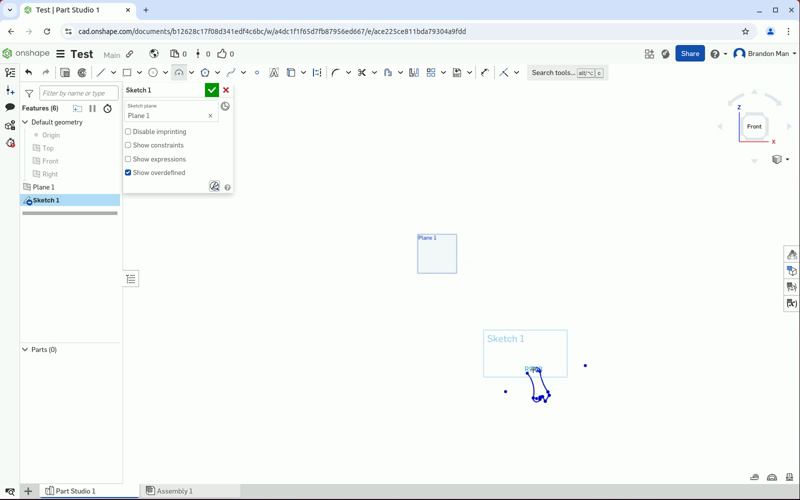
scroll(6)
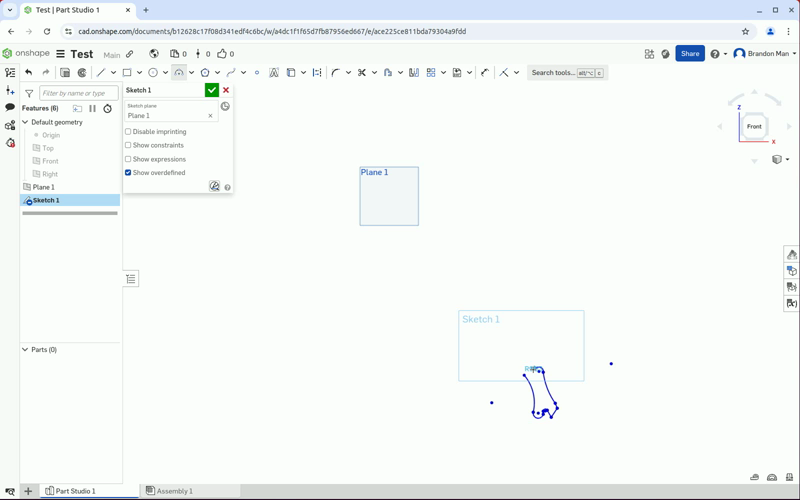
scroll(6)
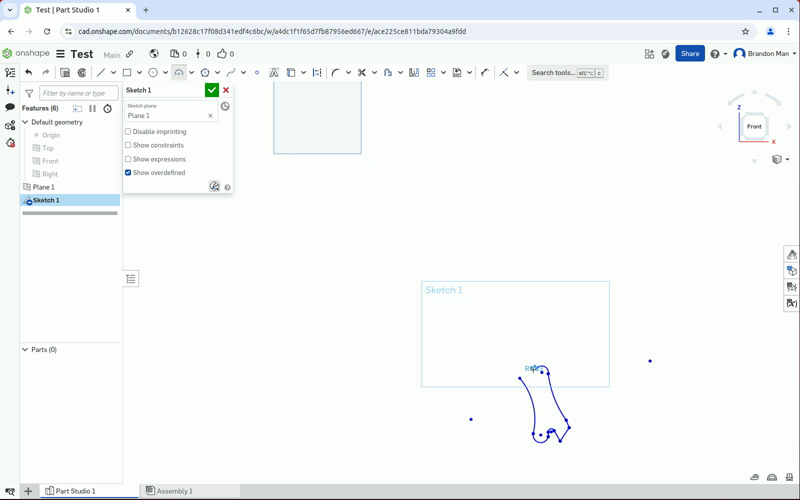
scroll(6)
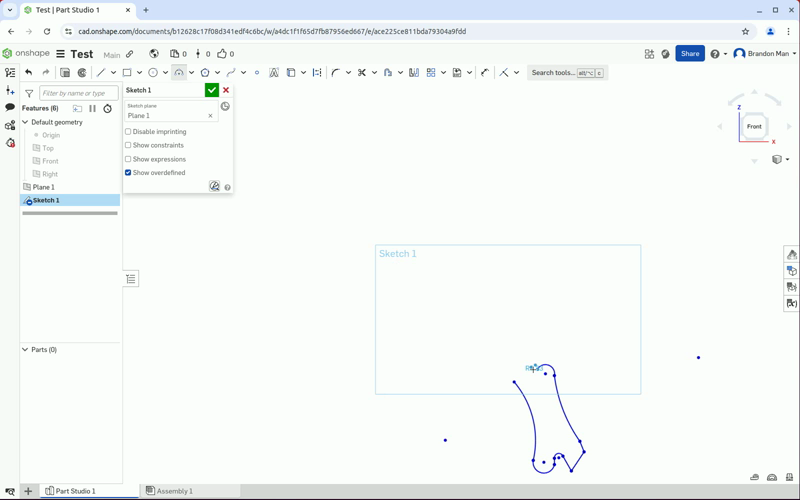
scroll(6)
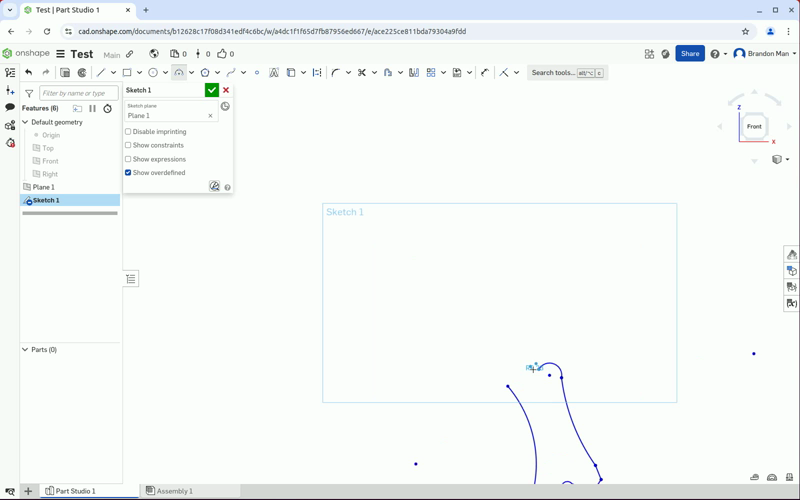
scroll(6)
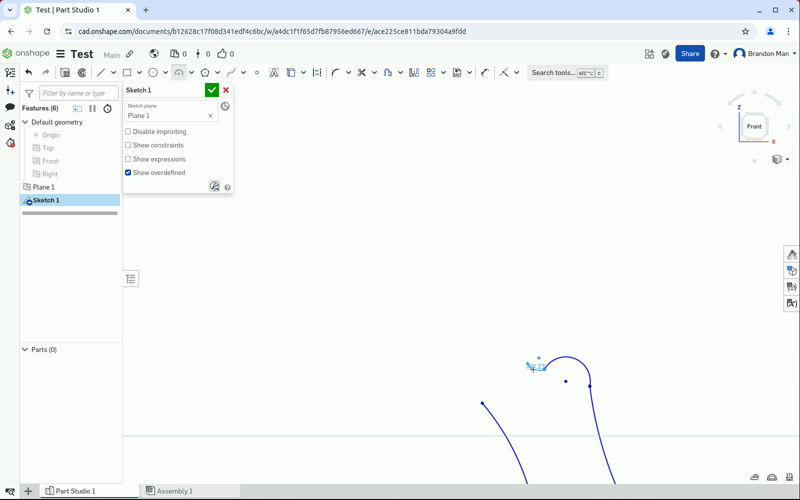
click(533, 369)
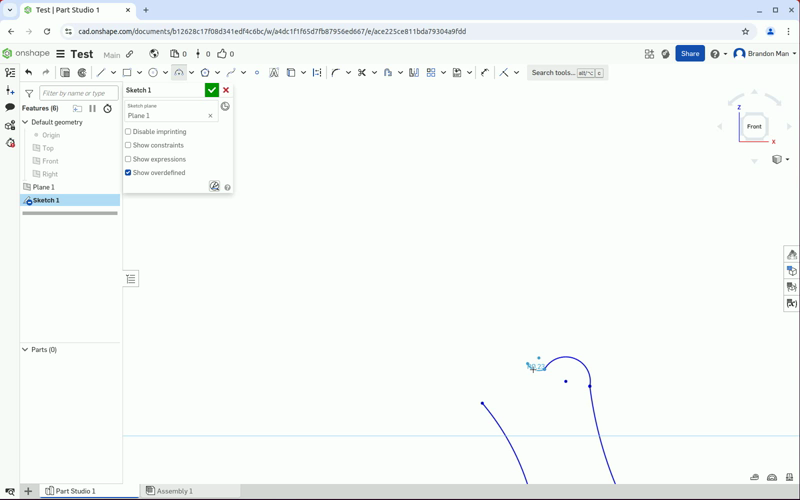
scroll(-6)
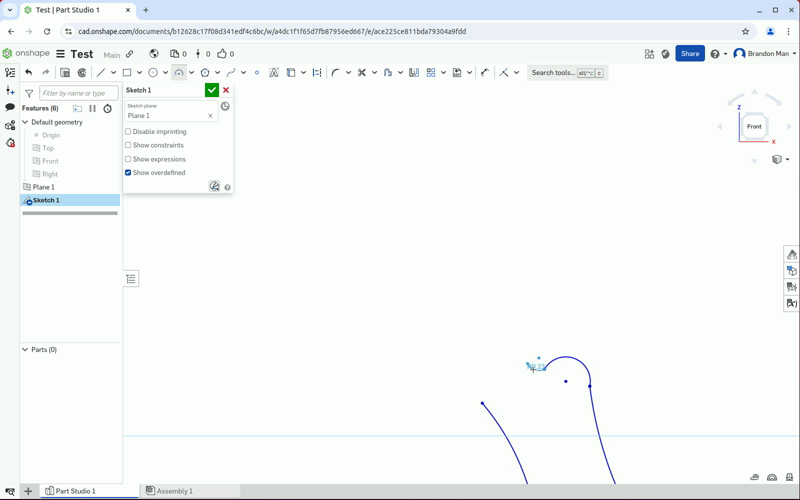
scroll(-6)
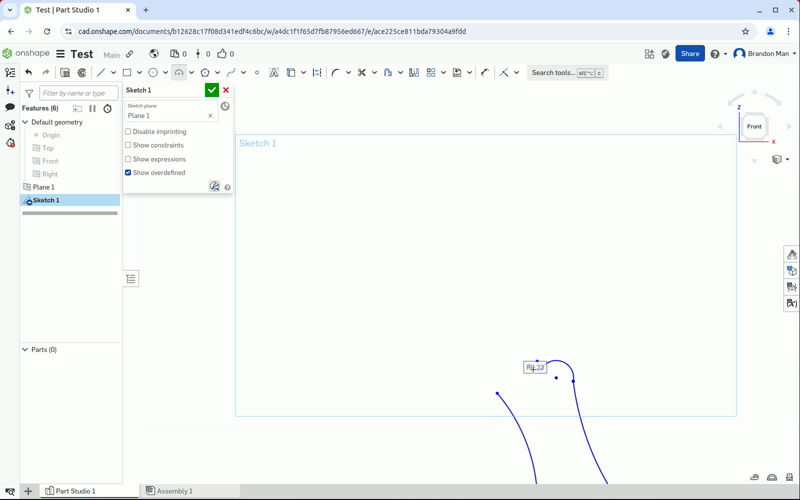
scroll(-6)
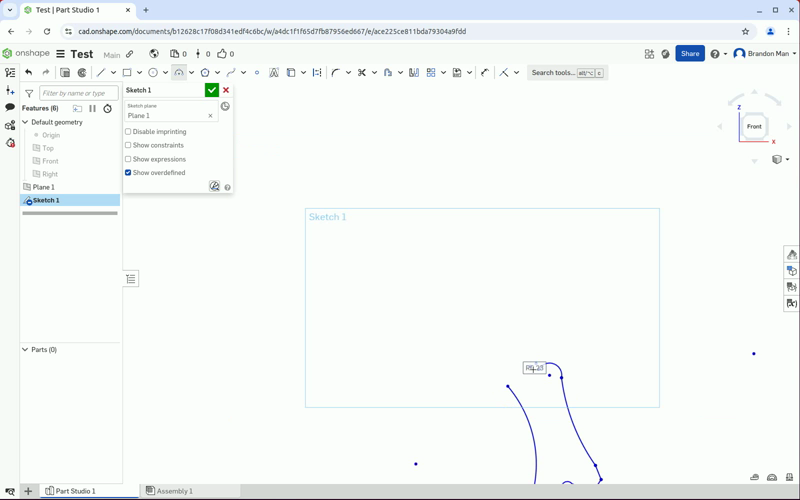
scroll(-6)
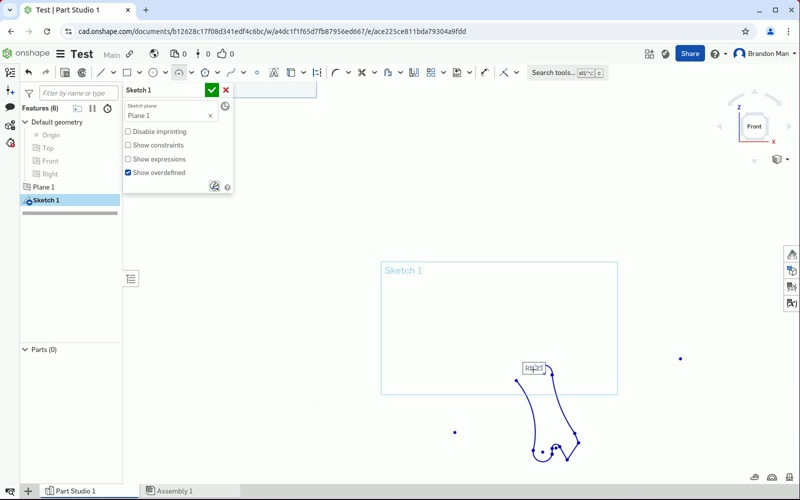
scroll(-6)
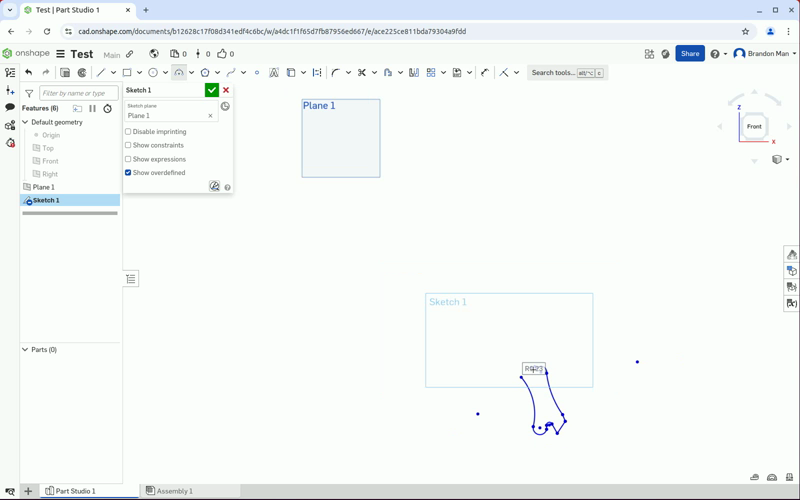
scroll(-6)
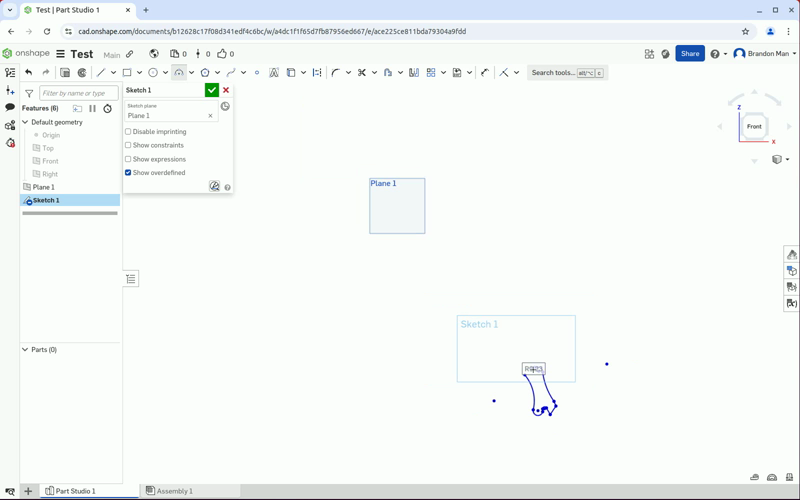
scroll(-6)
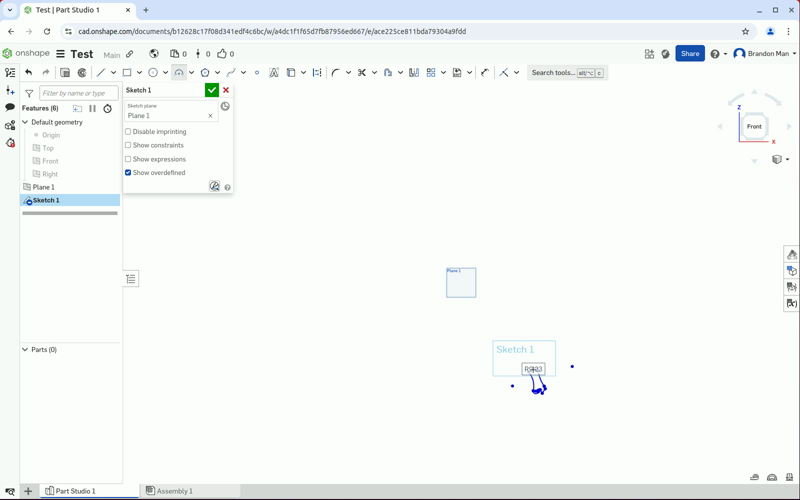
key_up(shift)
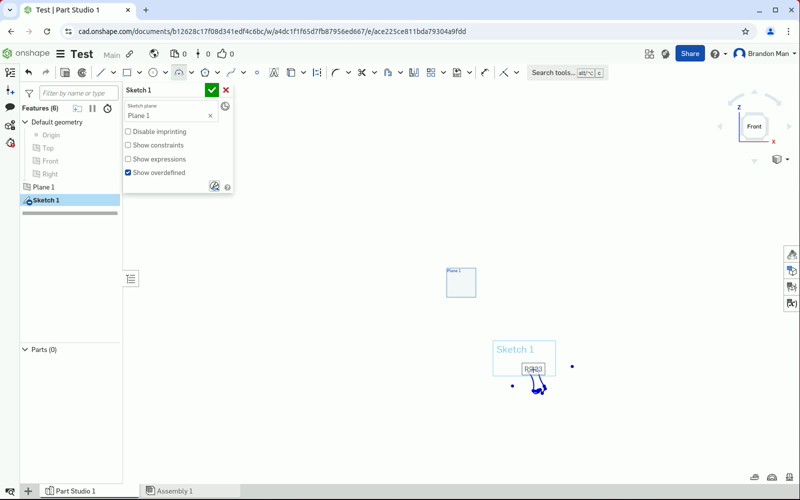
key(esc)
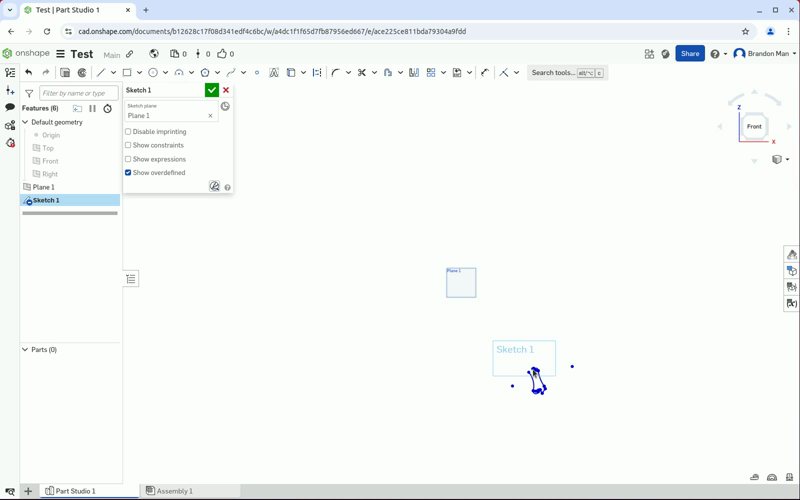
key(l)
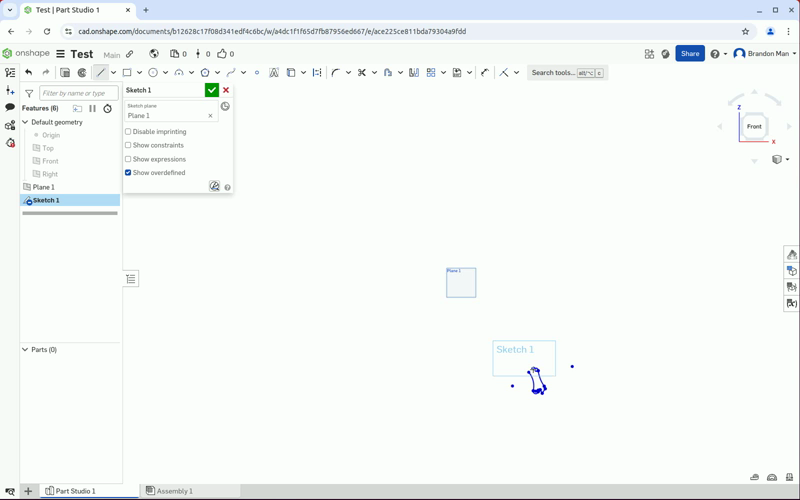
mouse_move(532, 368)
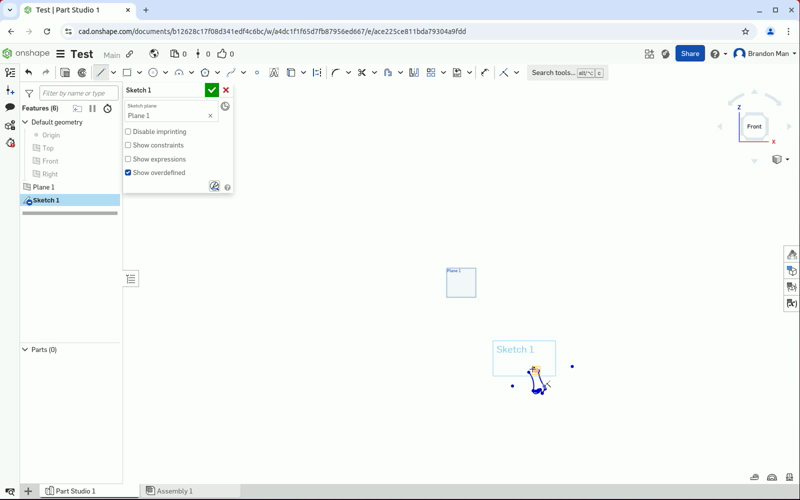
scroll(6)
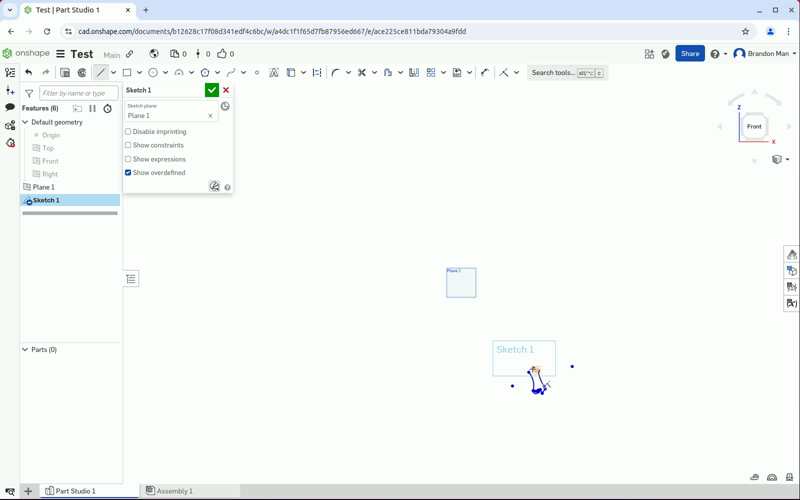
scroll(6)
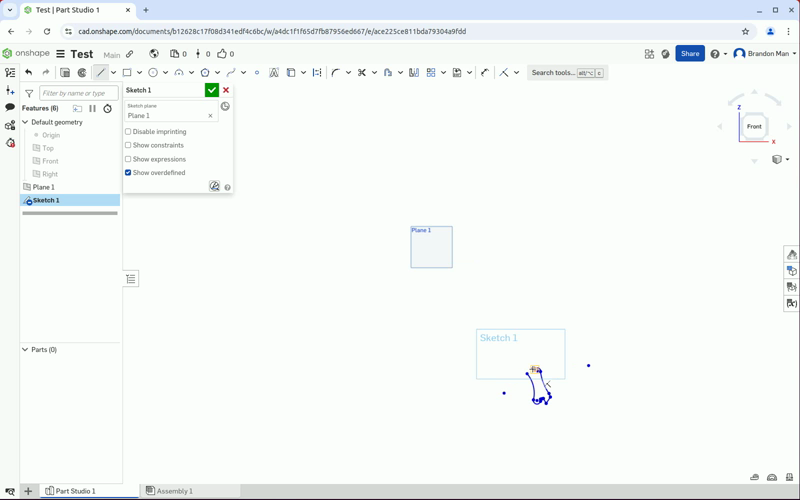
scroll(6)
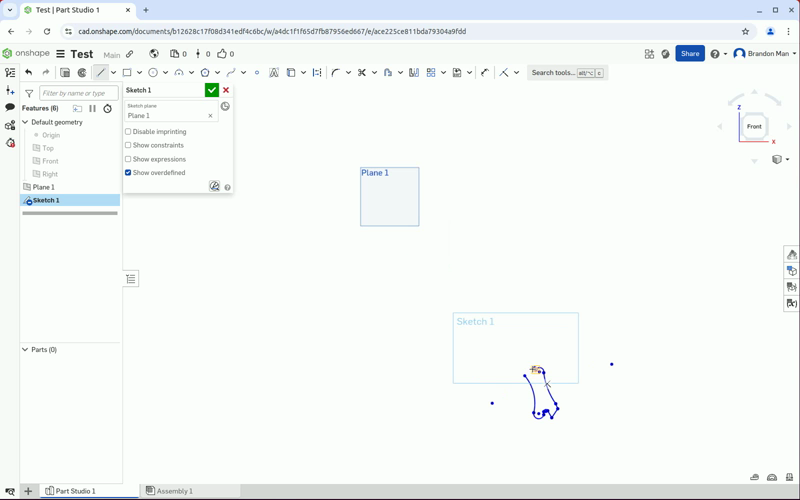
scroll(6)
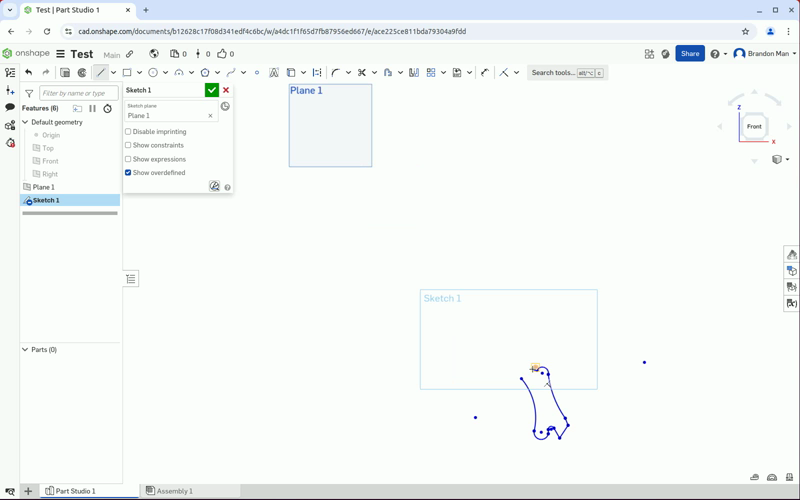
scroll(6)
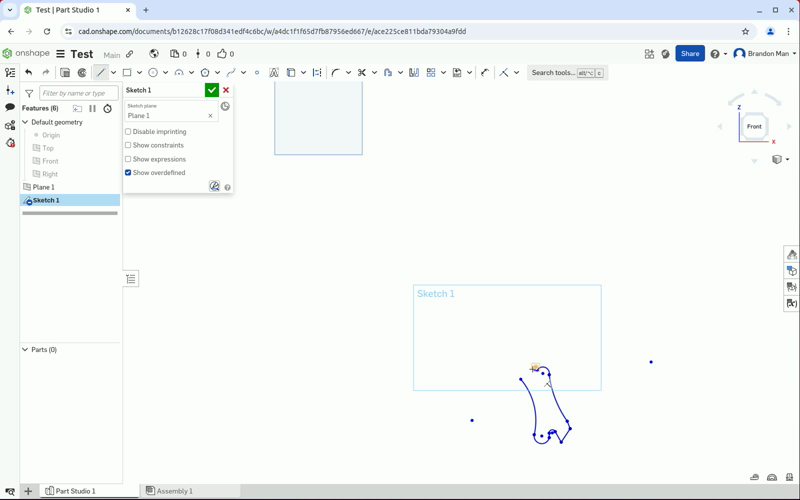
scroll(6)
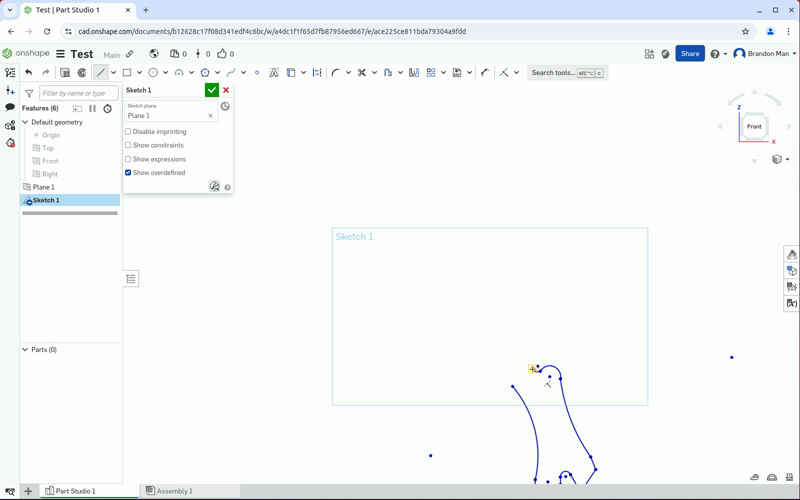
scroll(6)
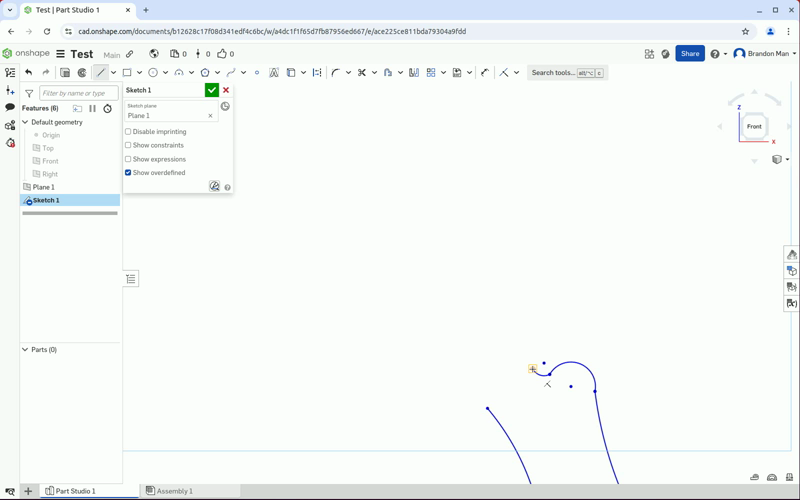
click(532, 368)
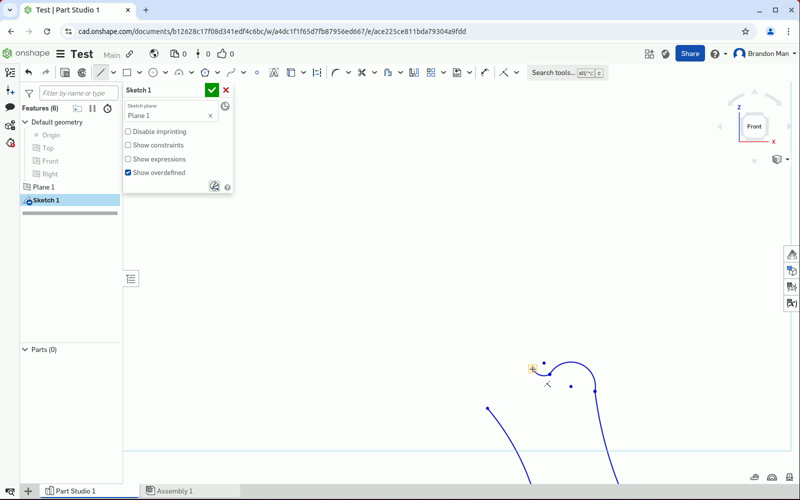
scroll(-6)
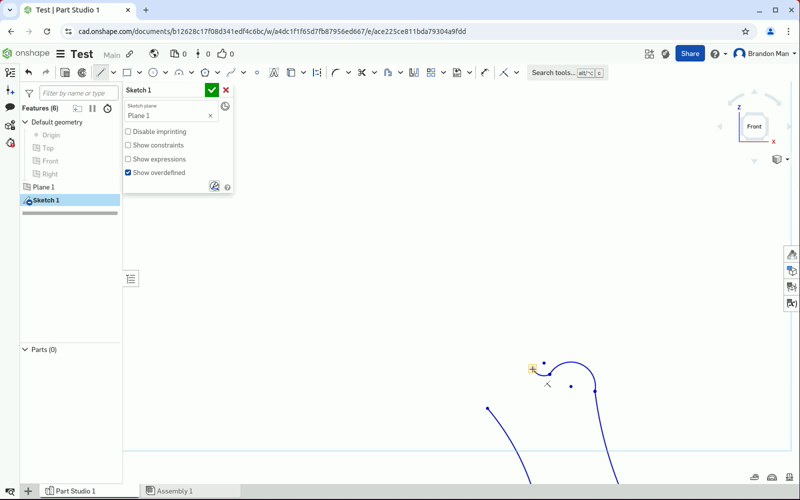
scroll(-6)
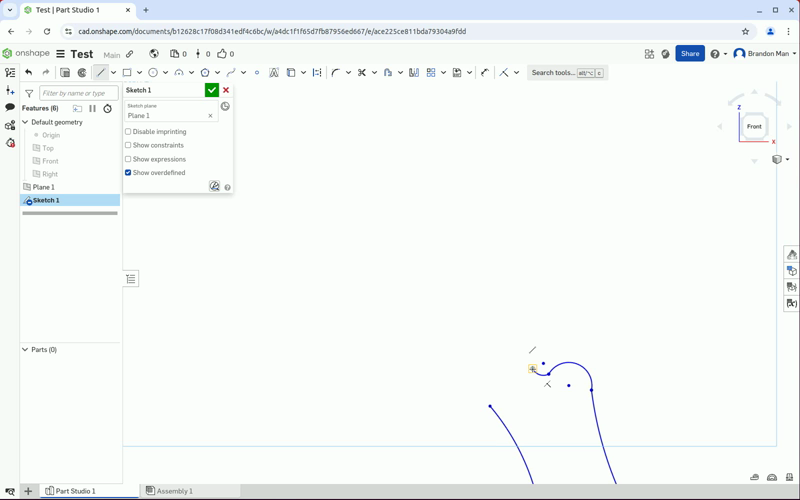
scroll(-6)
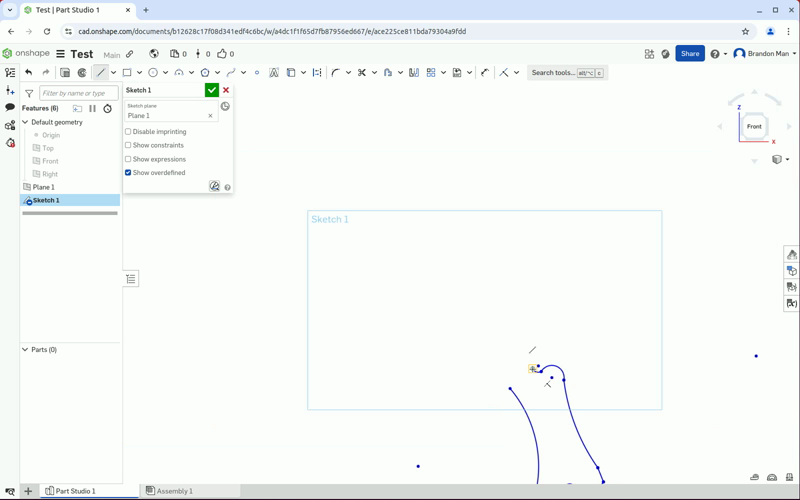
scroll(-6)
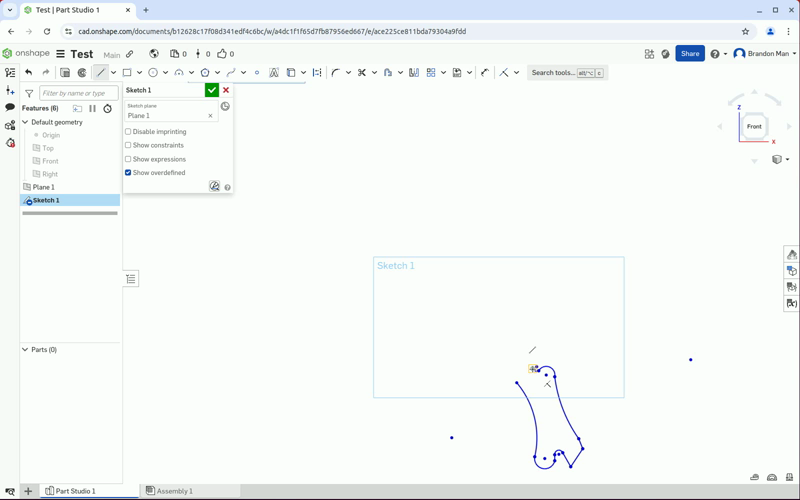
scroll(-6)
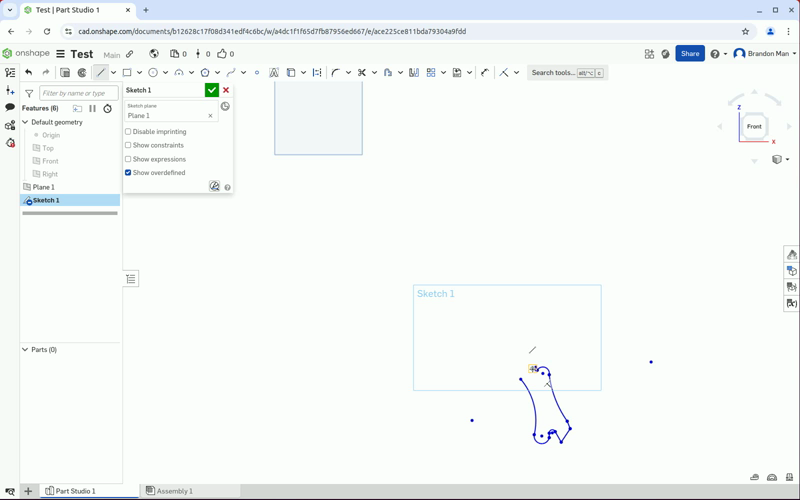
scroll(-6)
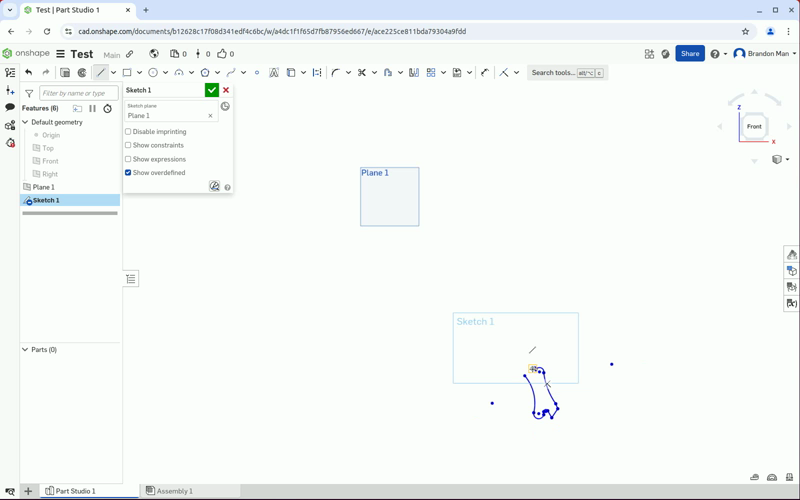
scroll(-6)
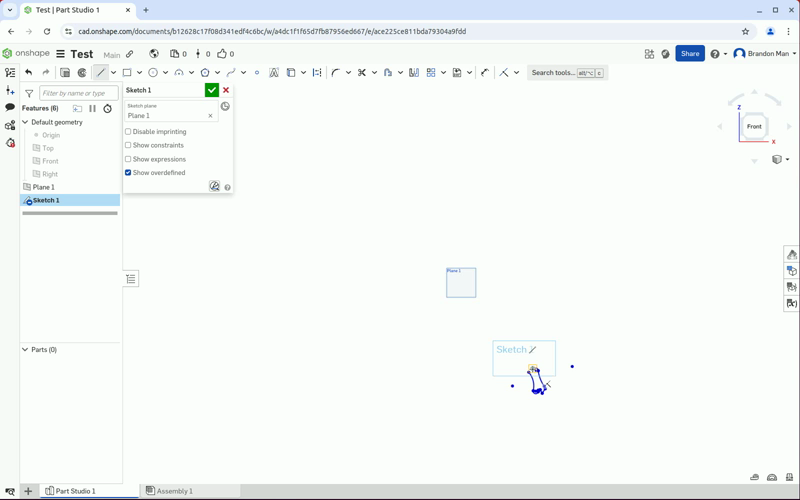
key_down(shift)
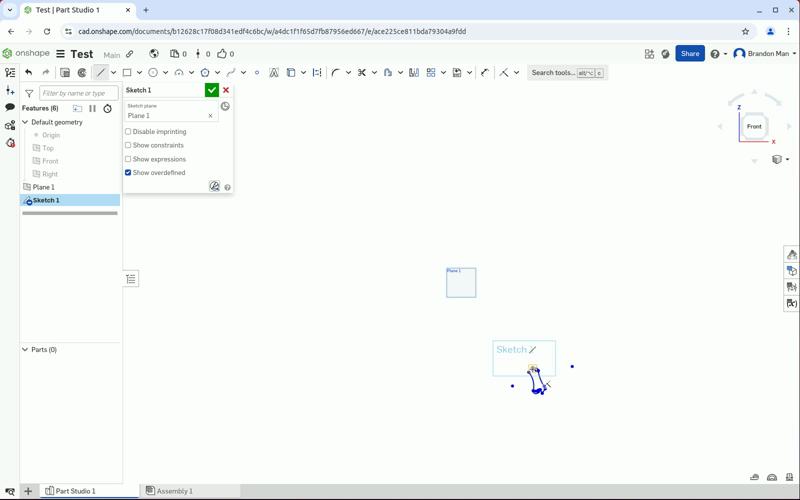
mouse_move(562, 368)
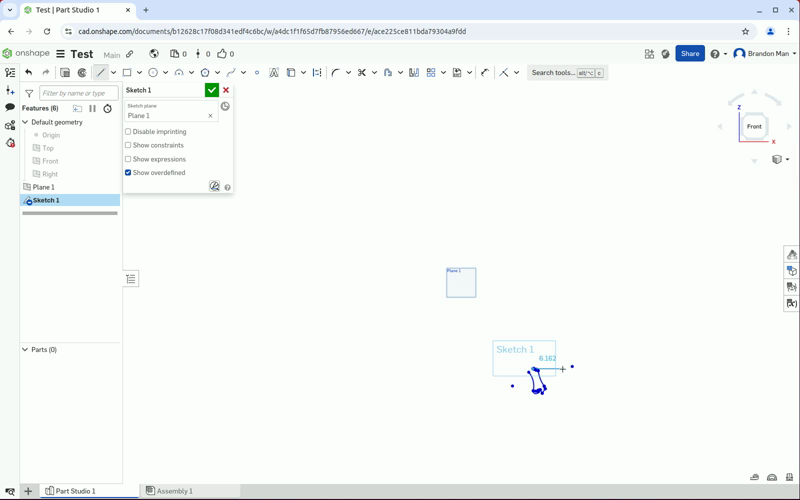
mouse_move(531, 367)
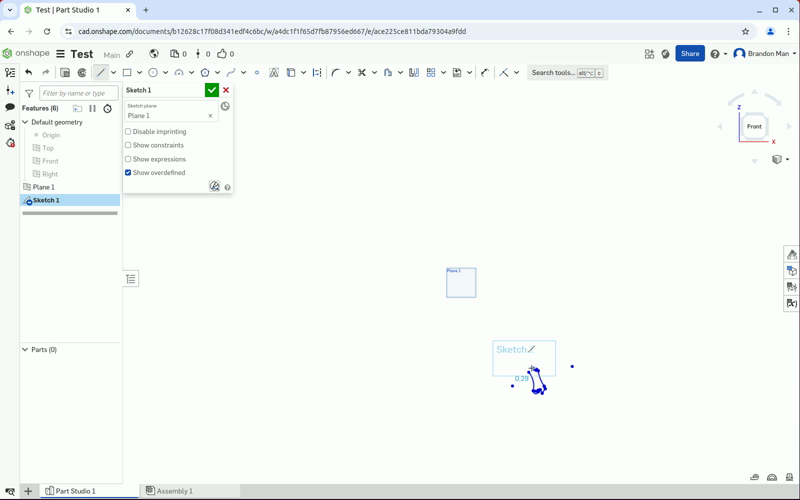
scroll(6)
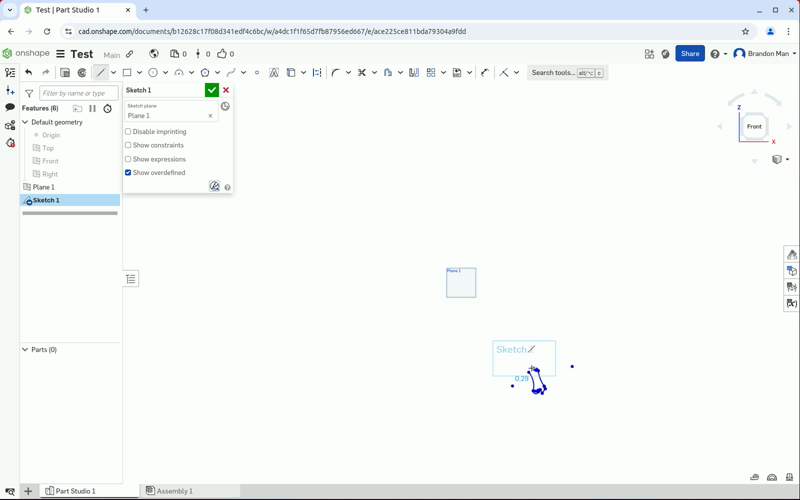
scroll(6)
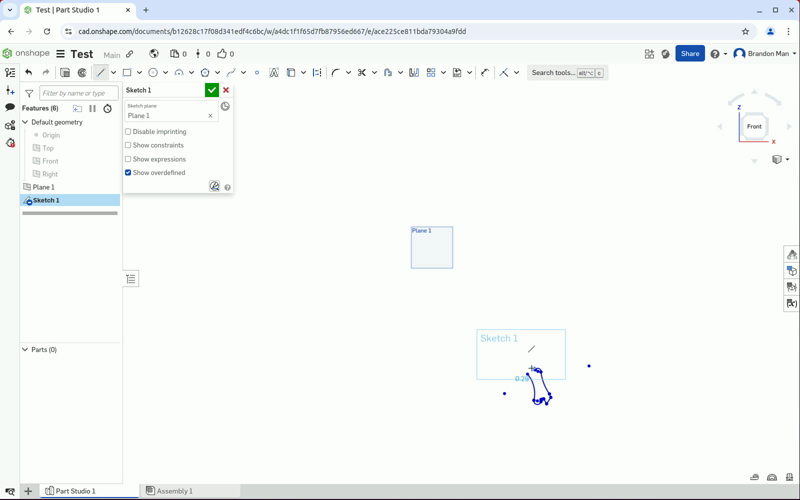
scroll(6)
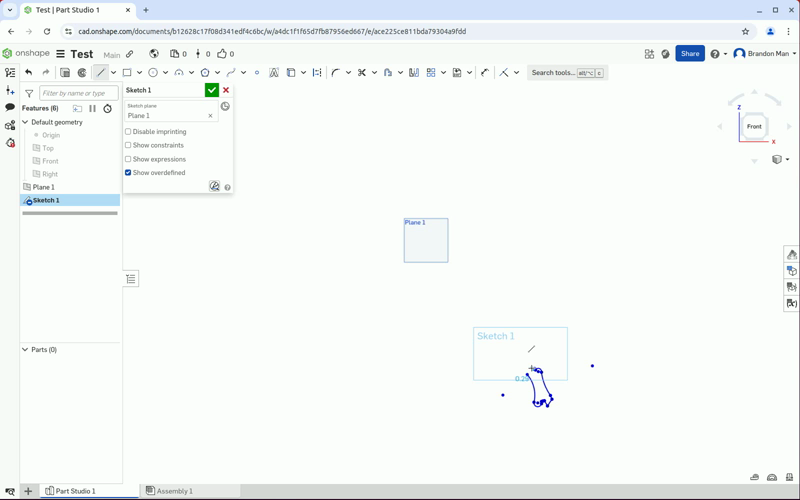
scroll(6)
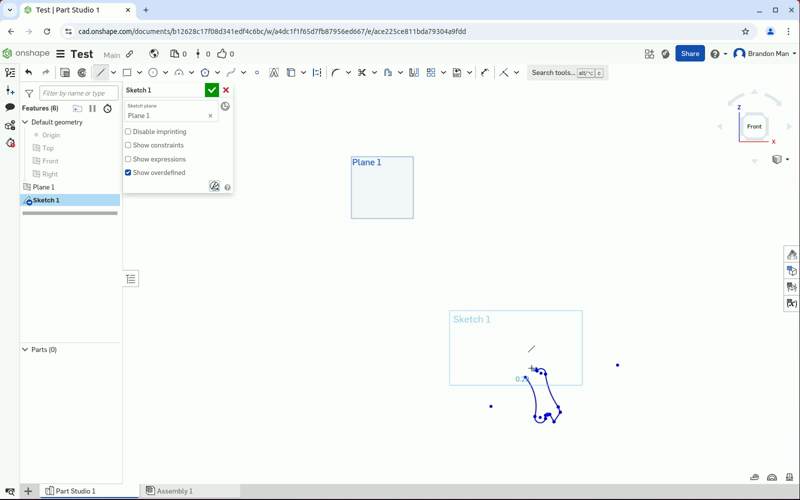
scroll(6)
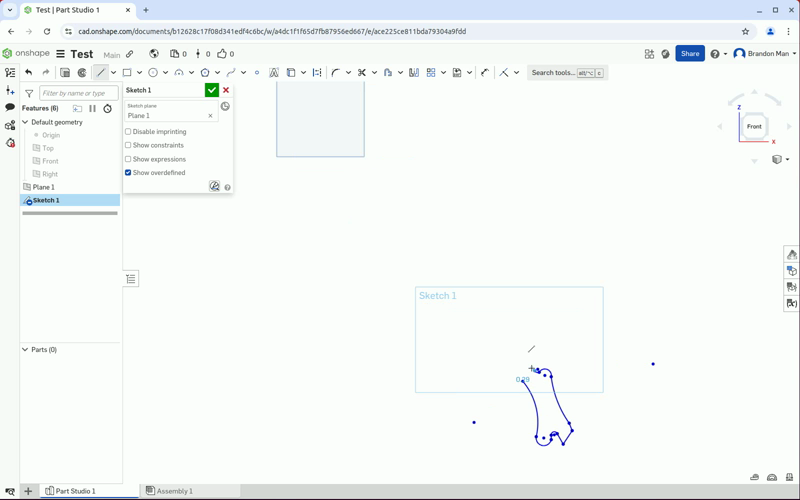
scroll(6)
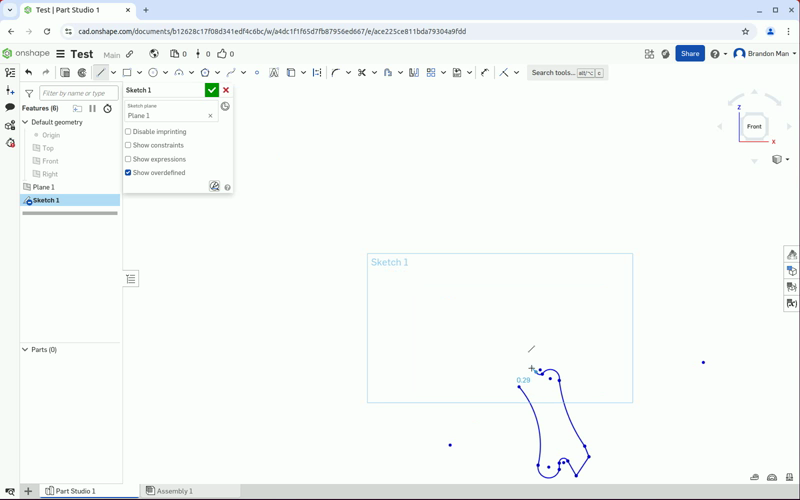
scroll(6)
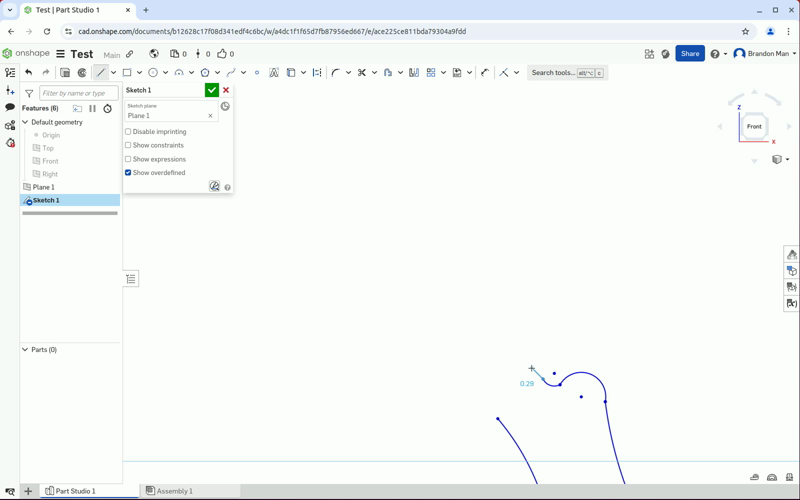
click(531, 367)
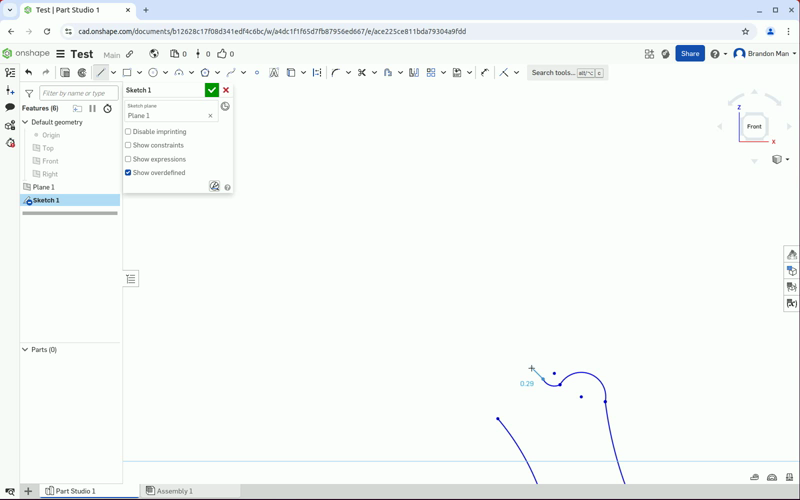
scroll(-6)
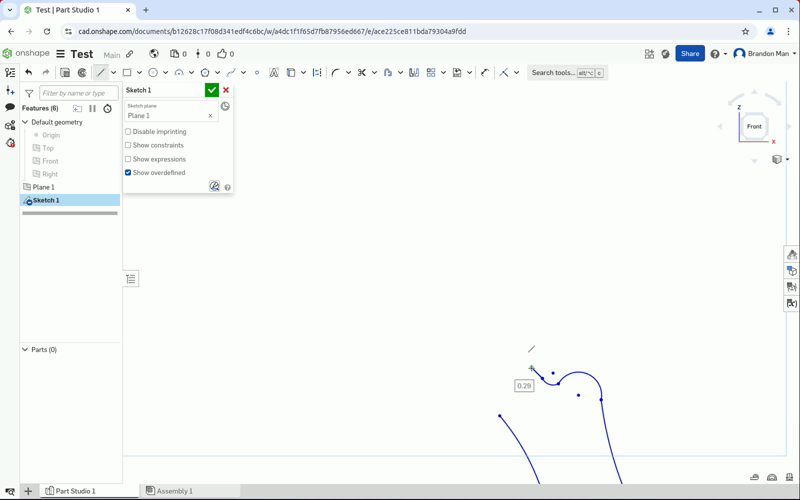
scroll(-6)
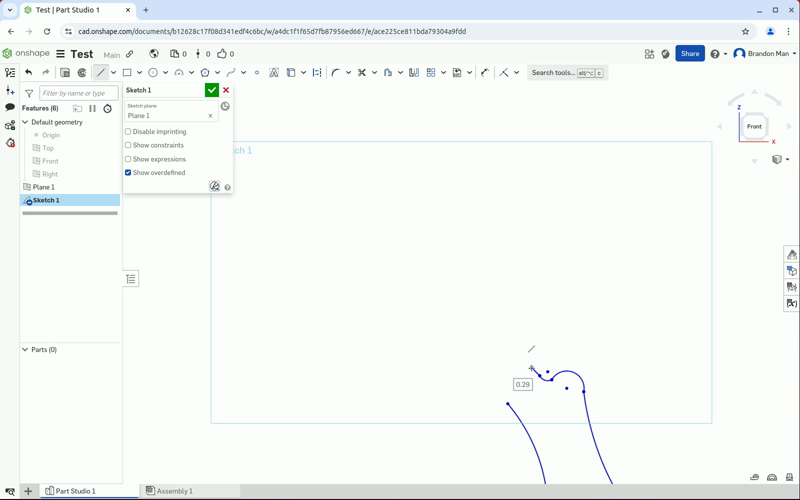
scroll(-6)
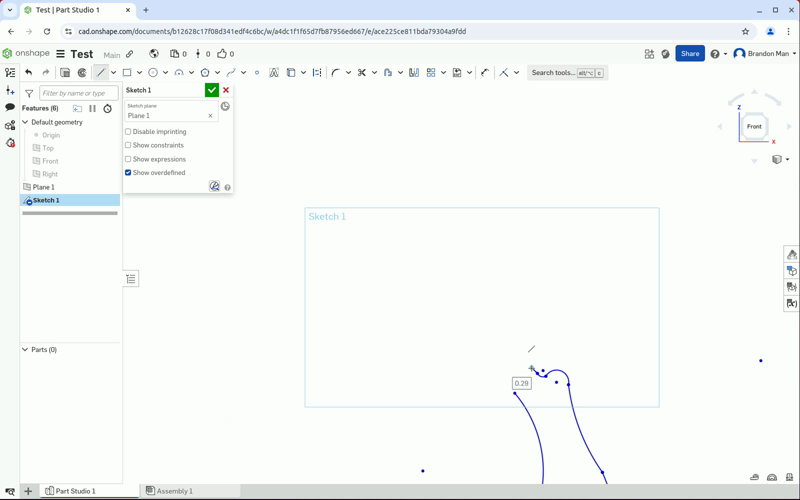
scroll(-6)
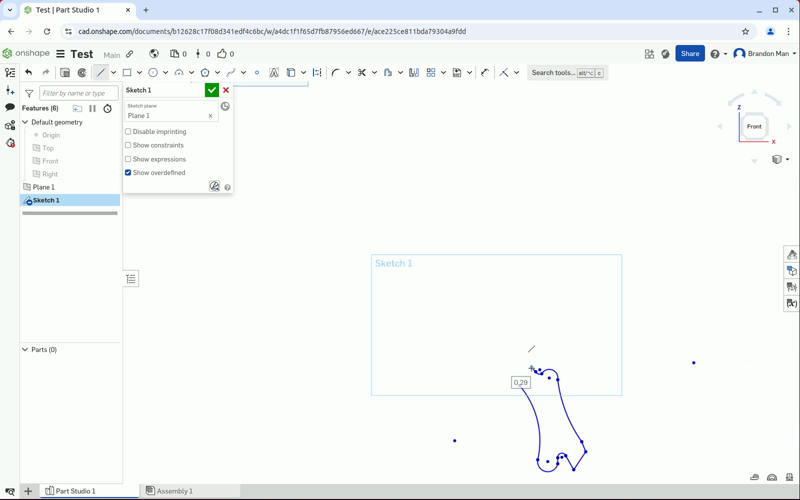
scroll(-6)
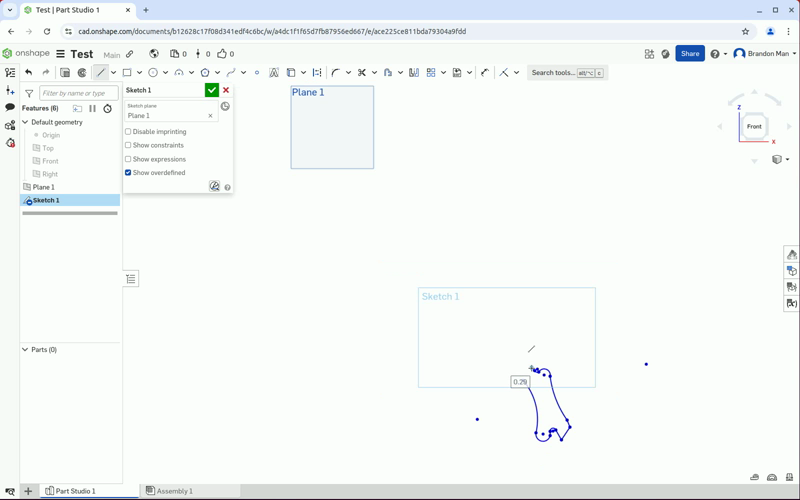
scroll(-6)
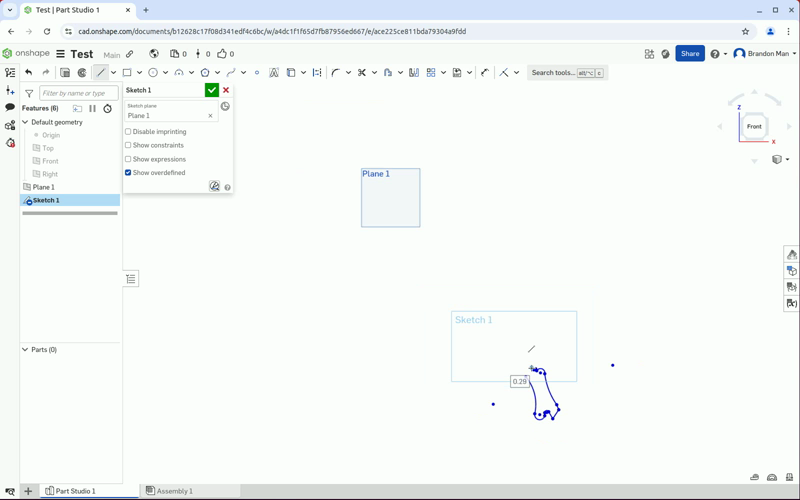
scroll(-6)
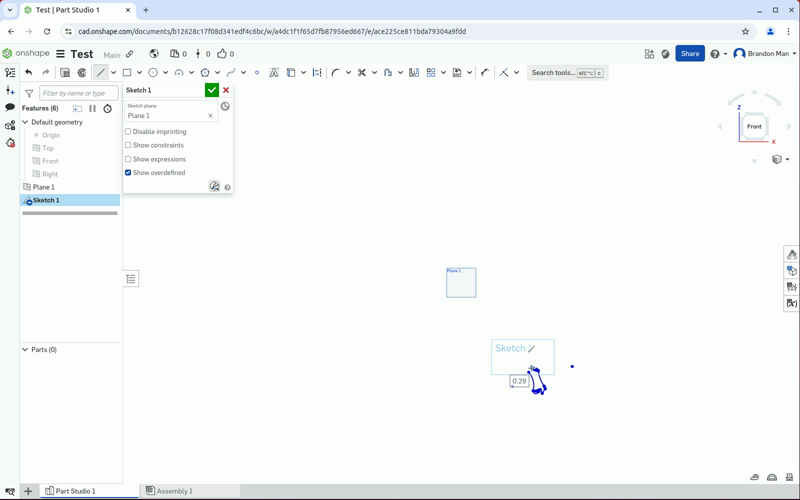
key_up(shift)
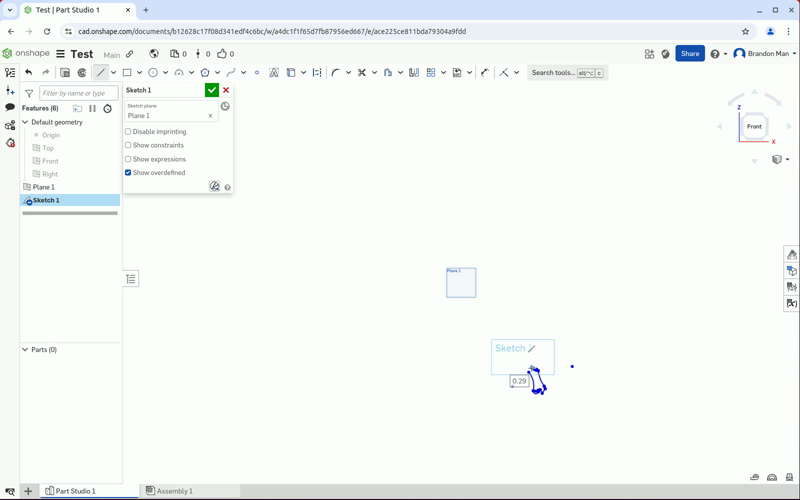
mouse_move(561, 367)
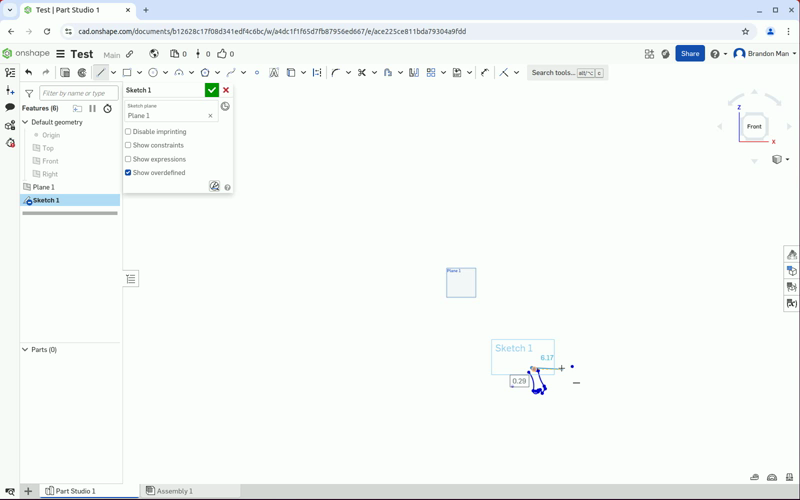
key_down(shift)
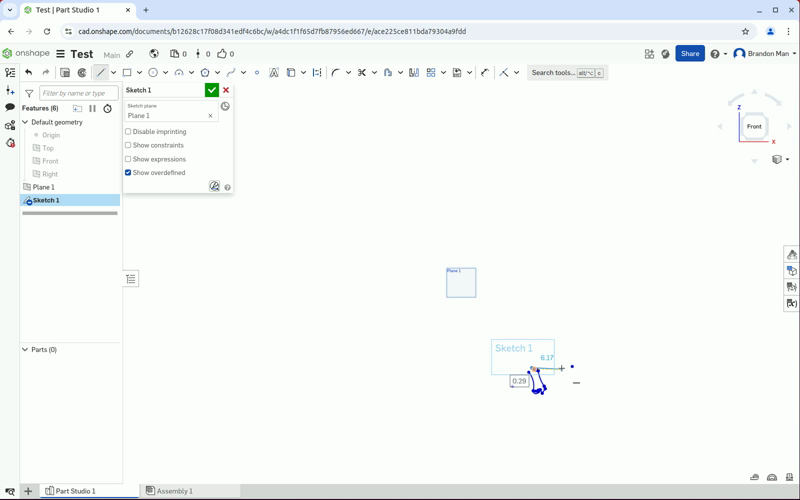
mouse_move(528, 372)
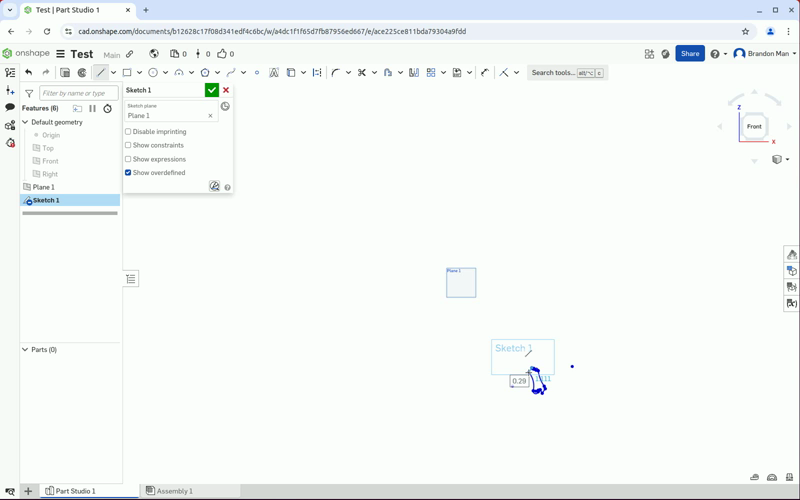
scroll(6)
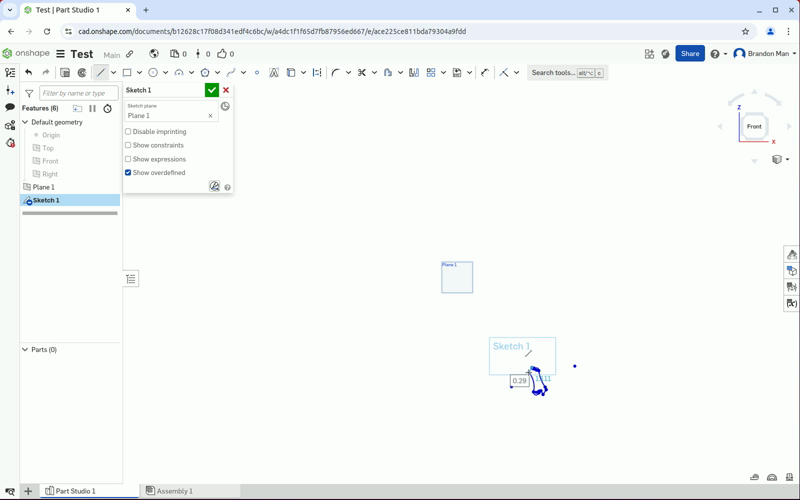
scroll(6)
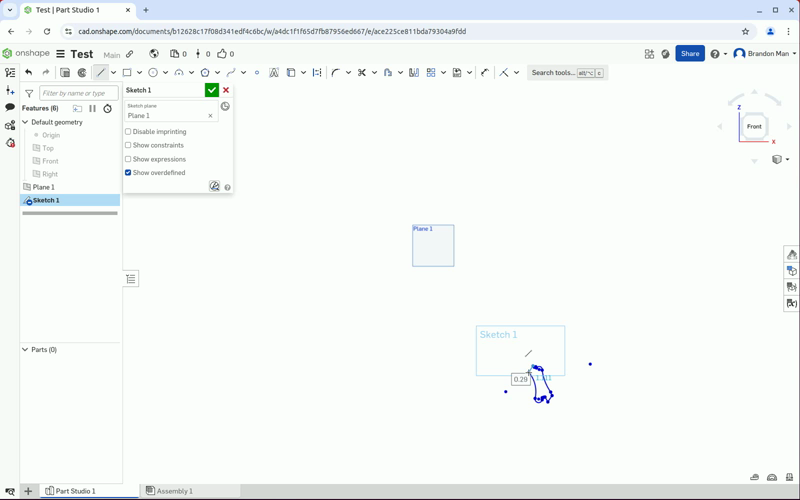
scroll(6)
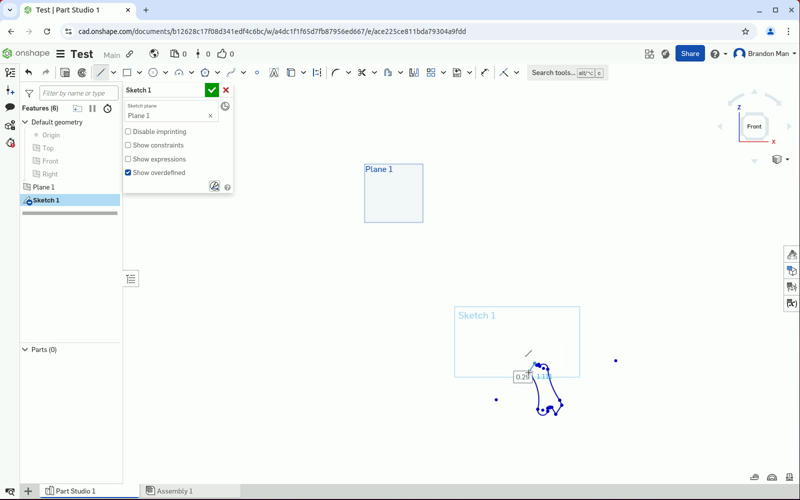
scroll(6)
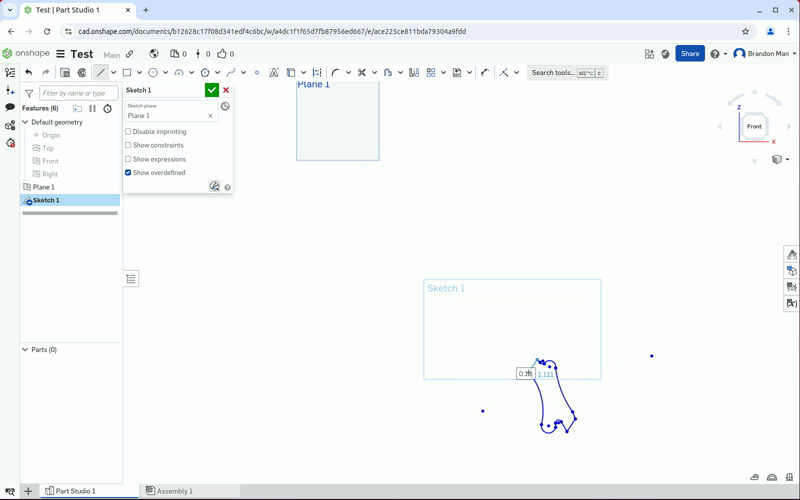
scroll(6)
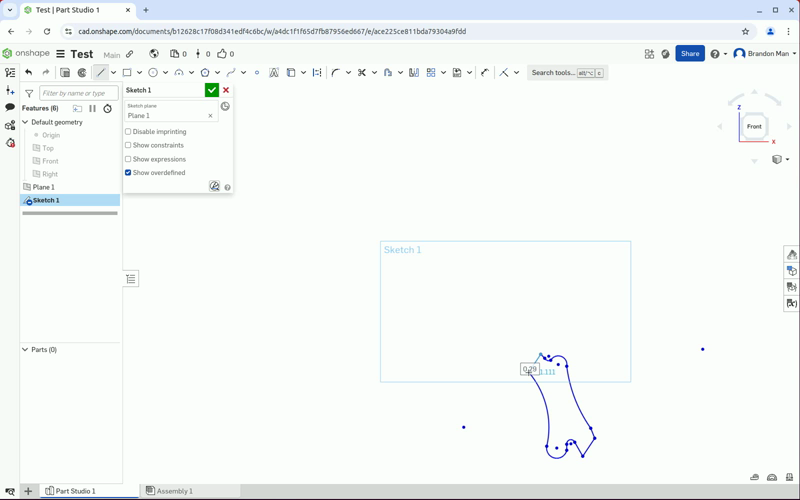
scroll(6)
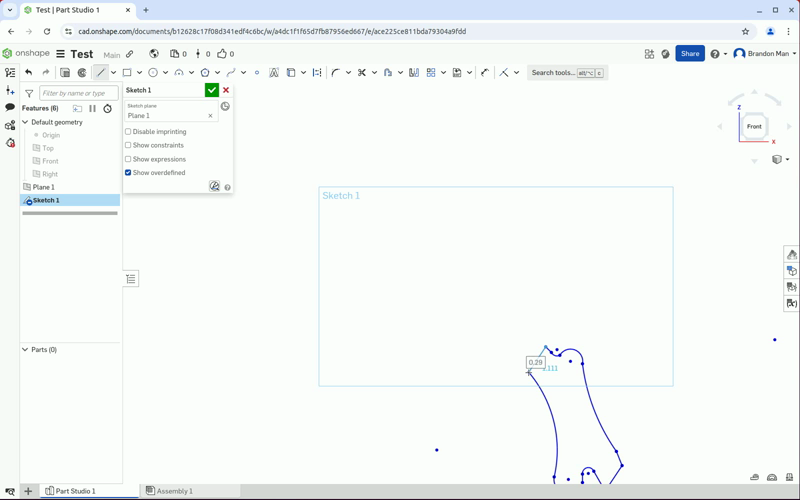
scroll(6)
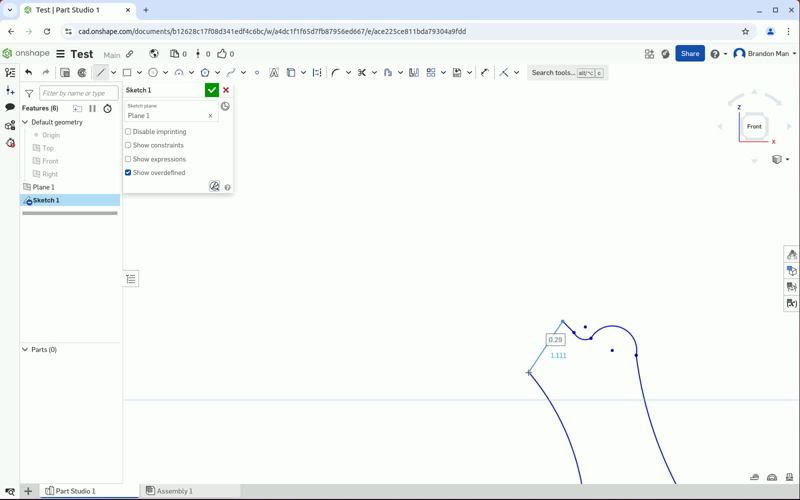
key_up(shift)
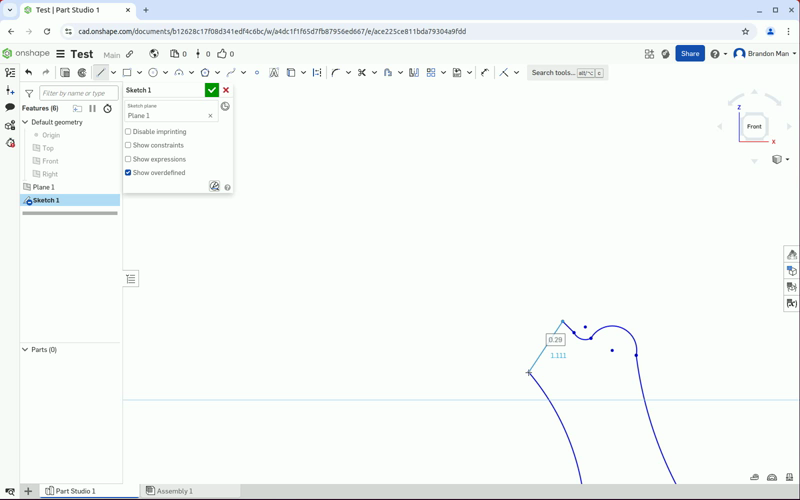
click(528, 372)
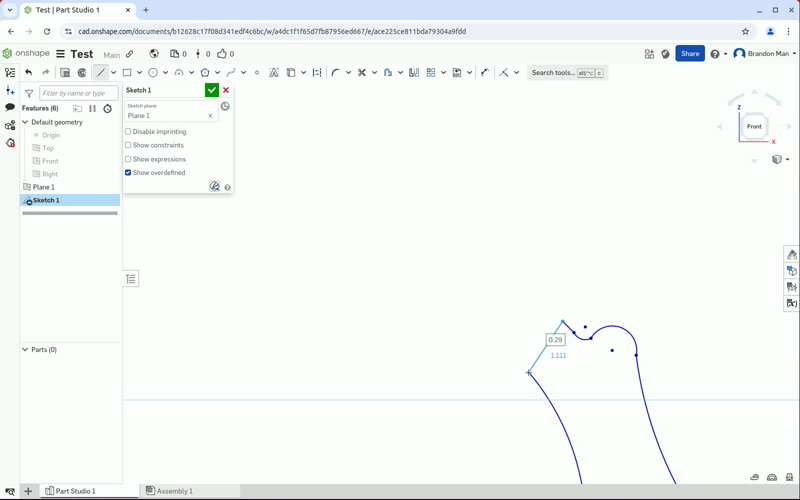
scroll(-6)
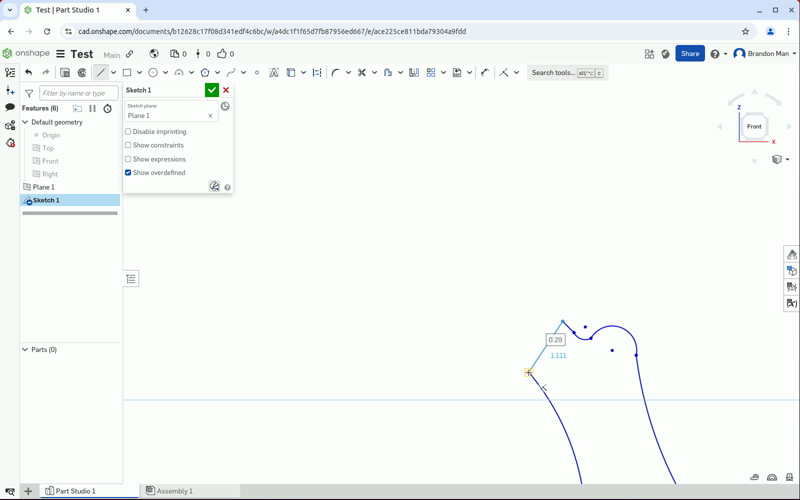
scroll(-6)
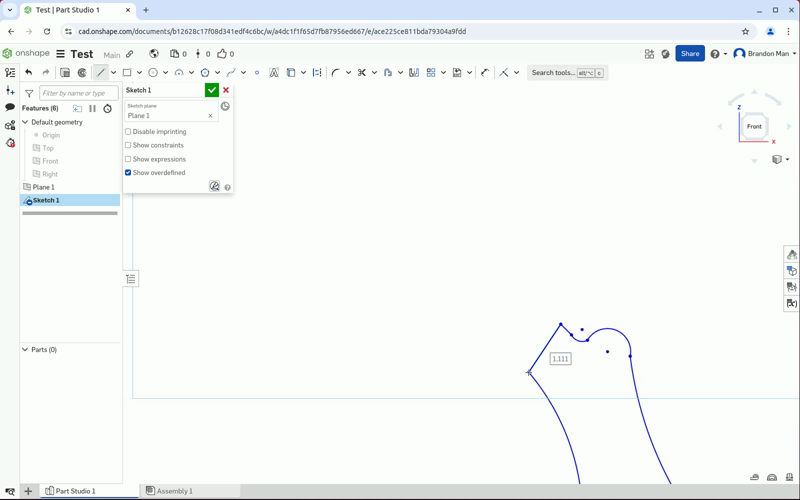
scroll(-6)
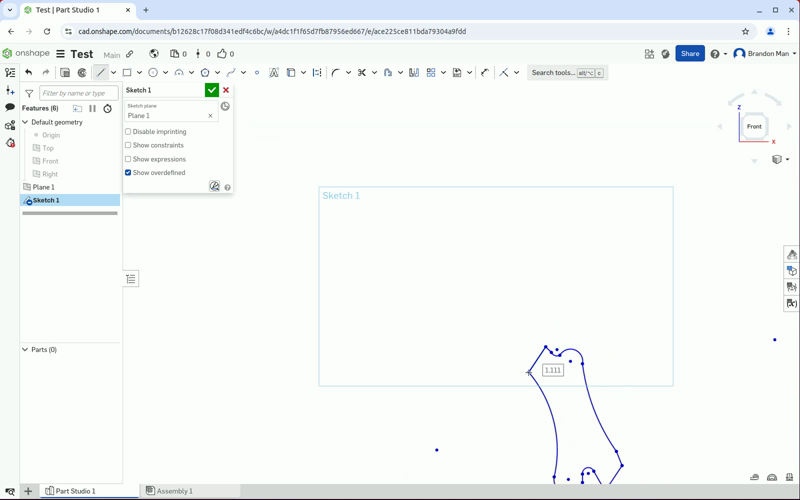
scroll(-6)
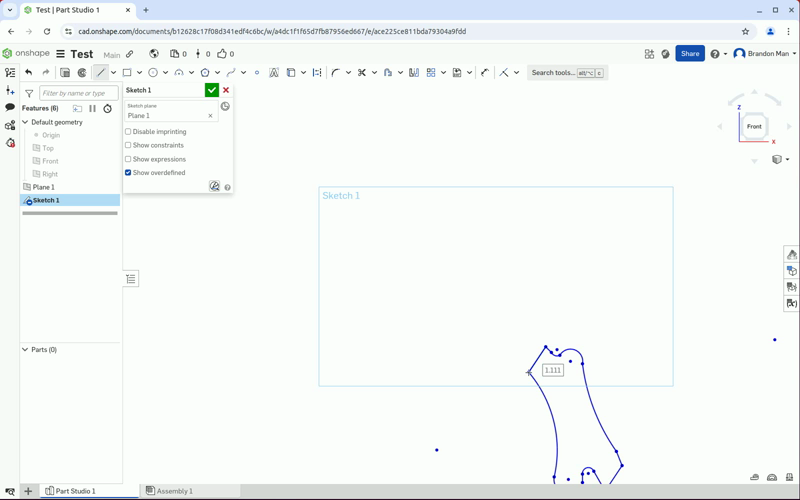
scroll(-6)
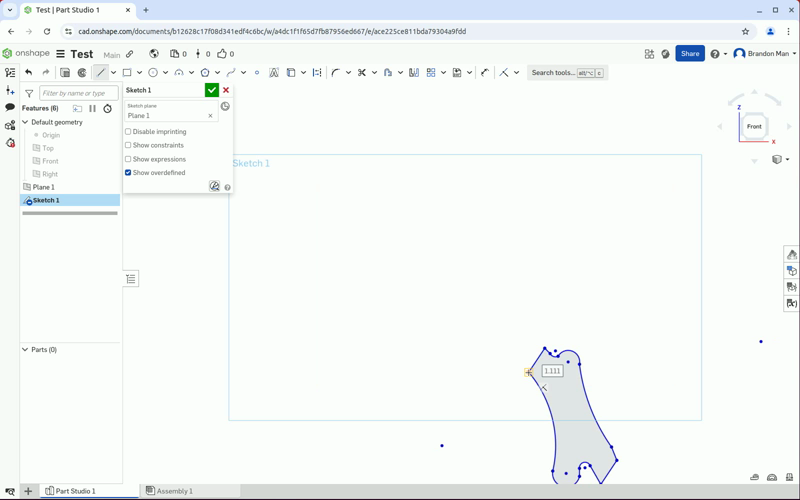
scroll(-6)
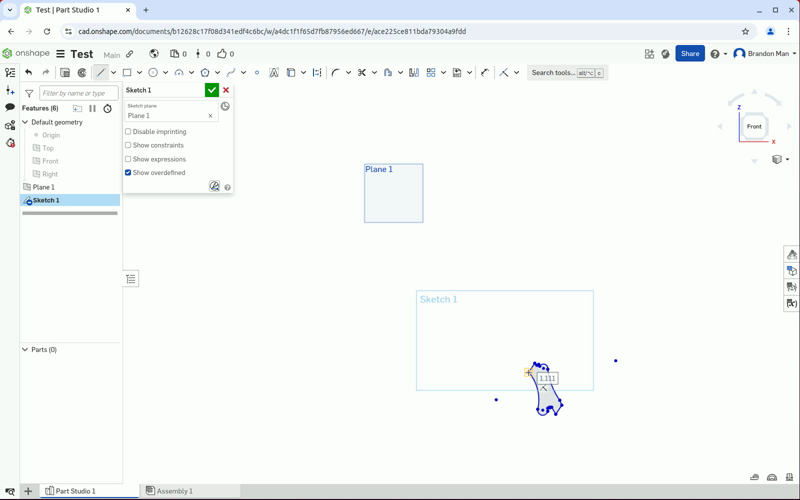
scroll(-6)
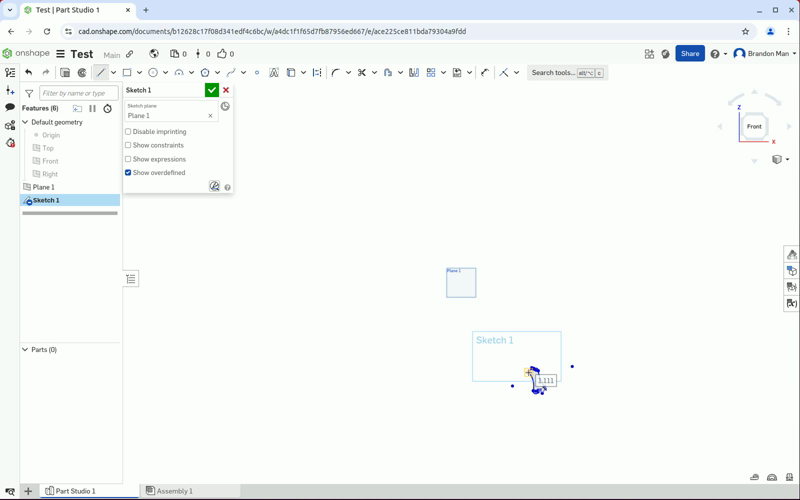
key(esc)
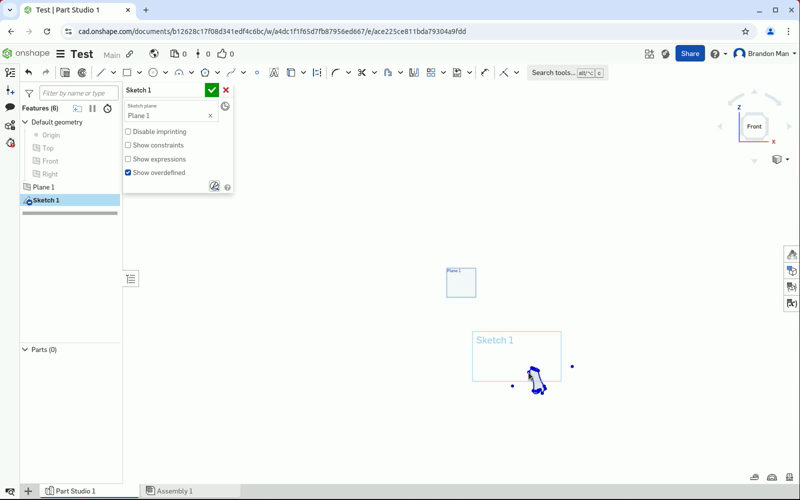
key(c)
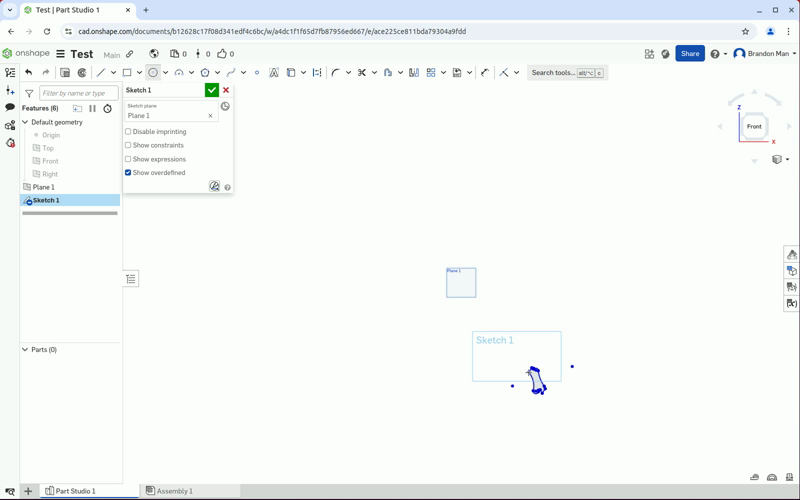
key_down(shift)
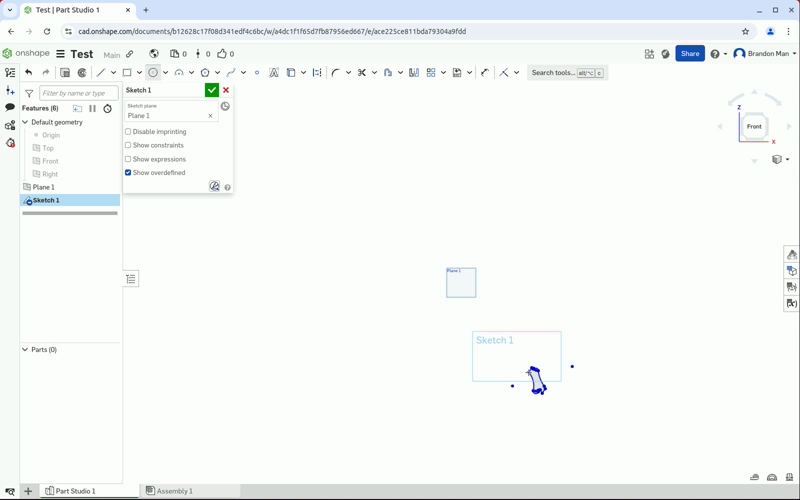
mouse_move(535, 378)
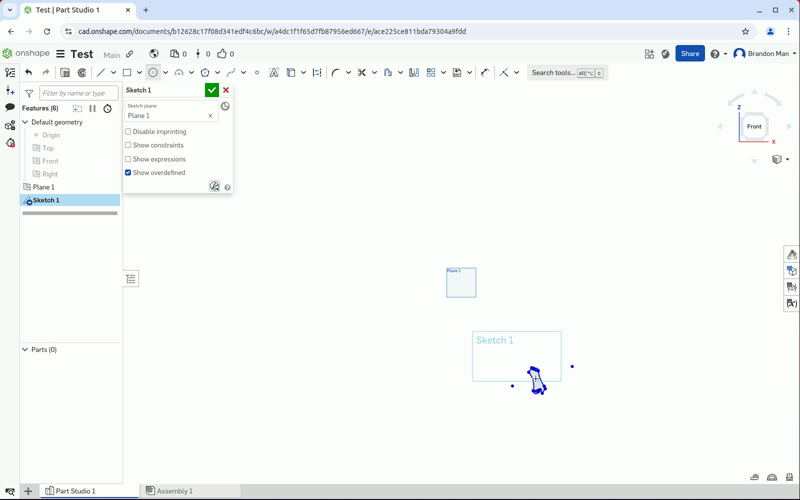
scroll(6)
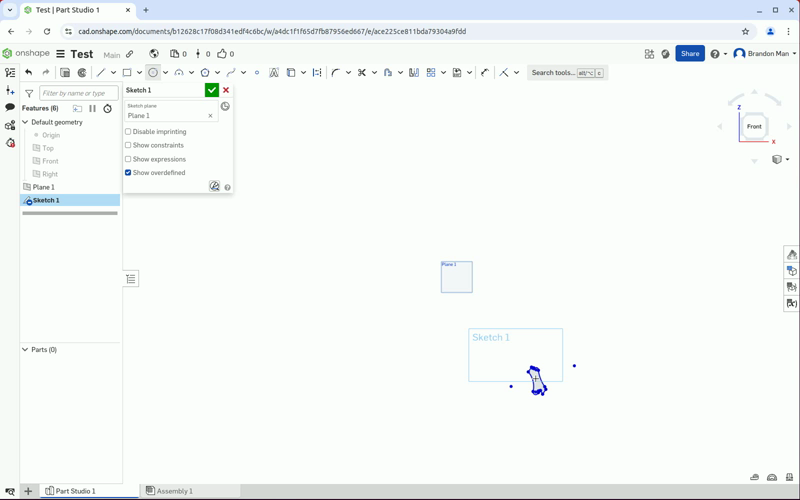
scroll(6)
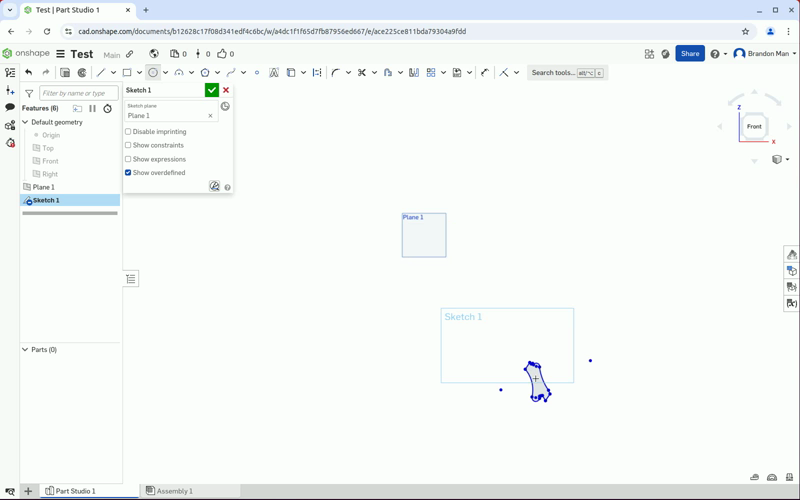
scroll(6)
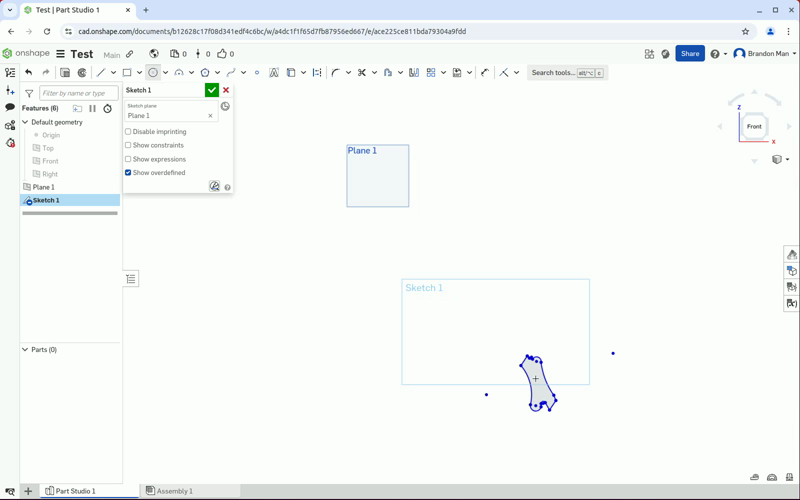
scroll(6)
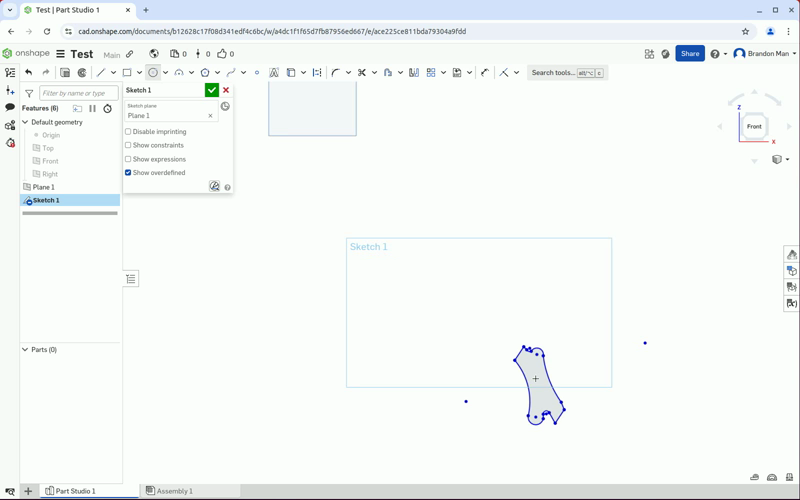
scroll(6)
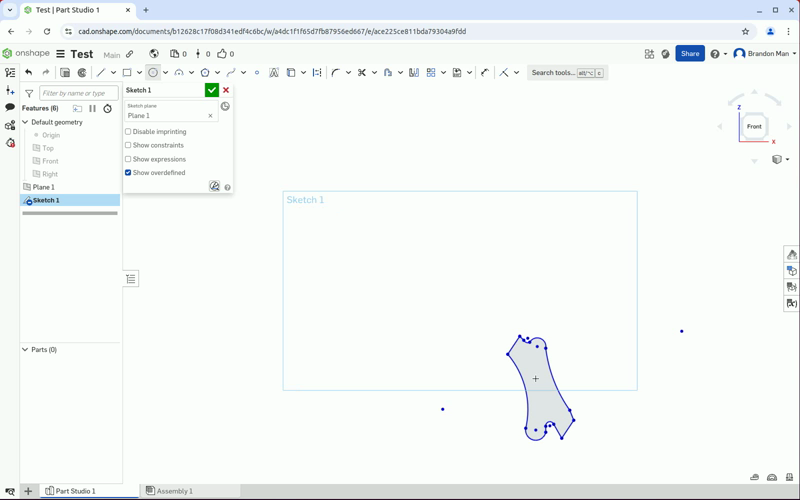
scroll(6)
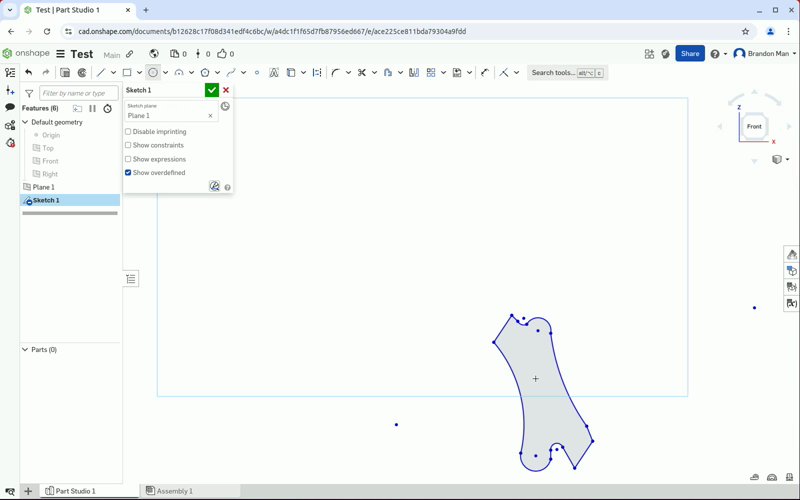
scroll(6)
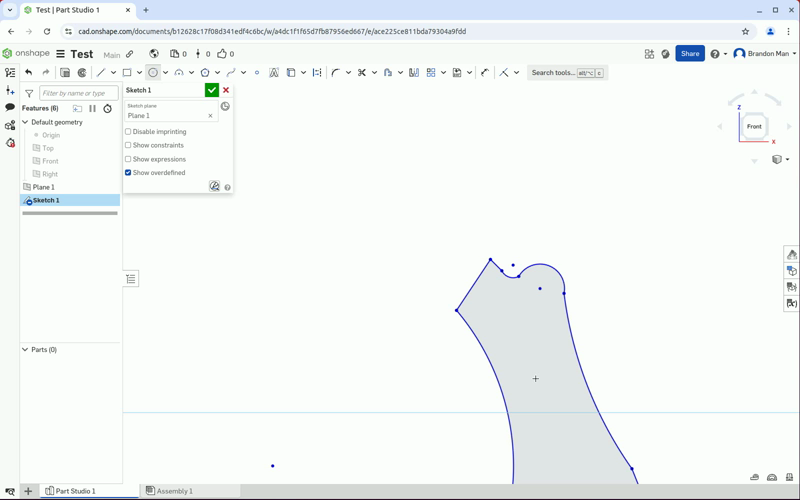
click(535, 378)
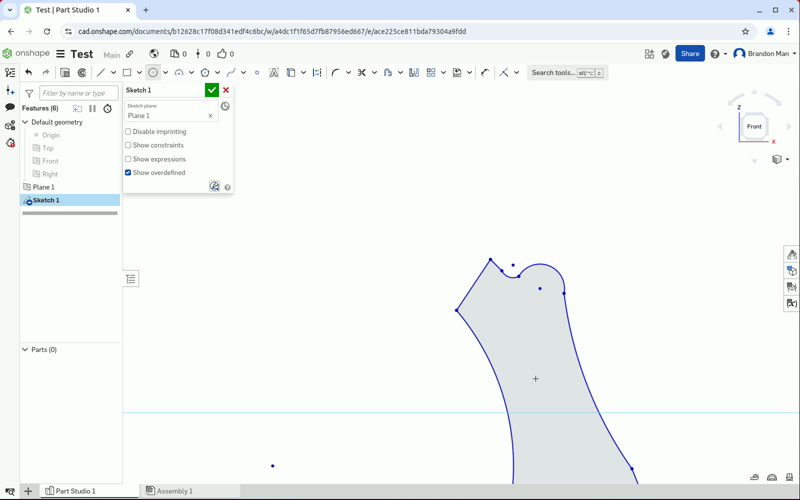
scroll(-6)
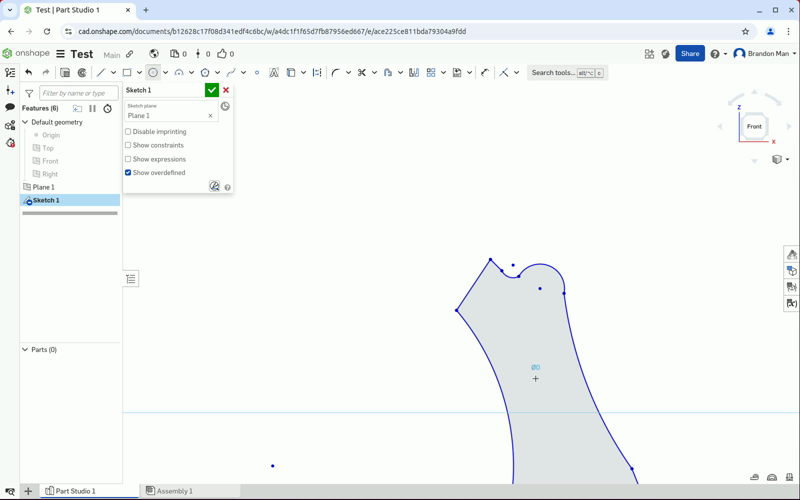
scroll(-6)
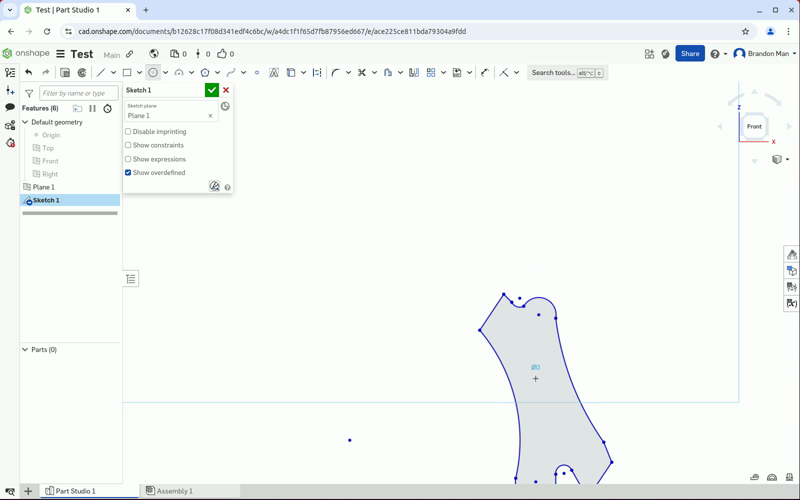
scroll(-6)
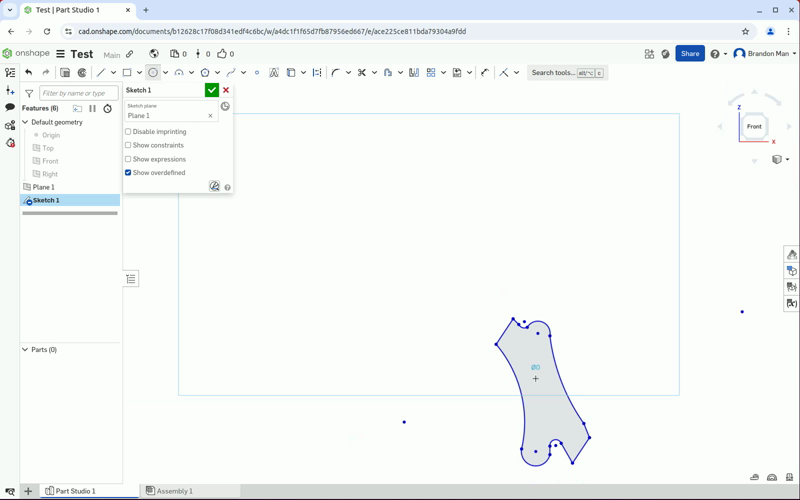
scroll(-6)
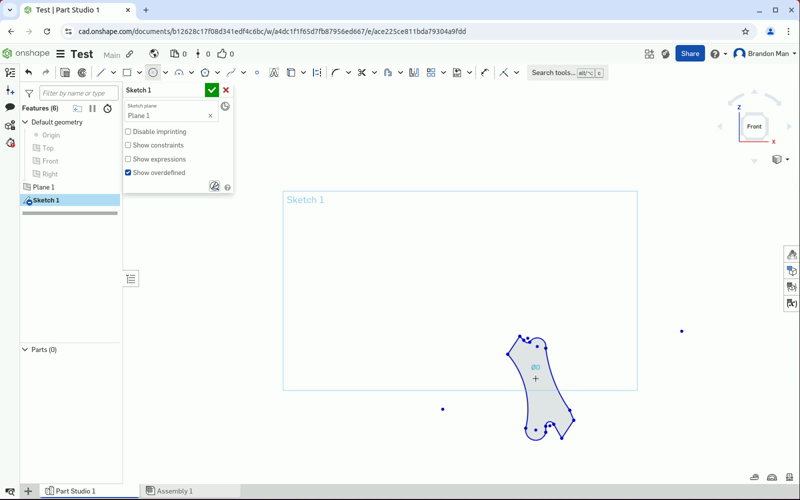
scroll(-6)
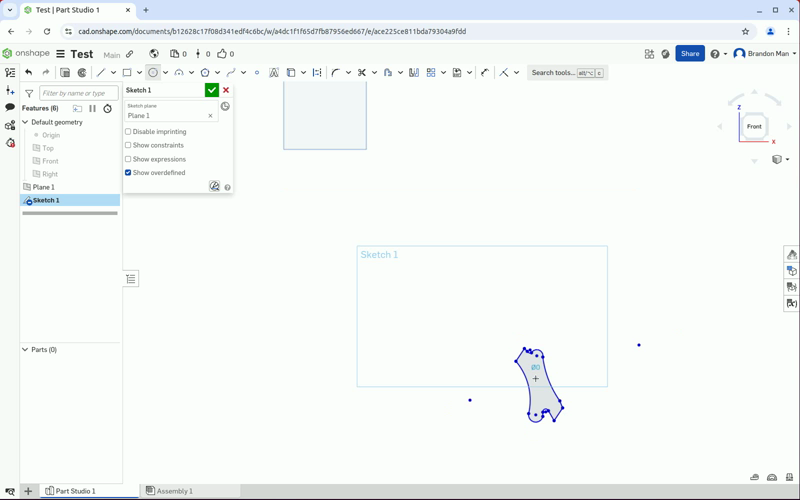
scroll(-6)
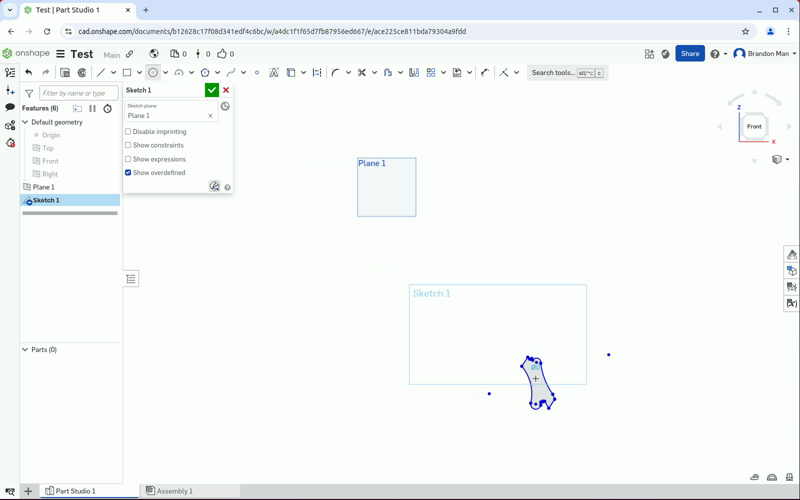
scroll(-6)
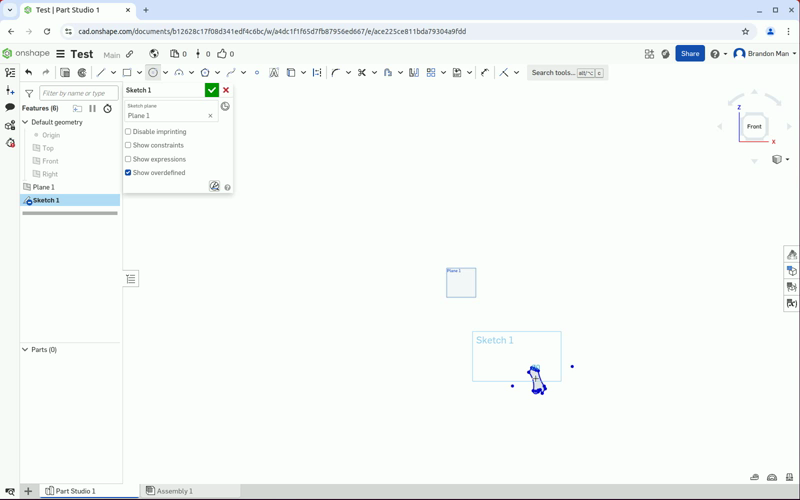
key_up(shift)
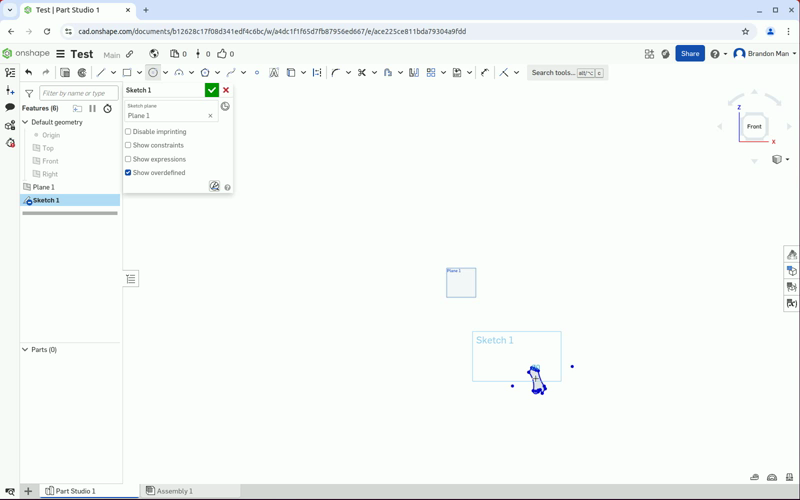
mouse_move(537, 378)
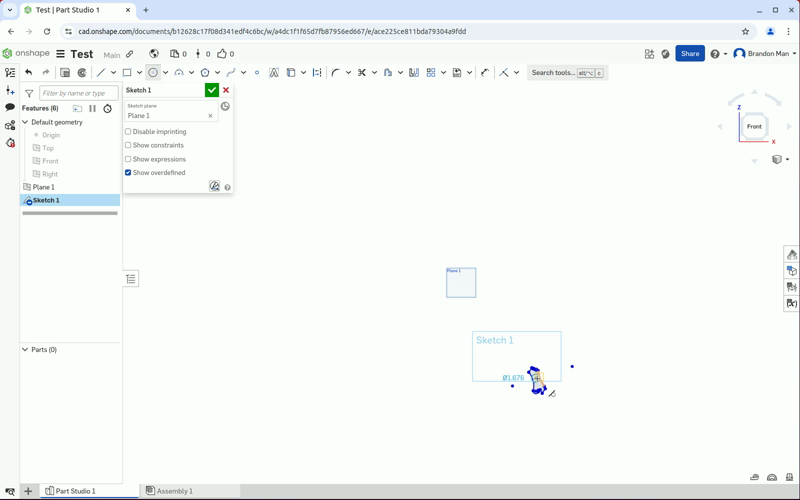
scroll(6)
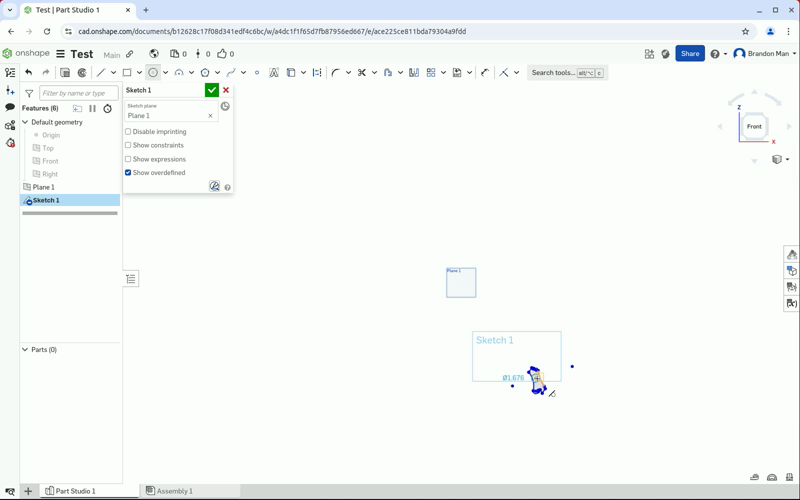
scroll(6)
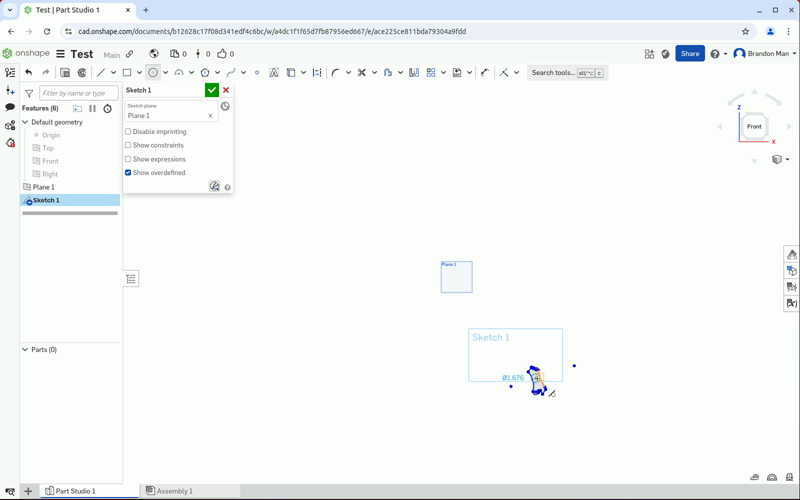
scroll(6)
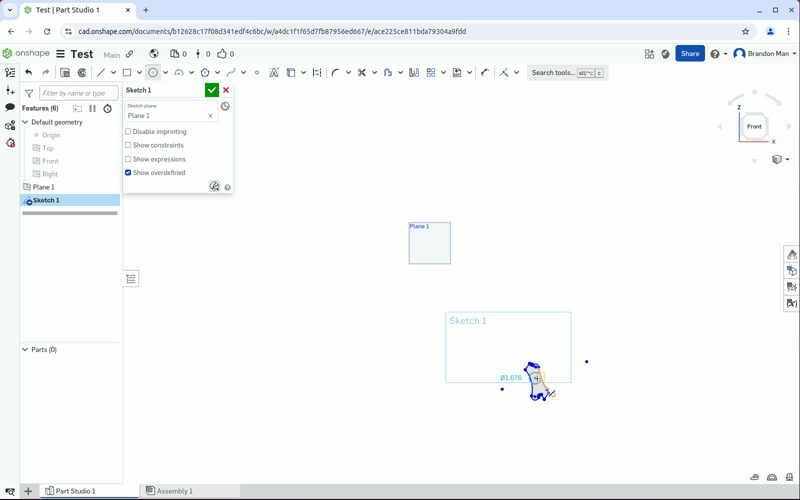
scroll(6)
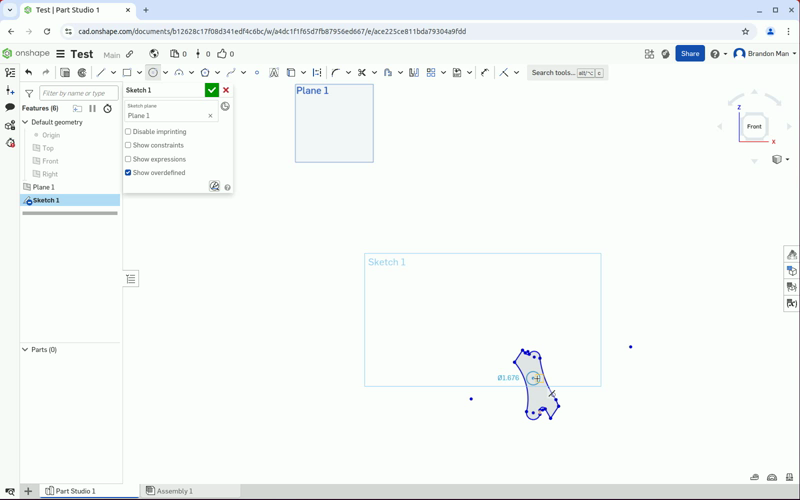
scroll(6)
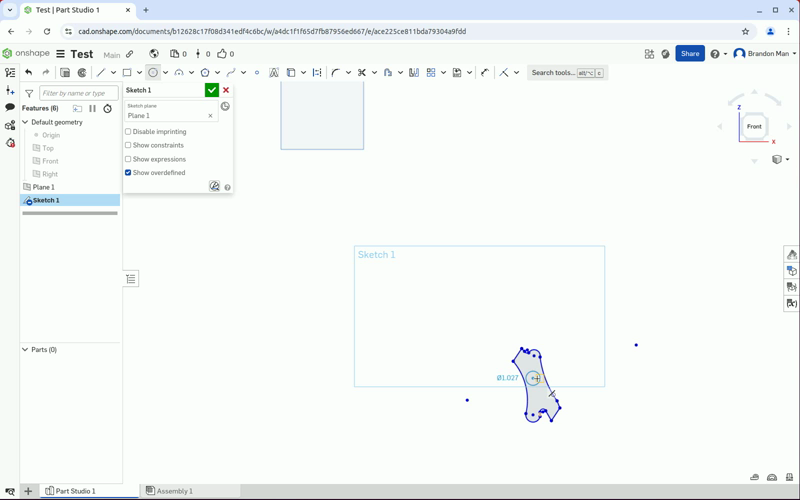
scroll(6)
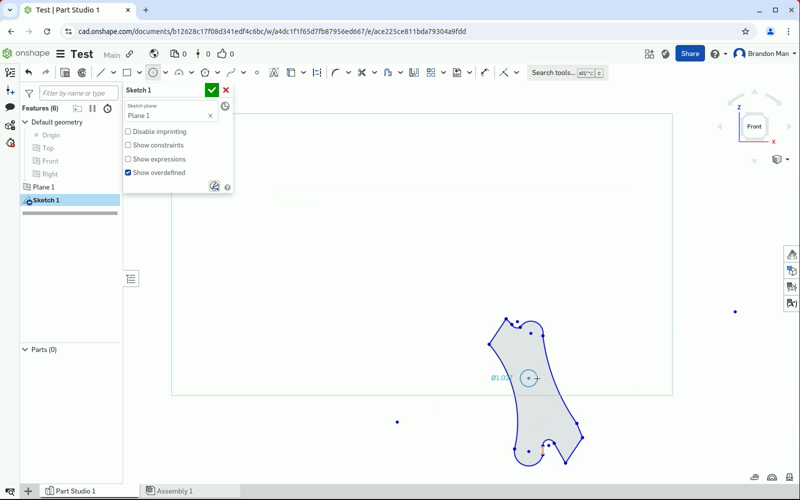
scroll(6)
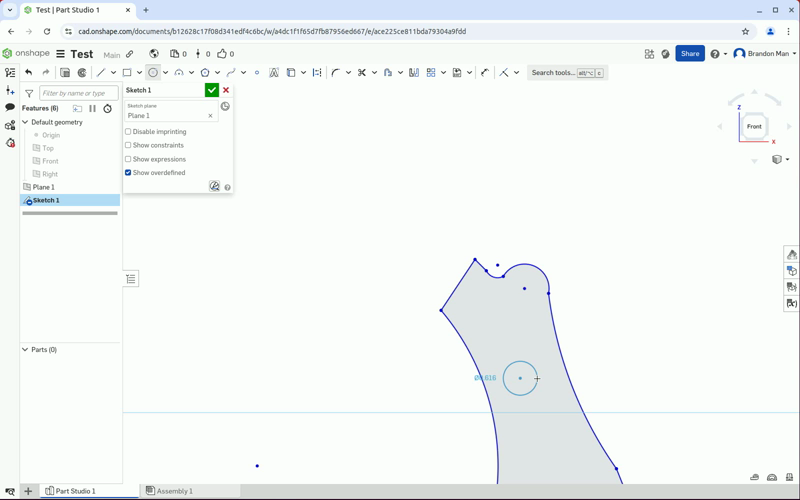
click(537, 378)
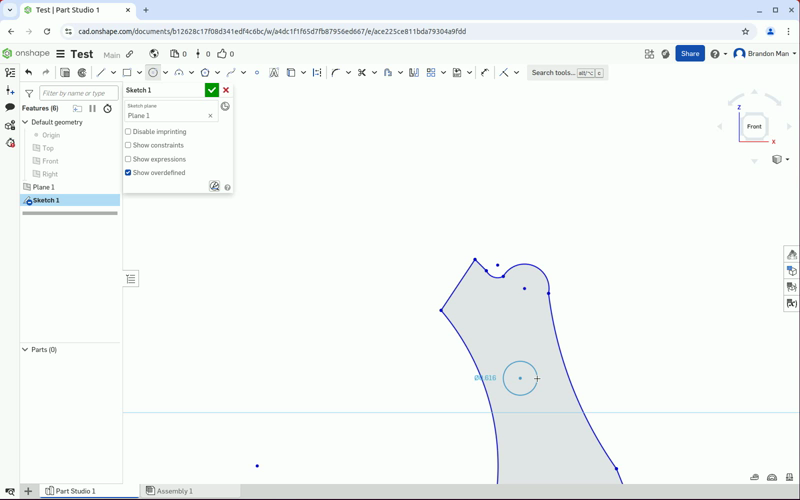
scroll(-6)
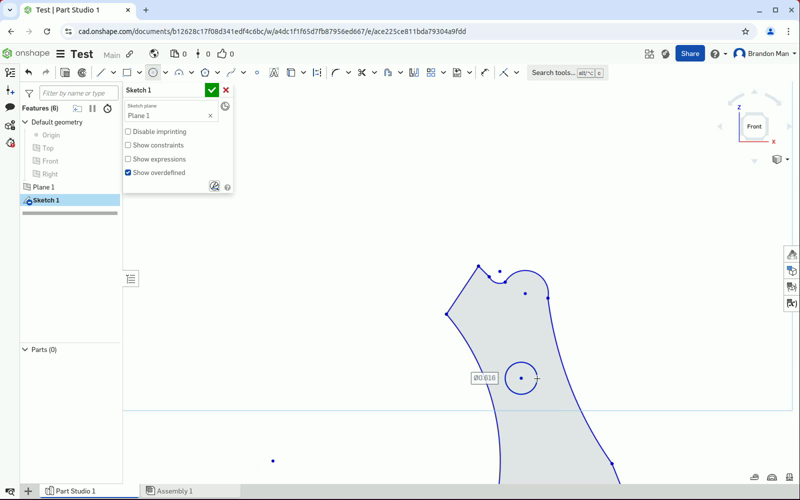
scroll(-6)
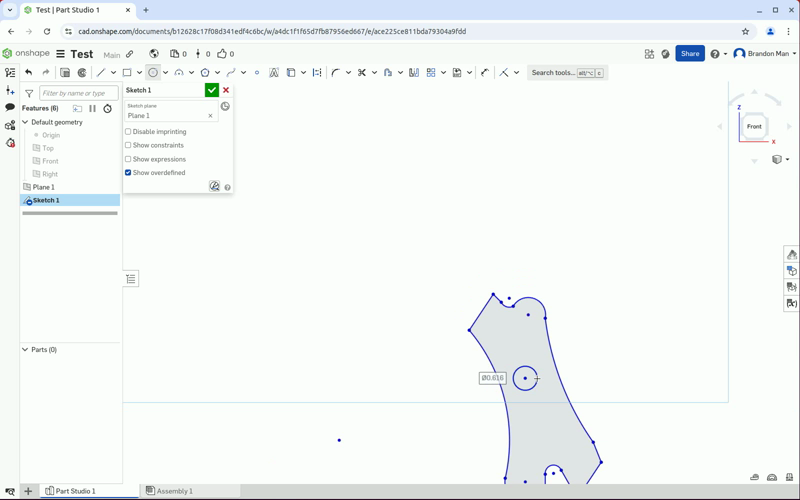
scroll(-6)
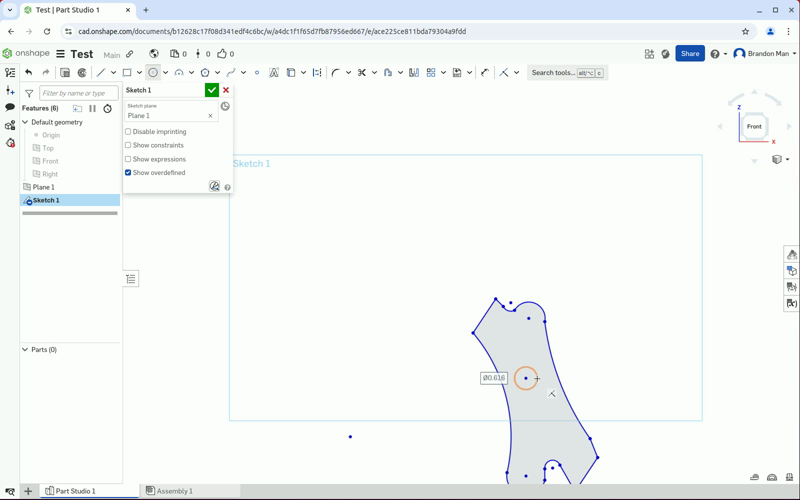
scroll(-6)
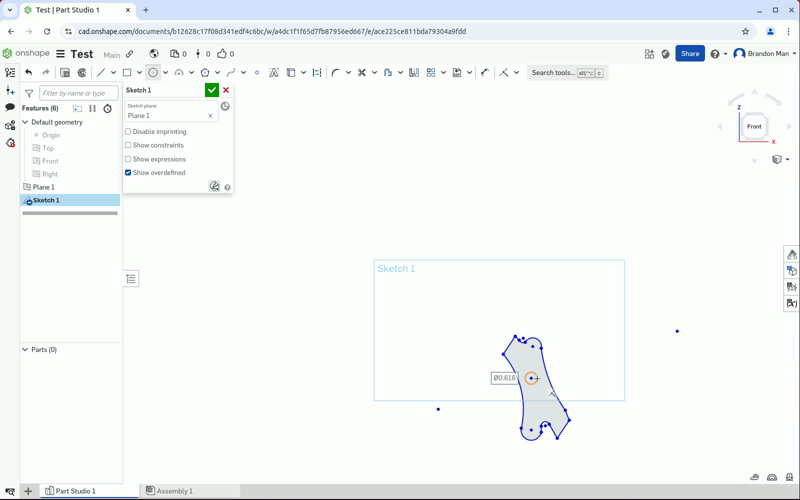
scroll(-6)
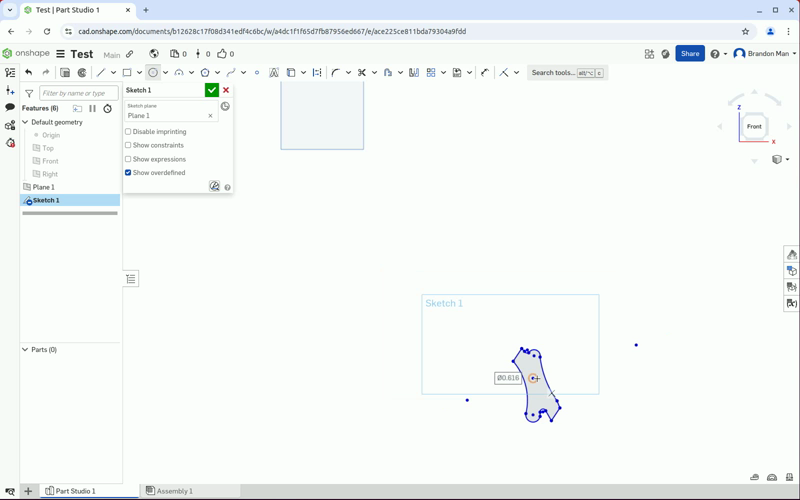
scroll(-6)
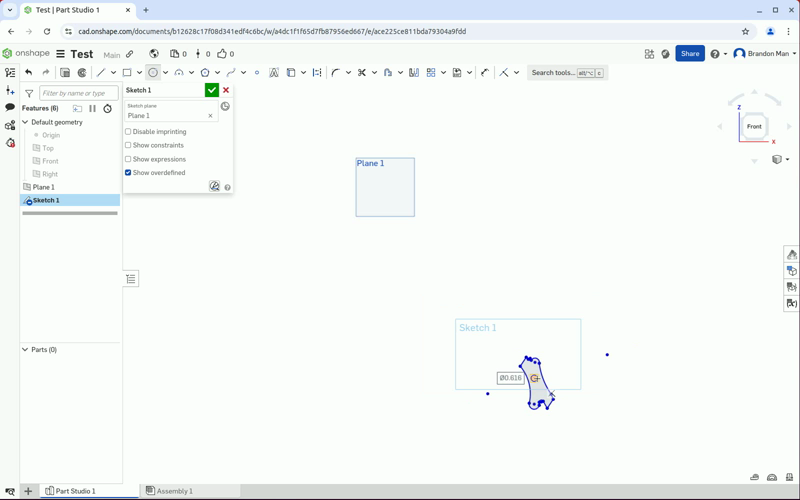
scroll(-6)
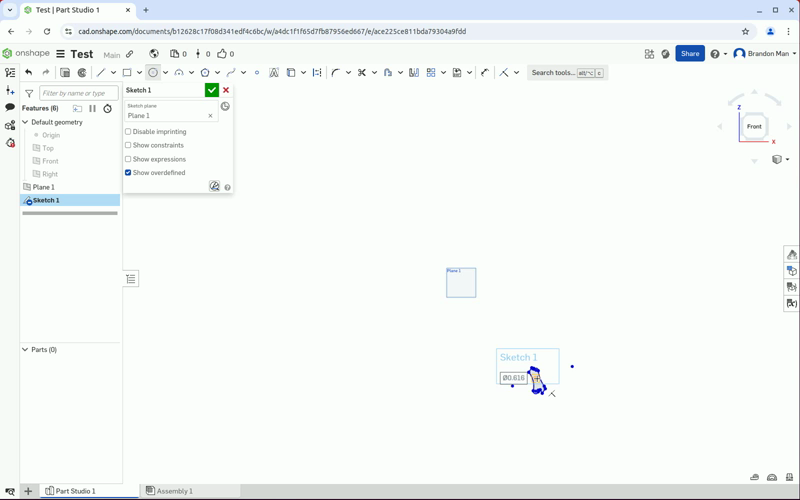
key(esc)
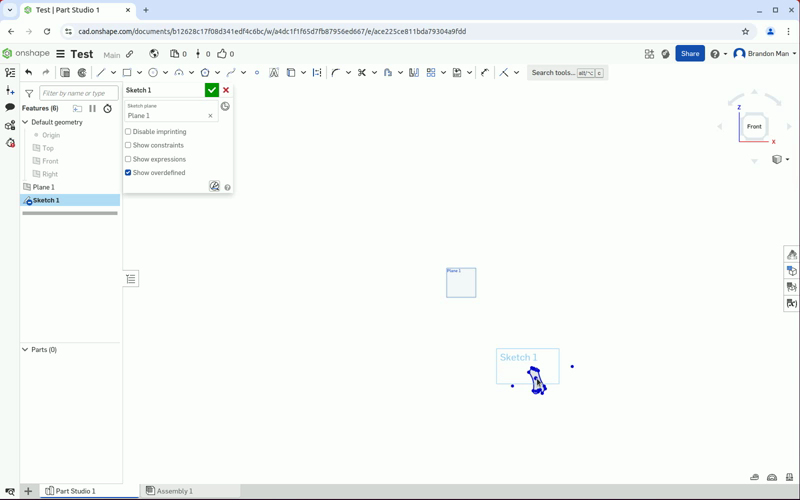
key(c)
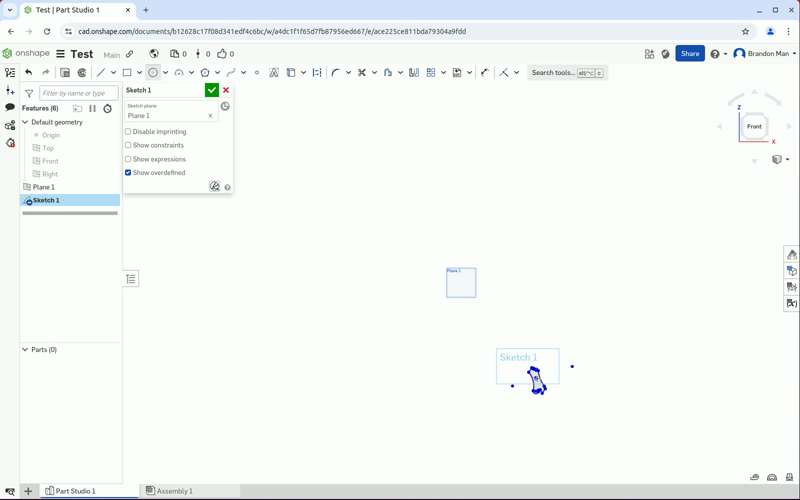
key_down(shift)
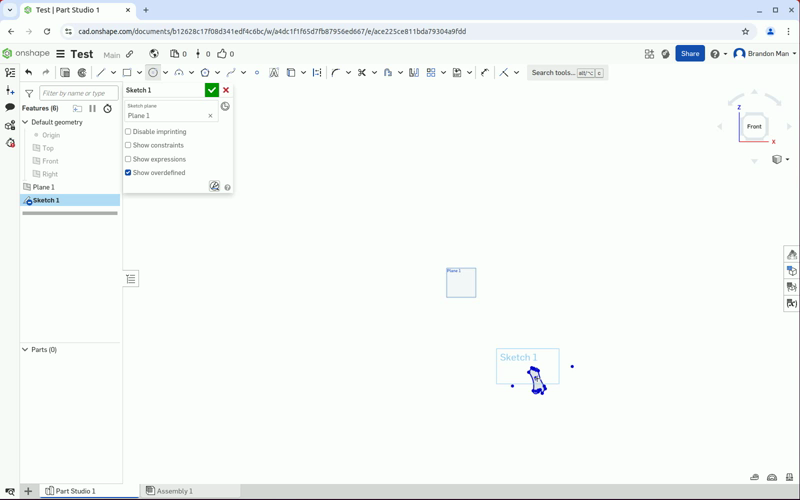
mouse_move(535, 391)
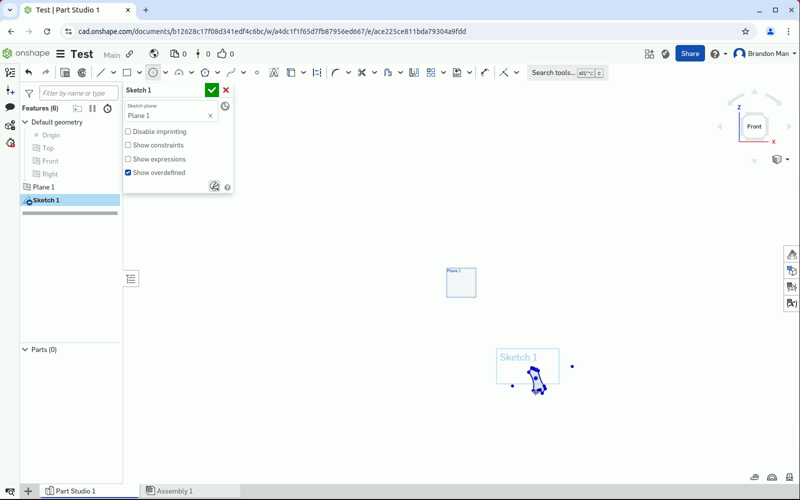
scroll(6)
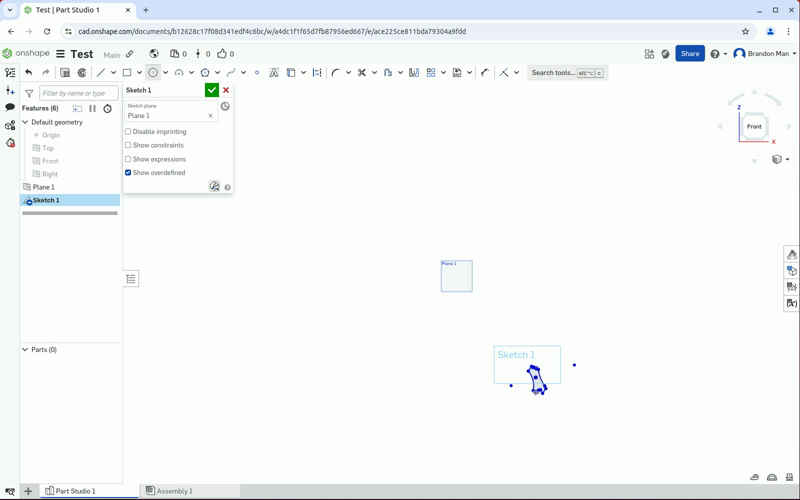
scroll(6)
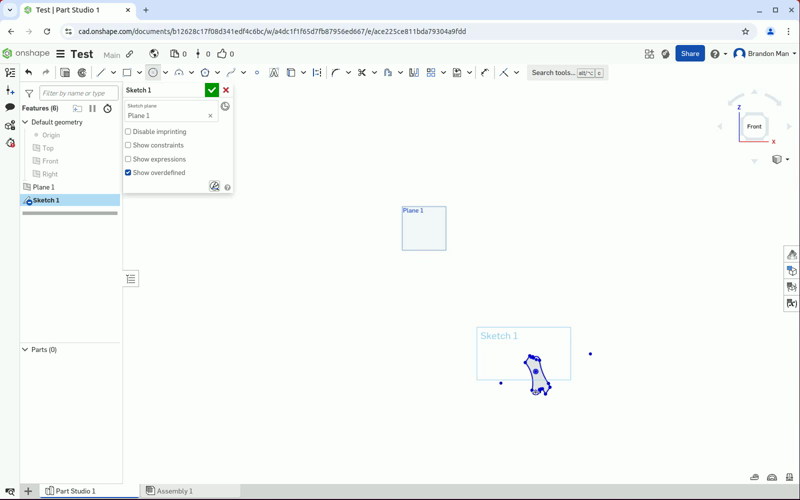
scroll(6)
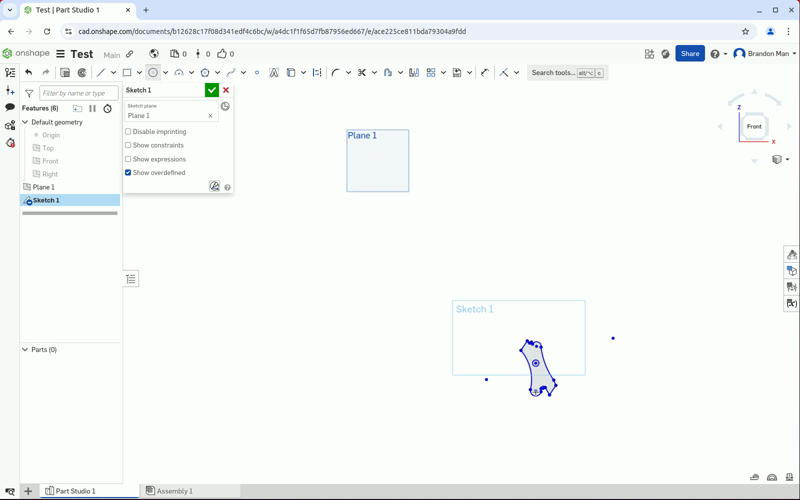
scroll(6)
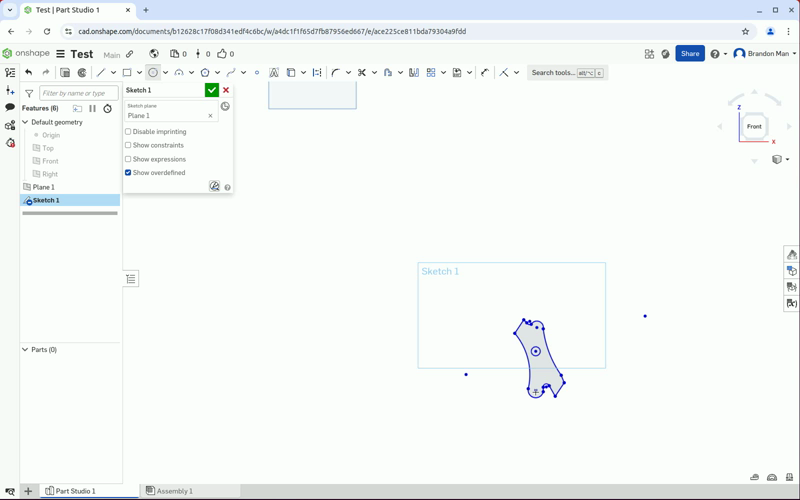
scroll(6)
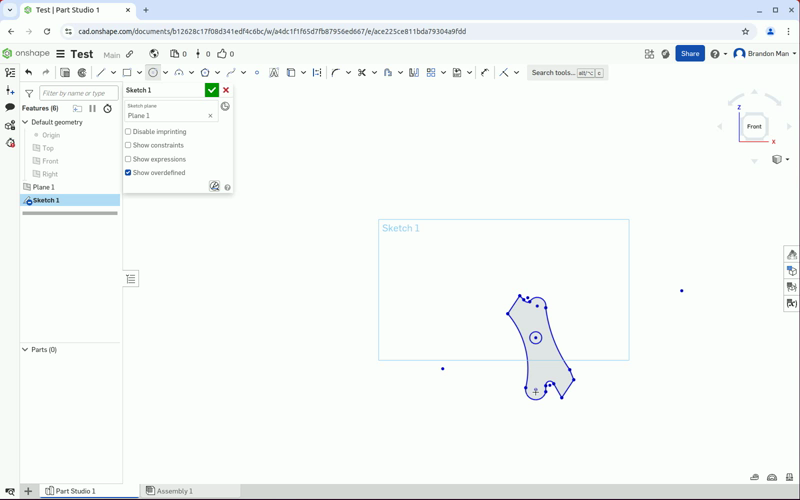
scroll(6)
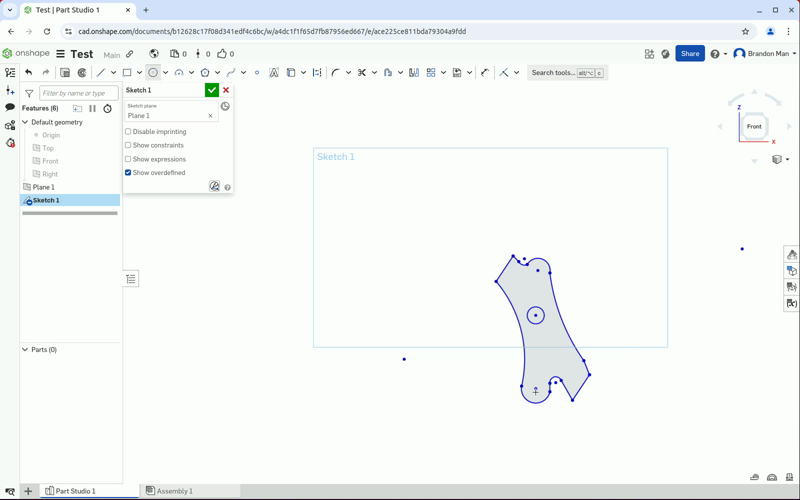
scroll(6)
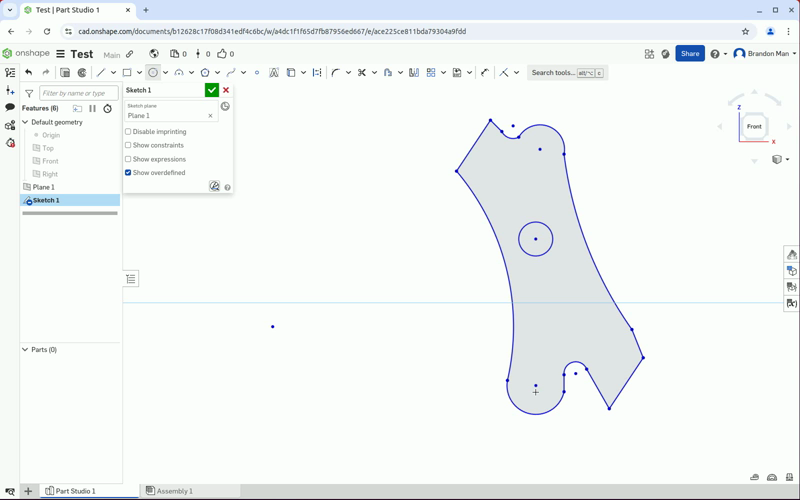
click(535, 391)
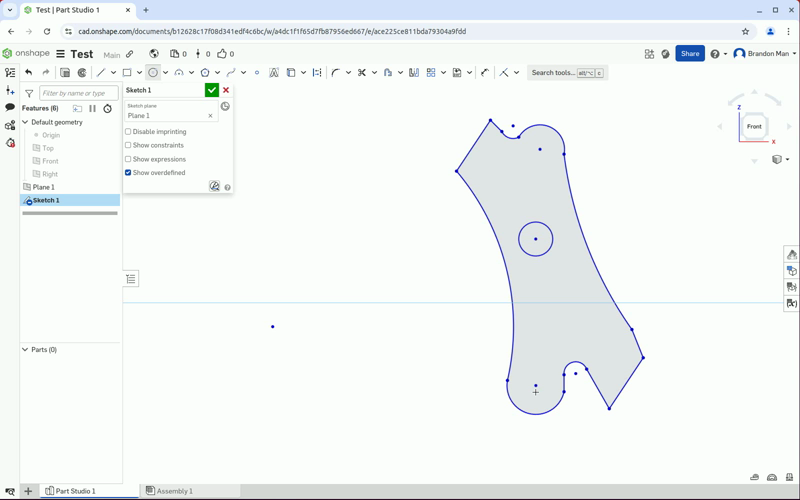
scroll(-6)
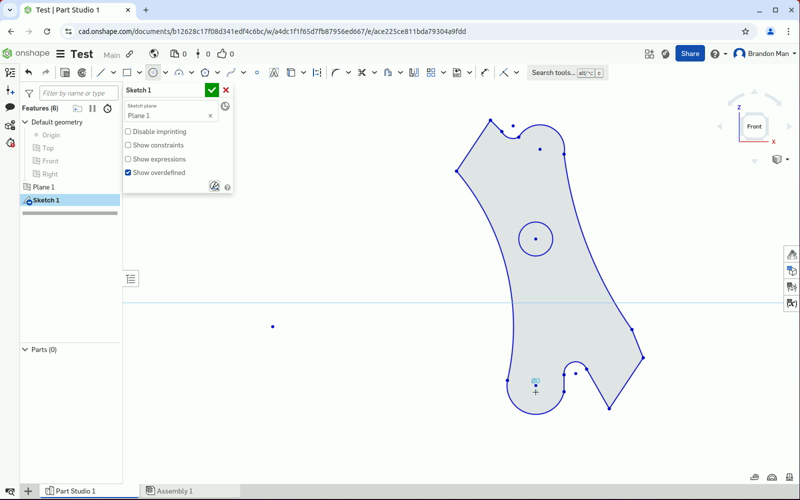
scroll(-6)
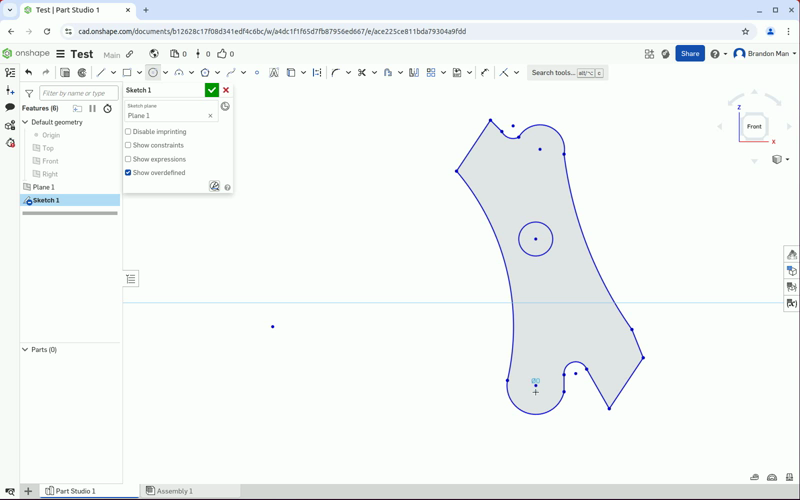
scroll(-6)
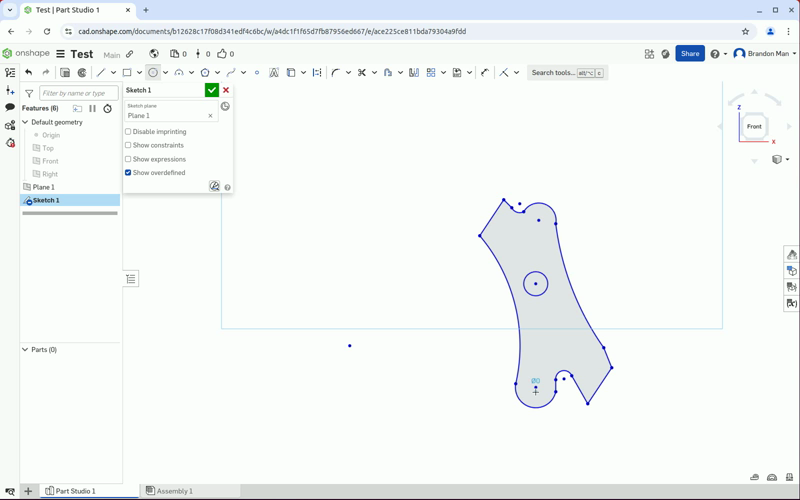
scroll(-6)
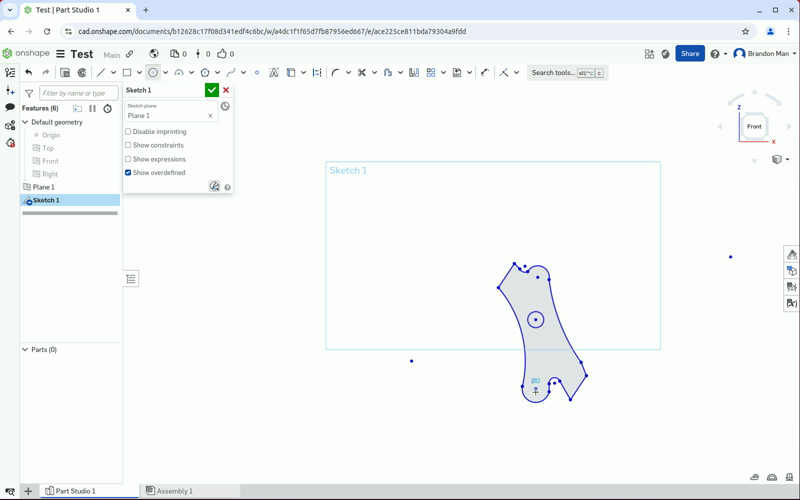
scroll(-6)
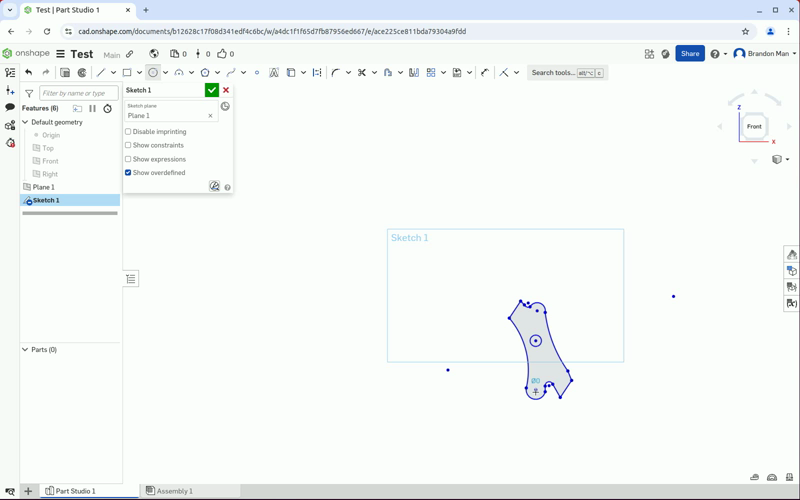
scroll(-6)
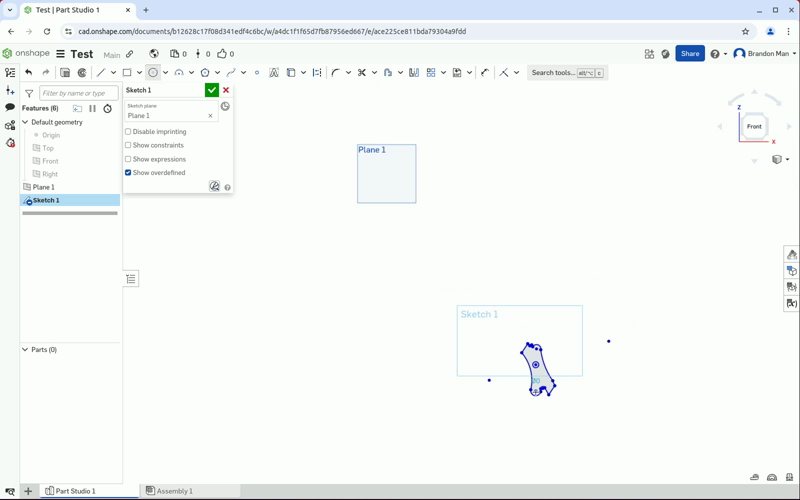
scroll(-6)
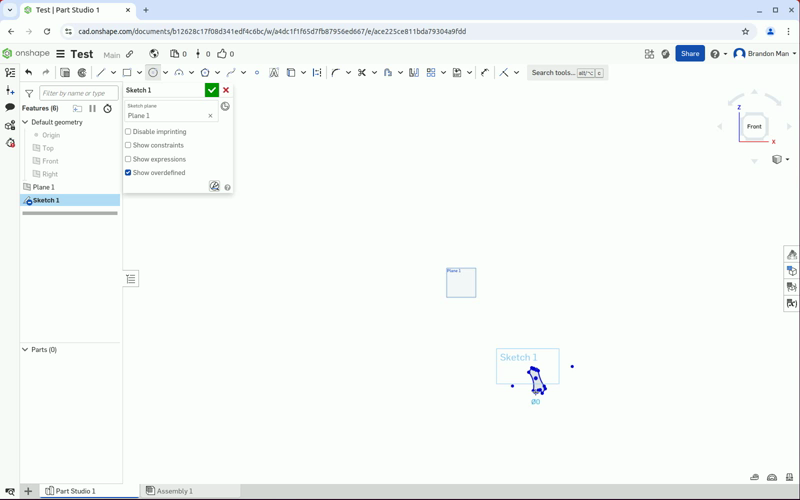
key_up(shift)
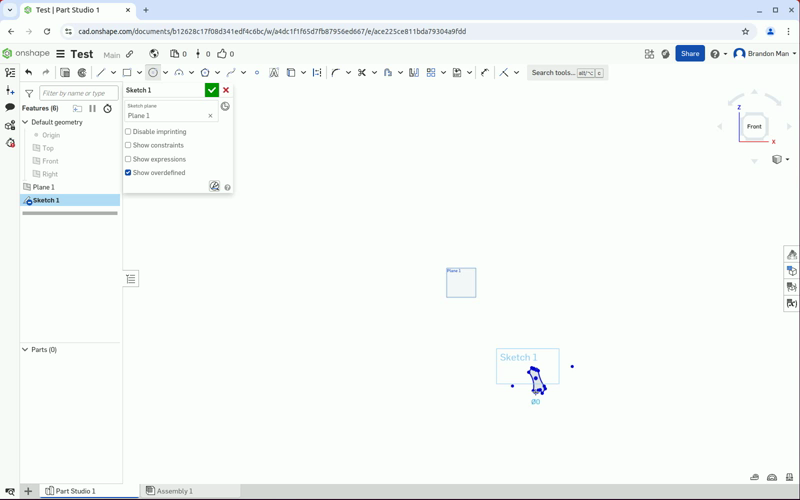
mouse_move(536, 391)
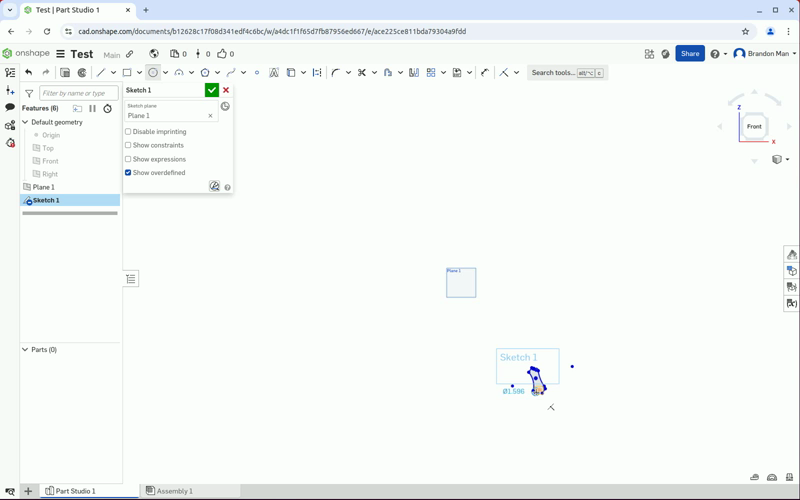
scroll(6)
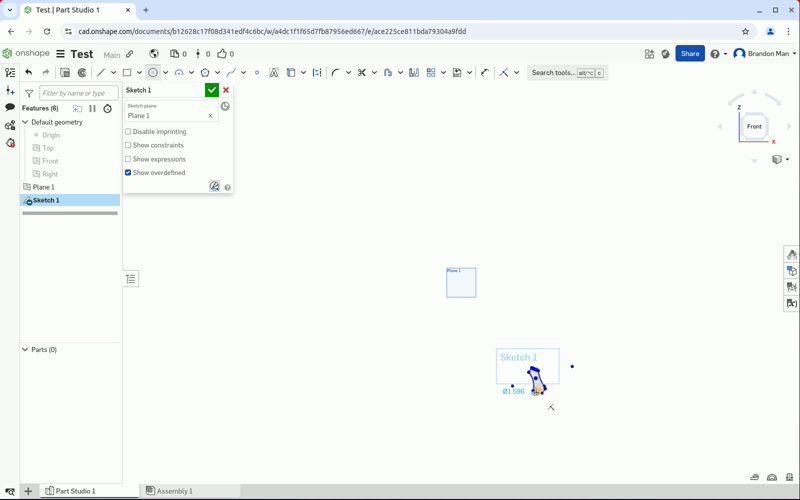
scroll(6)
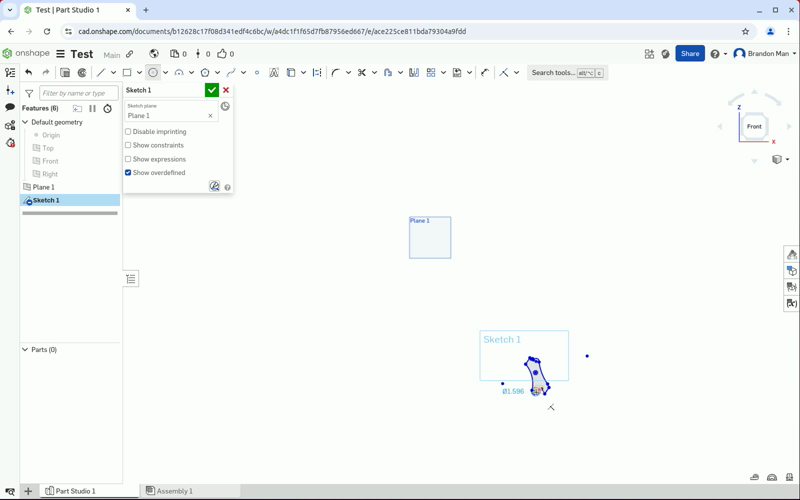
scroll(6)
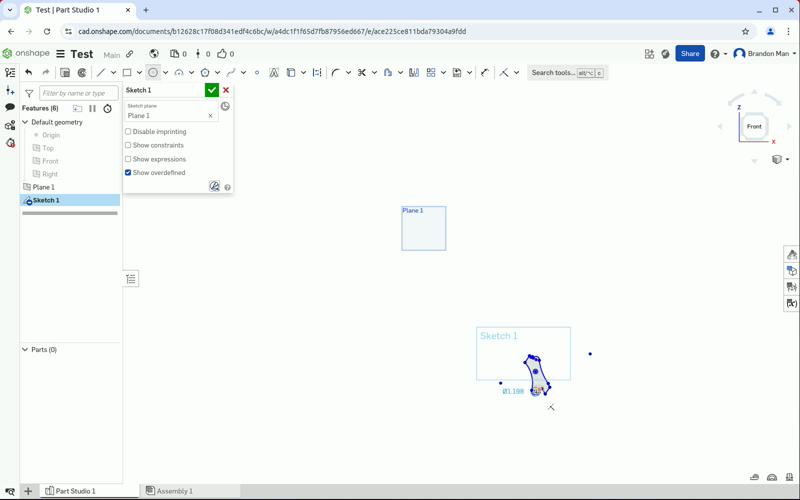
scroll(6)
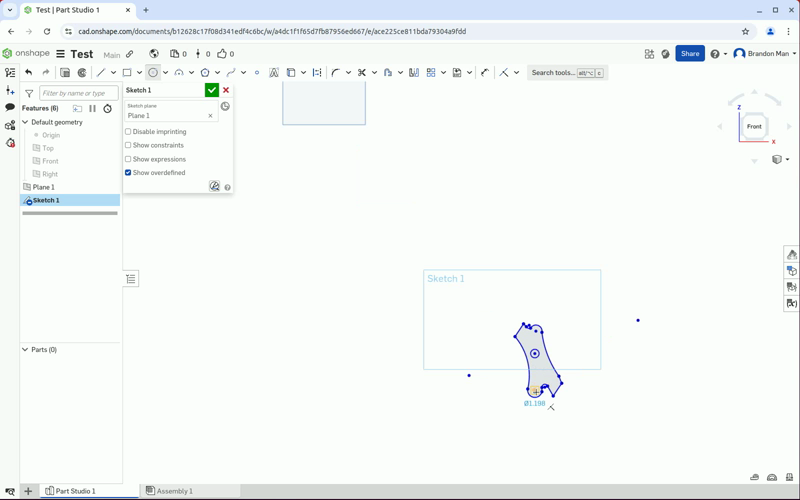
scroll(6)
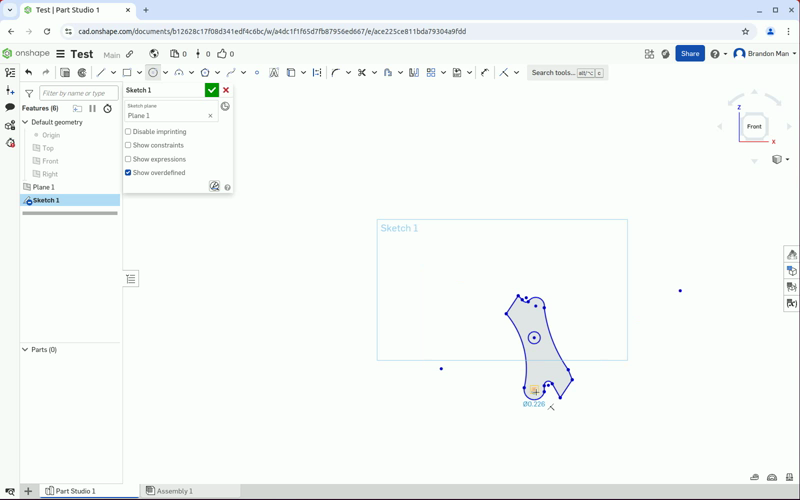
scroll(6)
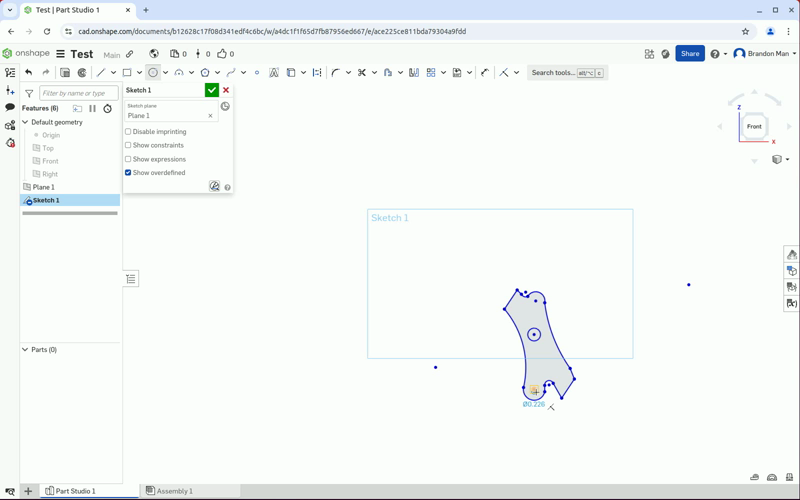
scroll(6)
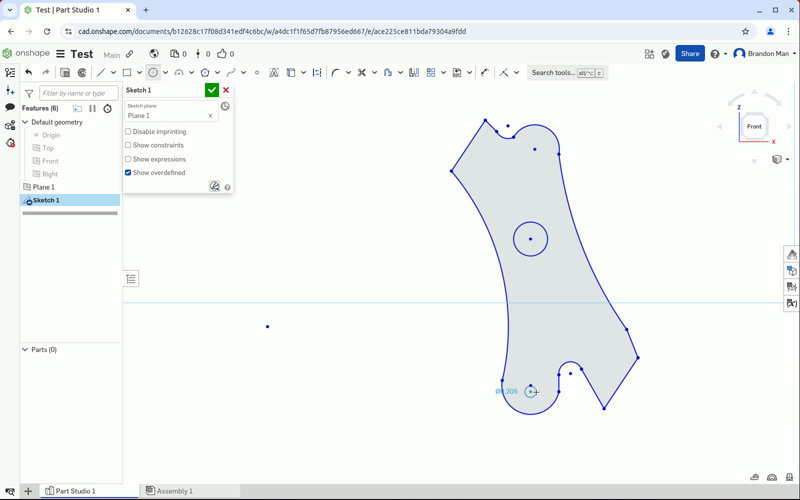
click(536, 391)
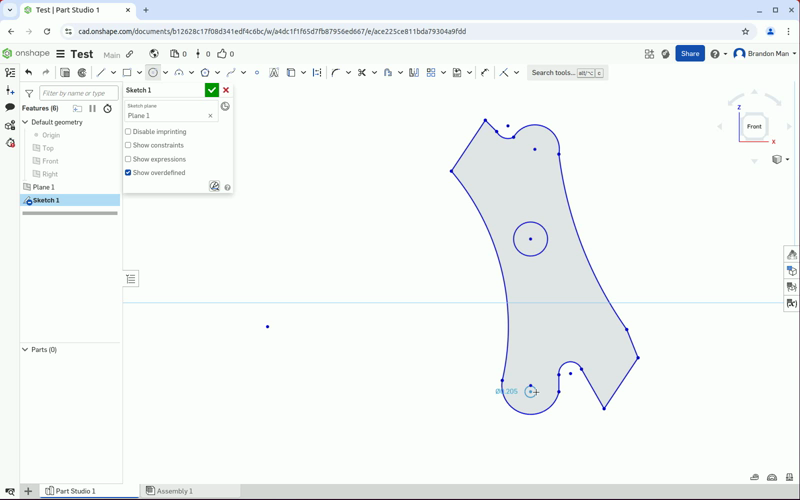
scroll(-6)
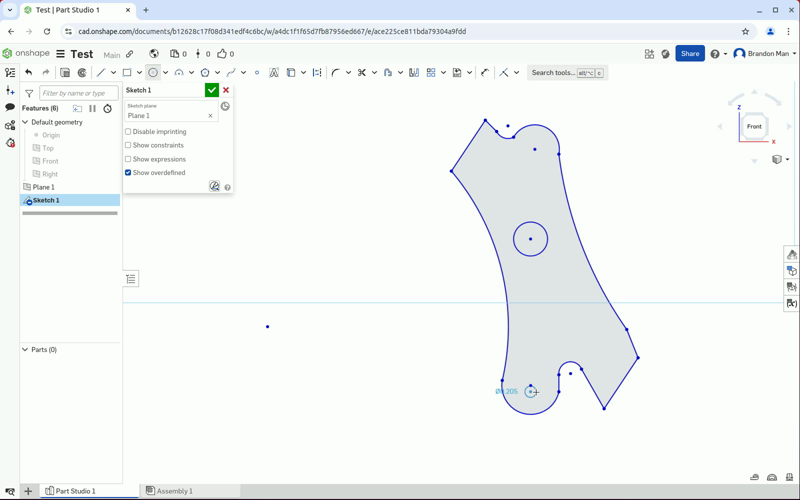
scroll(-6)
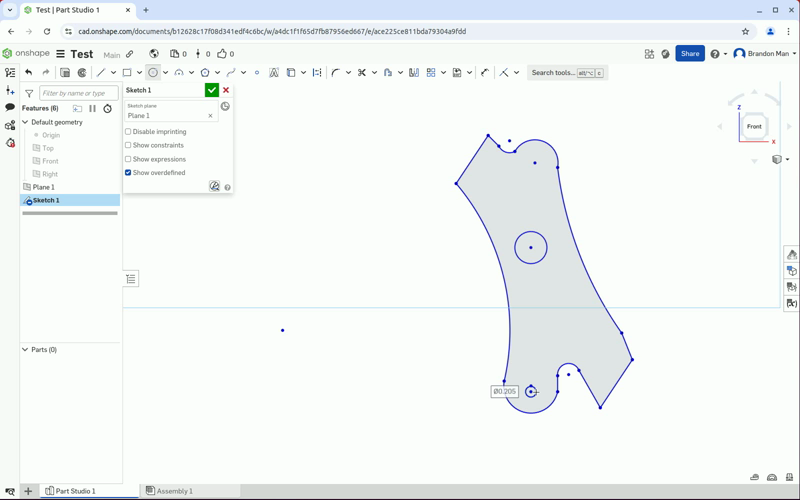
scroll(-6)
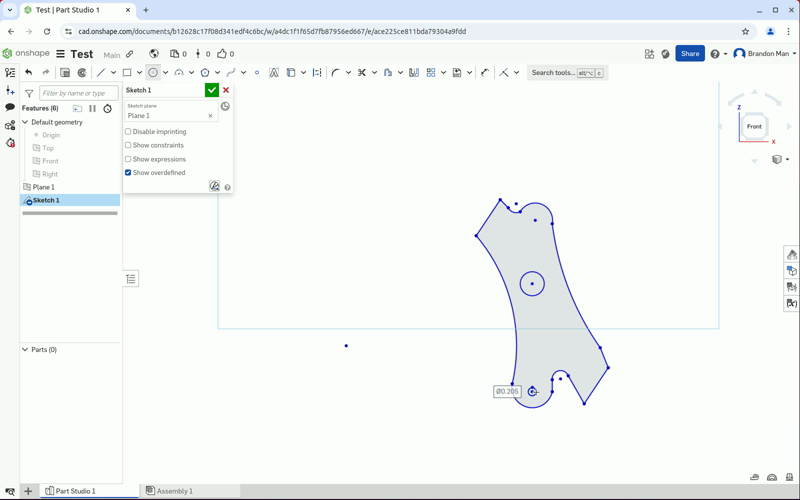
scroll(-6)
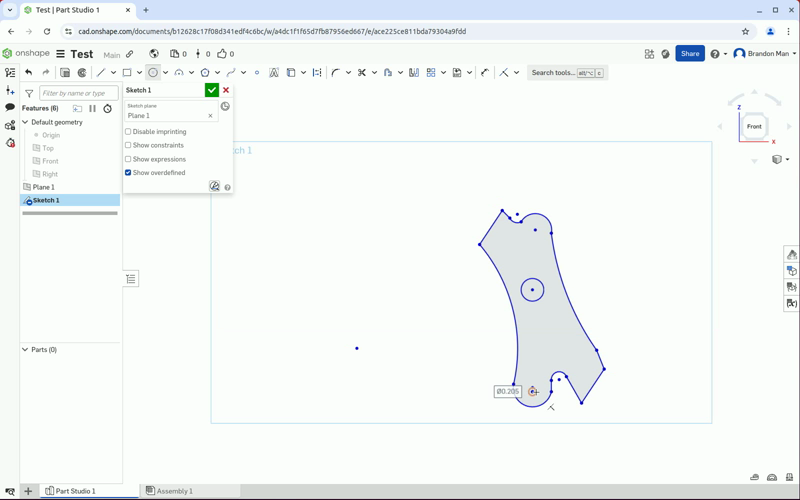
scroll(-6)
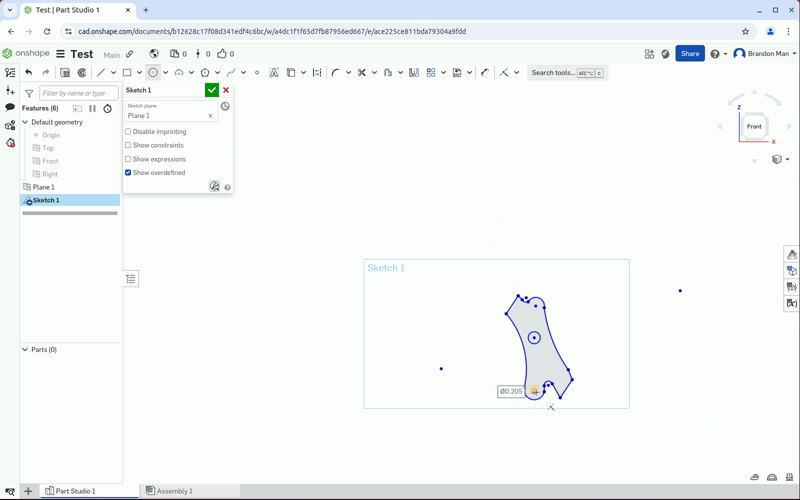
scroll(-6)
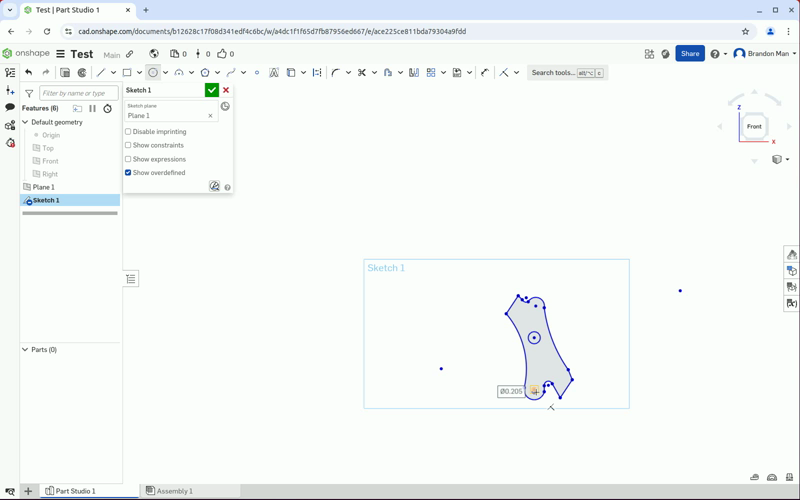
scroll(-6)
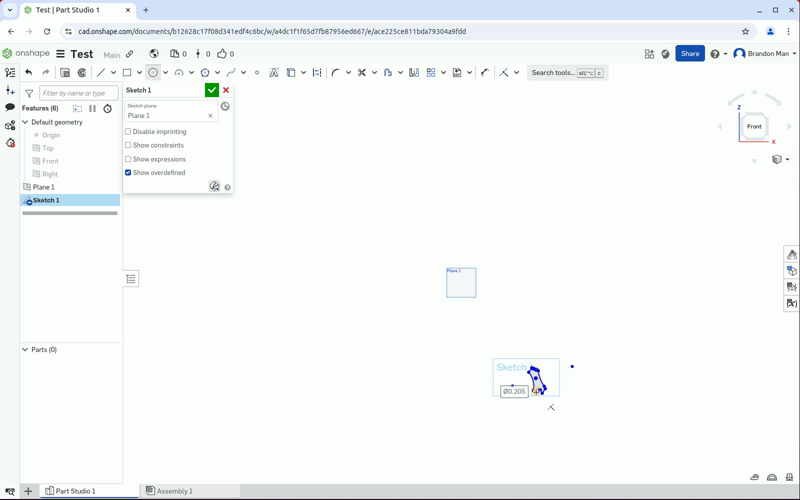
key(esc)
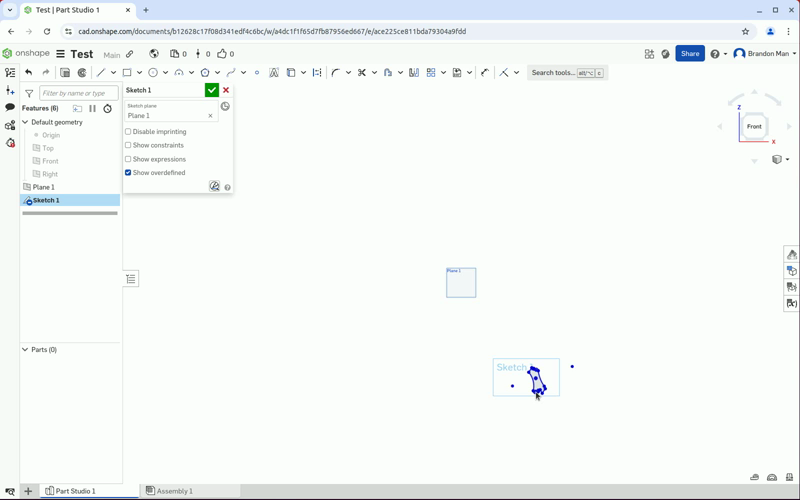
key(c)
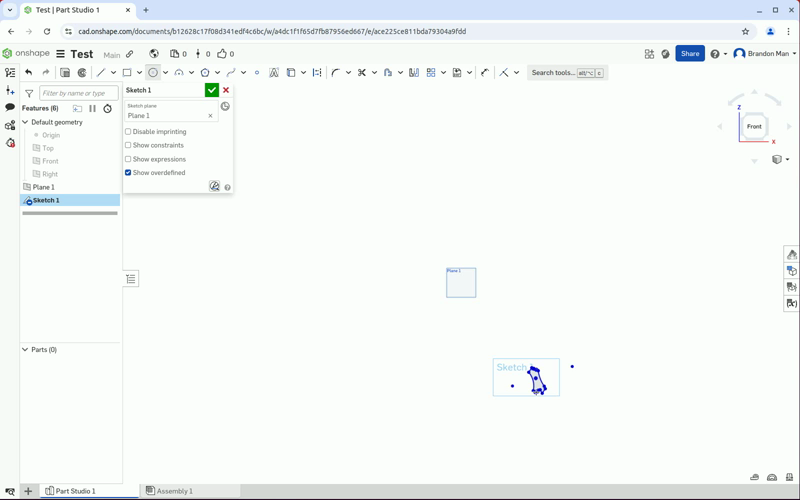
key_down(shift)
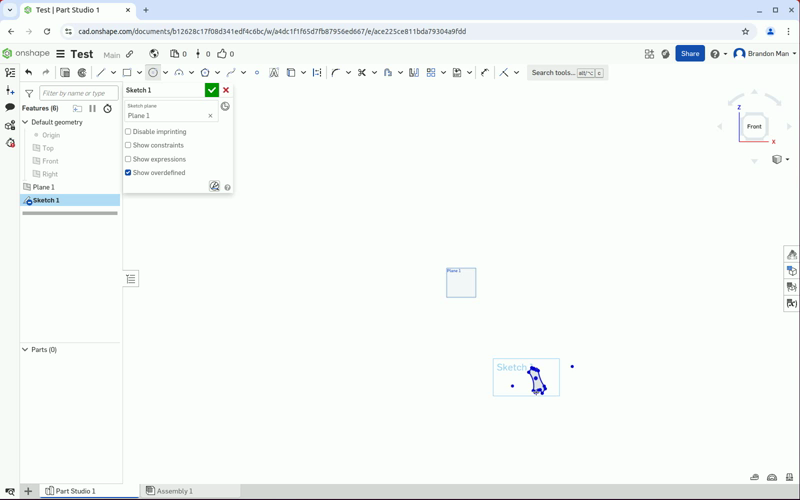
mouse_move(535, 381)
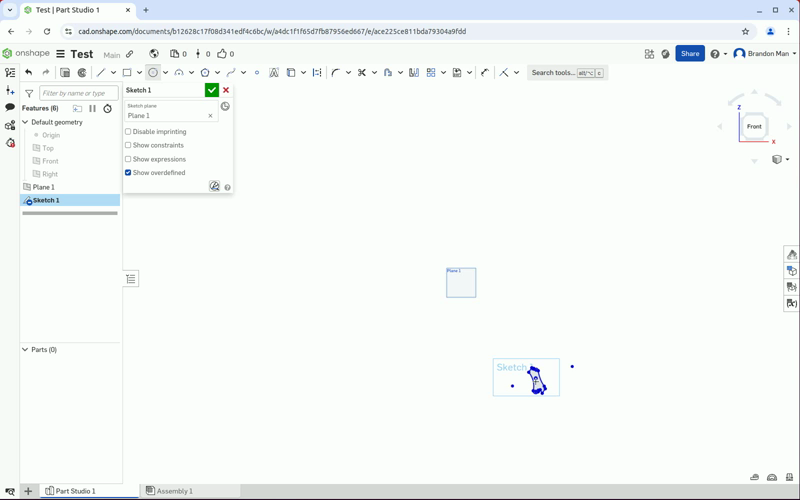
scroll(6)
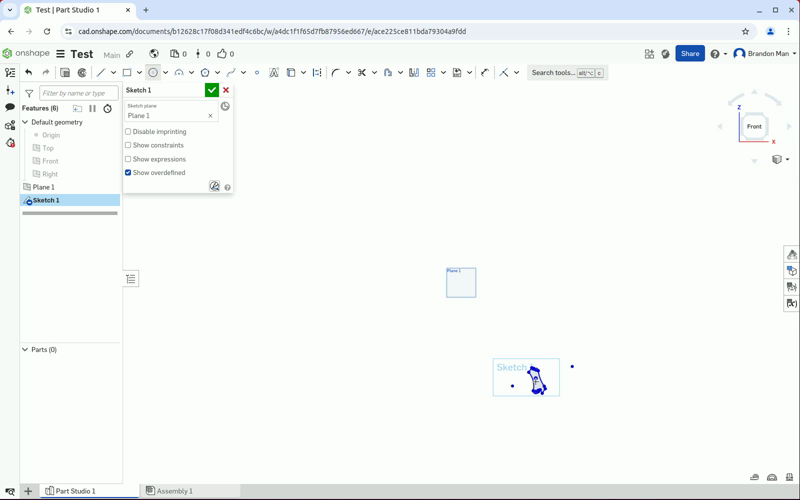
scroll(6)
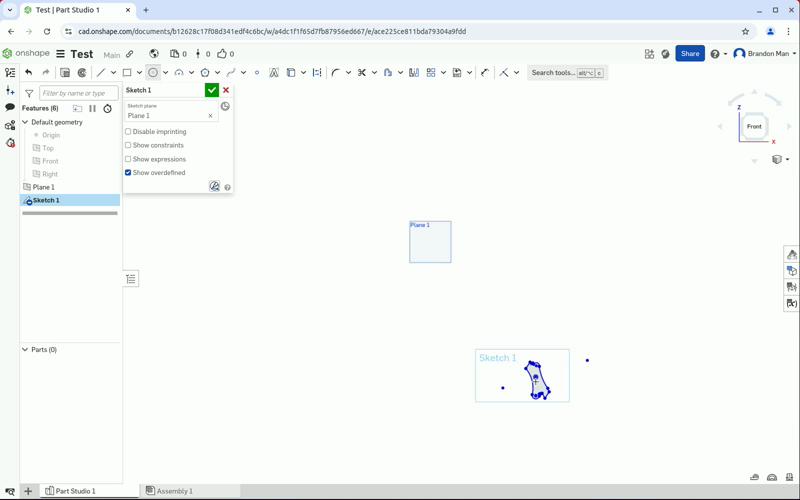
scroll(6)
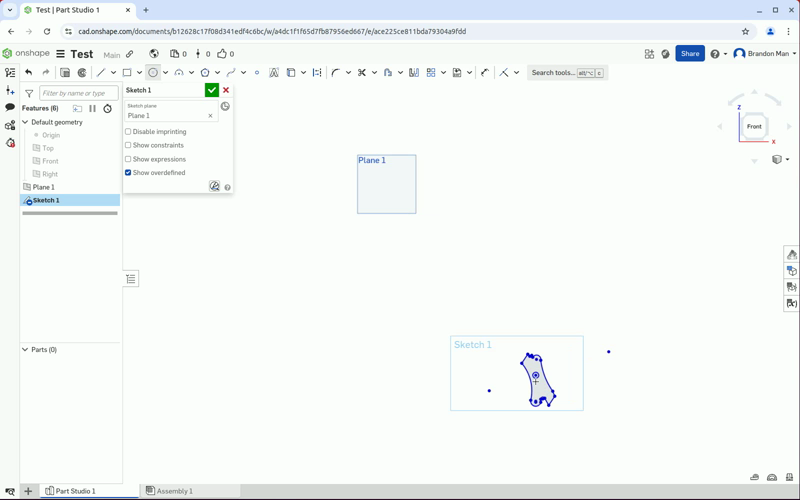
scroll(6)
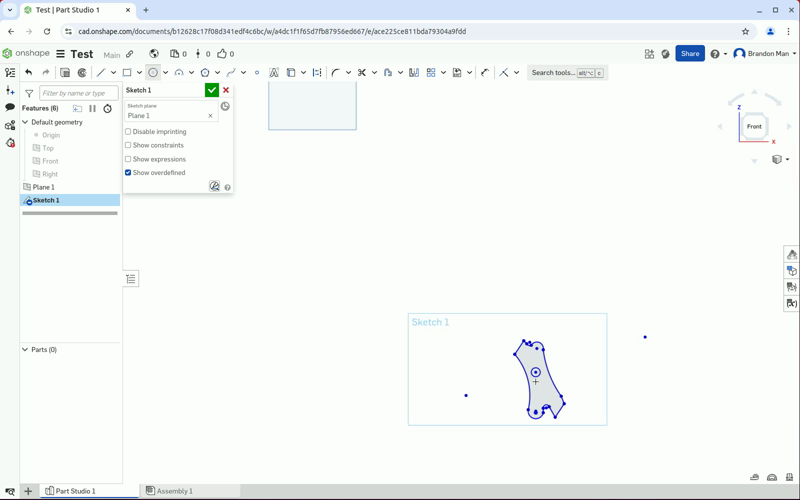
scroll(6)
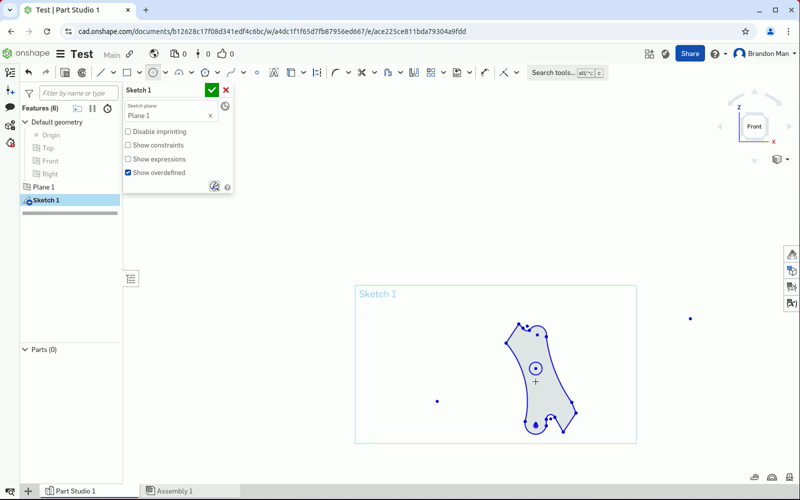
scroll(6)
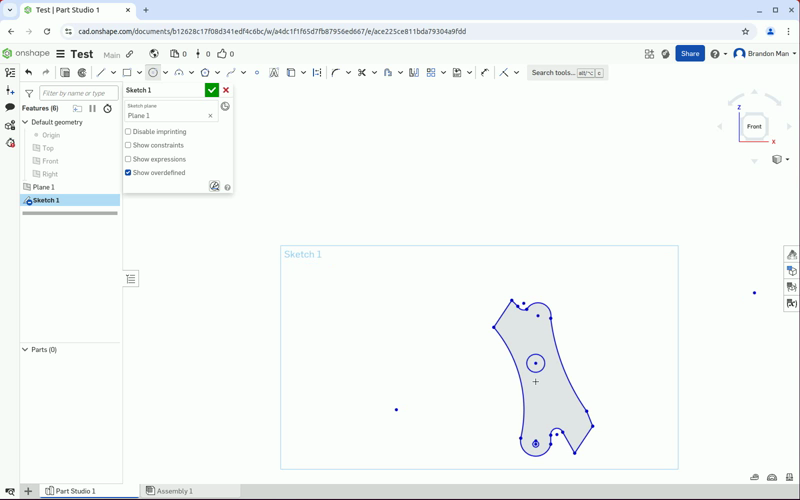
scroll(6)
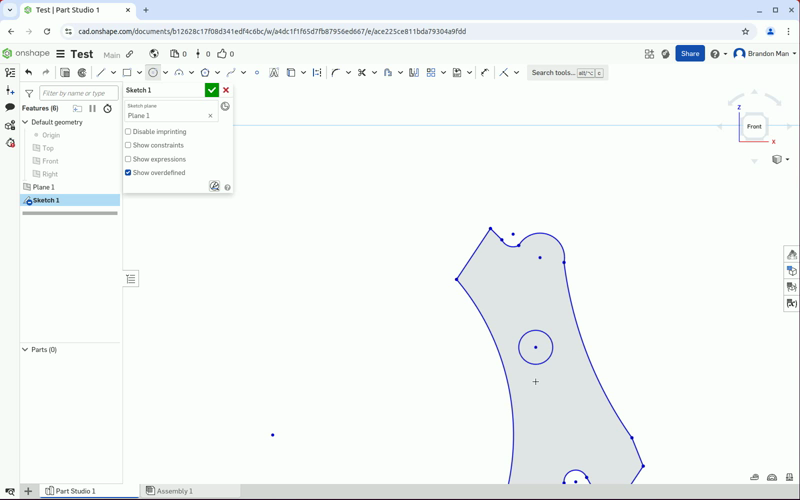
click(535, 381)
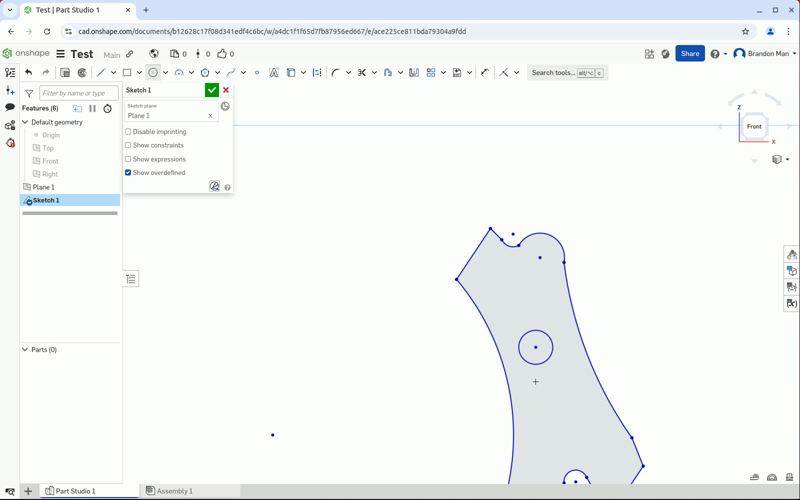
scroll(-6)
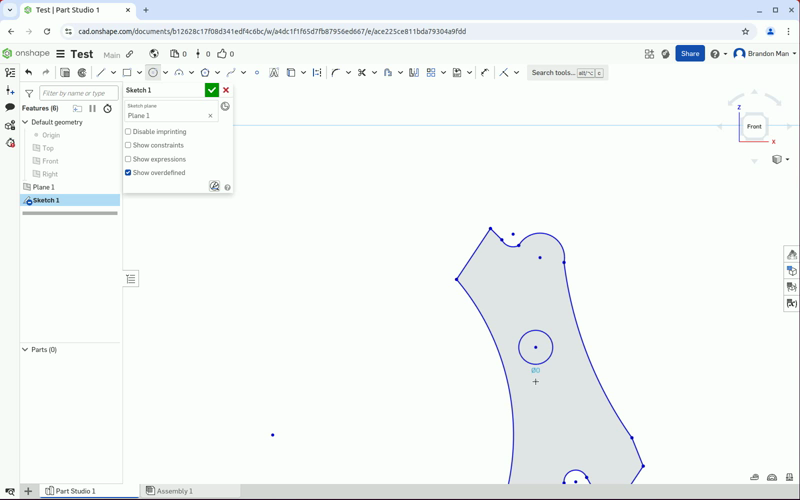
scroll(-6)
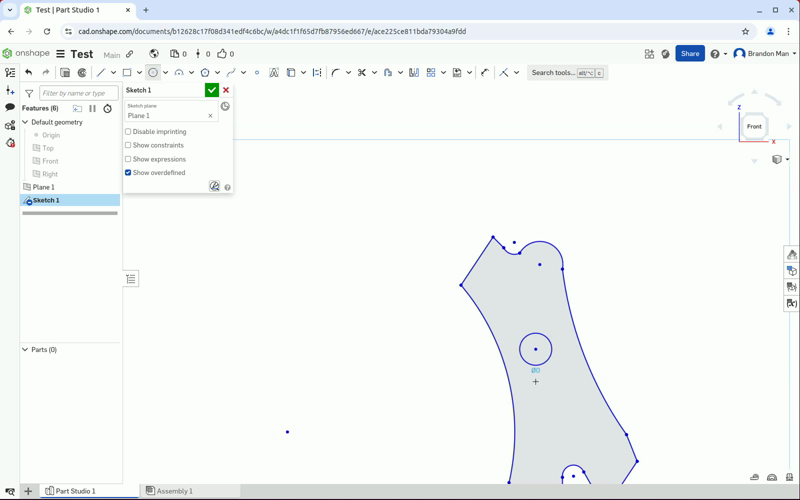
scroll(-6)
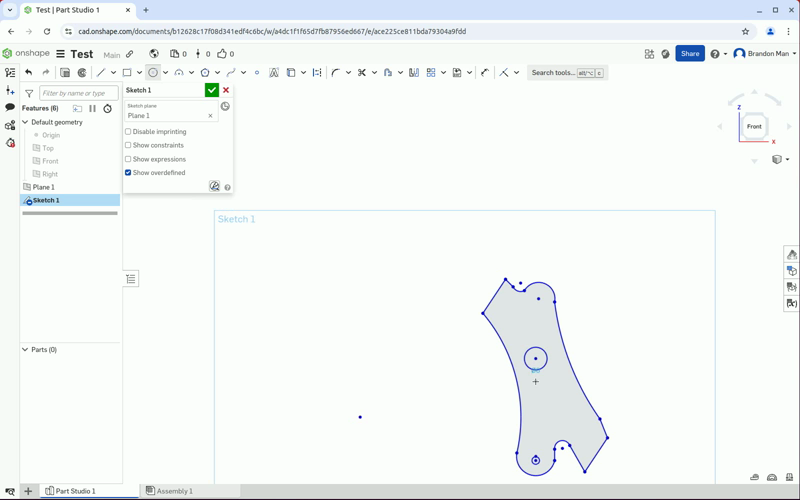
scroll(-6)
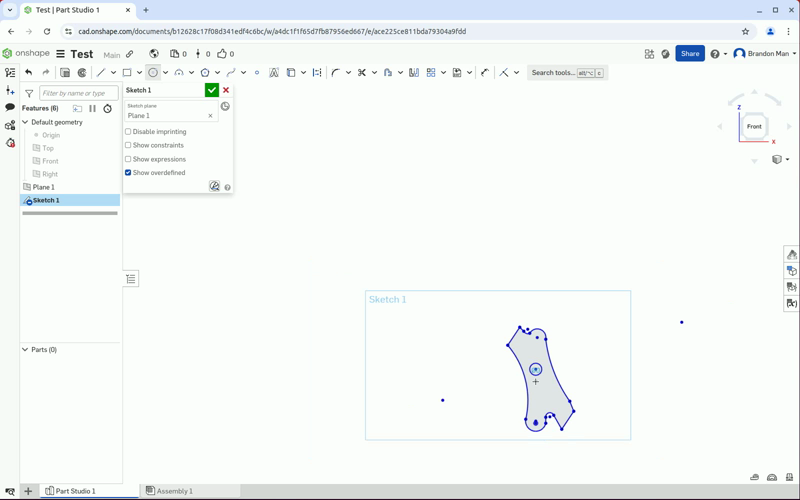
scroll(-6)
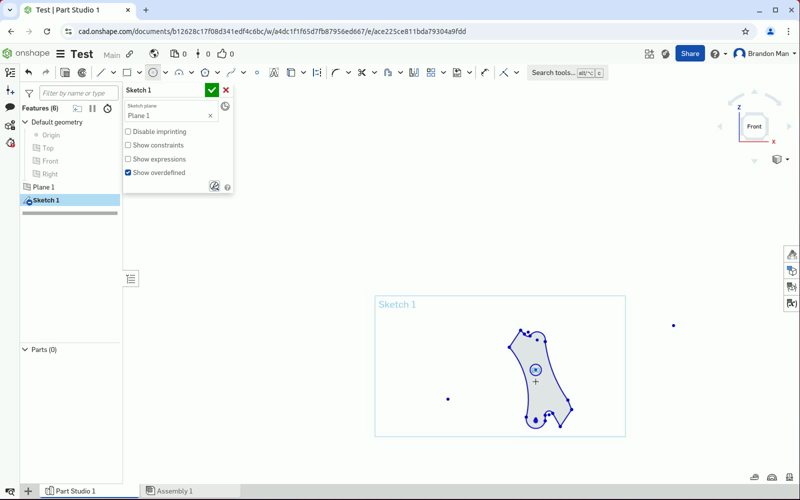
scroll(-6)
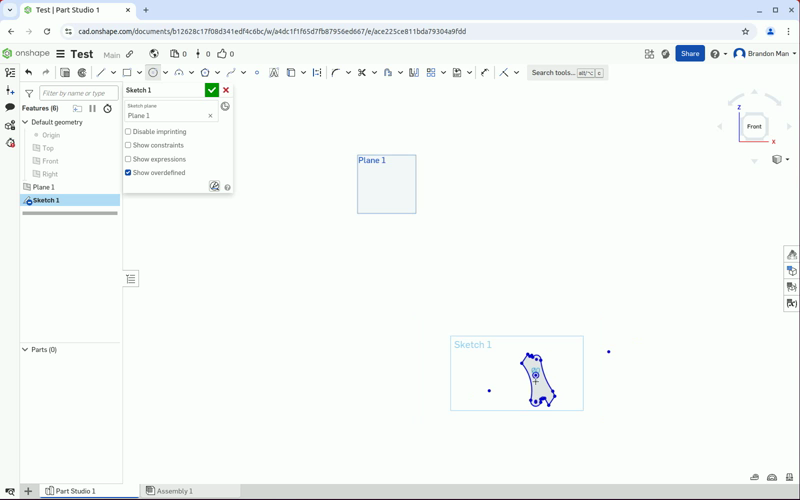
scroll(-6)
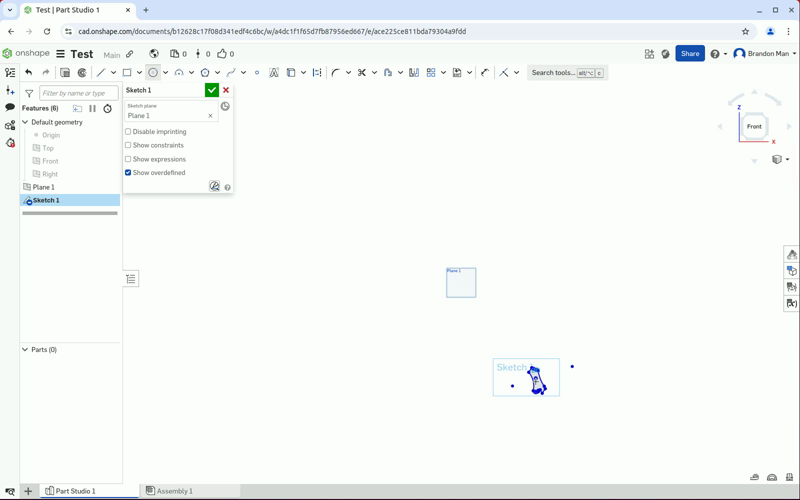
key_up(shift)
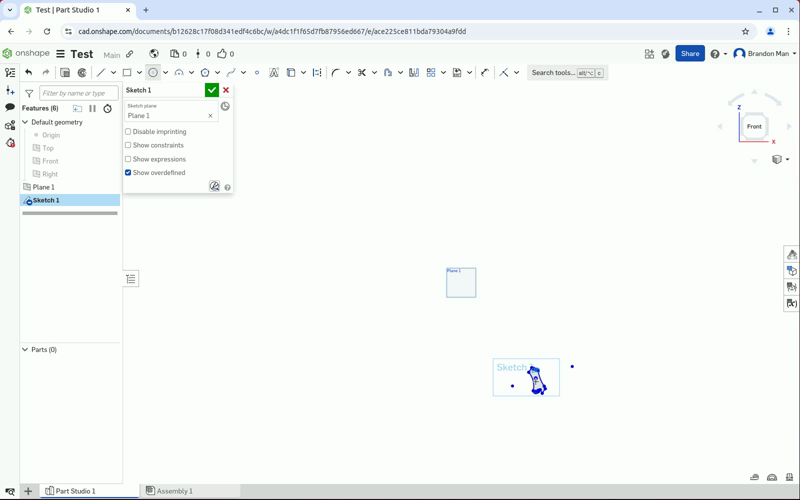
mouse_move(536, 381)
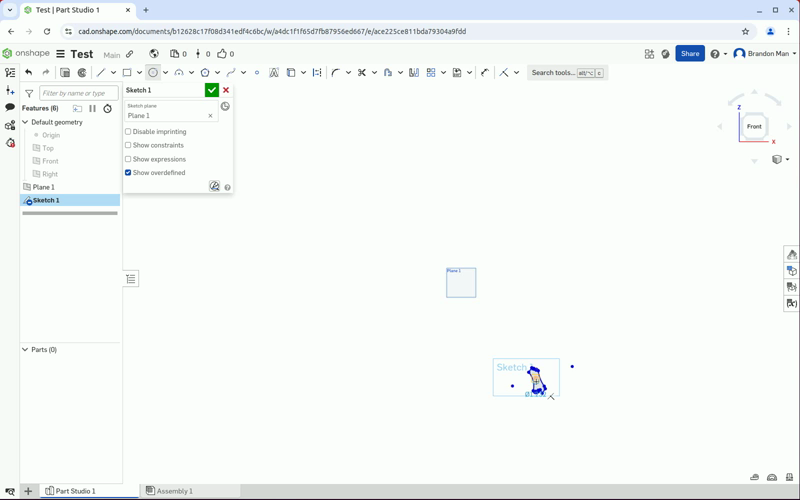
scroll(6)
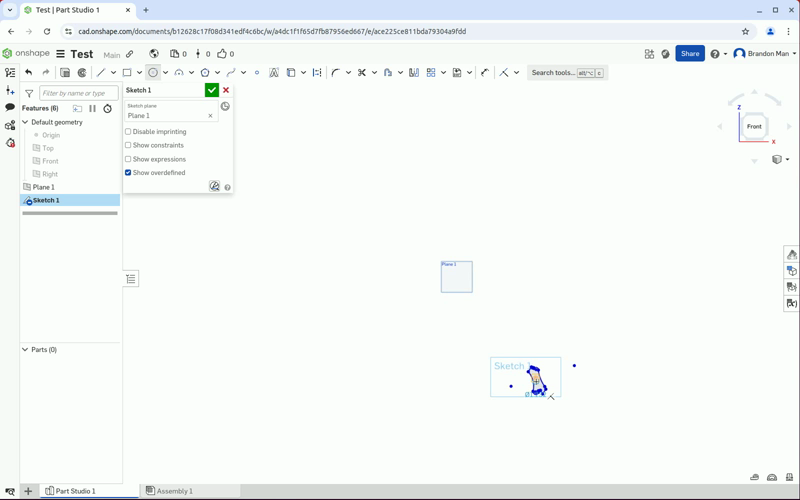
scroll(6)
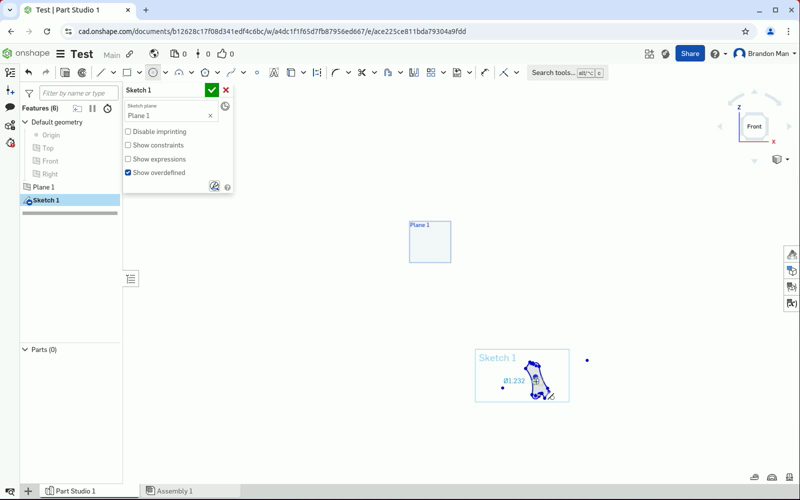
scroll(6)
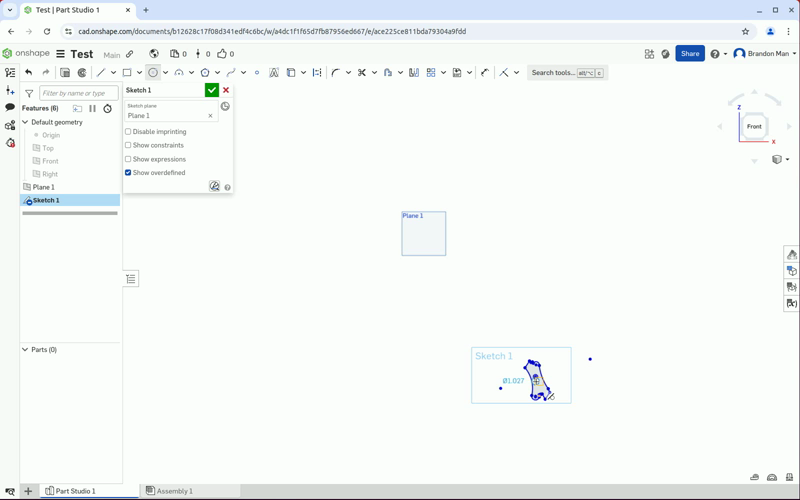
scroll(6)
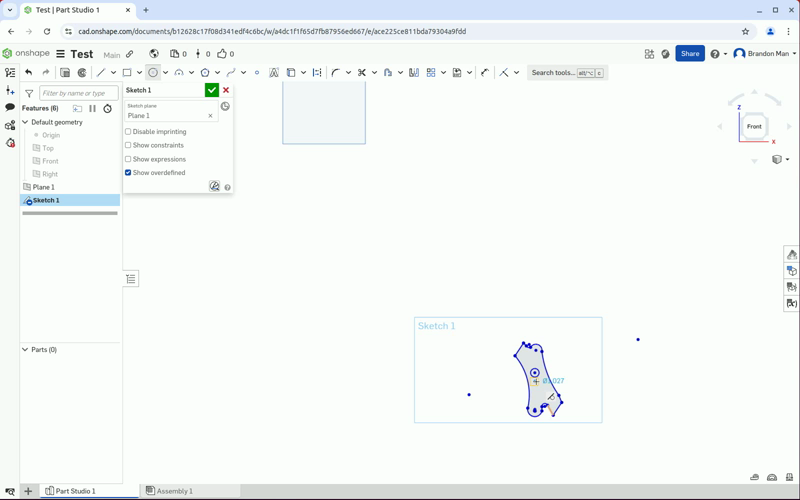
scroll(6)
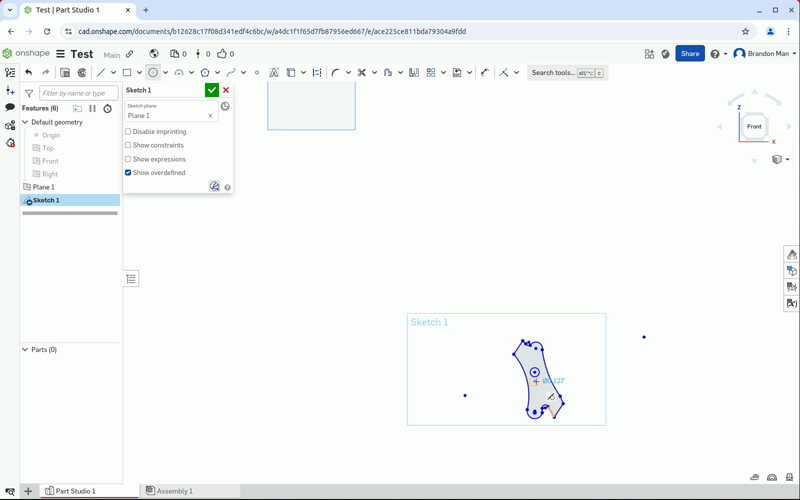
scroll(6)
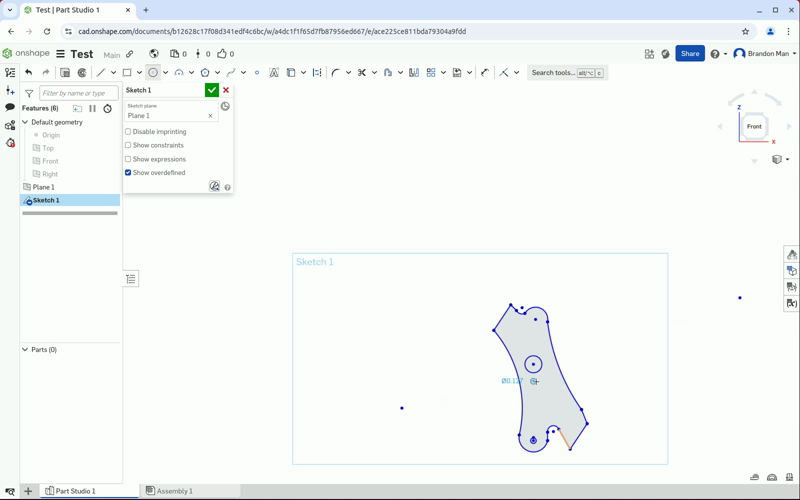
scroll(6)
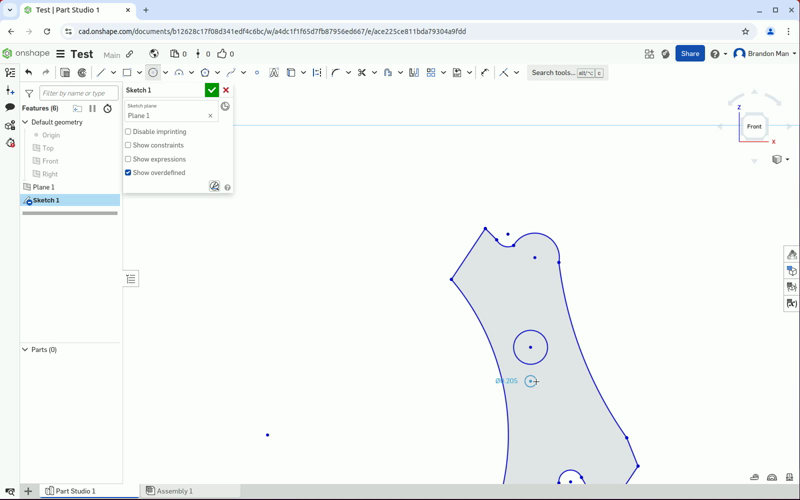
click(536, 381)
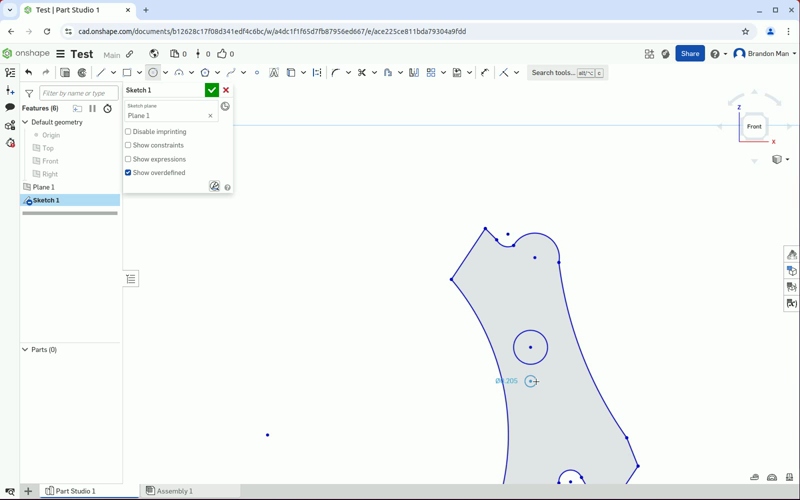
scroll(-6)
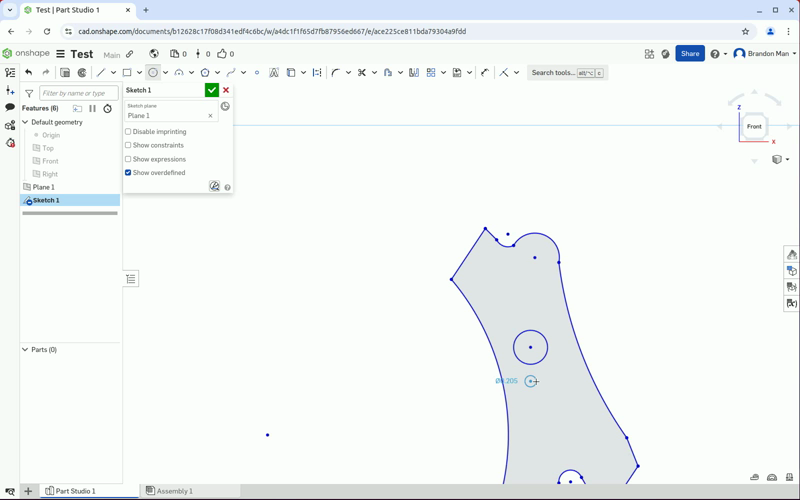
scroll(-6)
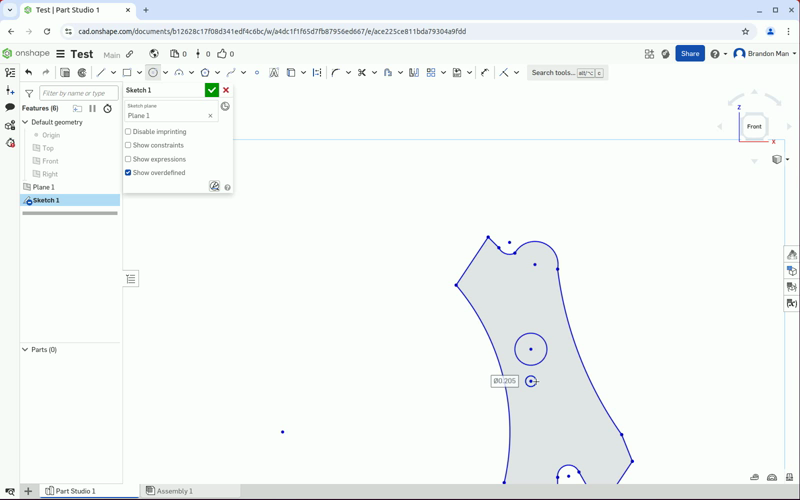
scroll(-6)
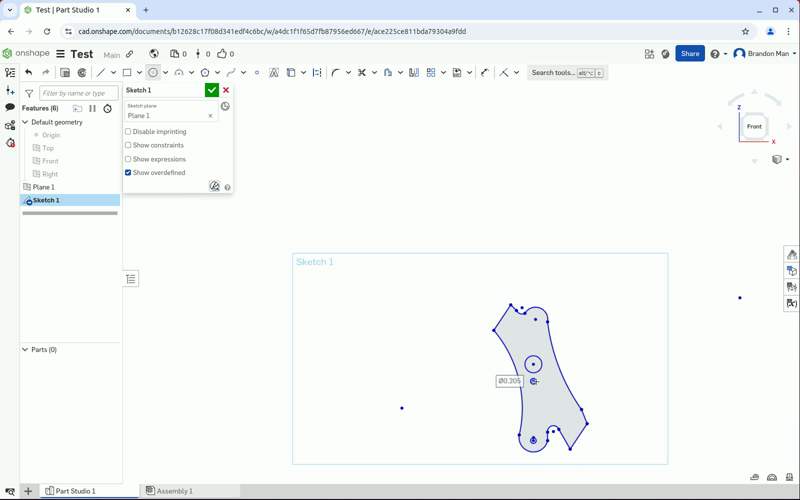
scroll(-6)
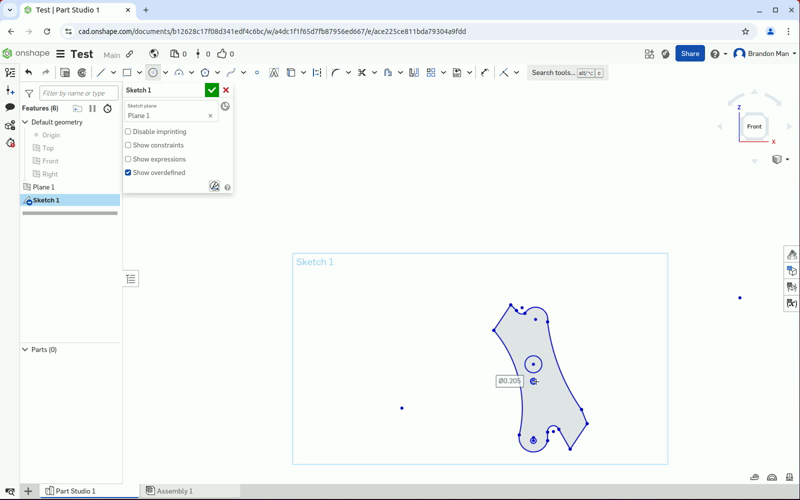
scroll(-6)
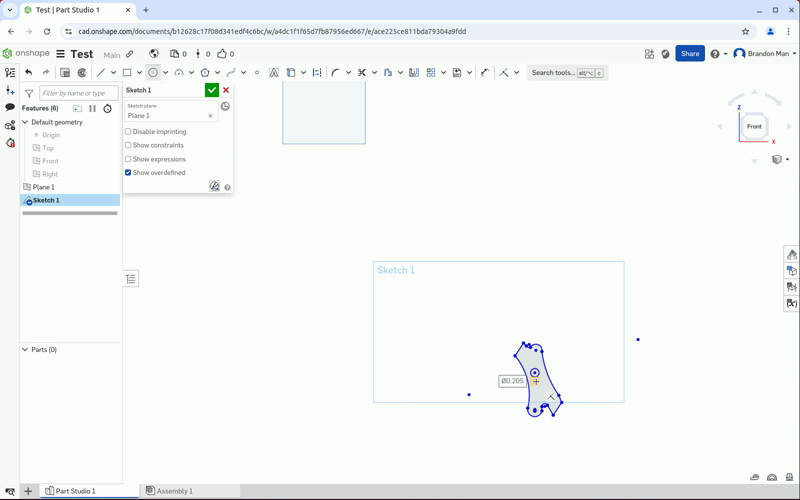
scroll(-6)
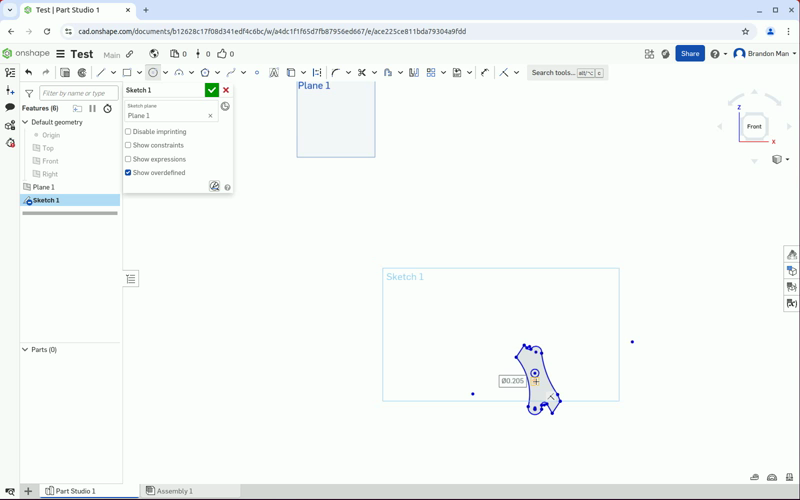
scroll(-6)
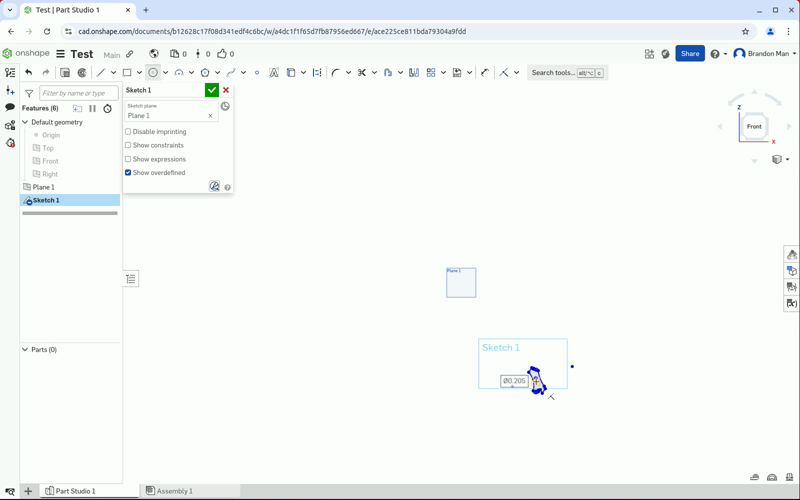
key(esc)
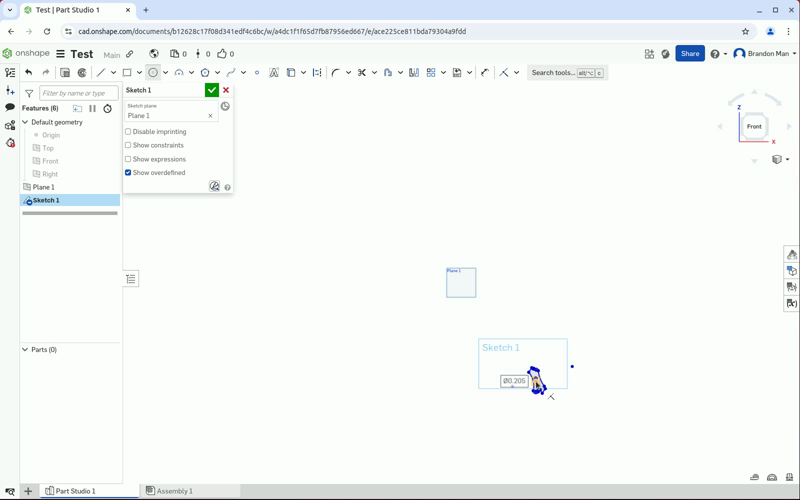
key(c)
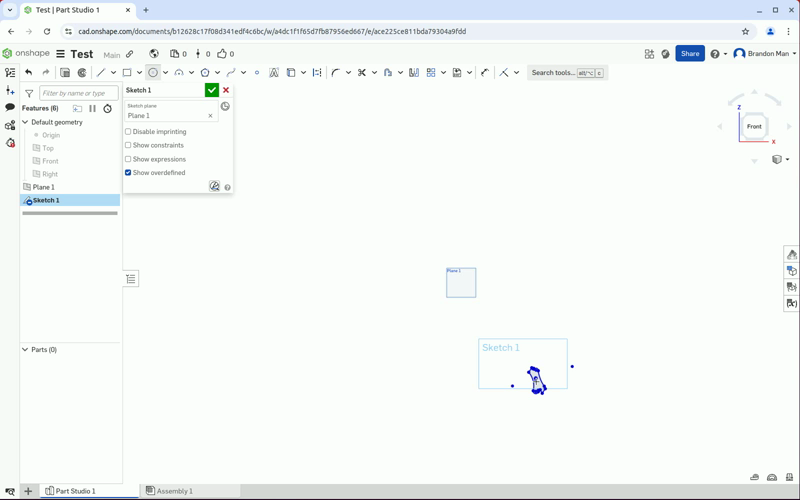
key_down(shift)
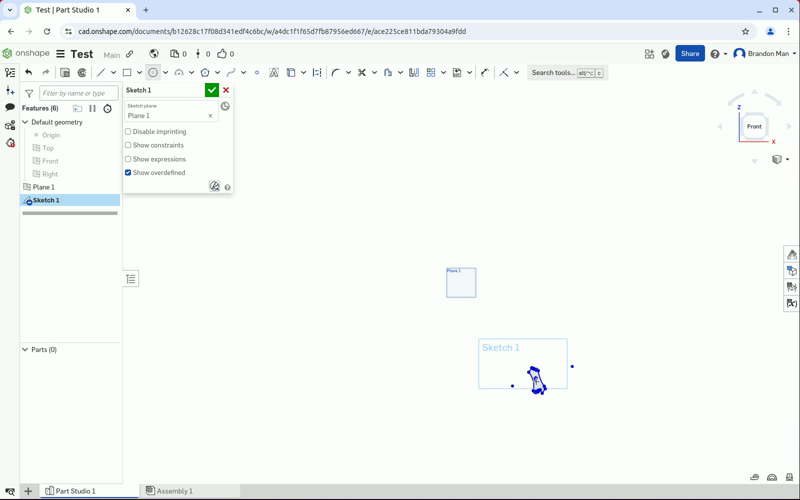
mouse_move(535, 370)
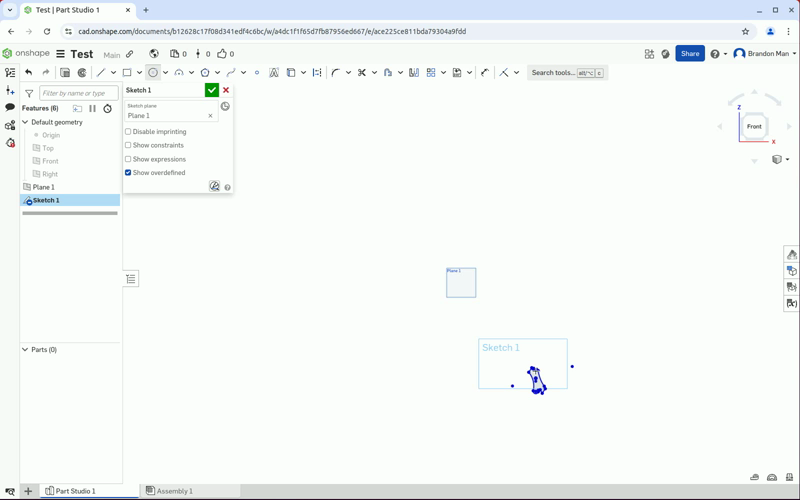
scroll(6)
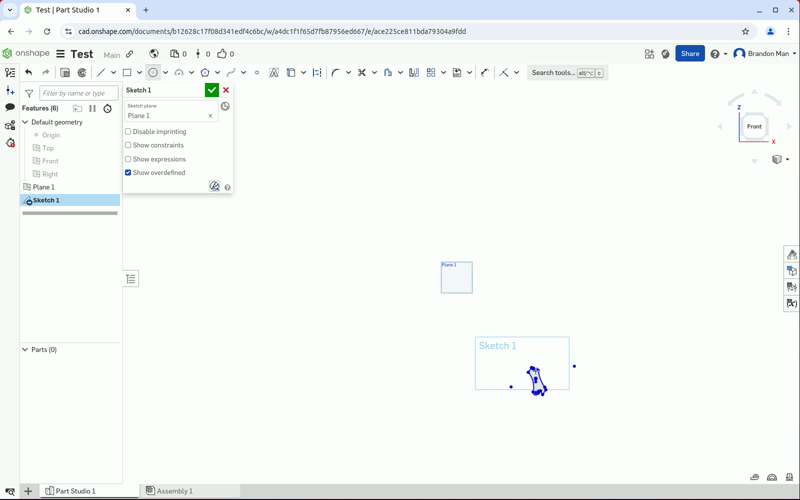
scroll(6)
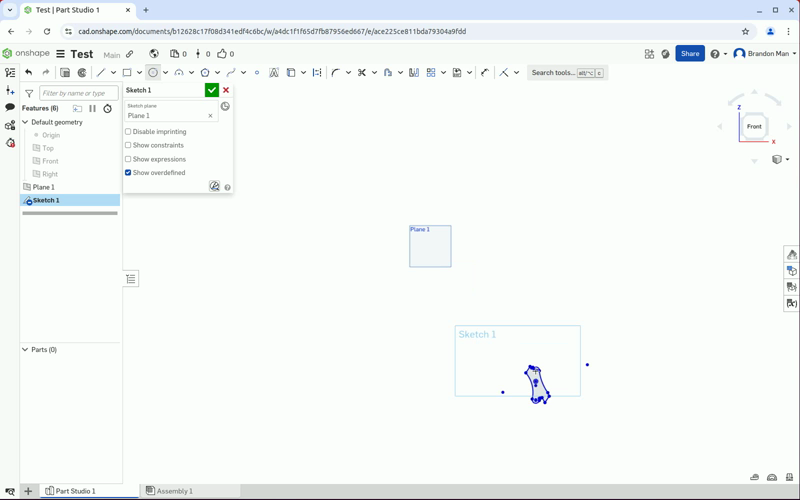
scroll(6)
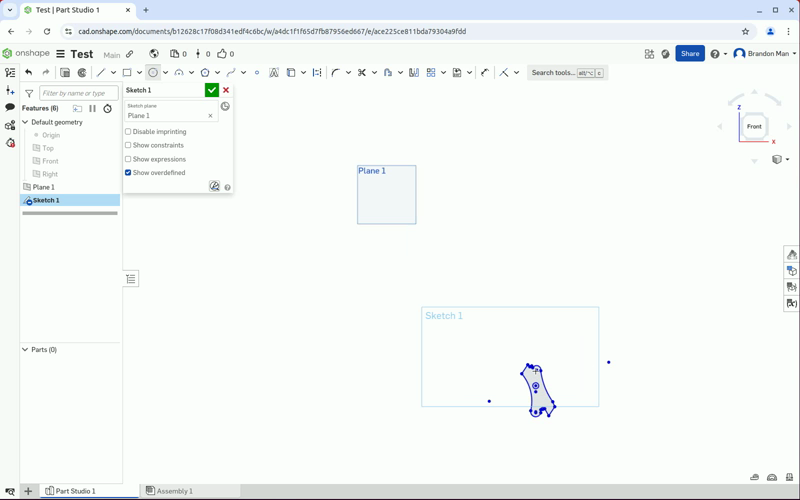
scroll(6)
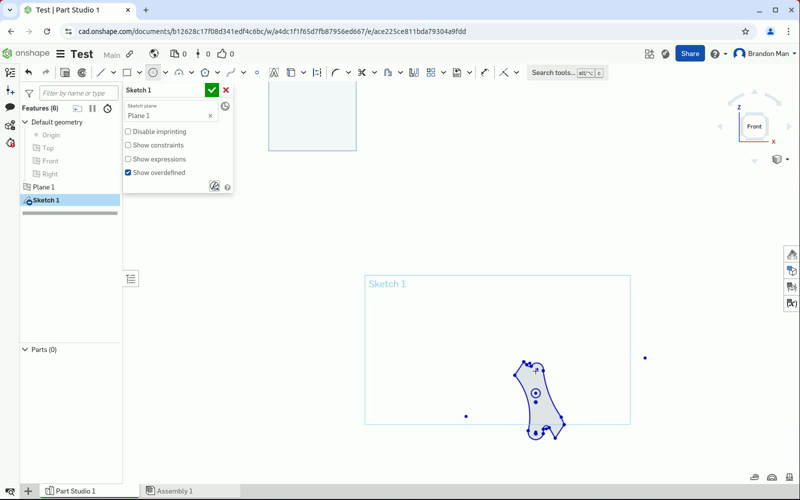
scroll(6)
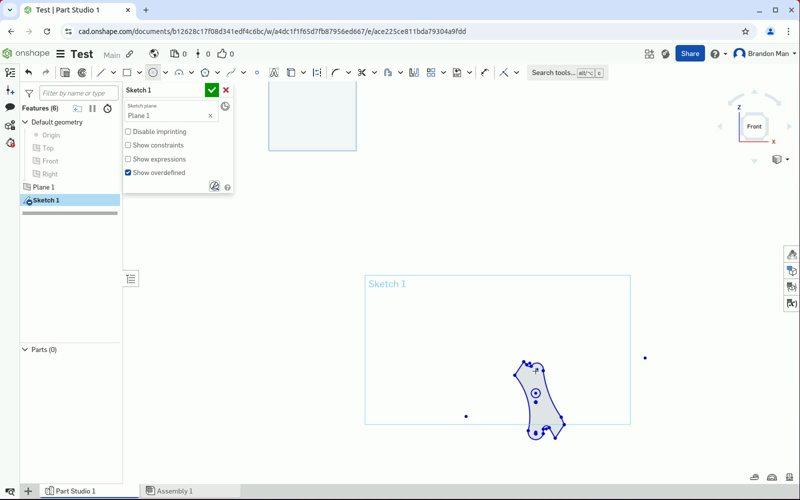
scroll(6)
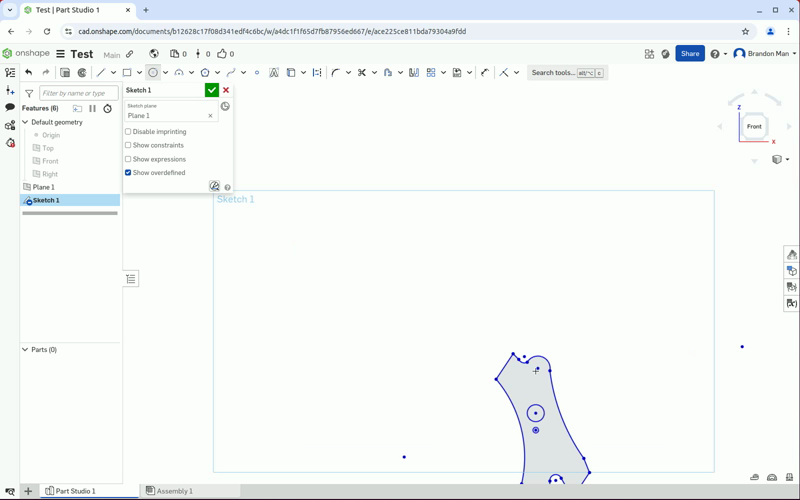
scroll(6)
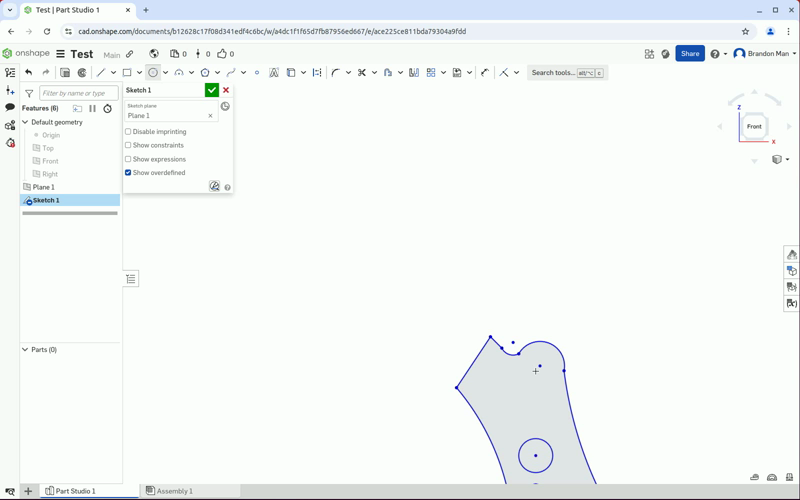
click(535, 370)
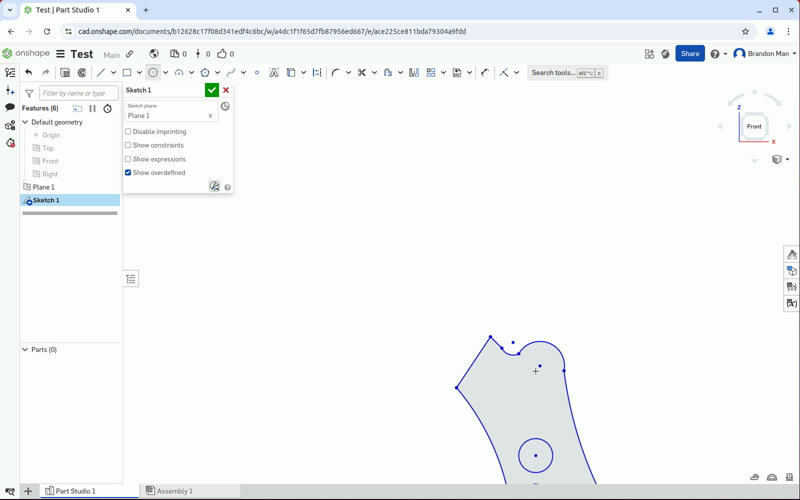
scroll(-6)
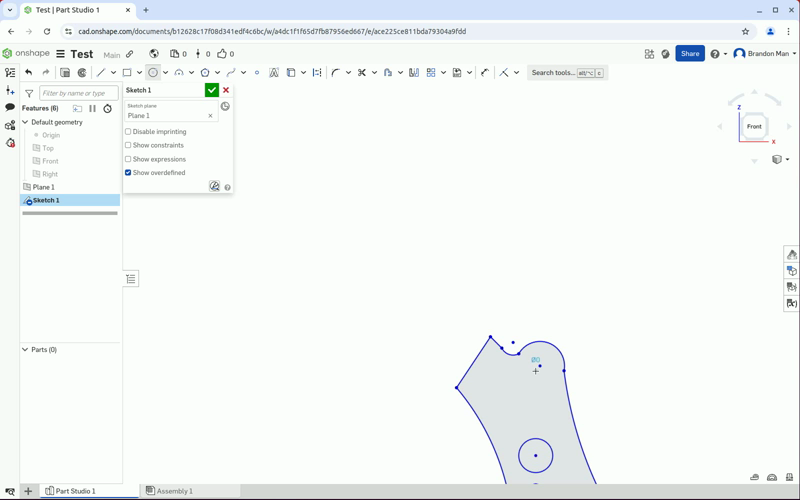
scroll(-6)
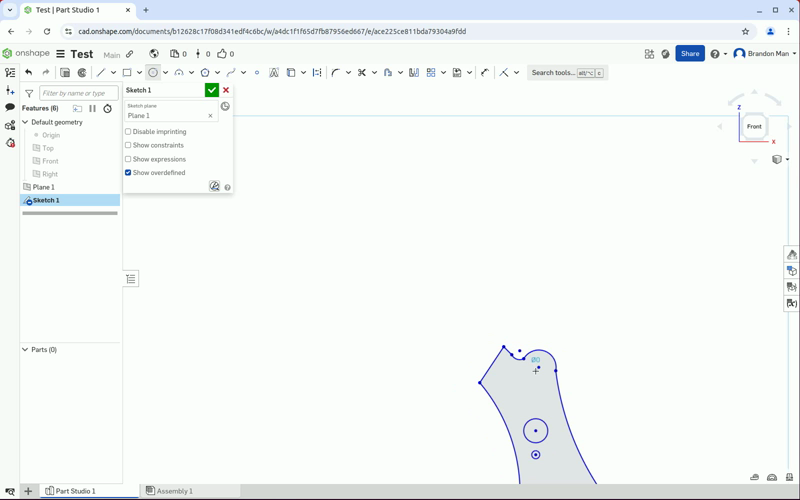
scroll(-6)
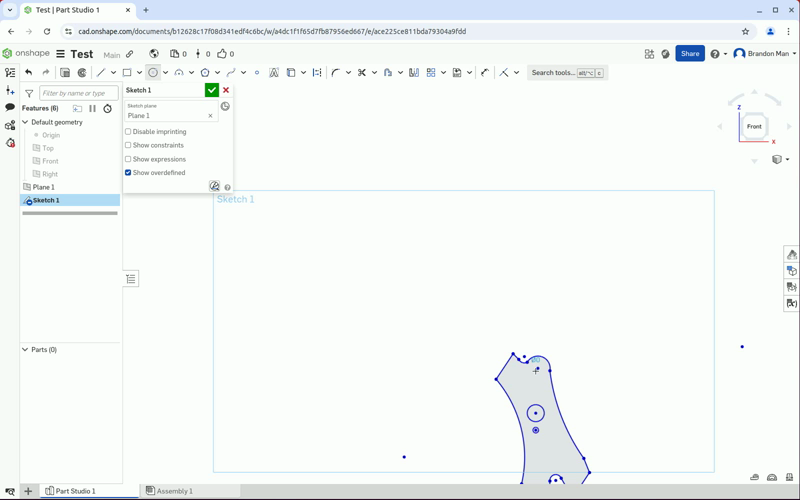
scroll(-6)
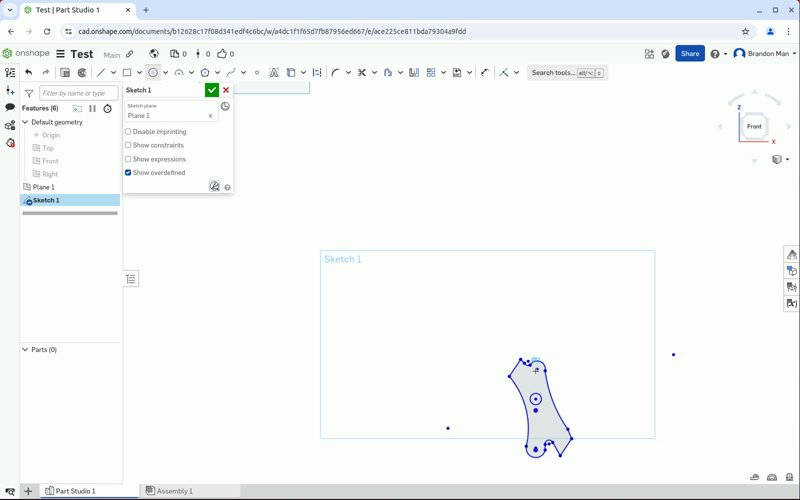
scroll(-6)
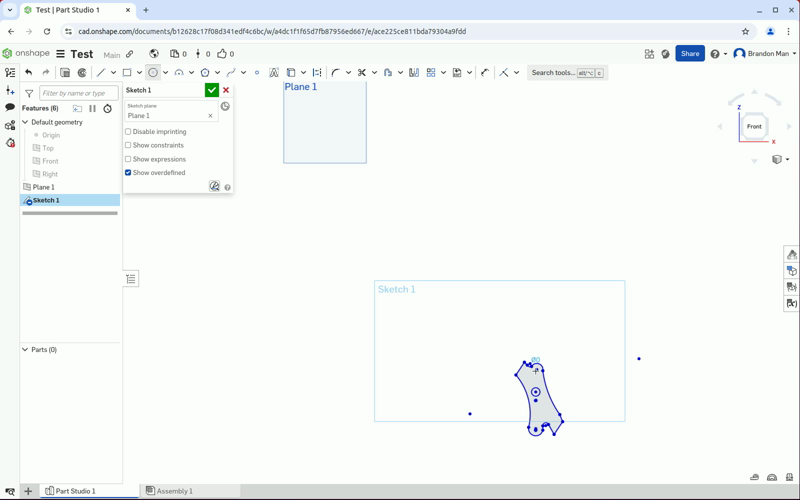
scroll(-6)
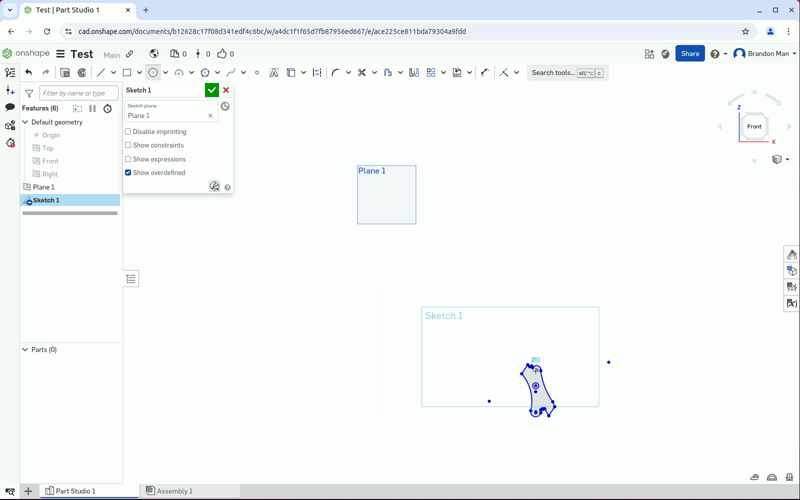
scroll(-6)
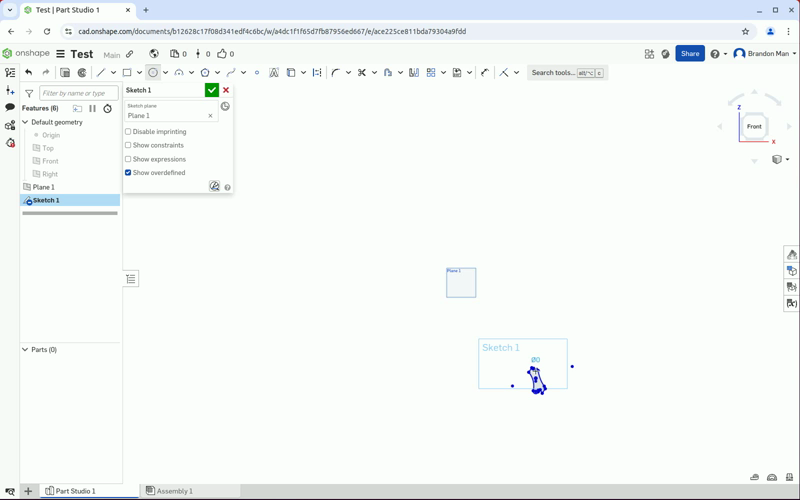
key_up(shift)
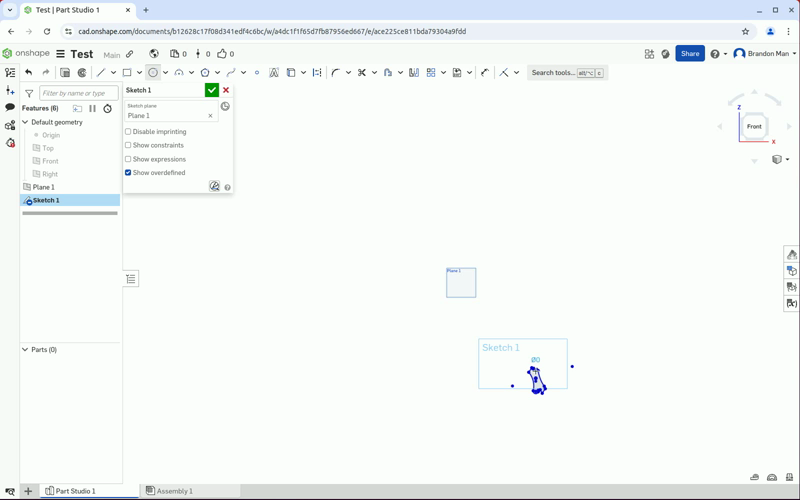
mouse_move(536, 370)
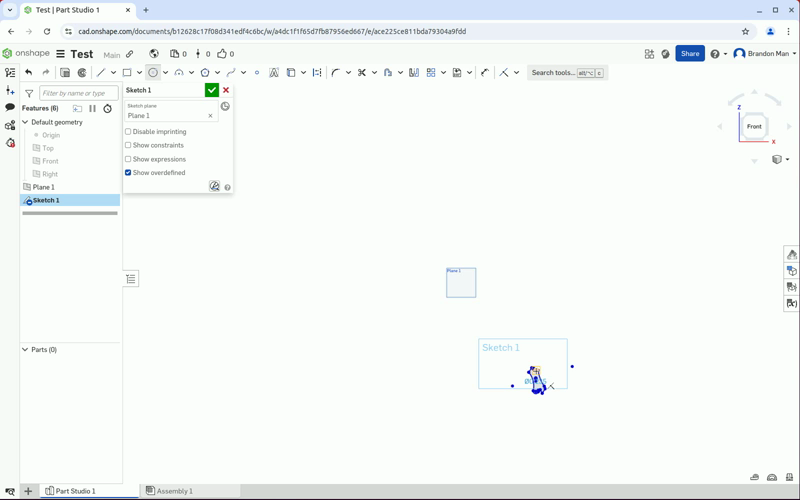
scroll(6)
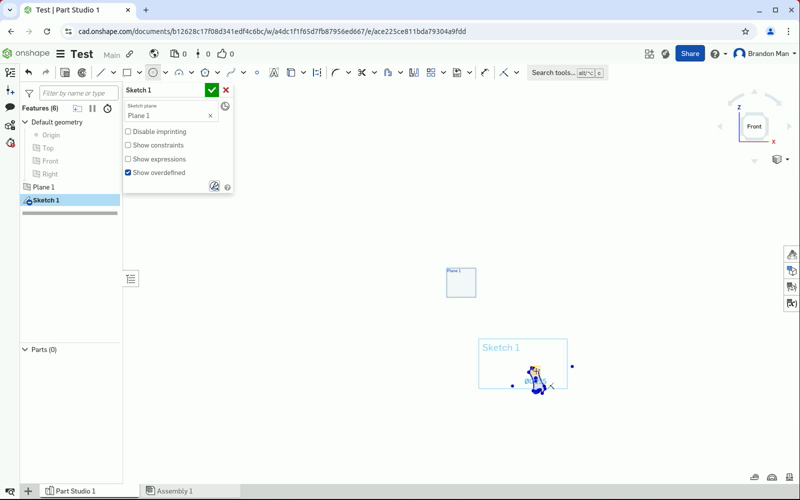
scroll(6)
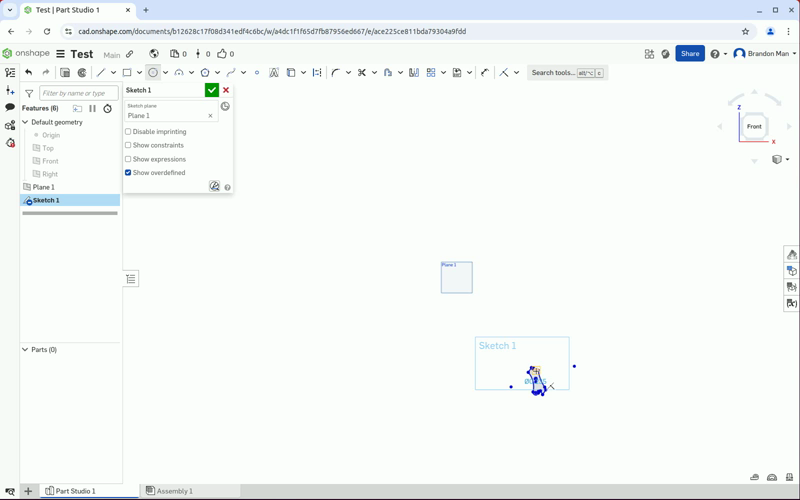
scroll(6)
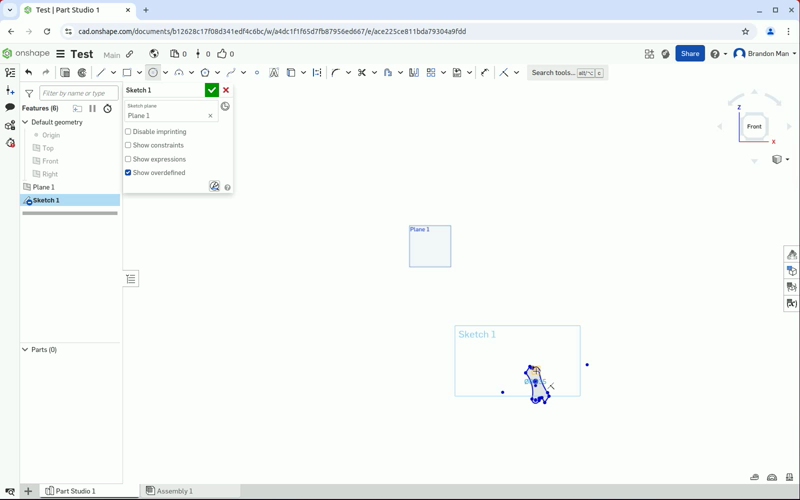
scroll(6)
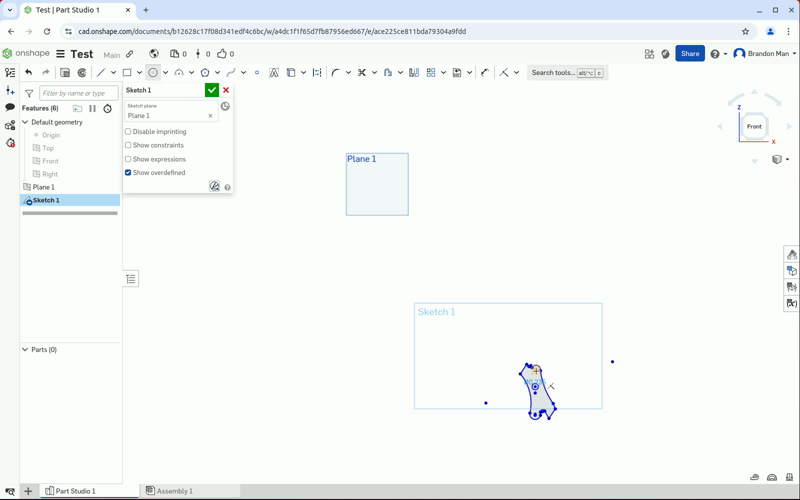
scroll(6)
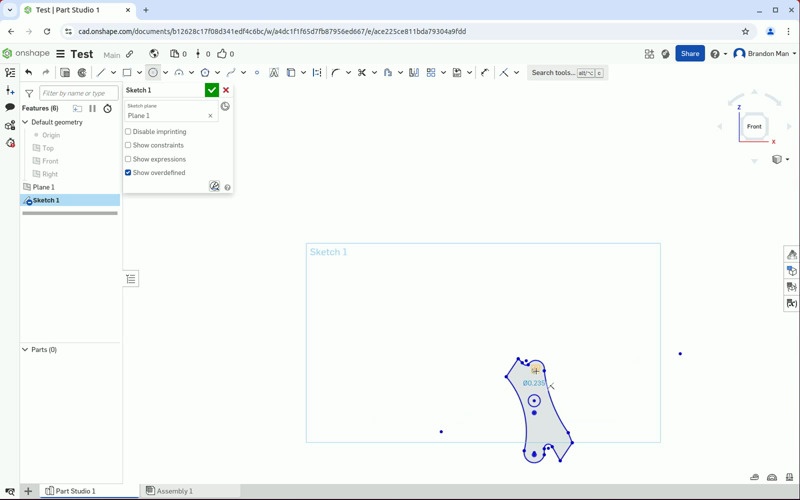
scroll(6)
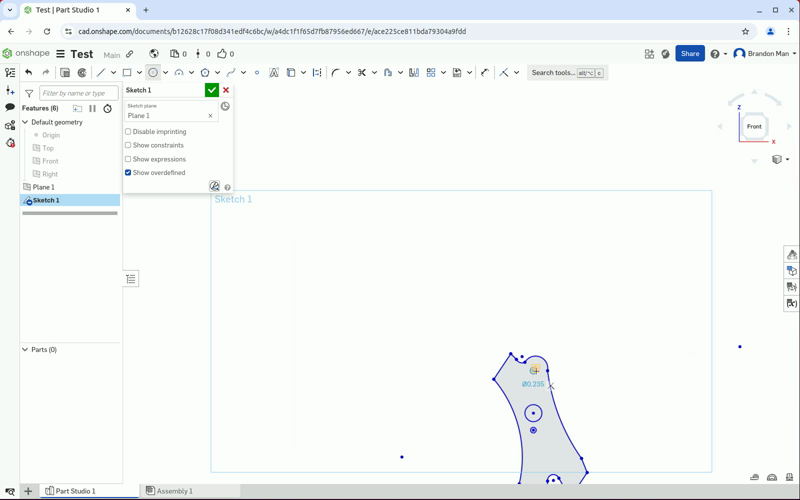
scroll(6)
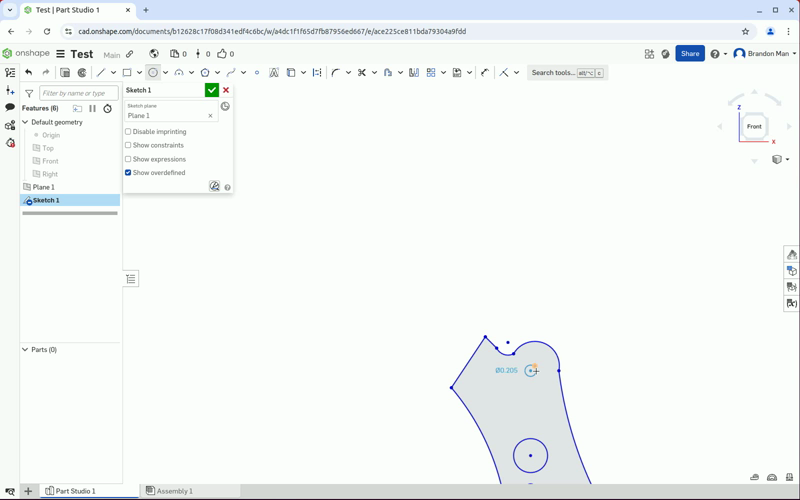
click(536, 370)
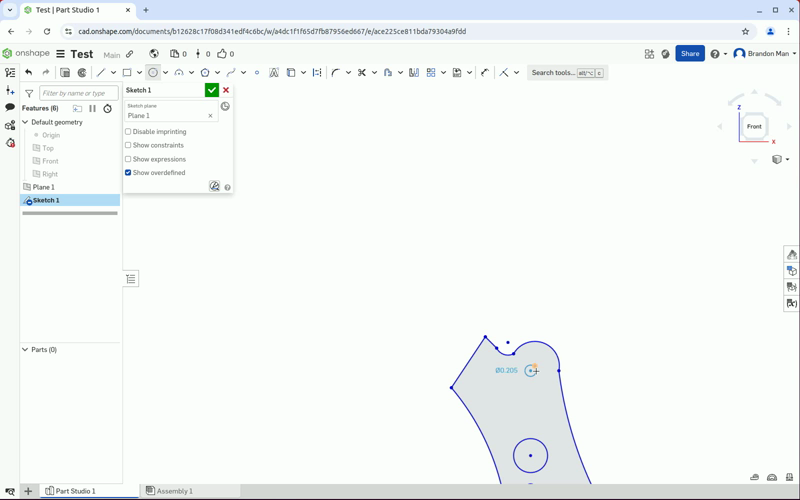
scroll(-6)
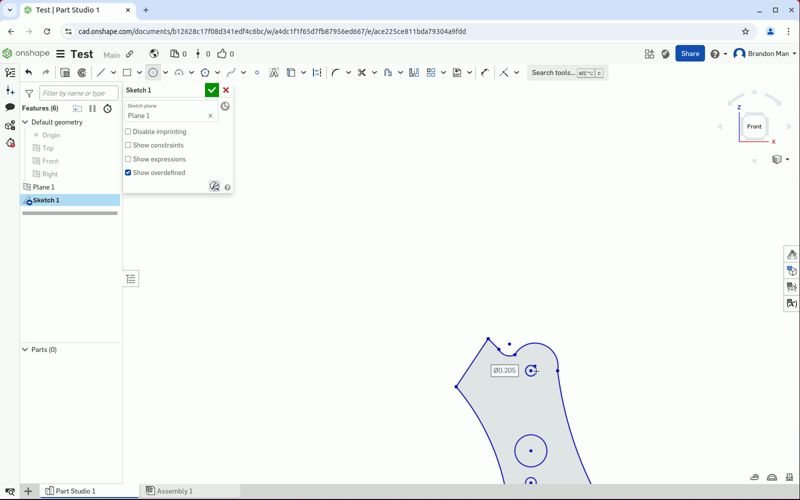
scroll(-6)
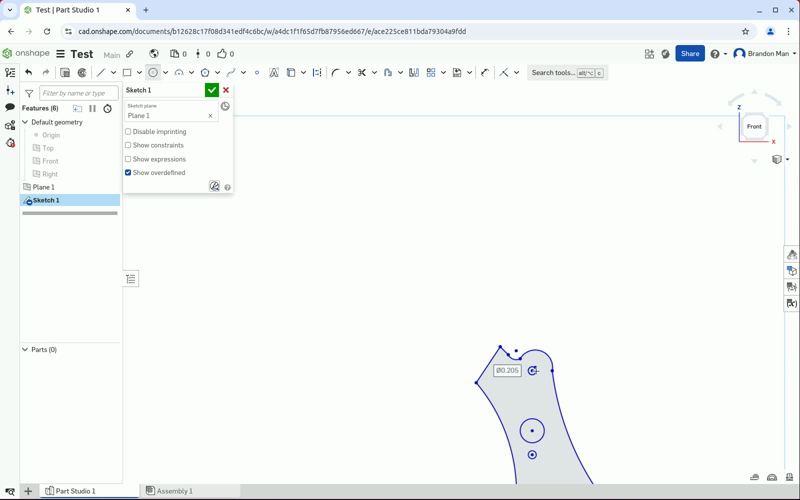
scroll(-6)
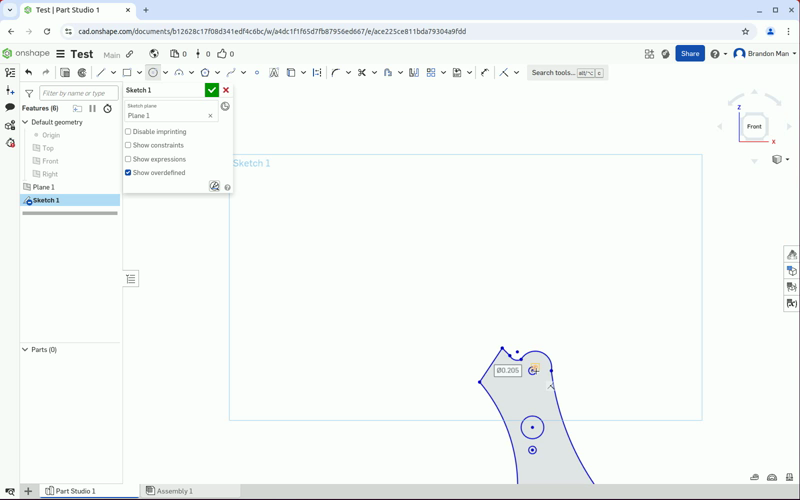
scroll(-6)
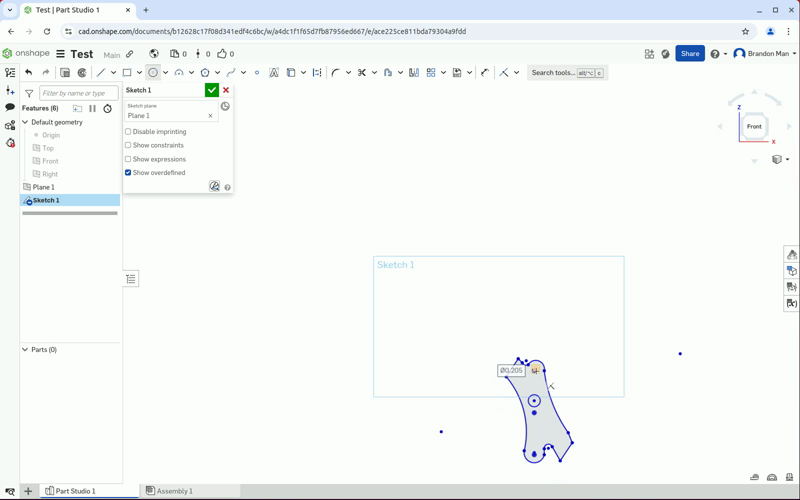
scroll(-6)
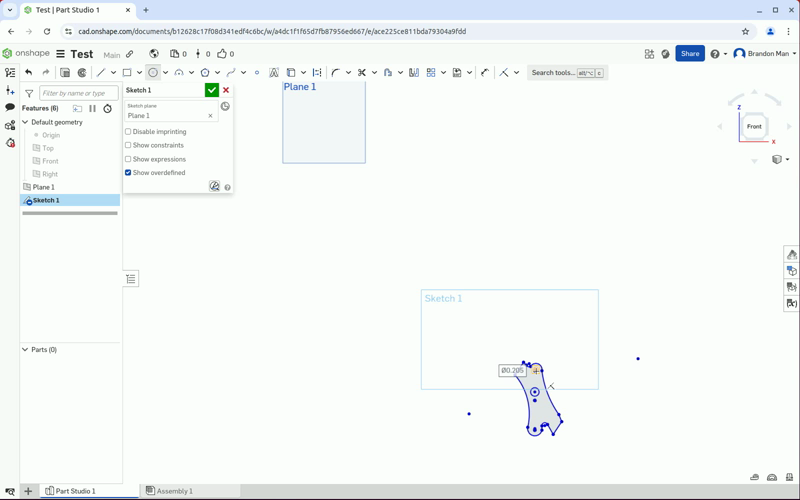
scroll(-6)
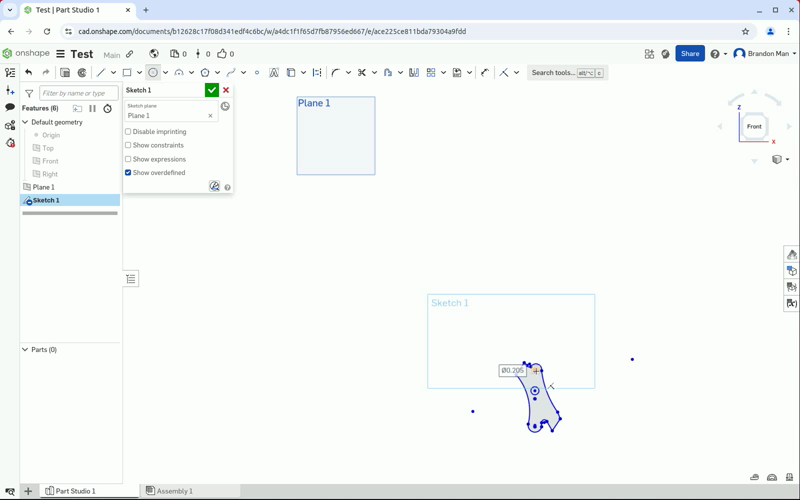
scroll(-6)
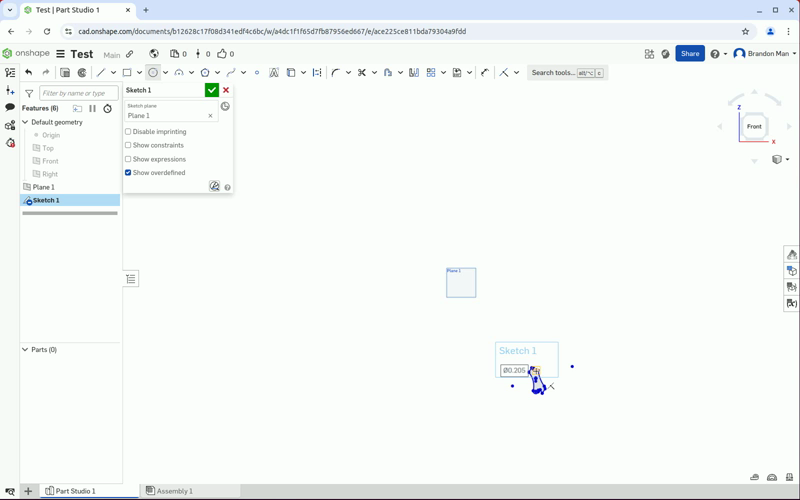
key(esc)
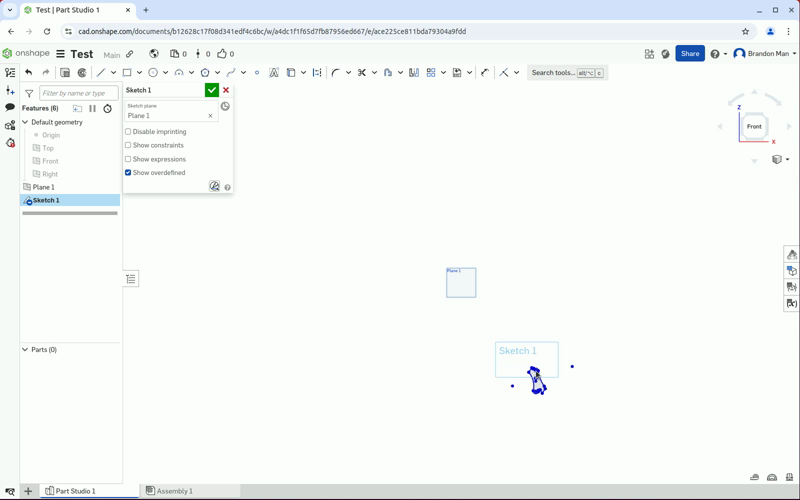
mouse_move(542, 391)
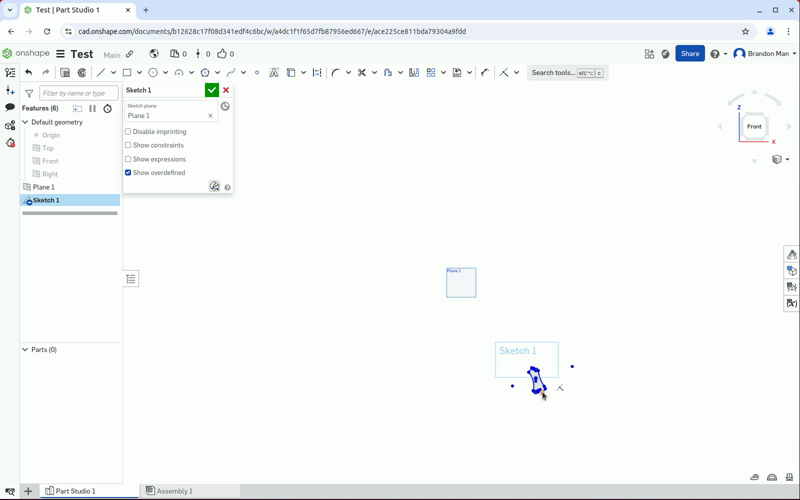
scroll(6)
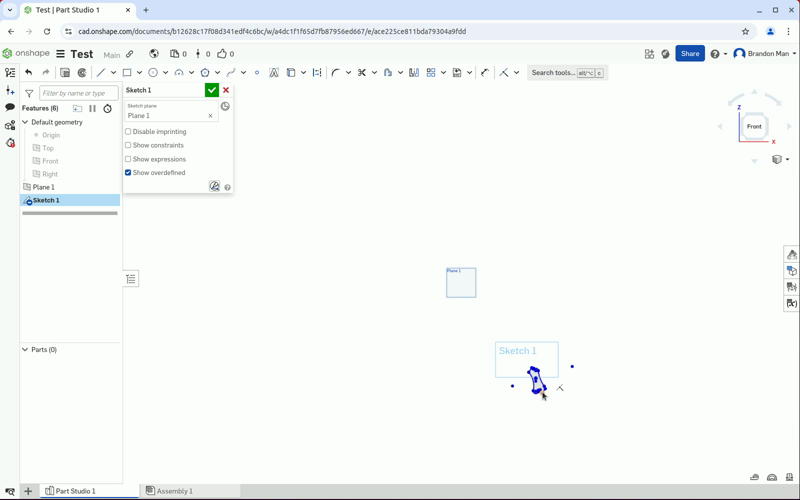
scroll(6)
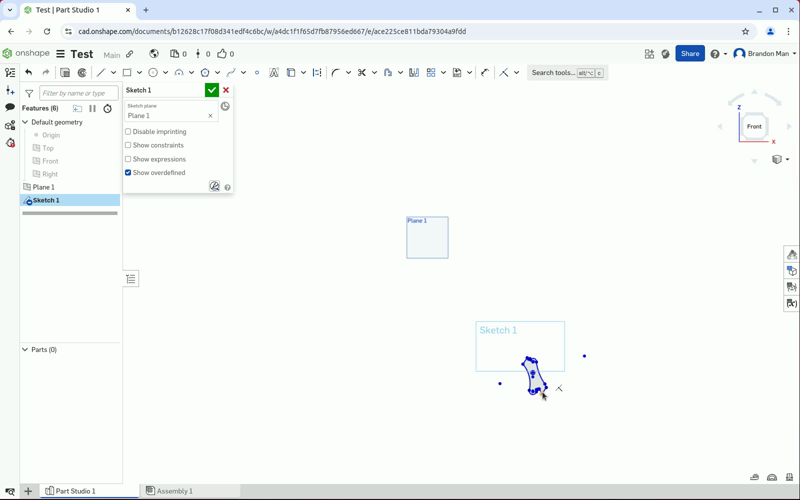
scroll(6)
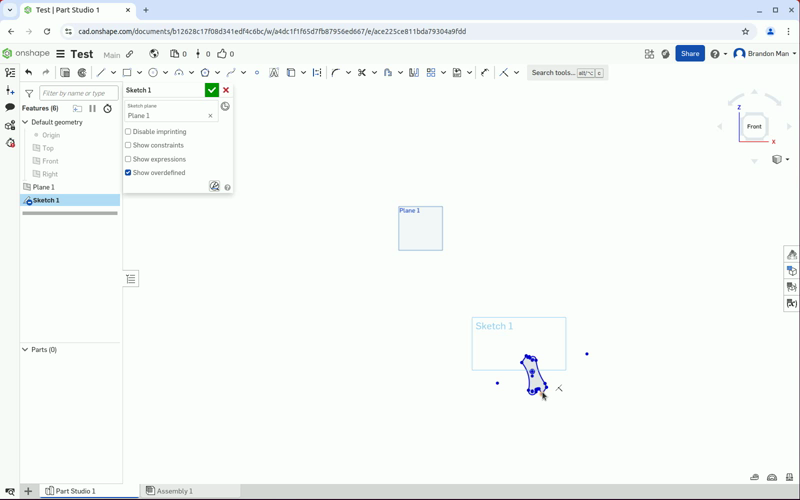
scroll(6)
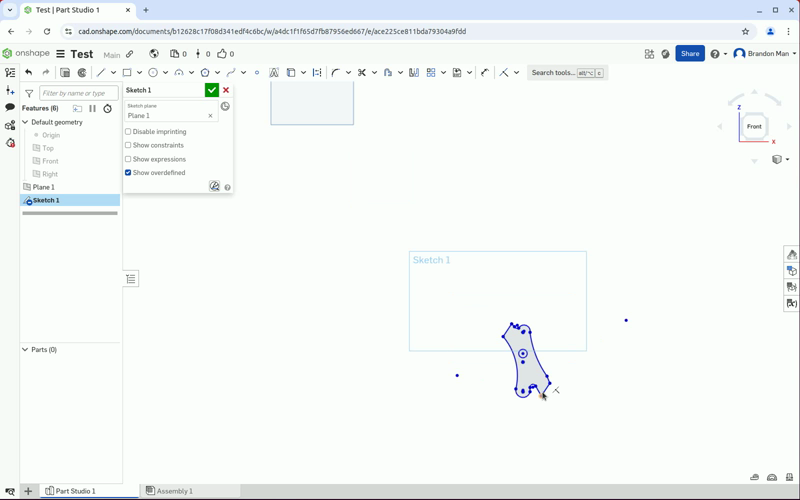
scroll(6)
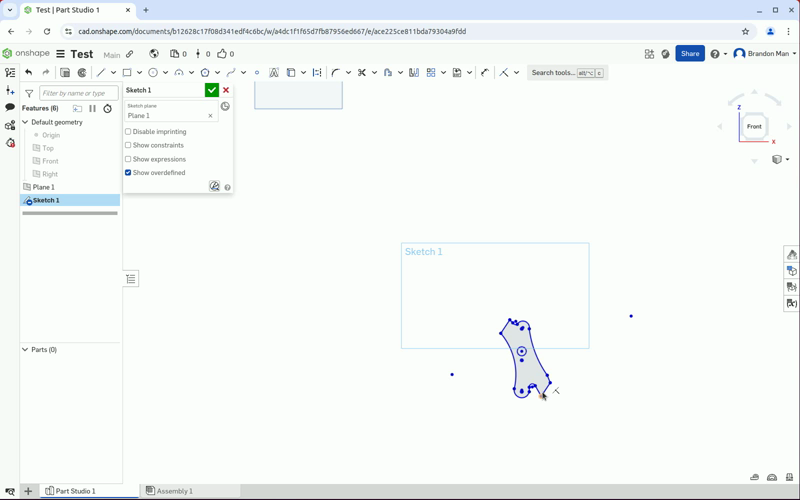
scroll(6)
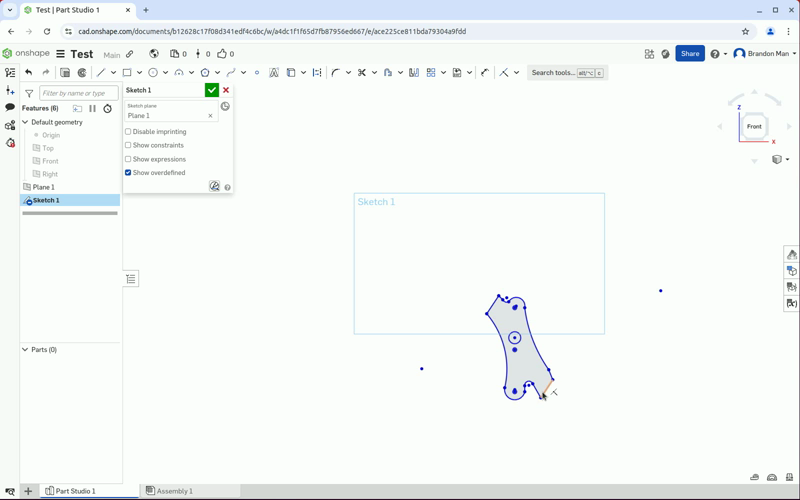
scroll(6)
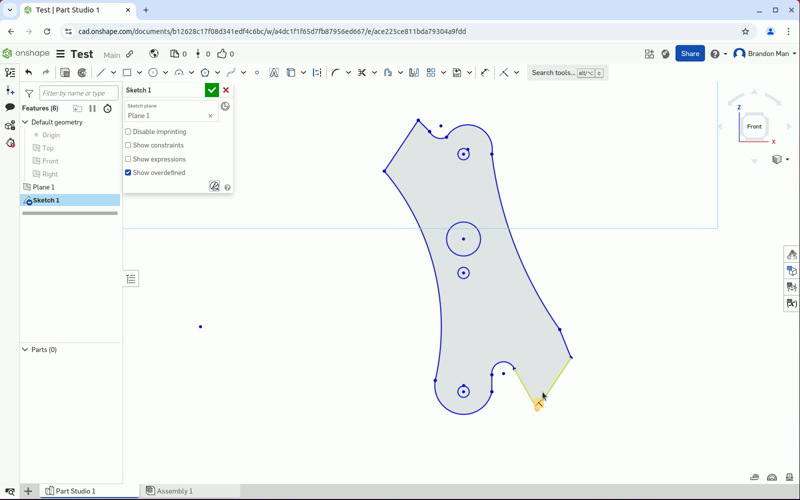
click(542, 391)
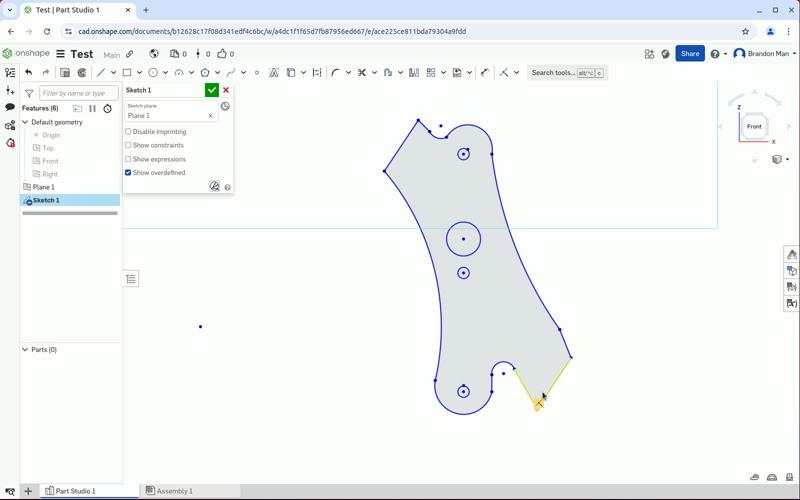
scroll(-6)
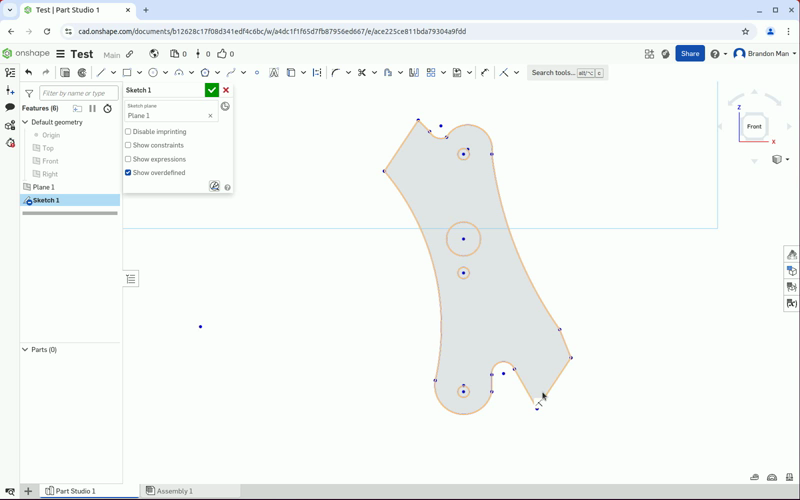
scroll(-6)
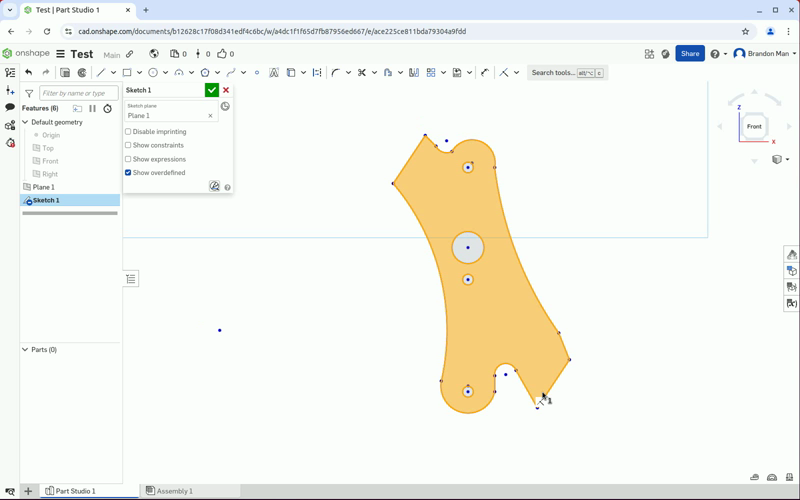
scroll(-6)
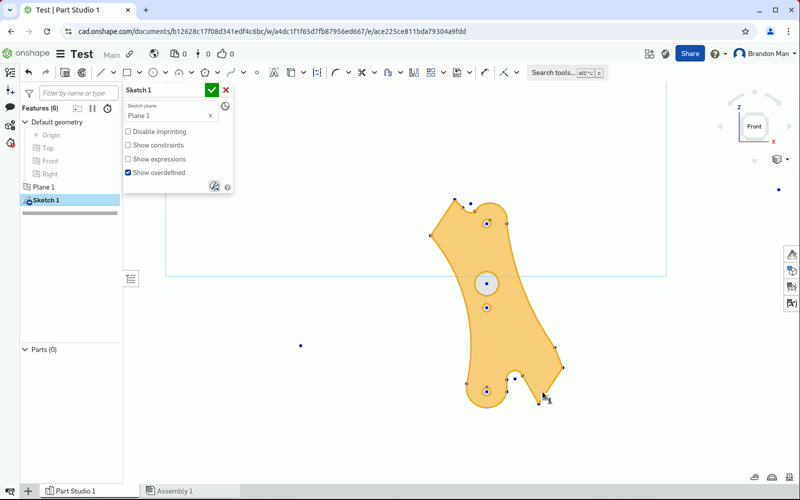
scroll(-6)
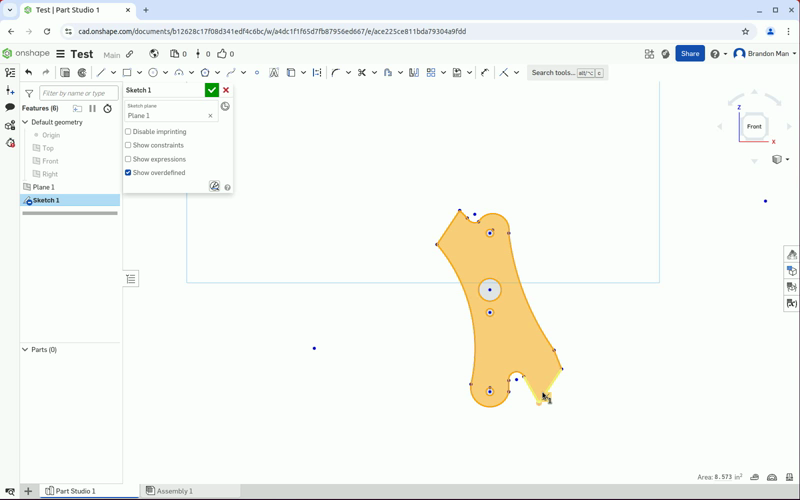
scroll(-6)
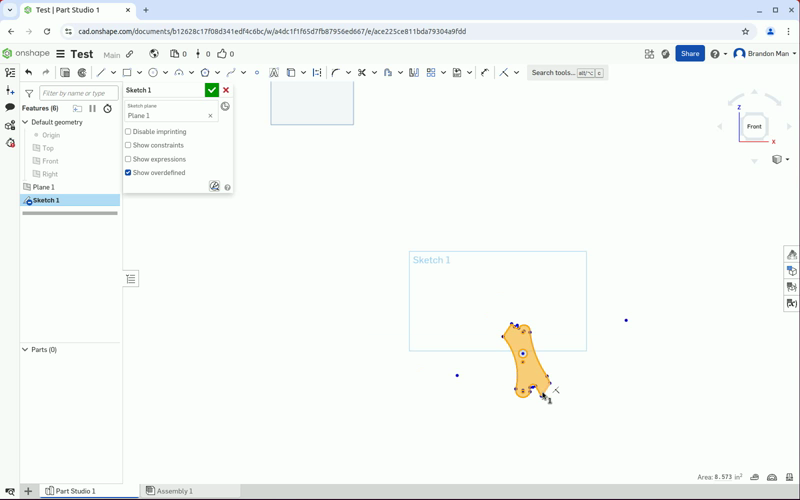
scroll(-6)
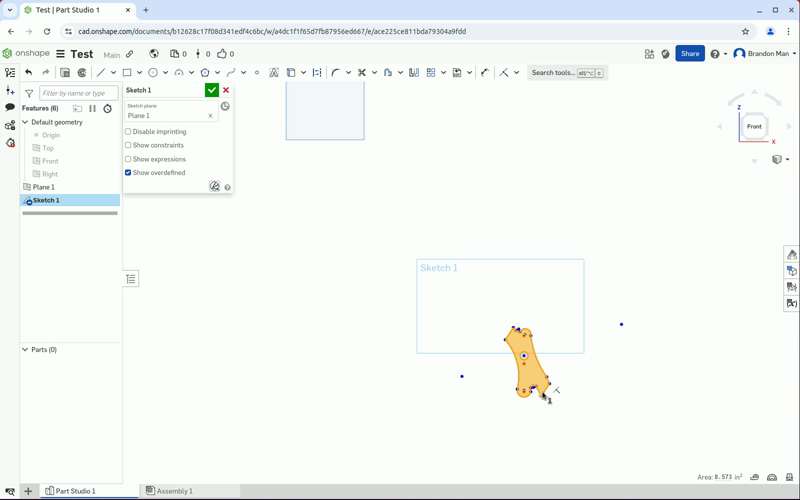
scroll(-6)
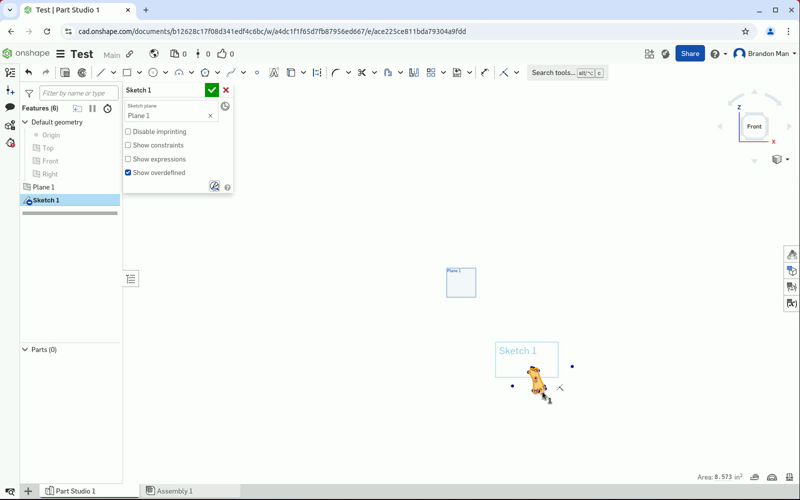
mouse_move(73, 352)
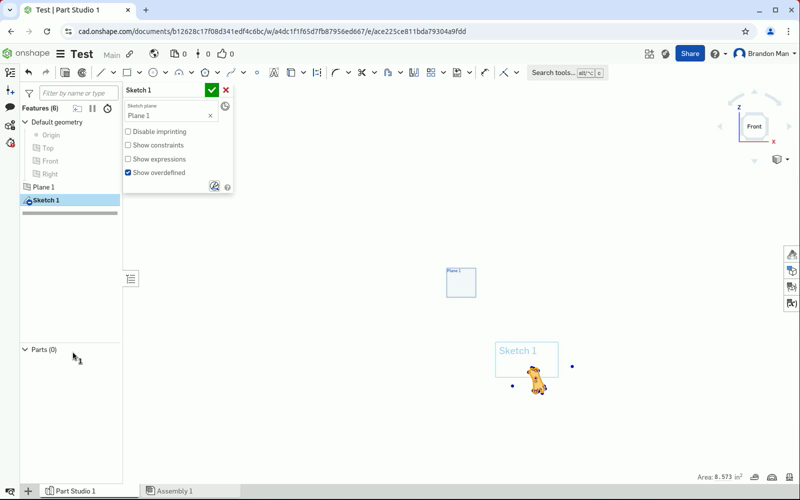
key(shift+y)
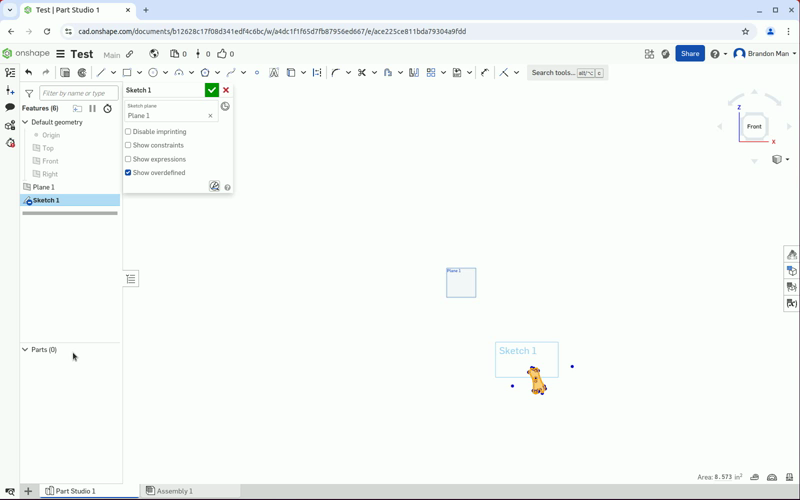
key(shift+e)
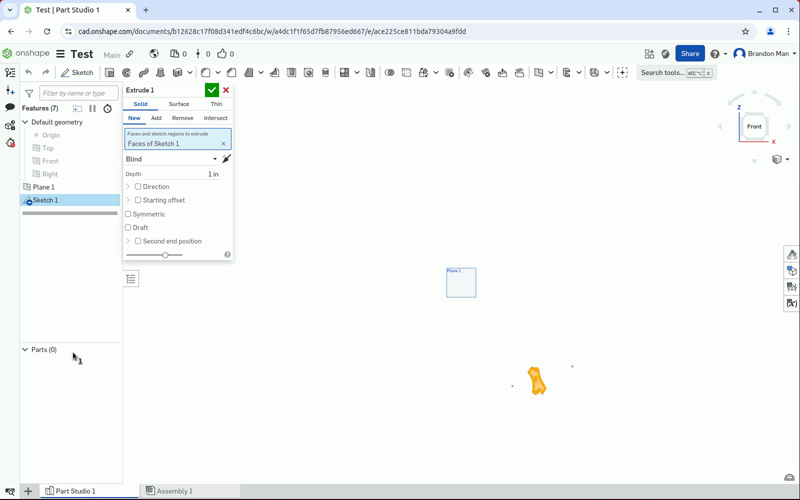
mouse_move(143, 106)
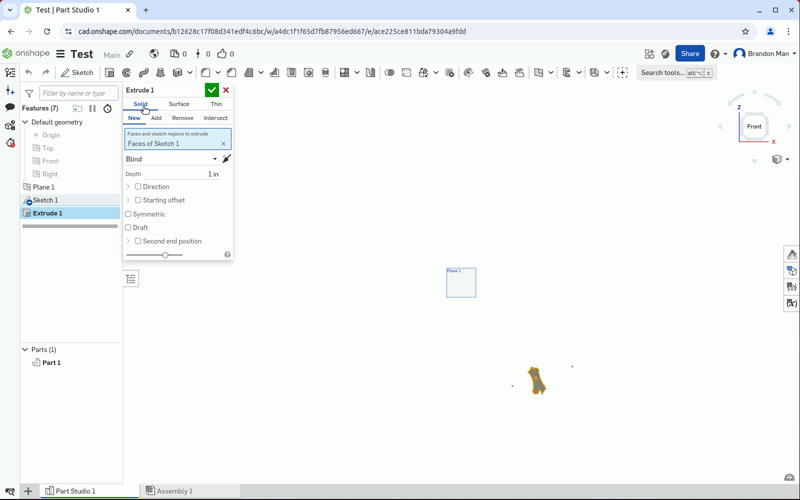
click(143, 106)
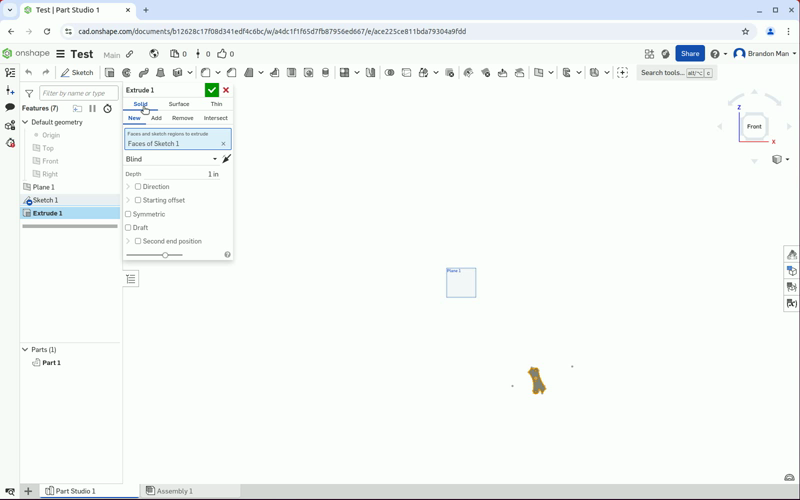
mouse_move(137, 120)
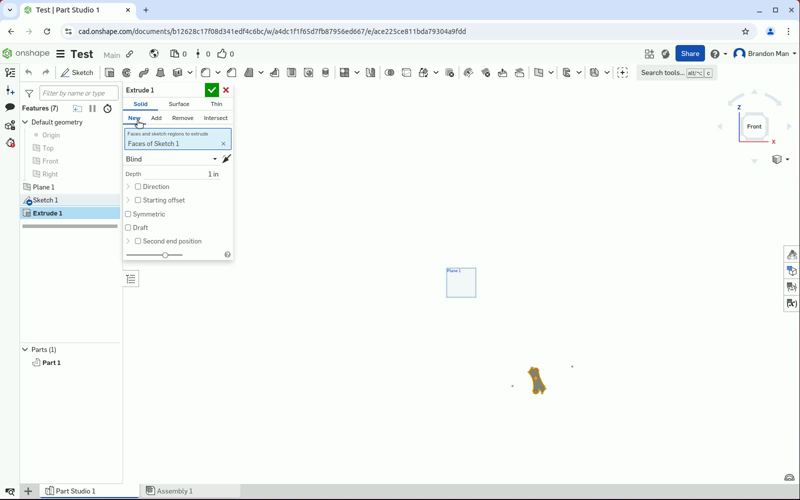
click(137, 120)
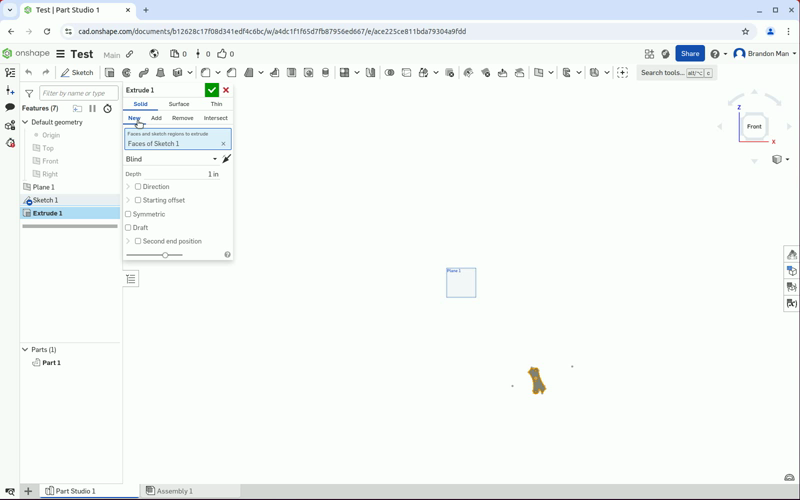
key(tab, 4)
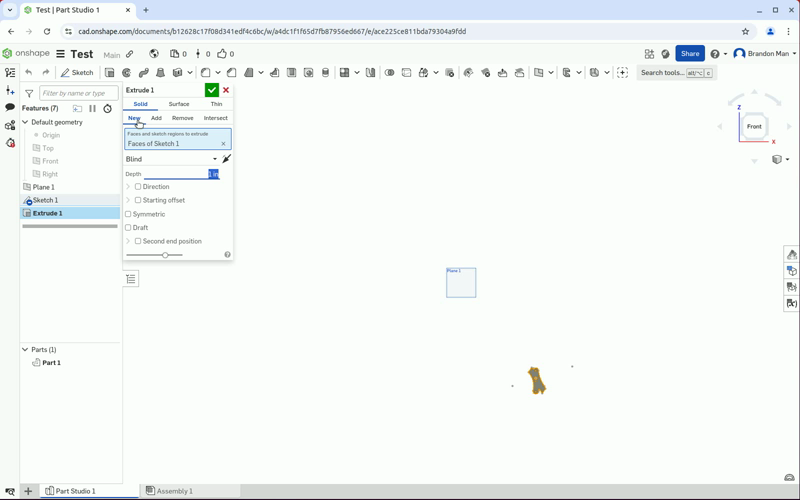
text(-0.241)
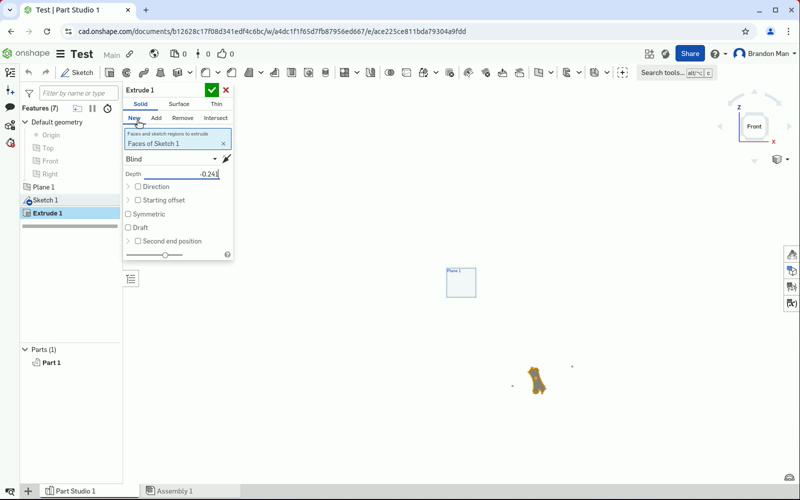
key(enter)
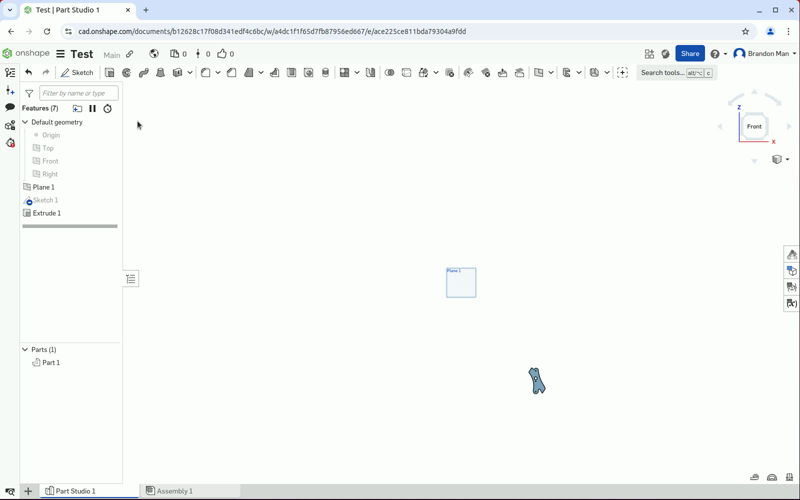
key(shift+h)
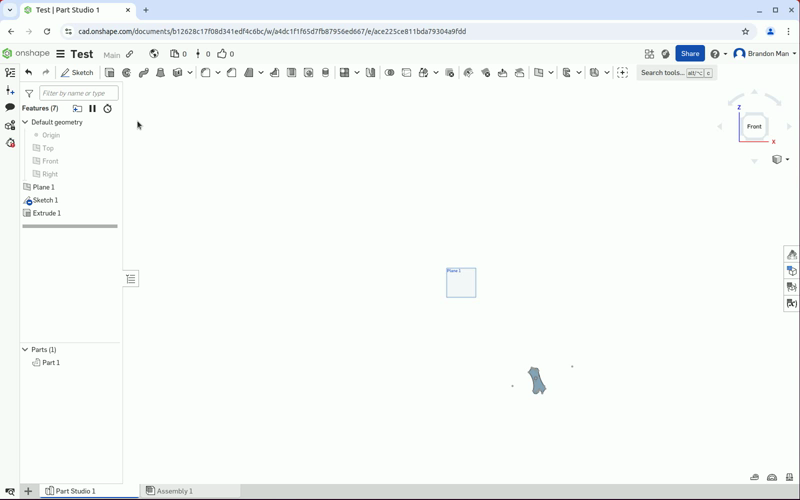
key(shift+h)
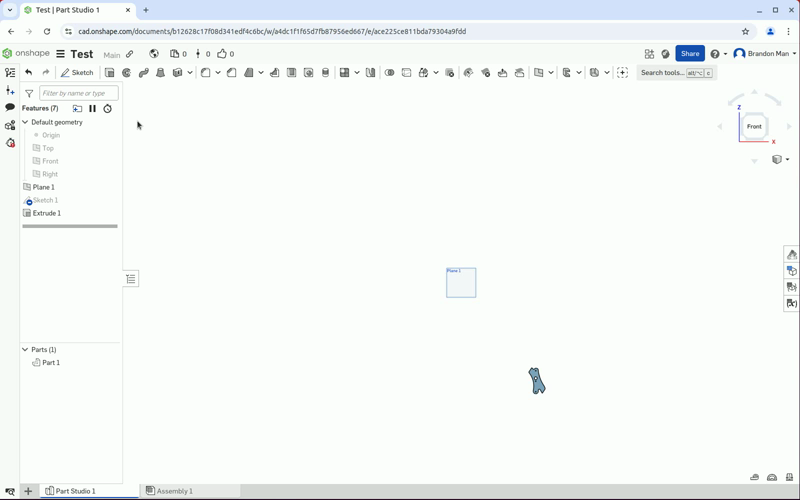
mouse_move(73, 189)
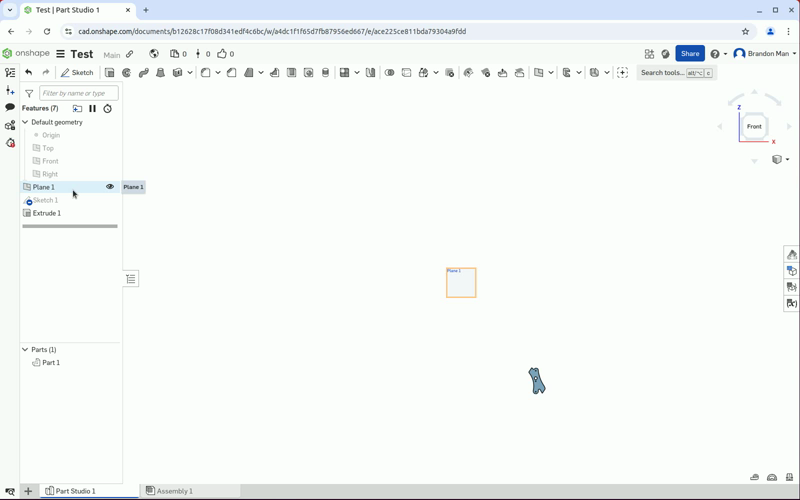
click(73, 189)
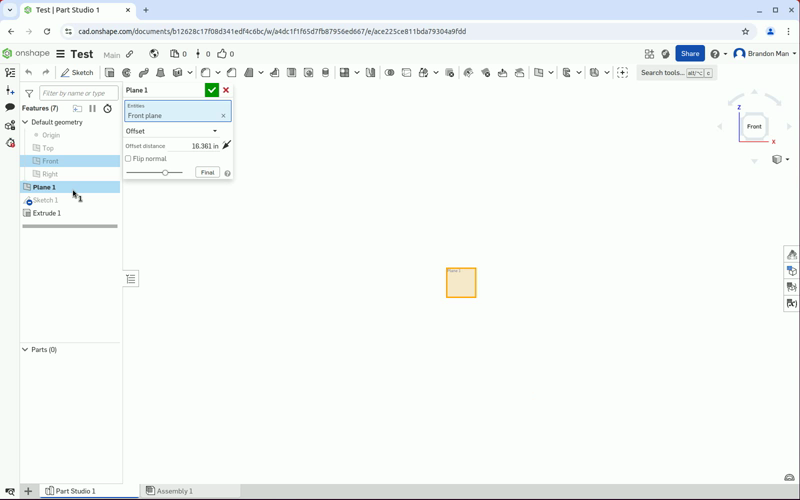
mouse_move(229, 92)
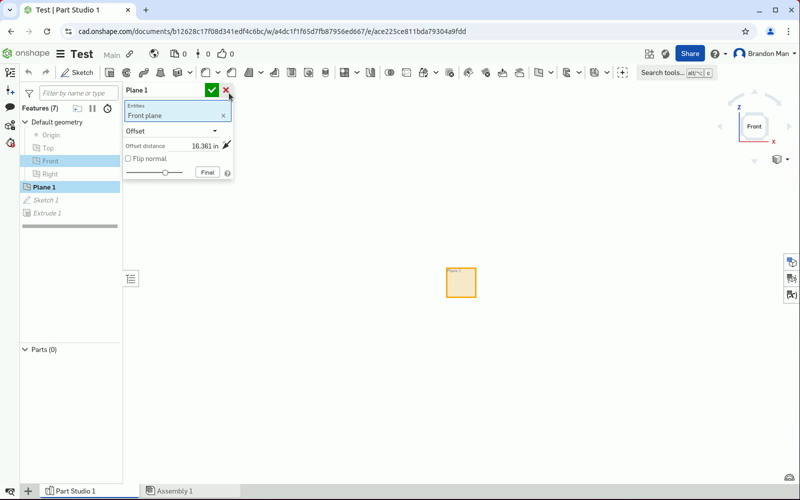
click(229, 92)
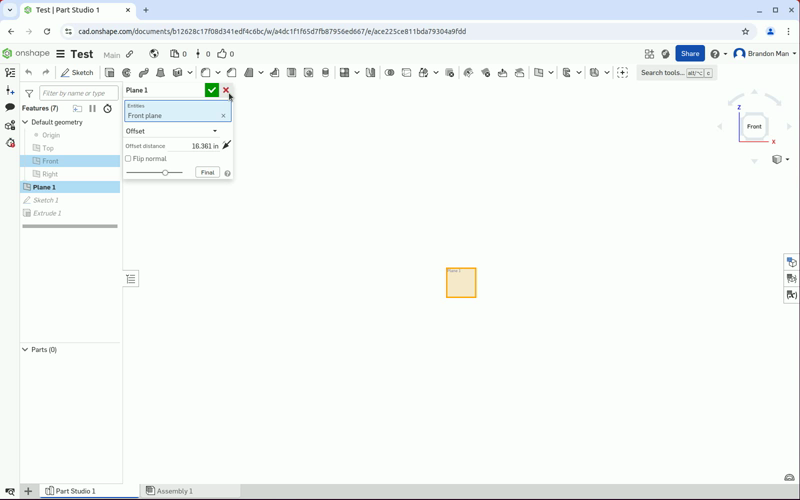
key(shift+s)
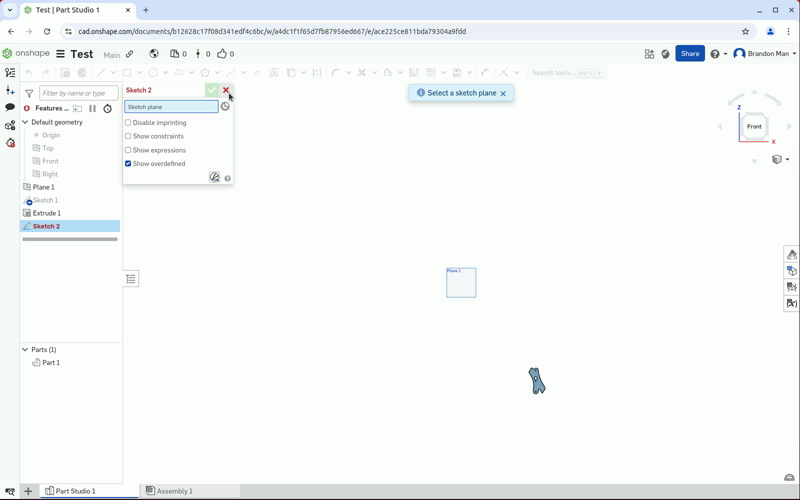
mouse_move(73, 189)
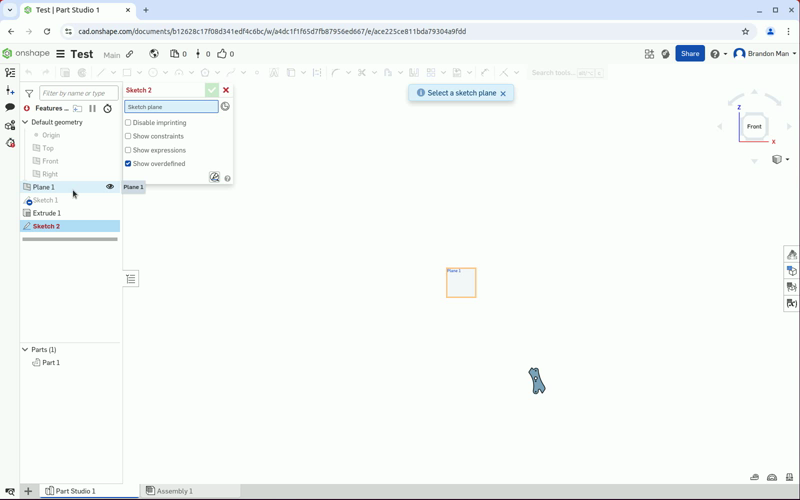
click(73, 189)
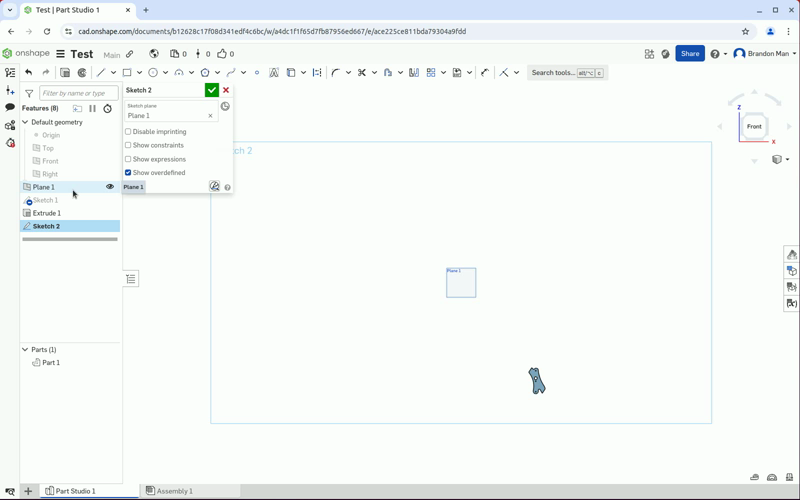
mouse_move(73, 352)
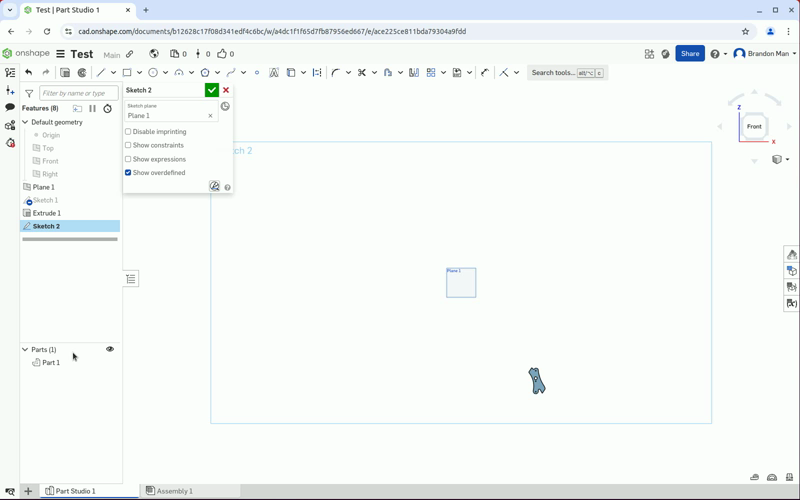
key(y)
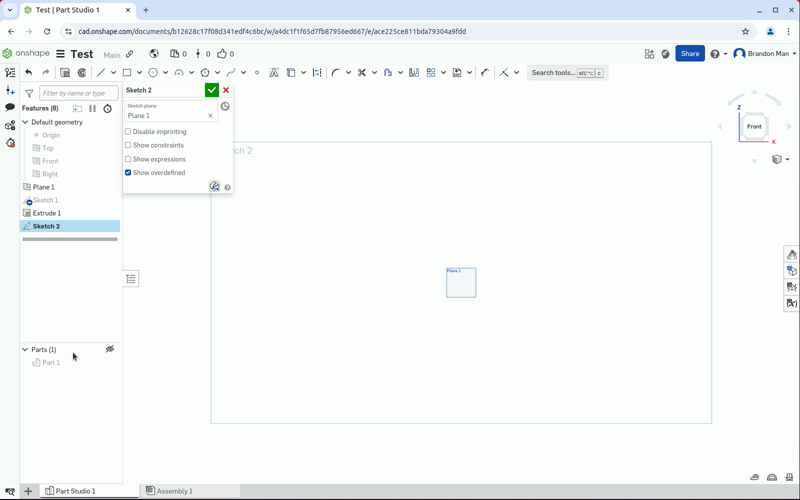
key(l)
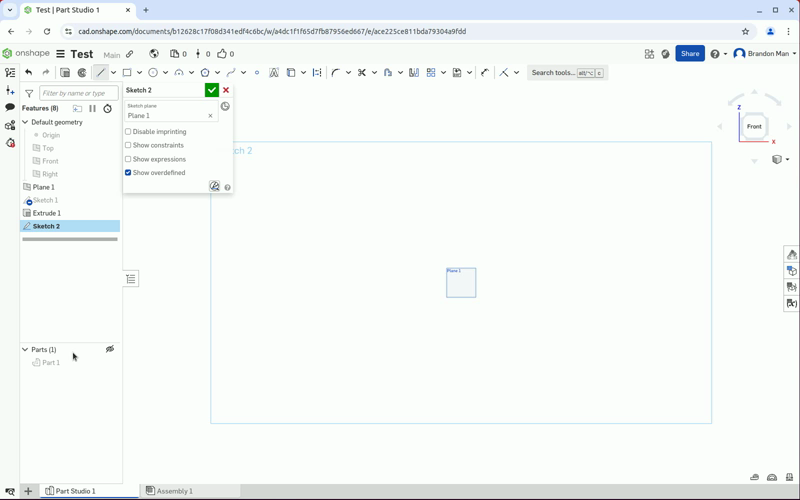
key_down(shift)
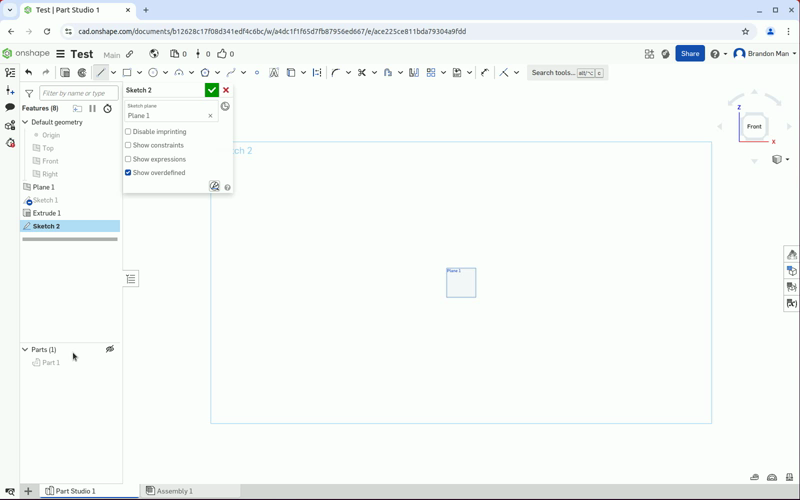
mouse_move(542, 391)
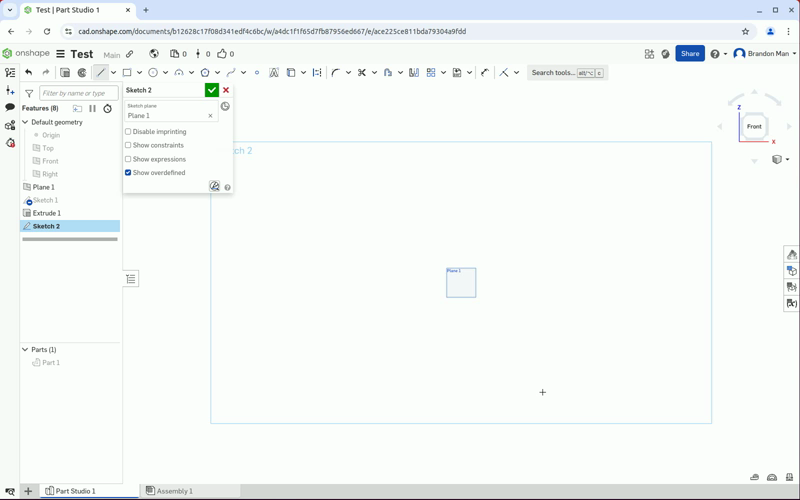
click(542, 391)
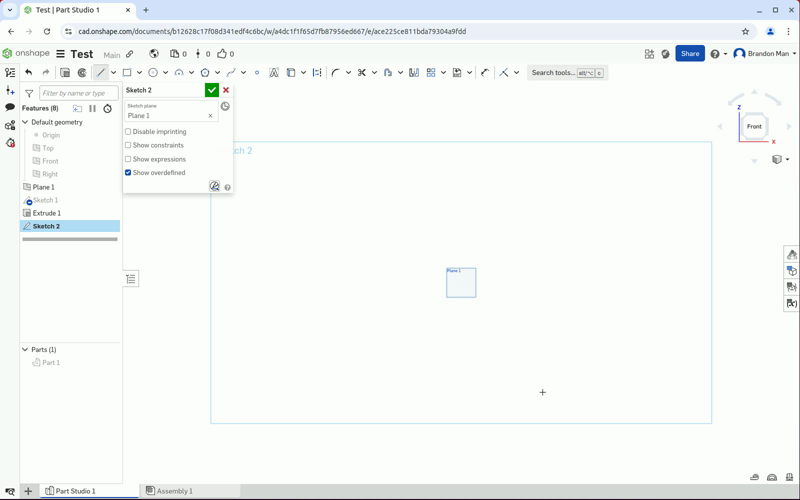
key_up(shift)
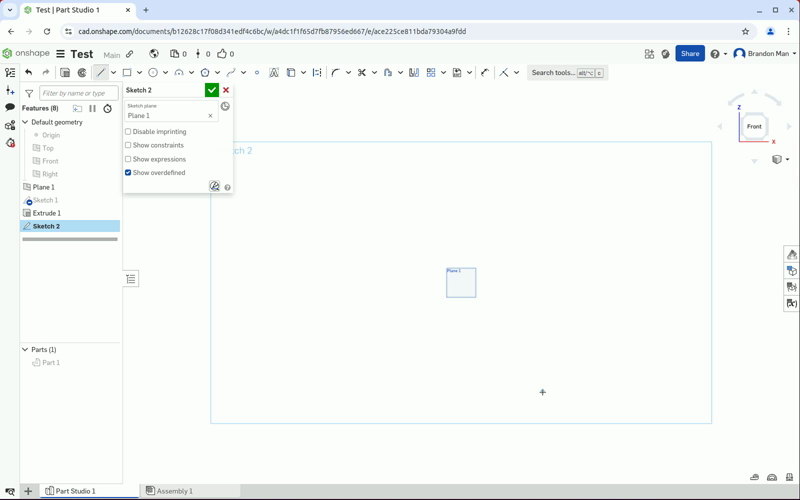
key_down(shift)
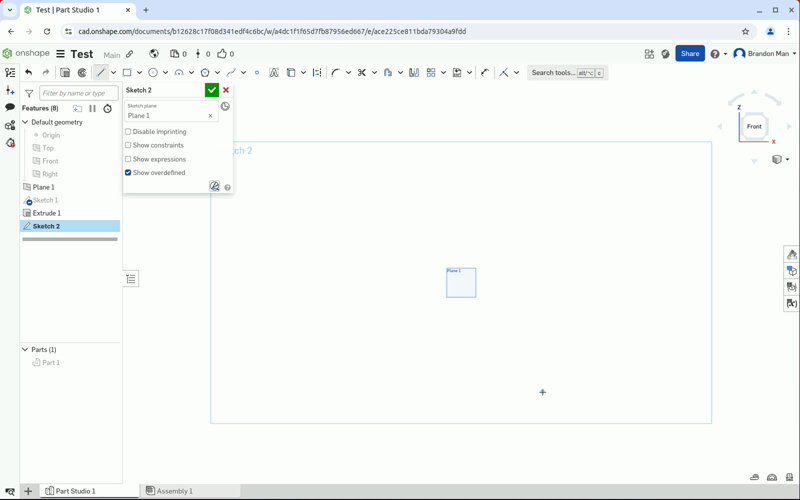
mouse_move(572, 391)
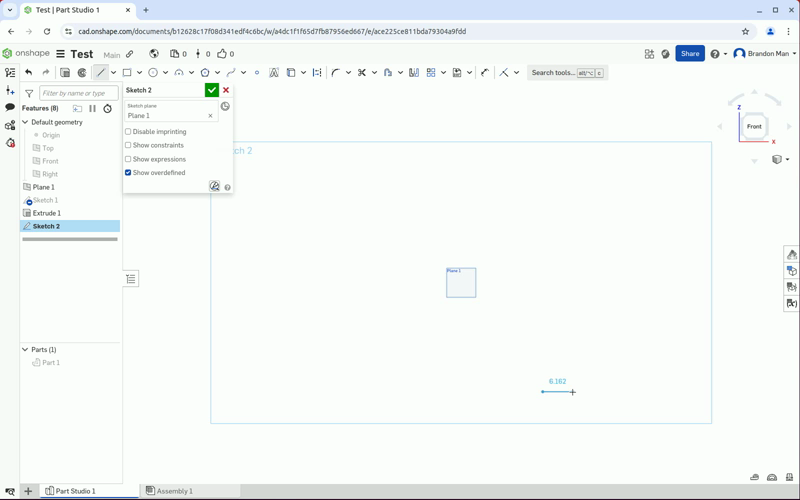
mouse_move(544, 394)
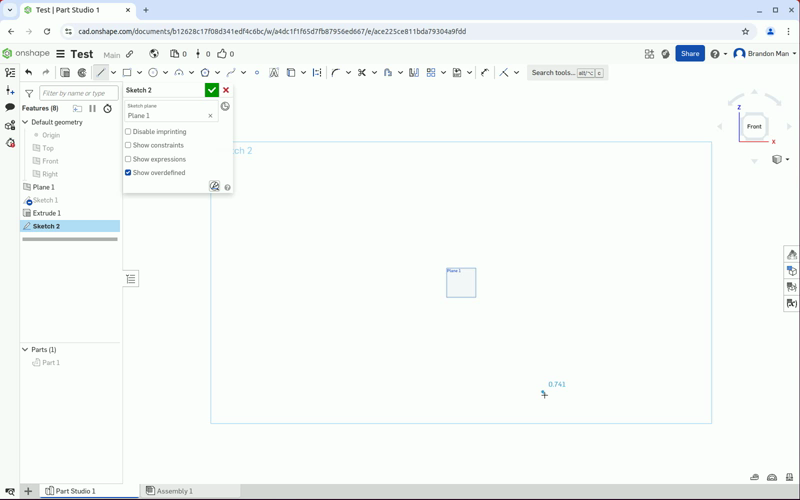
scroll(6)
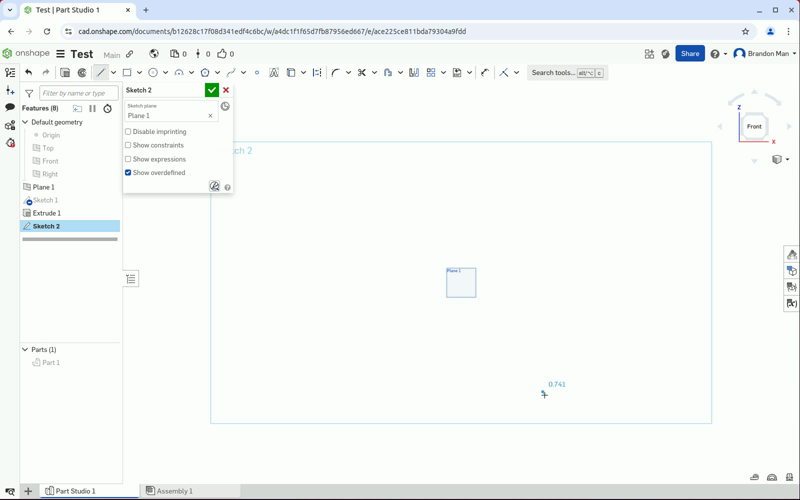
scroll(6)
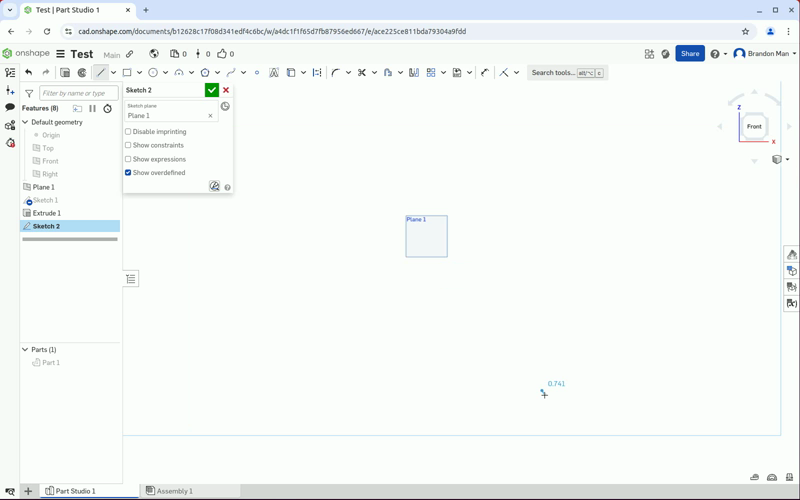
scroll(6)
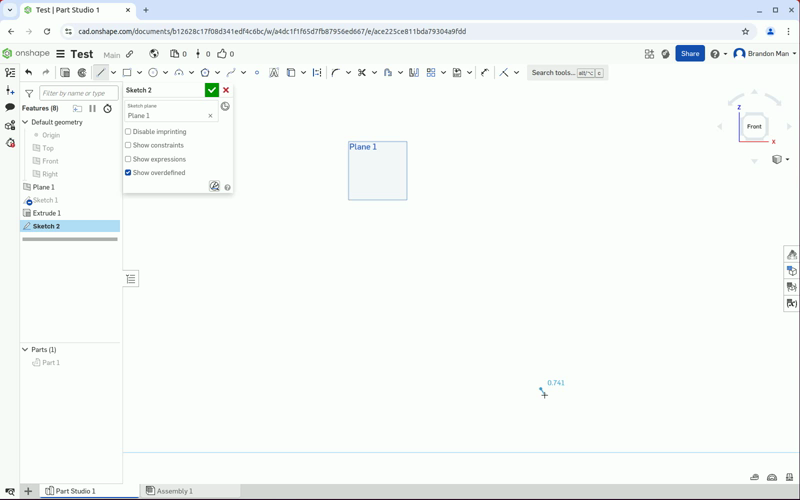
scroll(6)
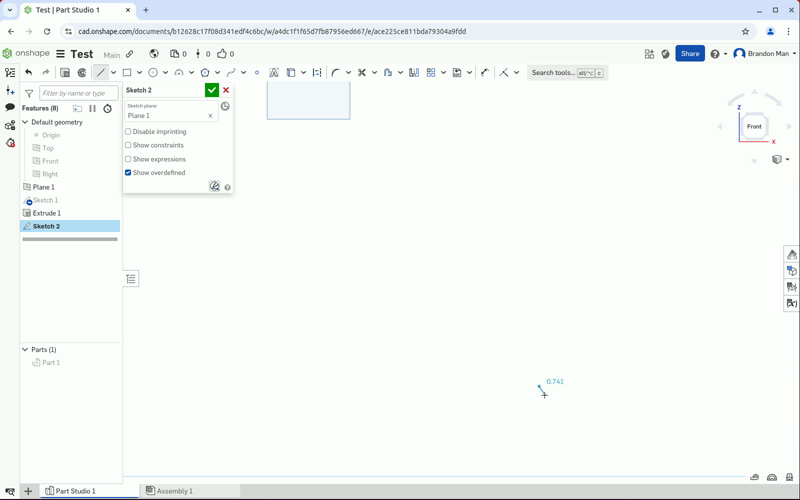
scroll(6)
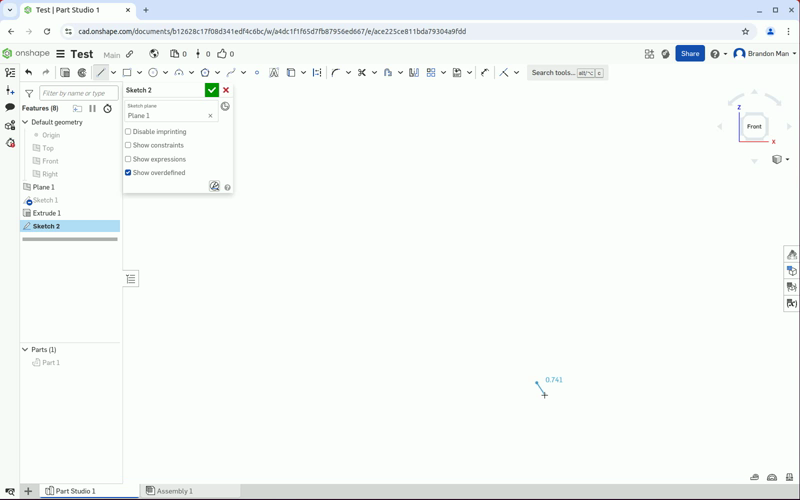
scroll(6)
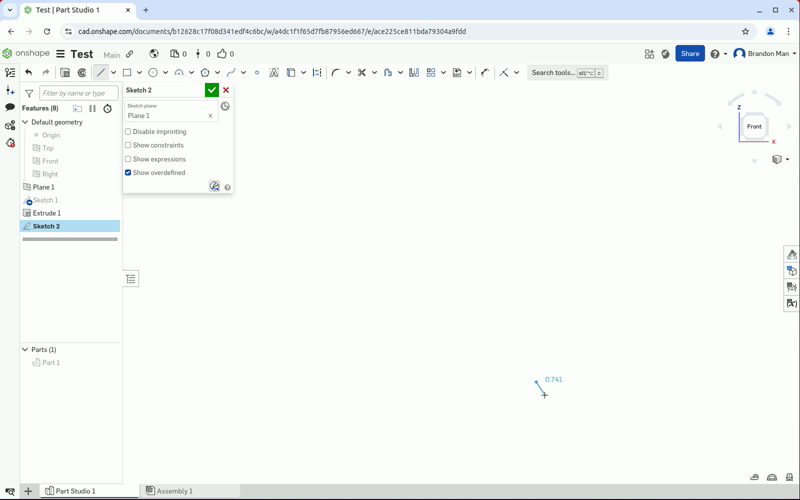
scroll(6)
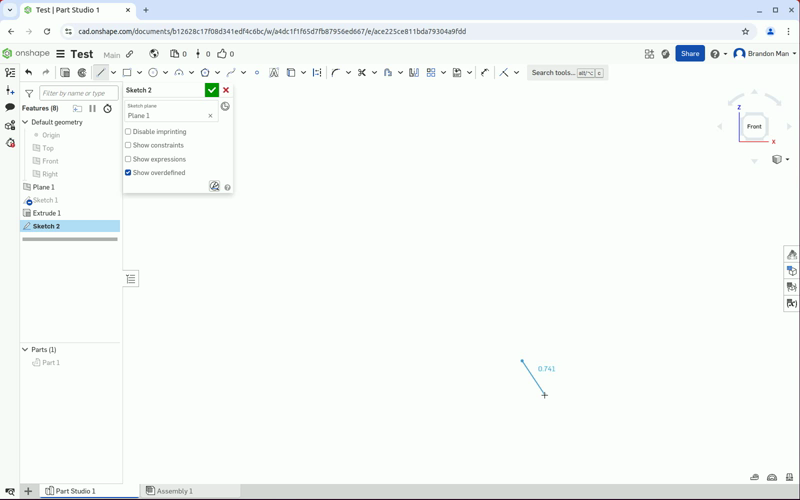
click(544, 394)
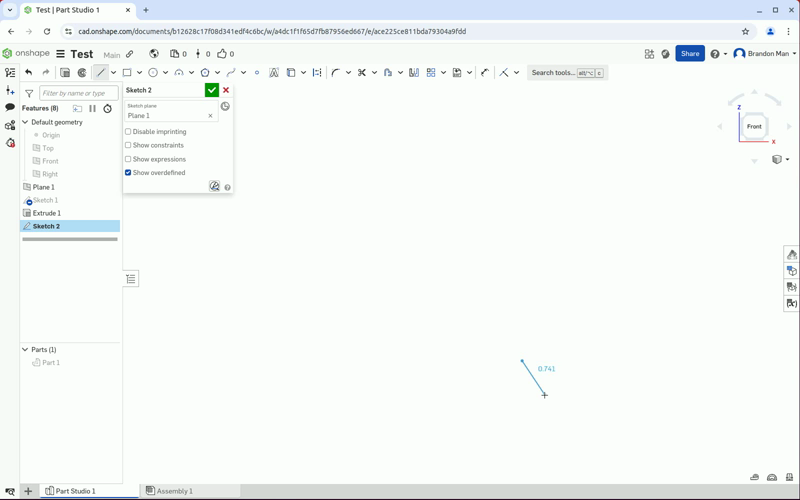
scroll(-6)
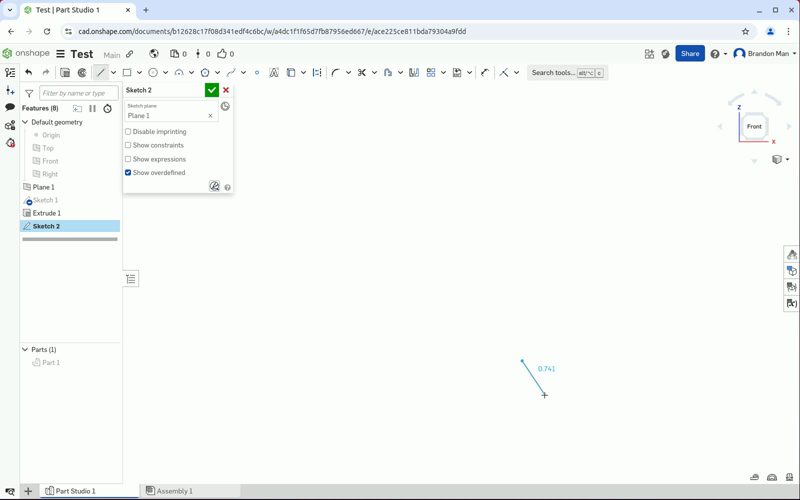
scroll(-6)
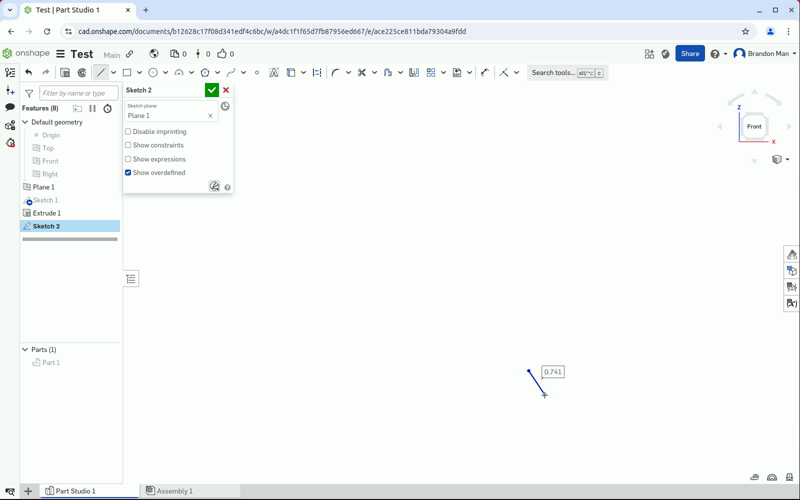
scroll(-6)
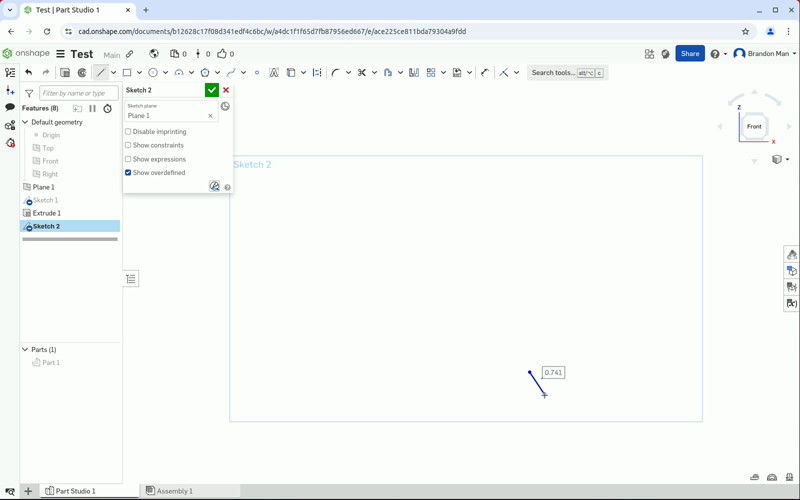
scroll(-6)
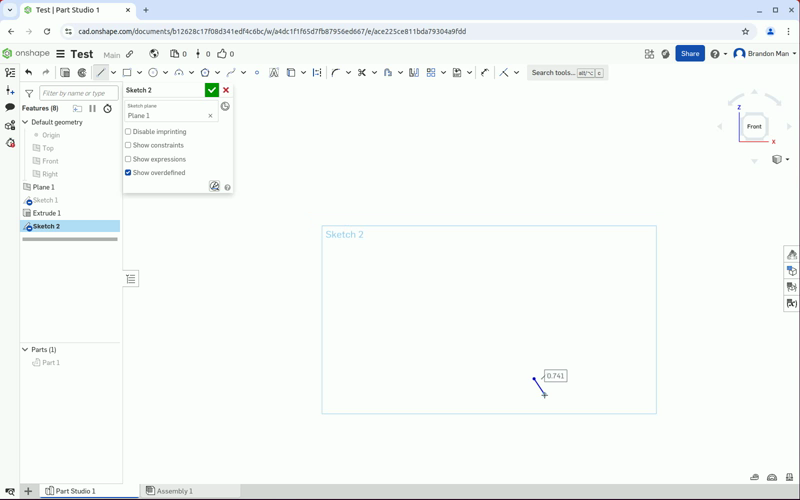
scroll(-6)
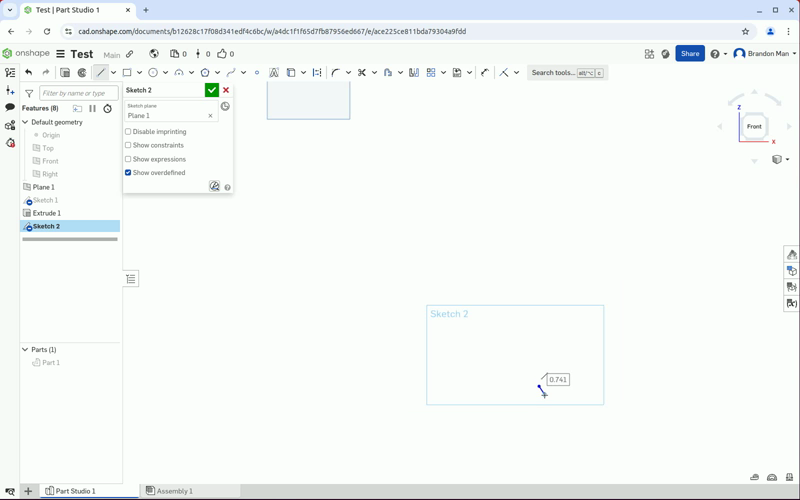
scroll(-6)
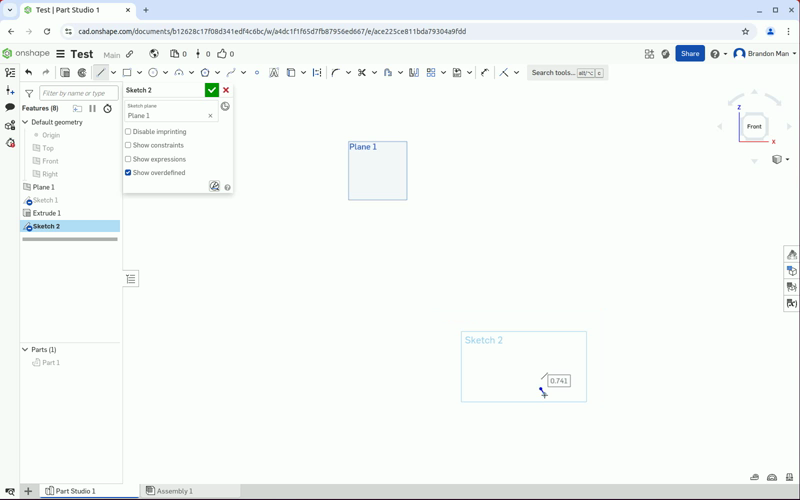
scroll(-6)
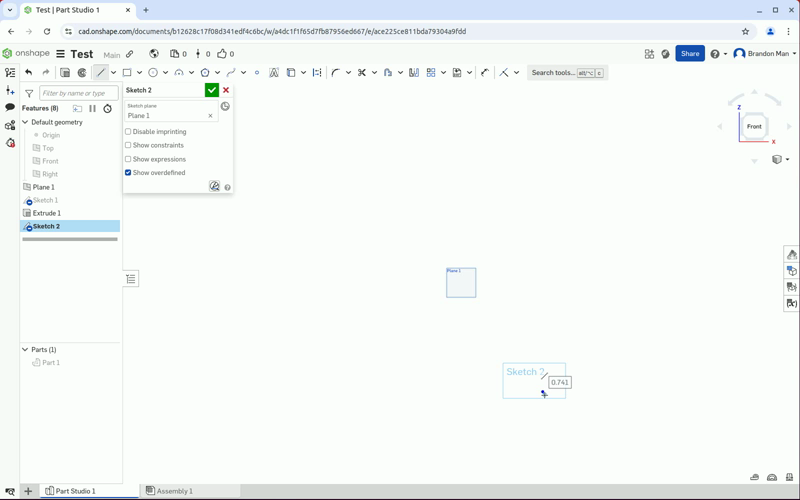
key_up(shift)
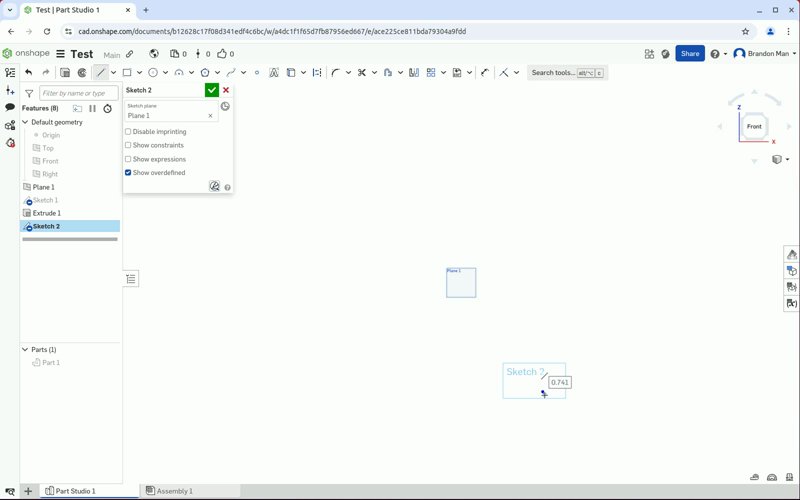
key(esc)
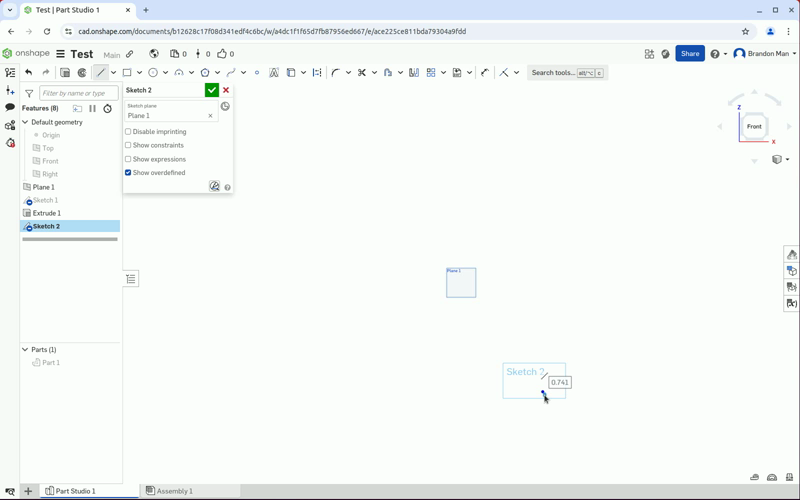
key(a)
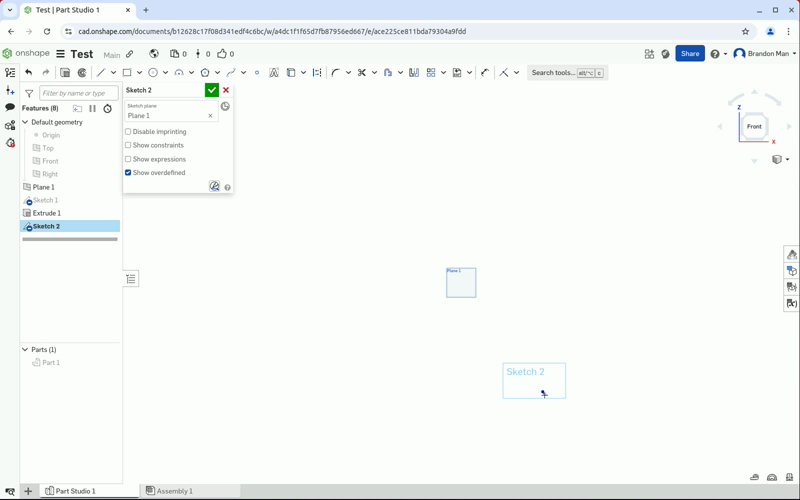
mouse_move(544, 394)
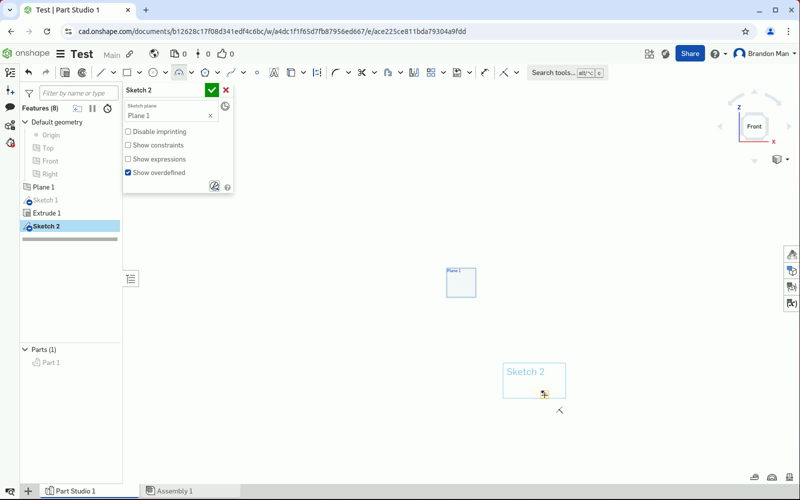
scroll(6)
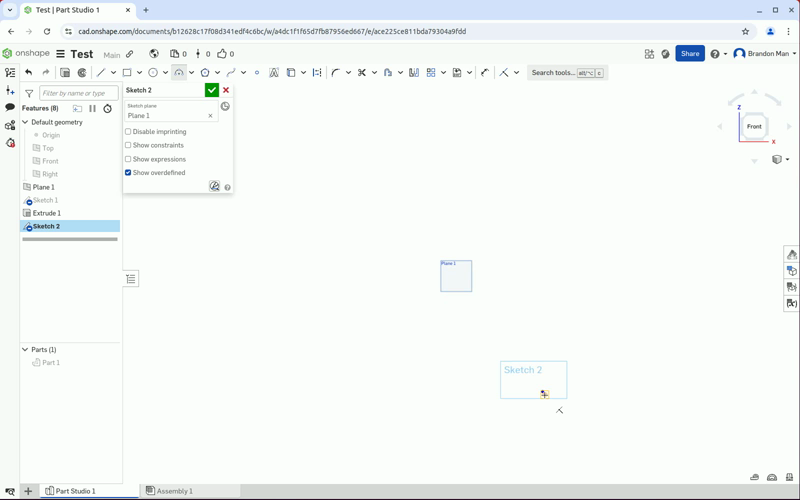
scroll(6)
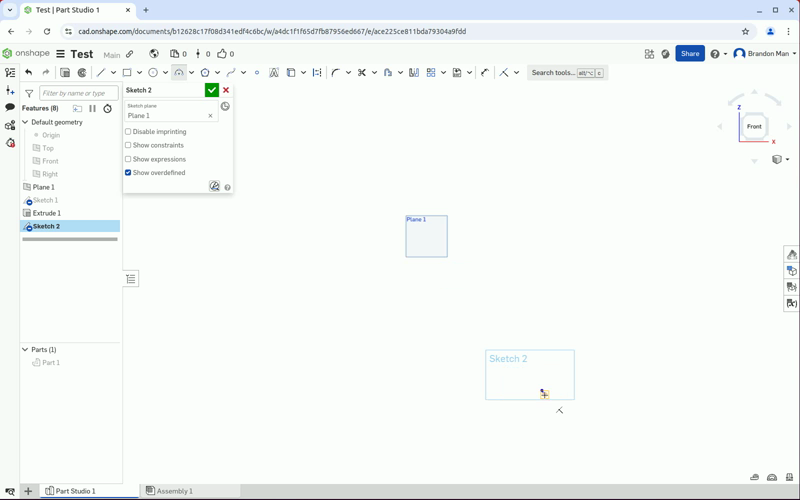
scroll(6)
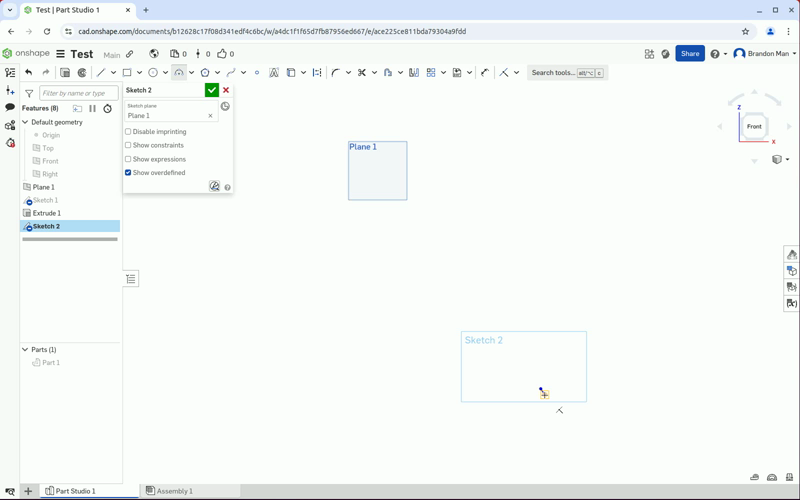
scroll(6)
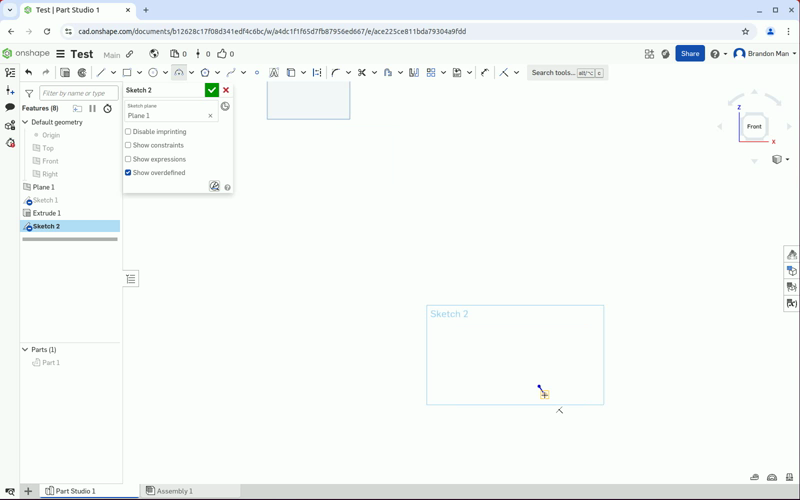
scroll(6)
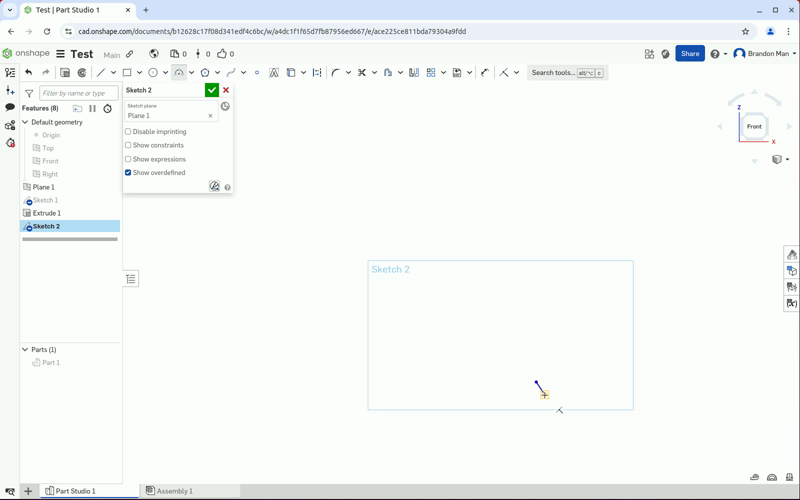
scroll(6)
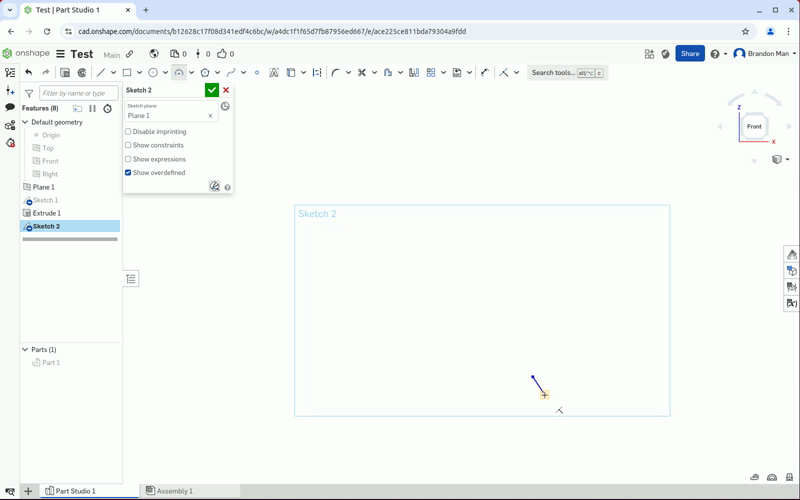
scroll(6)
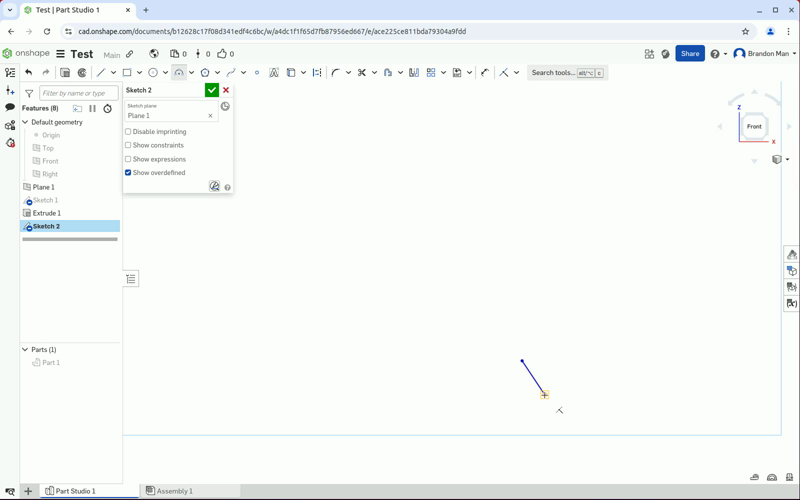
click(544, 394)
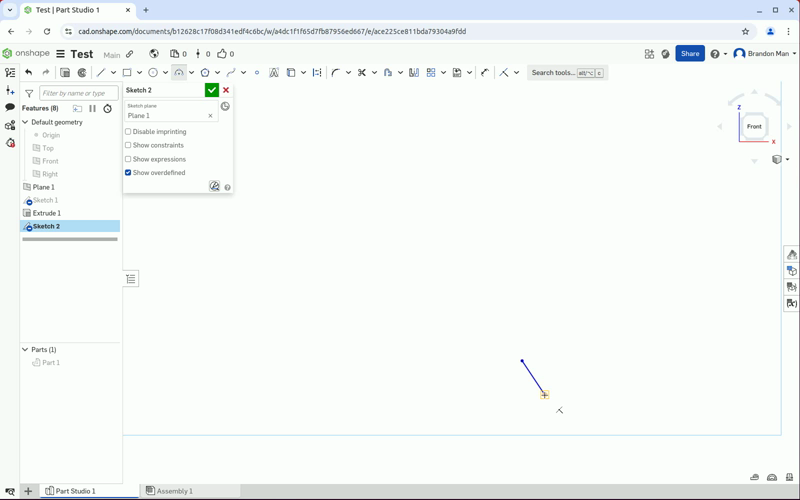
scroll(-6)
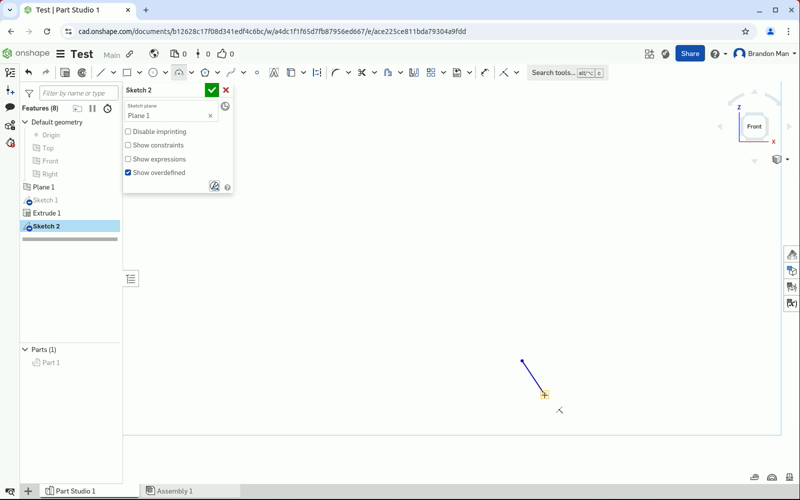
scroll(-6)
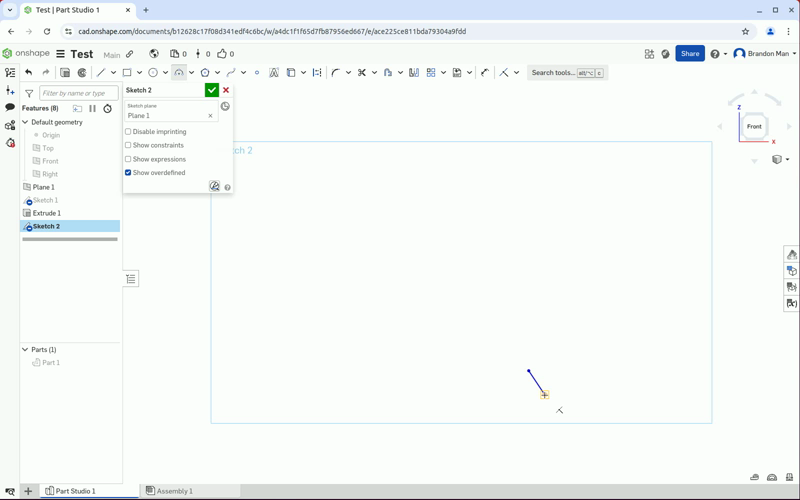
scroll(-6)
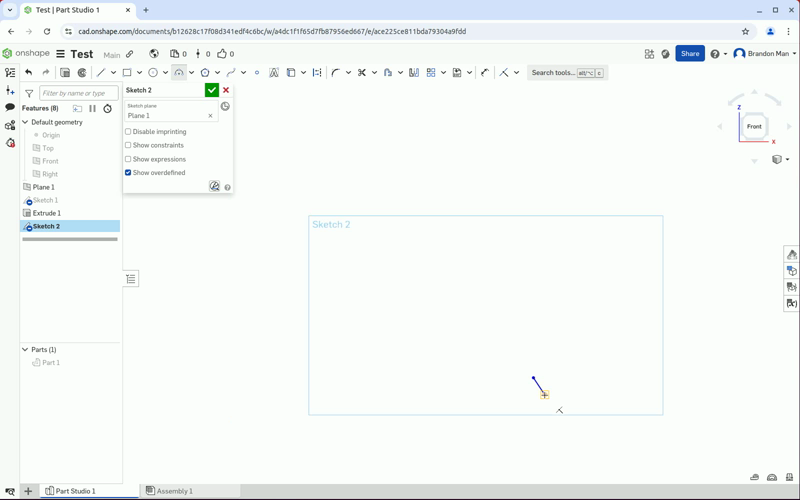
scroll(-6)
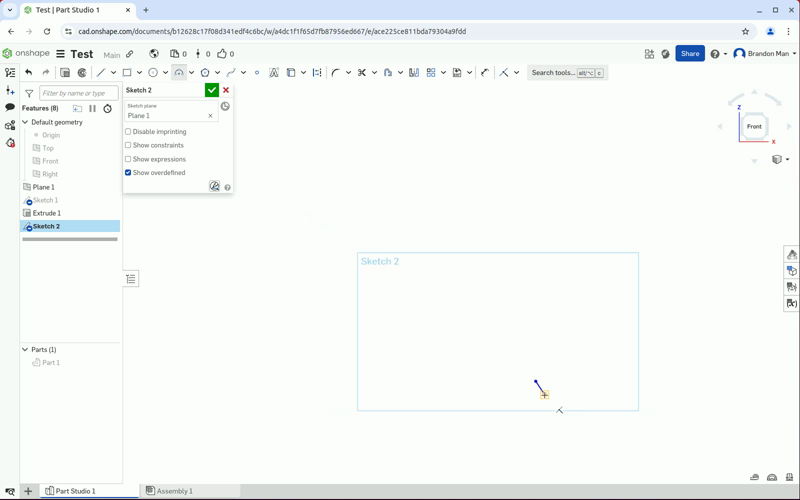
scroll(-6)
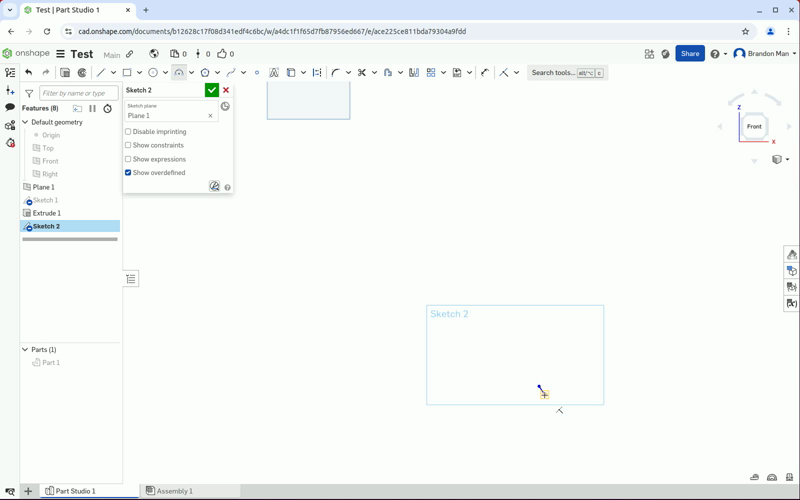
scroll(-6)
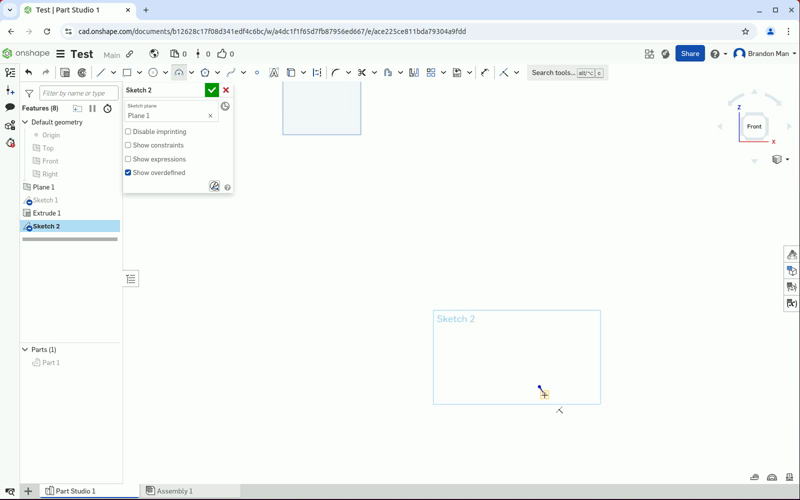
scroll(-6)
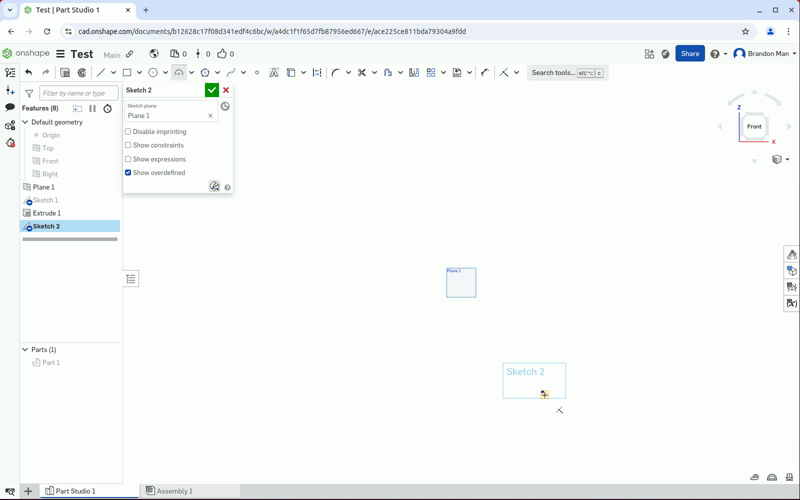
key_down(shift)
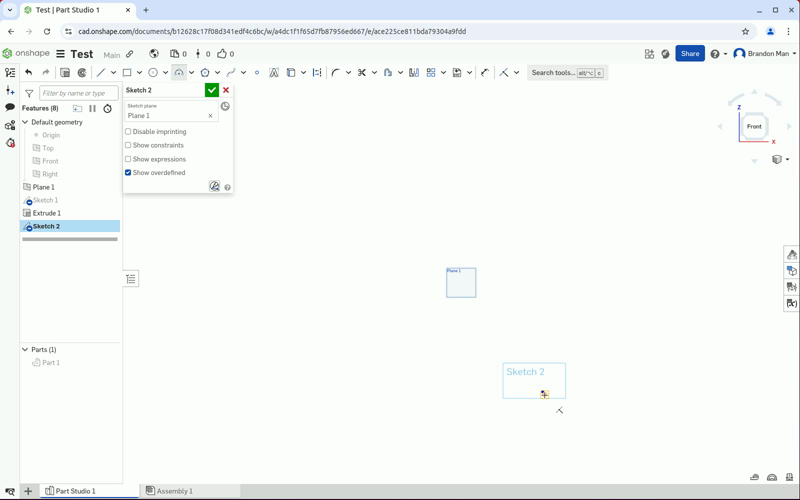
mouse_move(549, 391)
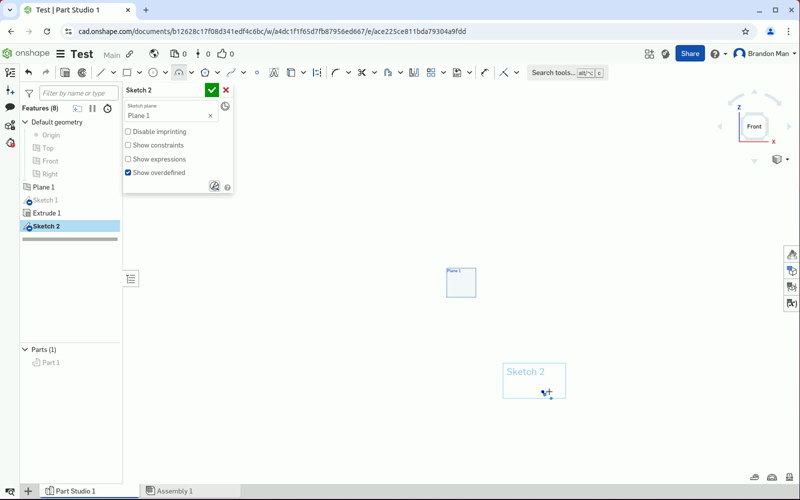
scroll(6)
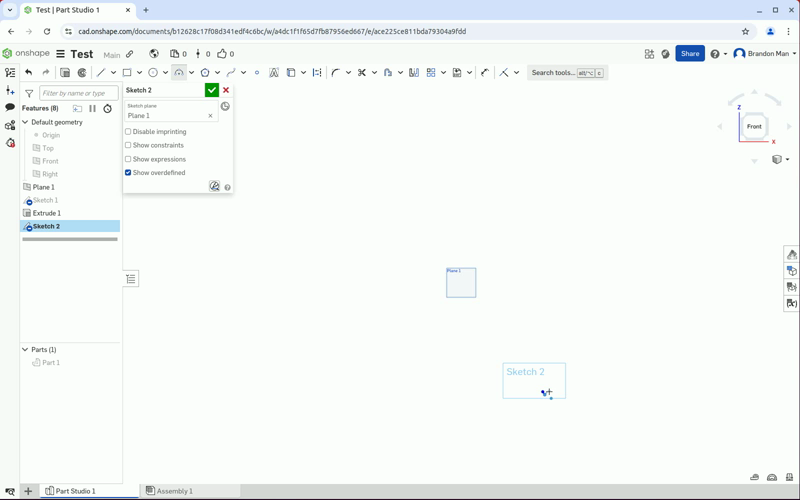
scroll(6)
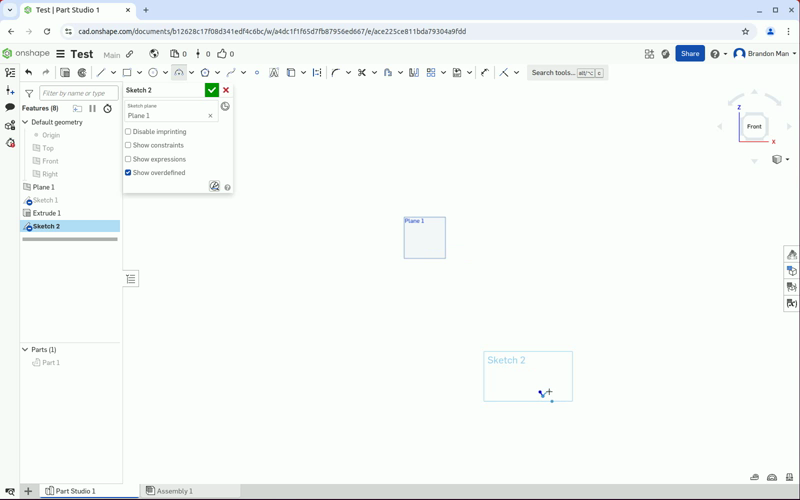
scroll(6)
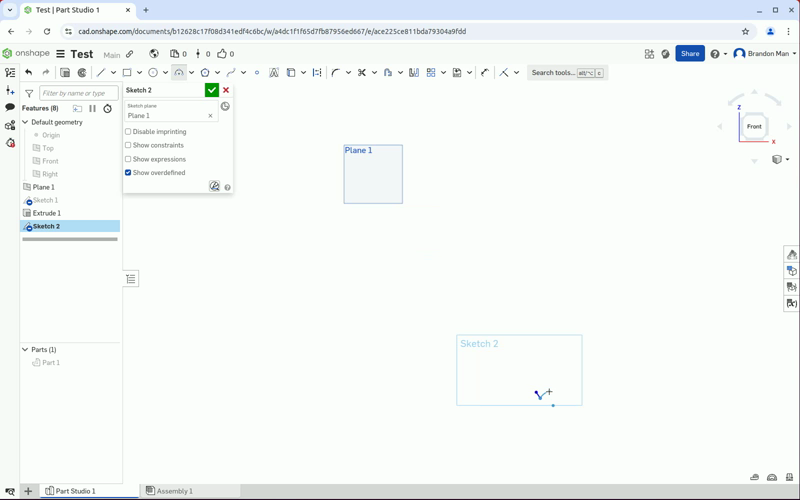
scroll(6)
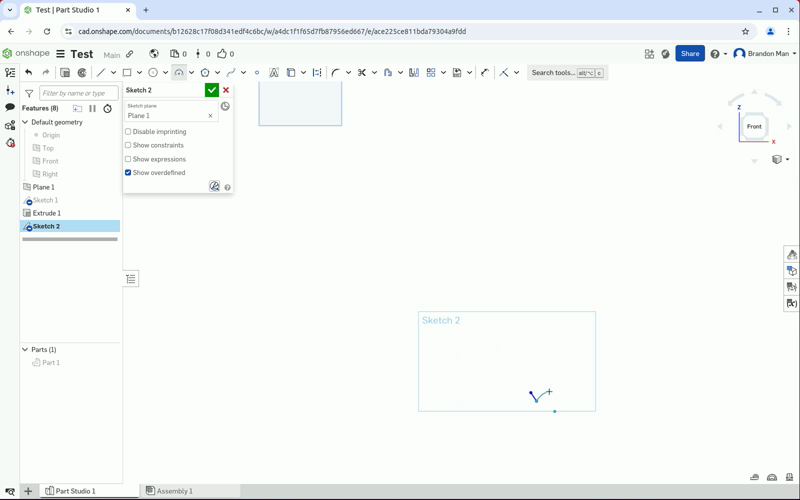
scroll(6)
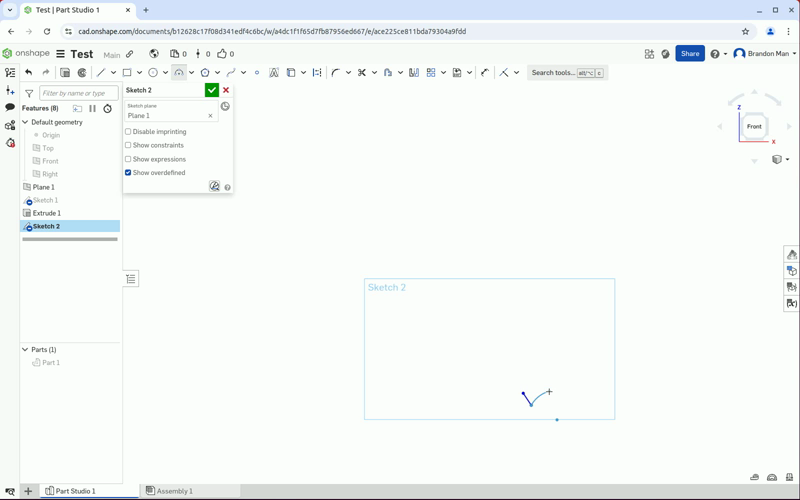
scroll(6)
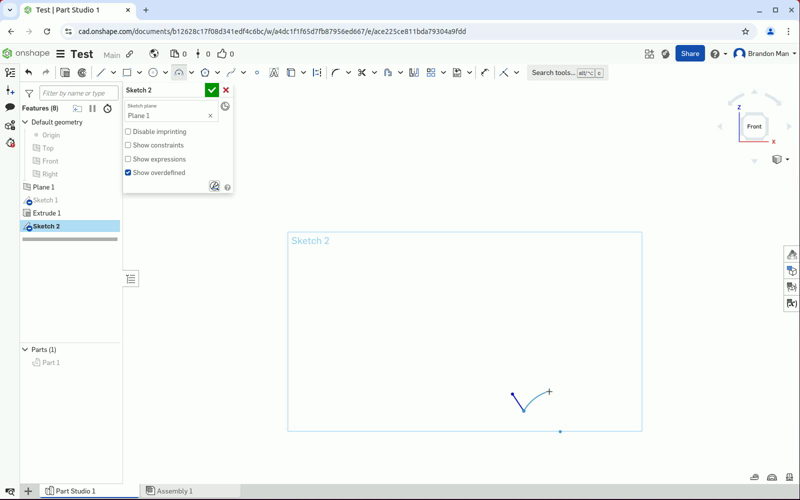
scroll(6)
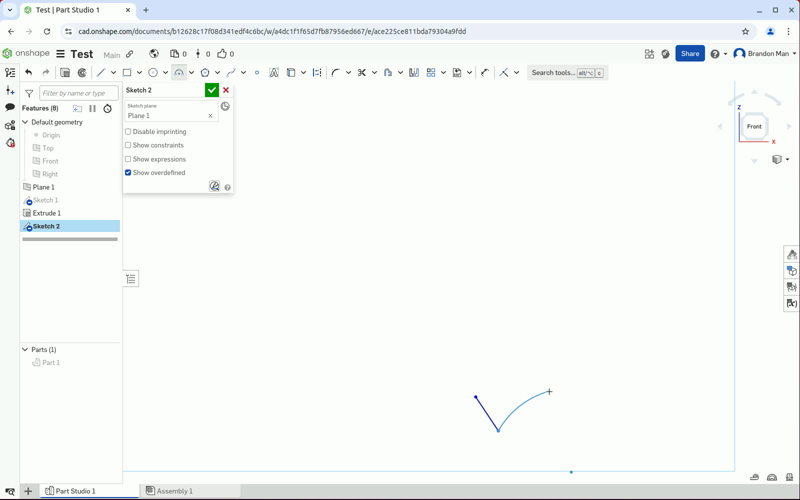
click(549, 391)
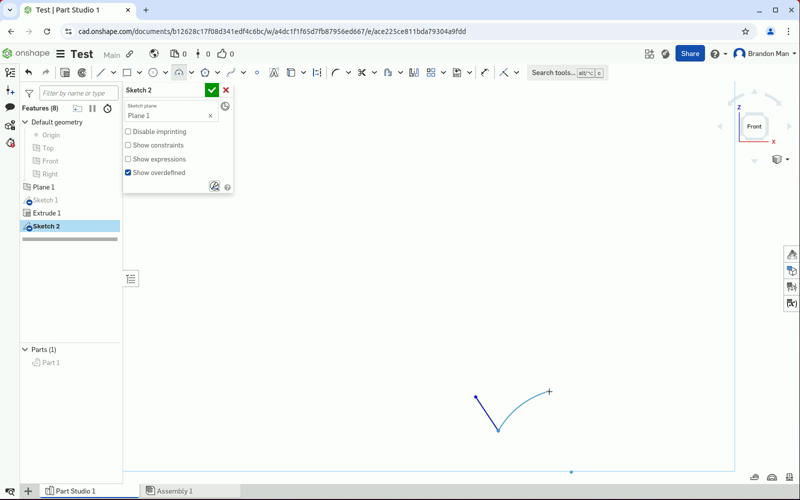
scroll(-6)
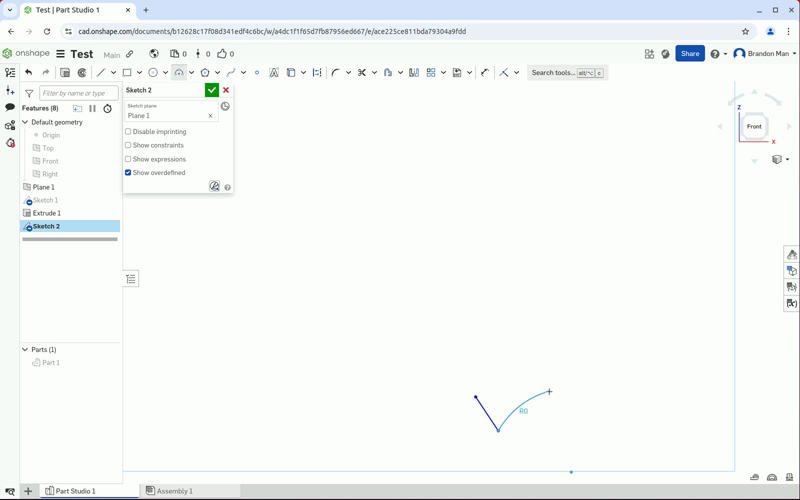
scroll(-6)
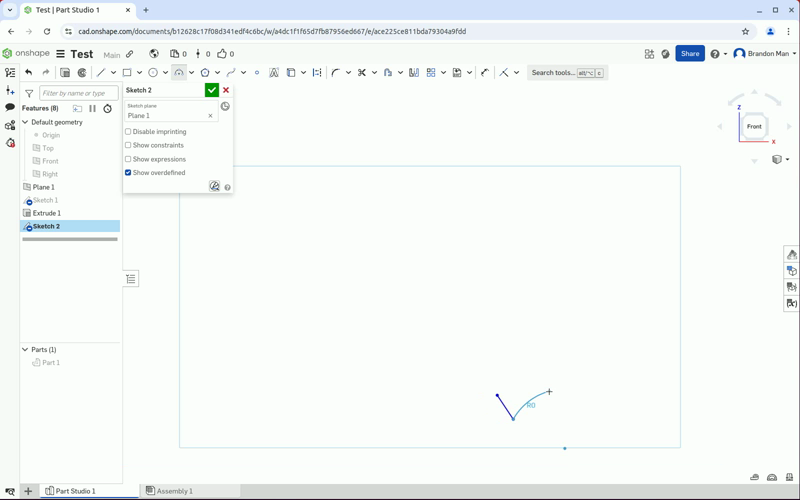
scroll(-6)
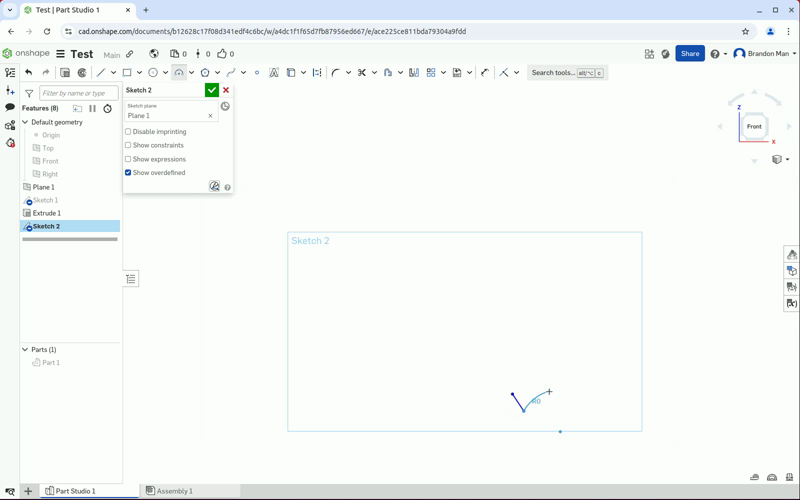
scroll(-6)
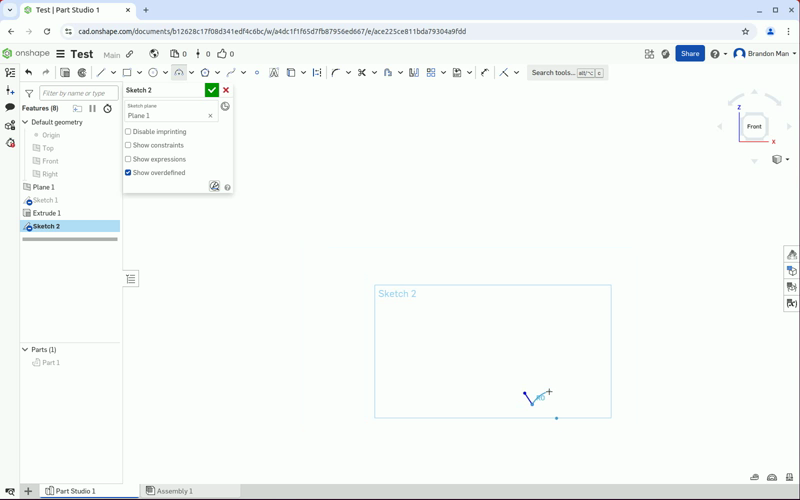
scroll(-6)
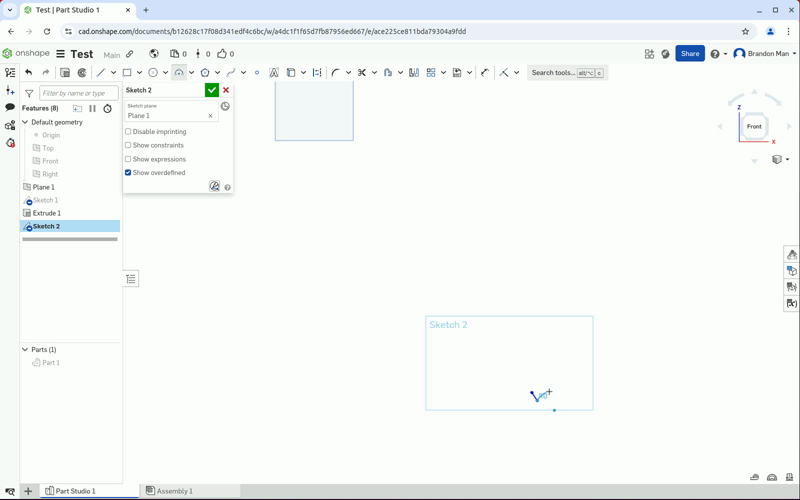
scroll(-6)
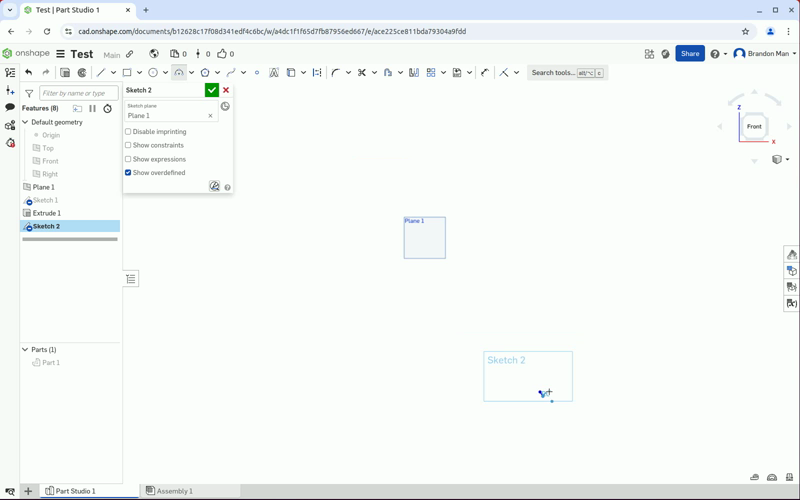
scroll(-6)
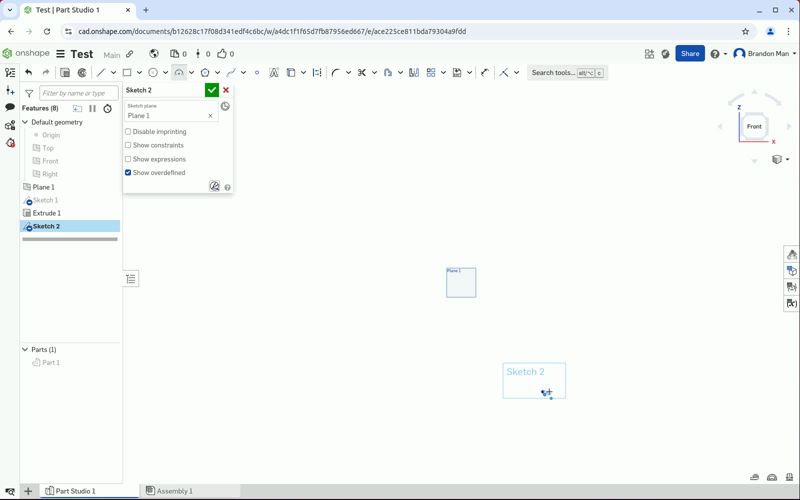
mouse_move(548, 395)
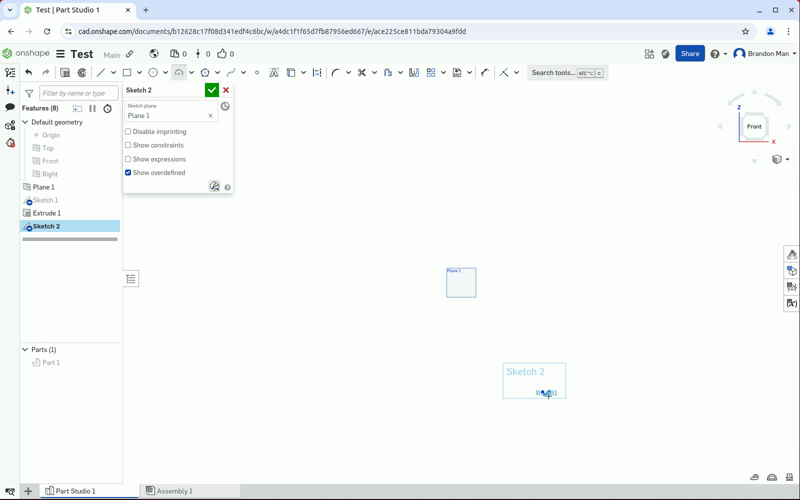
scroll(6)
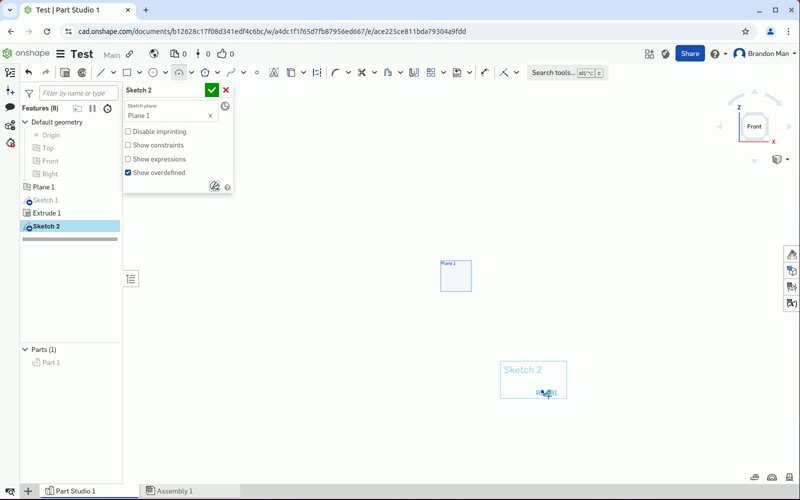
scroll(6)
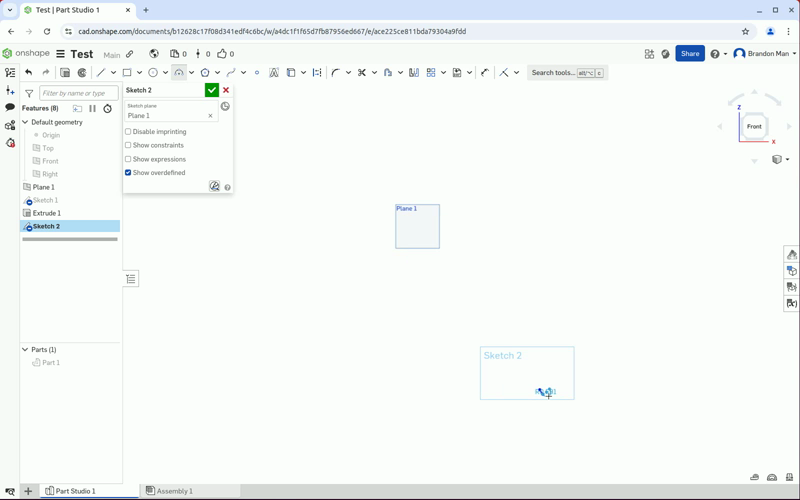
scroll(6)
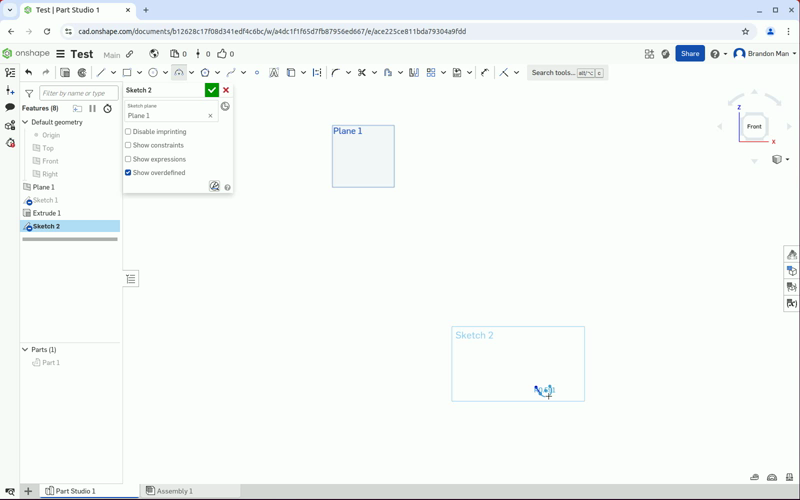
scroll(6)
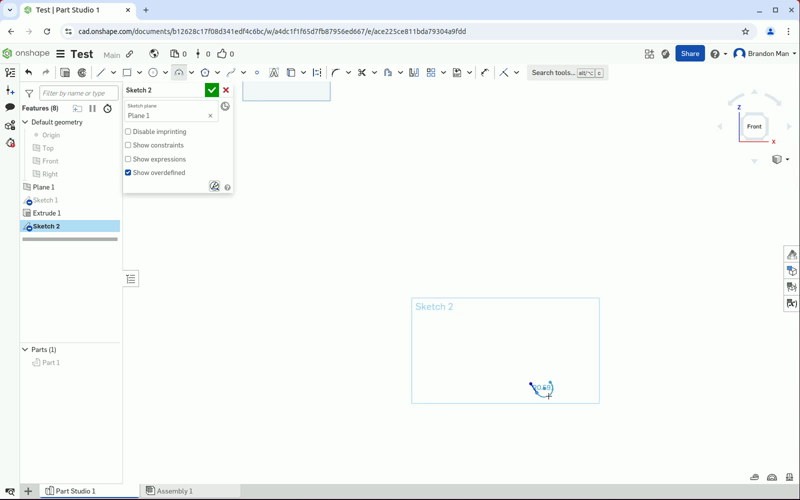
scroll(6)
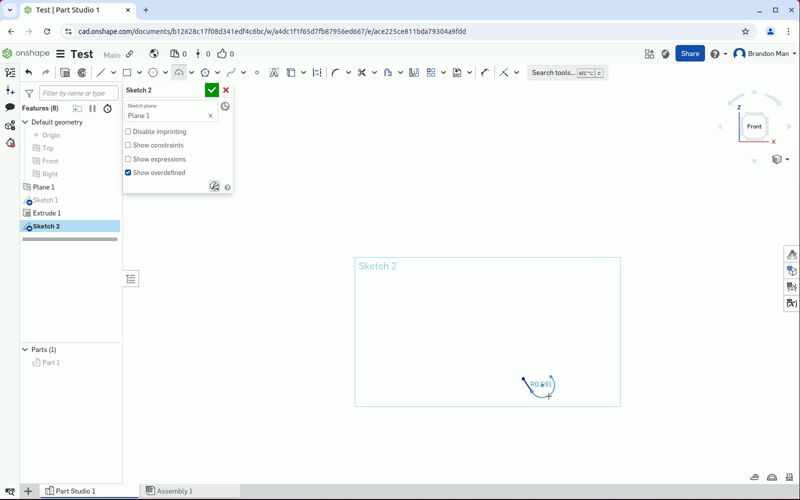
scroll(6)
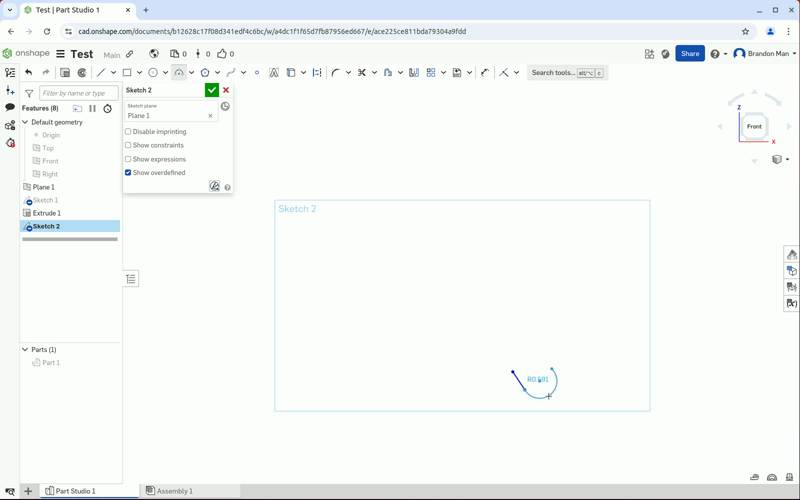
scroll(6)
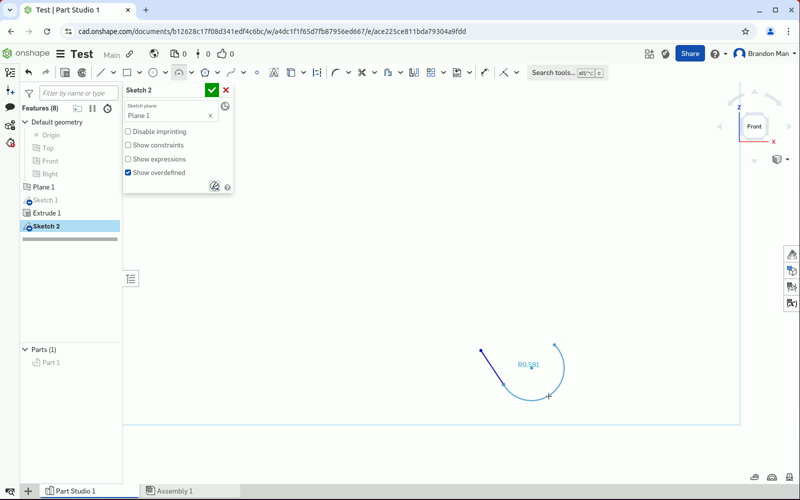
click(548, 395)
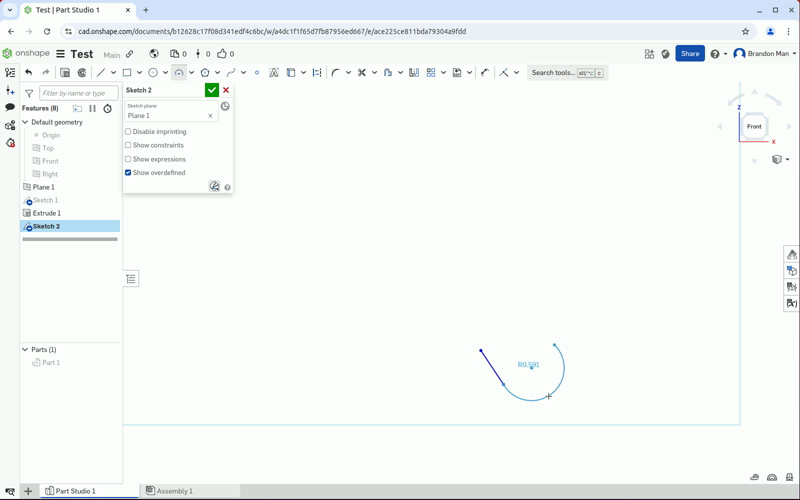
scroll(-6)
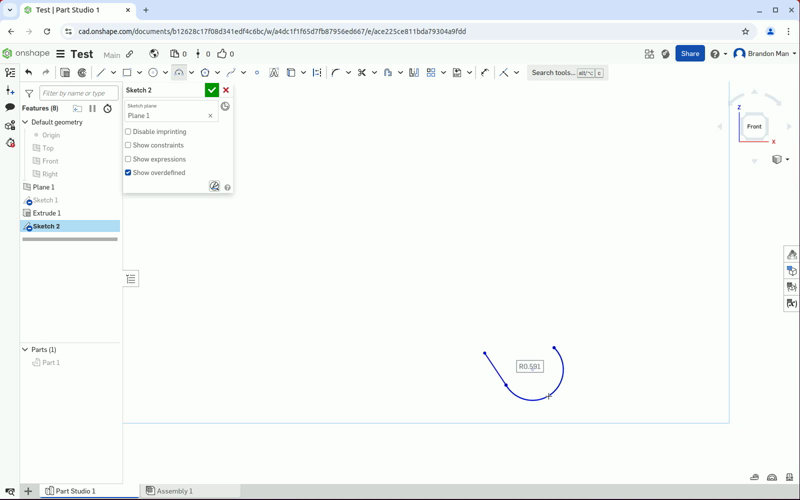
scroll(-6)
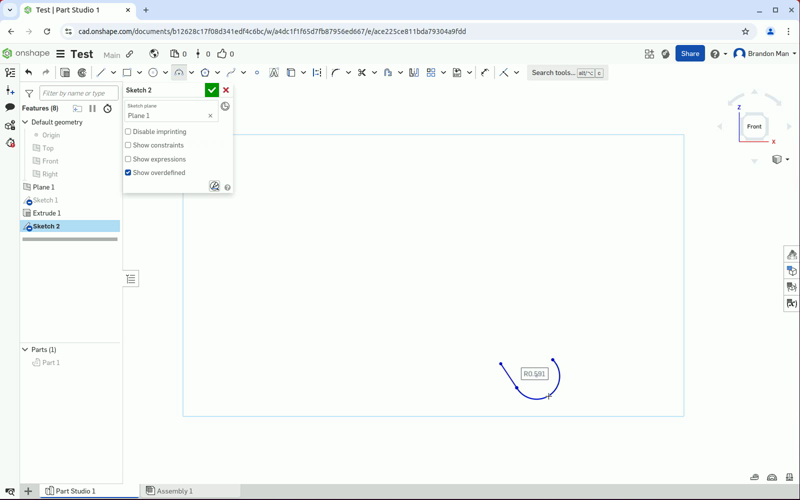
scroll(-6)
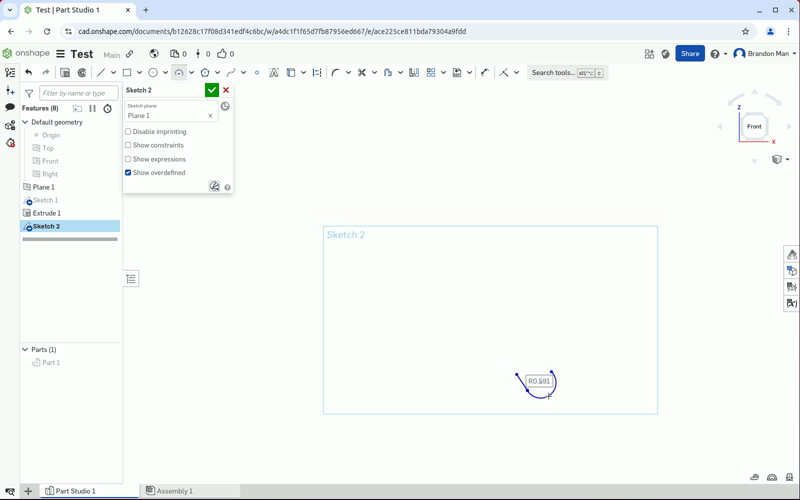
scroll(-6)
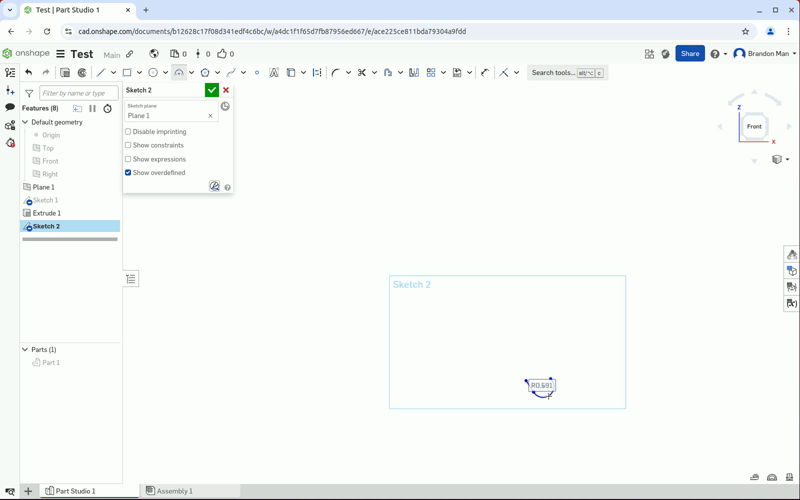
scroll(-6)
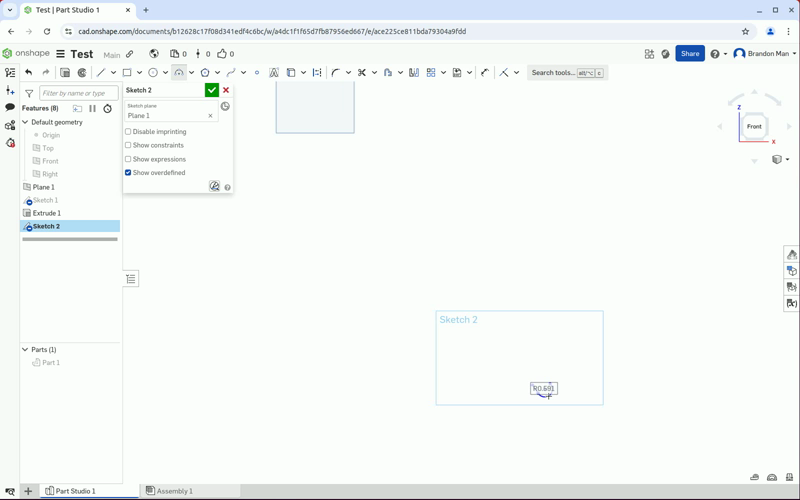
scroll(-6)
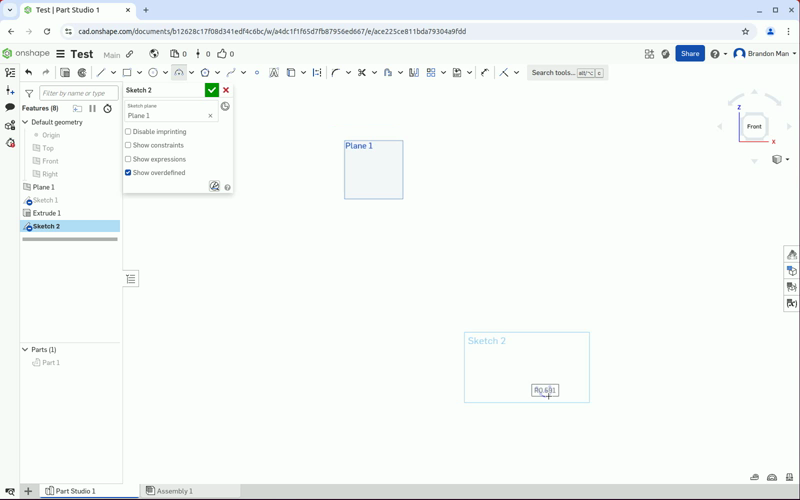
scroll(-6)
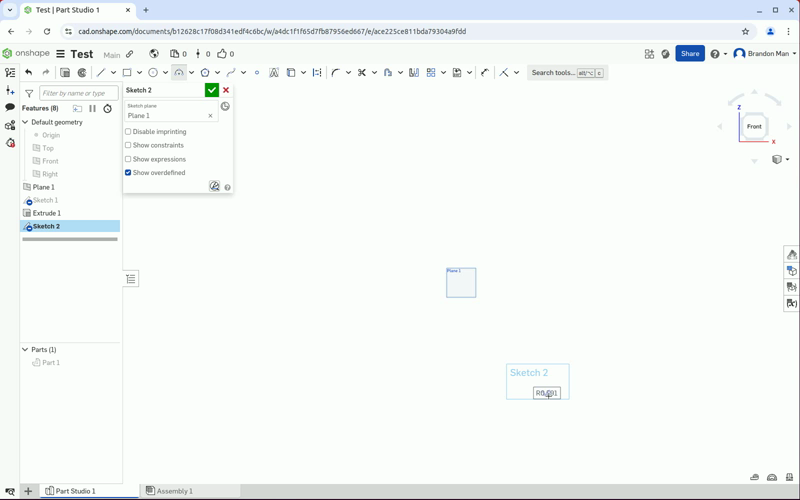
key_up(shift)
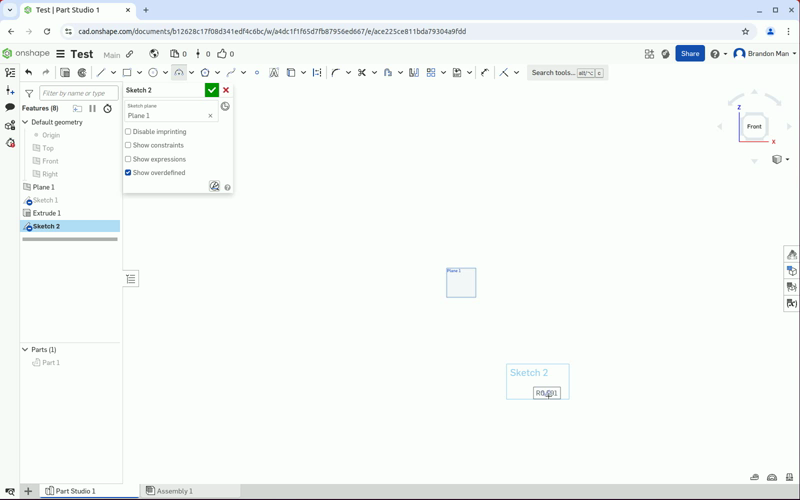
key(esc)
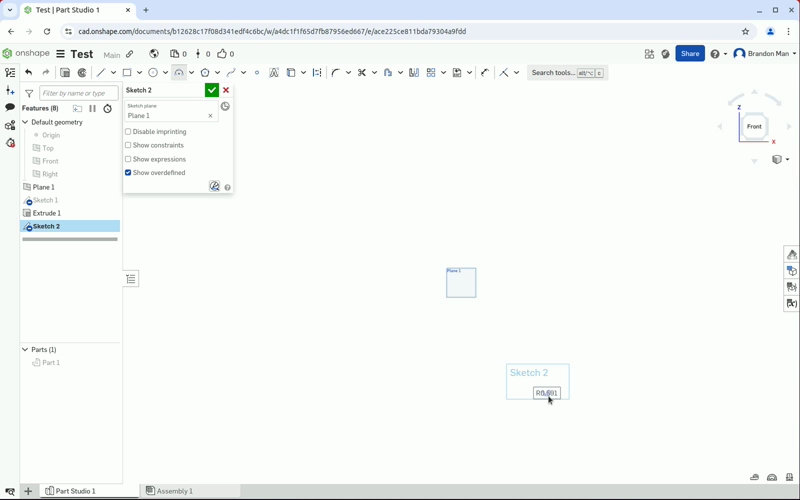
key(l)
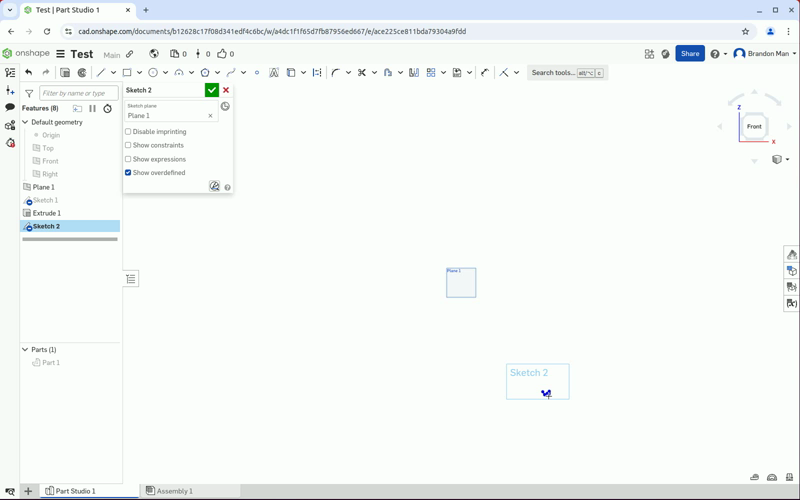
mouse_move(549, 391)
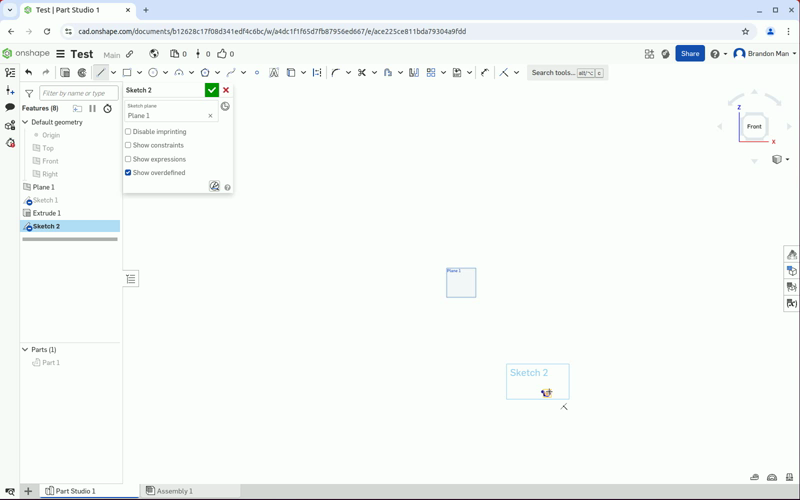
scroll(6)
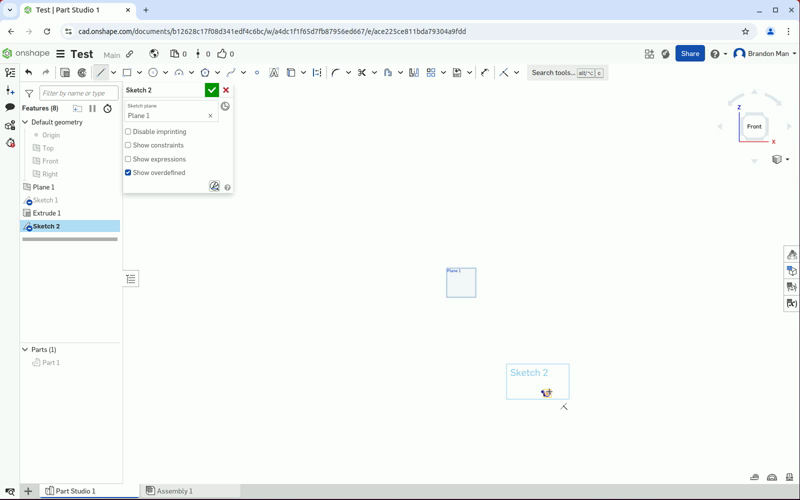
scroll(6)
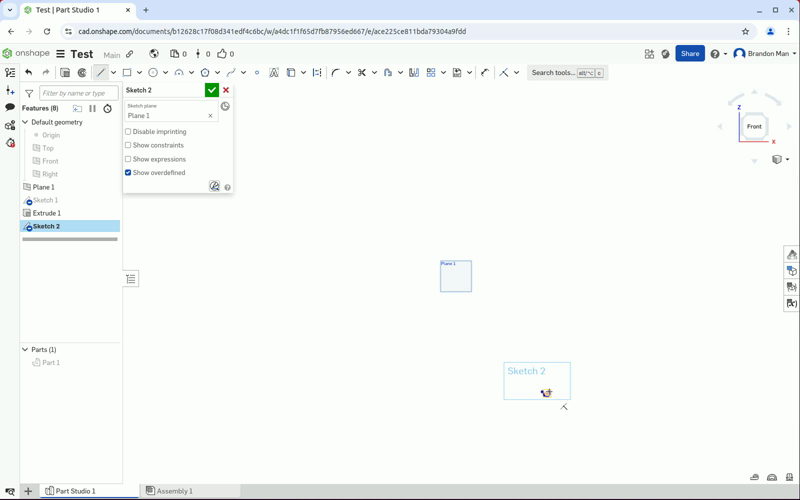
scroll(6)
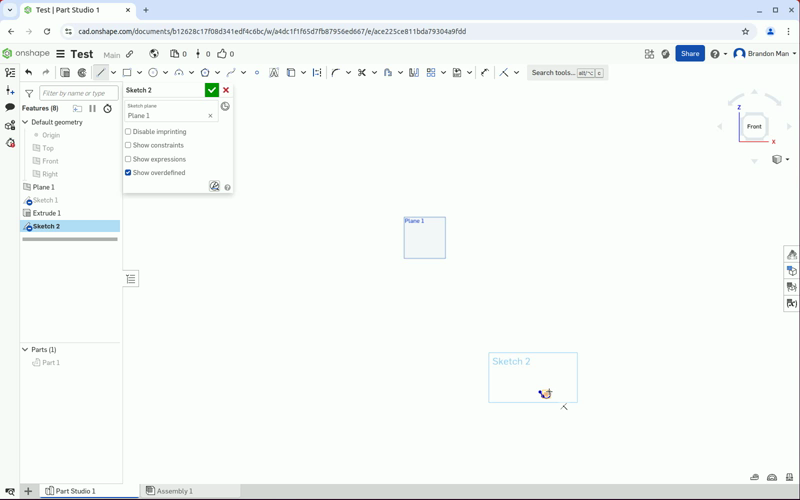
scroll(6)
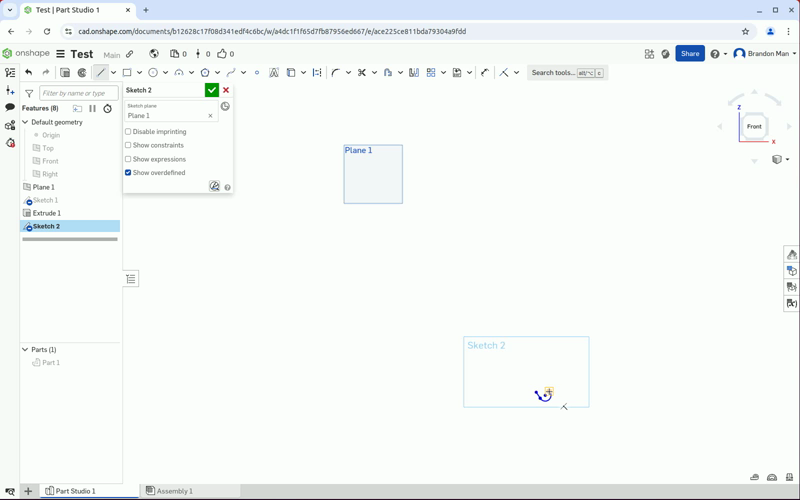
scroll(6)
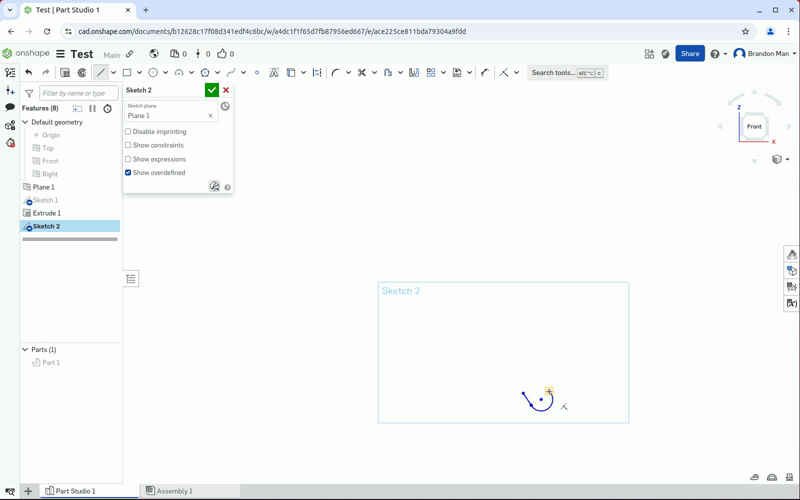
scroll(6)
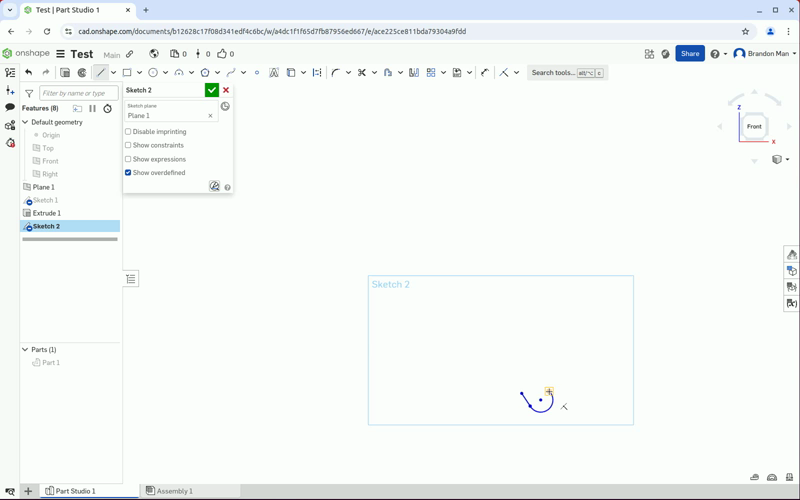
scroll(6)
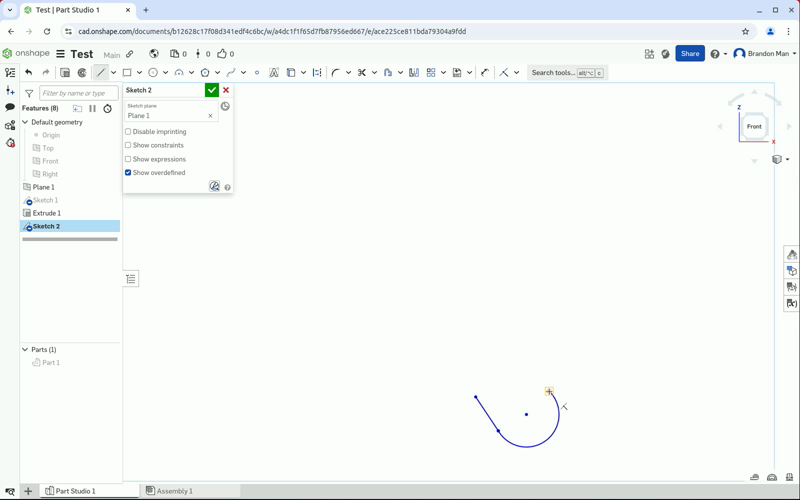
click(549, 391)
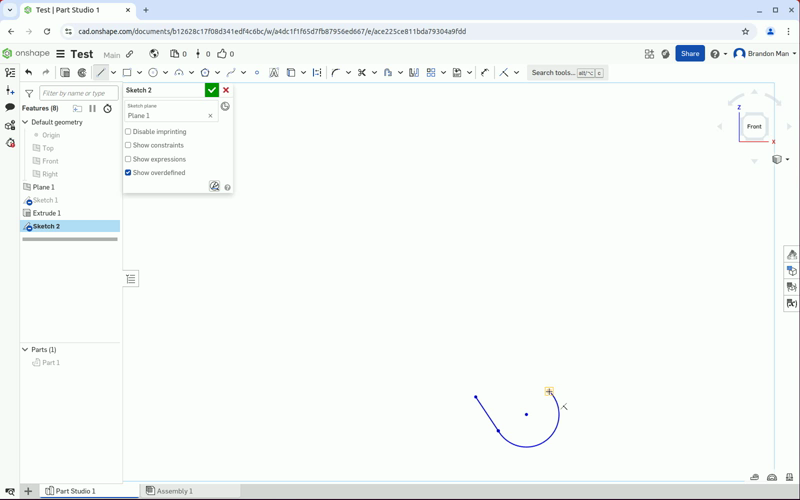
scroll(-6)
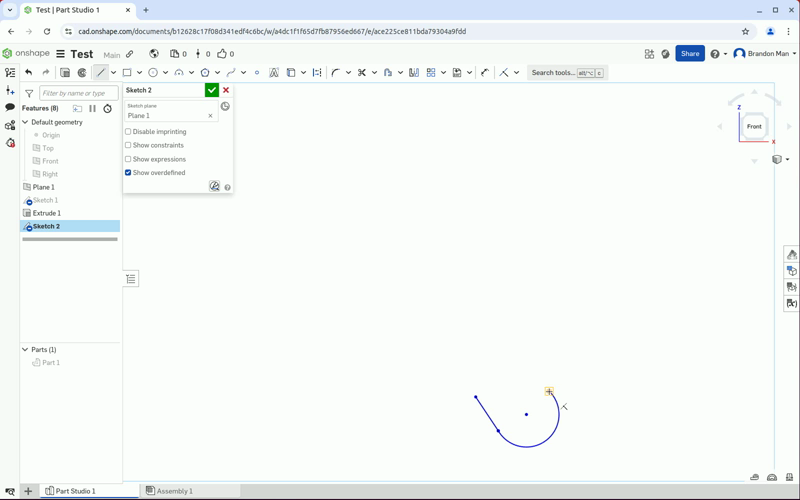
scroll(-6)
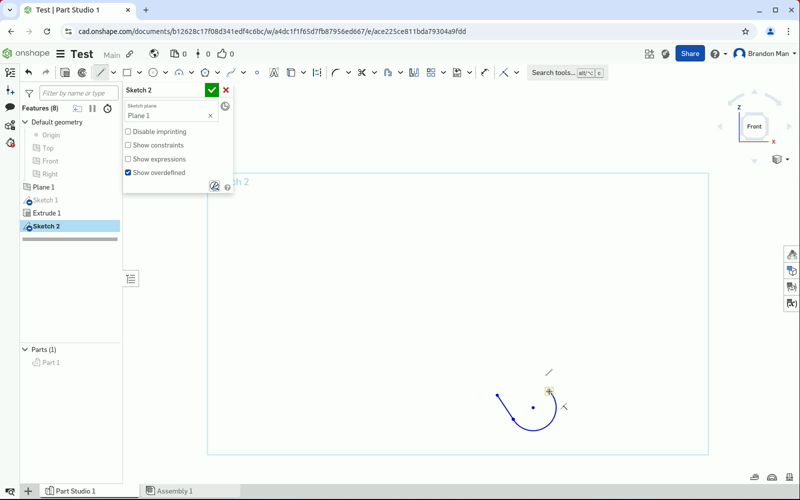
scroll(-6)
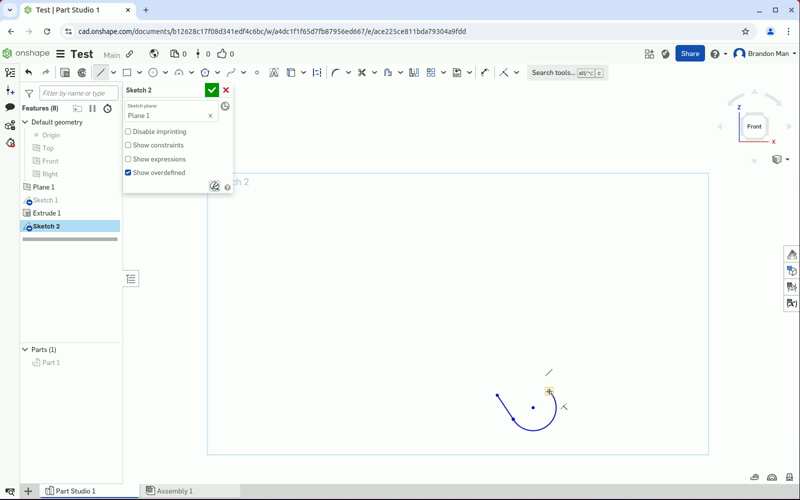
scroll(-6)
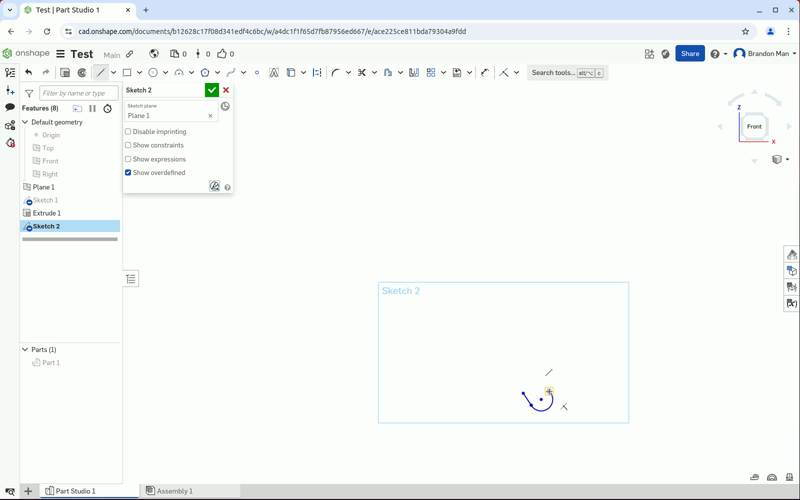
scroll(-6)
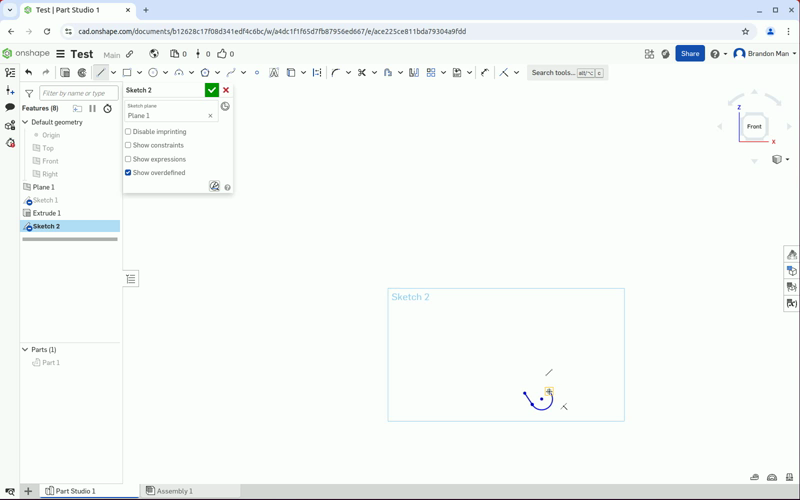
scroll(-6)
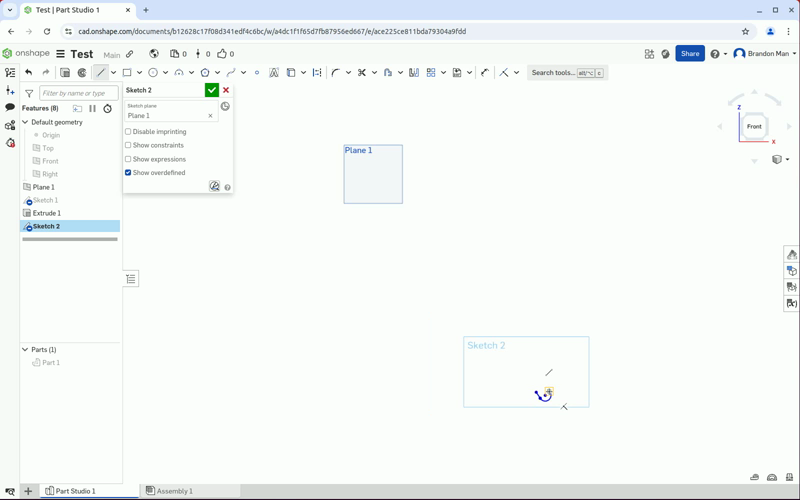
scroll(-6)
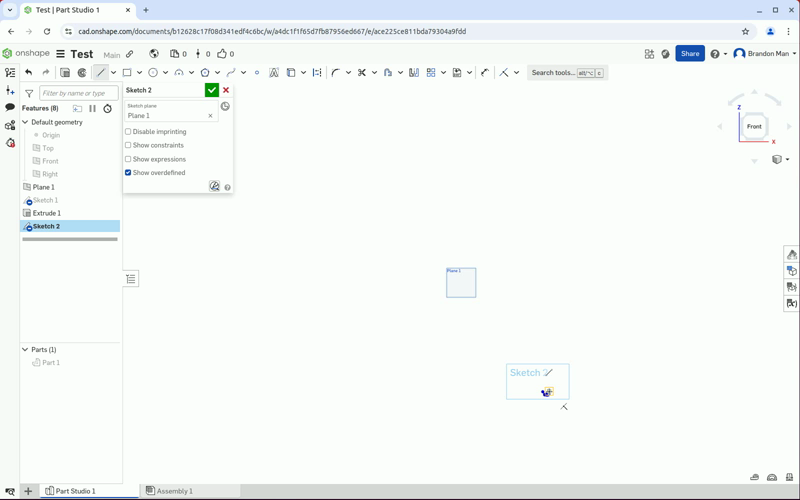
key_down(shift)
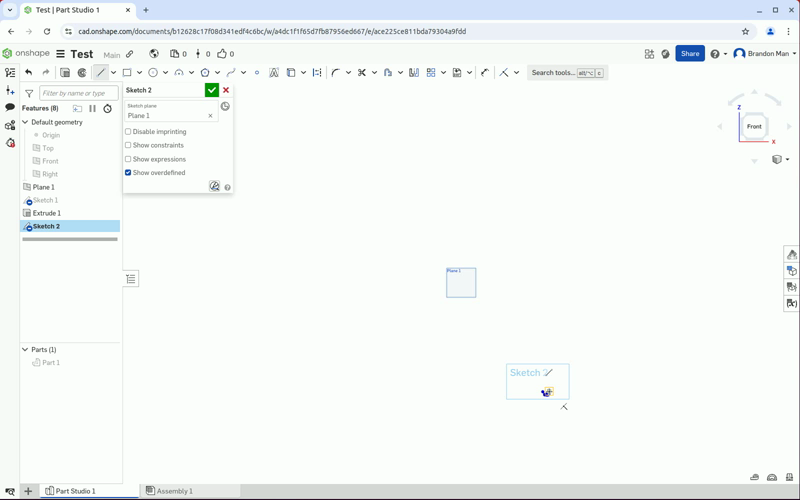
mouse_move(579, 391)
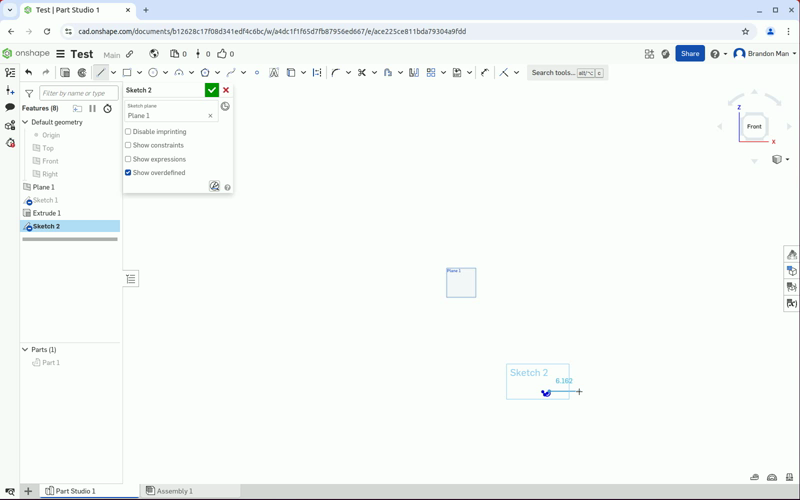
mouse_move(546, 387)
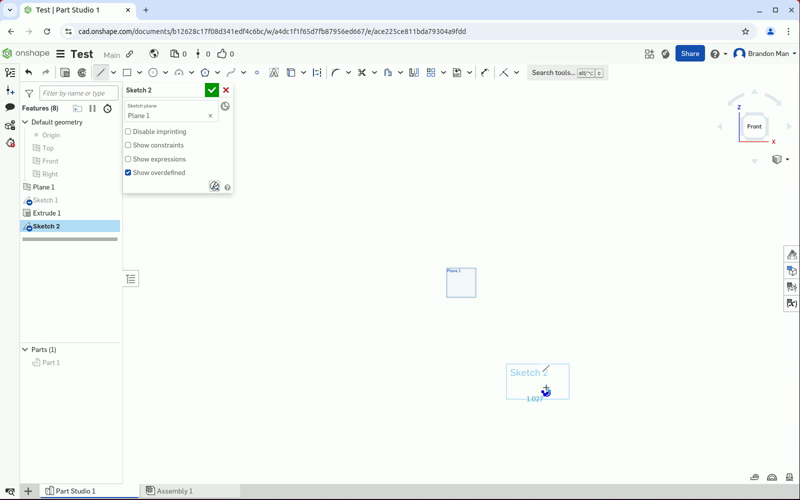
scroll(6)
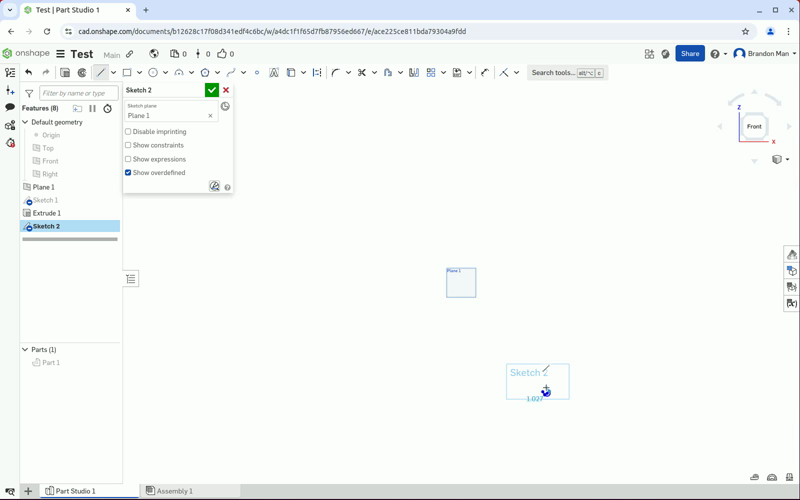
scroll(6)
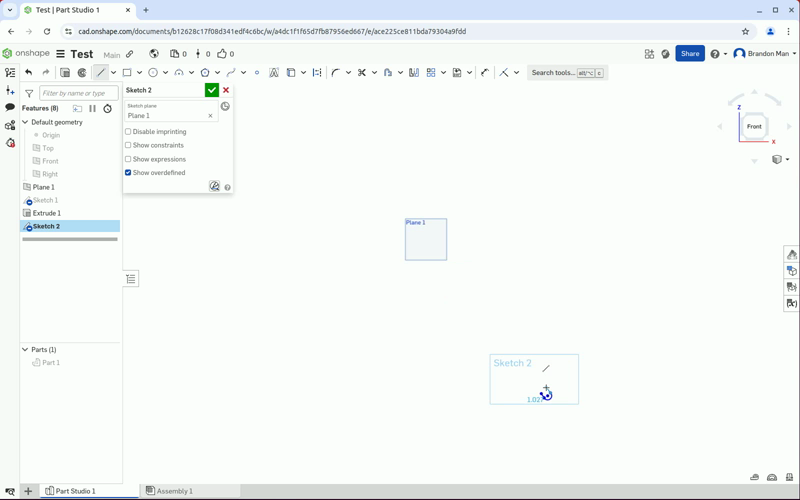
scroll(6)
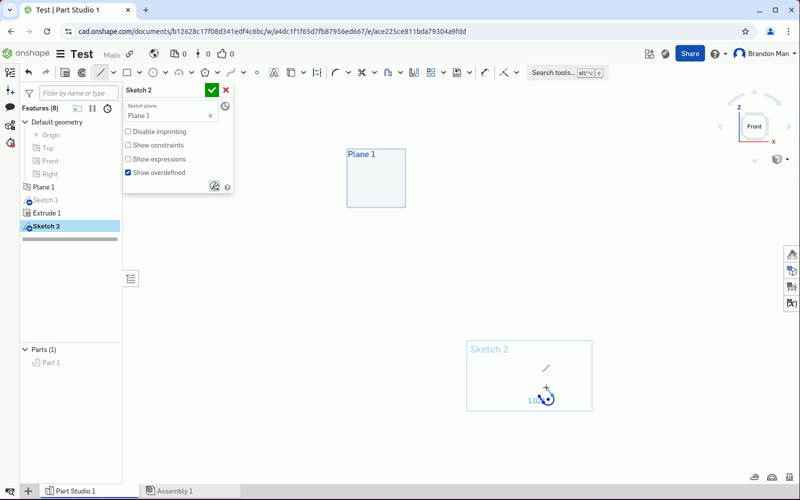
scroll(6)
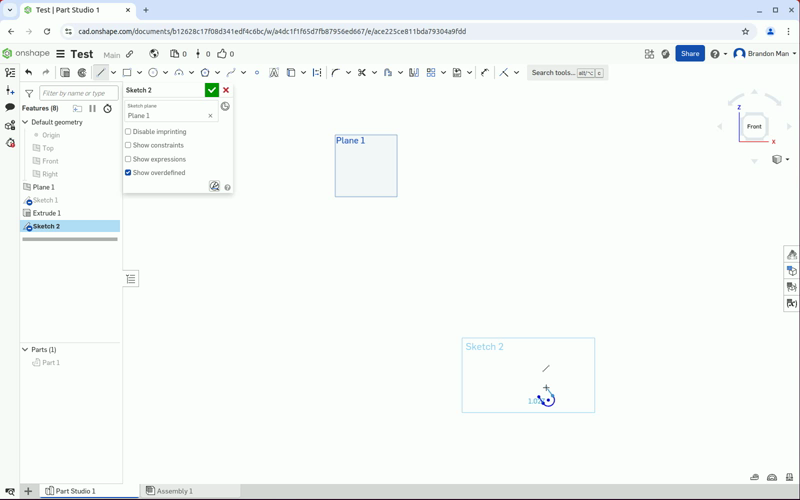
scroll(6)
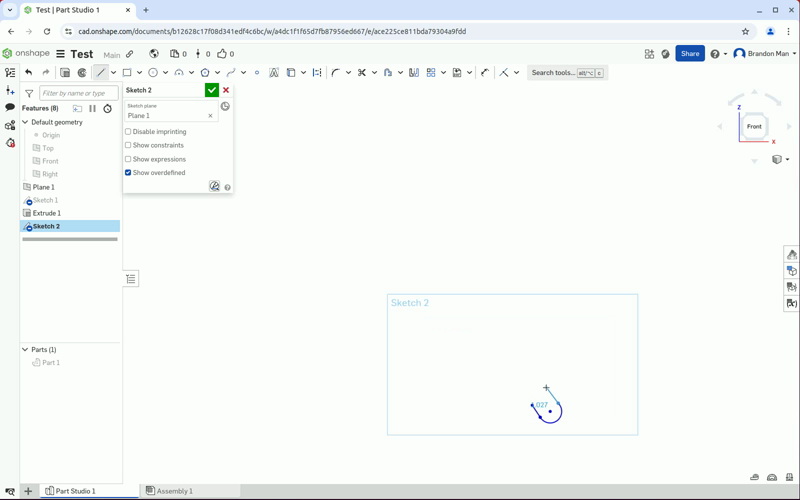
scroll(6)
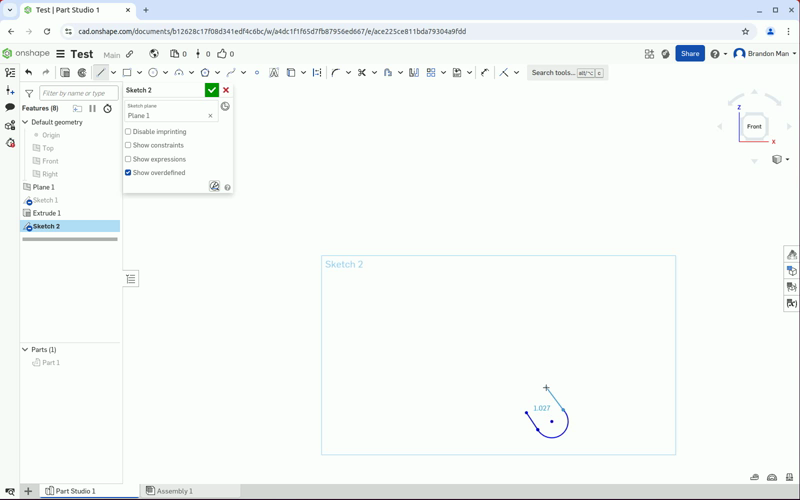
scroll(6)
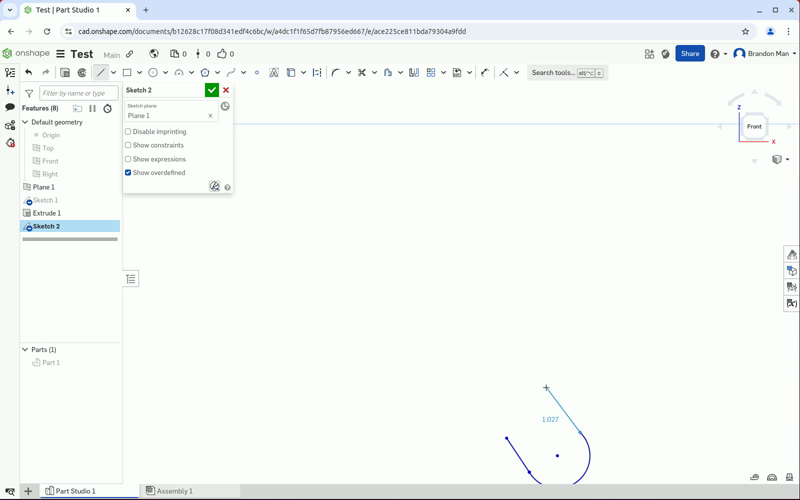
click(546, 387)
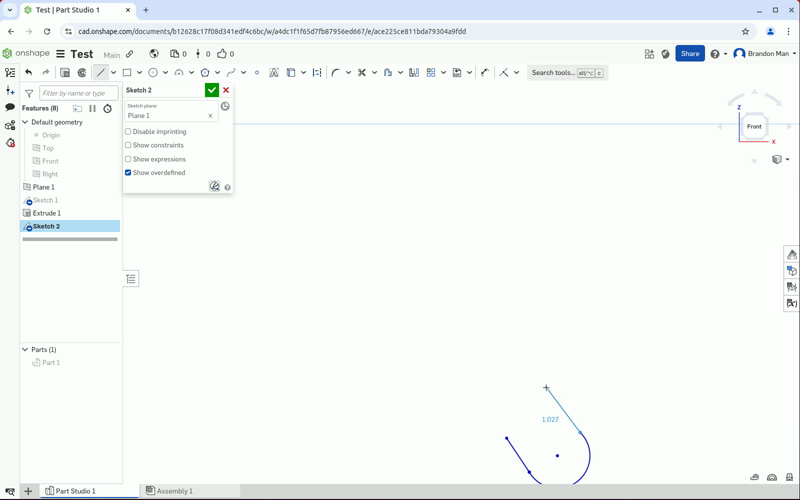
scroll(-6)
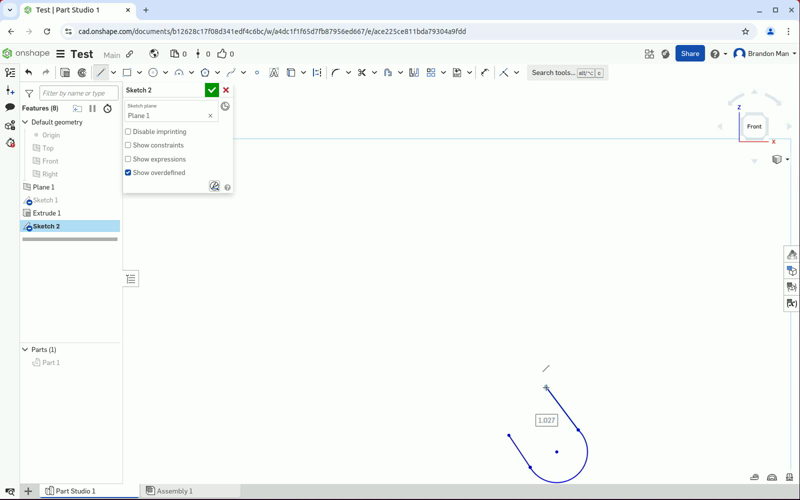
scroll(-6)
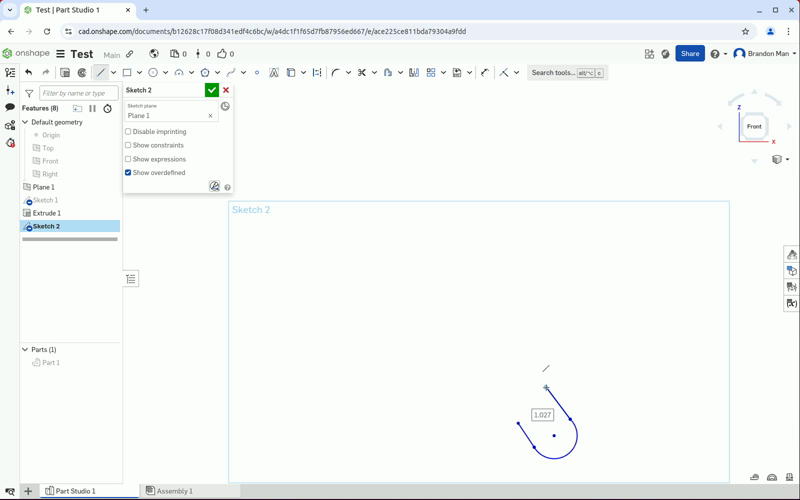
scroll(-6)
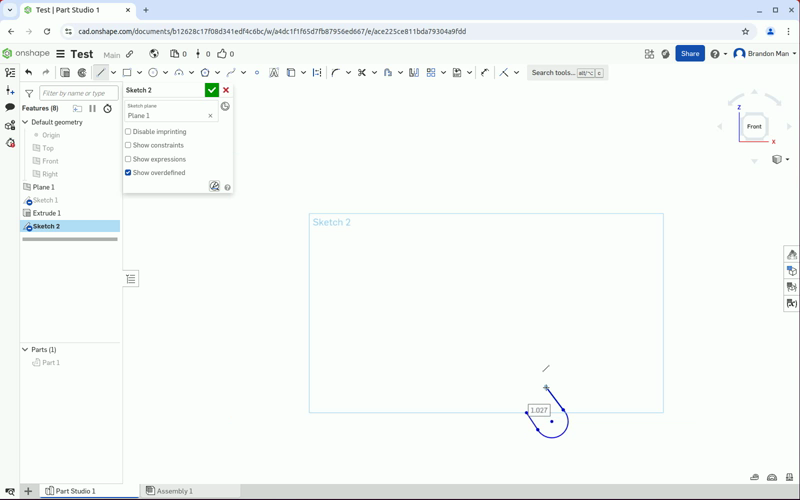
scroll(-6)
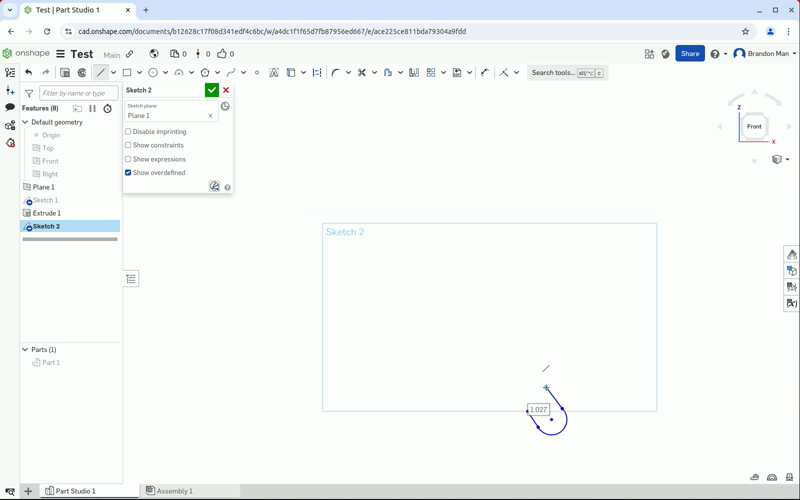
scroll(-6)
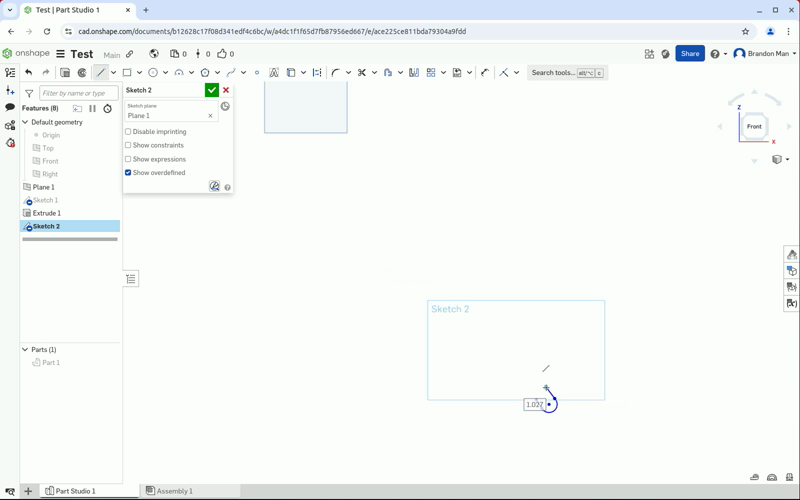
scroll(-6)
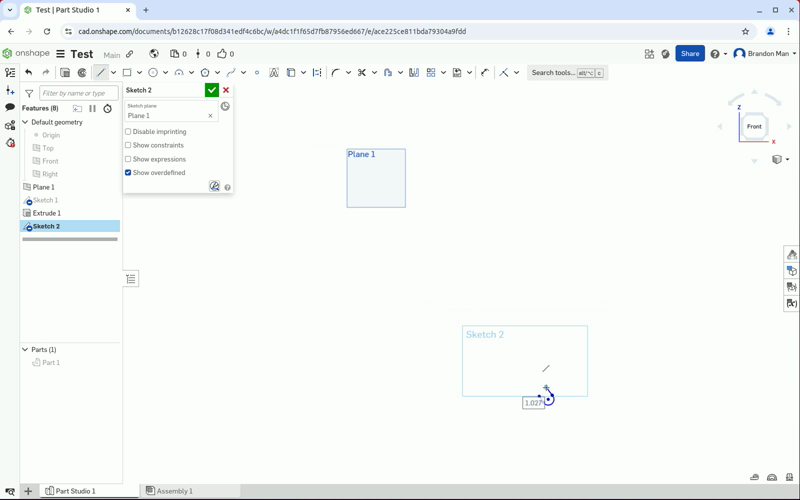
scroll(-6)
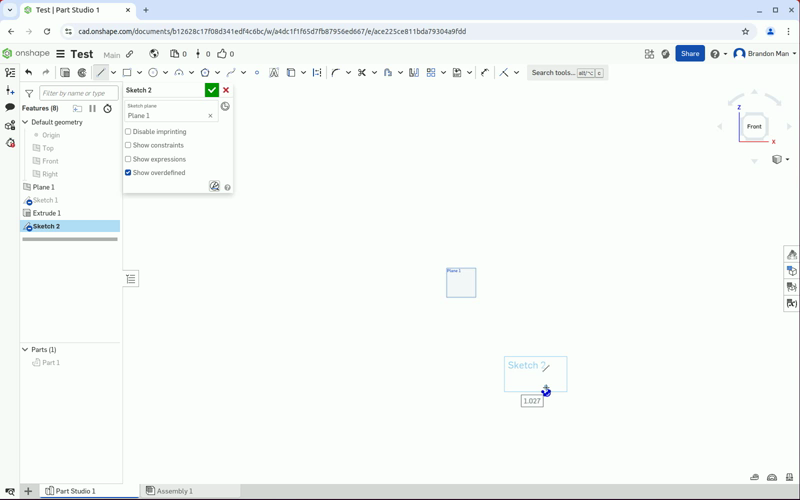
key_up(shift)
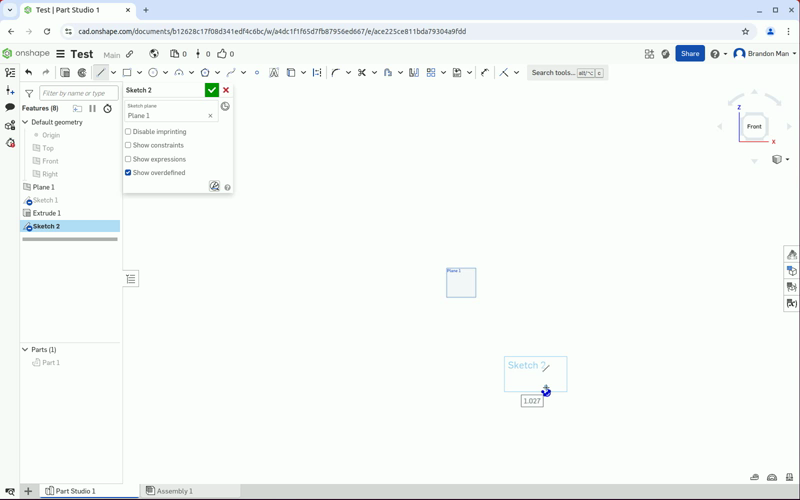
mouse_move(576, 387)
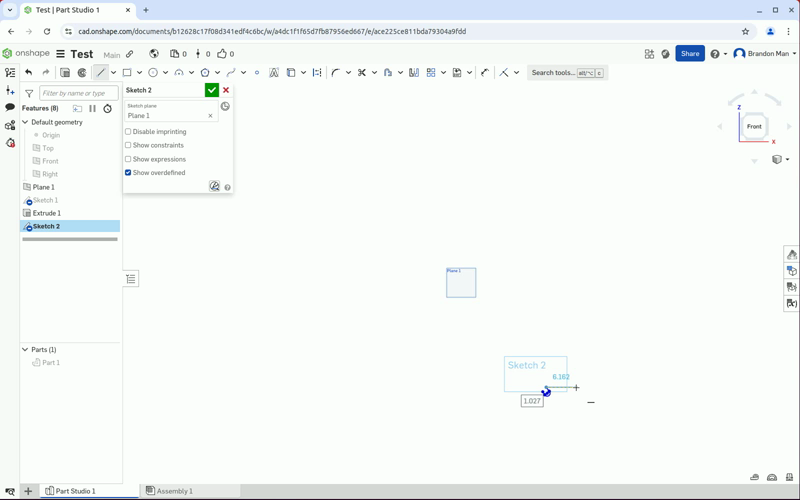
key_down(shift)
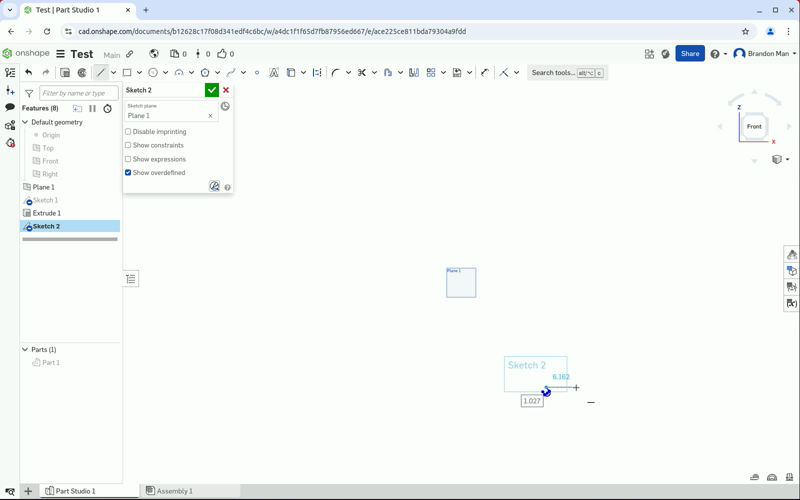
mouse_move(542, 391)
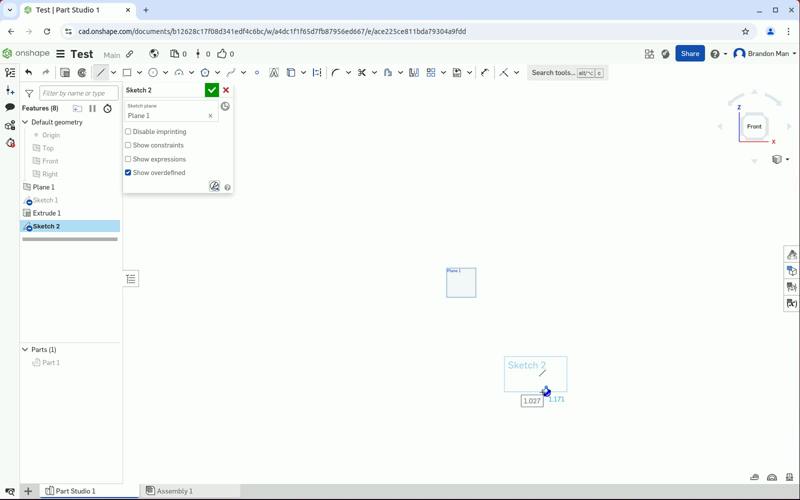
scroll(6)
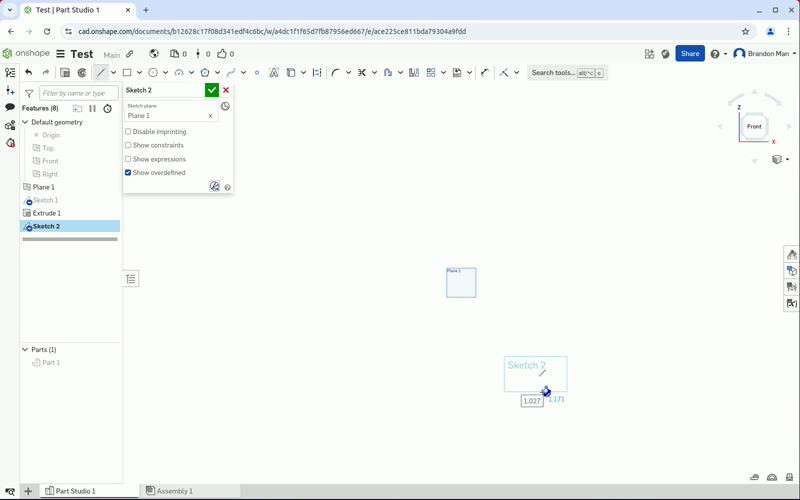
scroll(6)
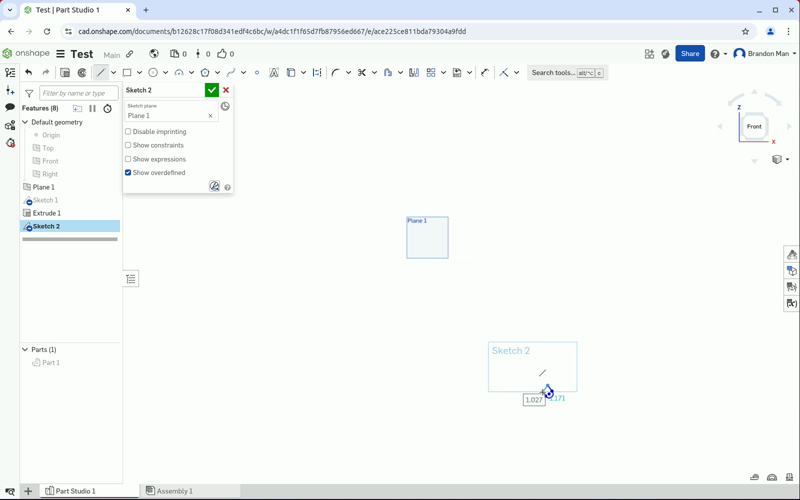
scroll(6)
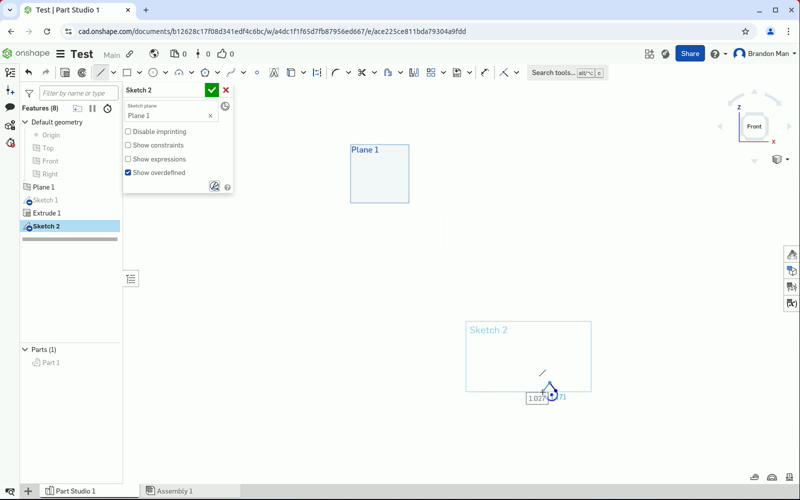
scroll(6)
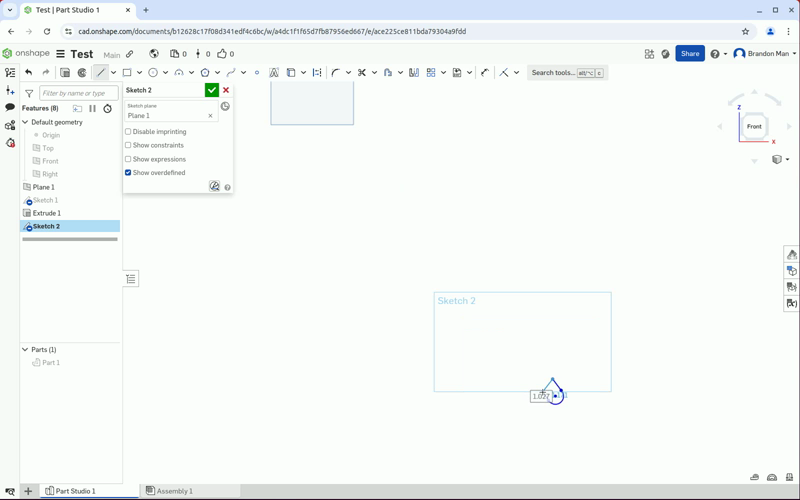
scroll(6)
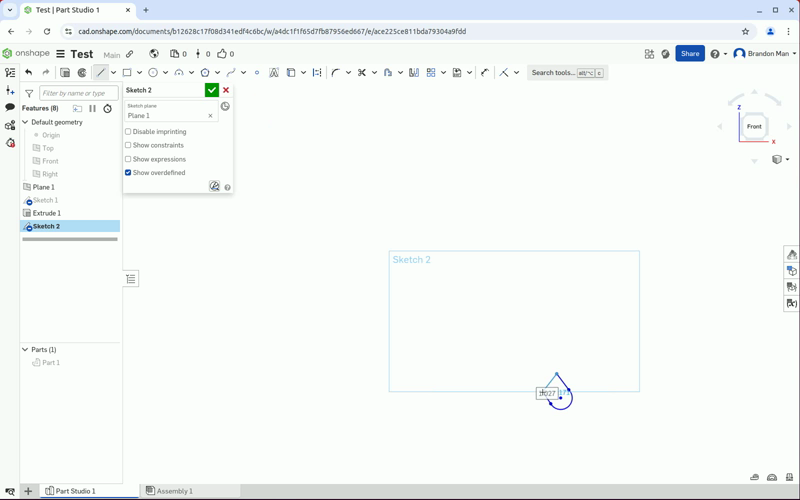
scroll(6)
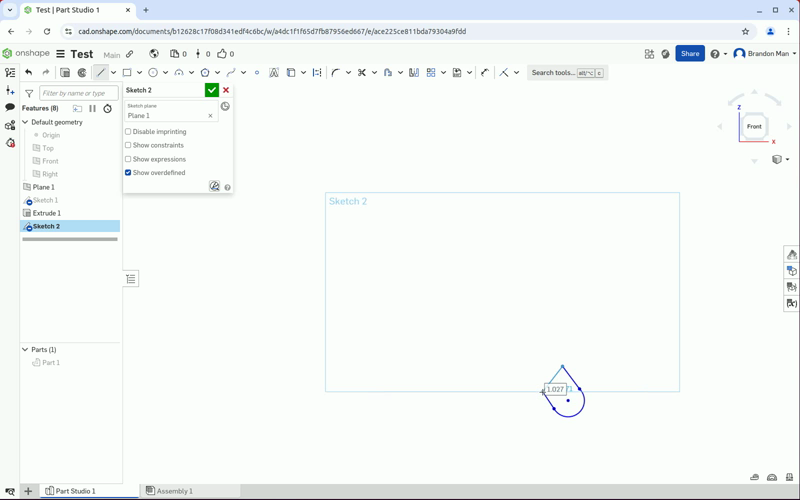
scroll(6)
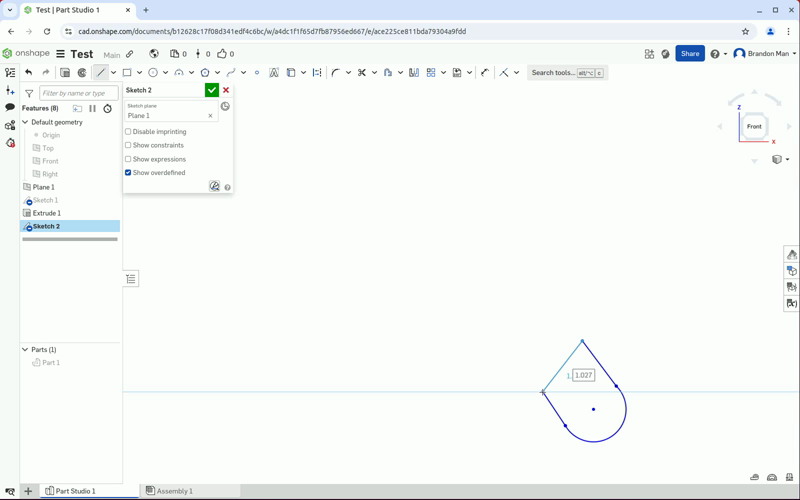
key_up(shift)
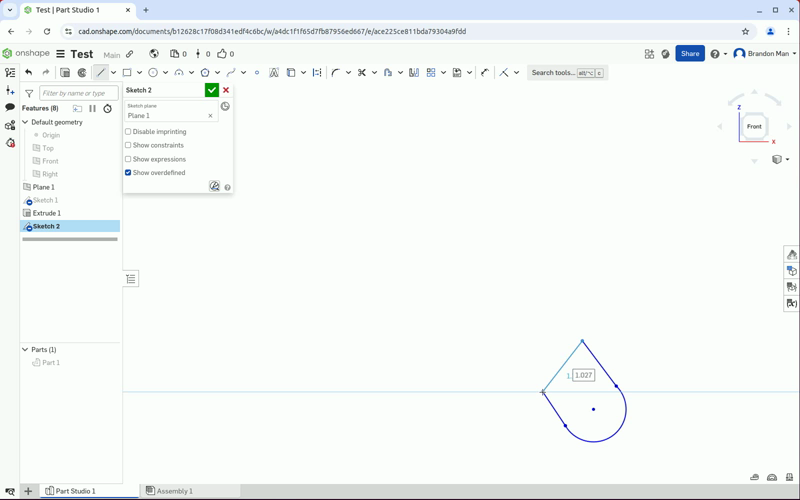
click(542, 391)
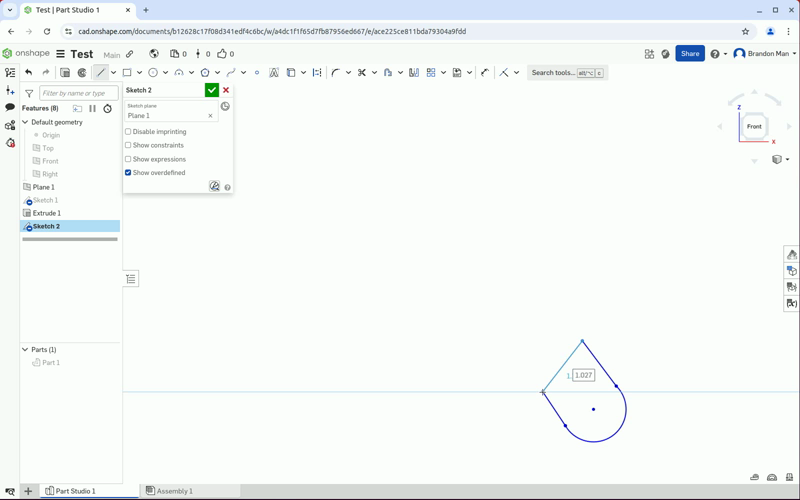
scroll(-6)
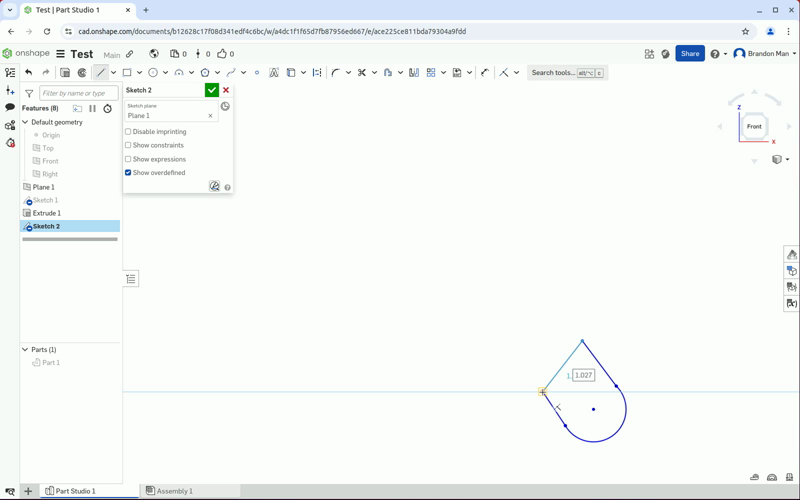
scroll(-6)
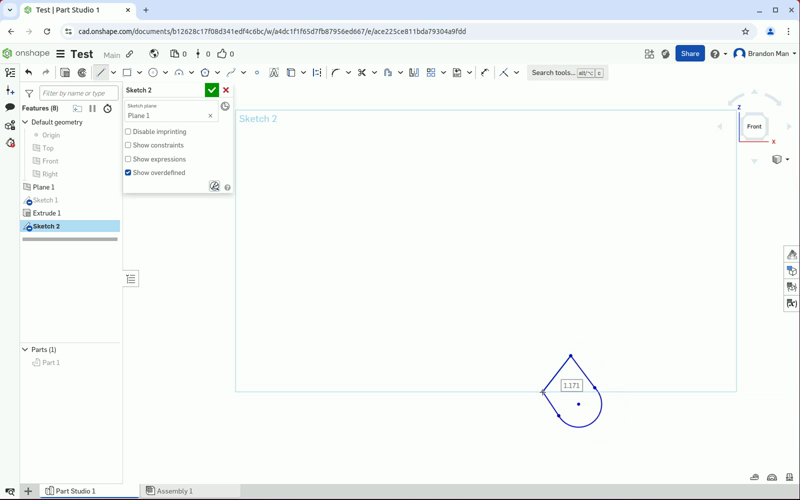
scroll(-6)
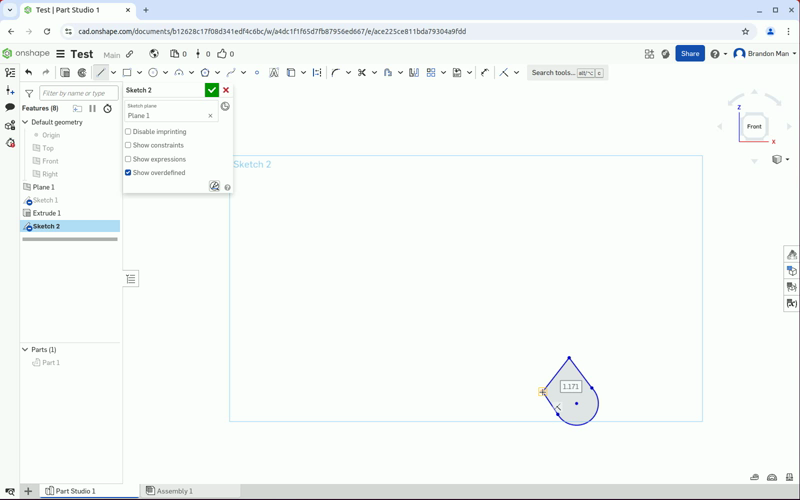
scroll(-6)
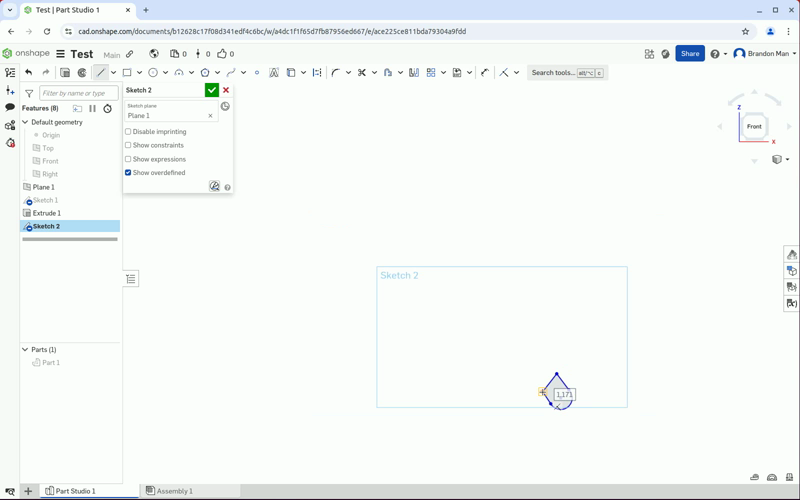
scroll(-6)
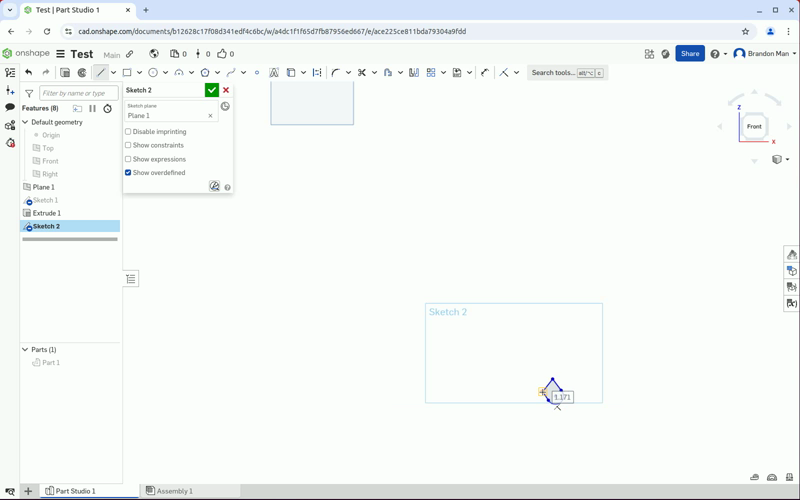
scroll(-6)
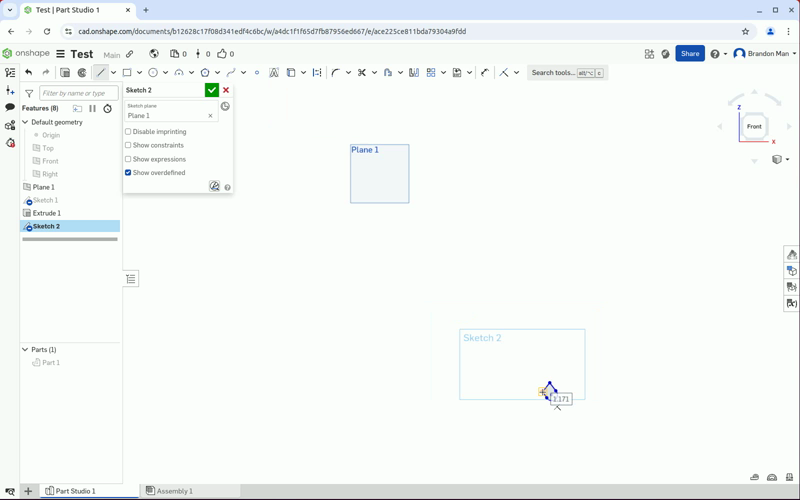
scroll(-6)
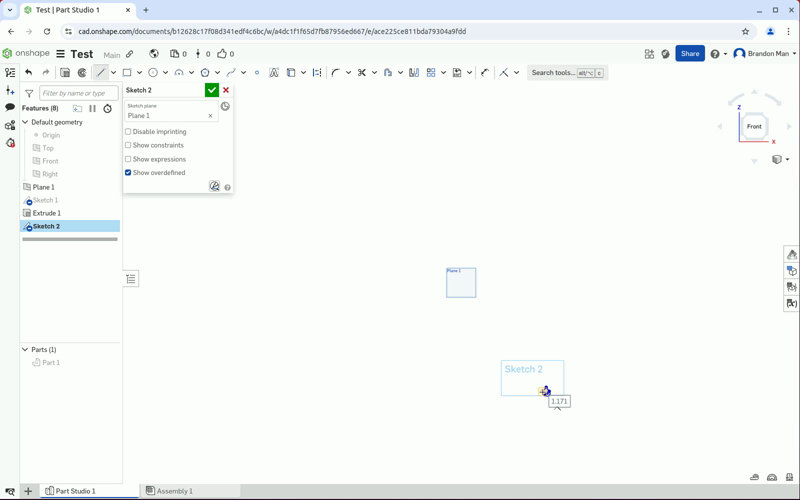
key(esc)
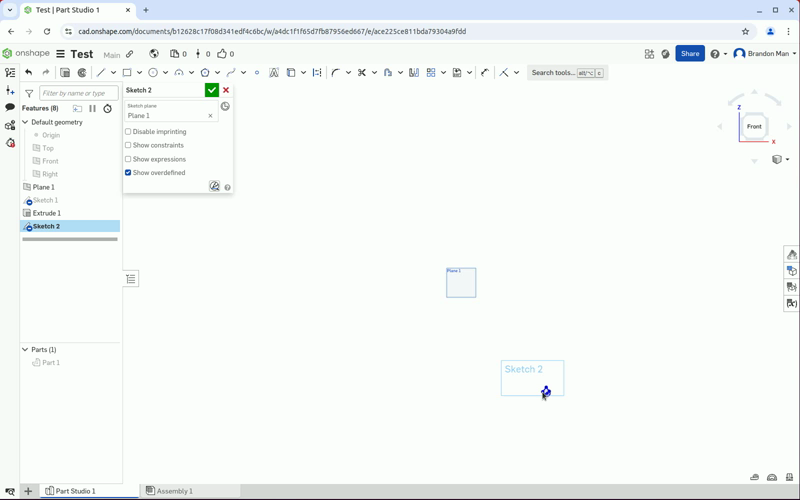
key(c)
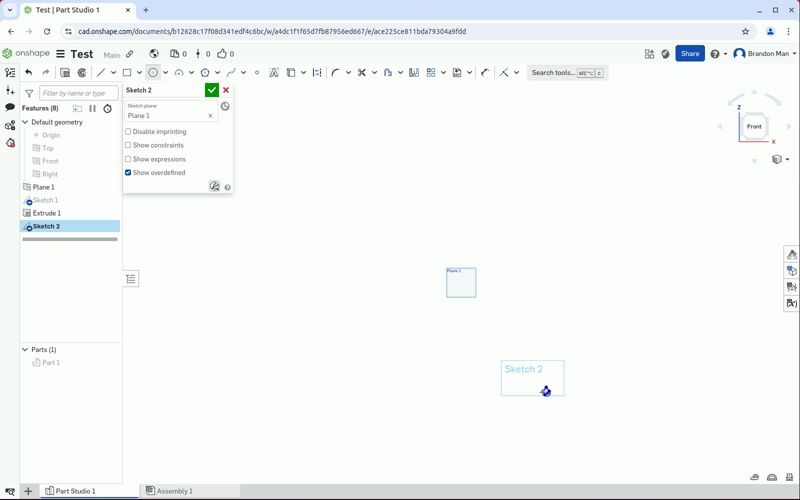
key_down(shift)
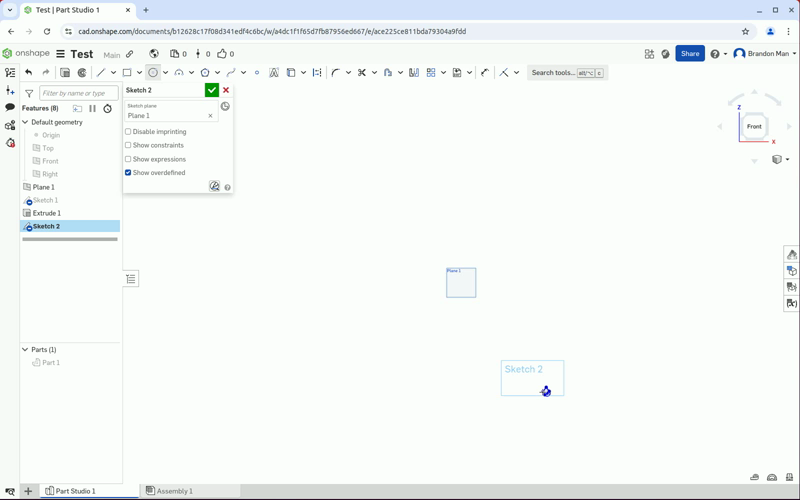
mouse_move(547, 393)
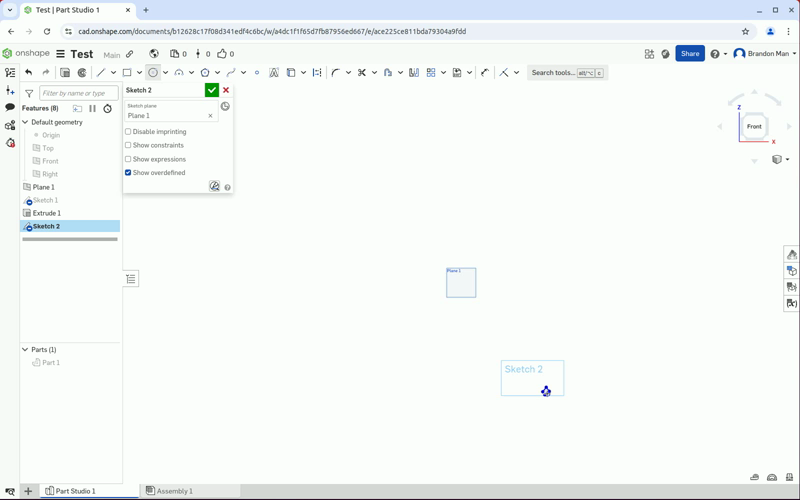
scroll(6)
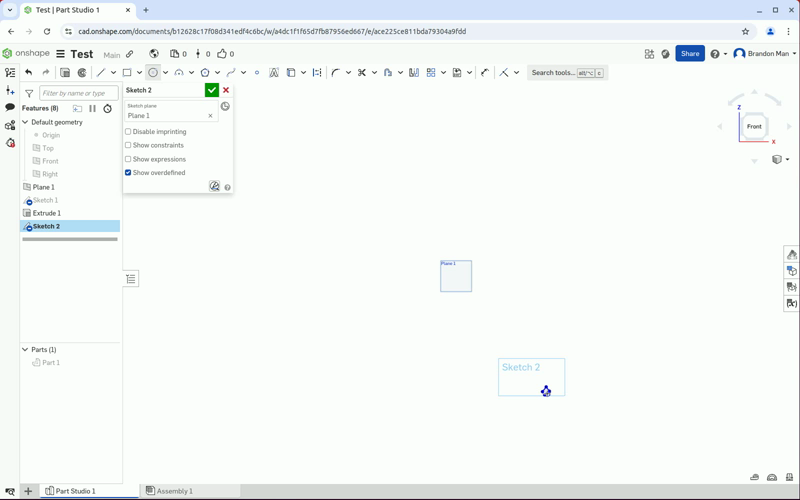
scroll(6)
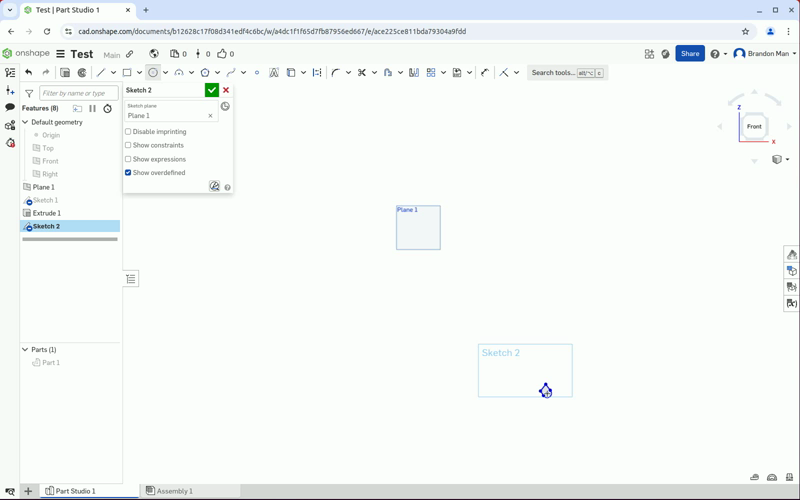
scroll(6)
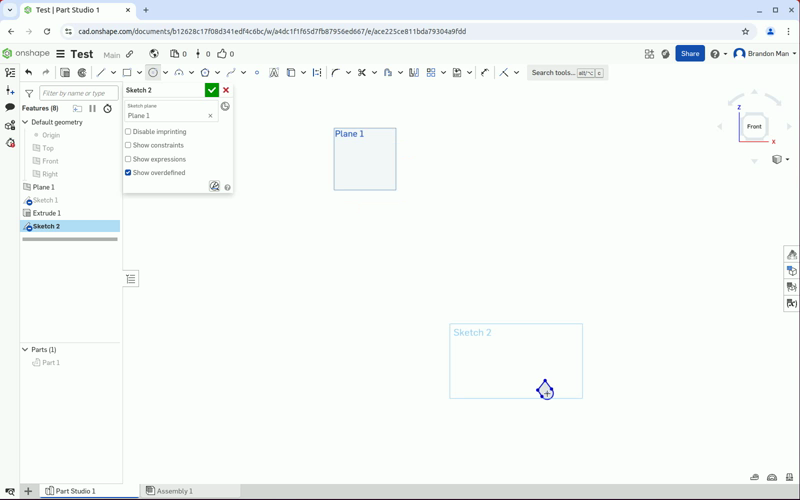
scroll(6)
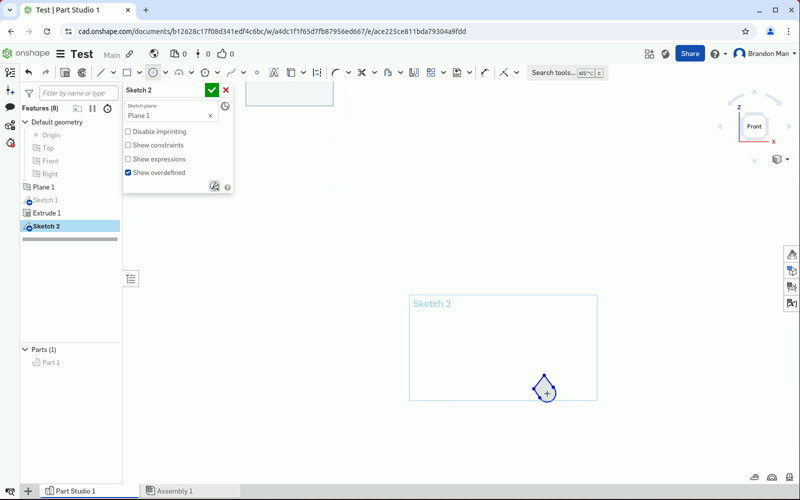
scroll(6)
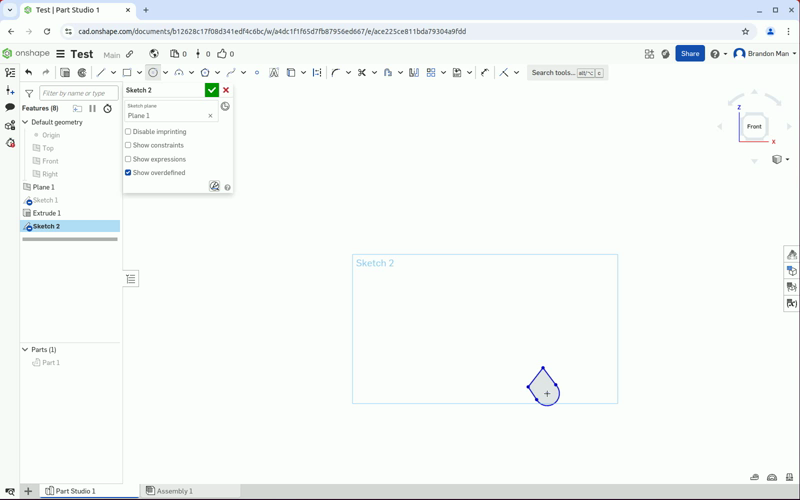
scroll(6)
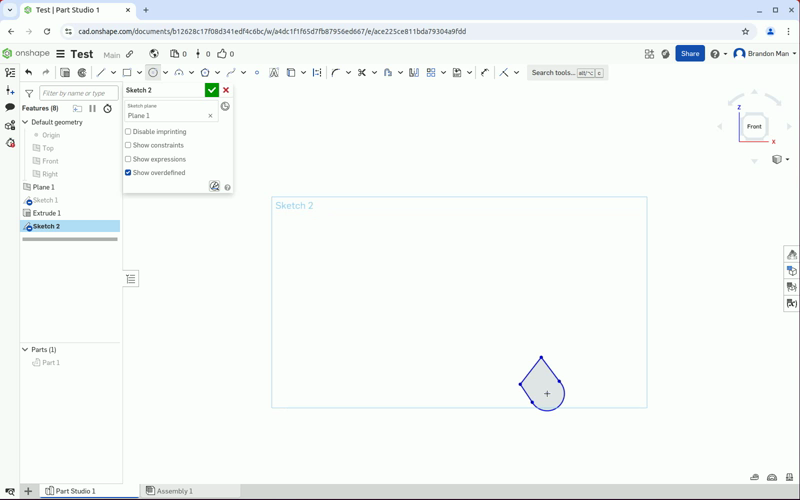
scroll(6)
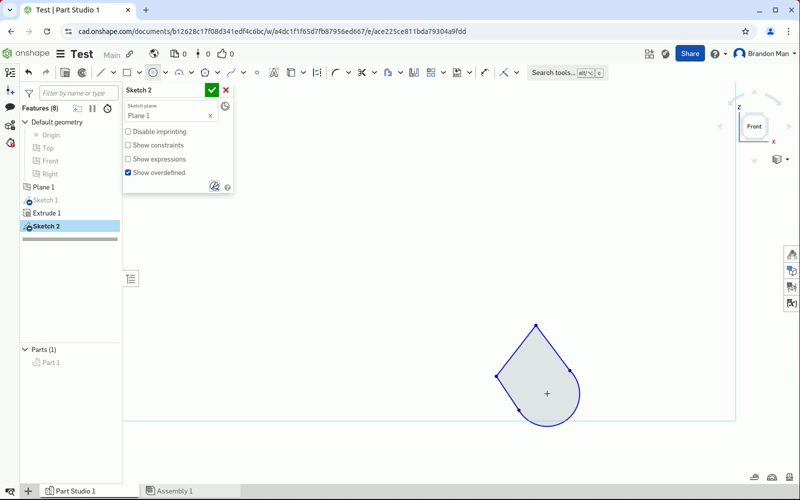
click(547, 393)
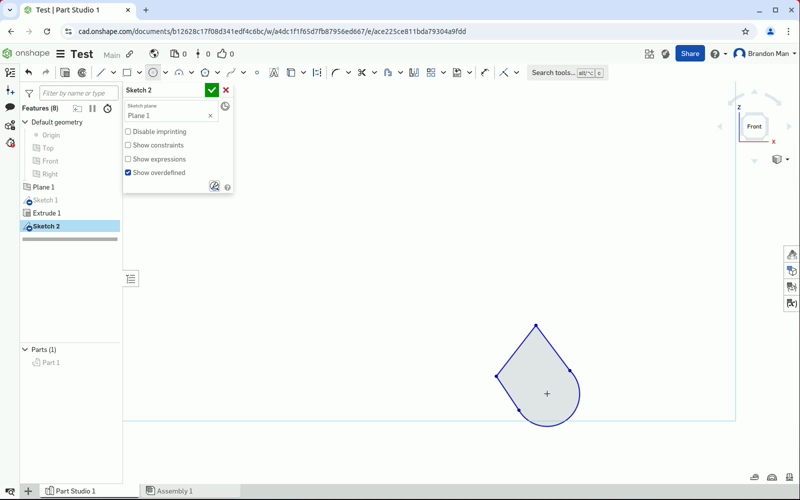
scroll(-6)
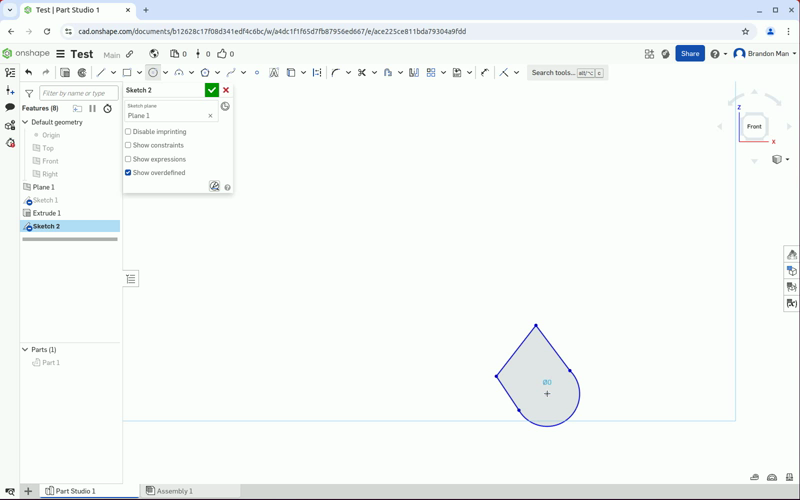
scroll(-6)
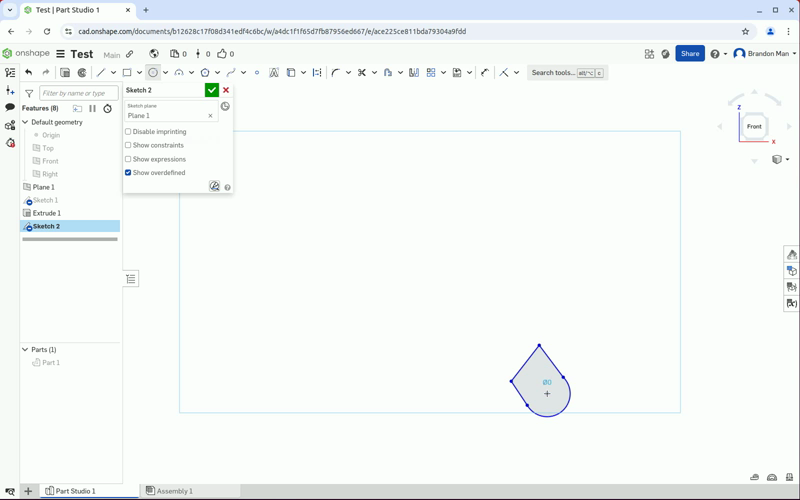
scroll(-6)
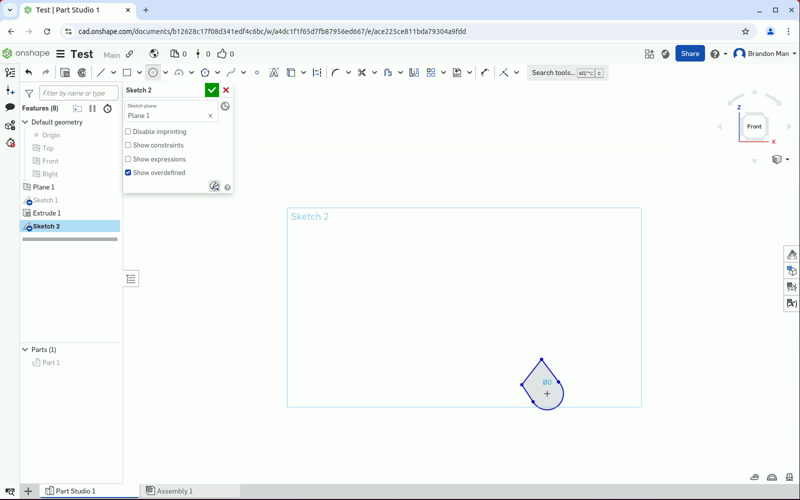
scroll(-6)
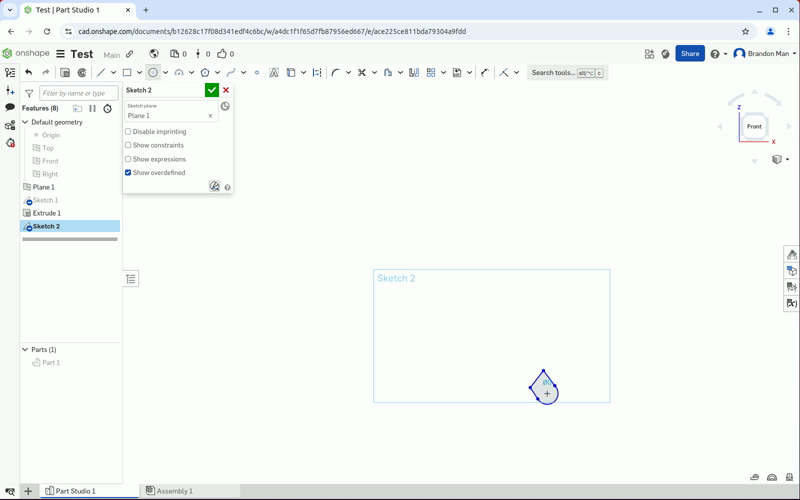
scroll(-6)
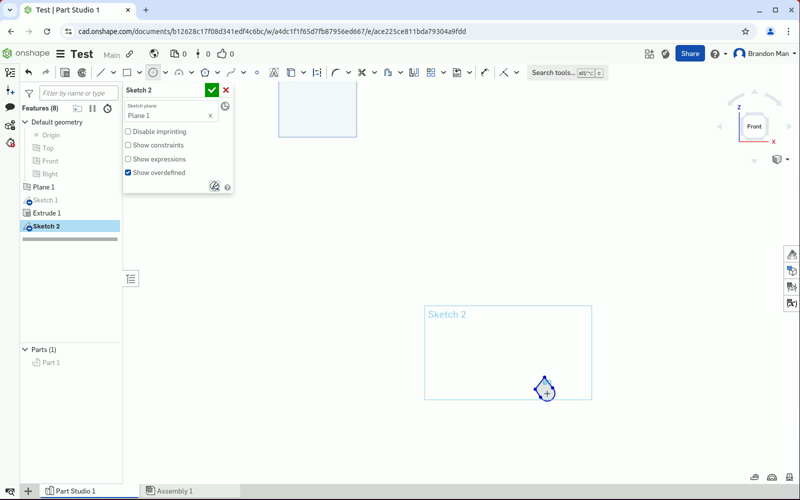
scroll(-6)
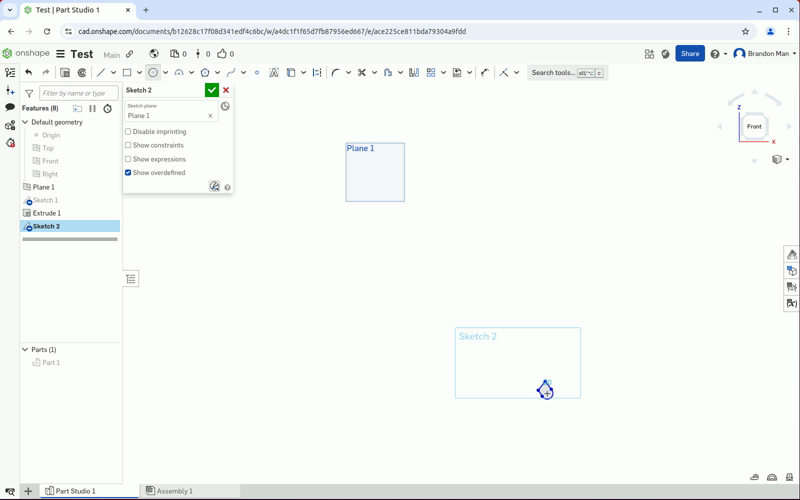
scroll(-6)
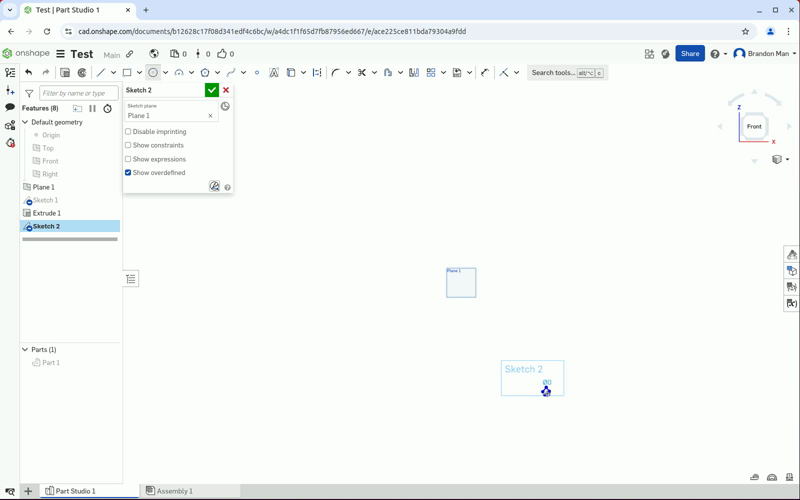
key_up(shift)
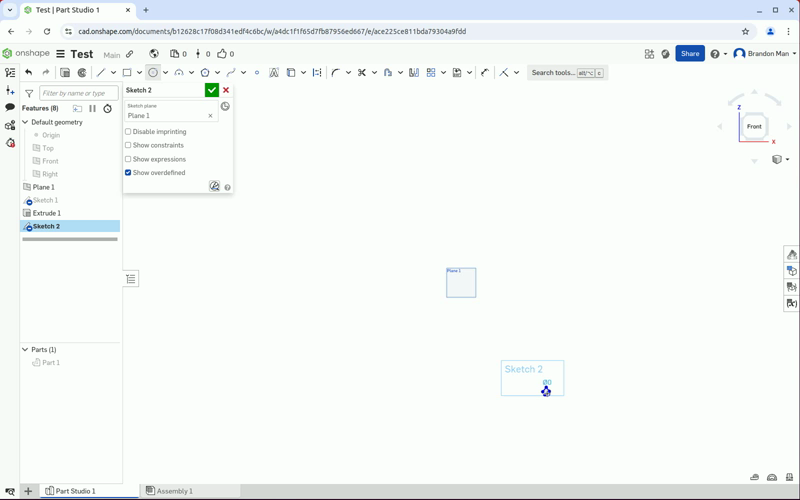
mouse_move(547, 393)
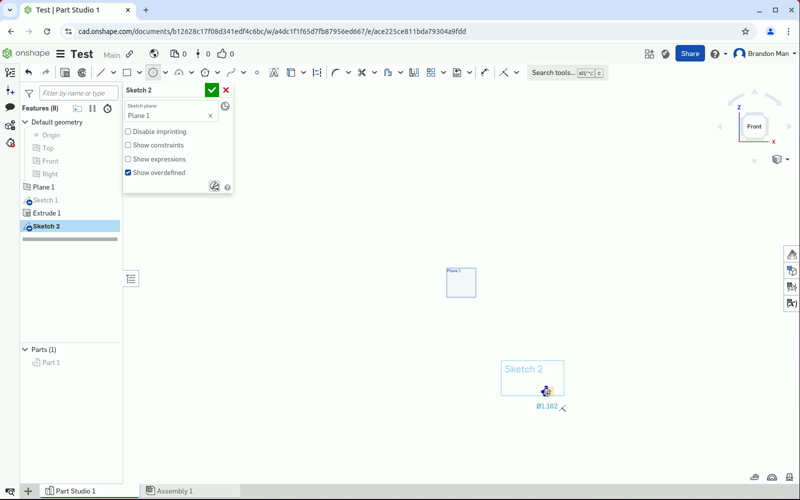
scroll(6)
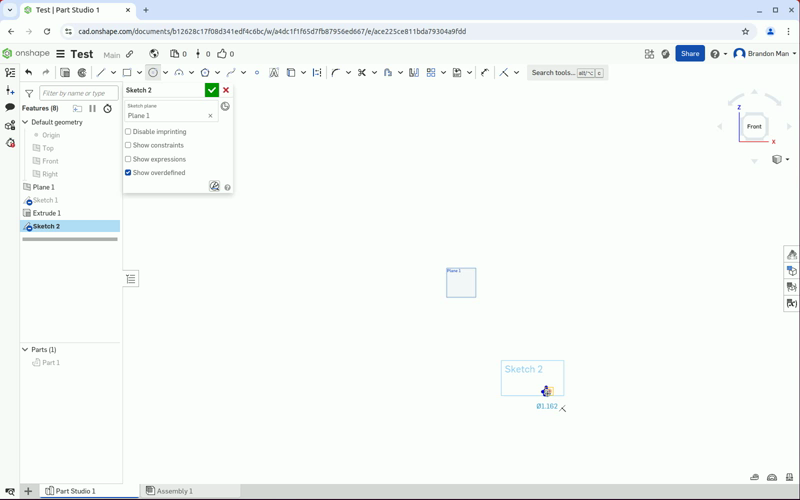
scroll(6)
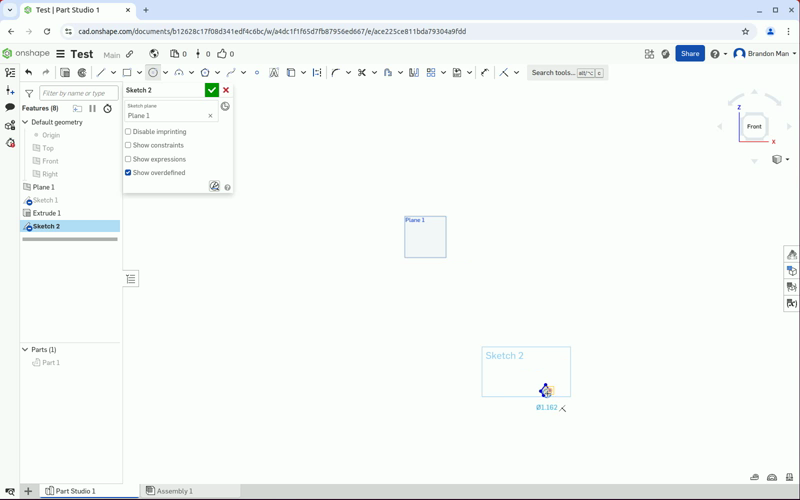
scroll(6)
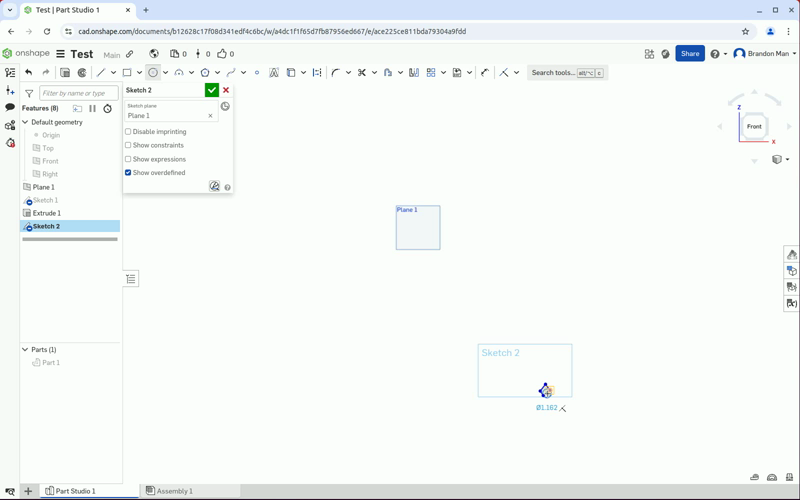
scroll(6)
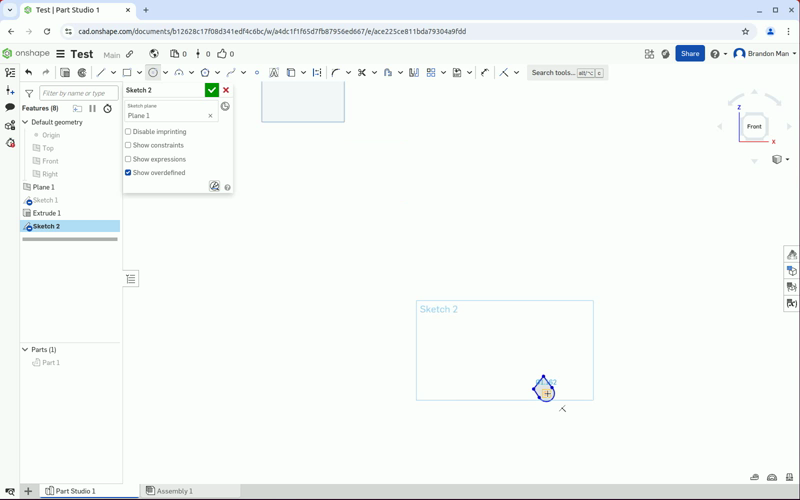
scroll(6)
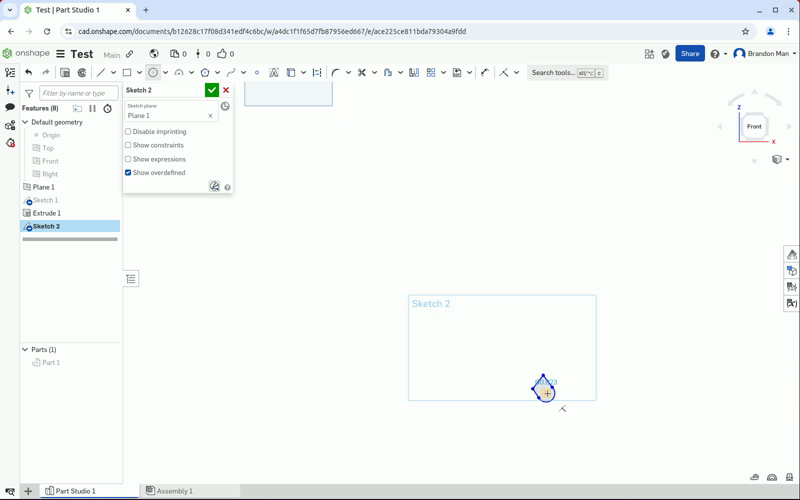
scroll(6)
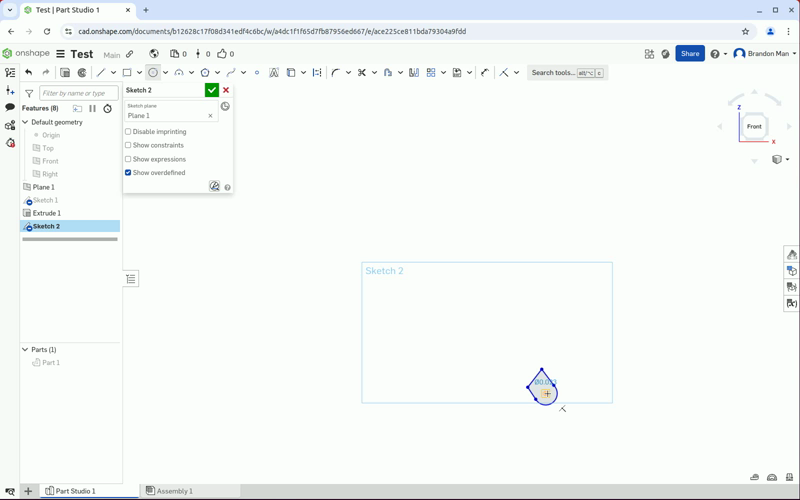
scroll(6)
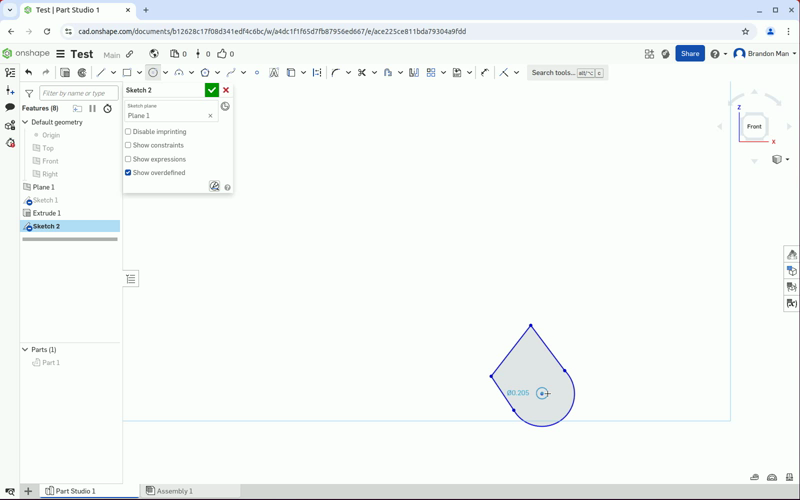
click(547, 393)
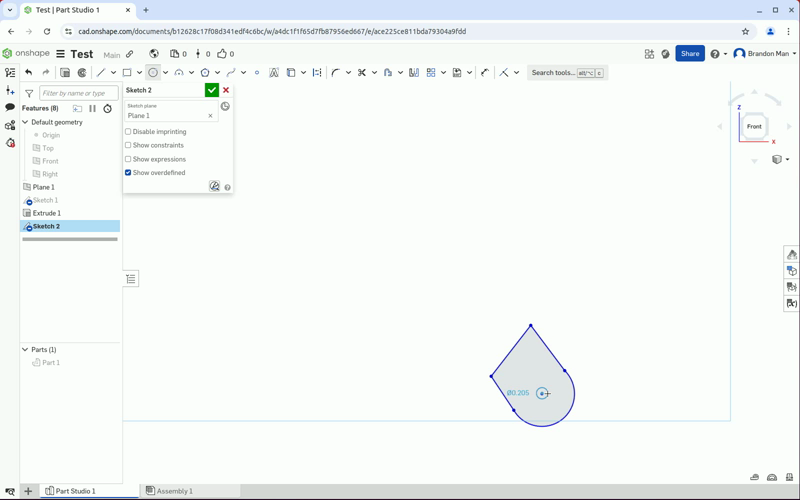
scroll(-6)
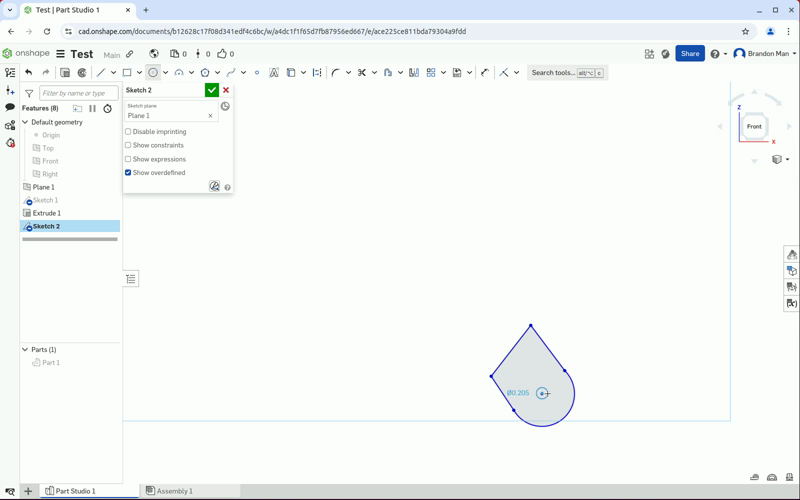
scroll(-6)
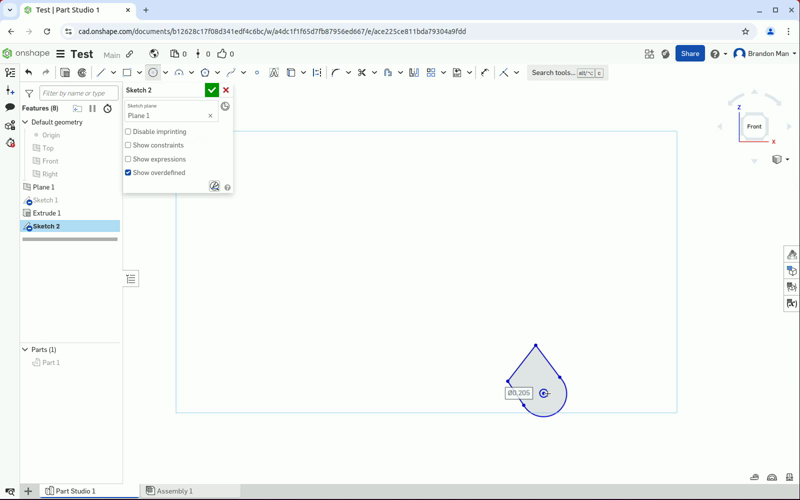
scroll(-6)
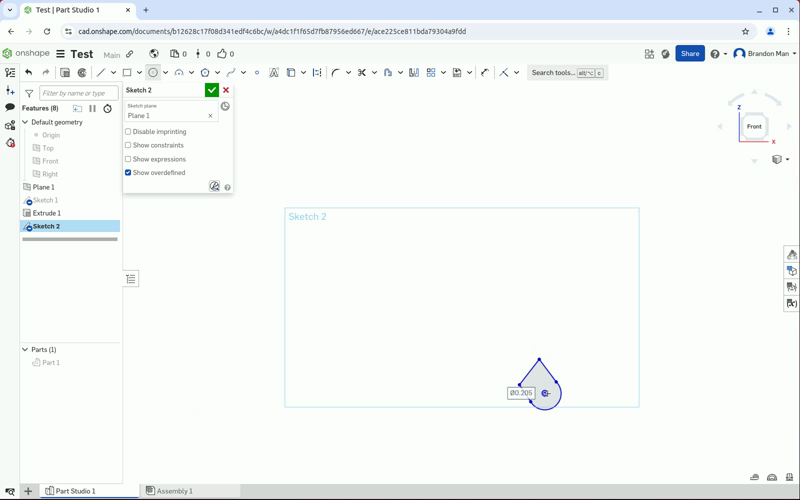
scroll(-6)
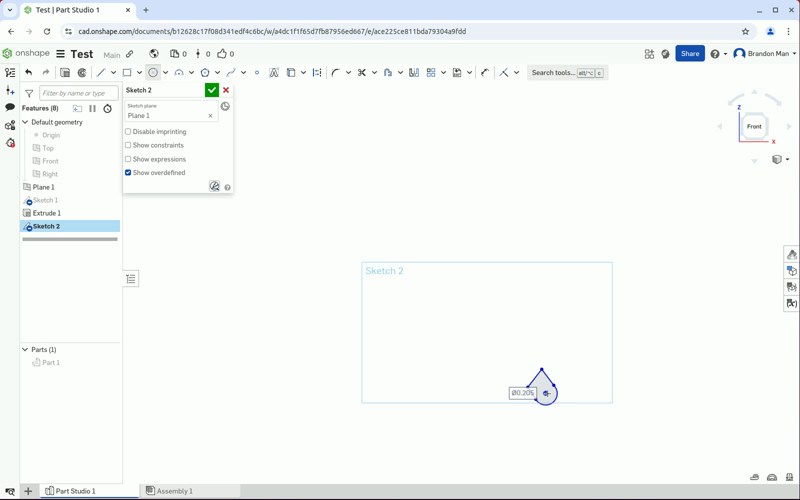
scroll(-6)
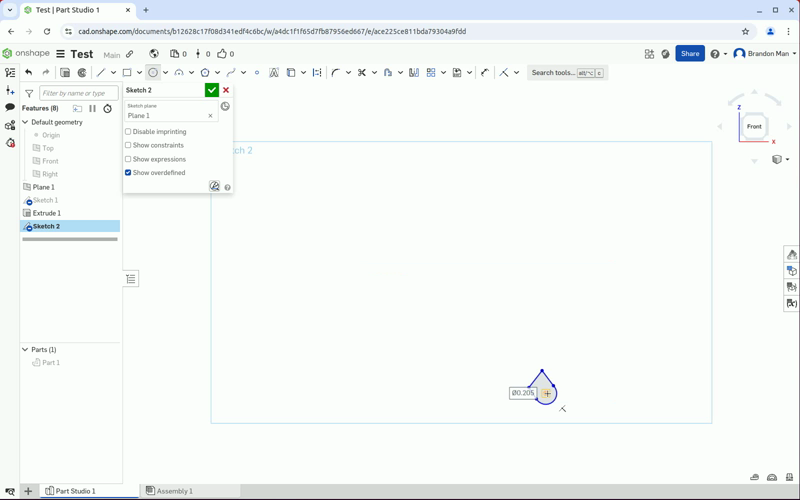
scroll(-6)
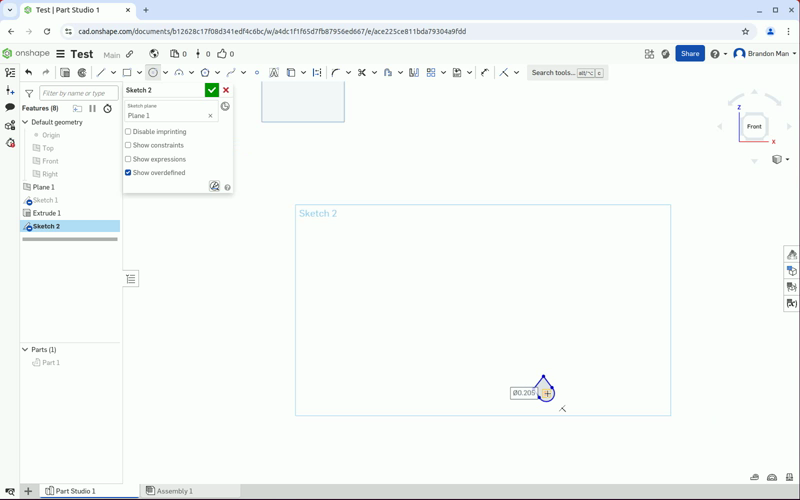
scroll(-6)
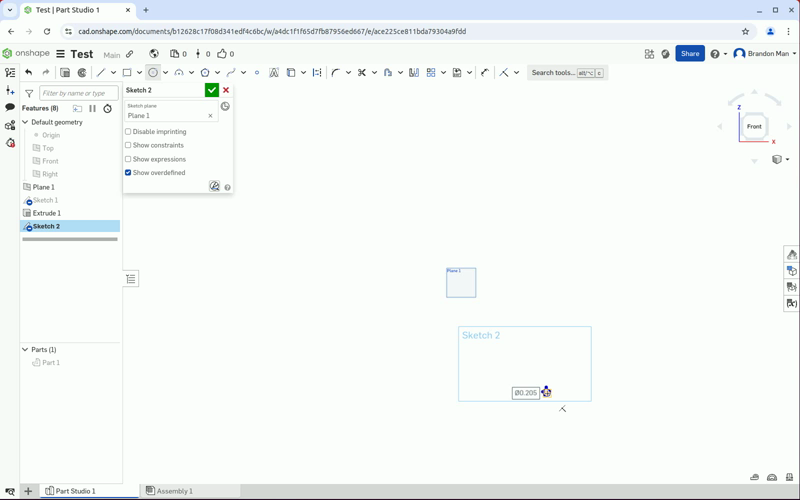
key(esc)
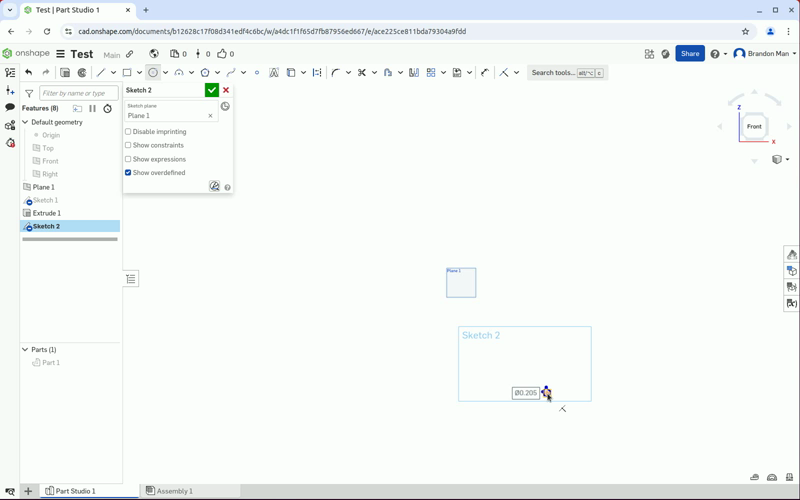
mouse_move(547, 388)
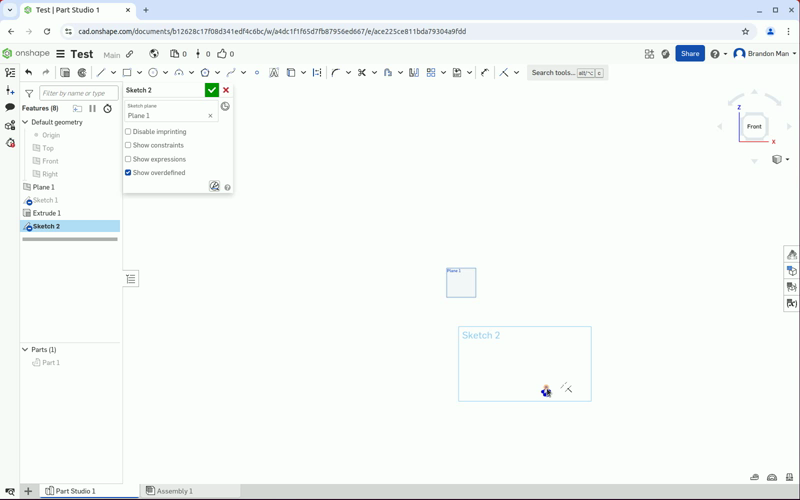
scroll(6)
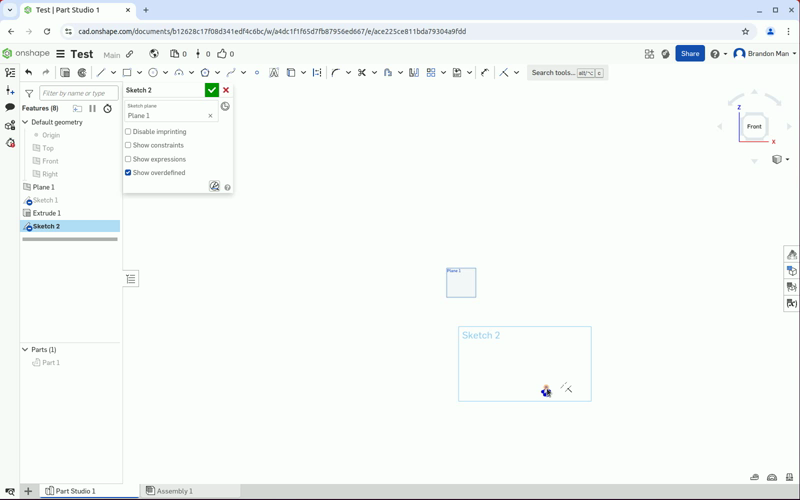
scroll(6)
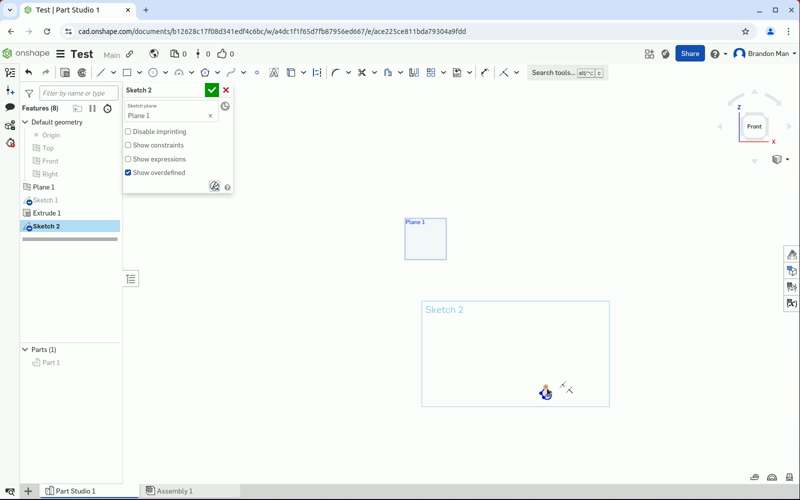
scroll(6)
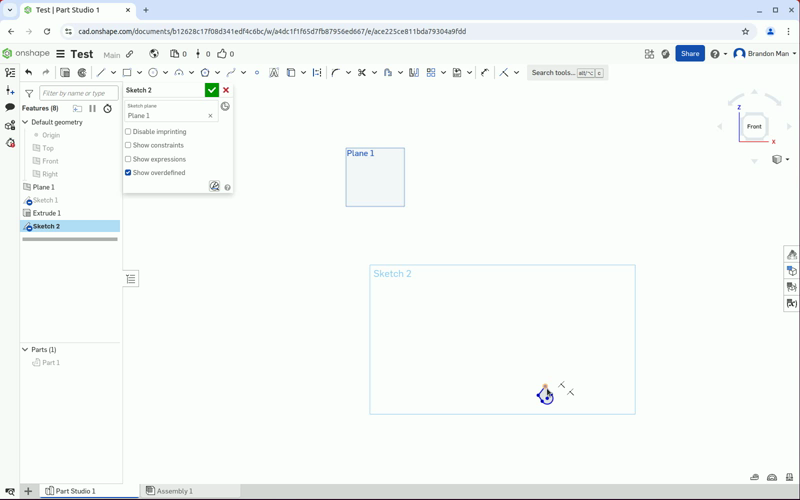
scroll(6)
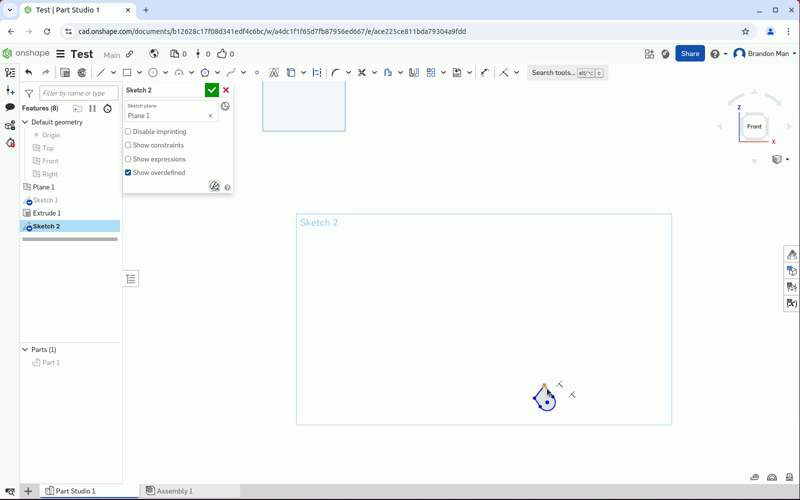
scroll(6)
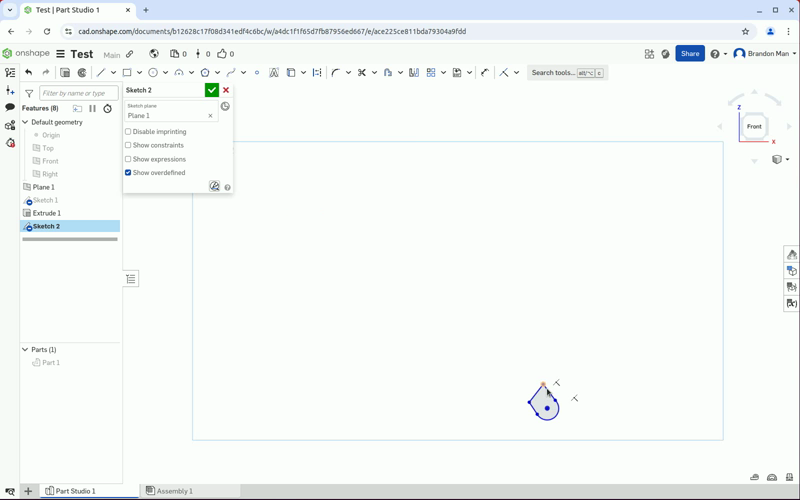
scroll(6)
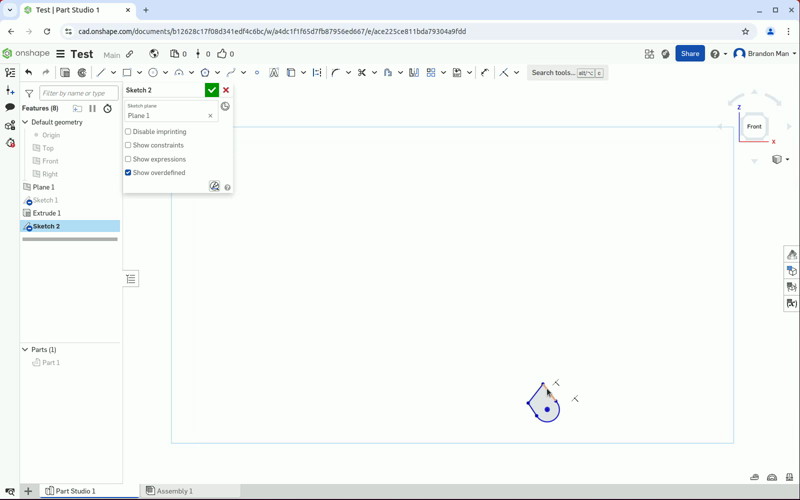
scroll(6)
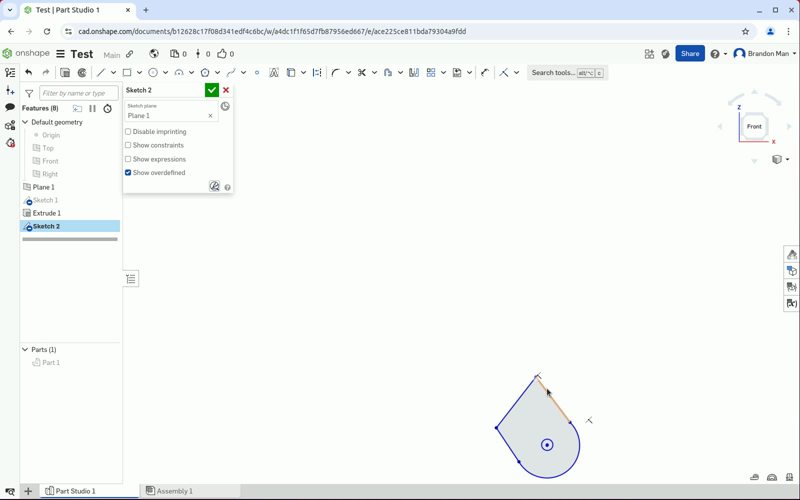
click(547, 388)
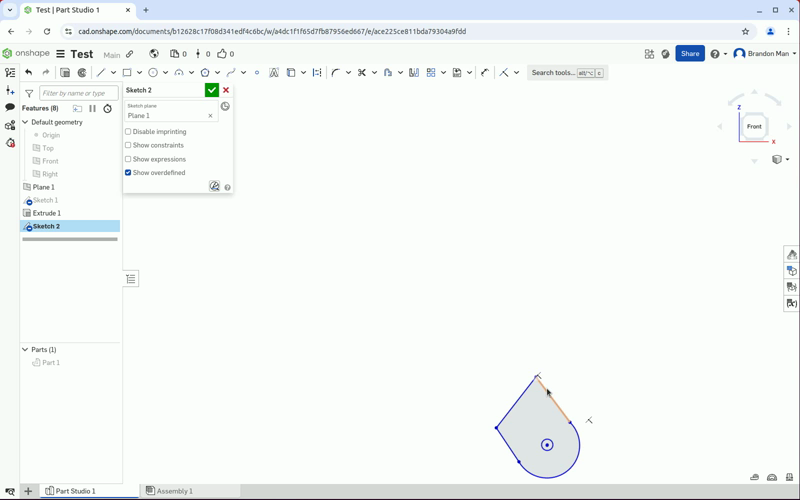
scroll(-6)
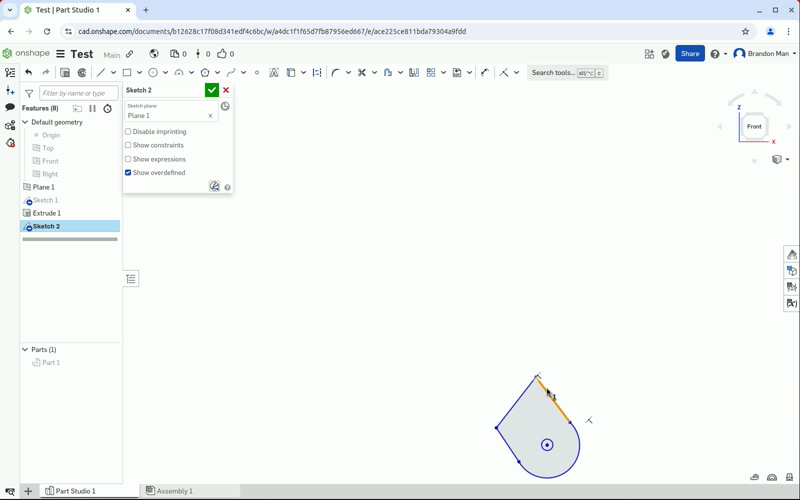
scroll(-6)
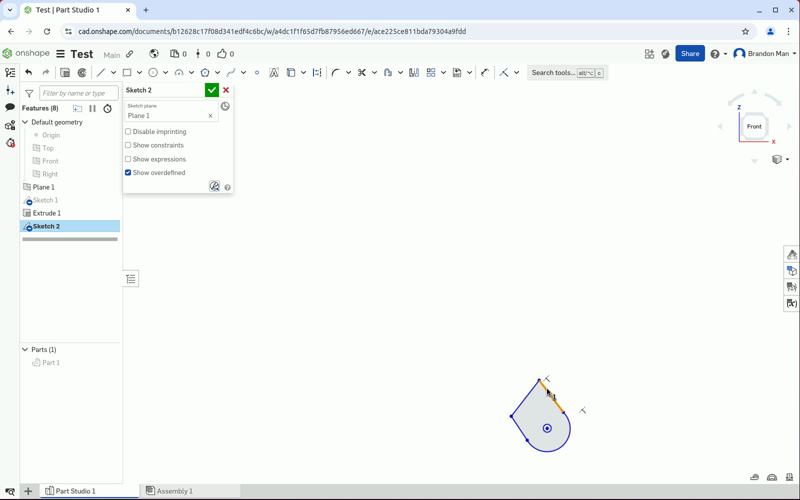
scroll(-6)
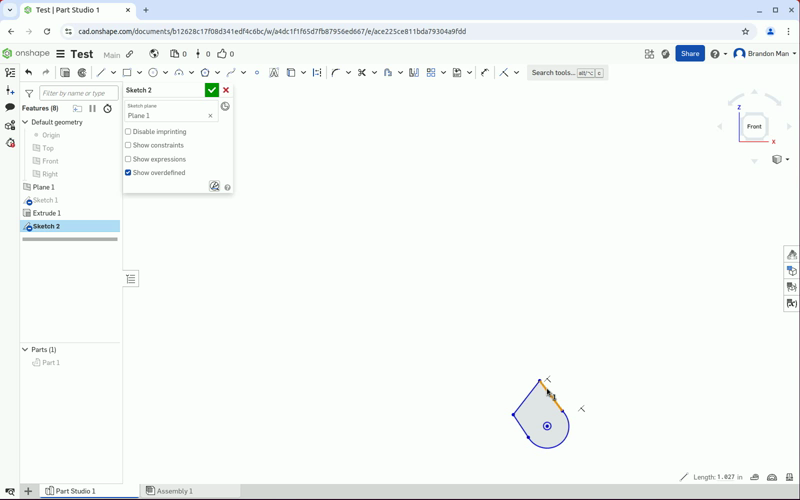
scroll(-6)
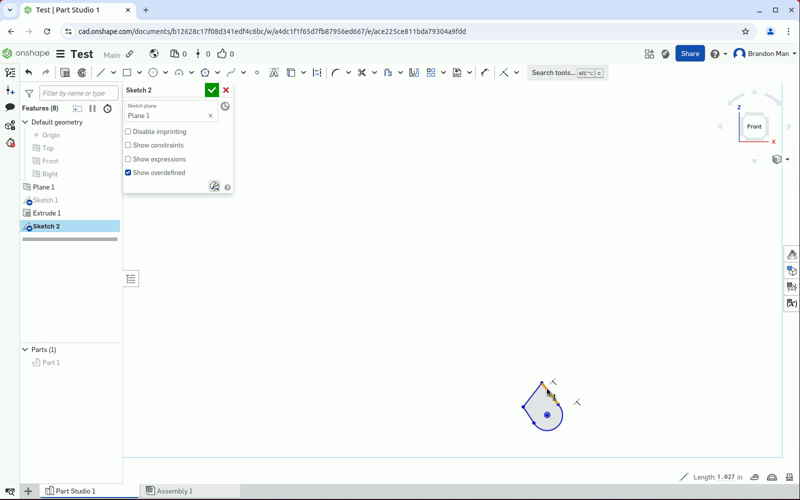
scroll(-6)
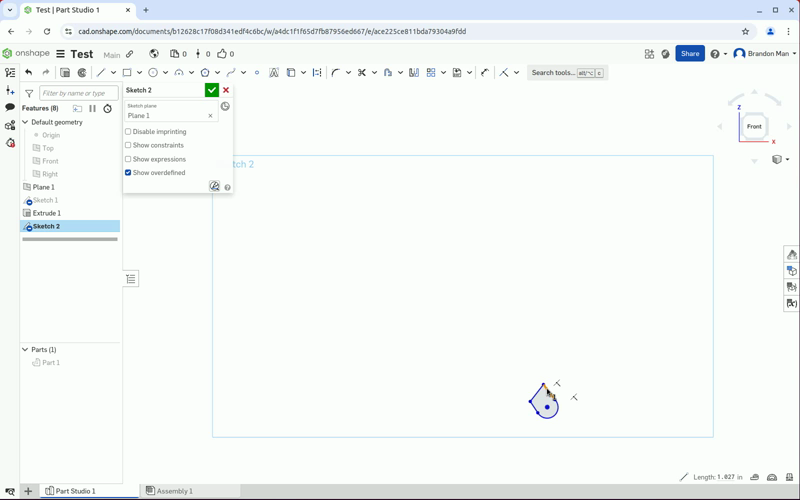
scroll(-6)
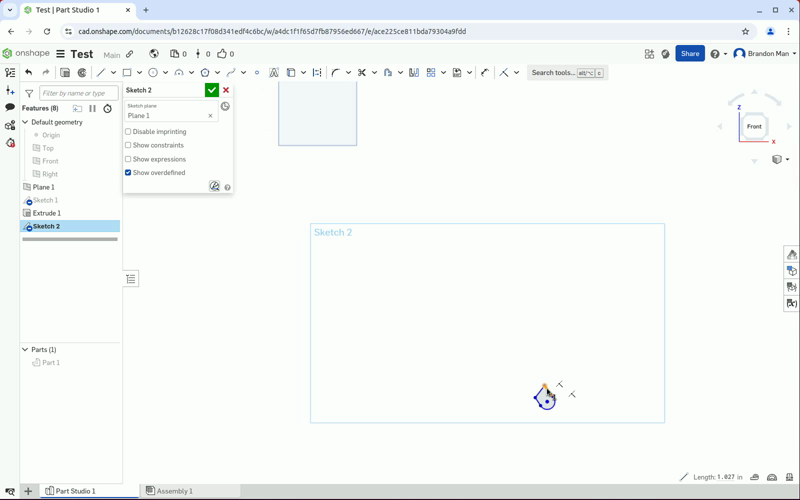
scroll(-6)
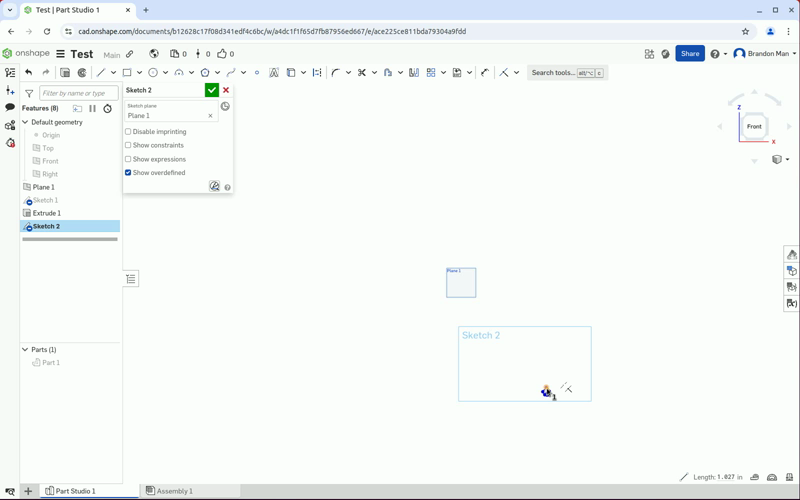
mouse_move(73, 352)
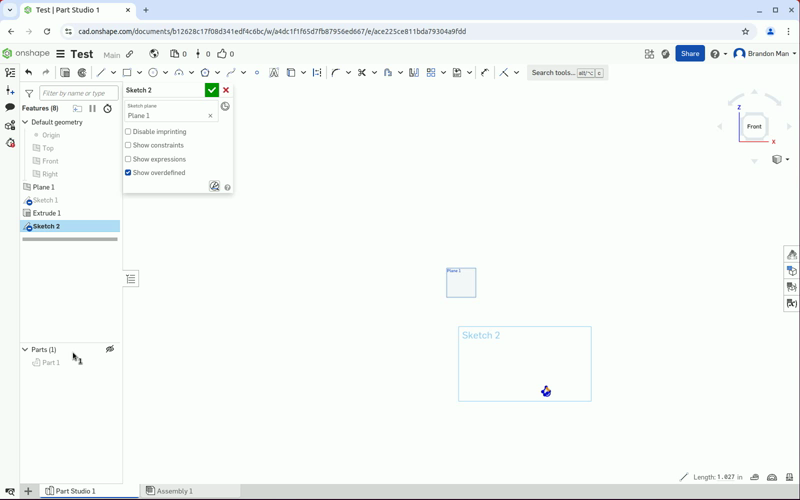
key(shift+y)
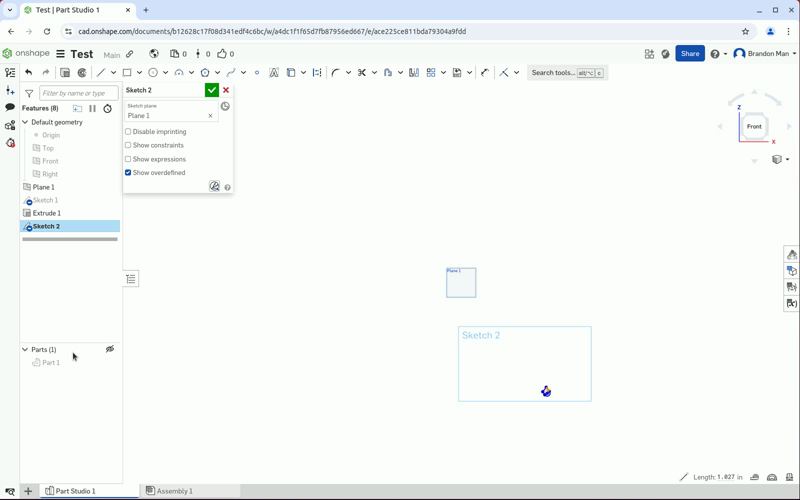
key(shift+e)
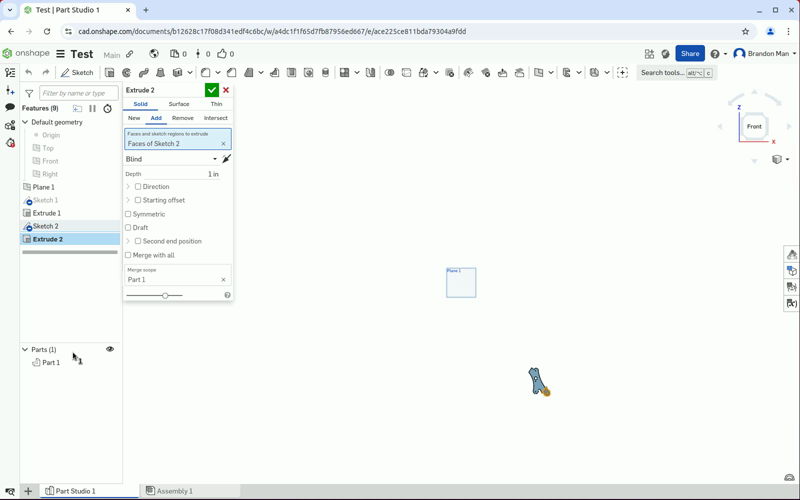
mouse_move(143, 106)
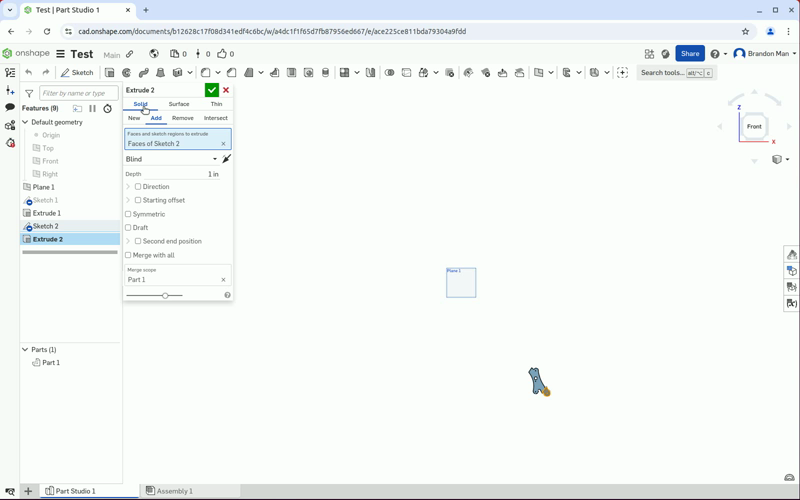
click(143, 106)
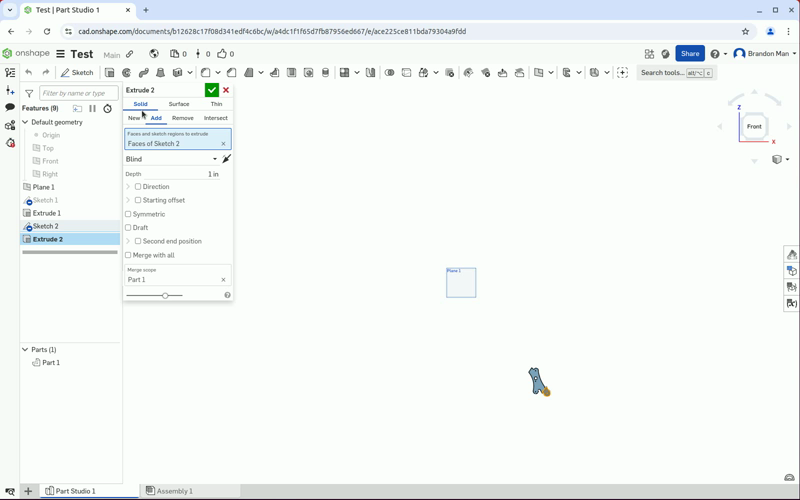
mouse_move(137, 120)
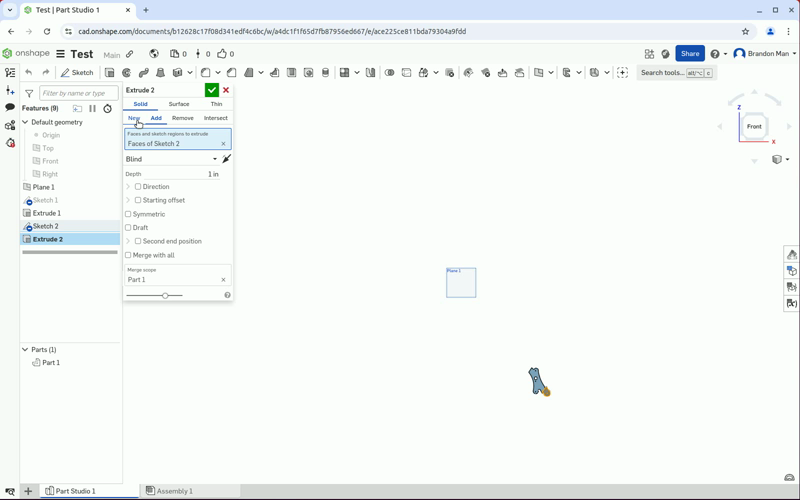
click(137, 120)
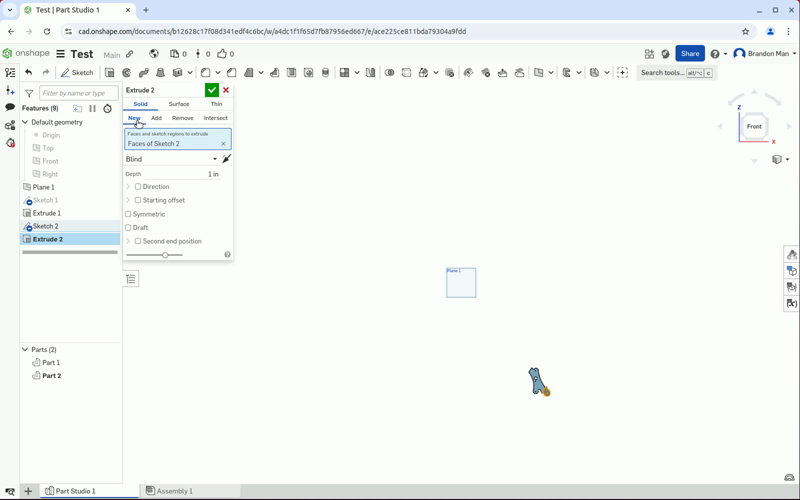
key(tab, 4)
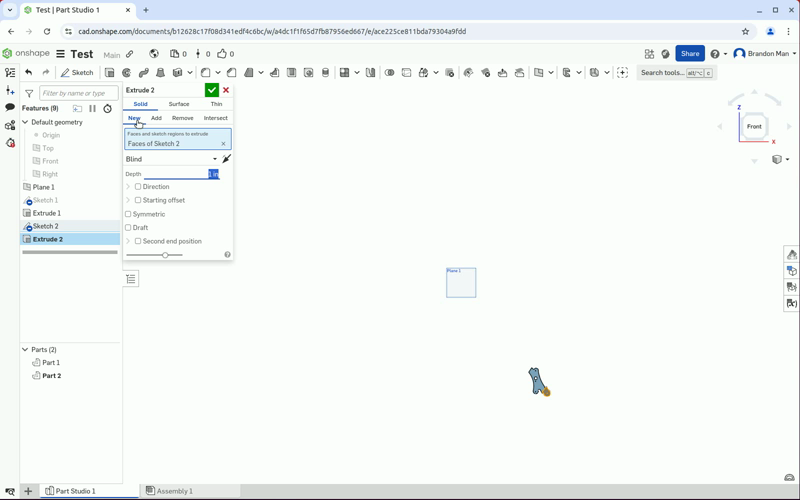
text(-0.241)
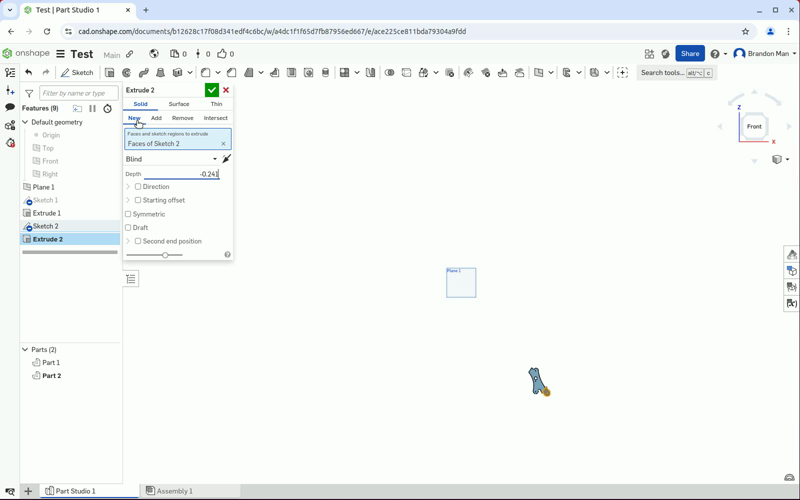
key(enter)
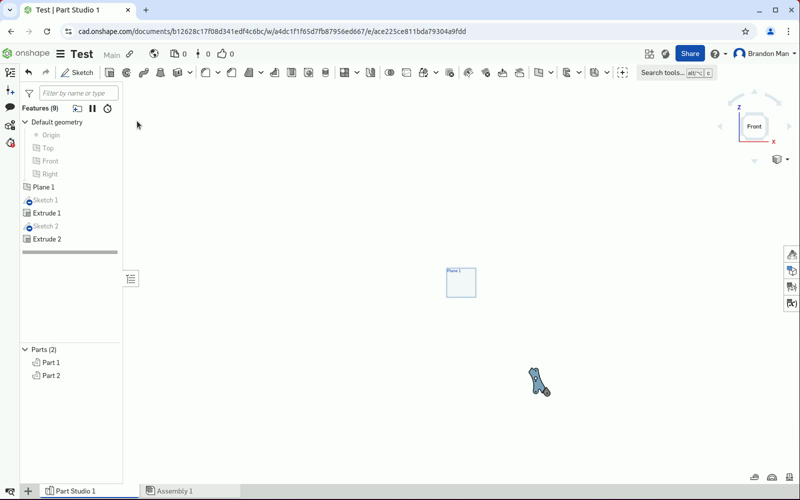
key(shift+h)
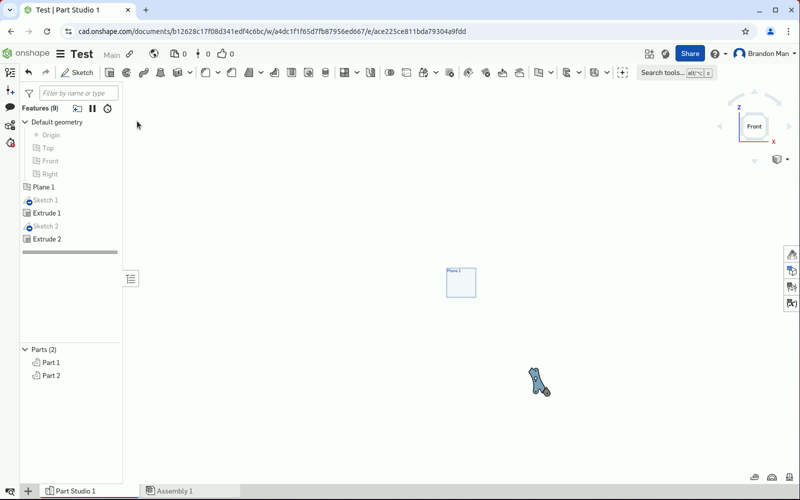
key(shift+h)
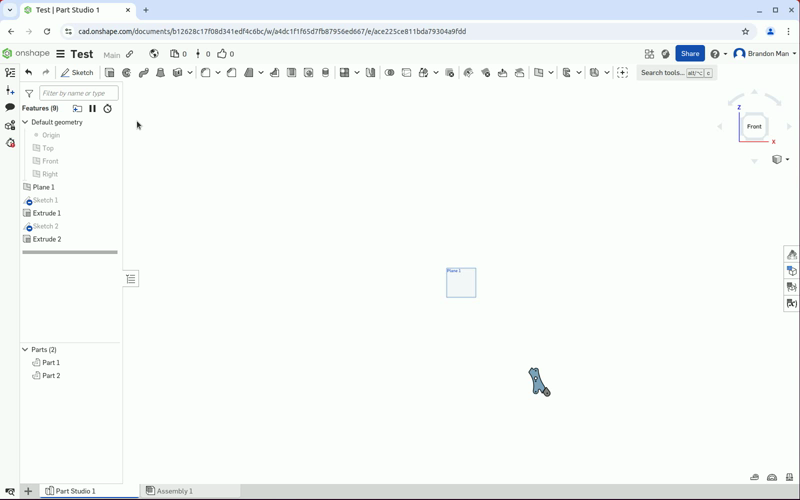
mouse_move(73, 189)
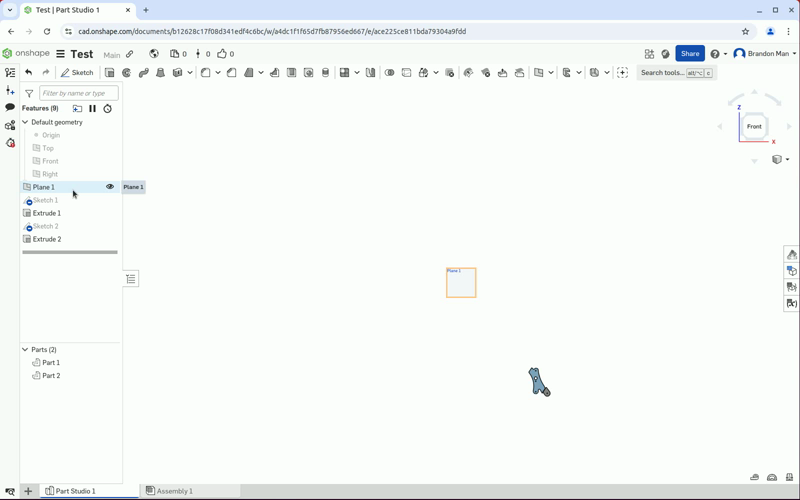
click(73, 189)
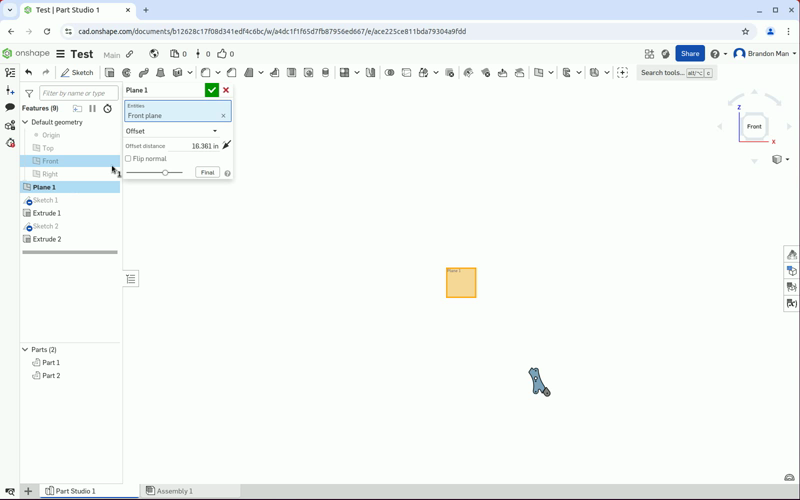
mouse_move(229, 92)
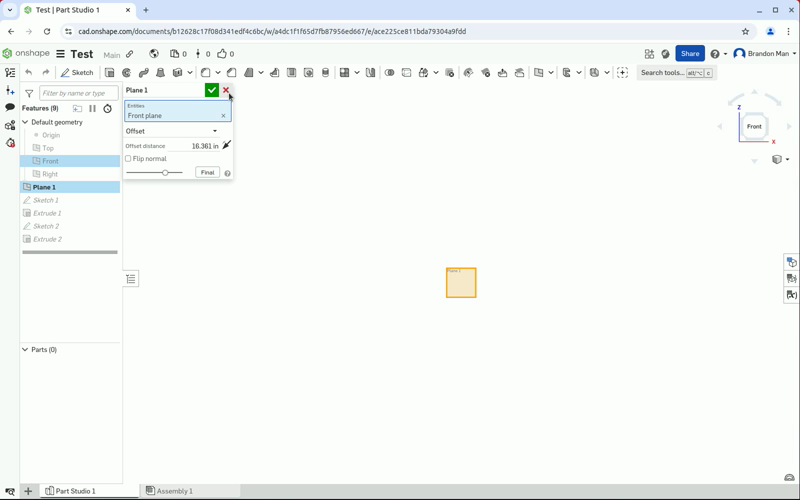
click(229, 92)
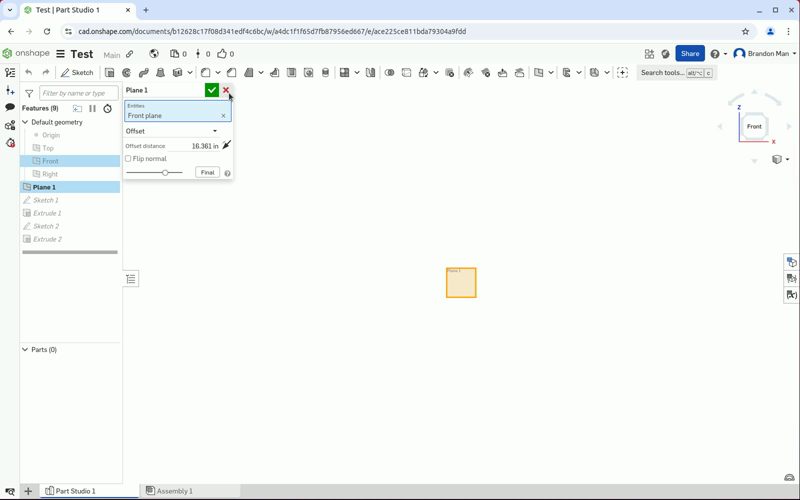
key(shift+s)
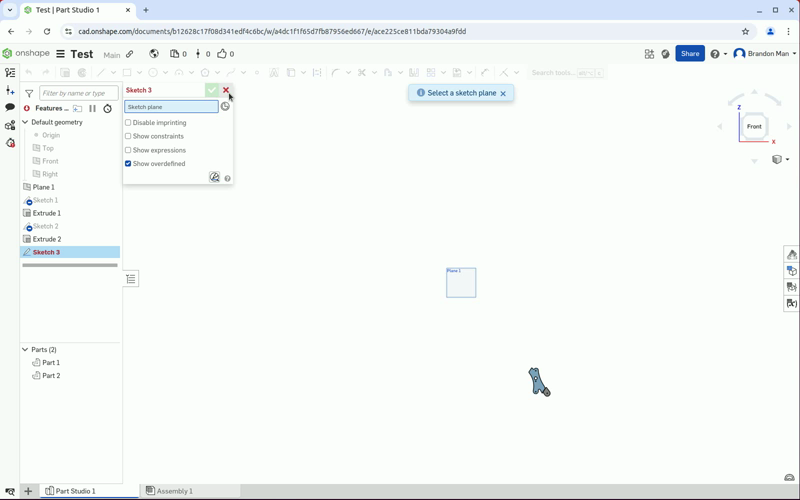
mouse_move(73, 189)
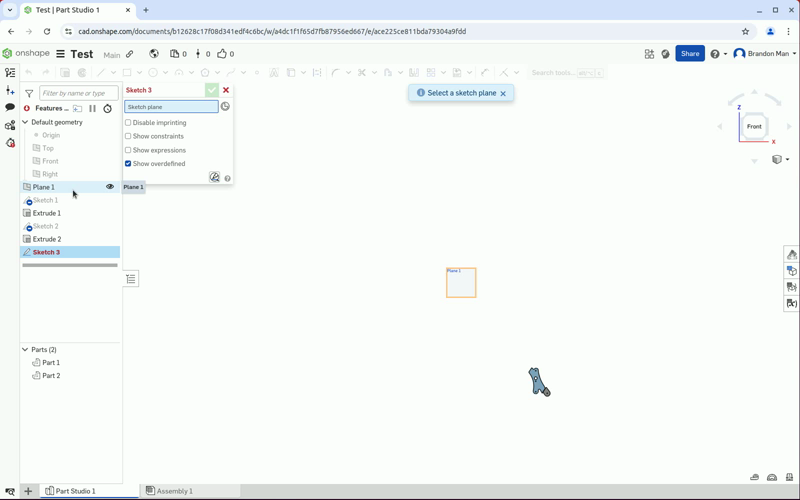
click(73, 189)
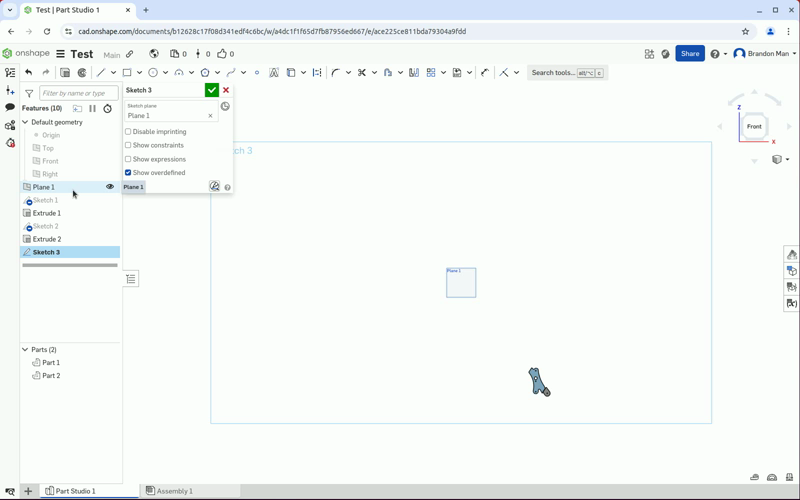
mouse_move(73, 352)
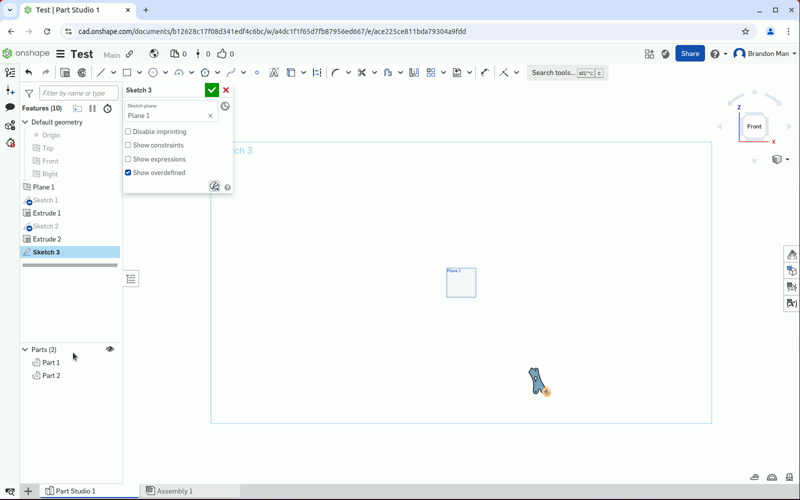
key(y)
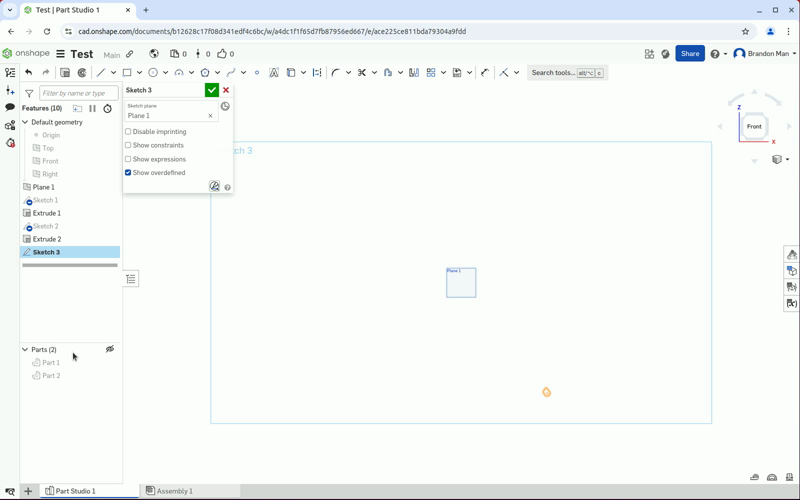
key(a)
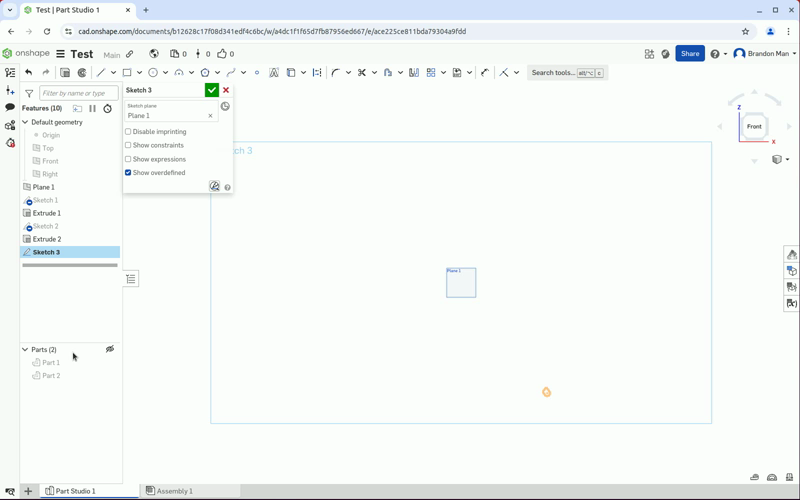
key_down(shift)
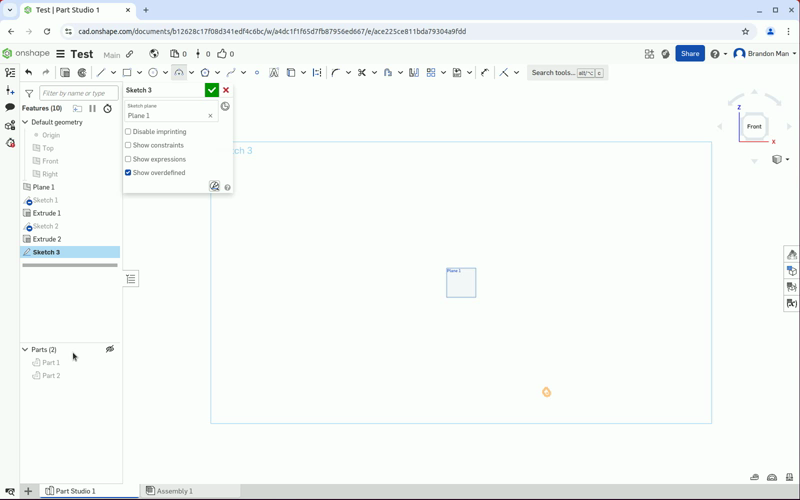
mouse_move(526, 368)
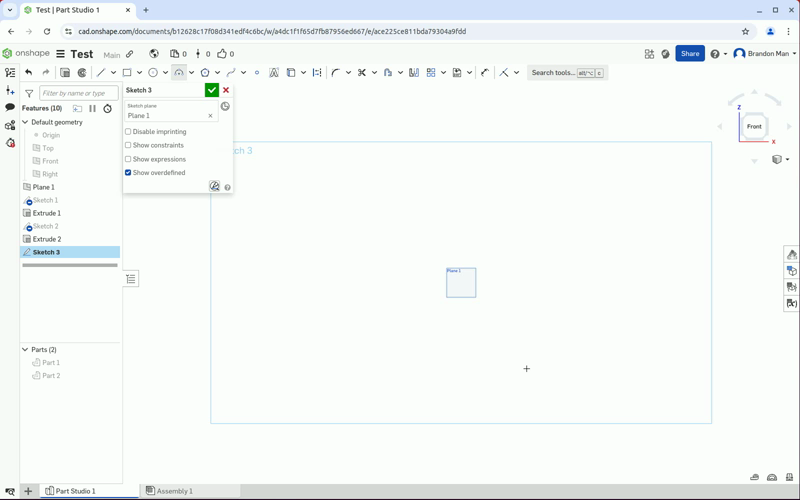
click(526, 368)
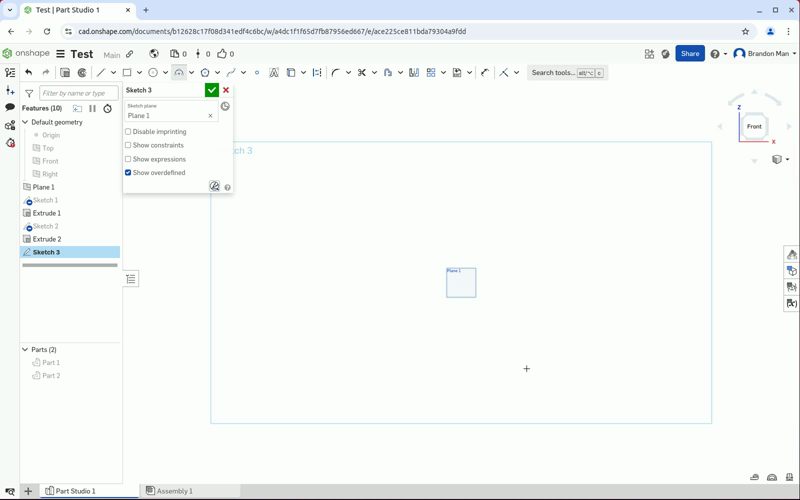
key_up(shift)
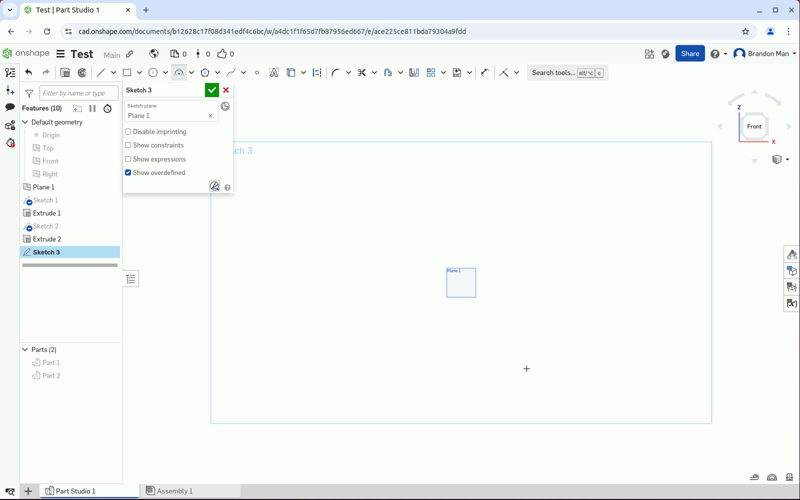
key_down(shift)
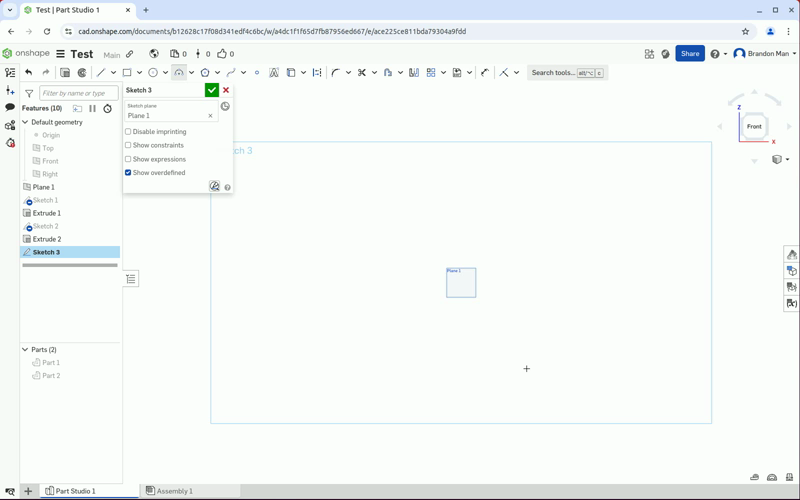
mouse_move(529, 372)
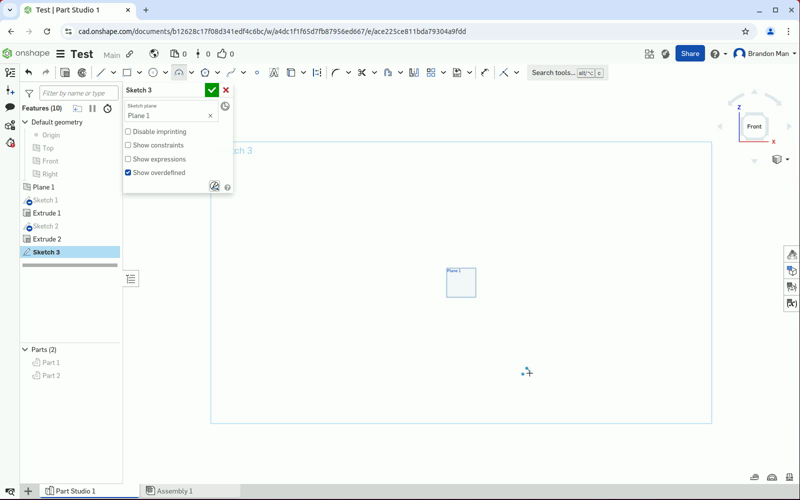
scroll(6)
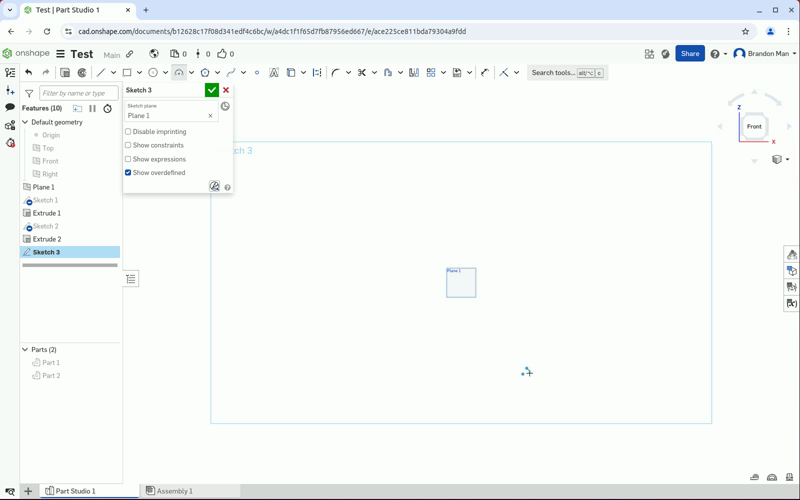
scroll(6)
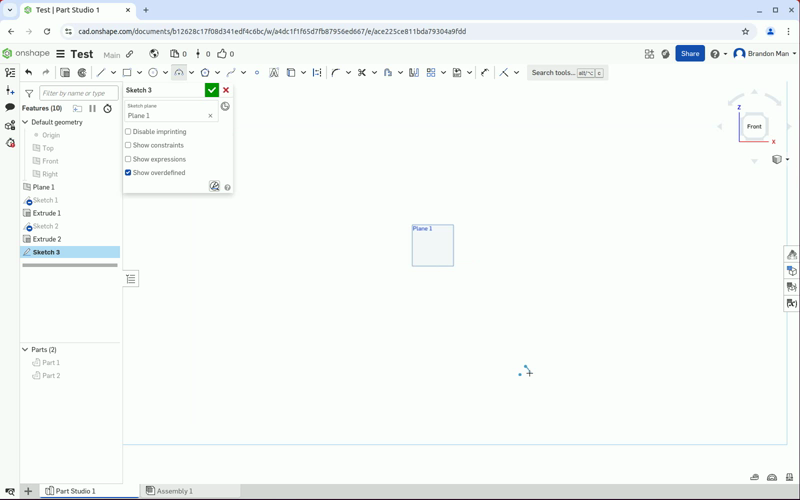
scroll(6)
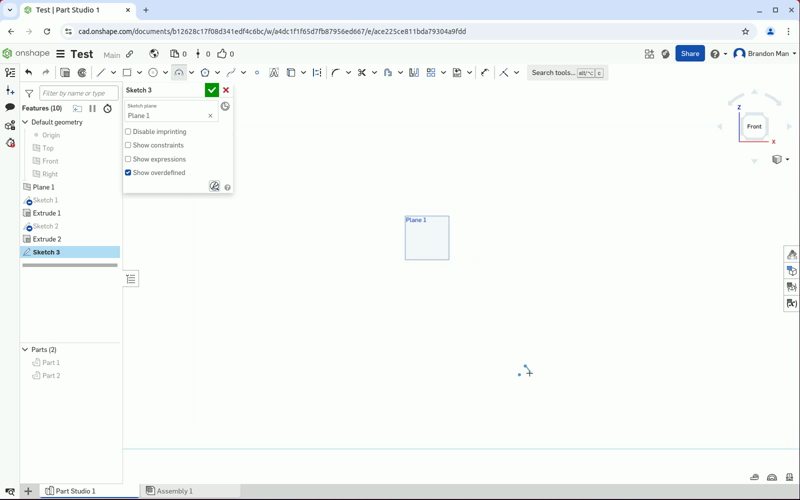
scroll(6)
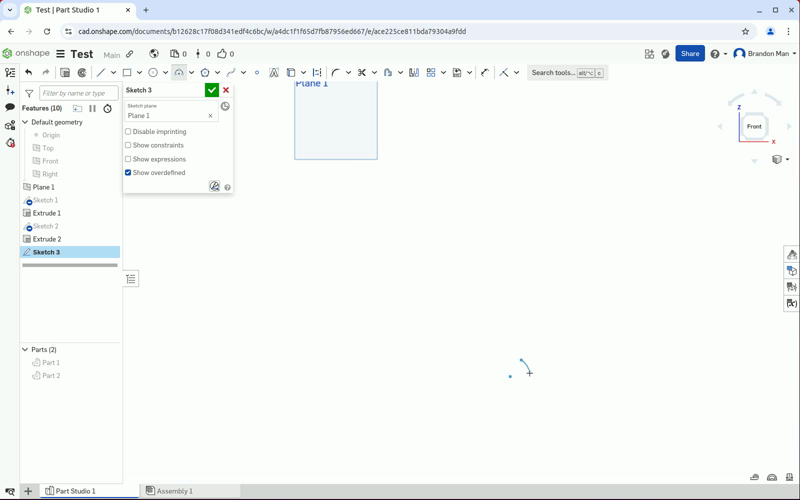
scroll(6)
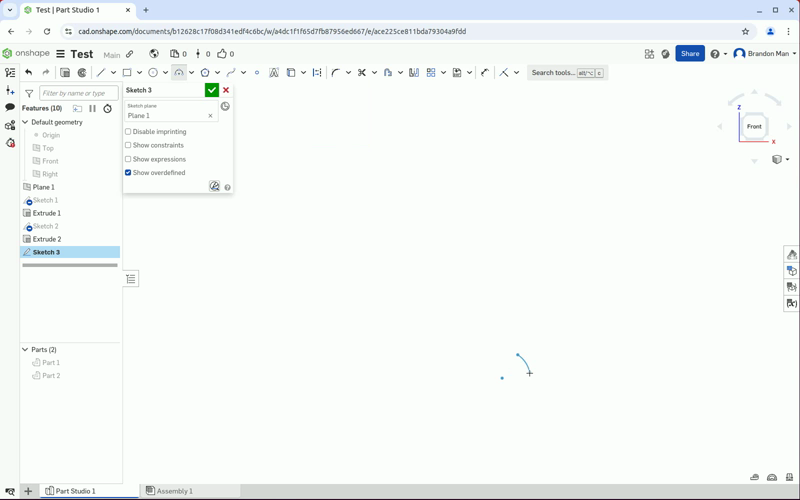
scroll(6)
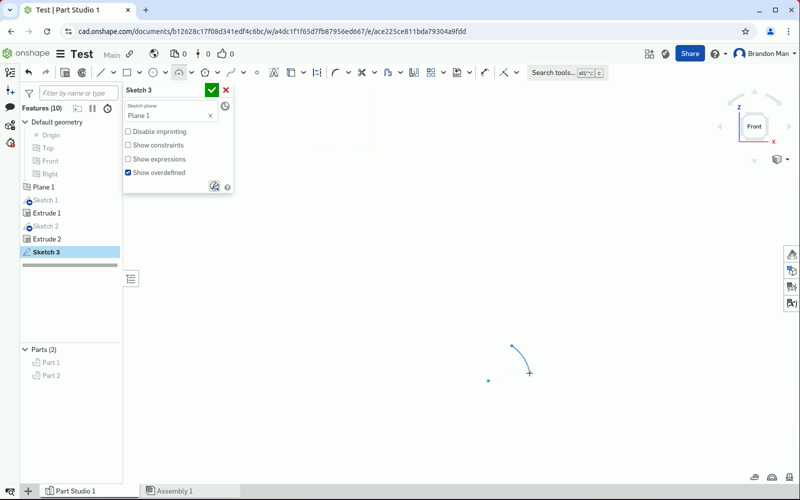
scroll(6)
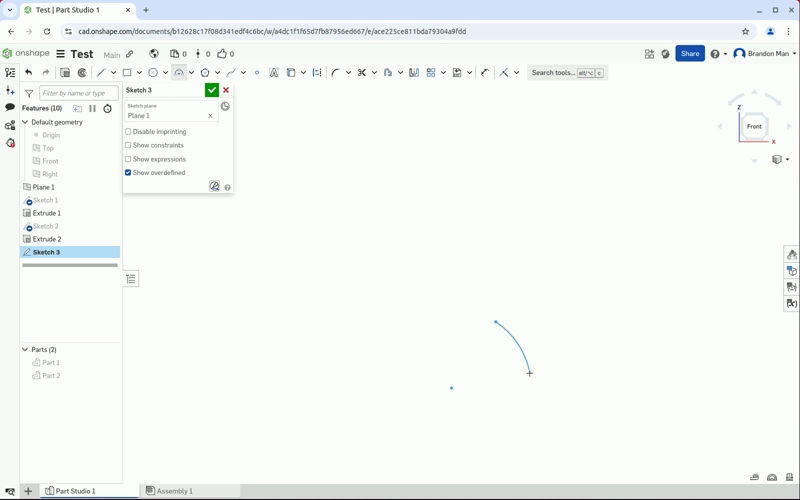
click(529, 372)
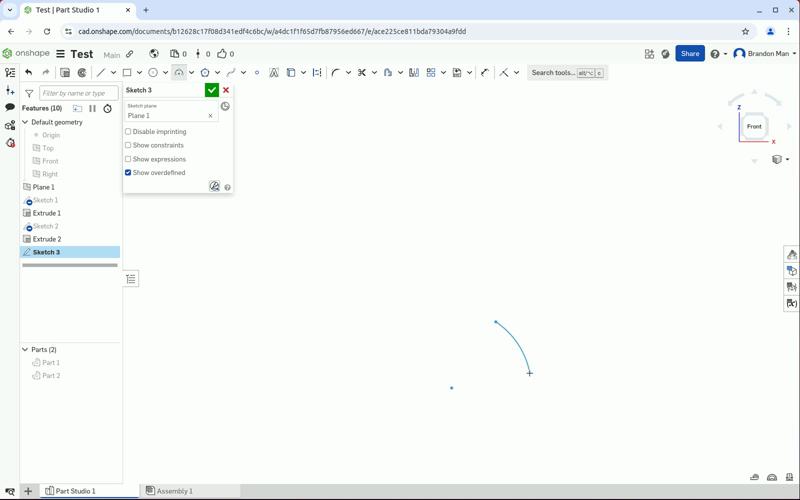
scroll(-6)
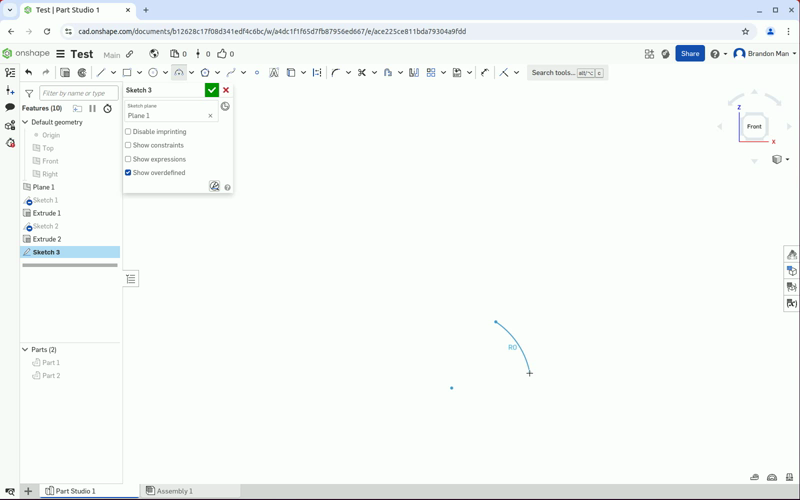
scroll(-6)
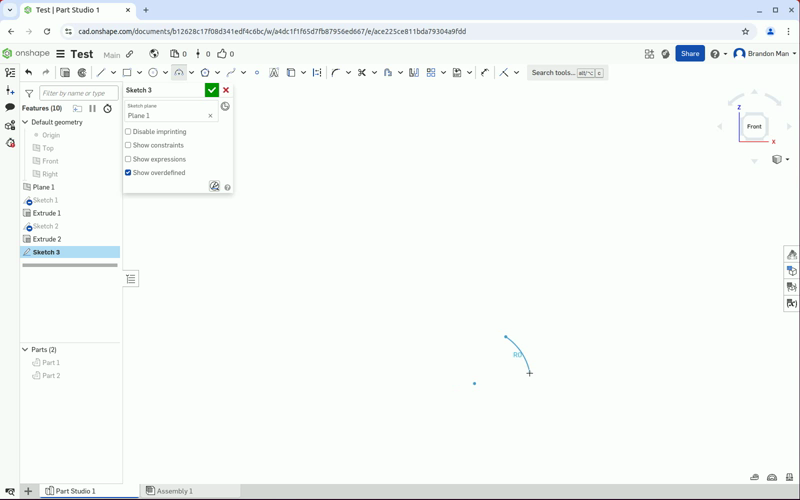
scroll(-6)
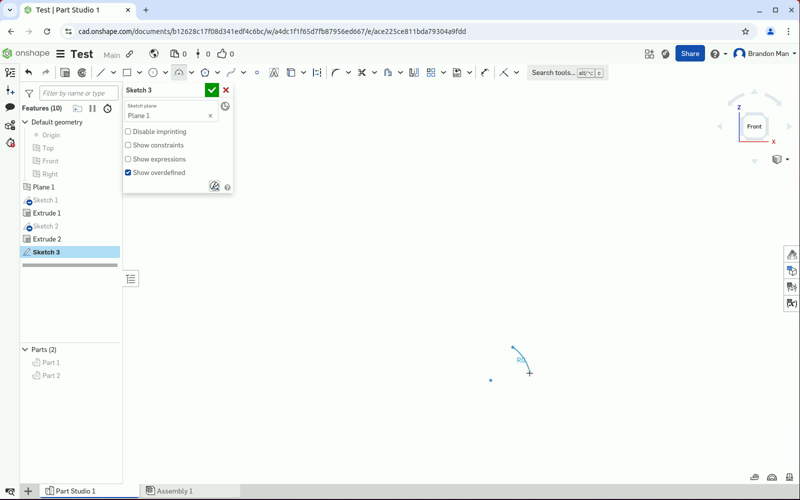
scroll(-6)
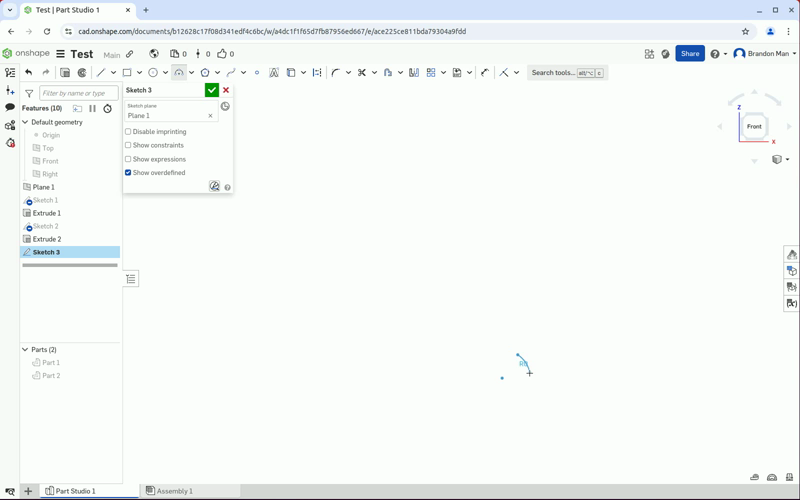
scroll(-6)
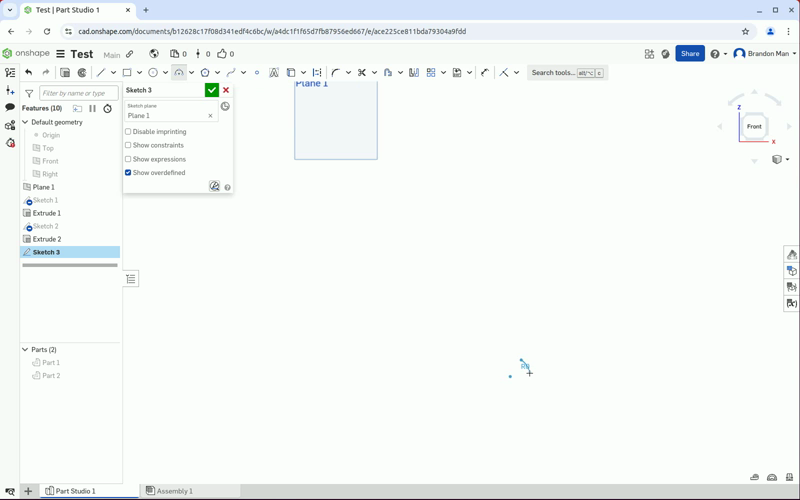
scroll(-6)
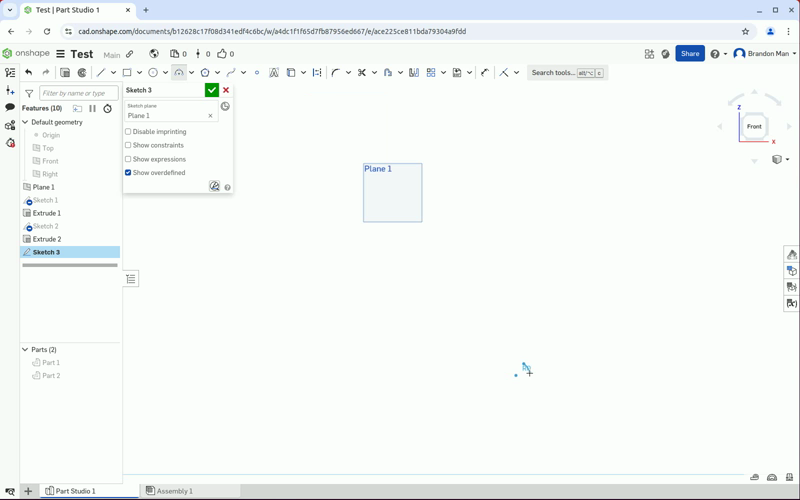
scroll(-6)
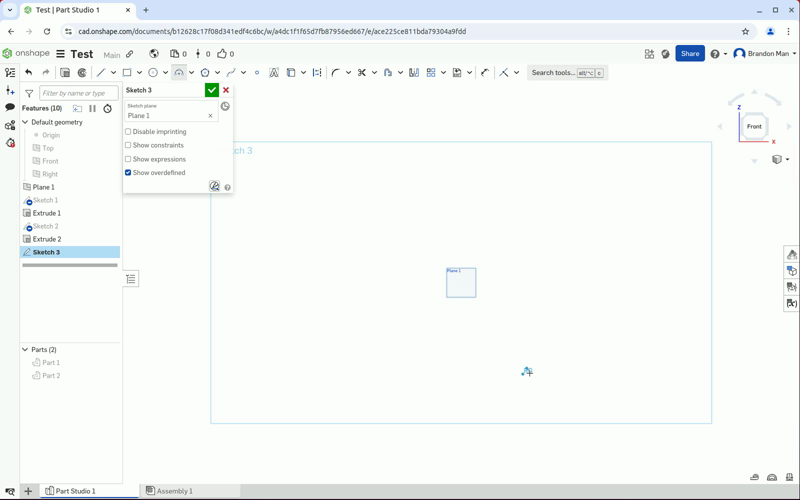
mouse_move(528, 370)
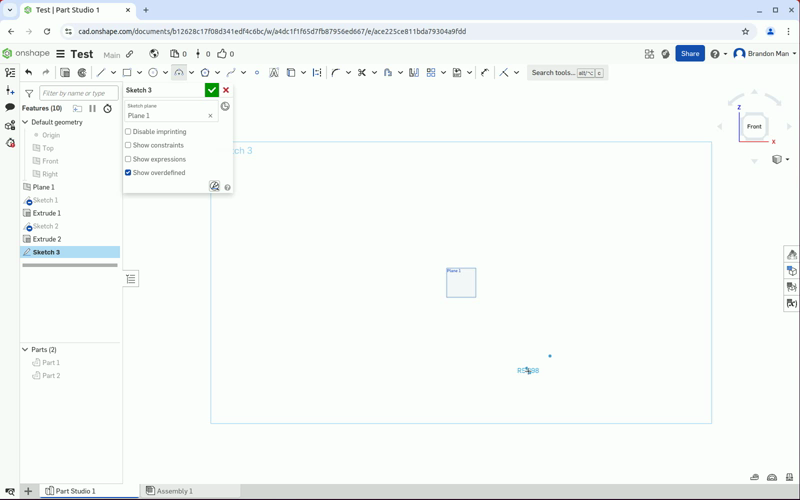
scroll(6)
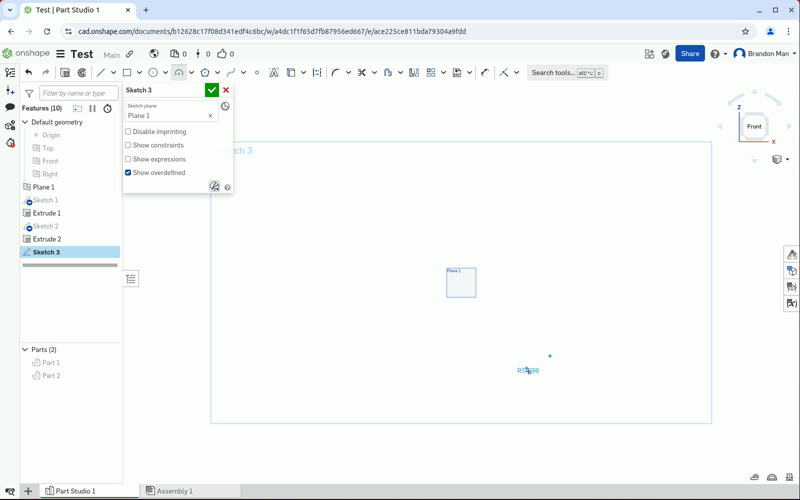
scroll(6)
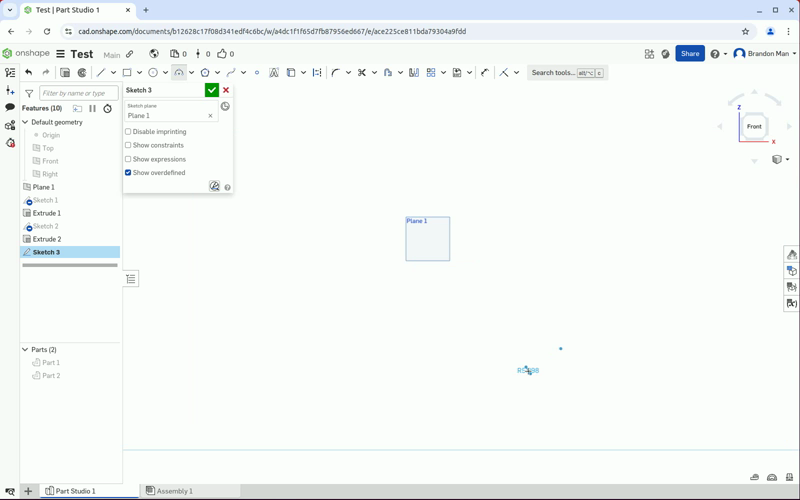
scroll(6)
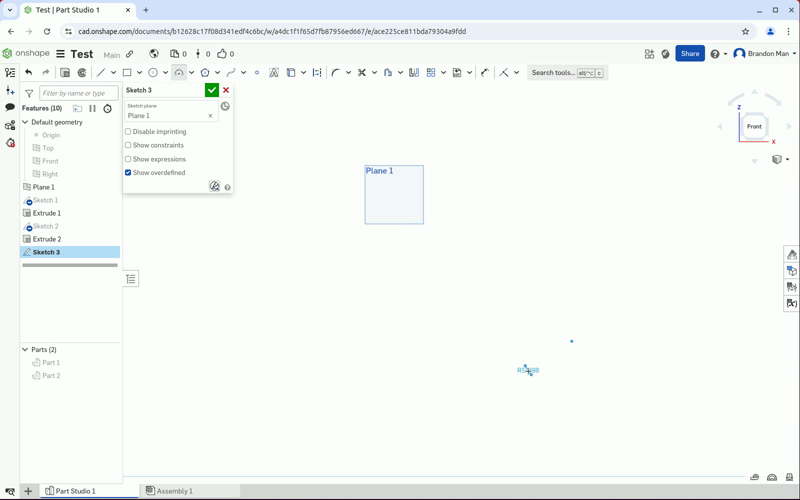
scroll(6)
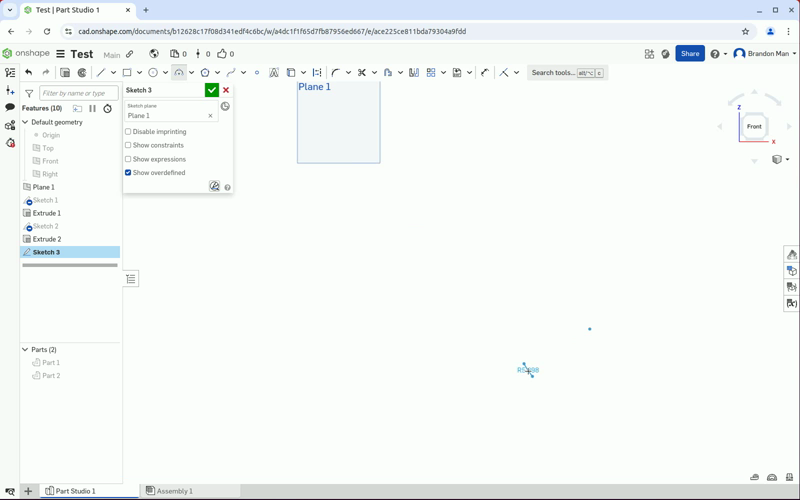
scroll(6)
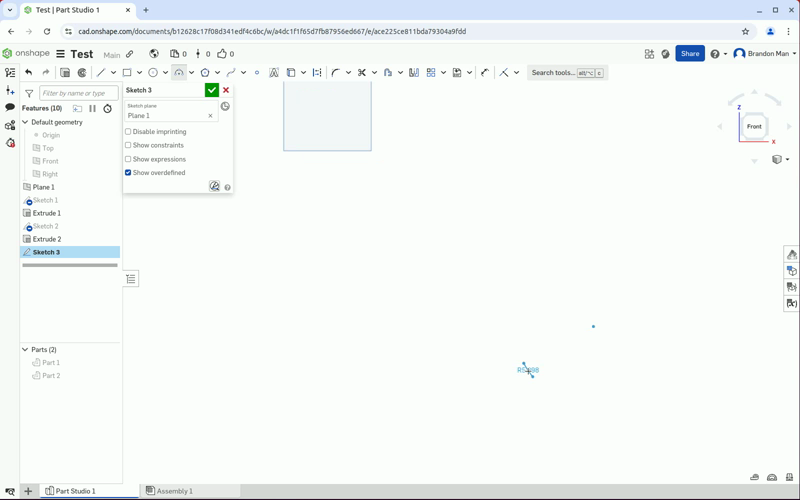
scroll(6)
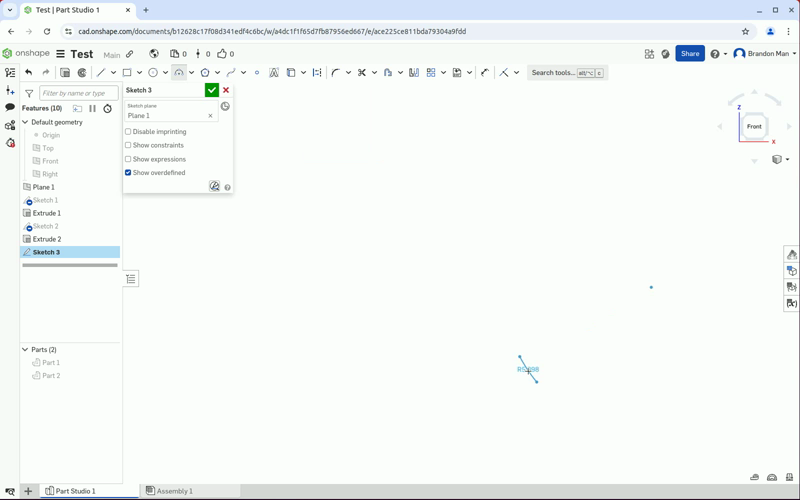
scroll(6)
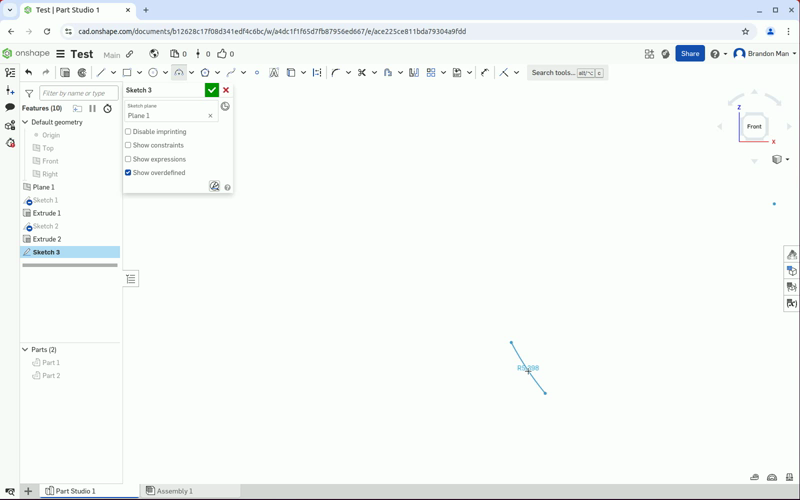
click(528, 370)
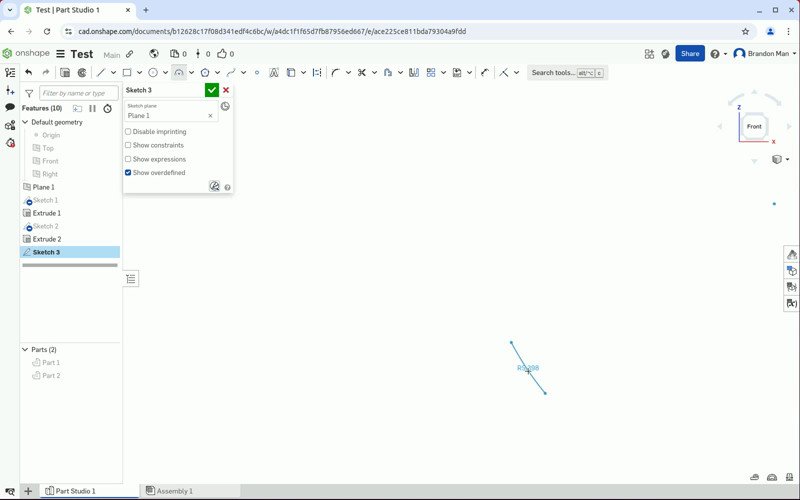
scroll(-6)
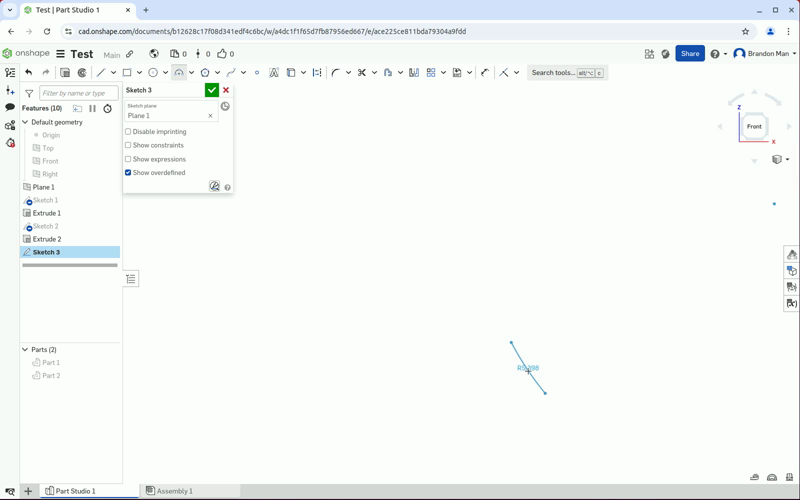
scroll(-6)
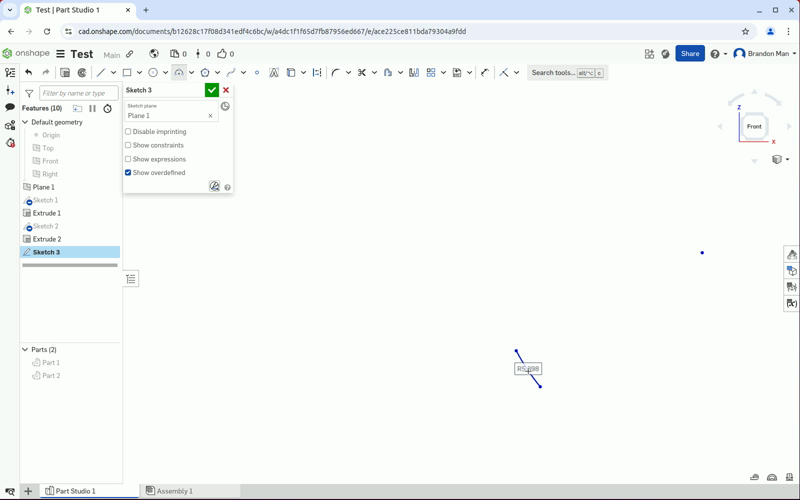
scroll(-6)
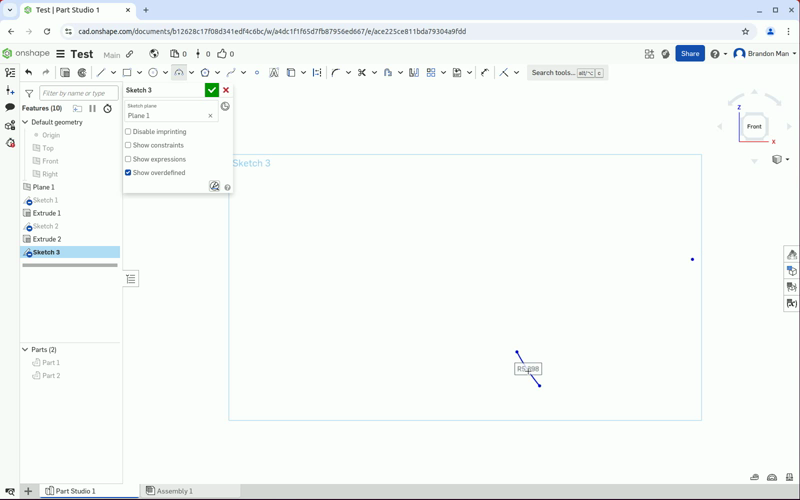
scroll(-6)
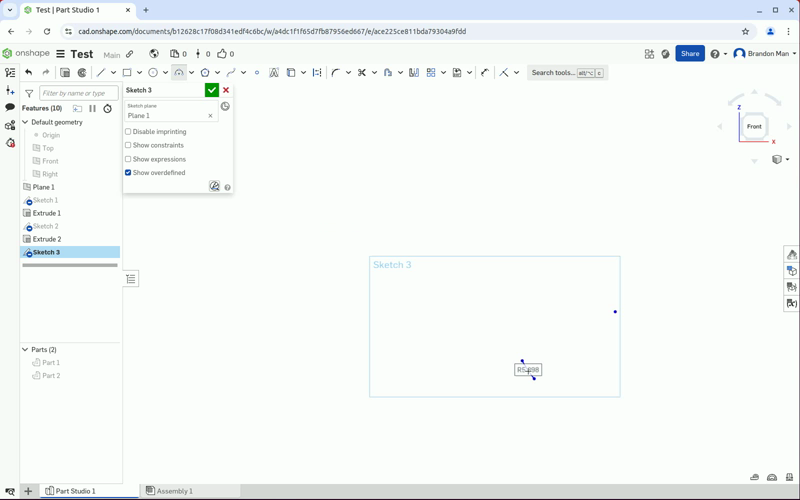
scroll(-6)
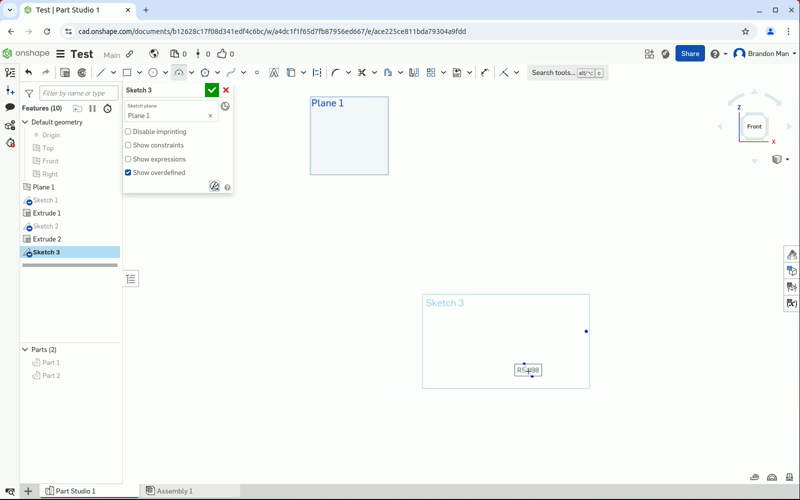
scroll(-6)
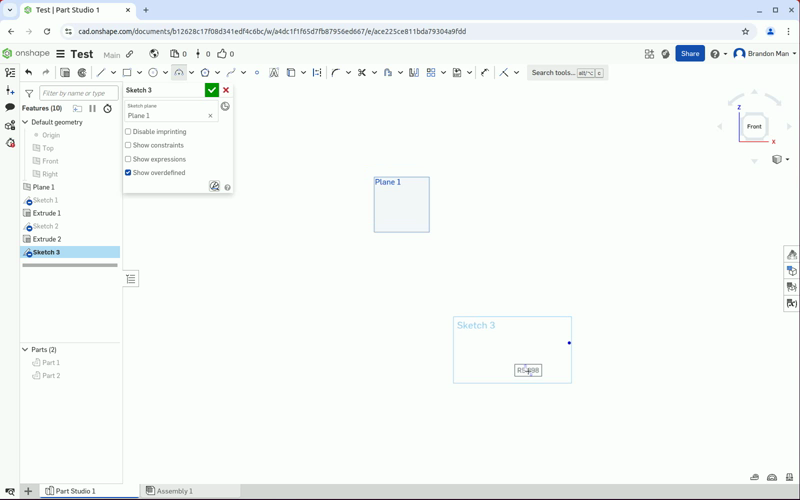
scroll(-6)
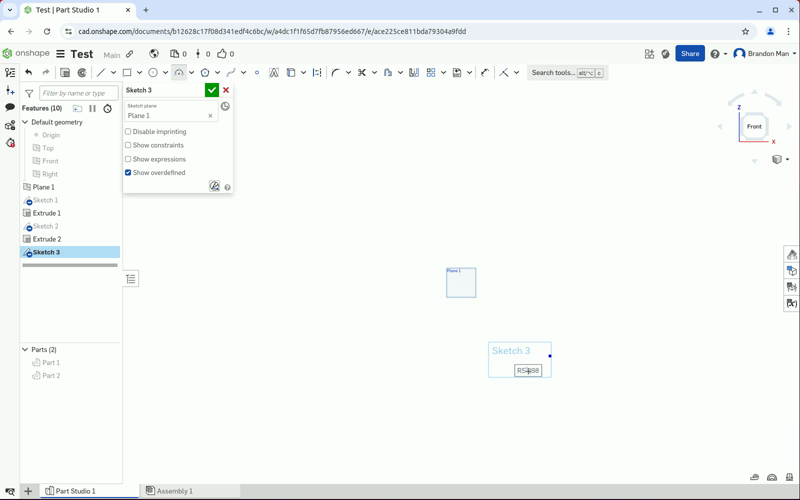
key_up(shift)
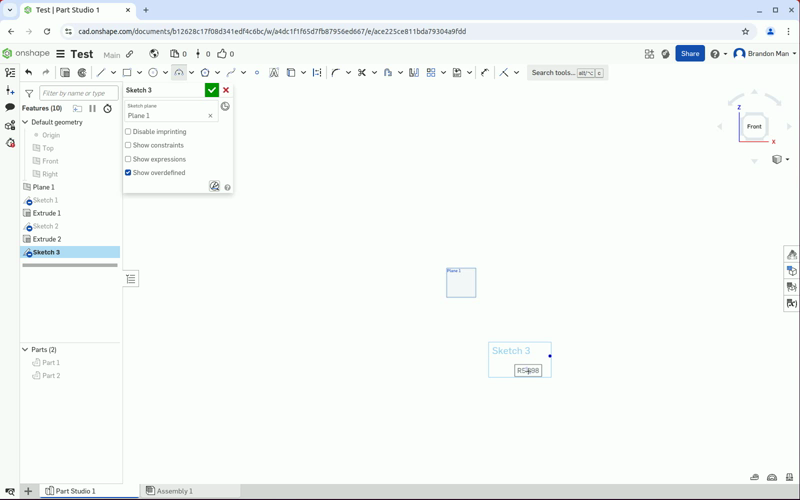
key(esc)
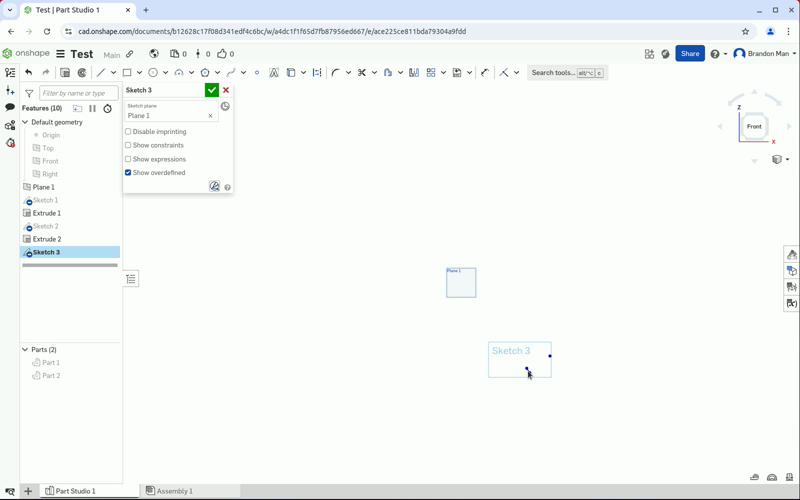
key(l)
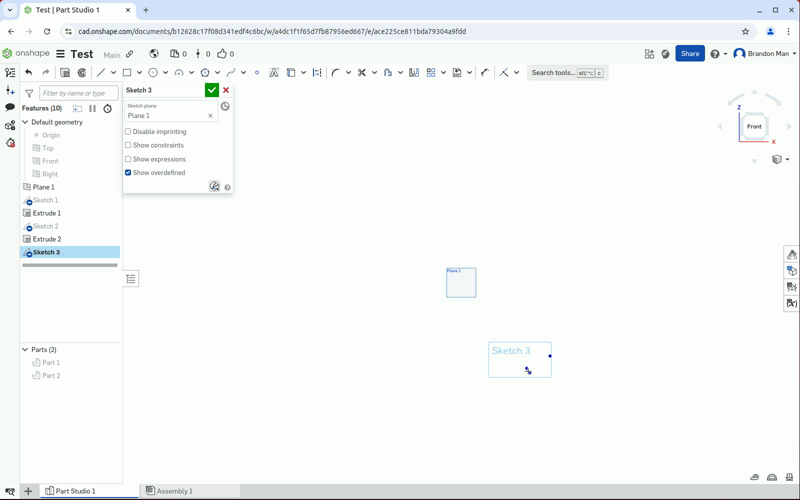
mouse_move(529, 372)
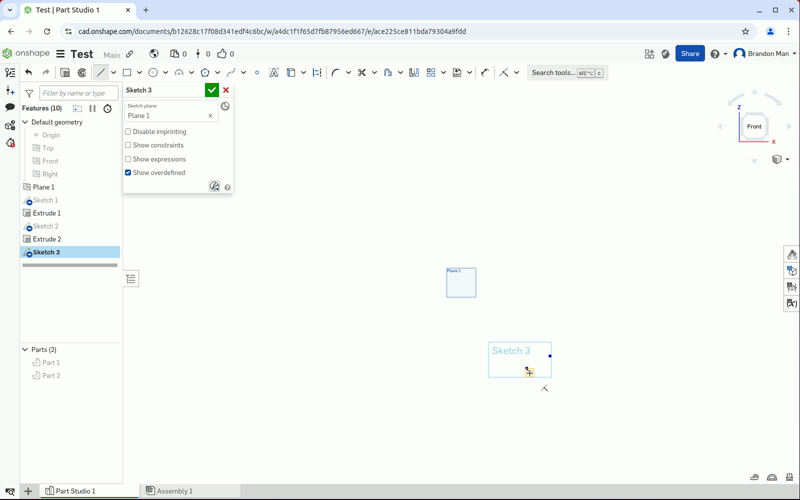
scroll(6)
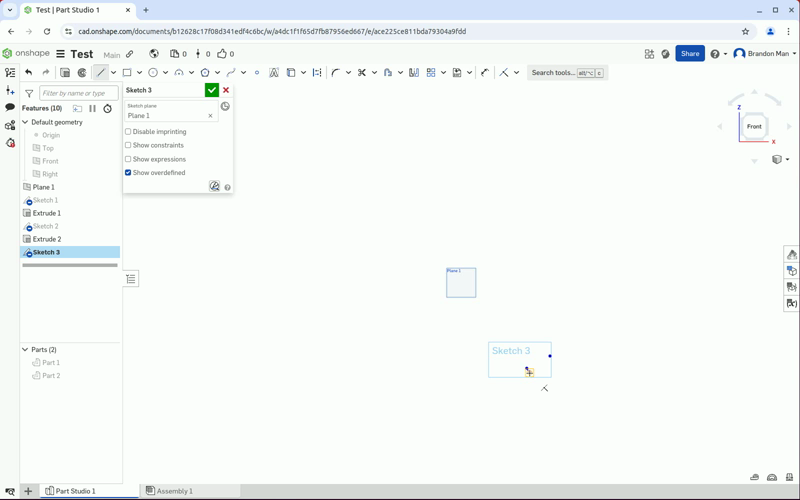
scroll(6)
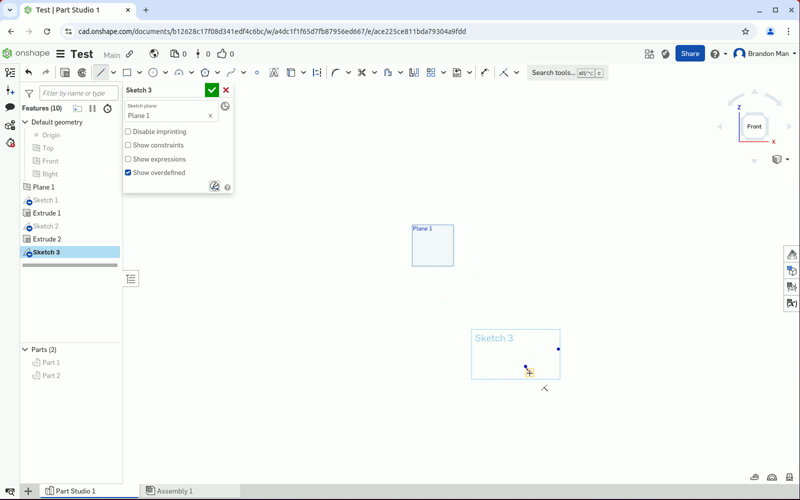
scroll(6)
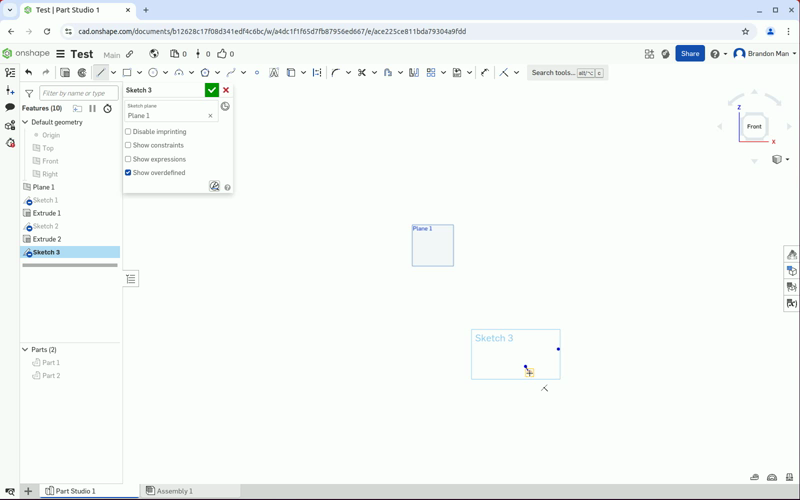
scroll(6)
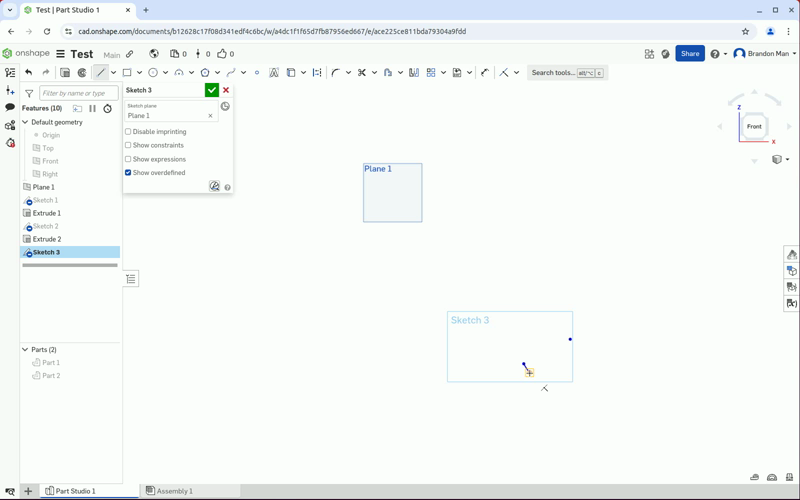
scroll(6)
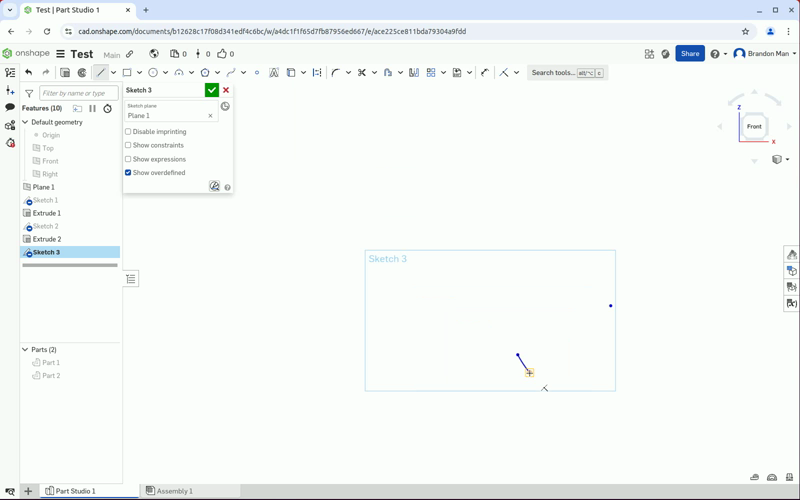
scroll(6)
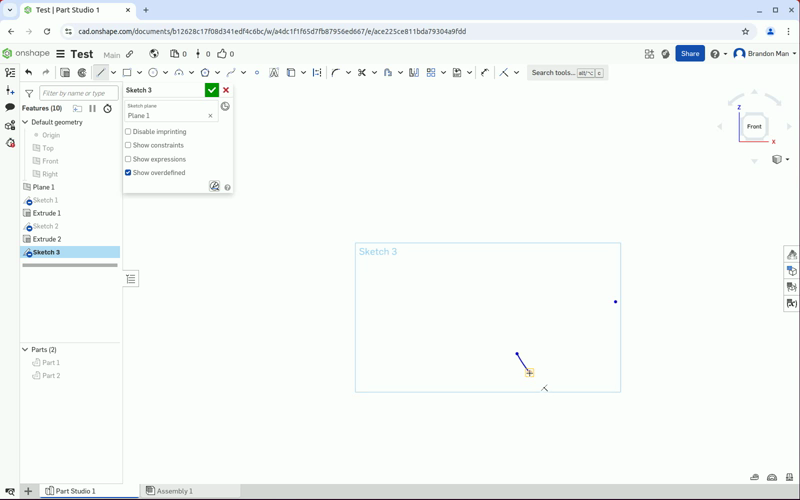
scroll(6)
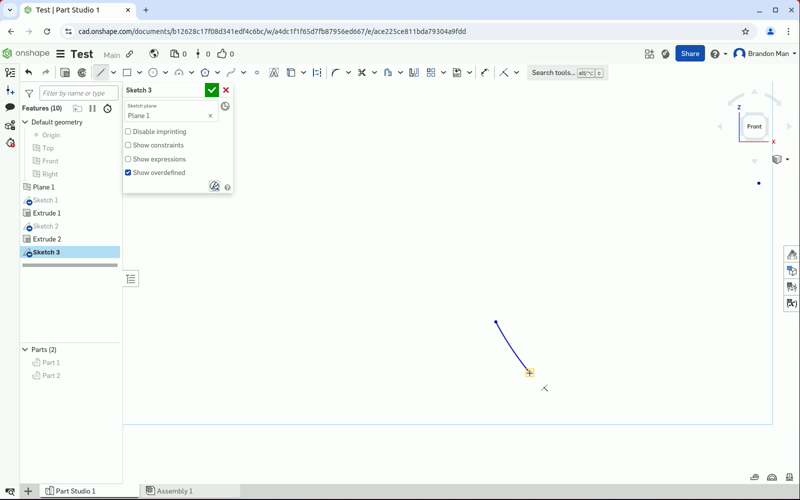
click(529, 372)
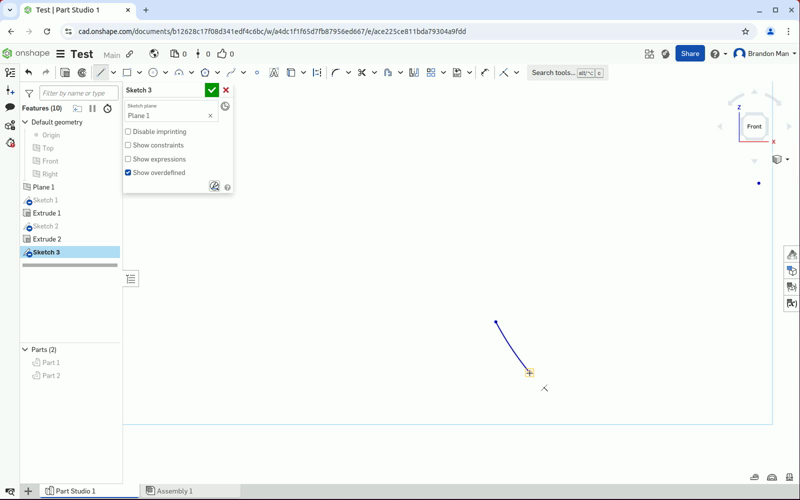
scroll(-6)
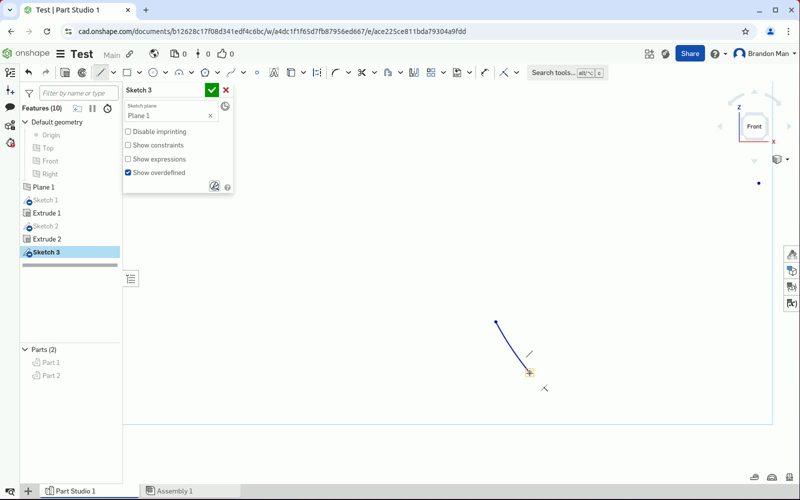
scroll(-6)
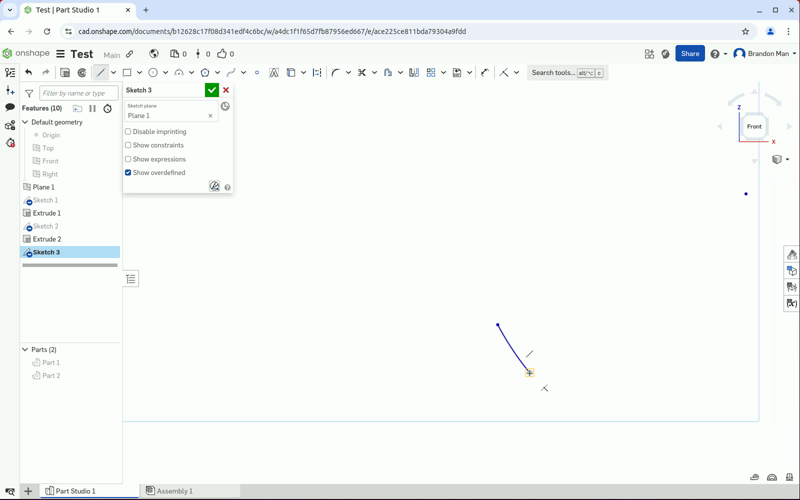
scroll(-6)
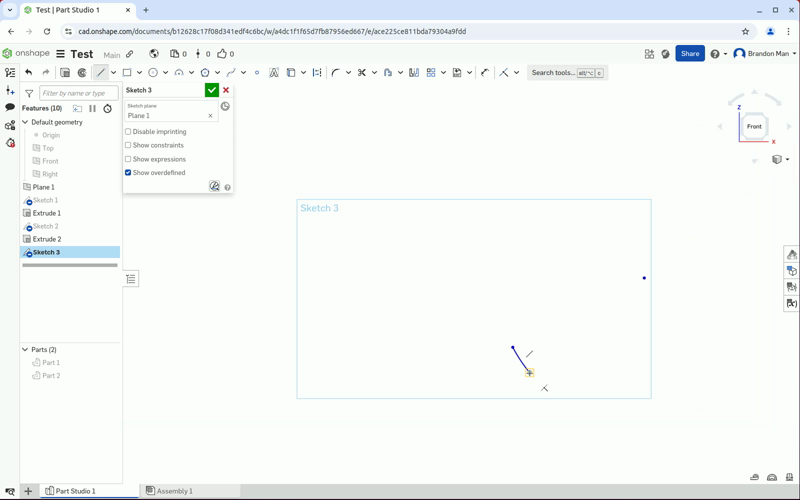
scroll(-6)
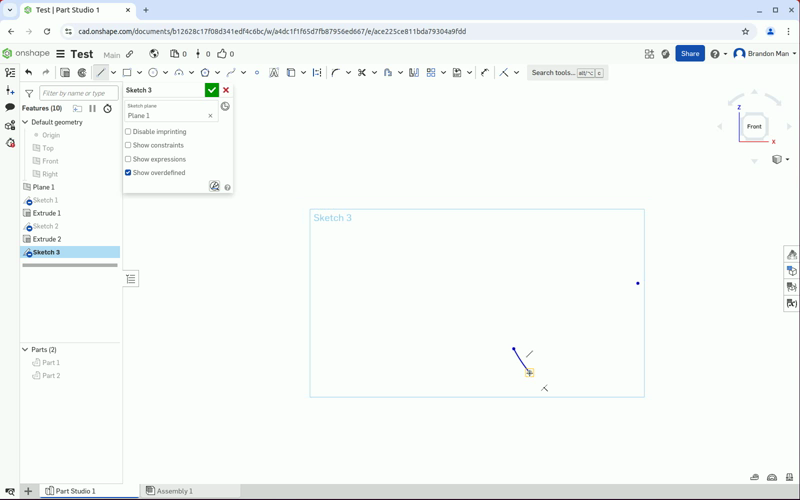
scroll(-6)
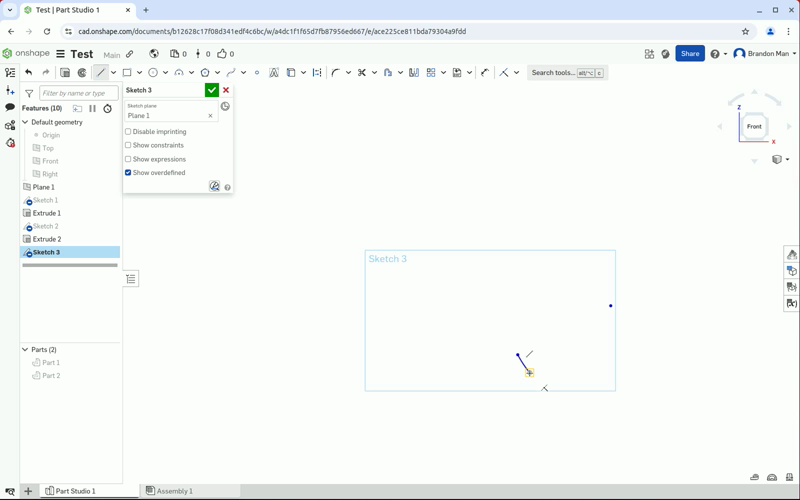
scroll(-6)
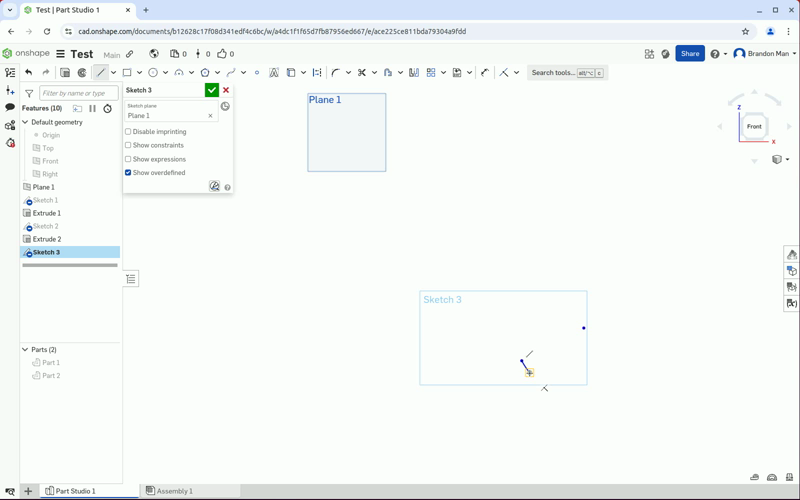
scroll(-6)
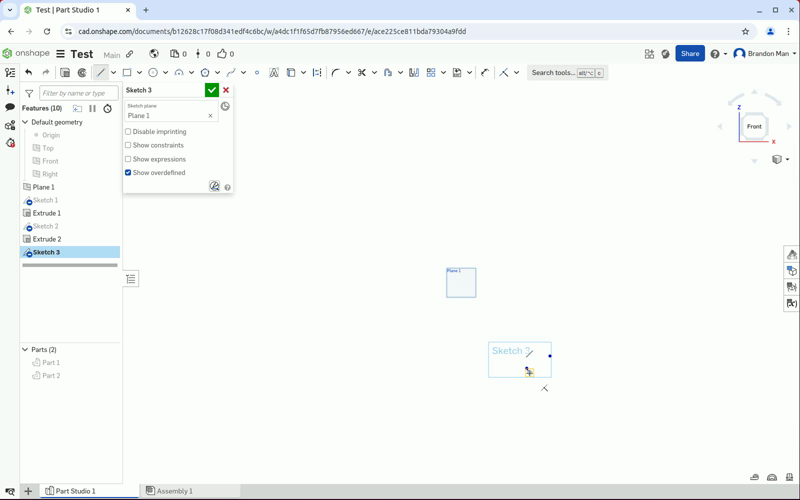
key_down(shift)
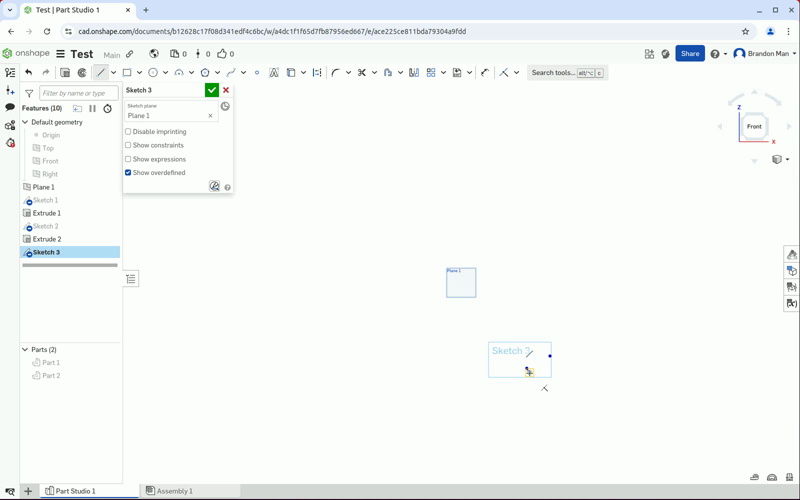
mouse_move(559, 372)
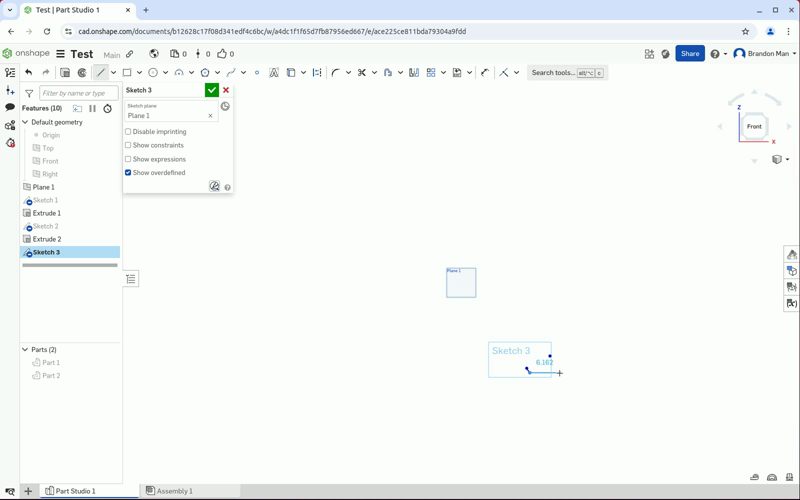
mouse_move(533, 366)
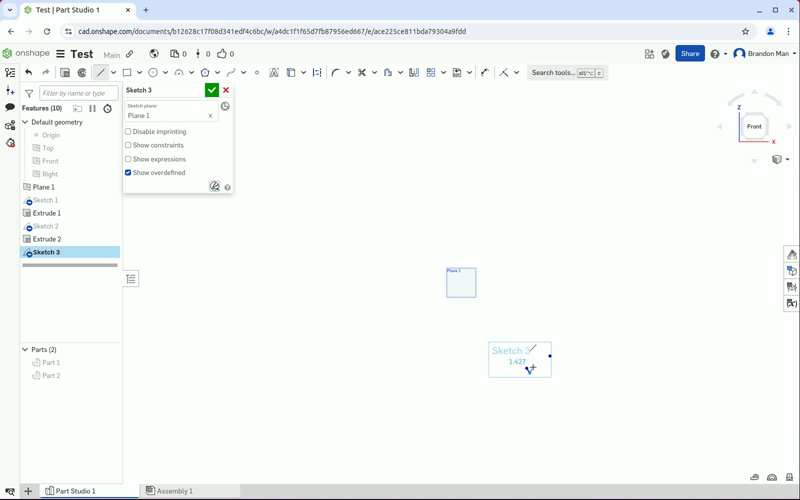
scroll(6)
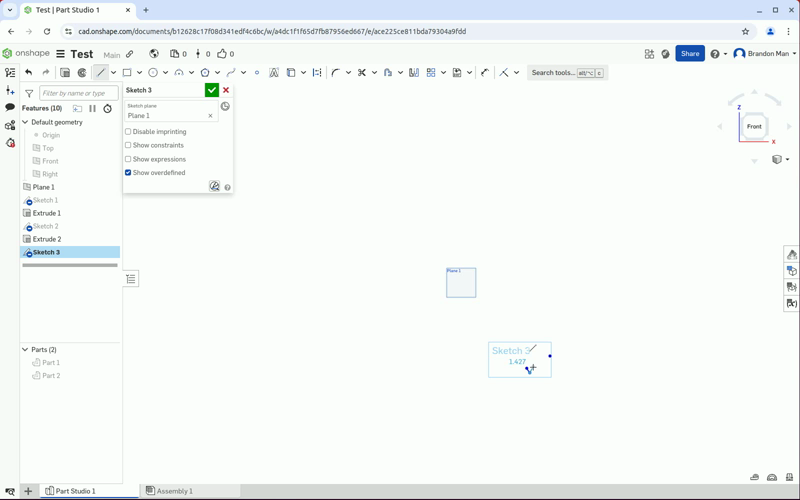
scroll(6)
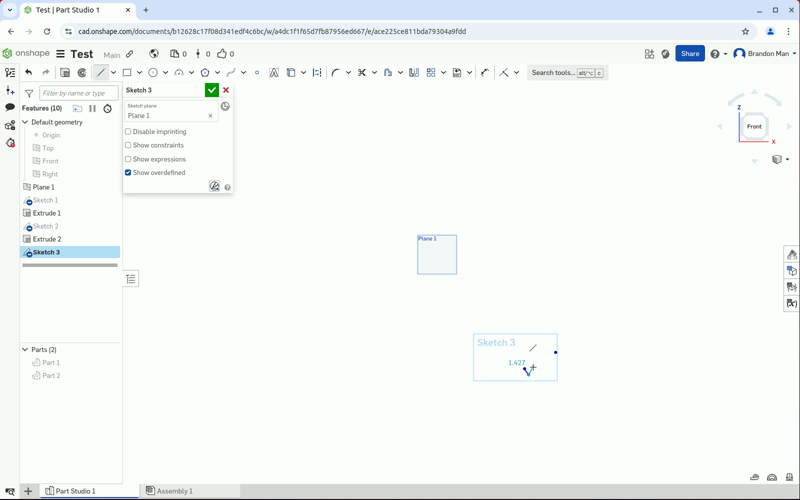
scroll(6)
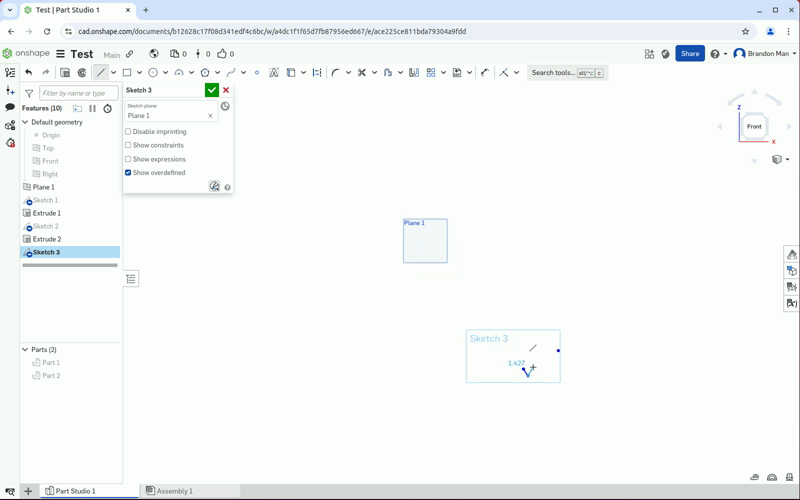
scroll(6)
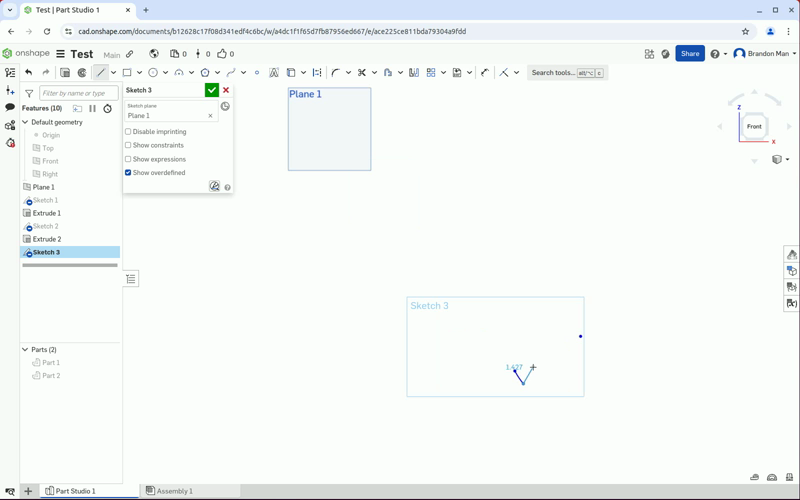
scroll(6)
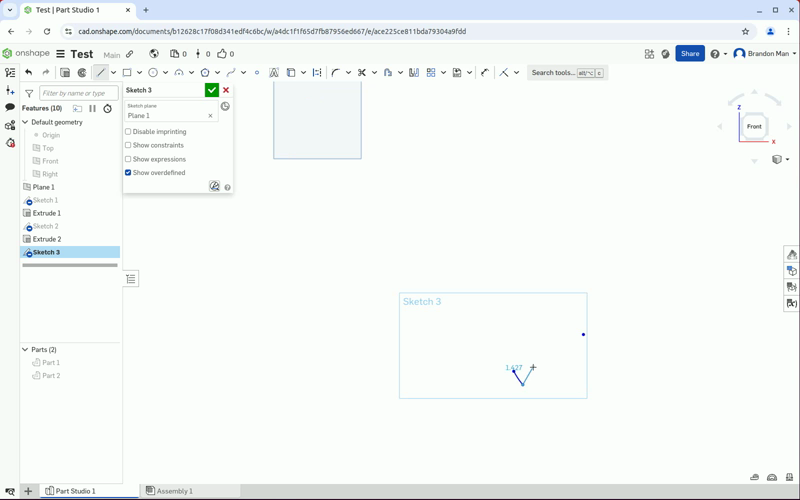
scroll(6)
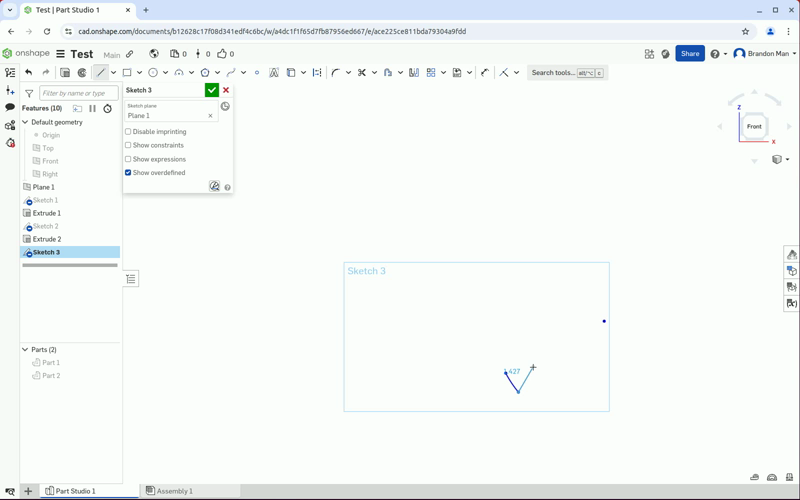
scroll(6)
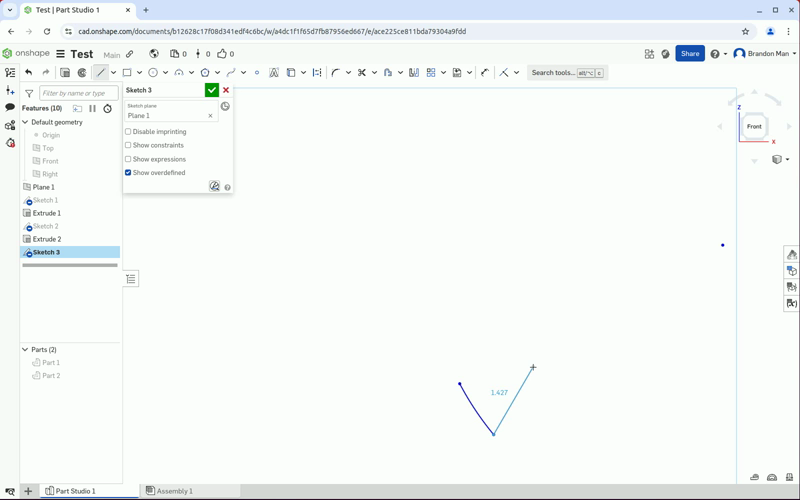
click(533, 366)
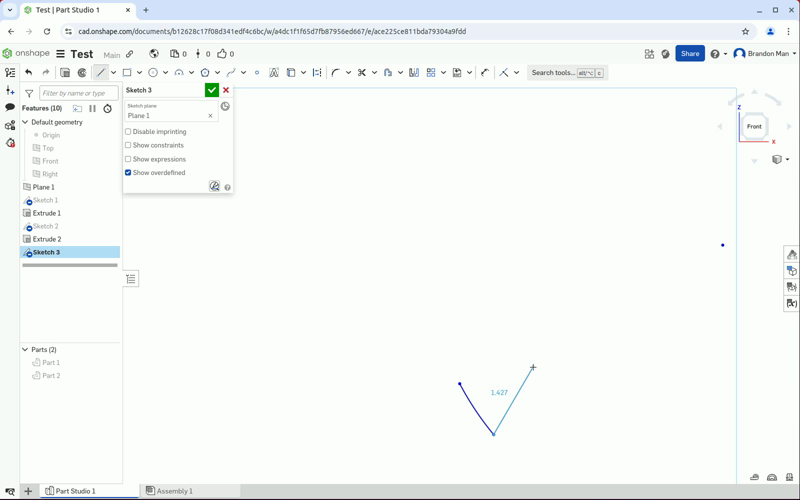
scroll(-6)
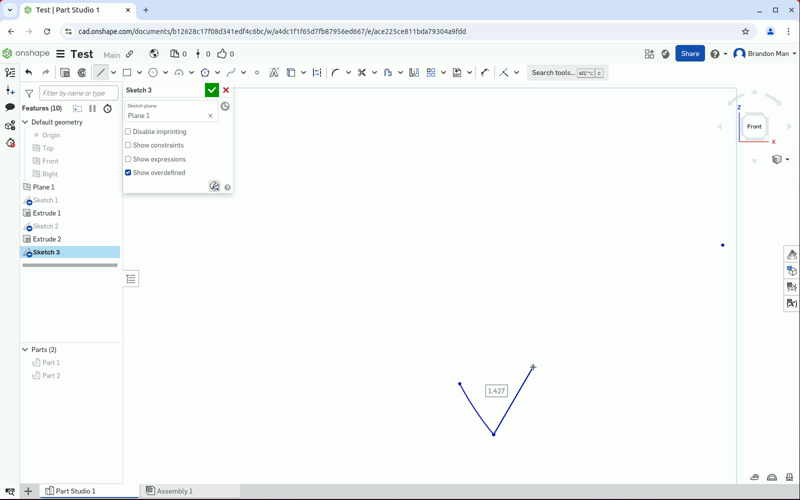
scroll(-6)
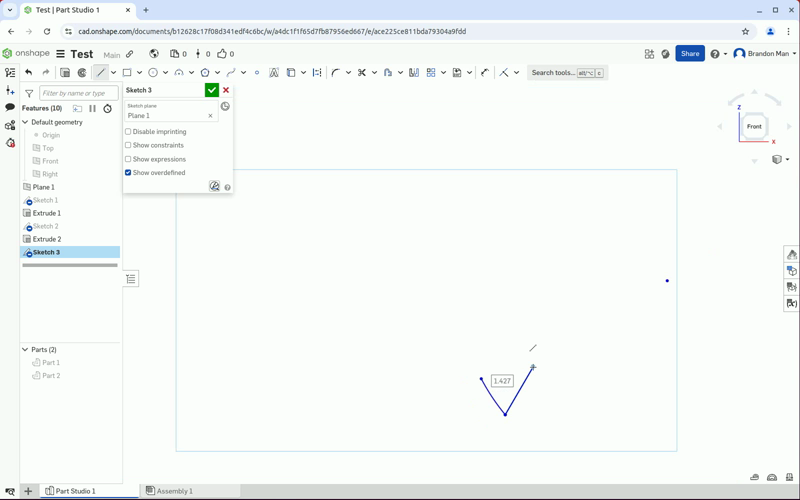
scroll(-6)
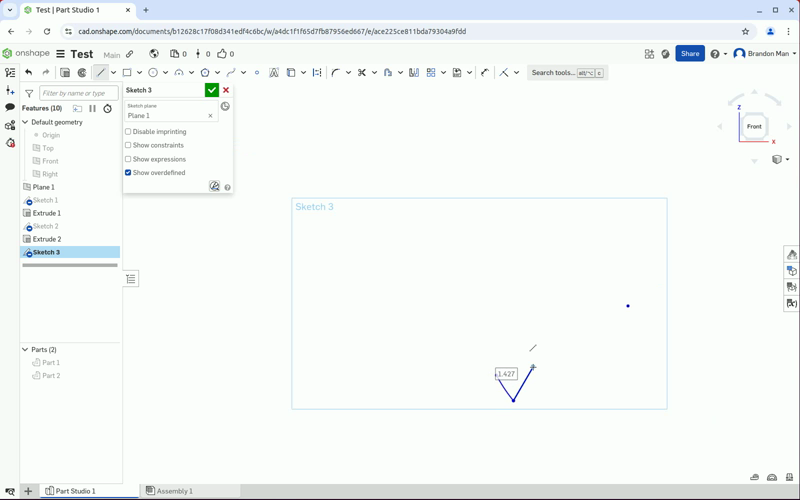
scroll(-6)
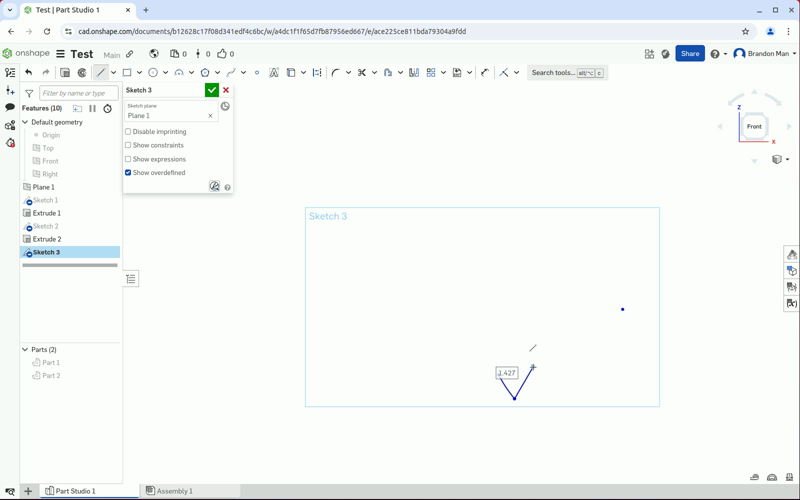
scroll(-6)
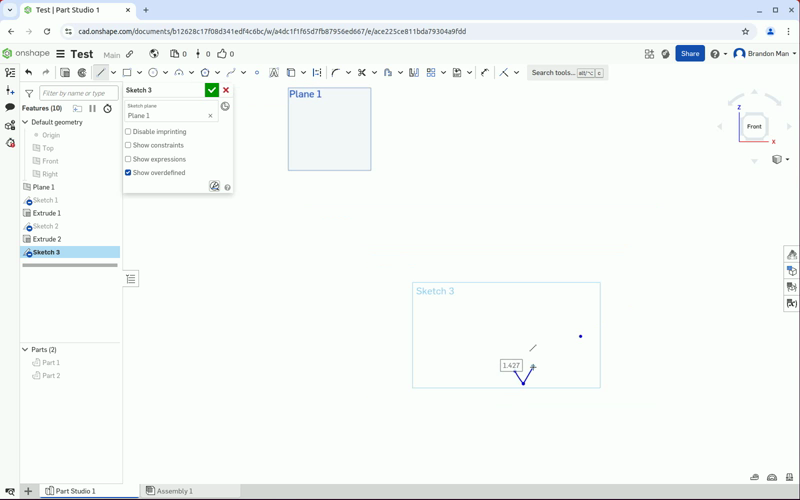
scroll(-6)
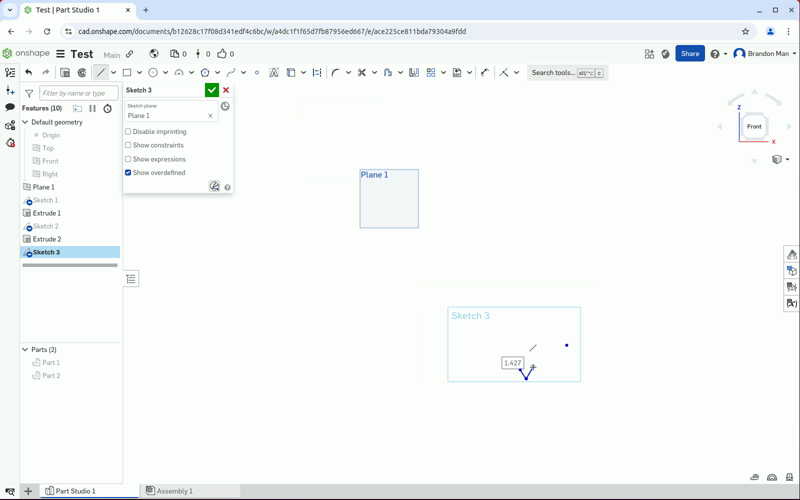
scroll(-6)
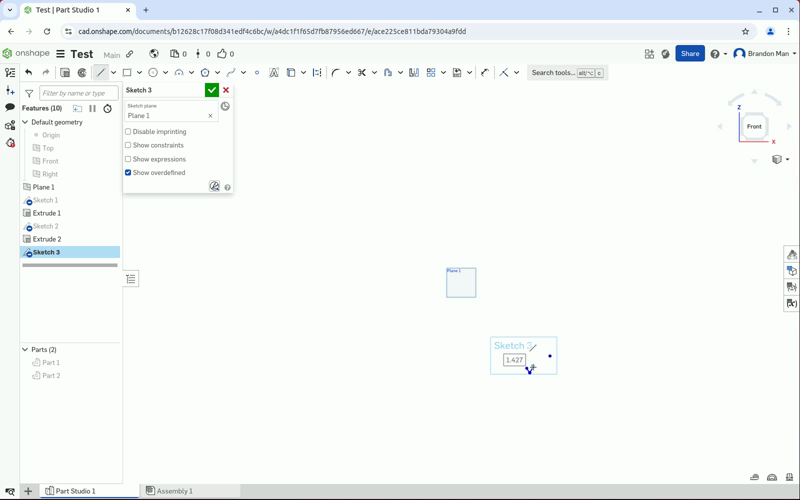
key_up(shift)
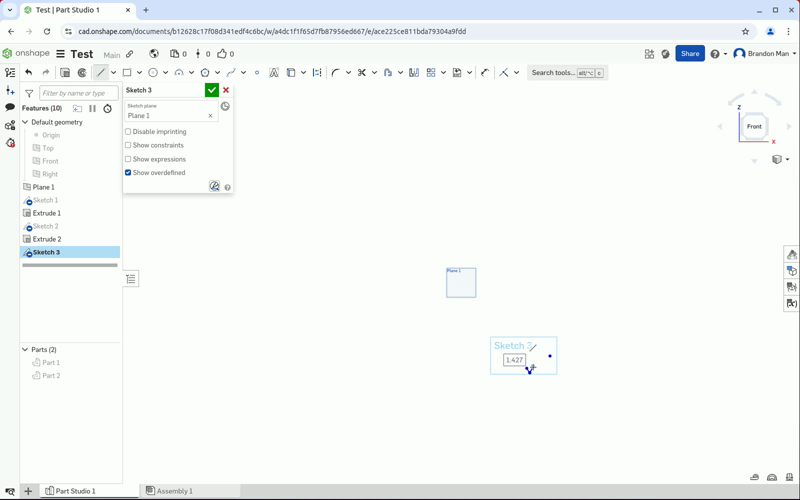
key_down(shift)
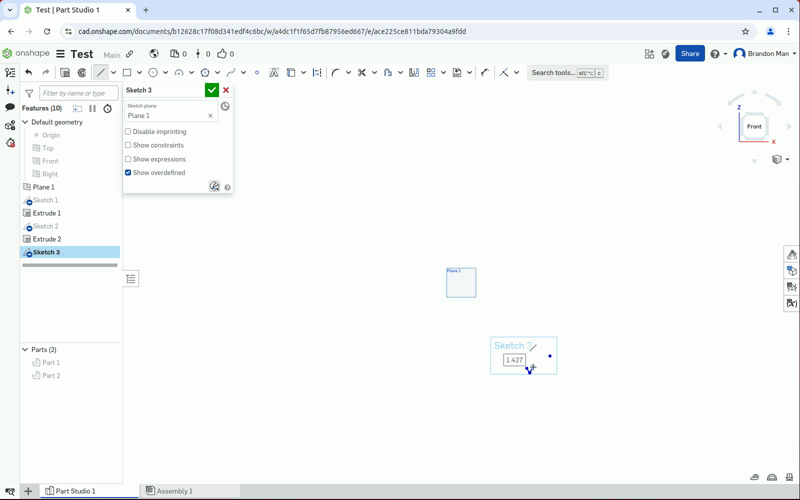
mouse_move(563, 366)
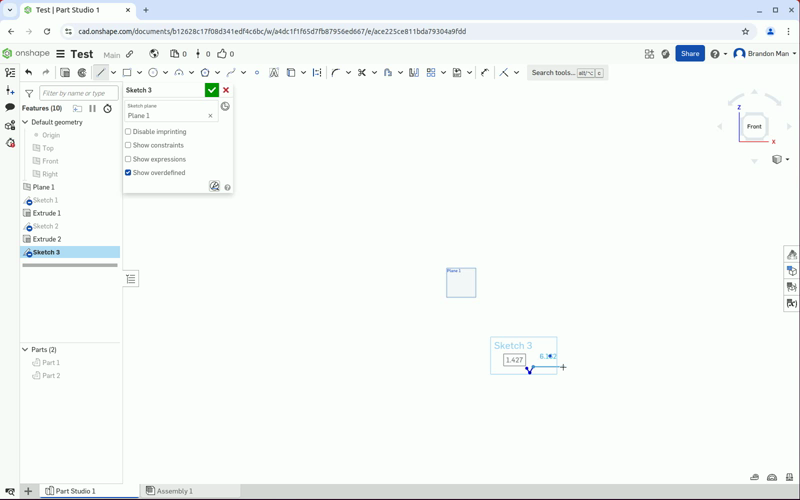
mouse_move(531, 364)
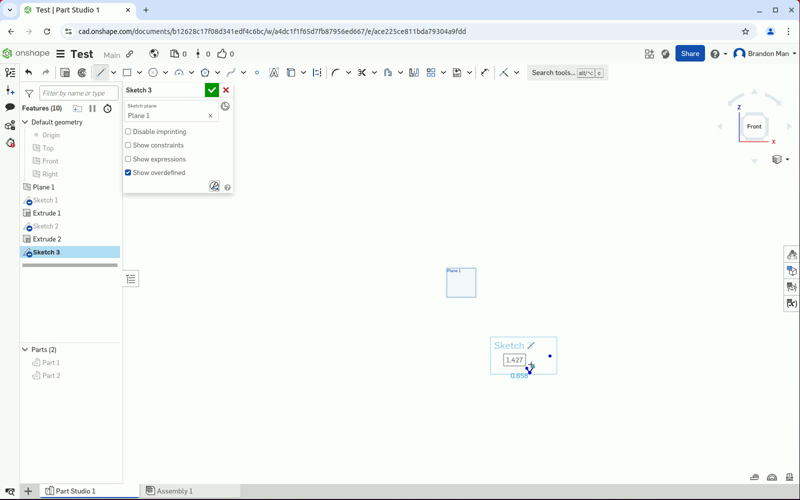
scroll(6)
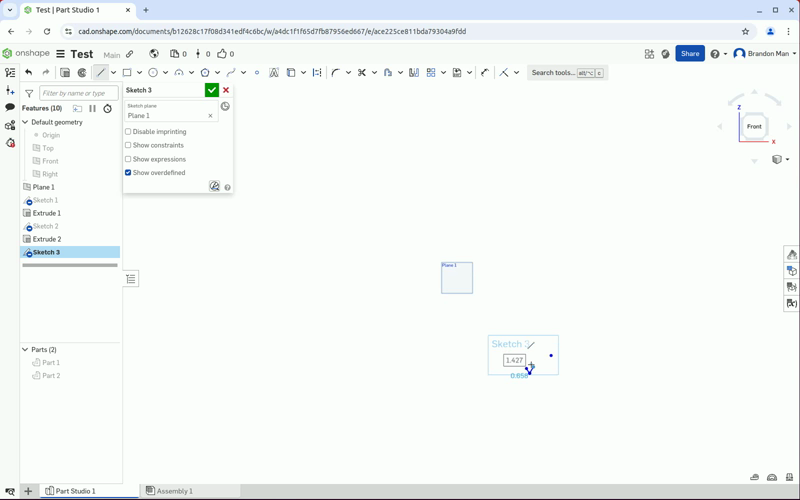
scroll(6)
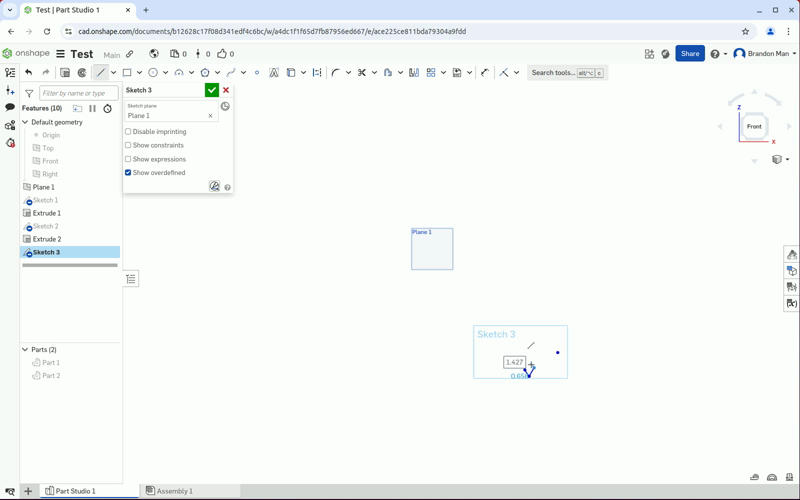
scroll(6)
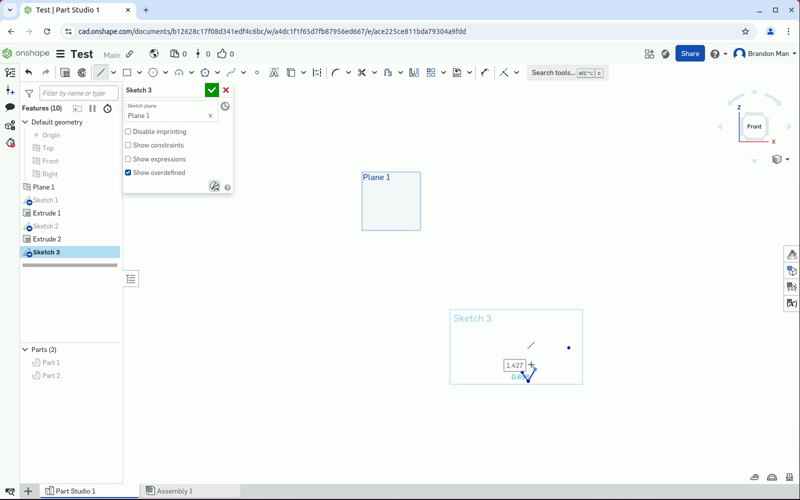
scroll(6)
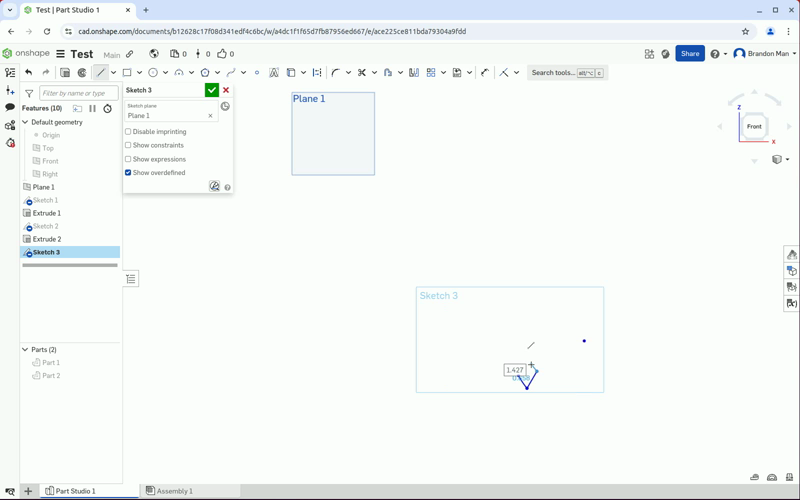
scroll(6)
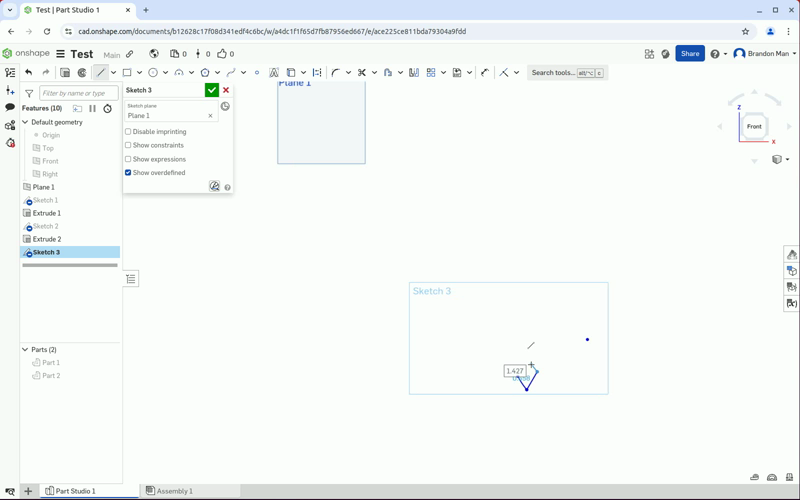
scroll(6)
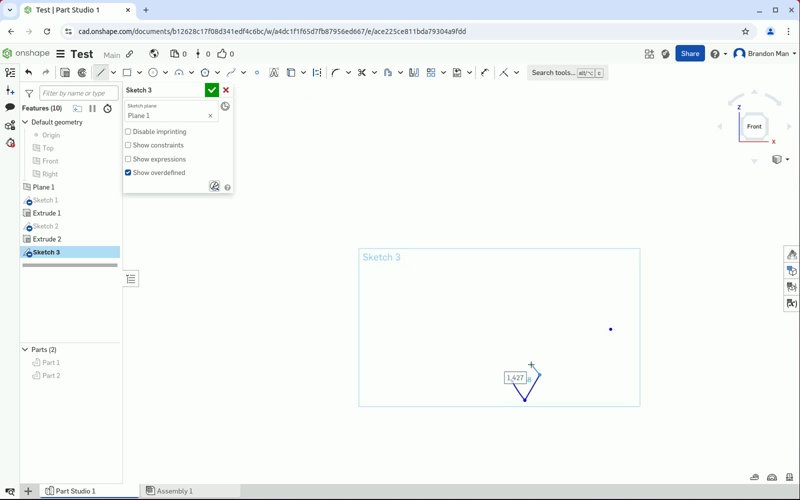
scroll(6)
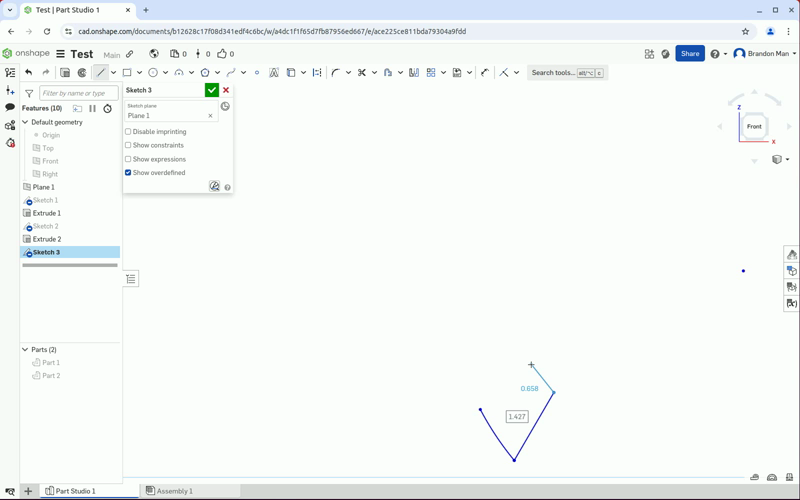
click(531, 364)
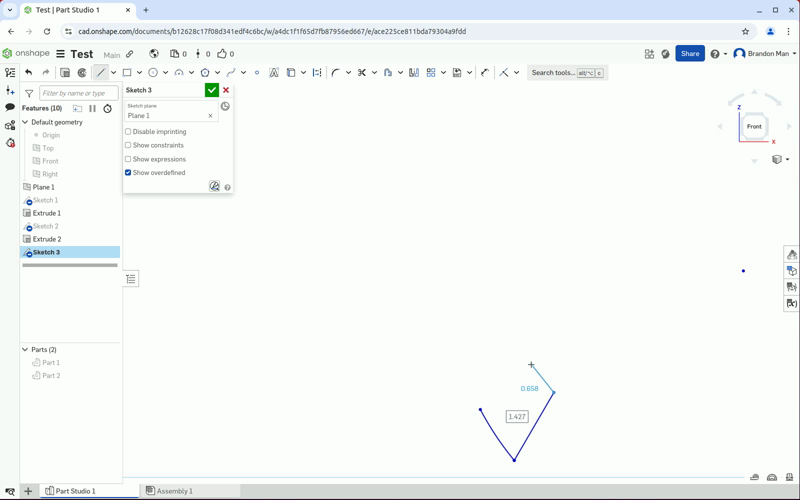
scroll(-6)
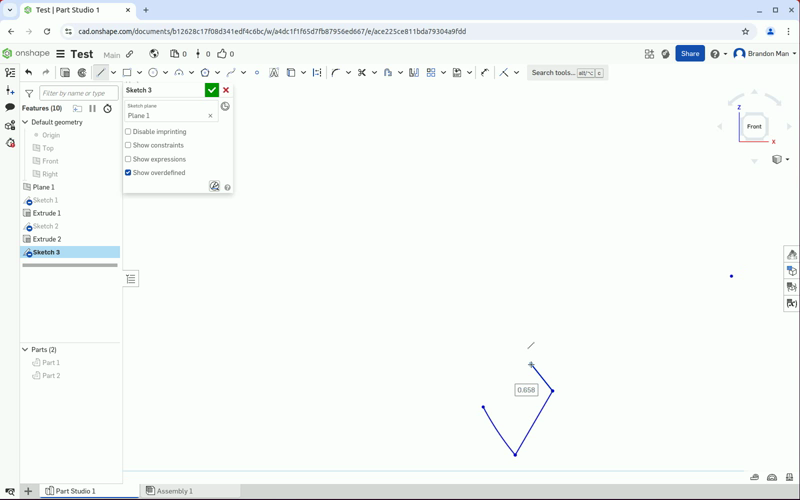
scroll(-6)
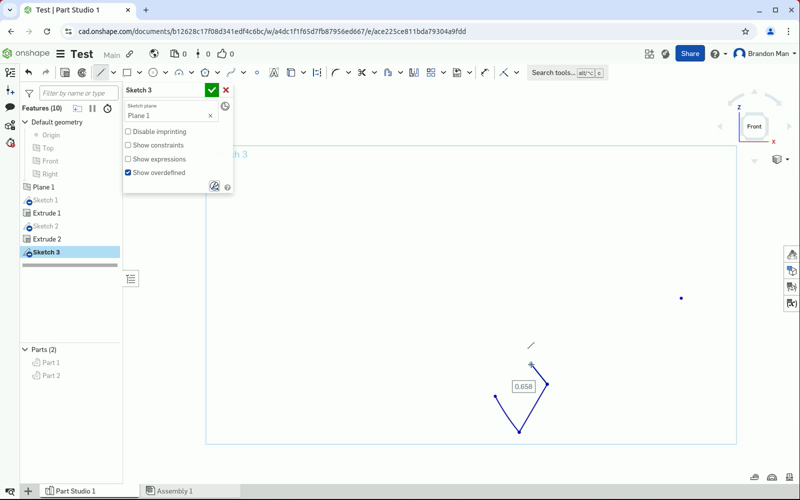
scroll(-6)
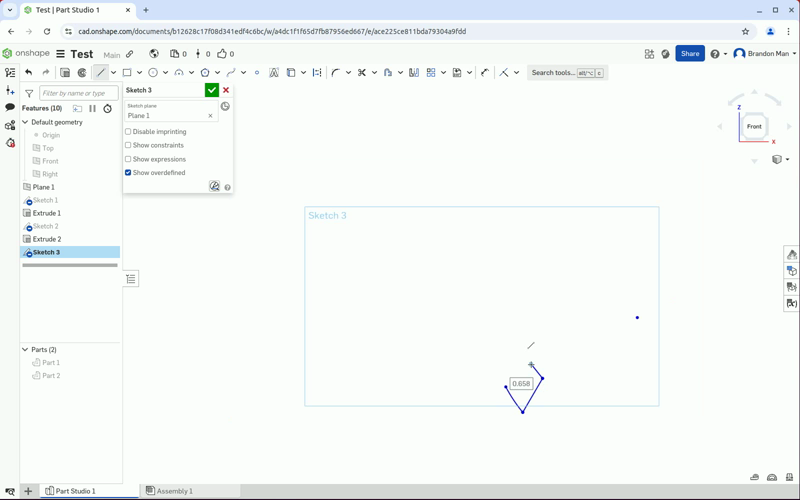
scroll(-6)
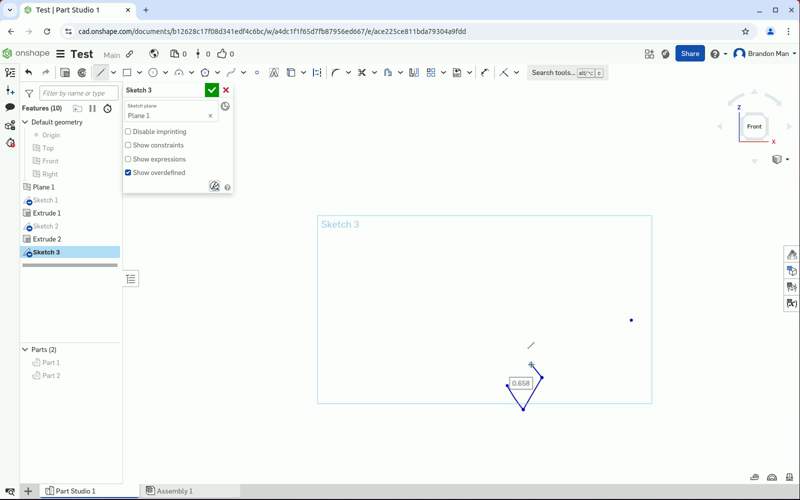
scroll(-6)
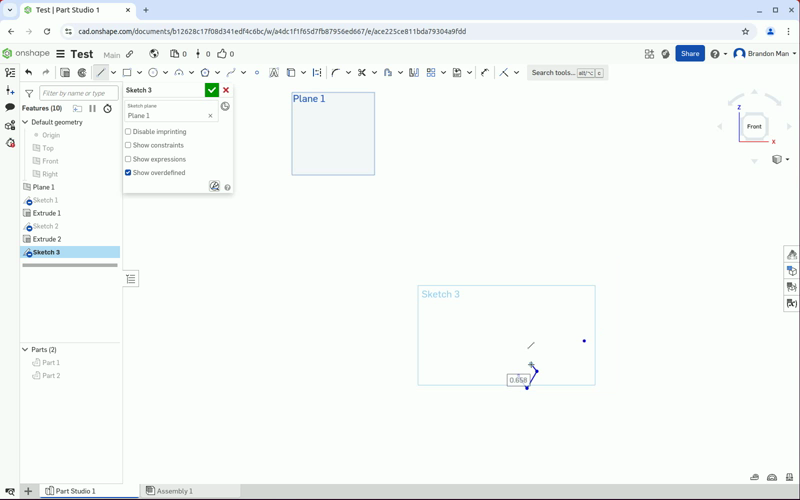
scroll(-6)
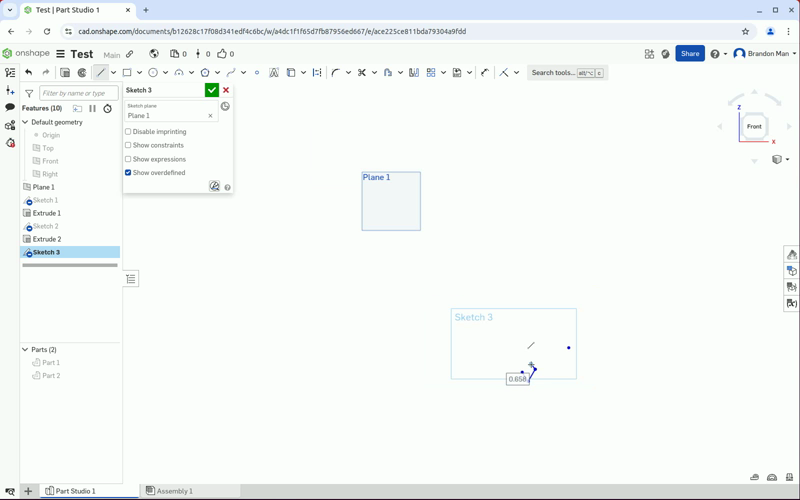
scroll(-6)
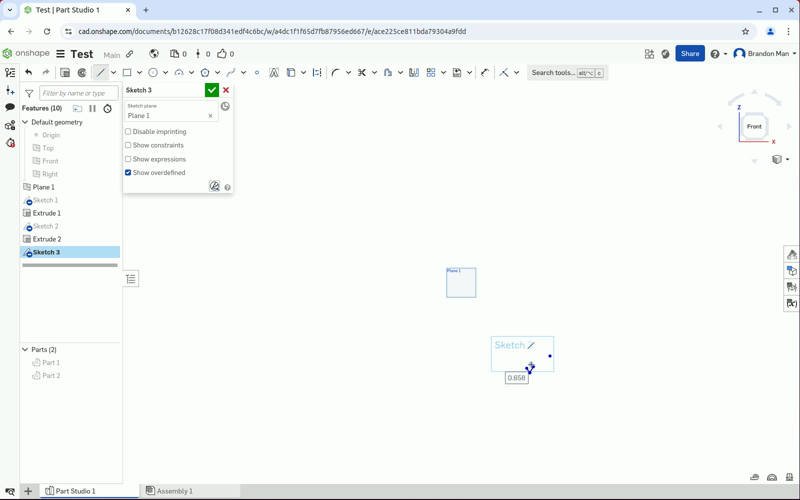
key_up(shift)
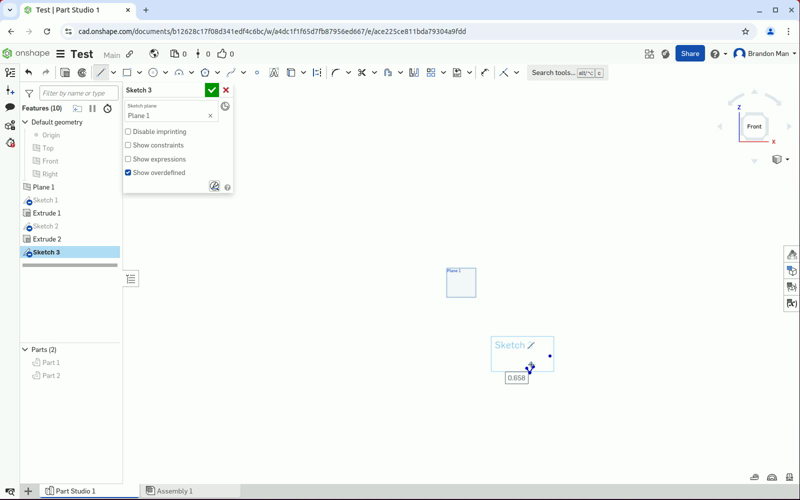
key(esc)
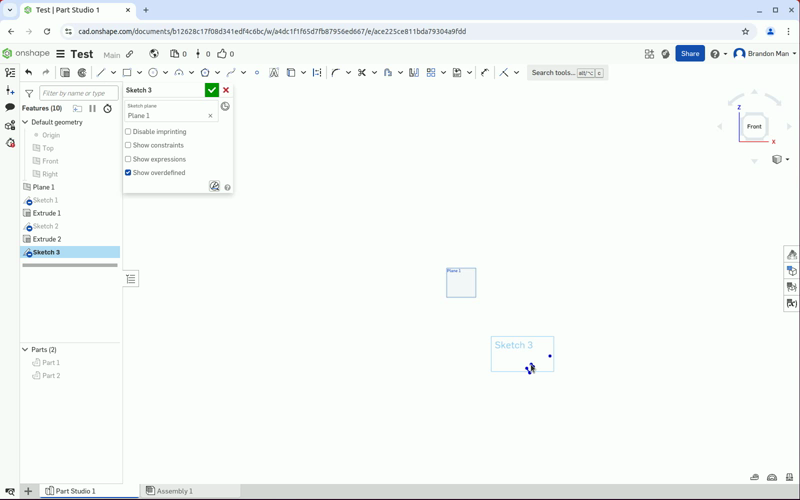
key(a)
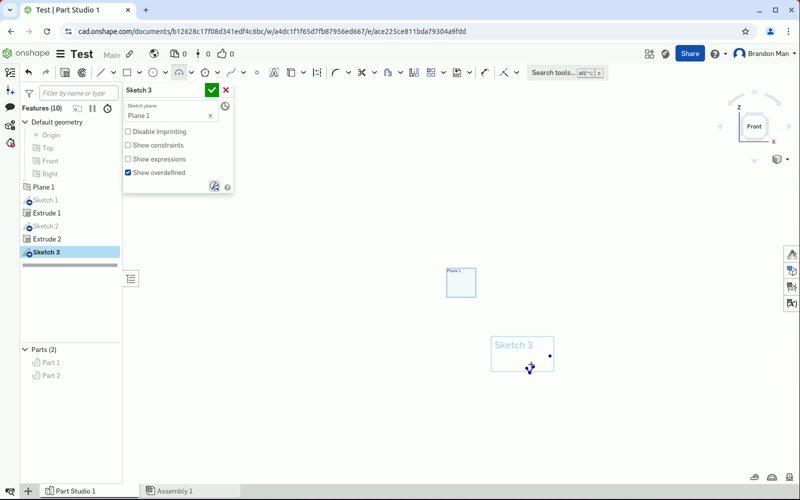
mouse_move(531, 364)
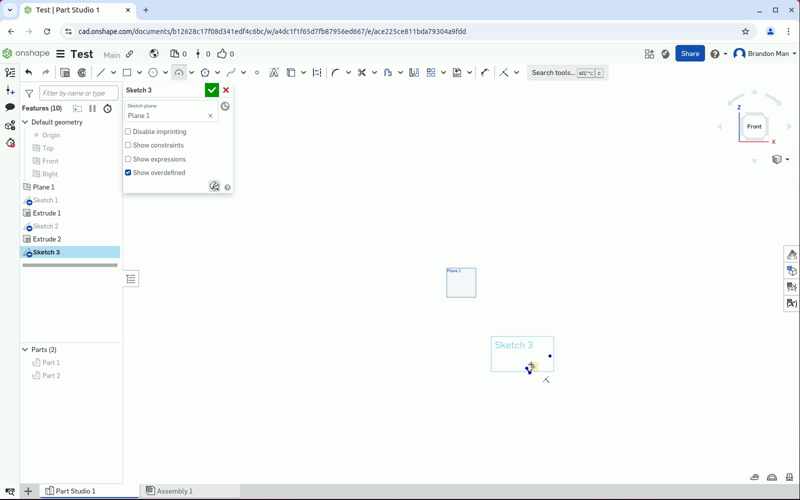
scroll(6)
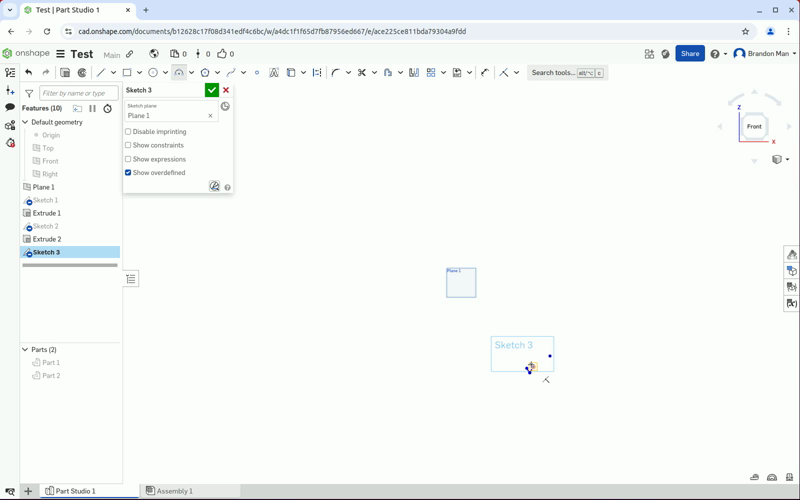
scroll(6)
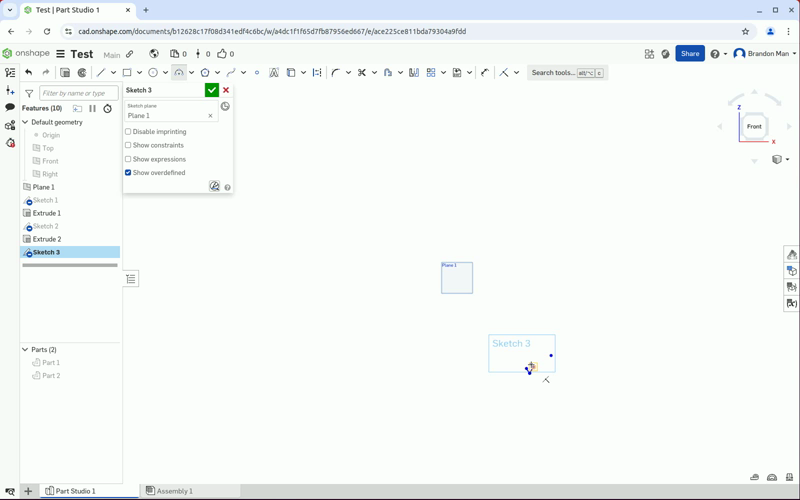
scroll(6)
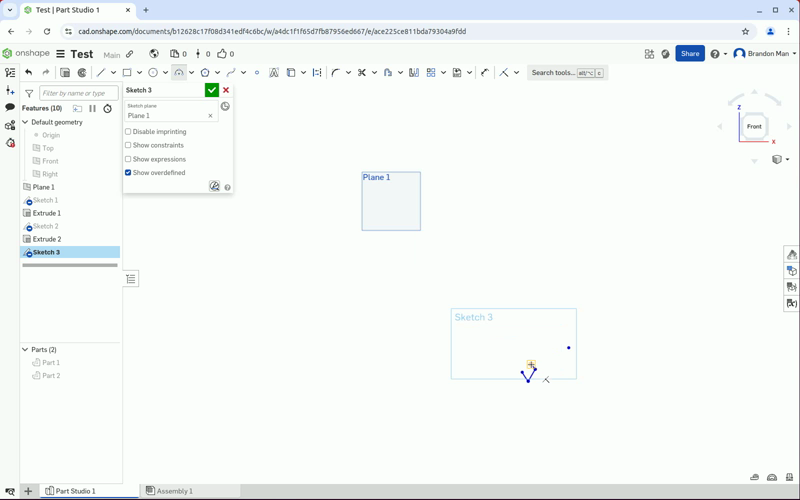
scroll(6)
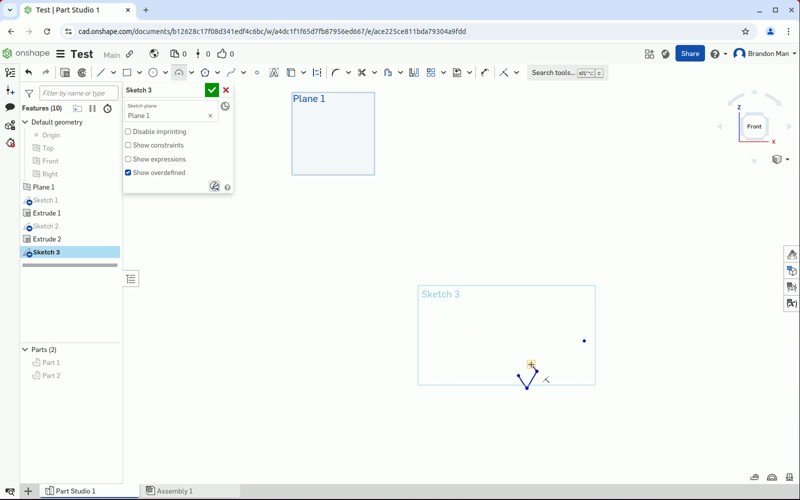
scroll(6)
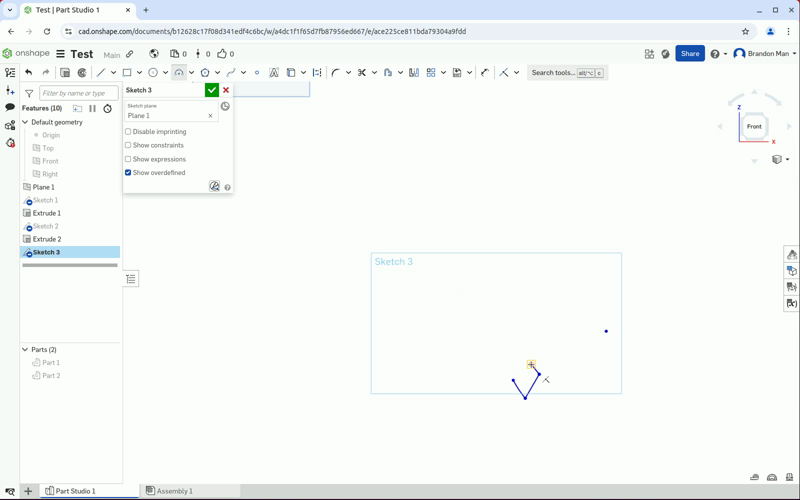
scroll(6)
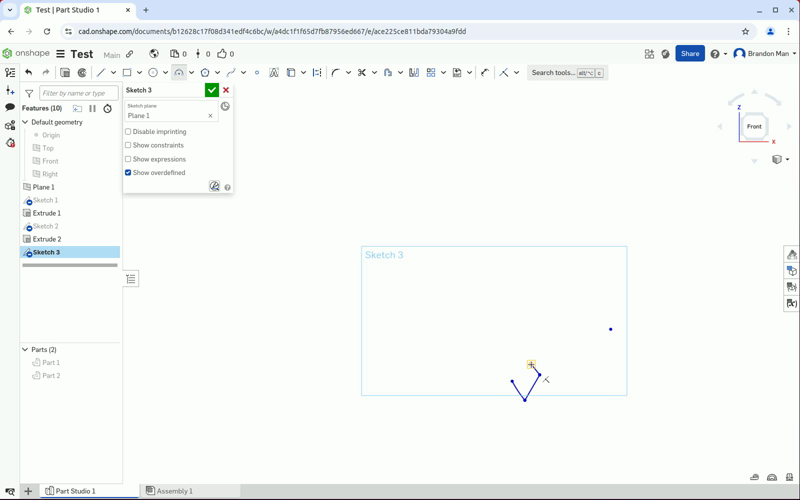
scroll(6)
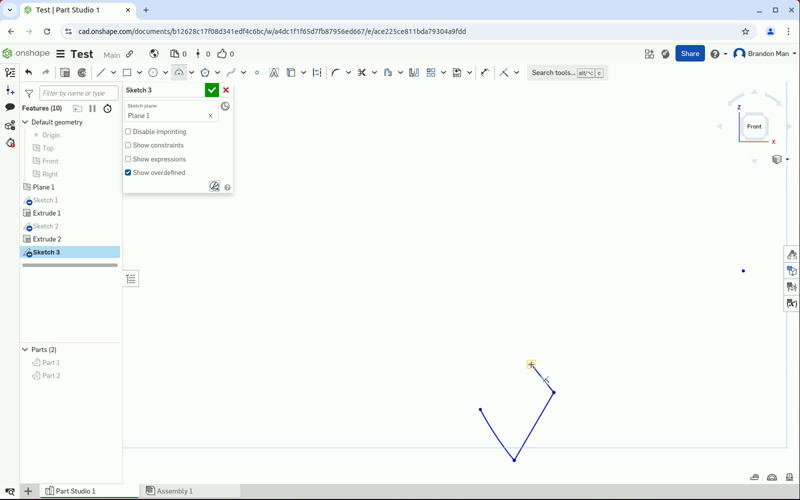
click(531, 364)
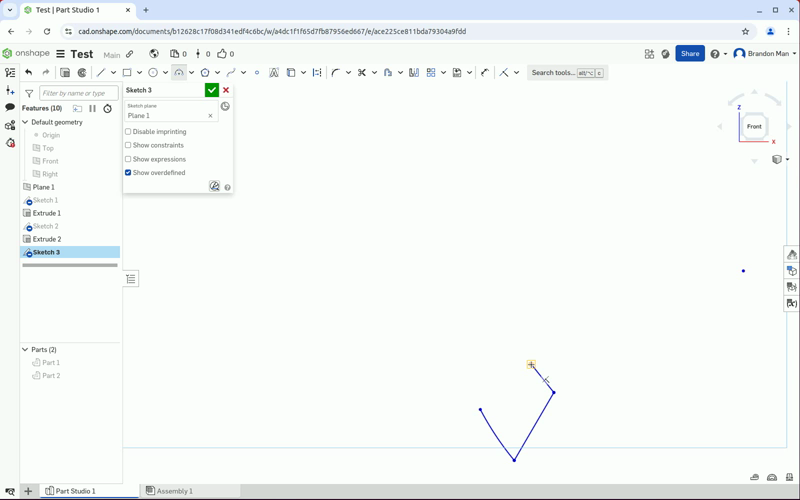
scroll(-6)
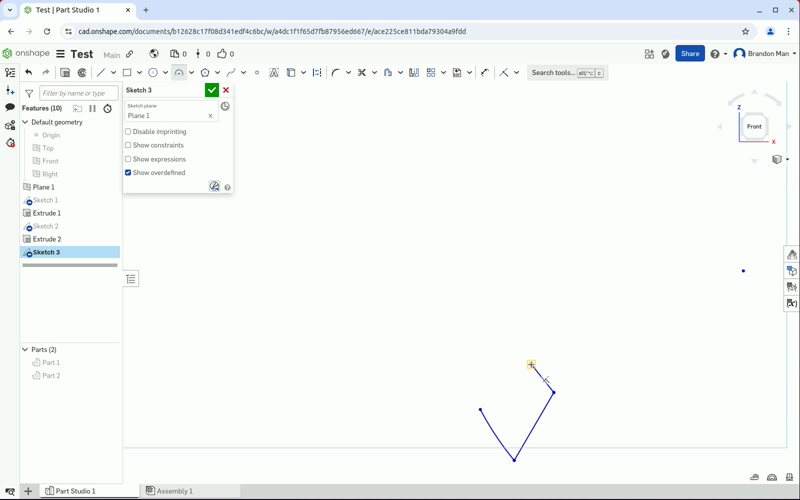
scroll(-6)
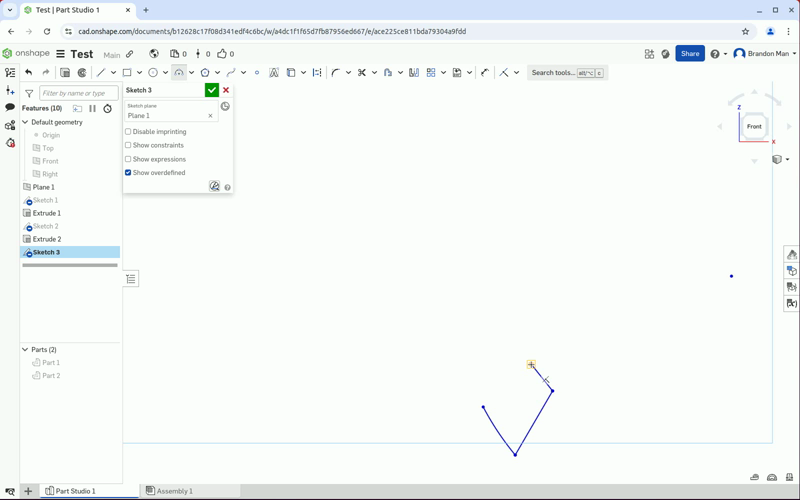
scroll(-6)
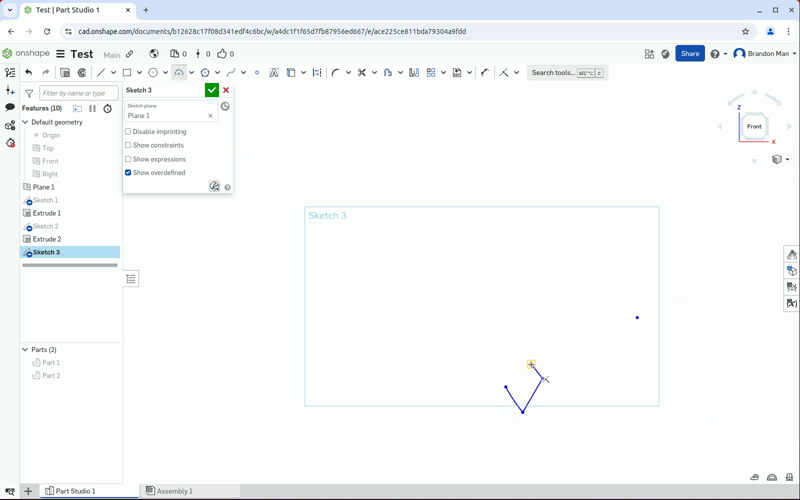
scroll(-6)
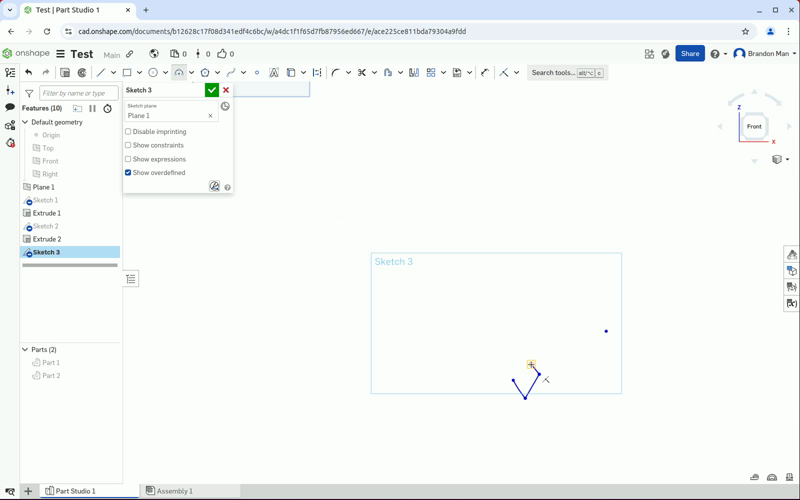
scroll(-6)
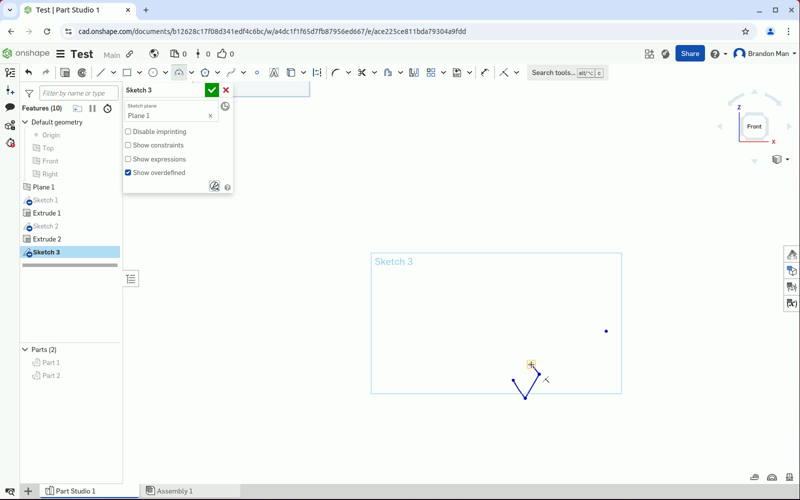
scroll(-6)
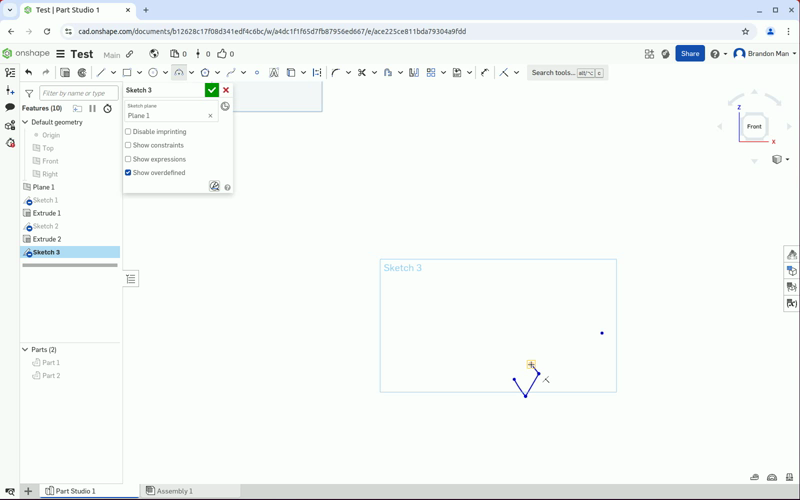
scroll(-6)
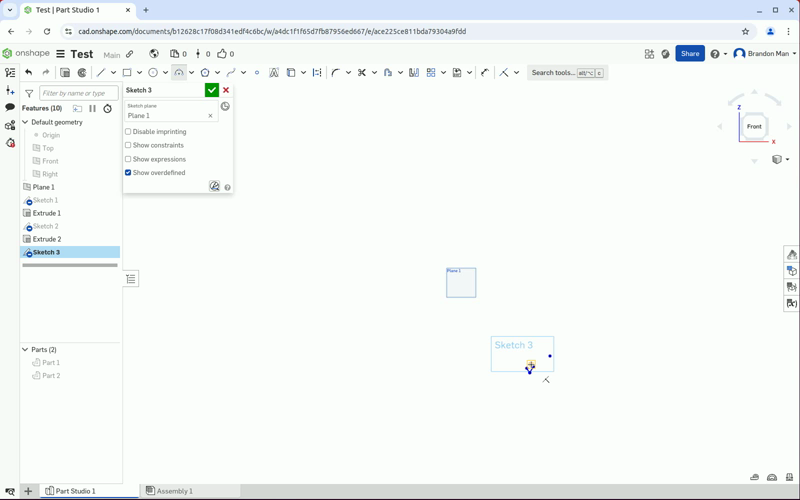
mouse_move(526, 368)
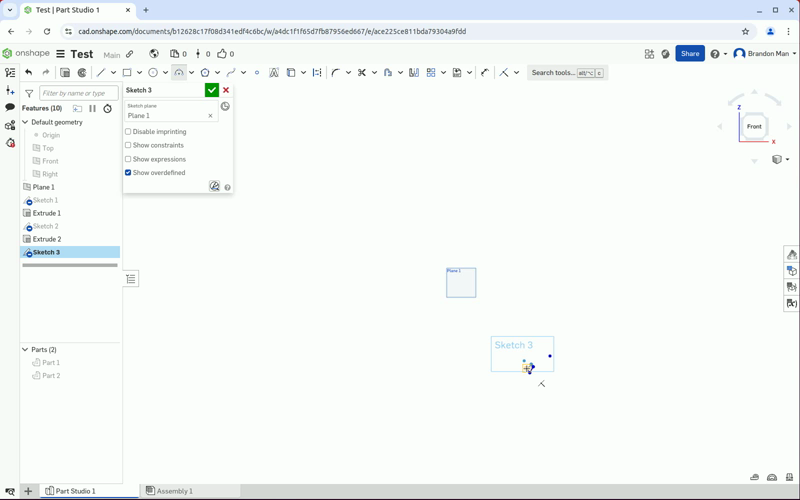
scroll(6)
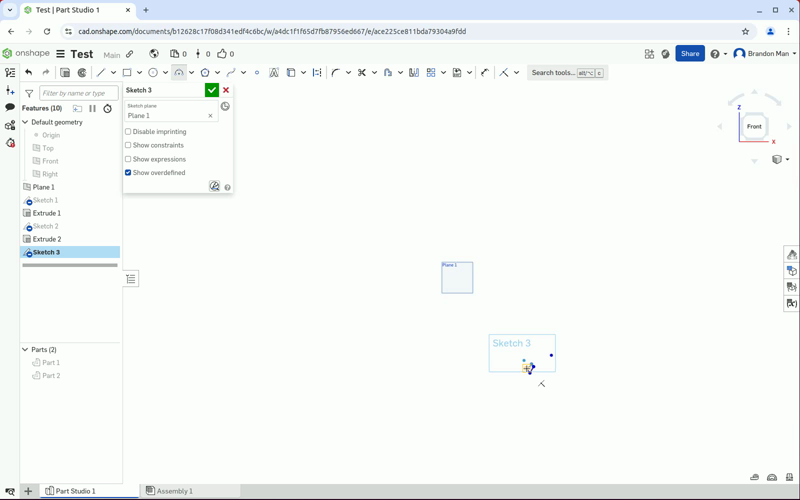
scroll(6)
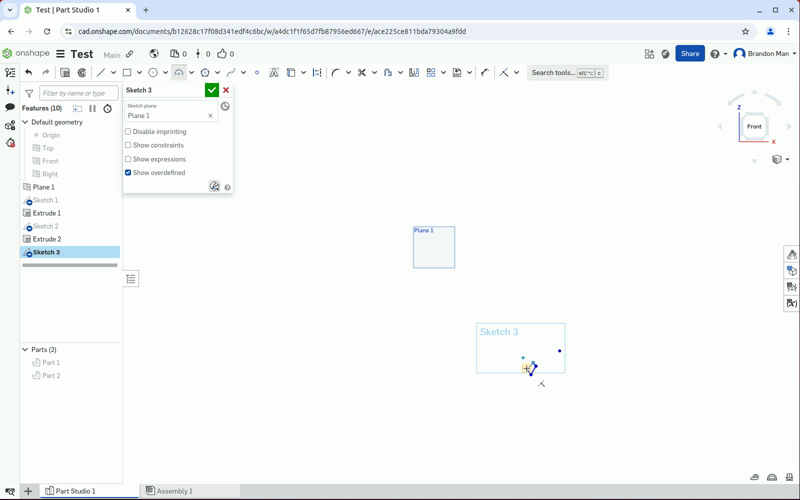
scroll(6)
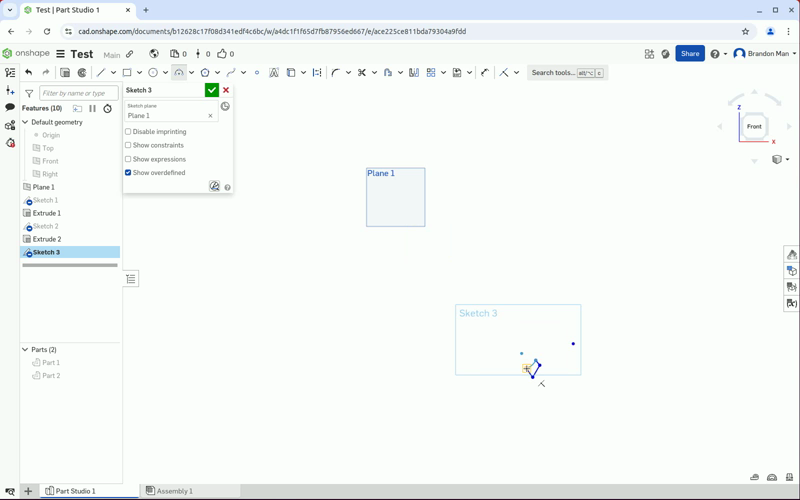
scroll(6)
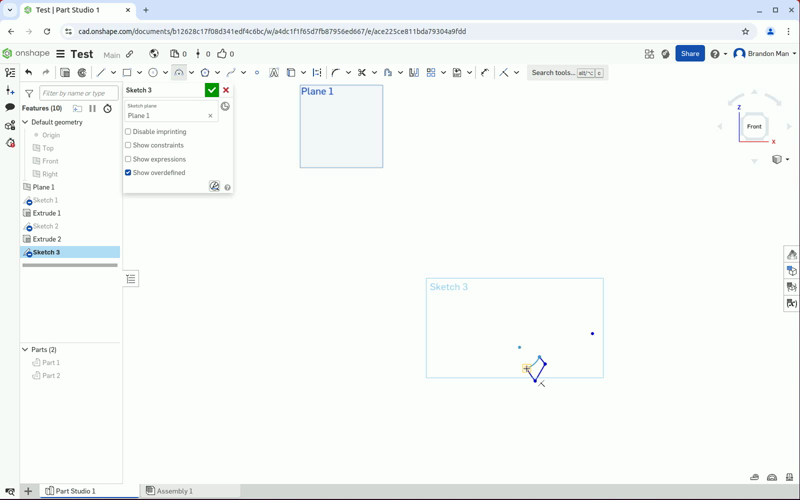
scroll(6)
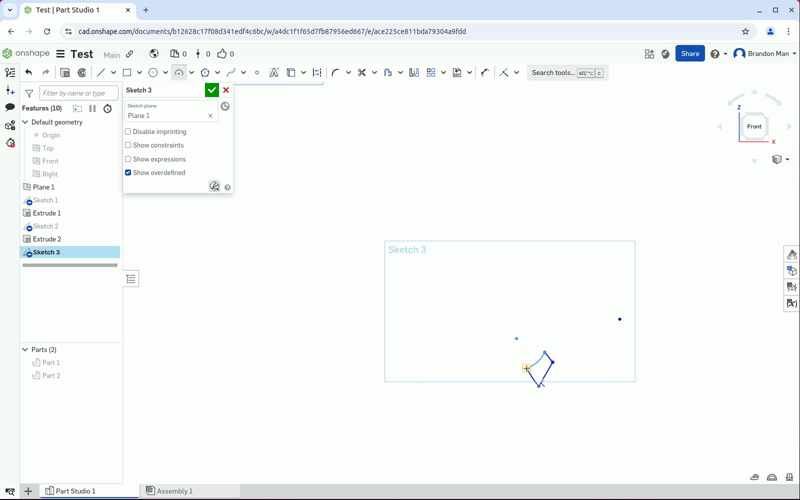
scroll(6)
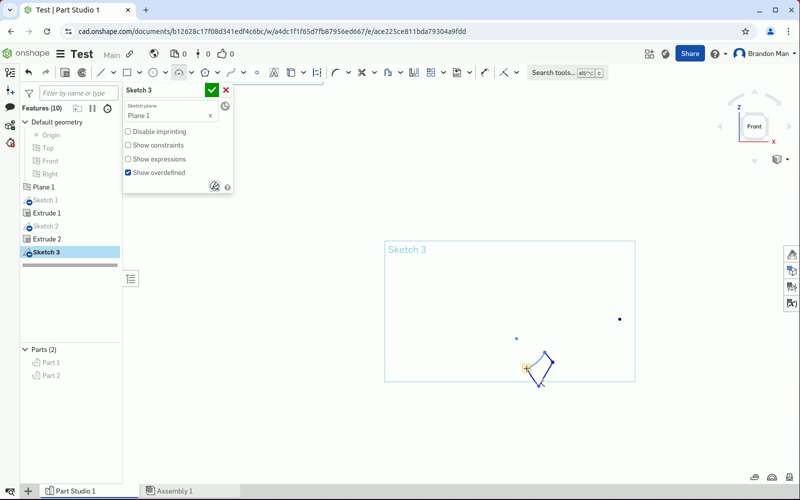
scroll(6)
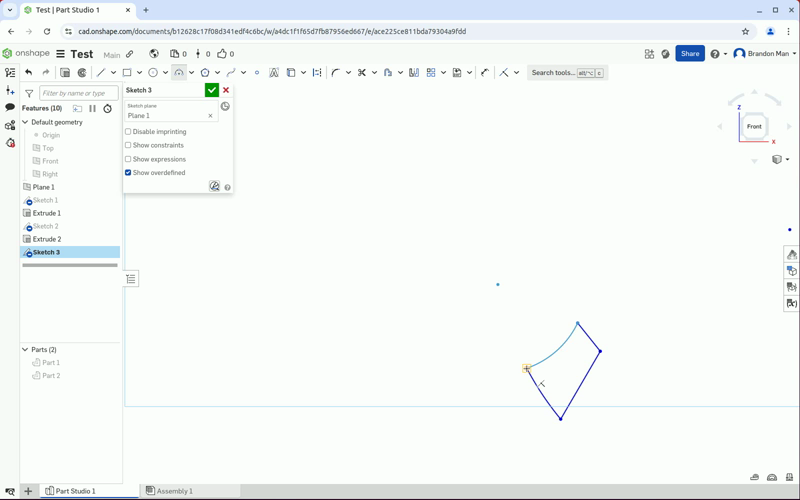
click(526, 368)
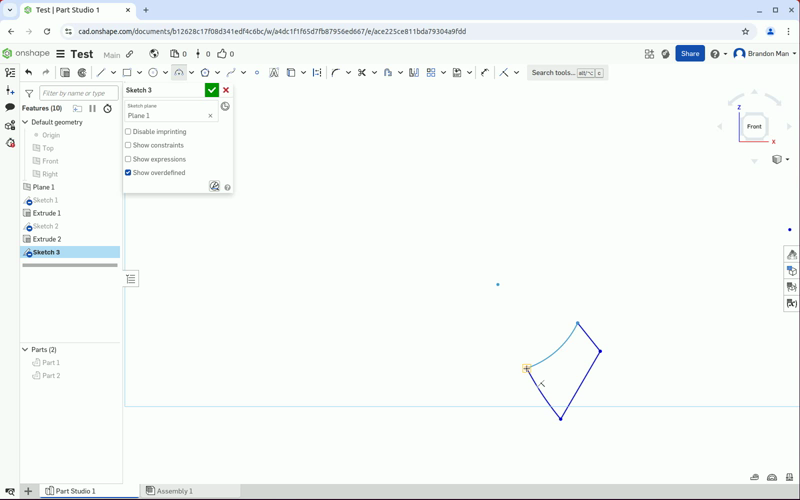
scroll(-6)
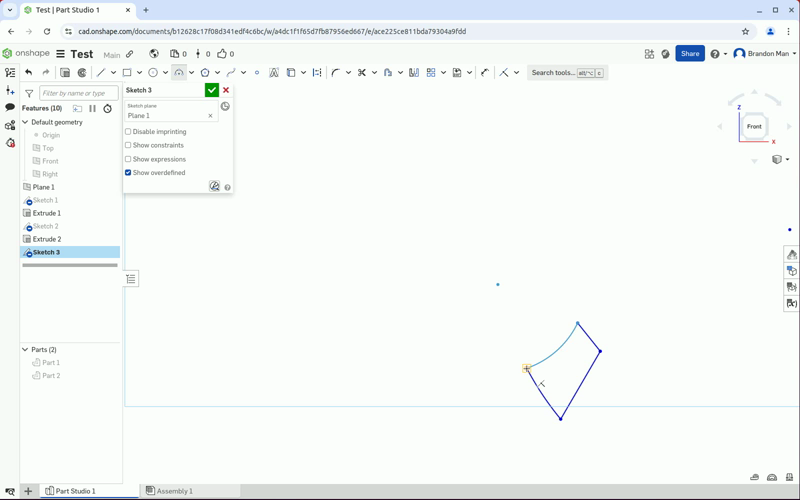
scroll(-6)
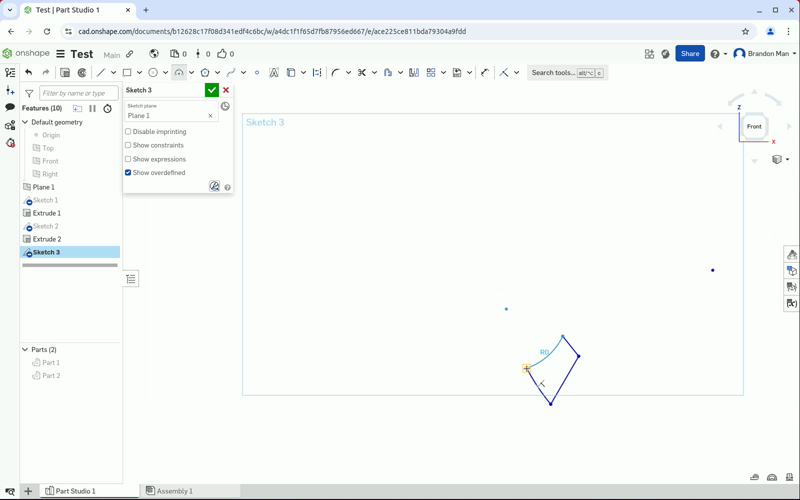
scroll(-6)
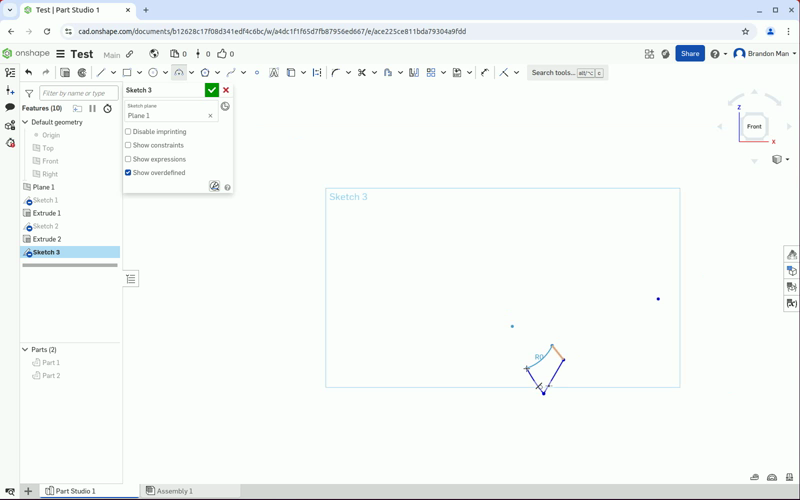
scroll(-6)
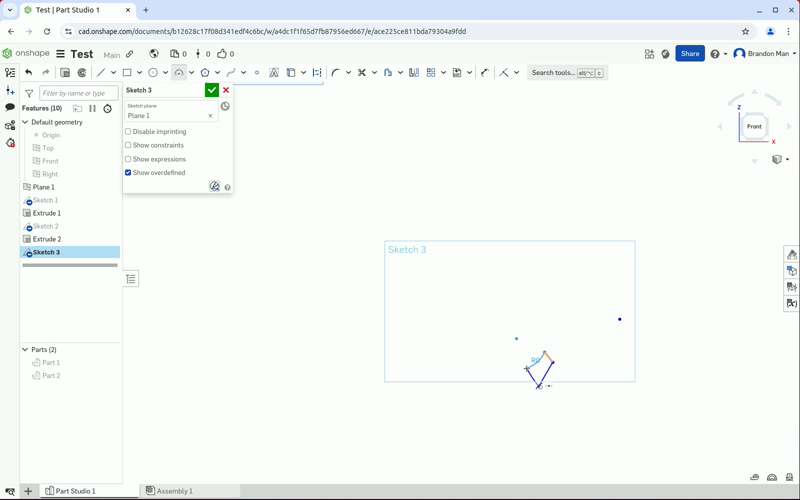
scroll(-6)
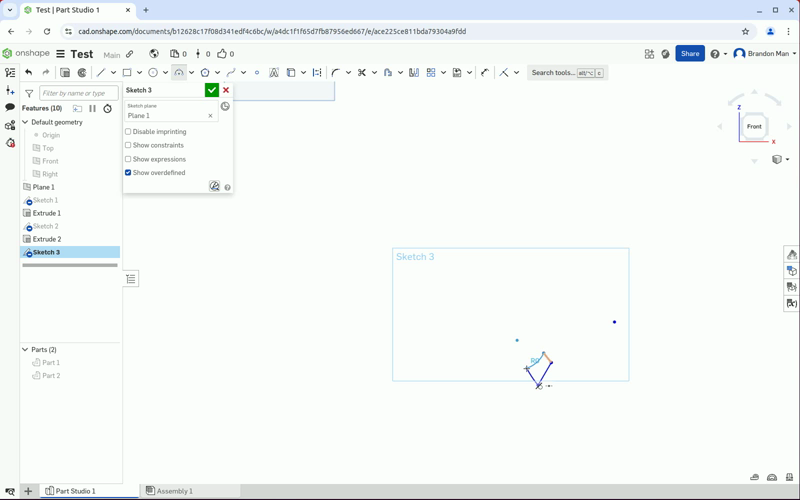
scroll(-6)
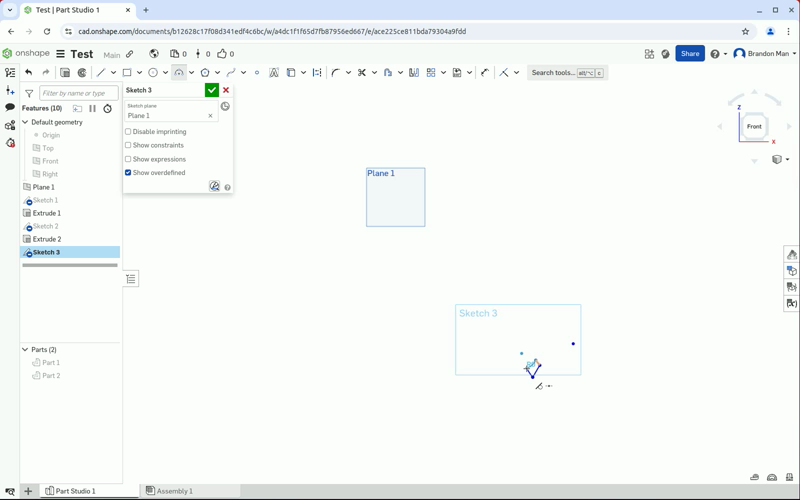
scroll(-6)
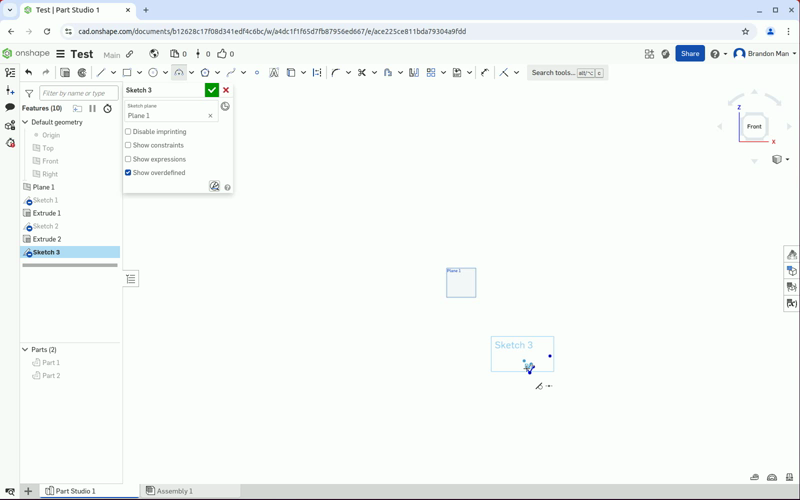
key_down(shift)
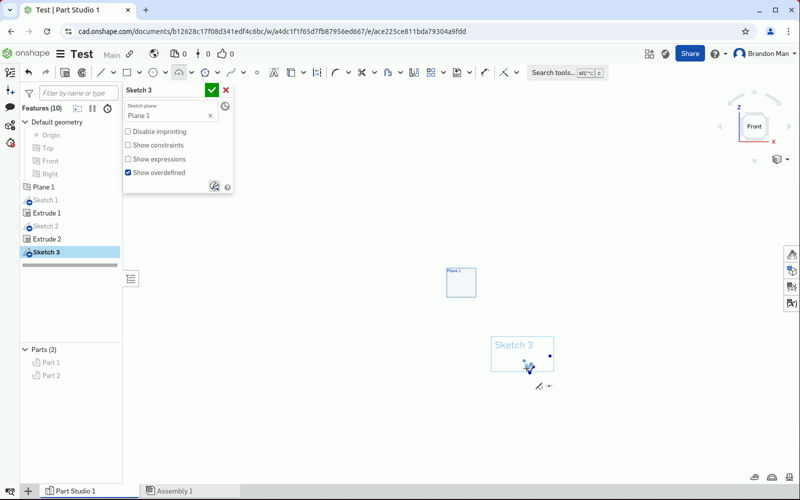
mouse_move(526, 363)
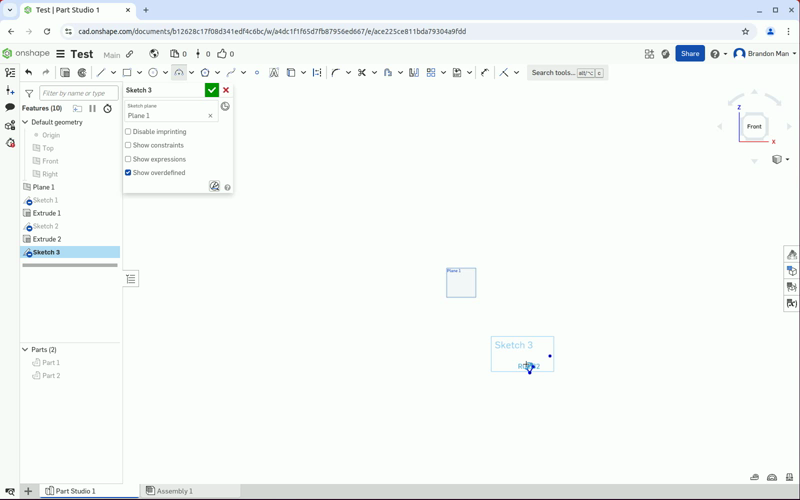
scroll(6)
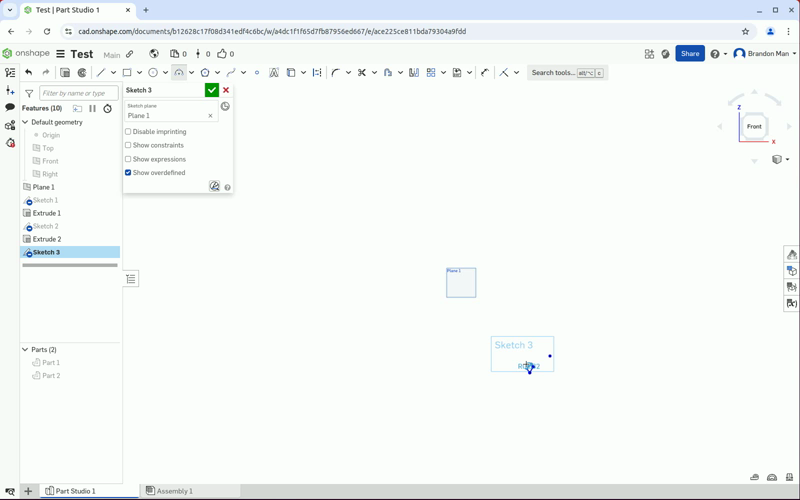
scroll(6)
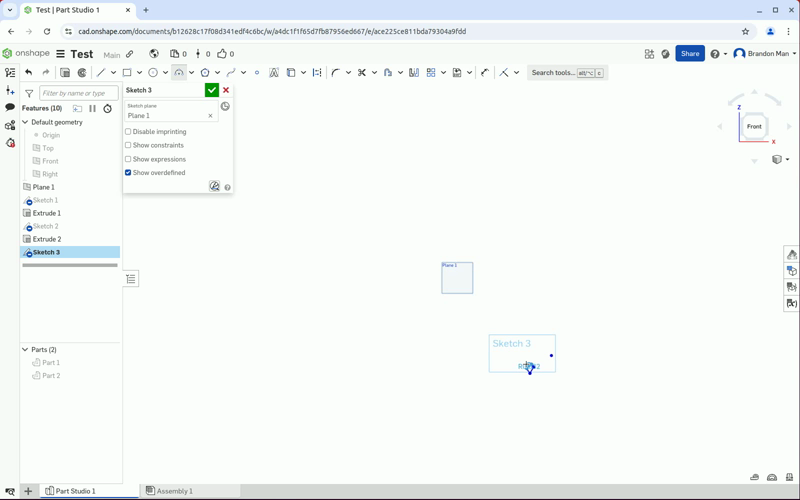
scroll(6)
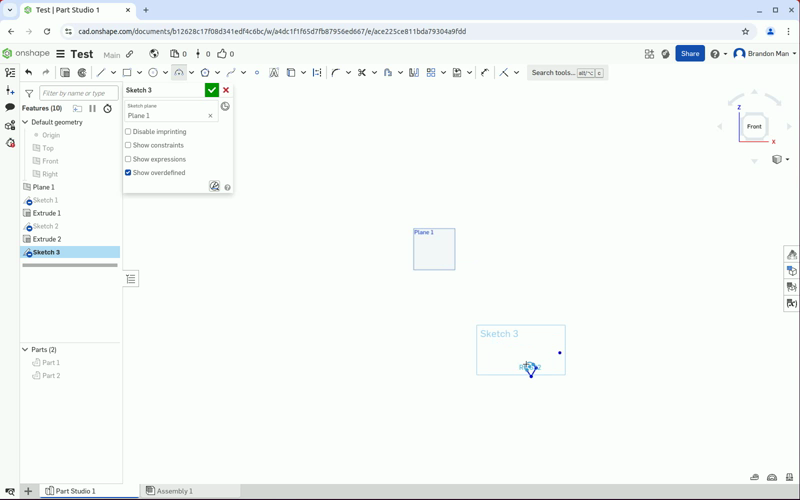
scroll(6)
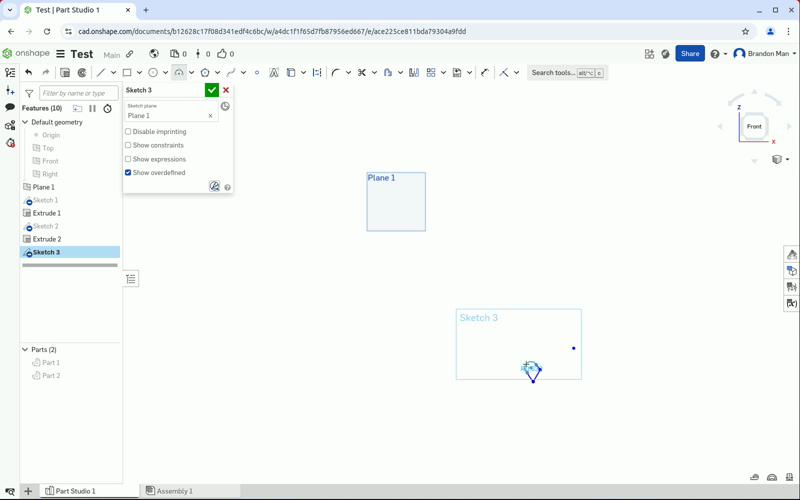
scroll(6)
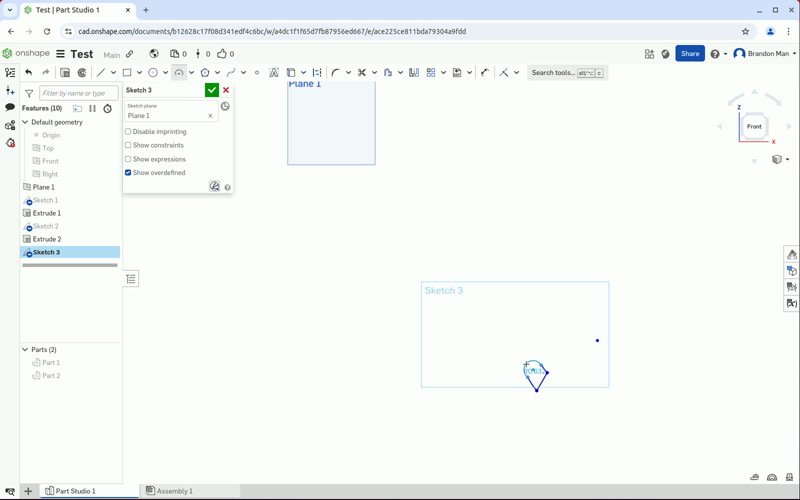
scroll(6)
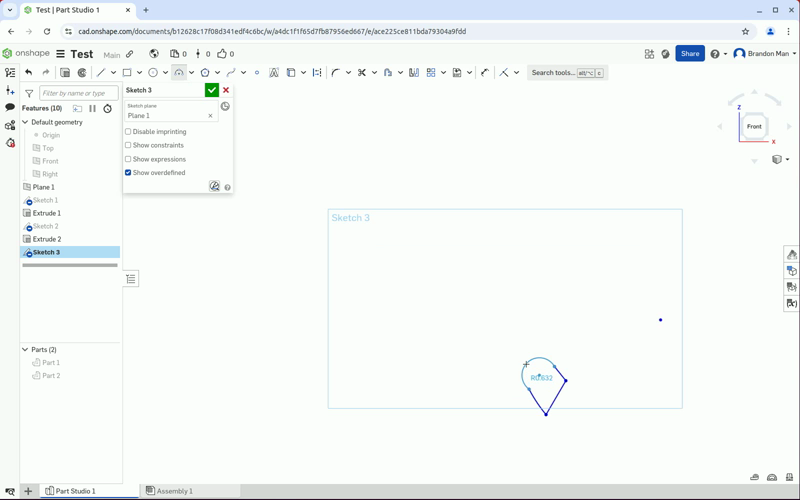
scroll(6)
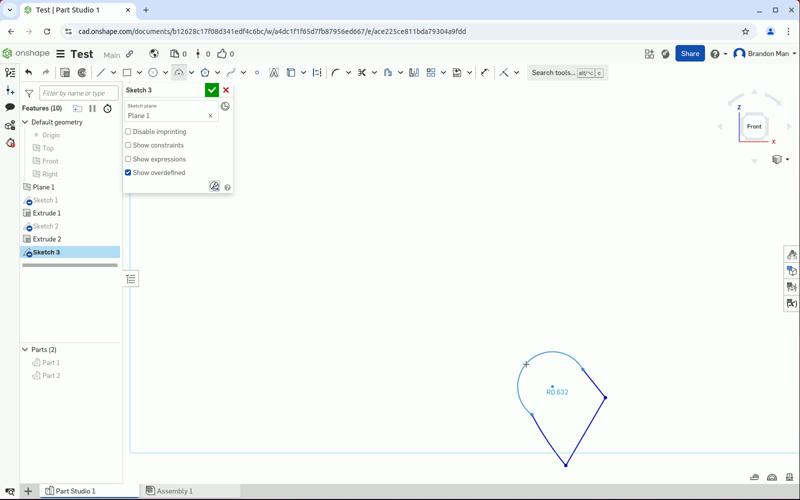
click(526, 363)
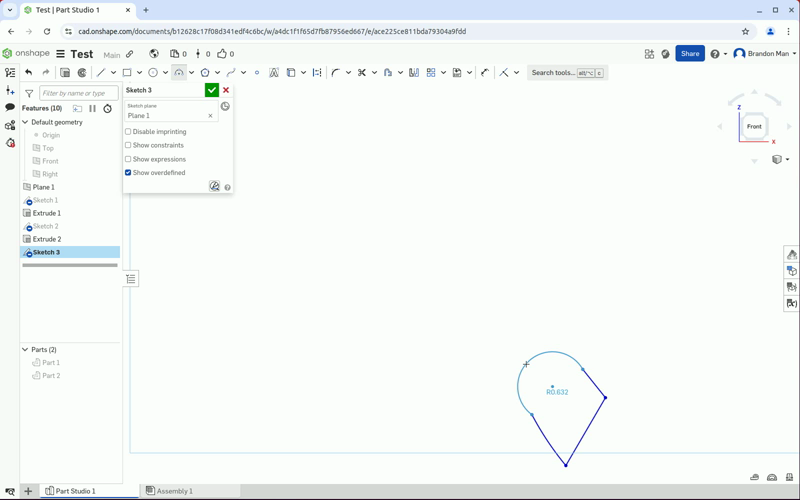
scroll(-6)
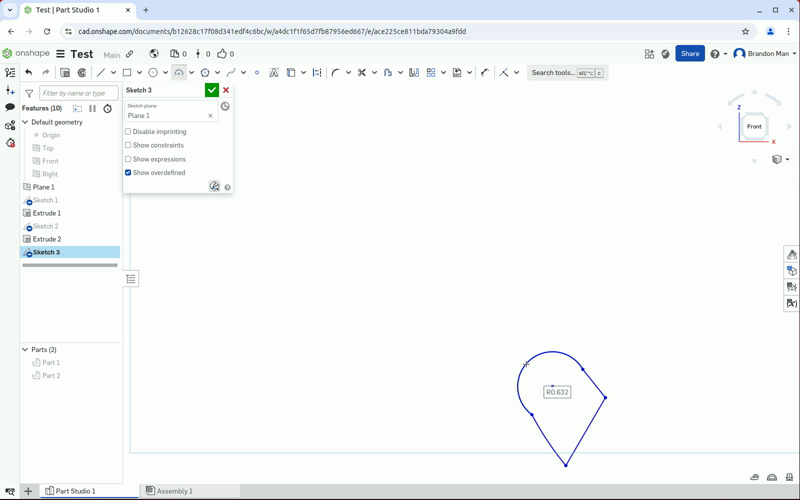
scroll(-6)
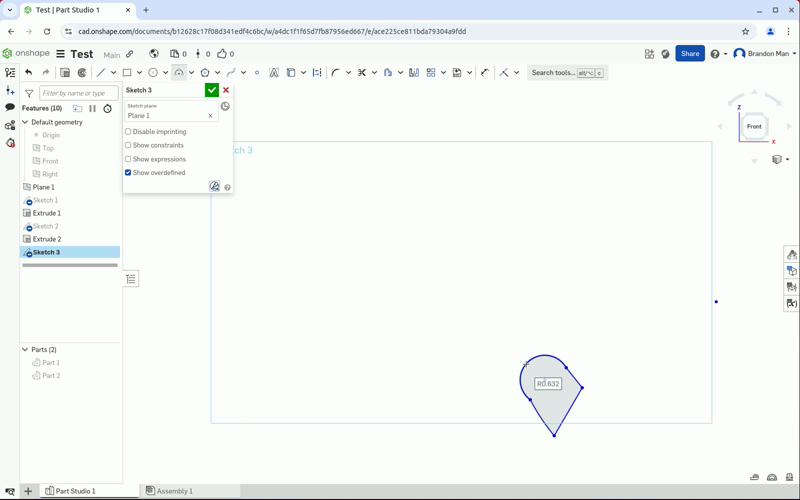
scroll(-6)
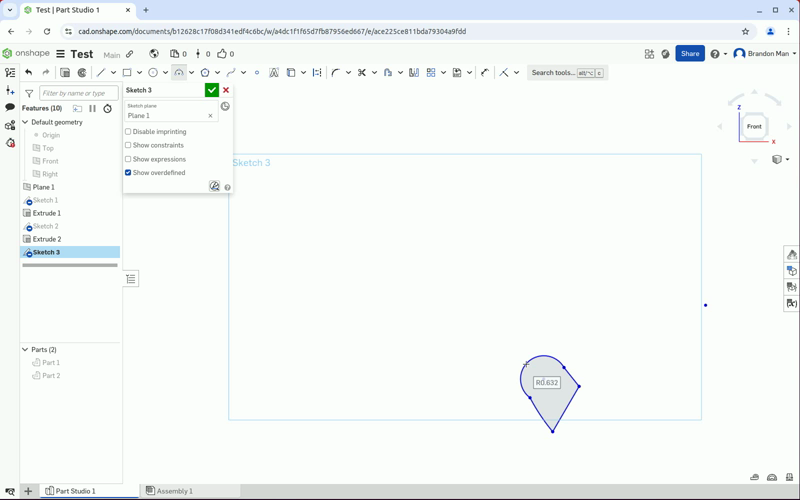
scroll(-6)
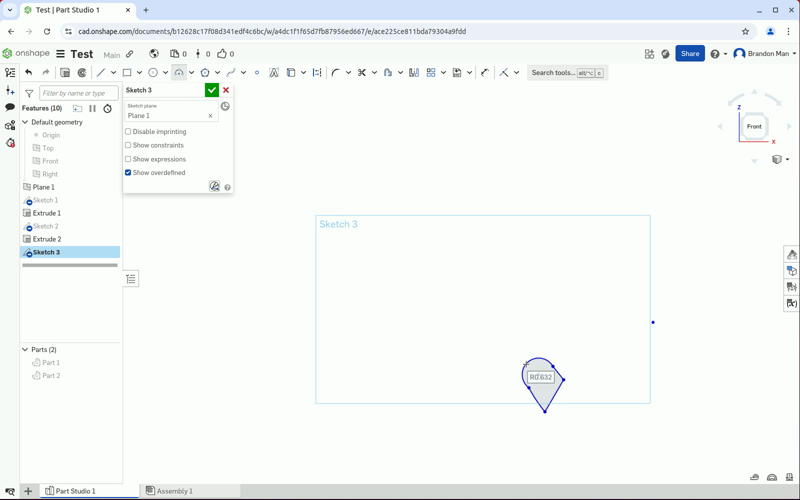
scroll(-6)
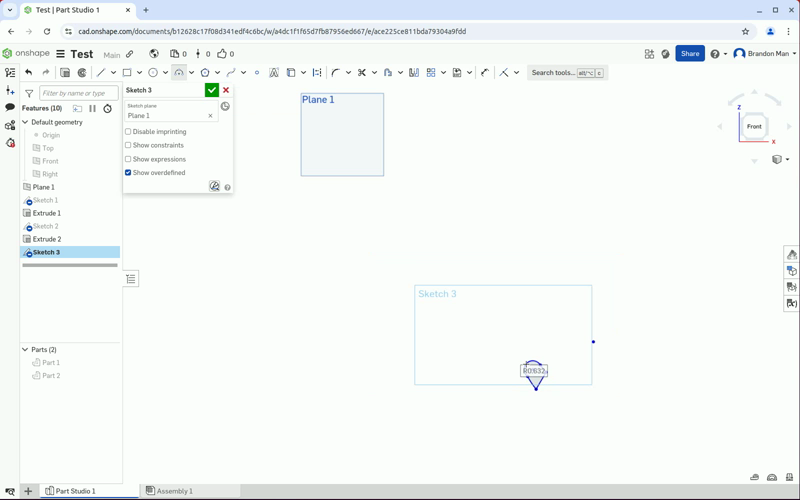
scroll(-6)
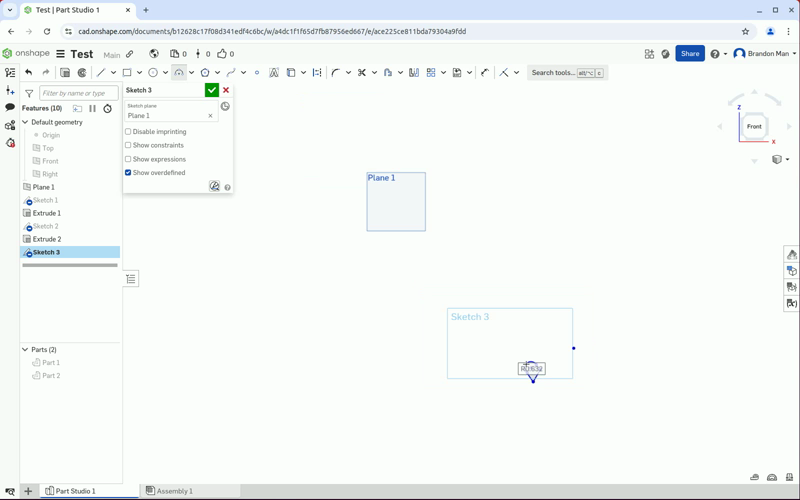
scroll(-6)
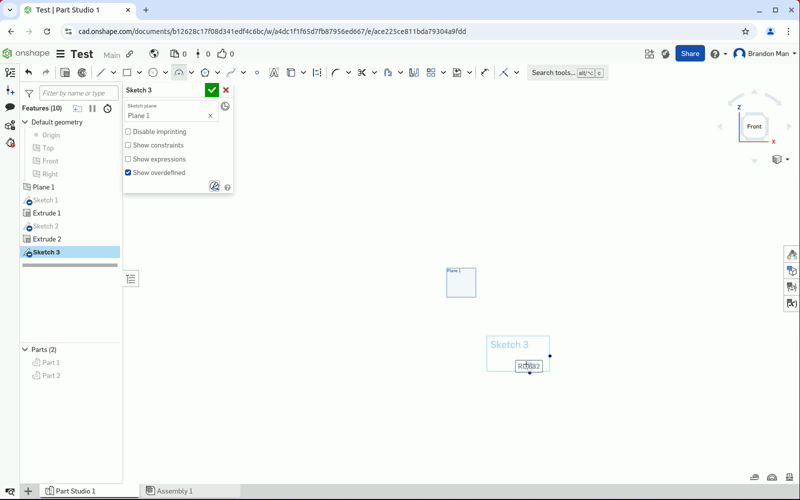
key_up(shift)
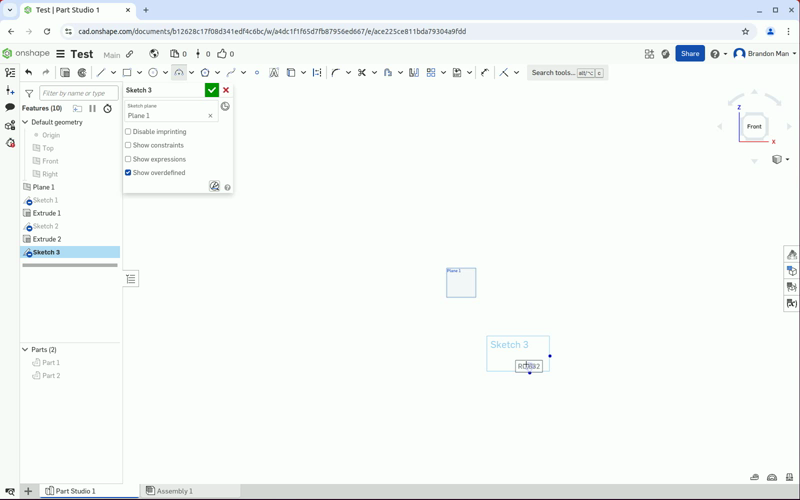
key(esc)
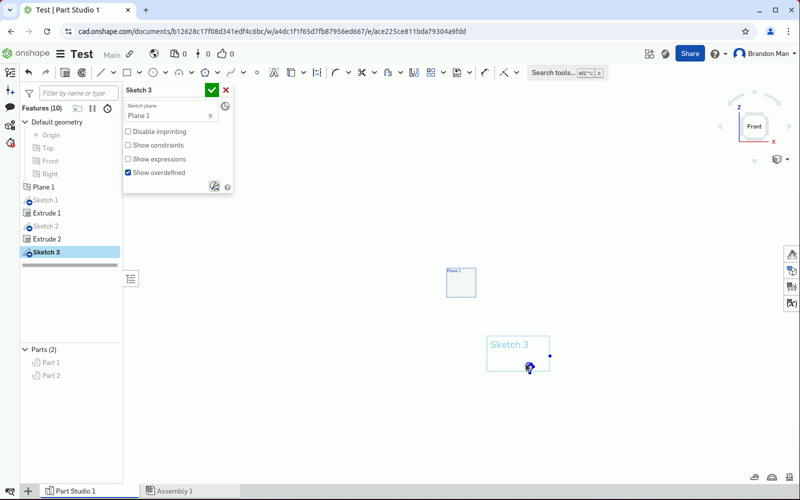
key(c)
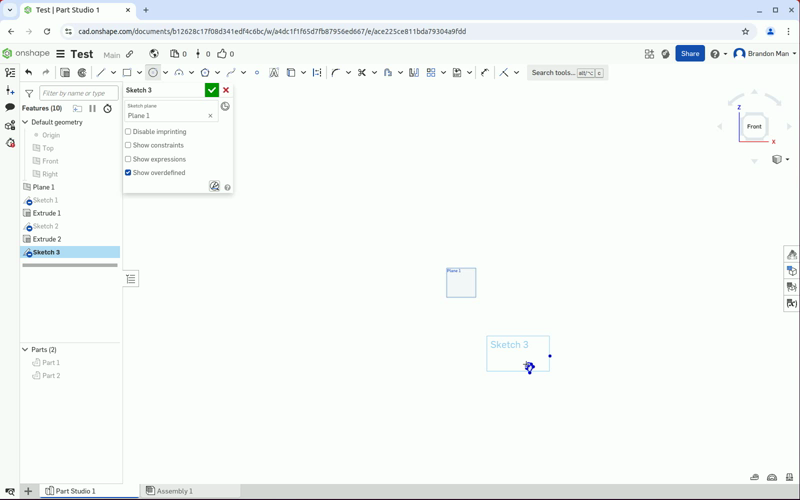
key_down(shift)
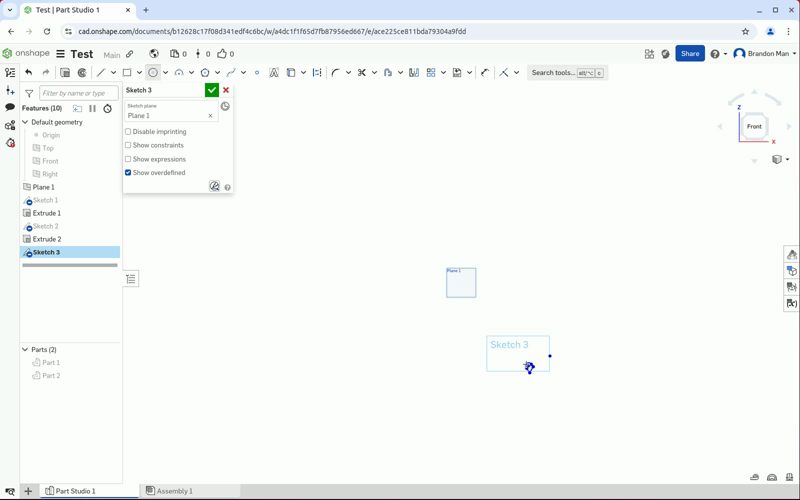
mouse_move(528, 366)
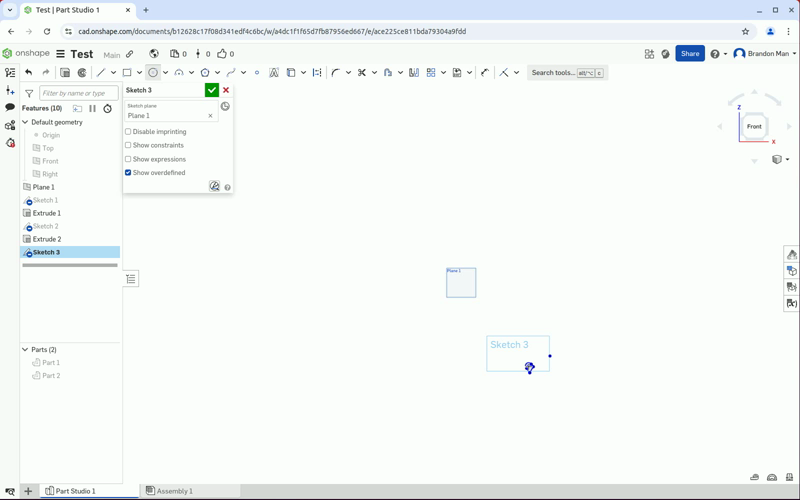
scroll(6)
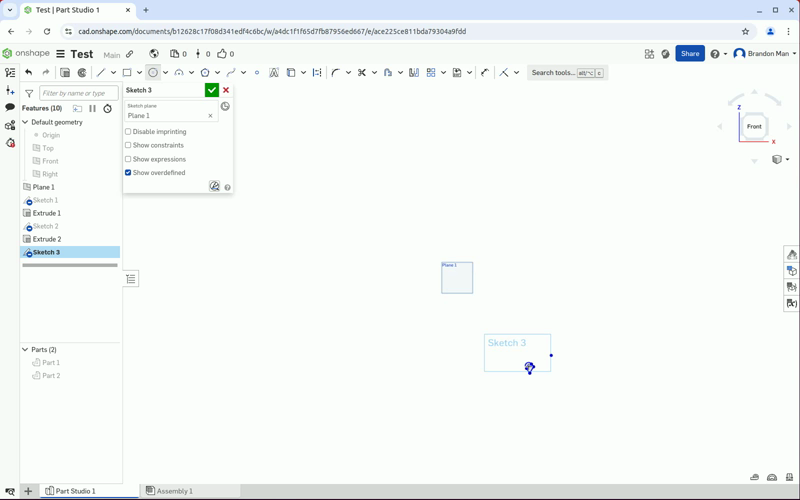
scroll(6)
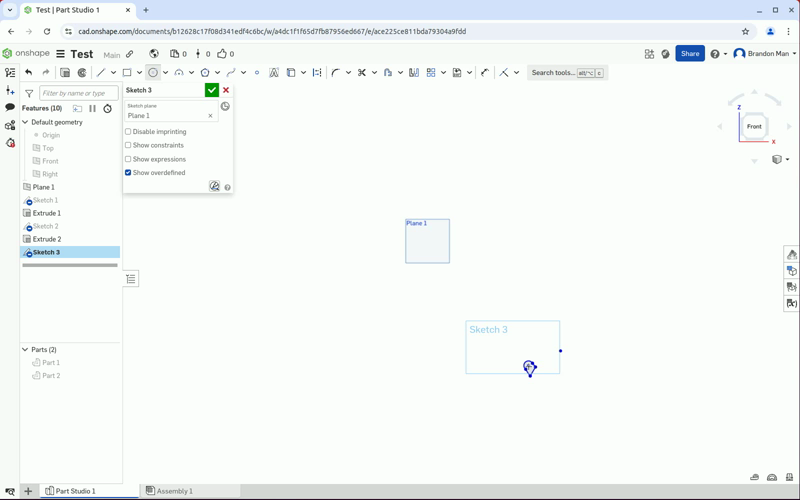
scroll(6)
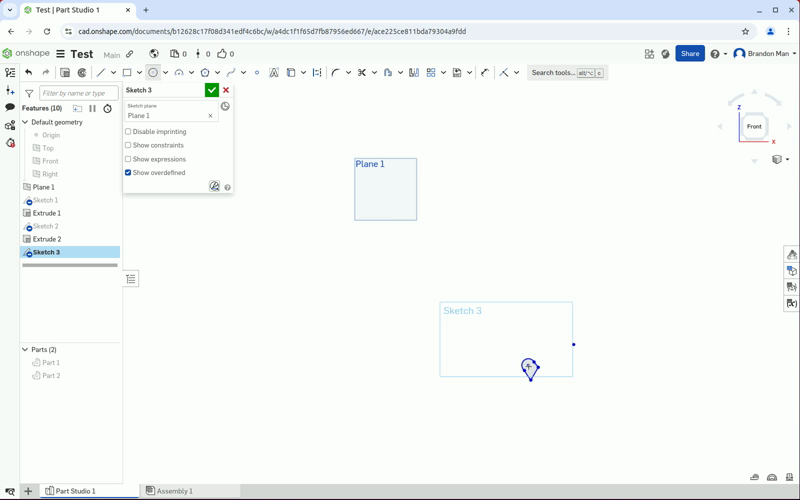
scroll(6)
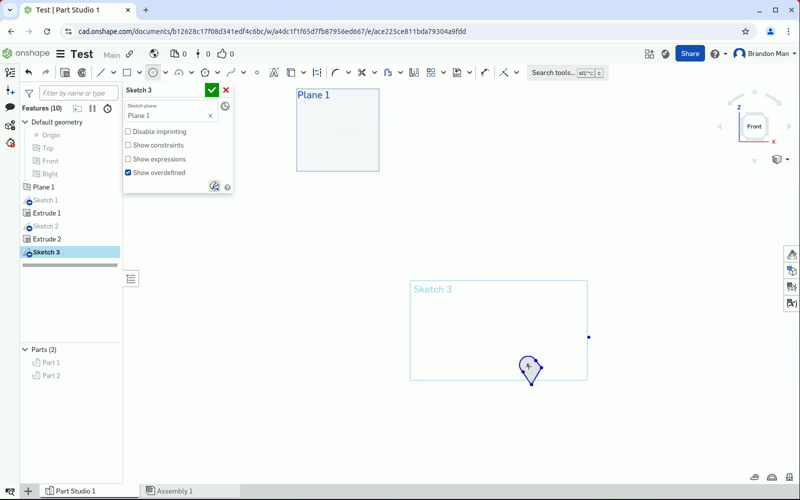
scroll(6)
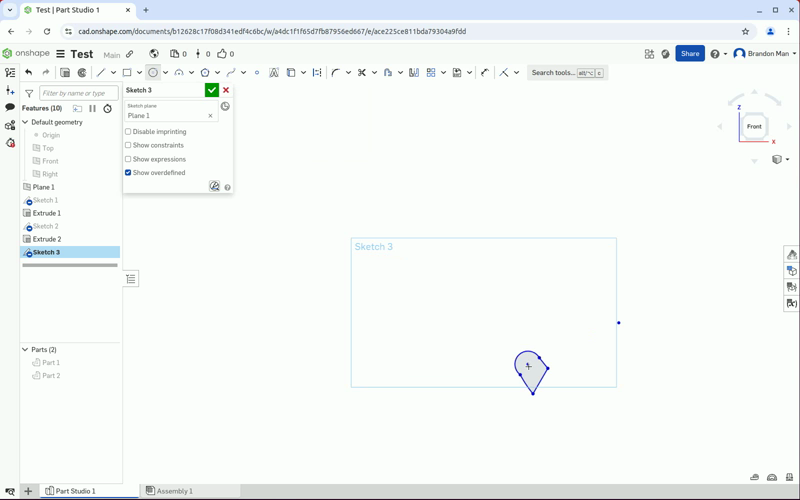
scroll(6)
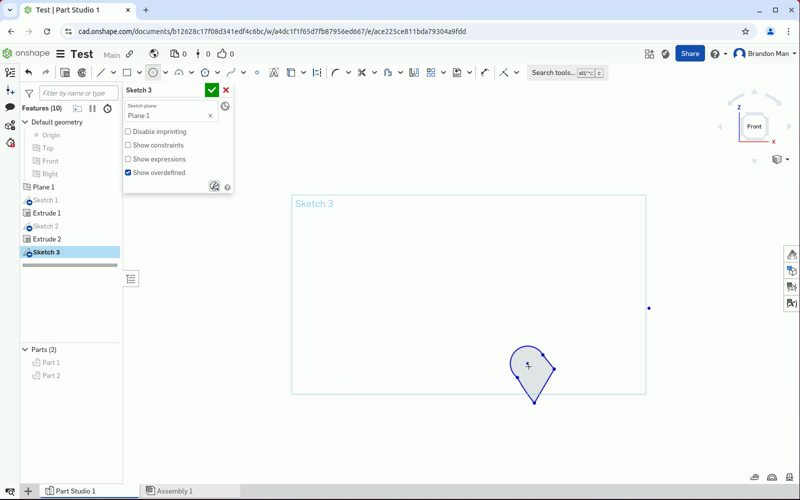
scroll(6)
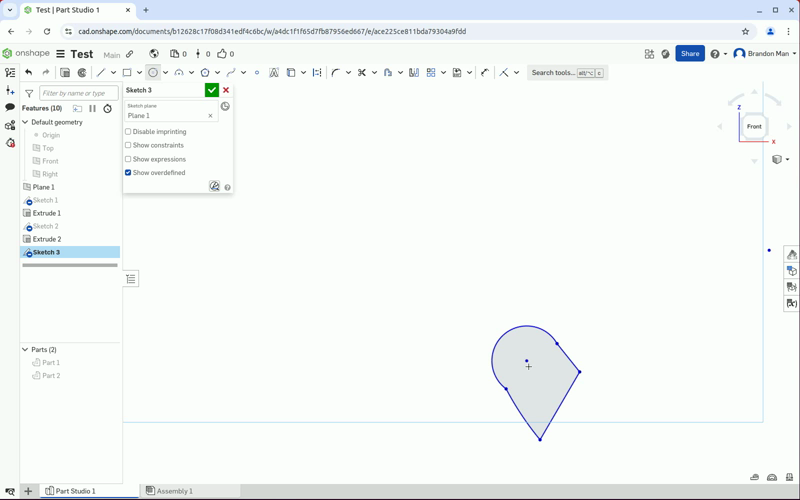
click(528, 366)
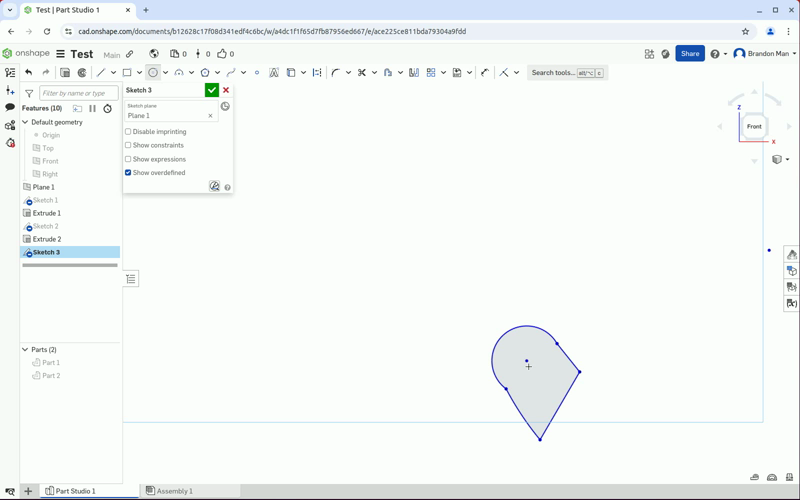
scroll(-6)
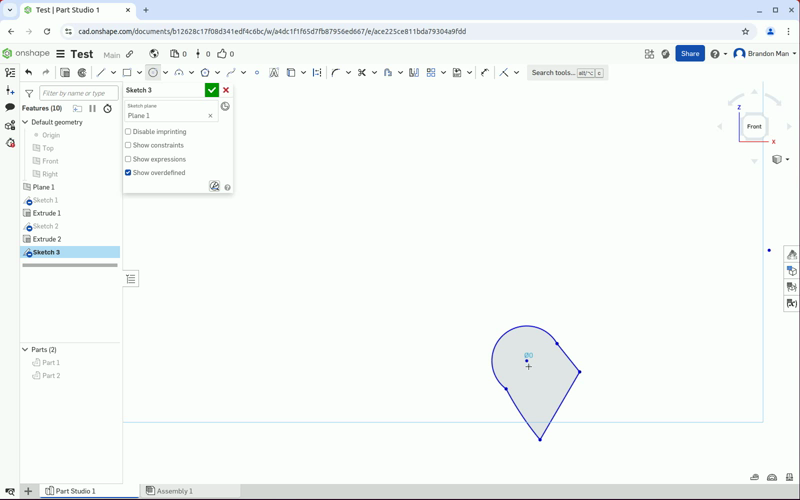
scroll(-6)
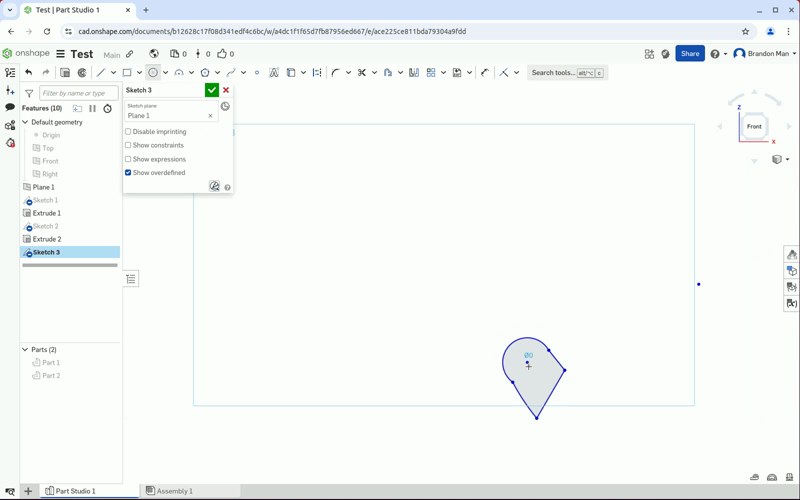
scroll(-6)
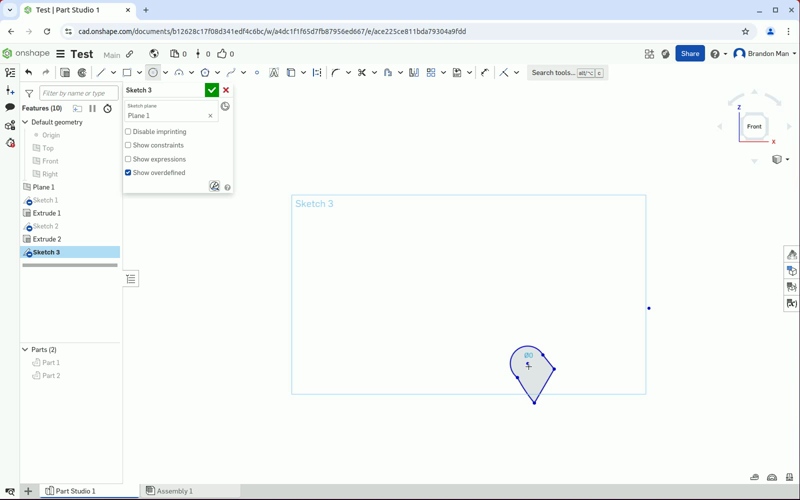
scroll(-6)
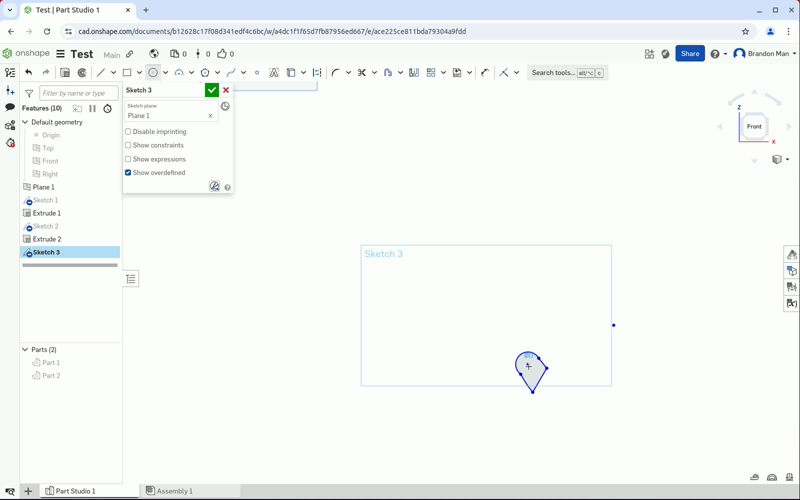
scroll(-6)
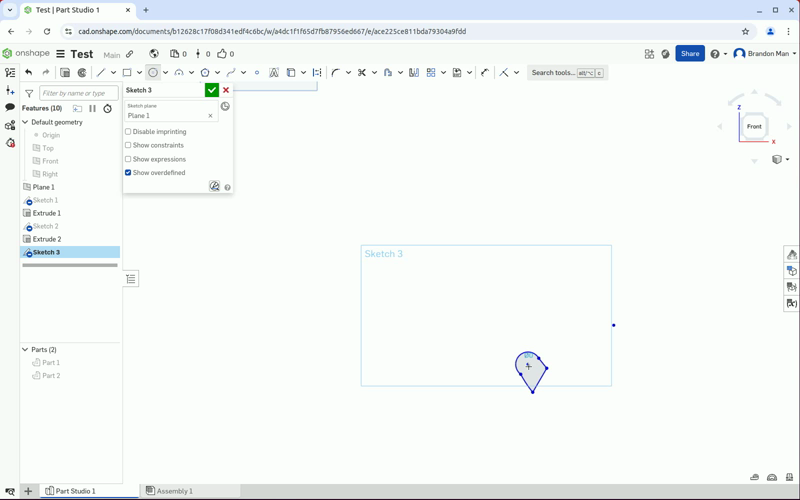
scroll(-6)
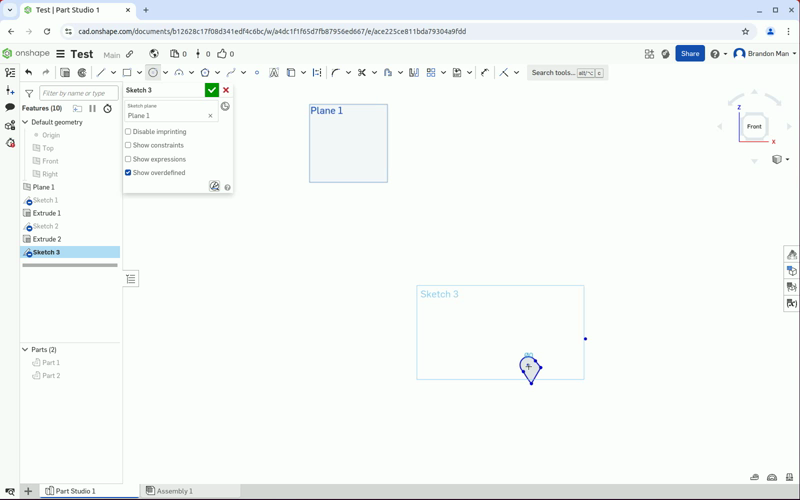
scroll(-6)
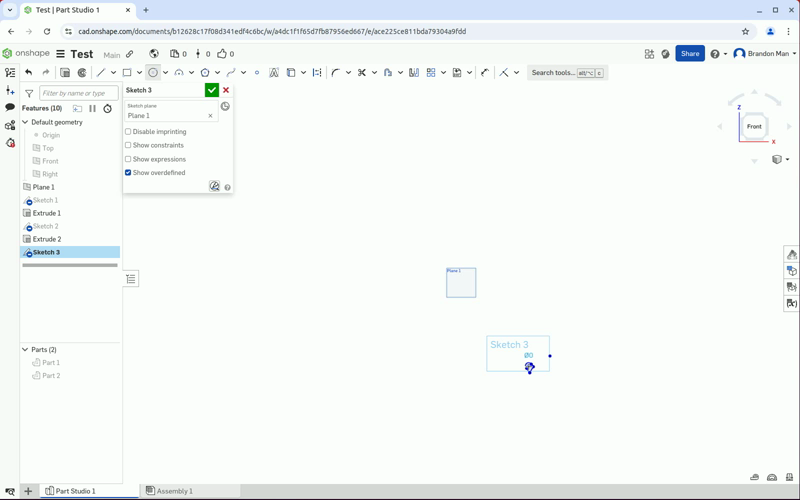
key_up(shift)
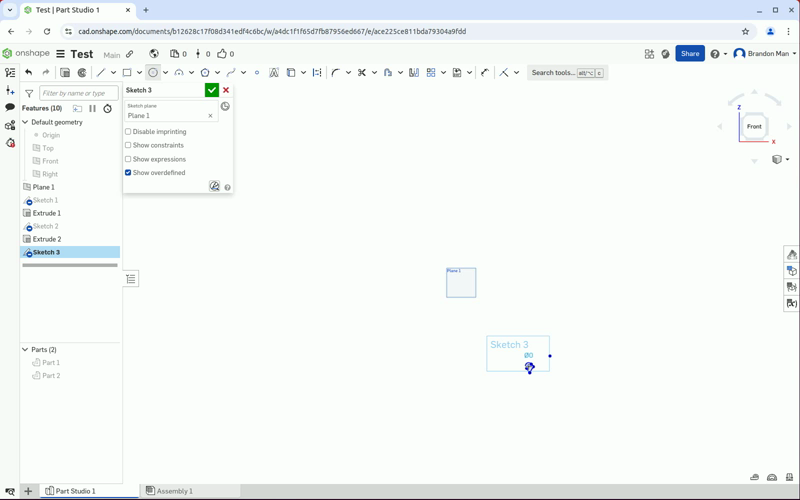
mouse_move(529, 366)
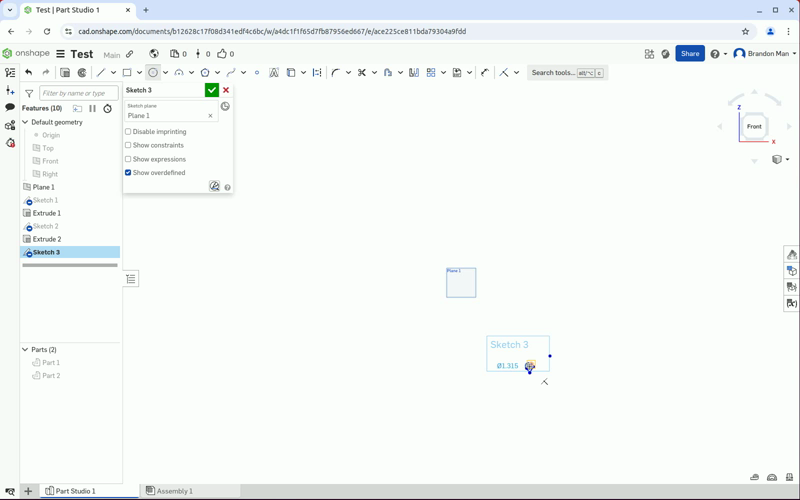
scroll(6)
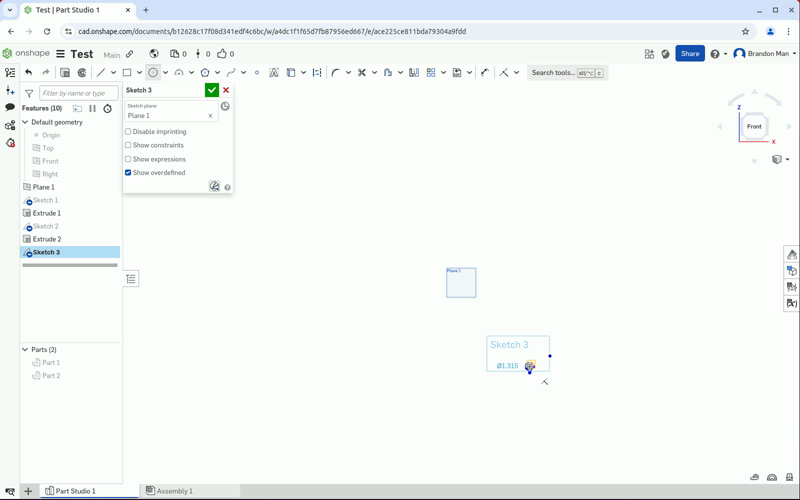
scroll(6)
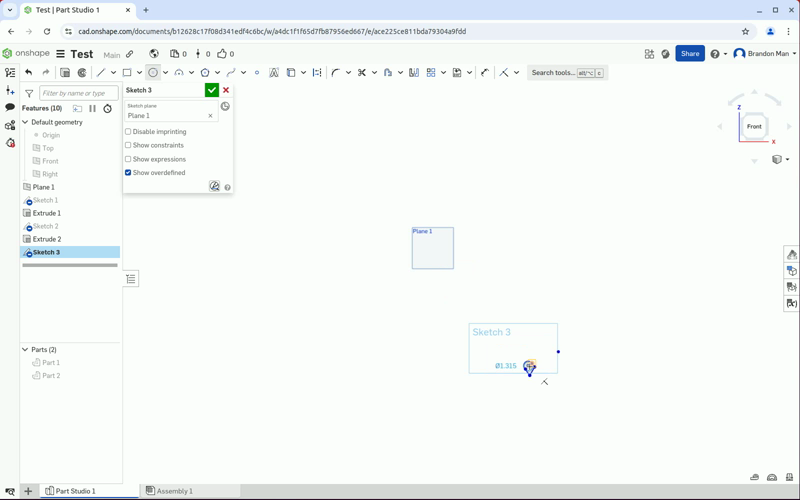
scroll(6)
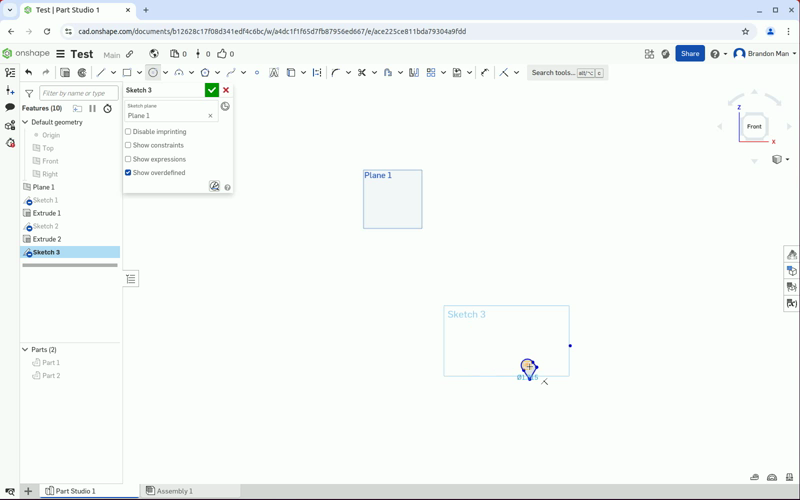
scroll(6)
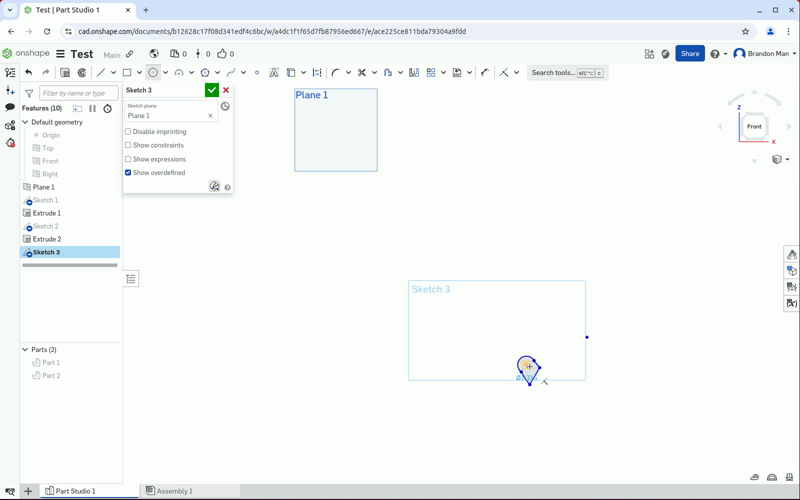
scroll(6)
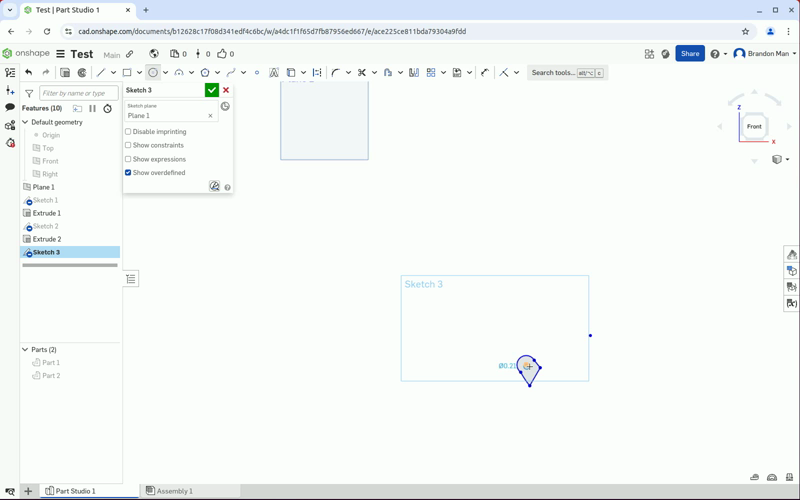
scroll(6)
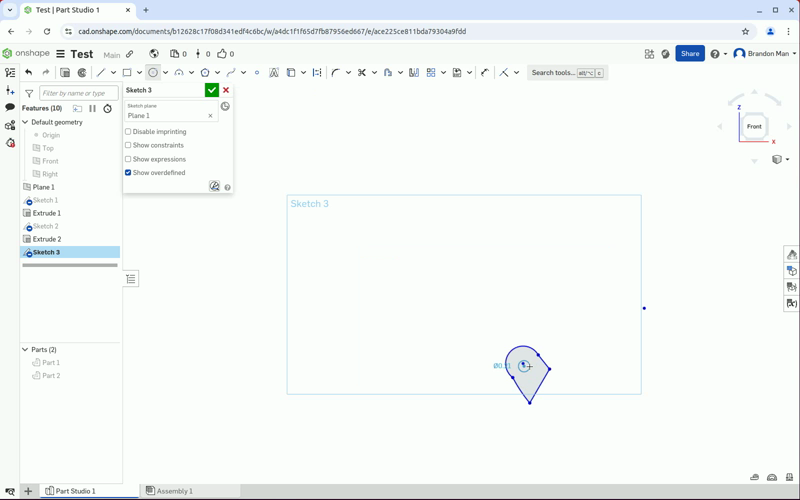
scroll(6)
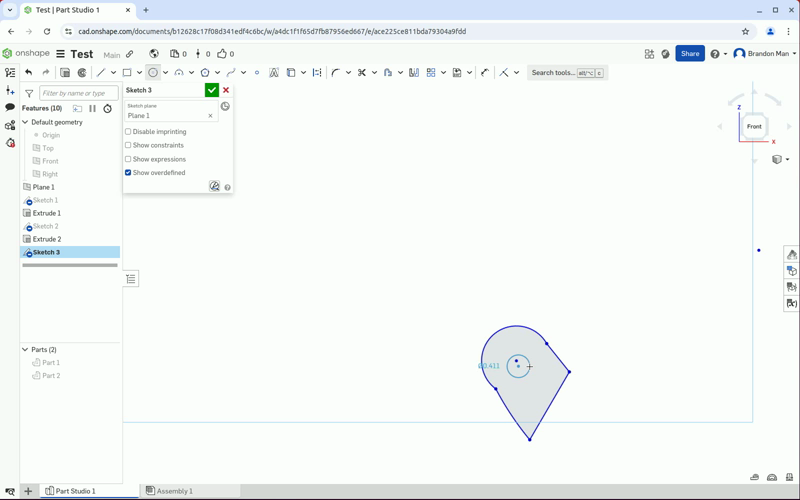
click(529, 366)
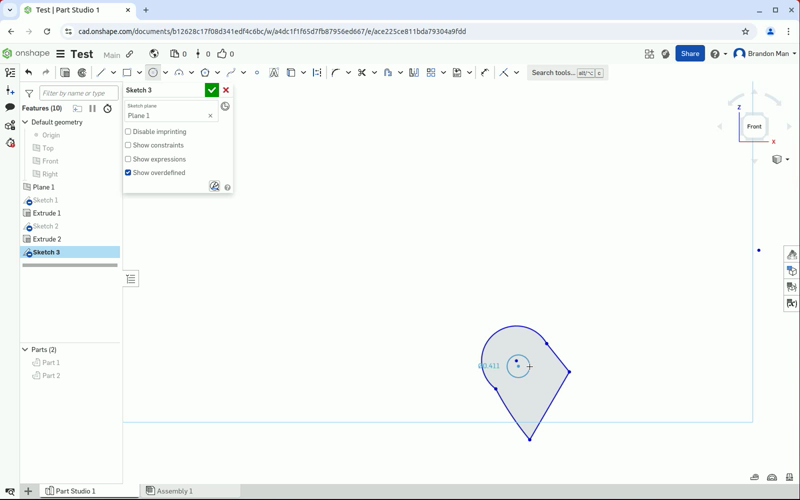
scroll(-6)
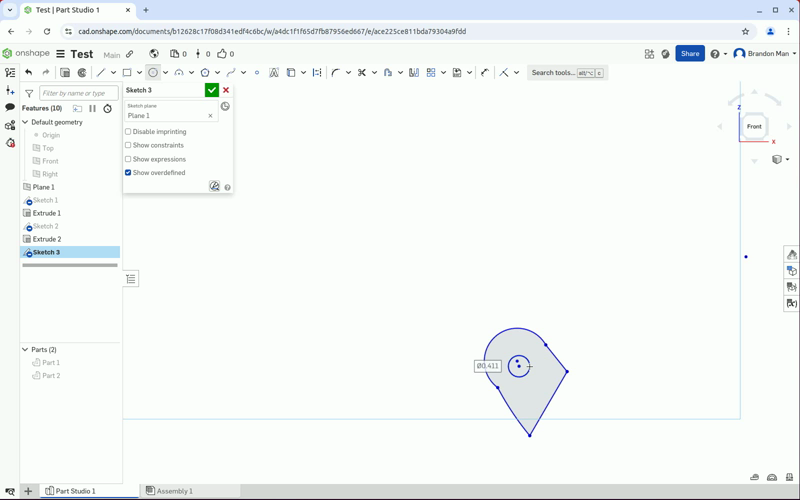
scroll(-6)
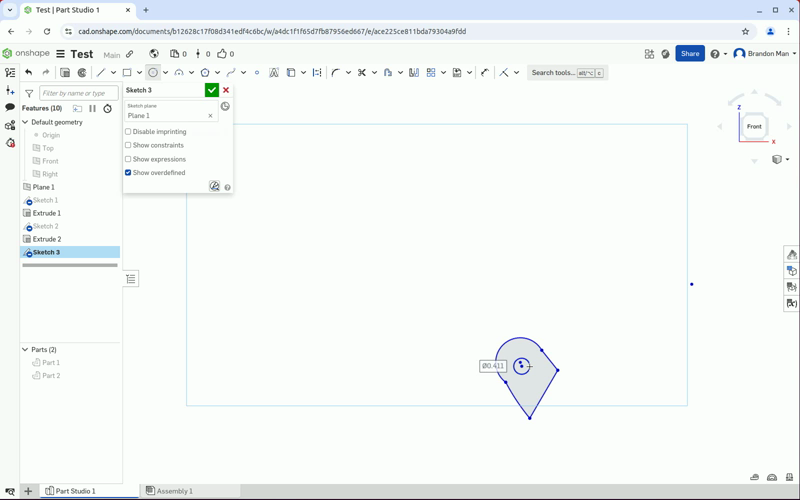
scroll(-6)
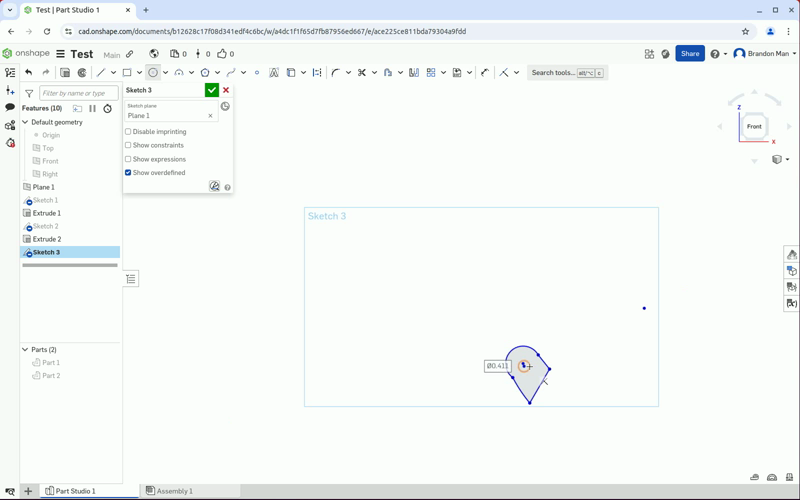
scroll(-6)
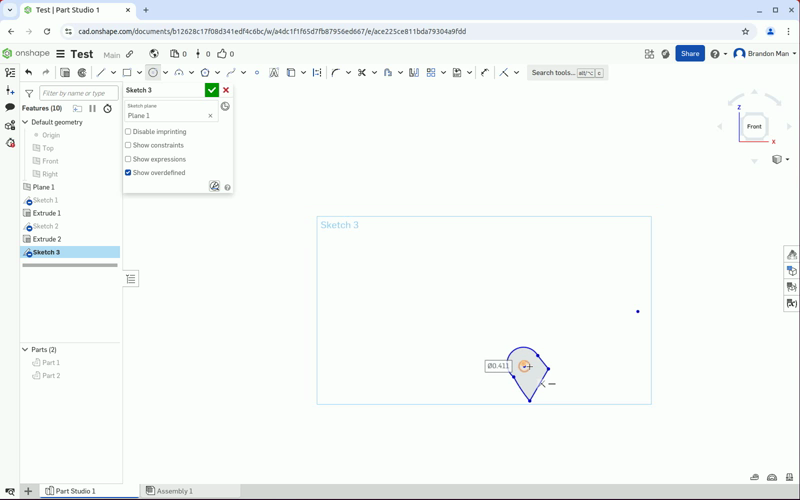
scroll(-6)
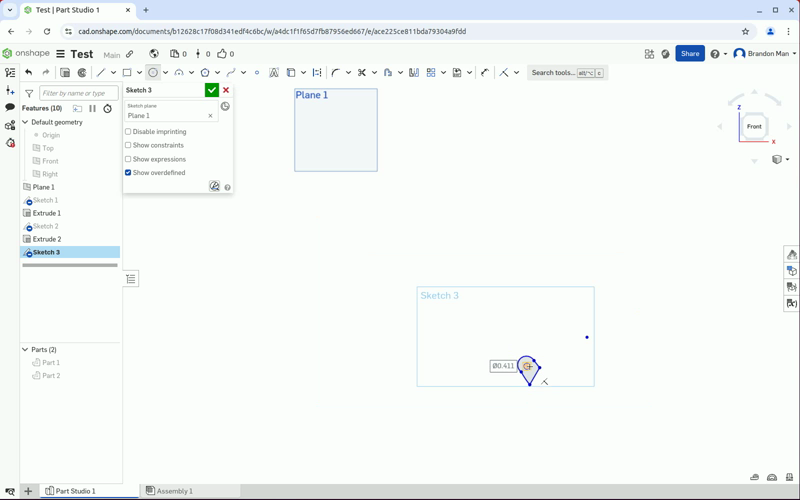
scroll(-6)
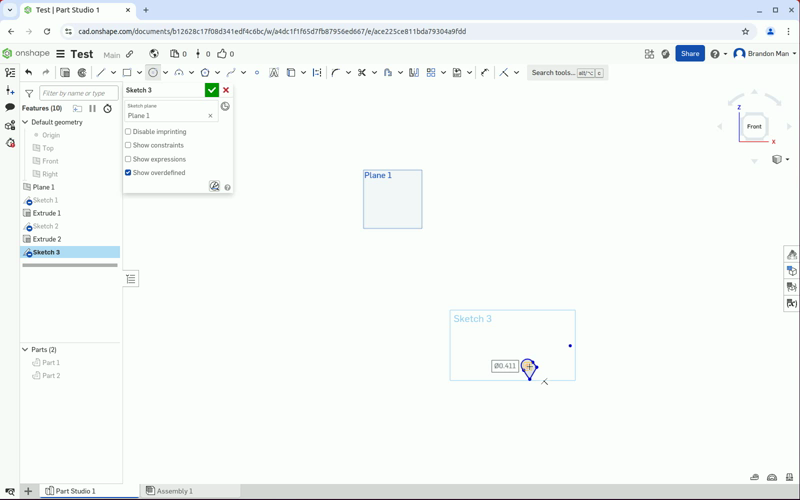
scroll(-6)
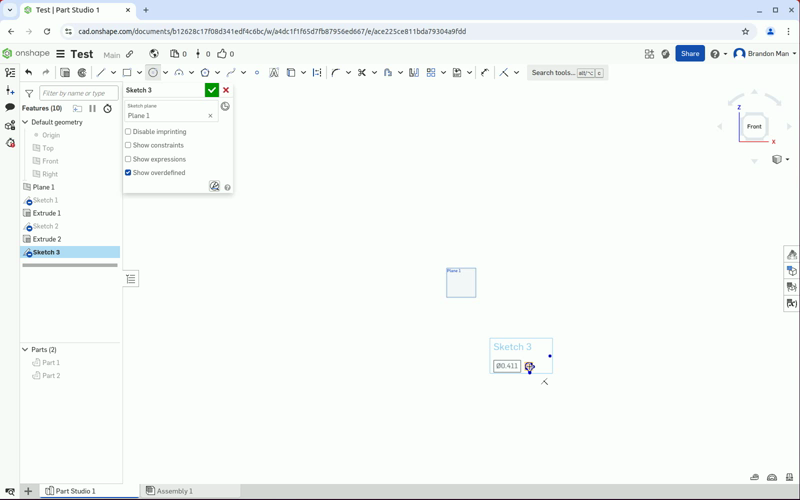
key(esc)
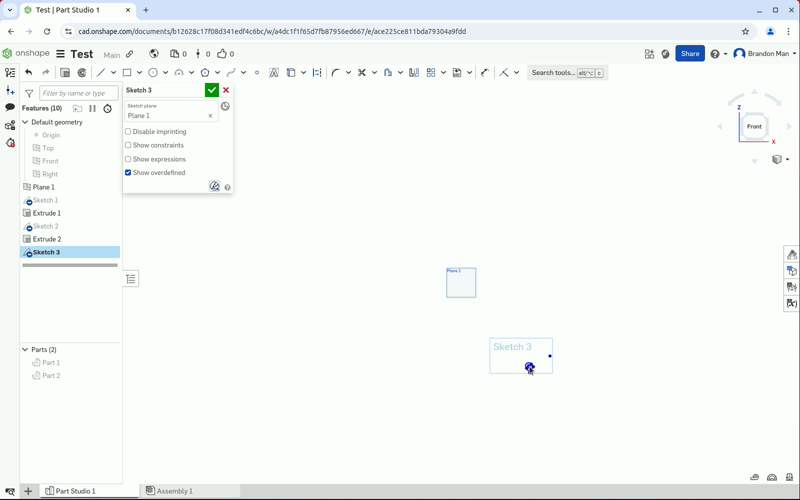
mouse_move(530, 367)
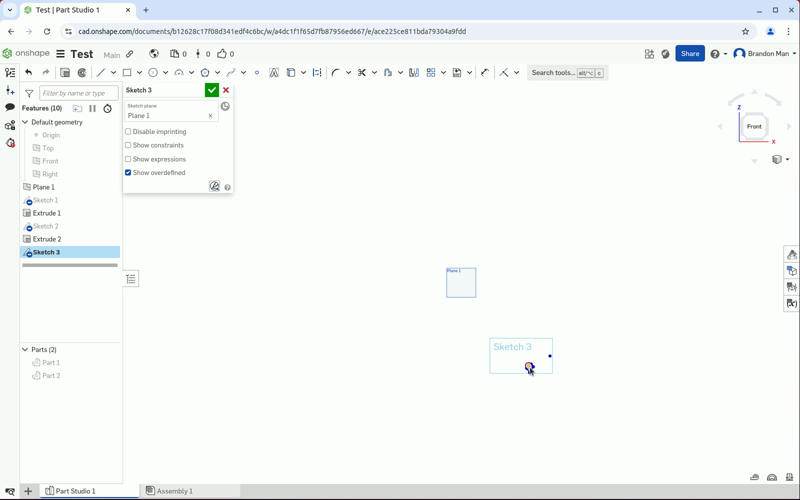
scroll(6)
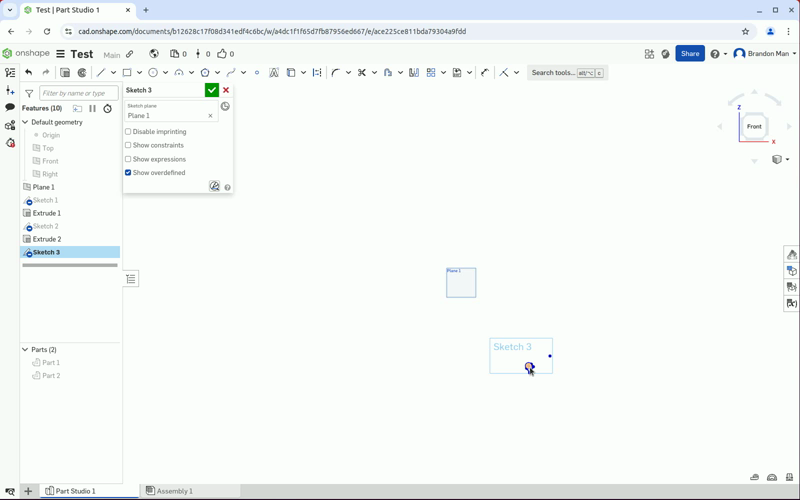
scroll(6)
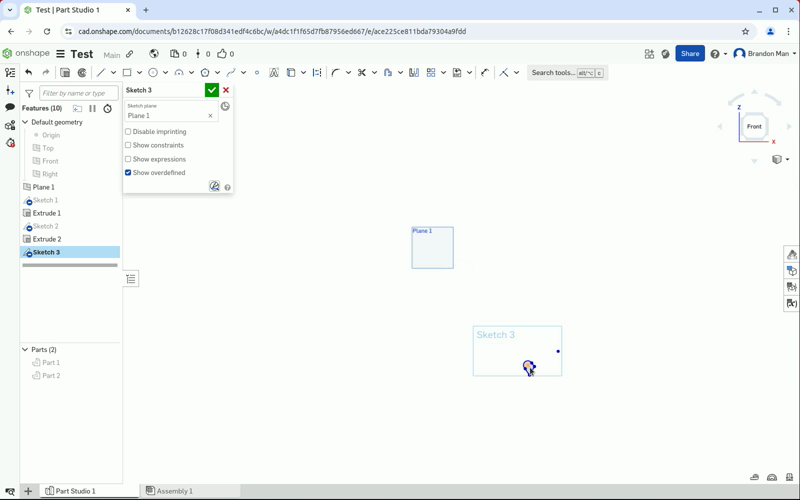
scroll(6)
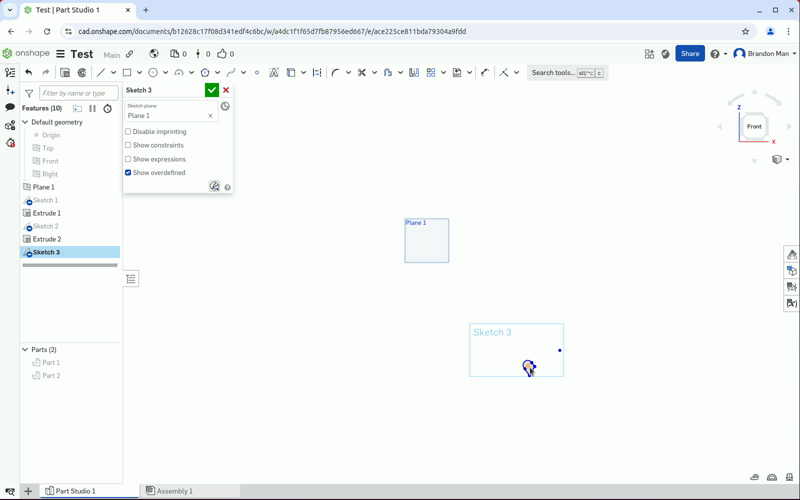
scroll(6)
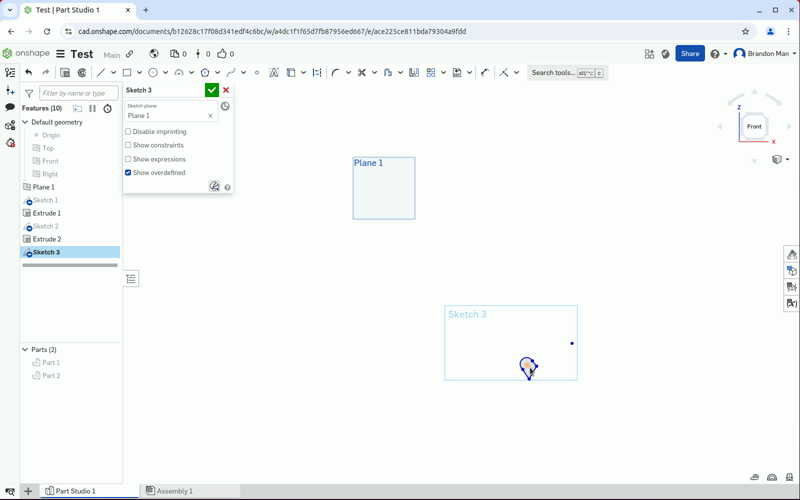
scroll(6)
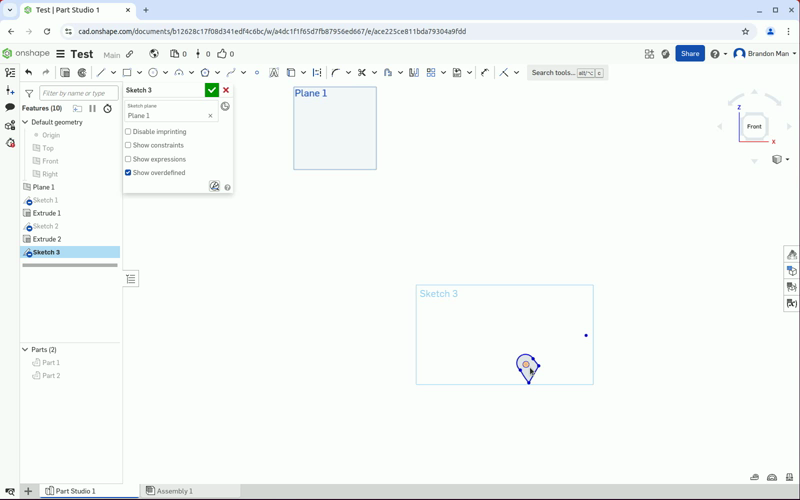
scroll(6)
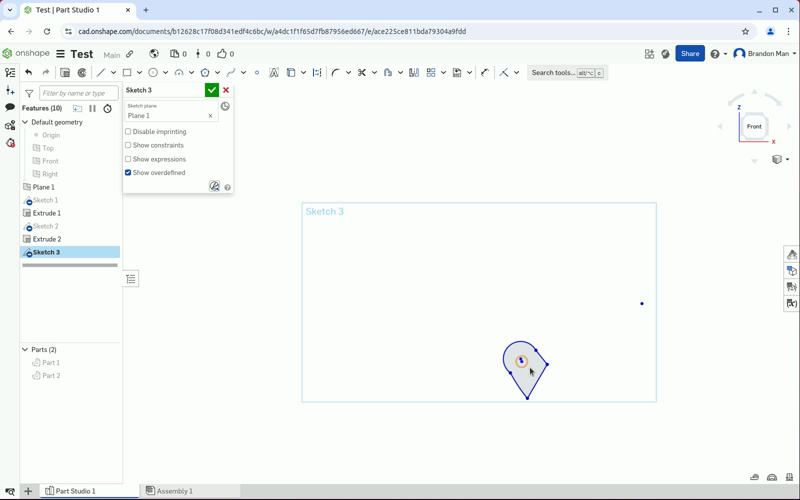
scroll(6)
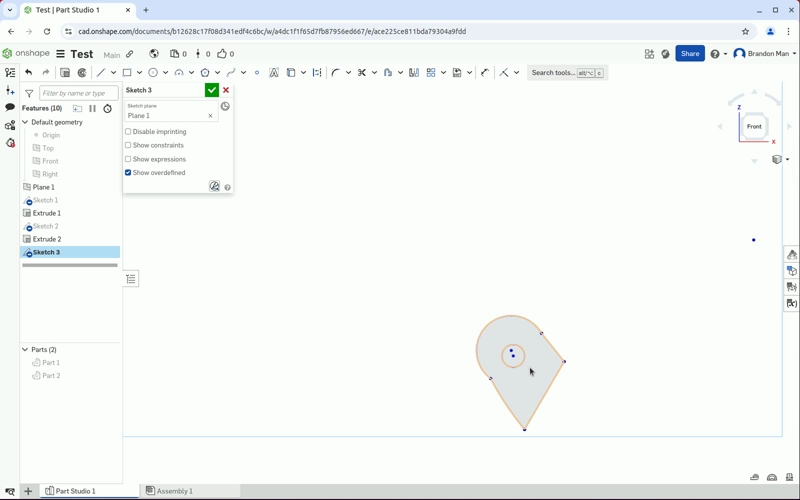
click(530, 367)
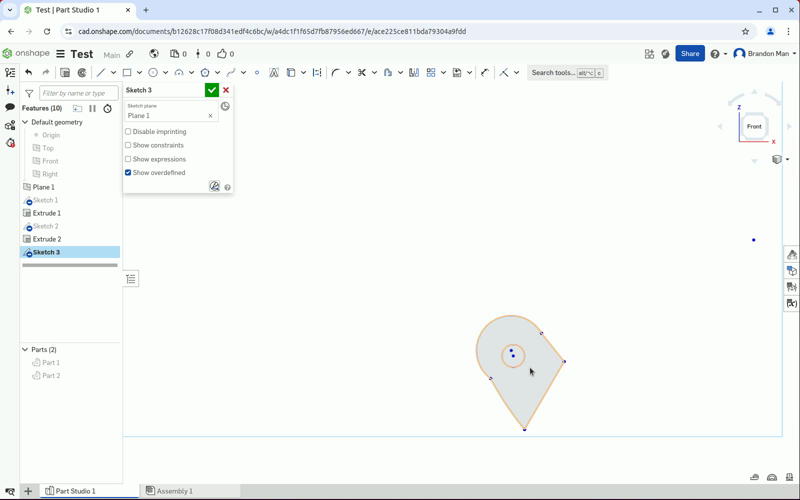
scroll(-6)
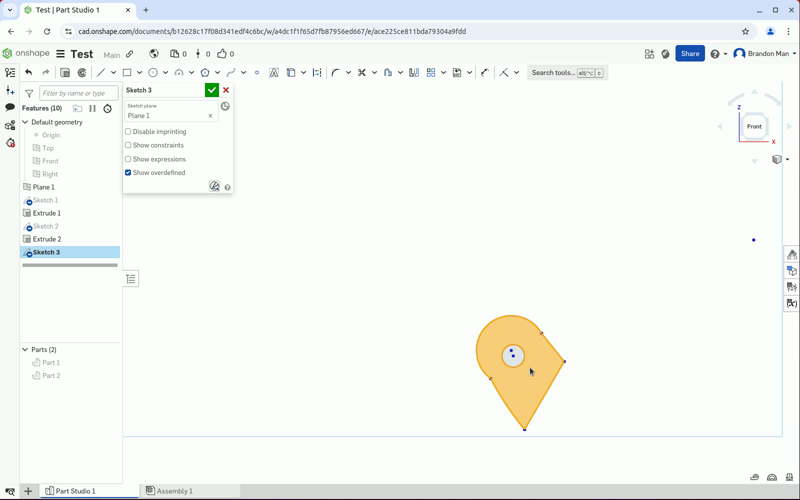
scroll(-6)
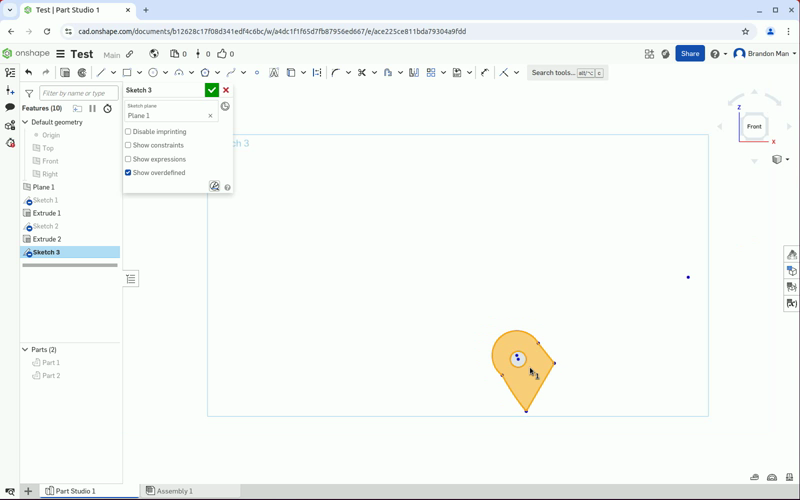
scroll(-6)
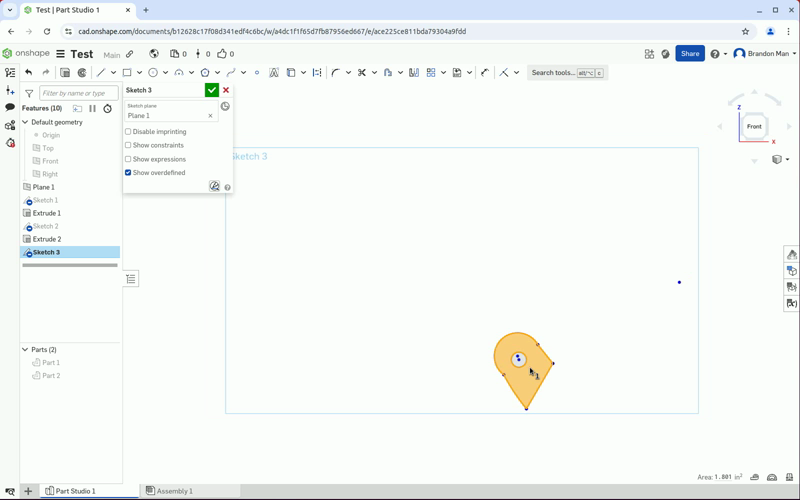
scroll(-6)
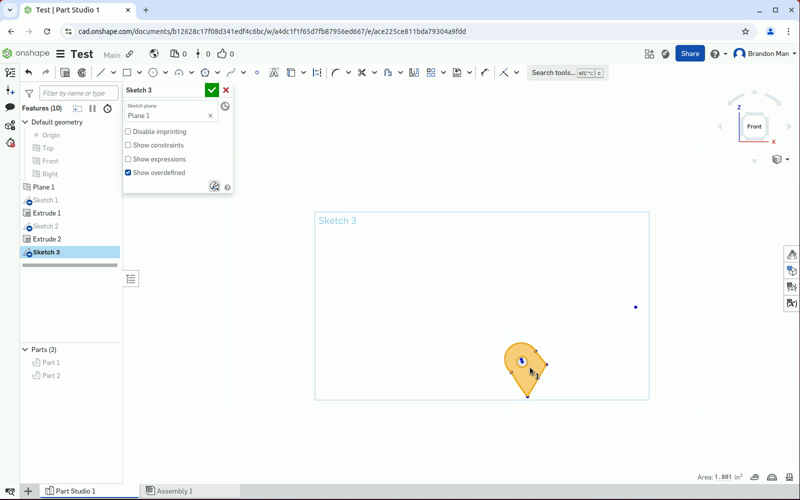
scroll(-6)
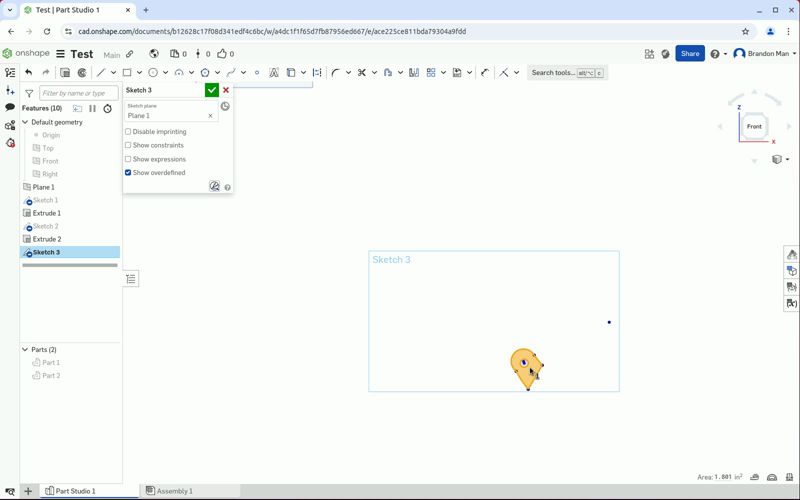
scroll(-6)
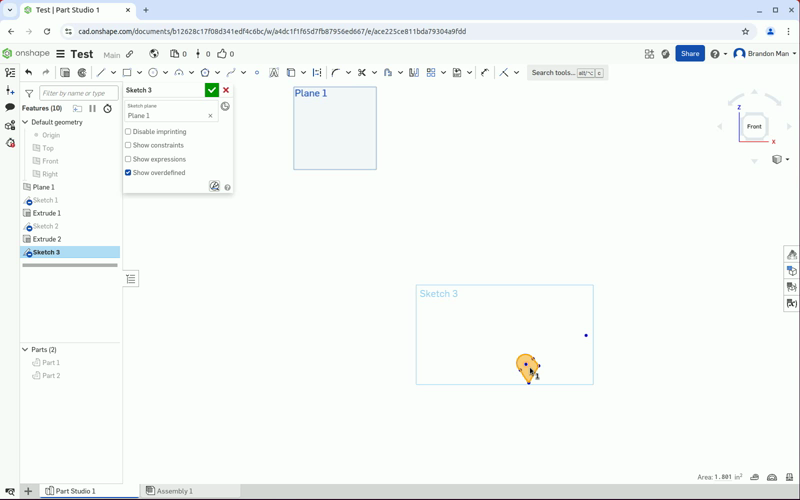
scroll(-6)
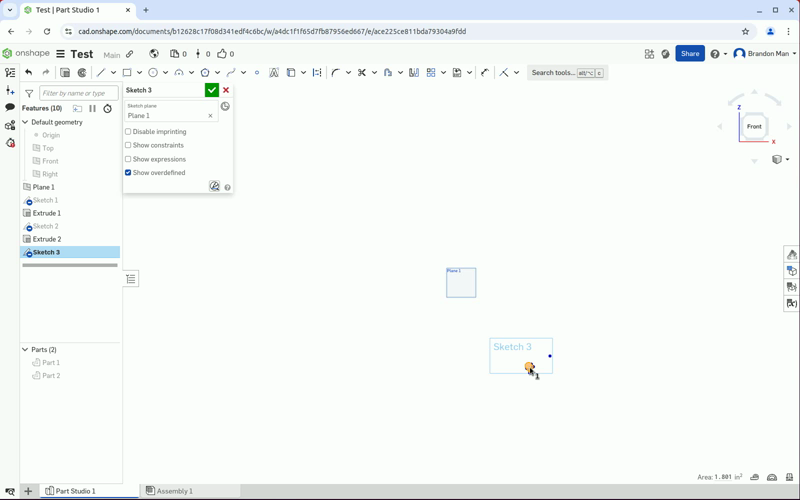
mouse_move(73, 352)
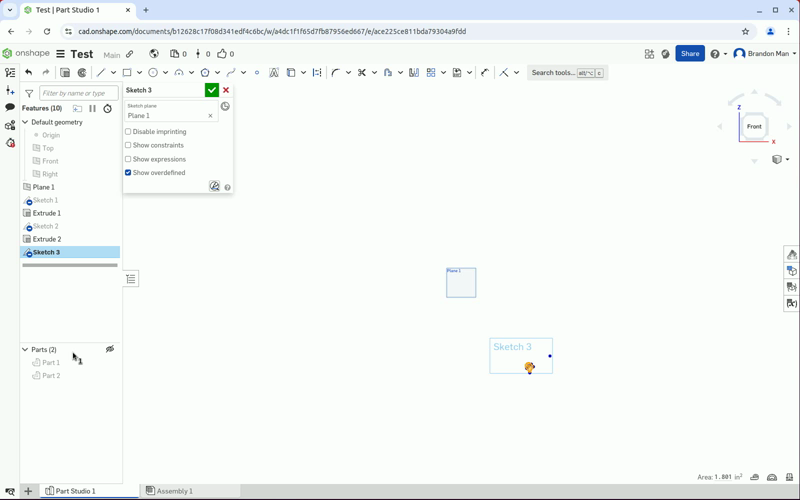
key(shift+y)
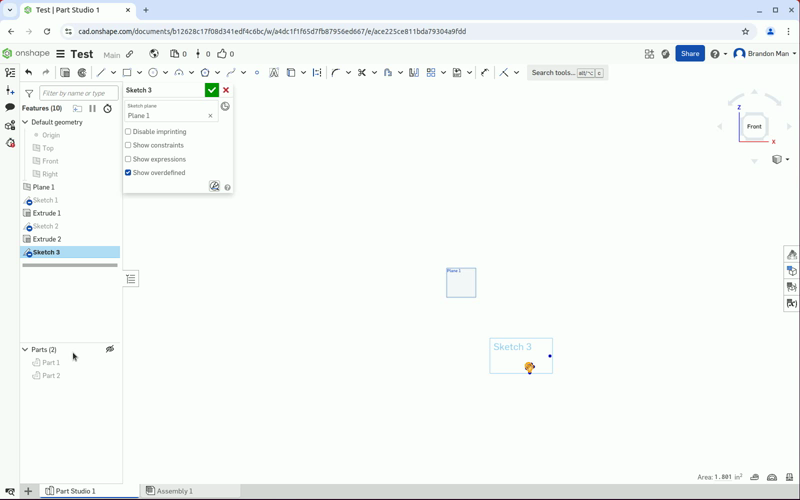
key(shift+e)
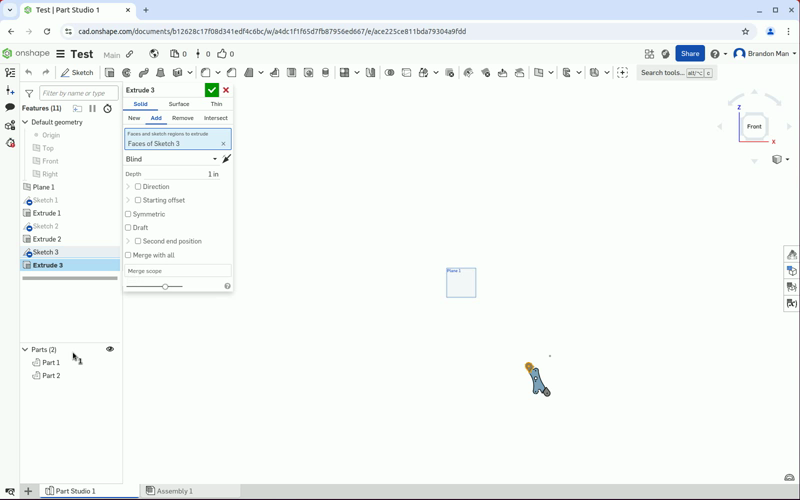
mouse_move(143, 106)
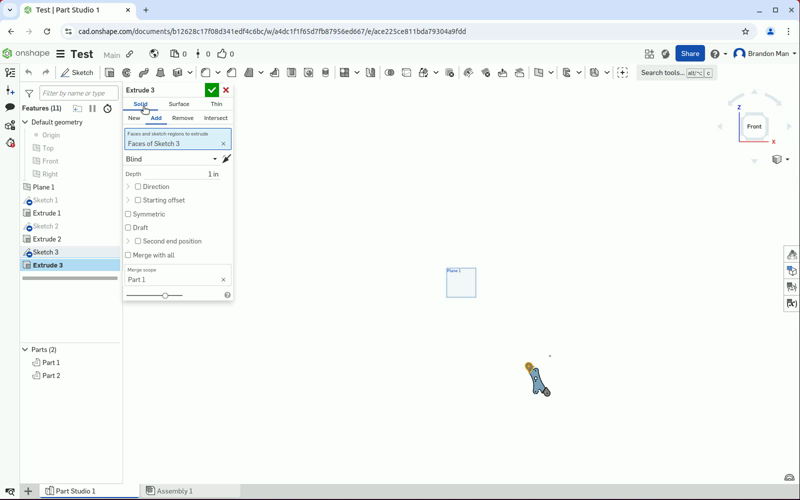
click(143, 106)
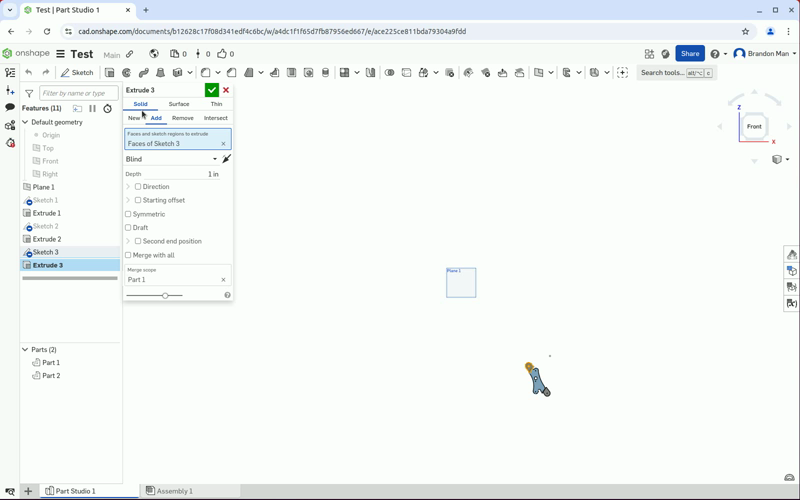
mouse_move(137, 120)
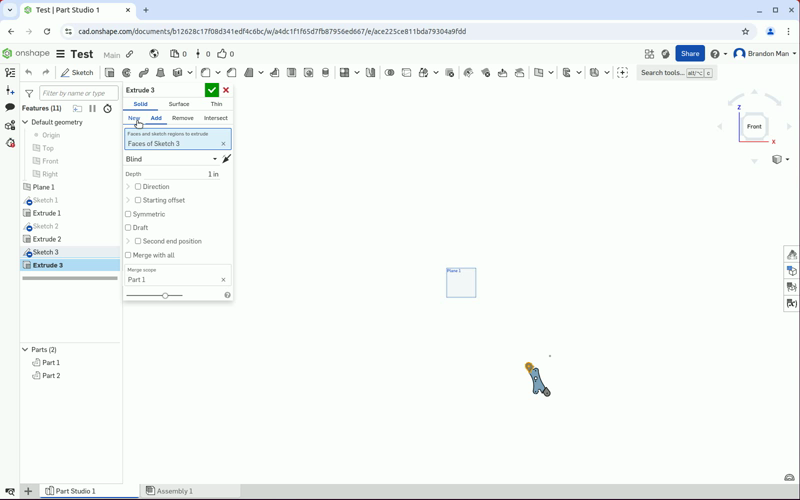
click(137, 120)
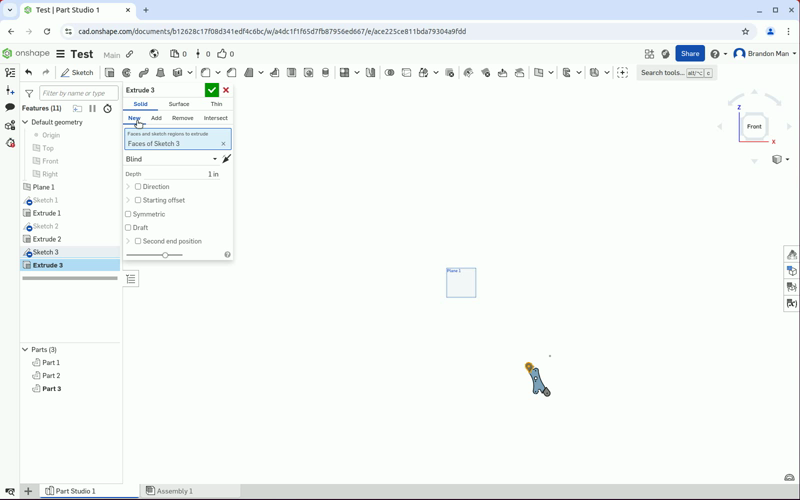
key(tab, 4)
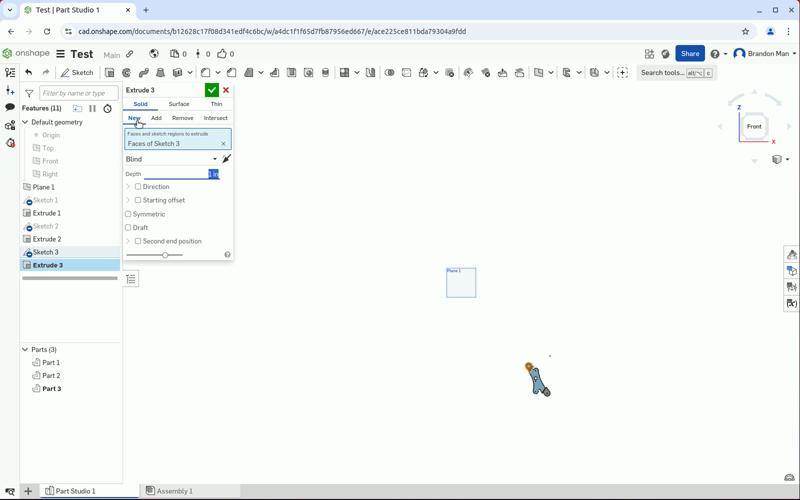
text(-0.241)
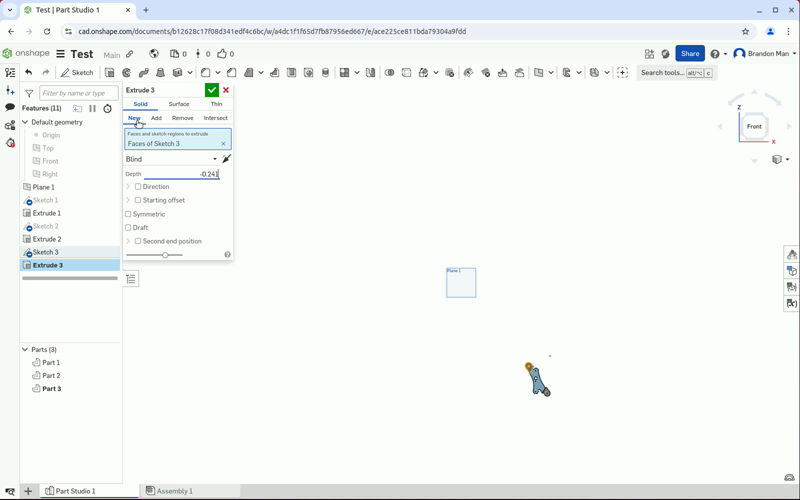
key(enter)
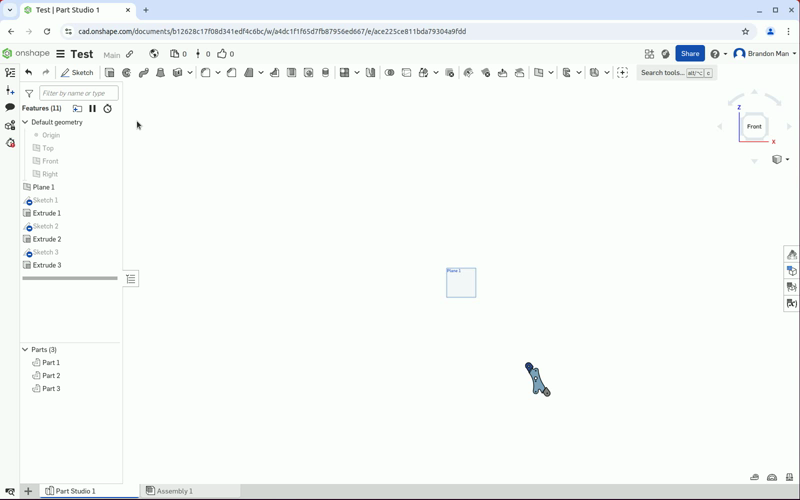
key(shift+h)
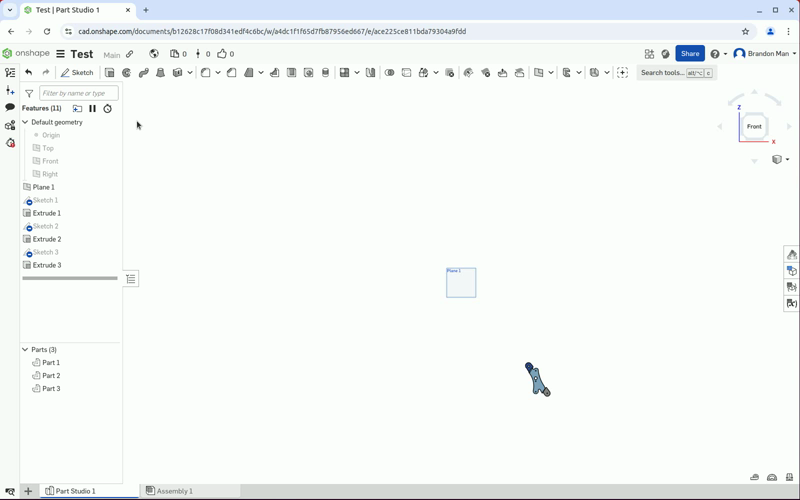
key(shift+h)
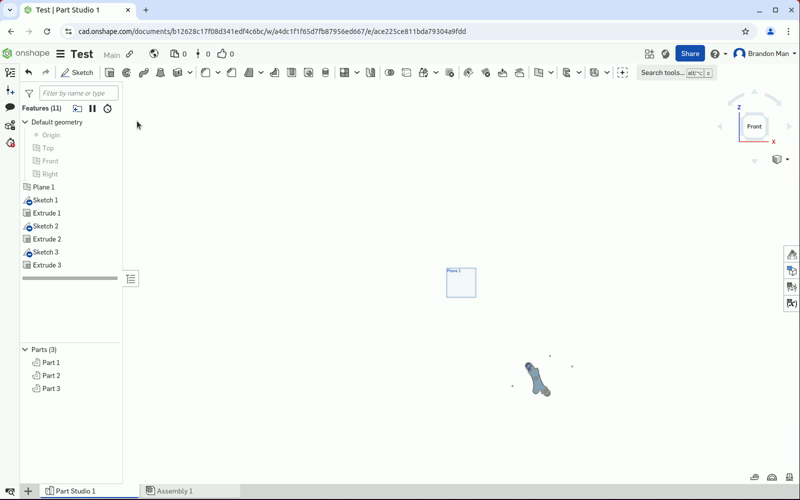
key(shift+7)
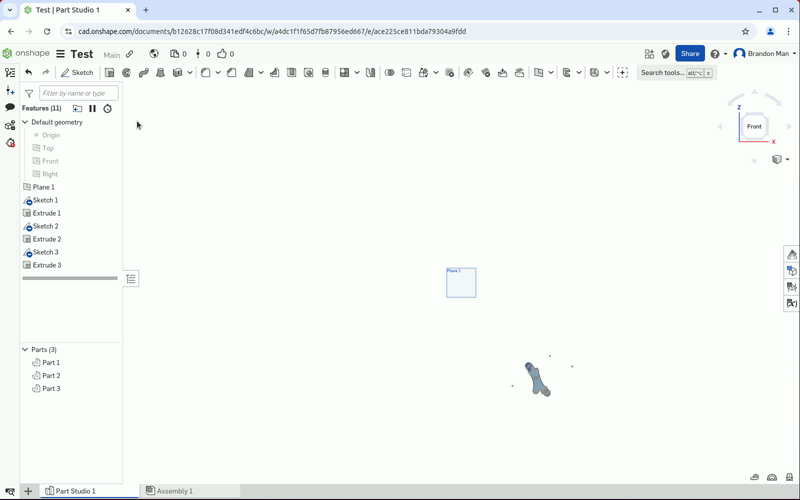
key(left, 2)
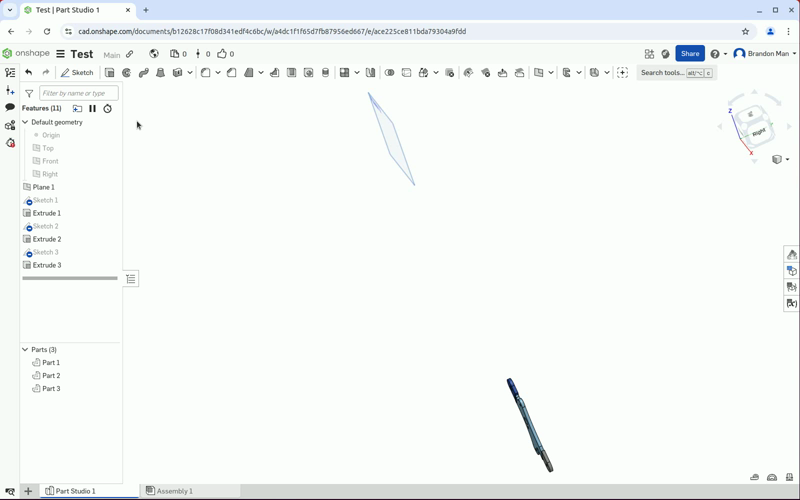
key(down, 2)
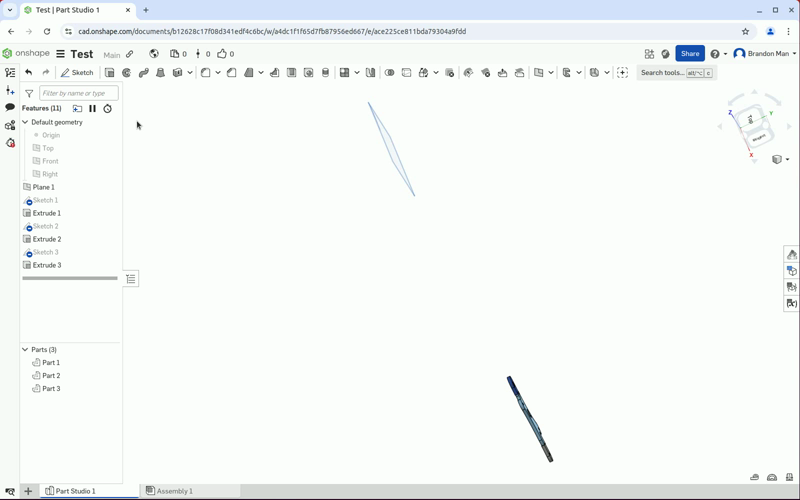
key(up, 2)
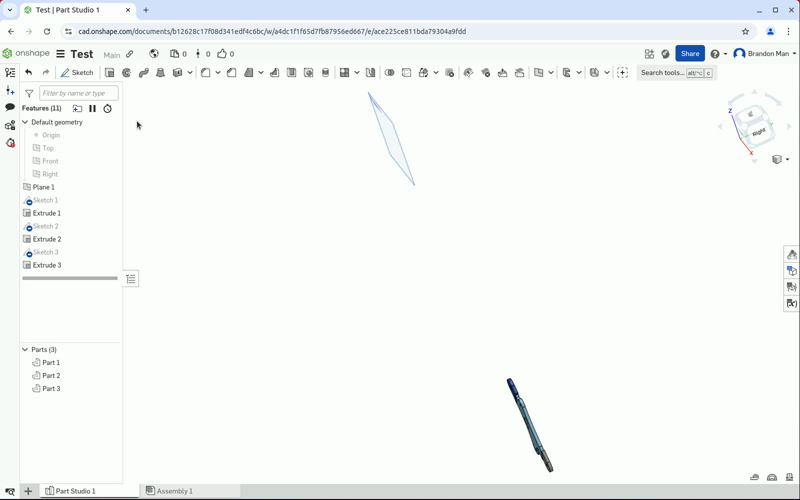
key(right, 2)
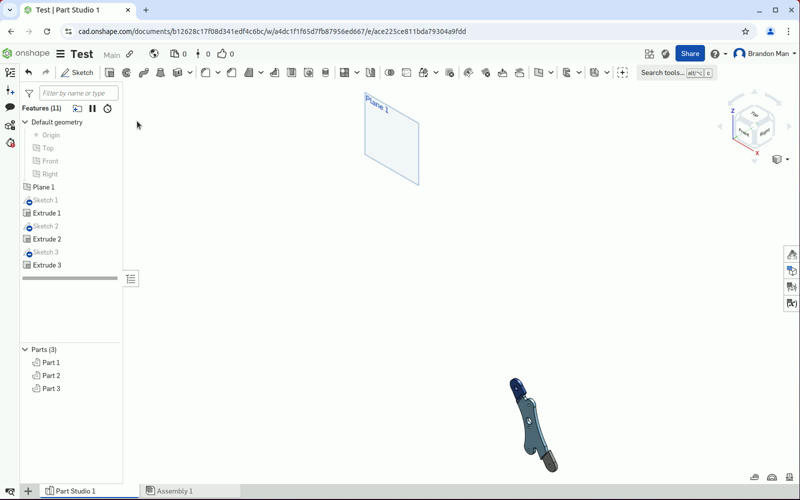
mouse_move(73, 189)
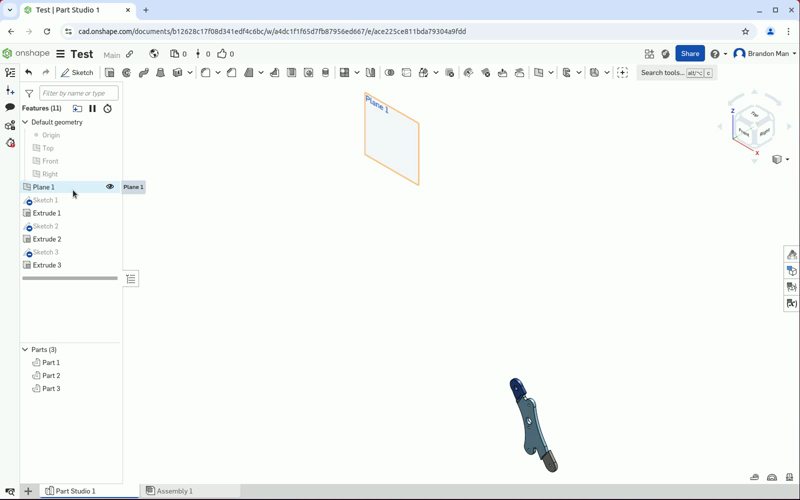
click(73, 189)